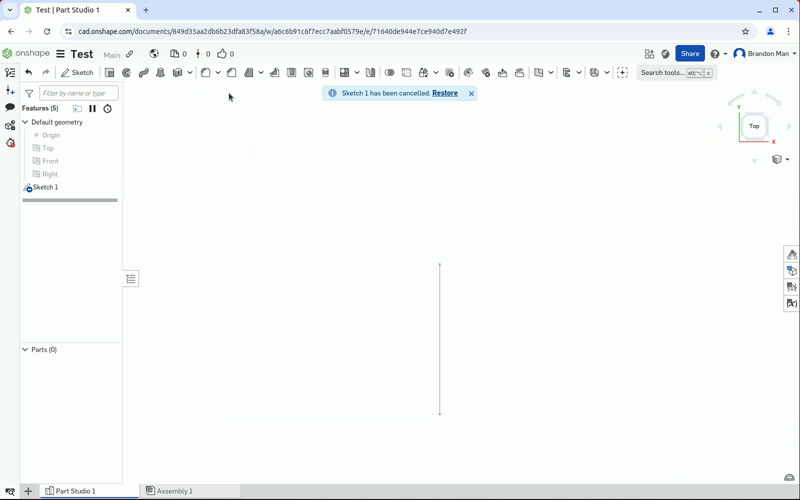
key(shift+h)
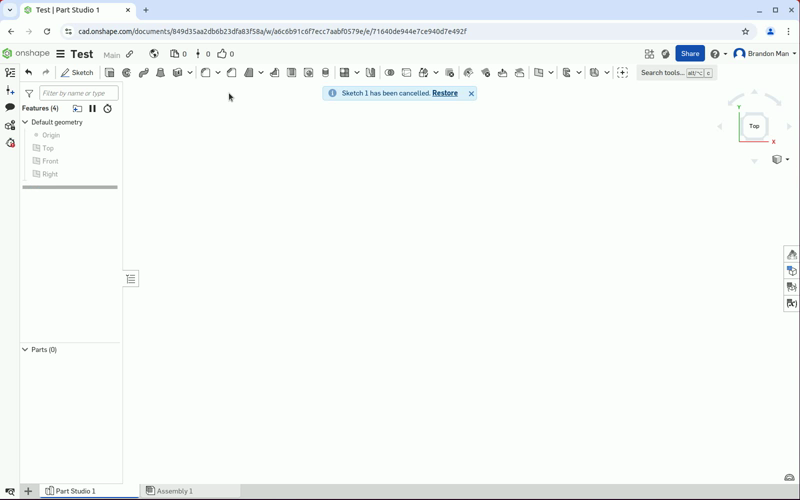
mouse_move(73, 352)
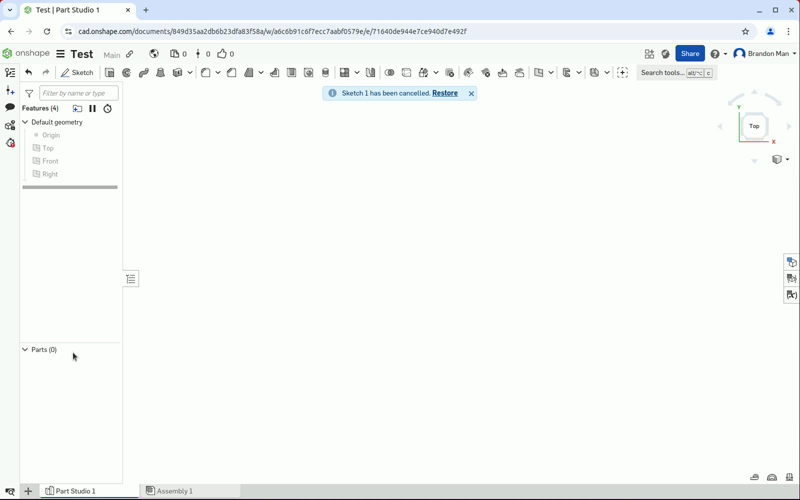
key(y)
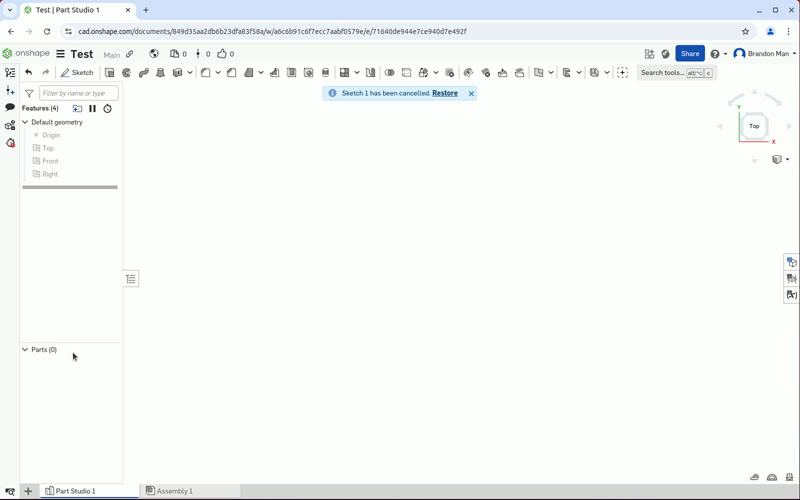
key(shift+p)
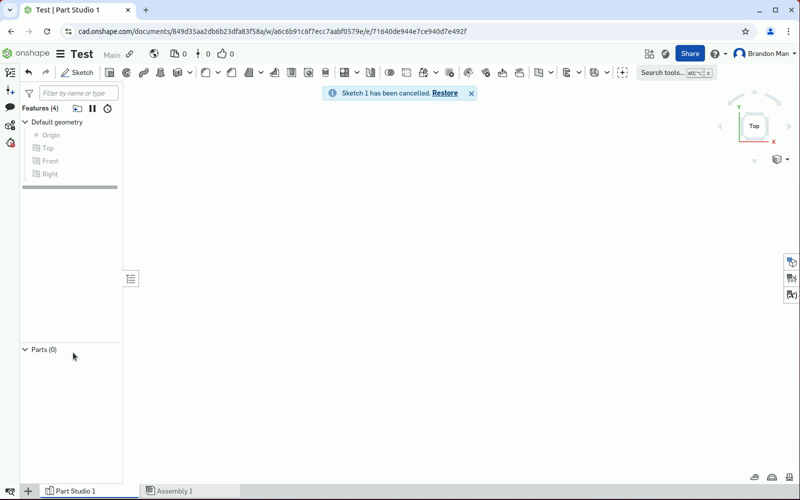
key(space)
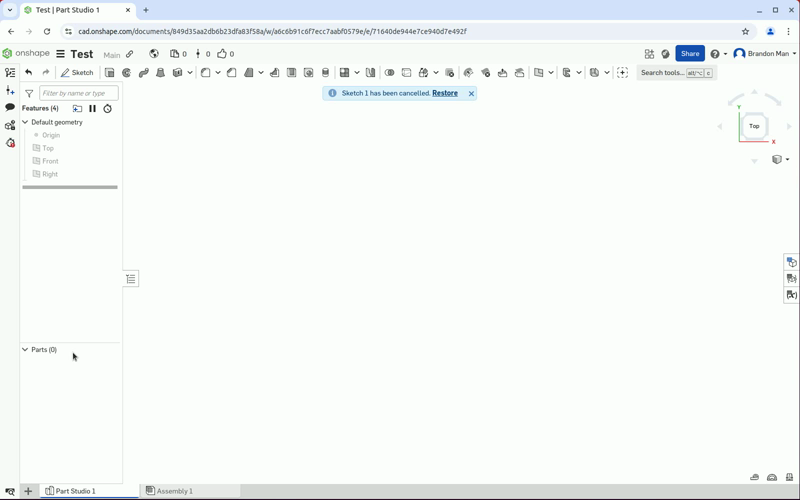
key_down(shift)
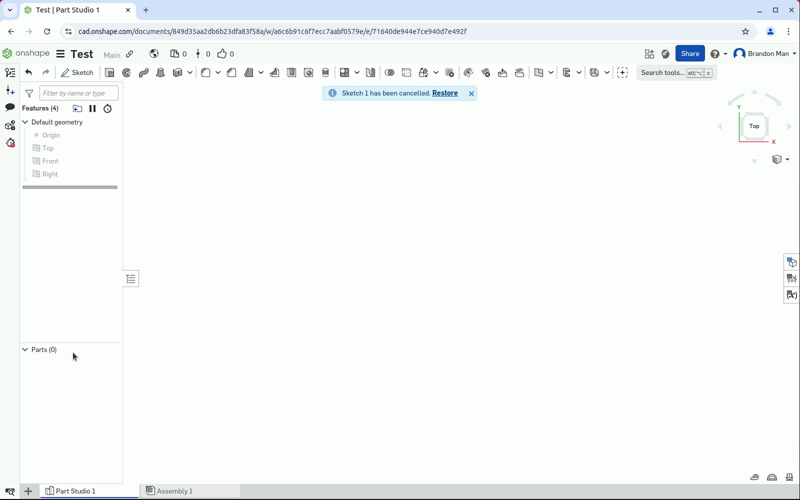
key(up)
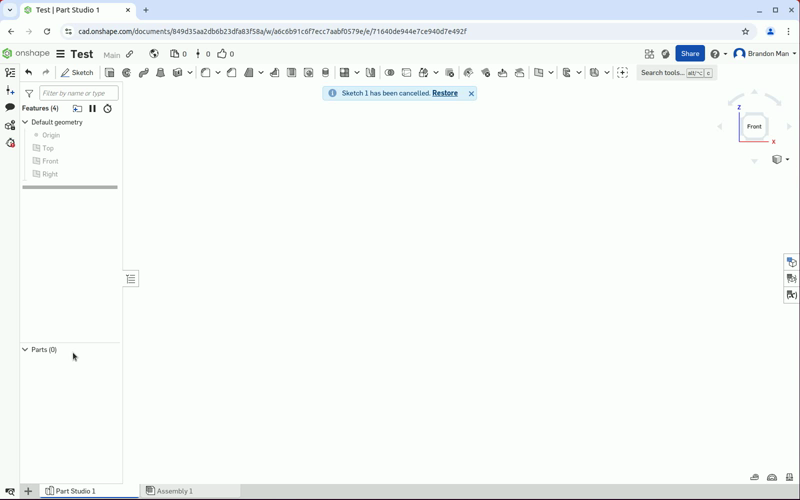
key_up(shift)
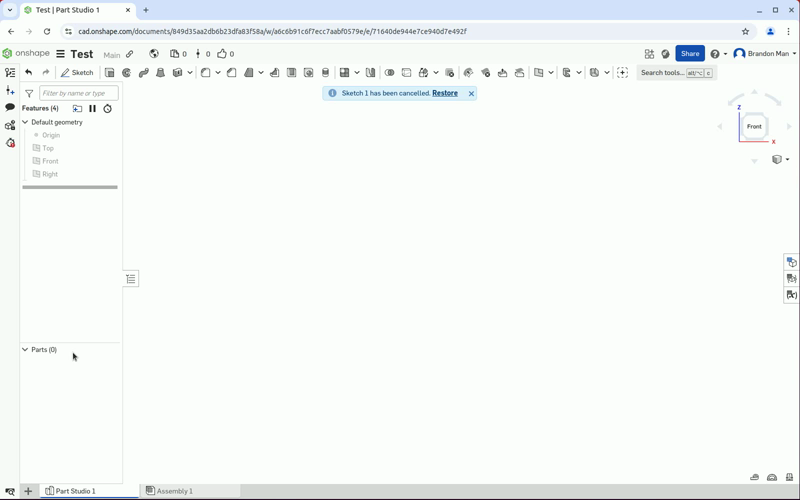
mouse_move(73, 352)
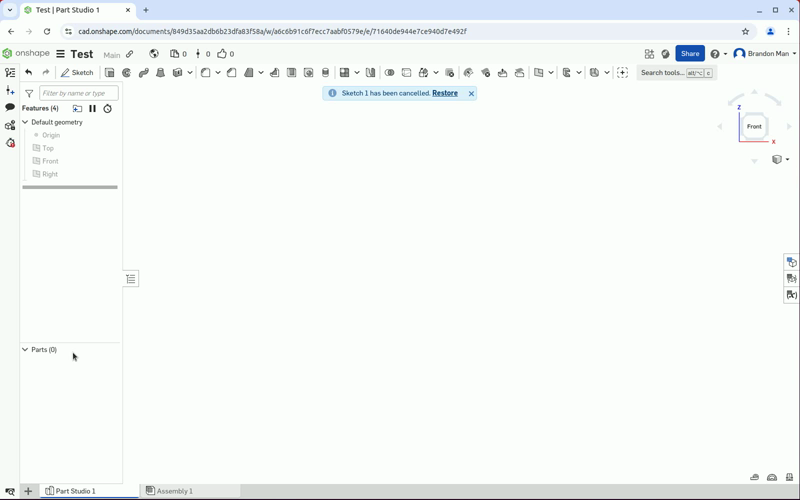
key(shift+y)
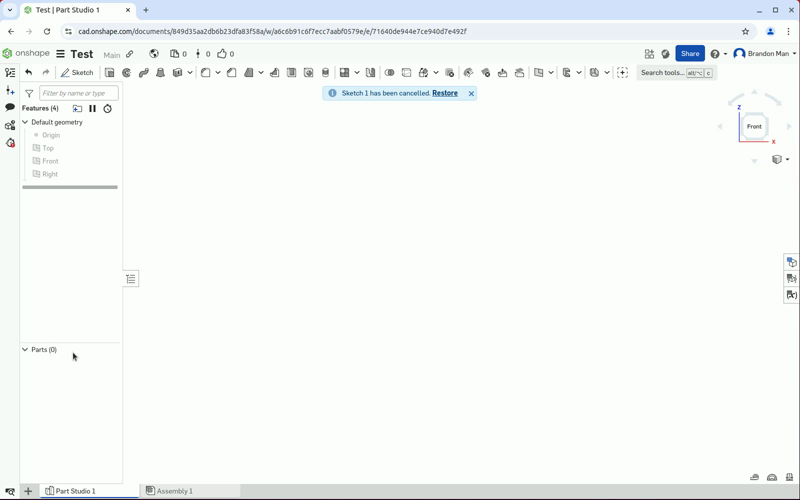
key(shift+s)
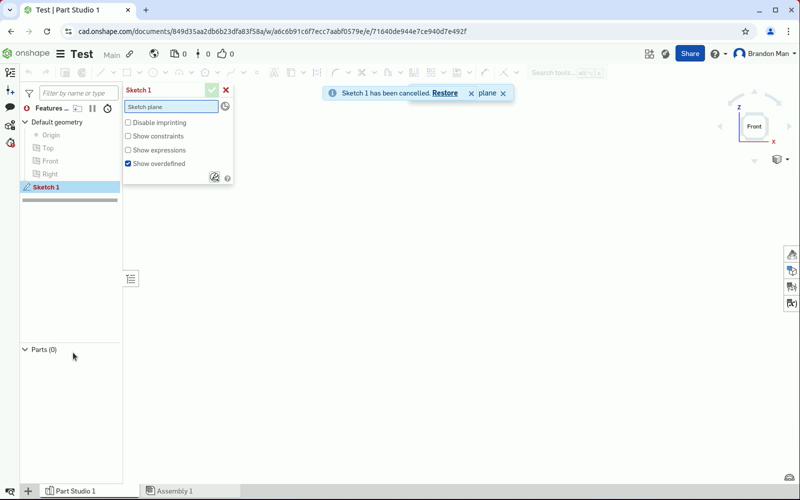
mouse_move(73, 163)
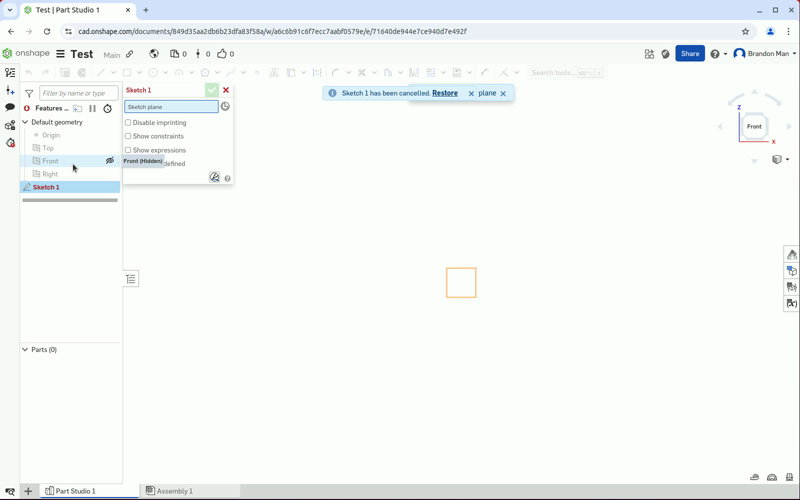
click(73, 163)
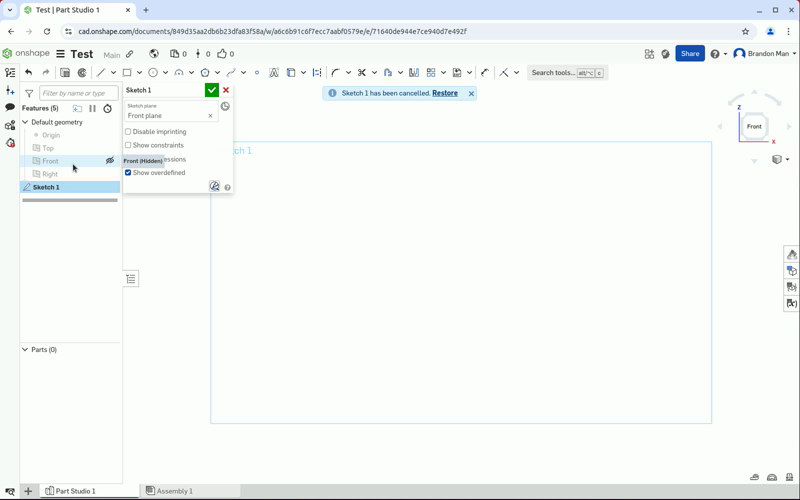
mouse_move(73, 352)
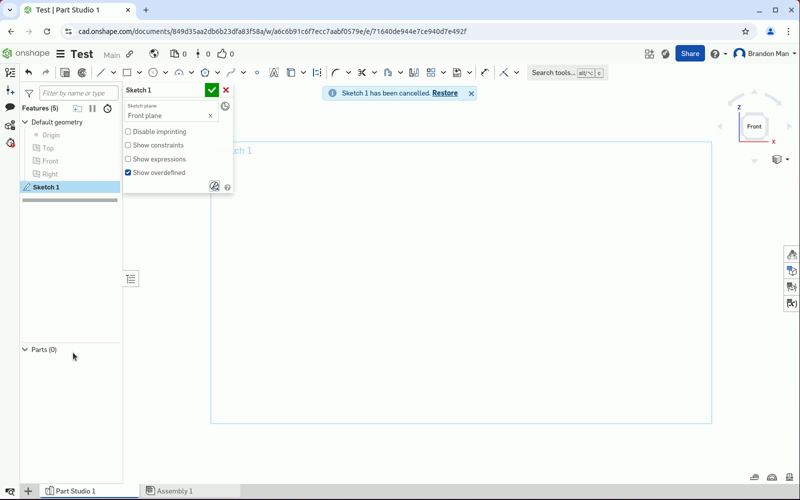
key(y)
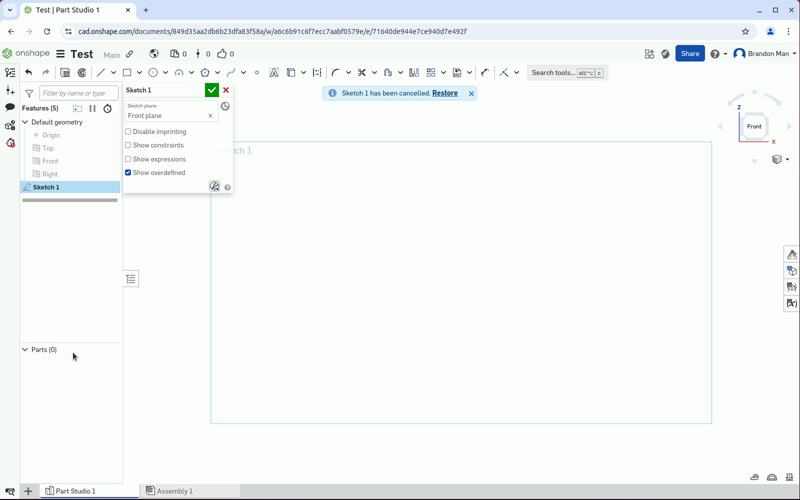
key(l)
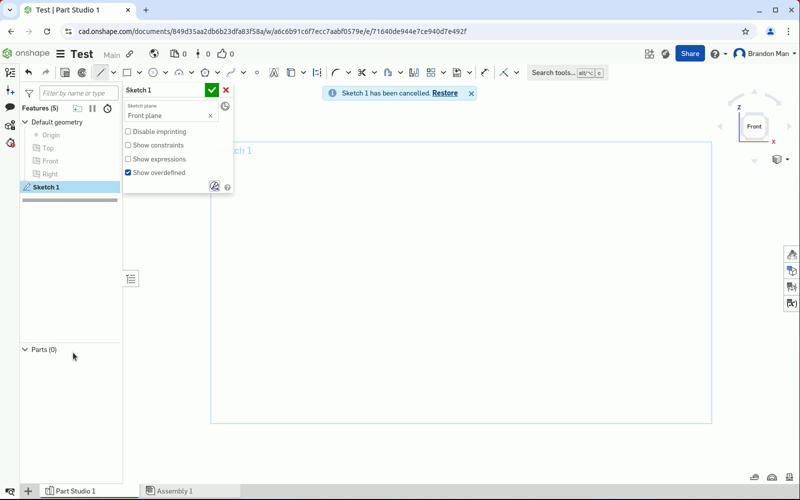
key_down(shift)
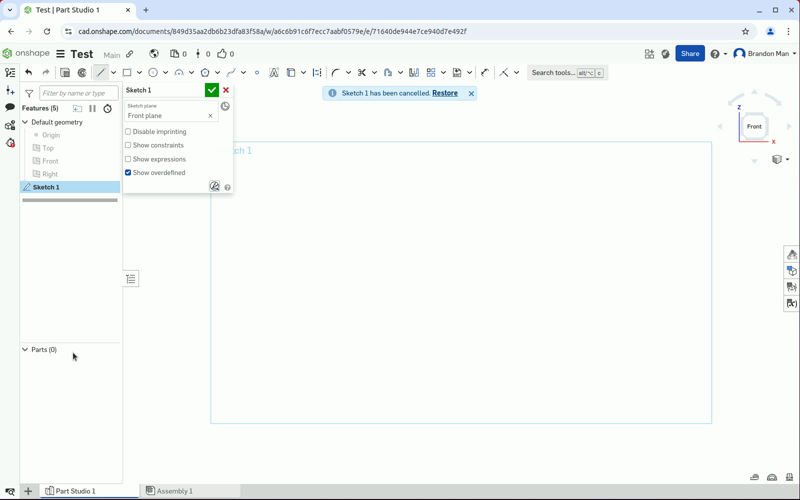
mouse_move(460, 282)
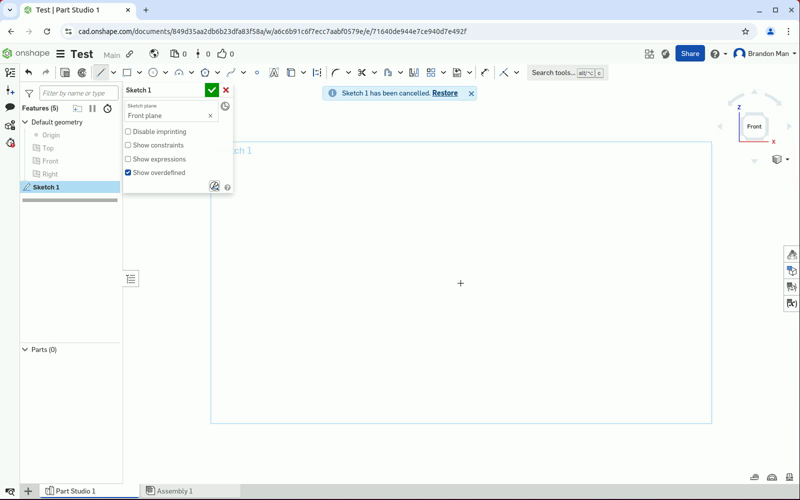
click(460, 282)
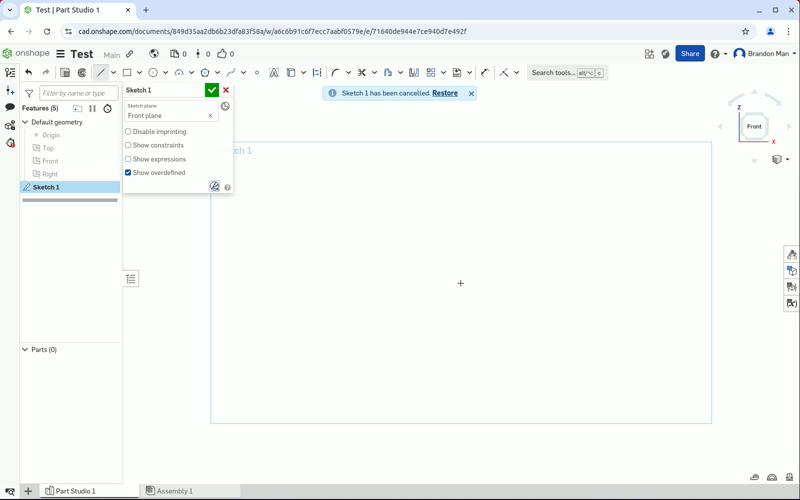
key_up(shift)
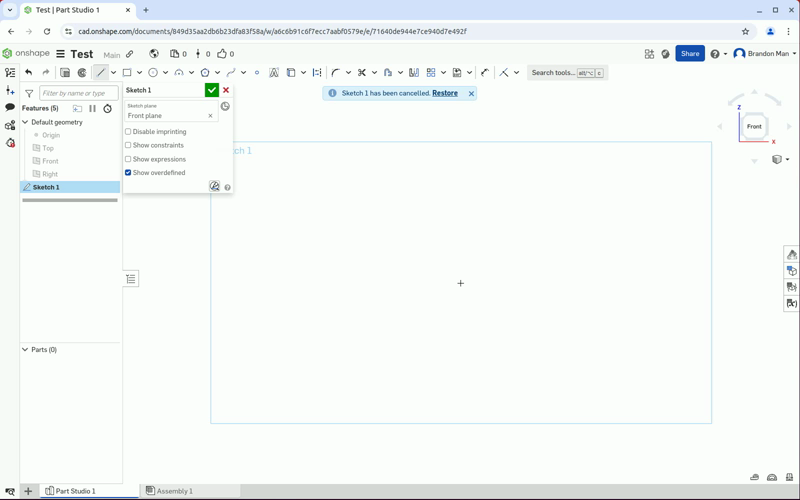
key_down(shift)
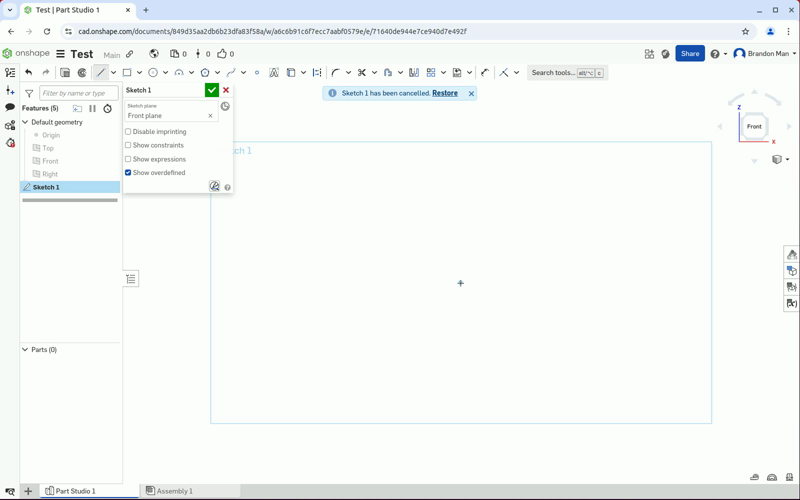
mouse_move(573, 282)
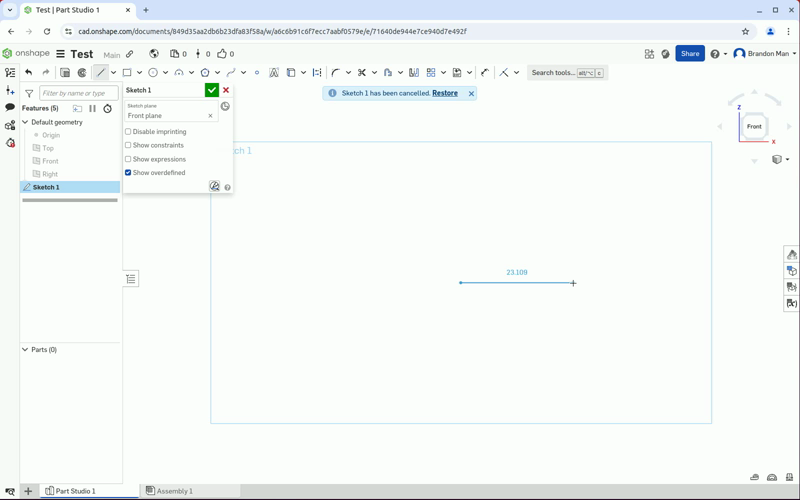
click(573, 282)
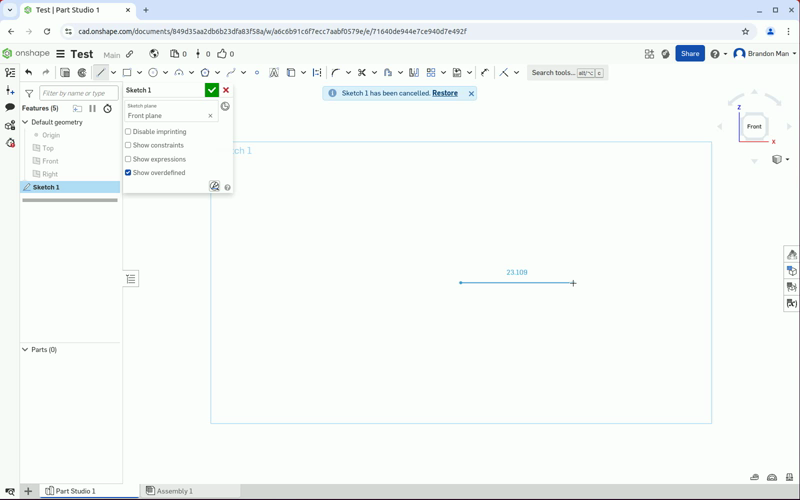
key_up(shift)
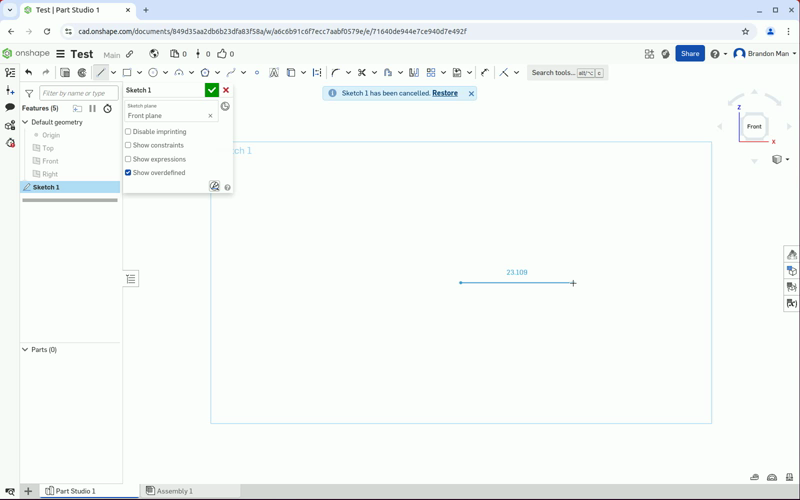
key_down(shift)
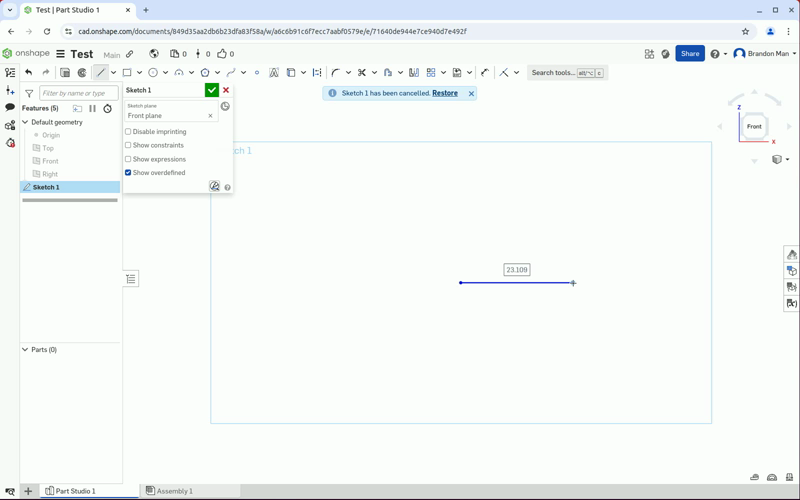
mouse_move(589, 282)
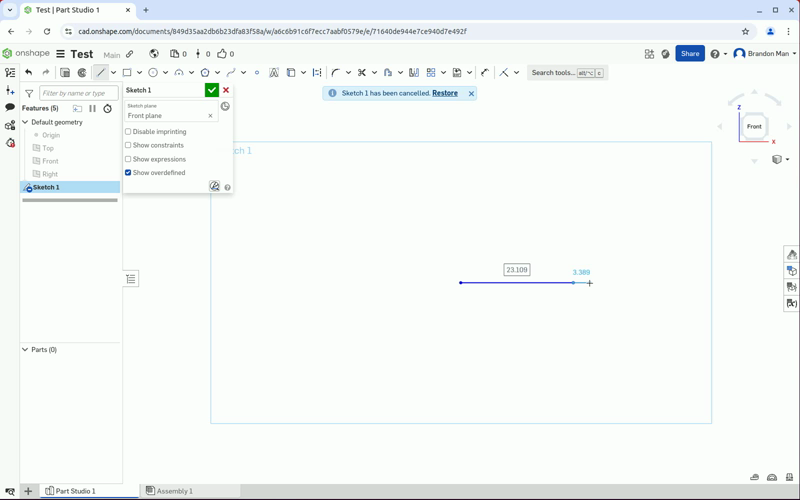
mouse_move(573, 235)
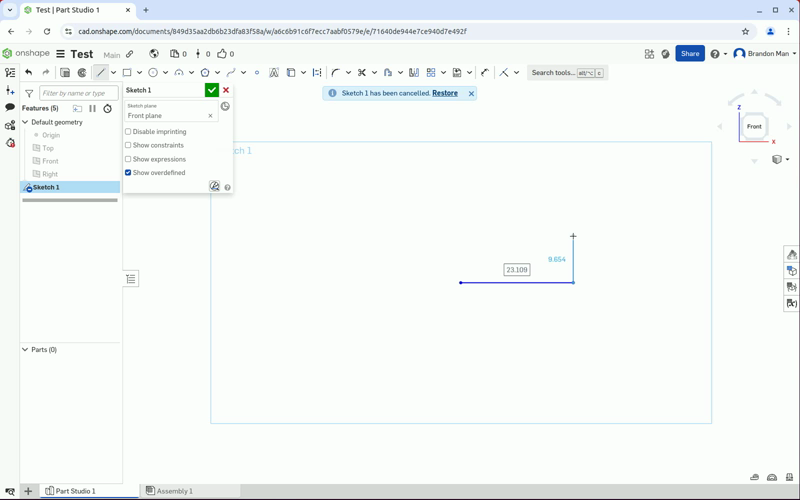
click(573, 235)
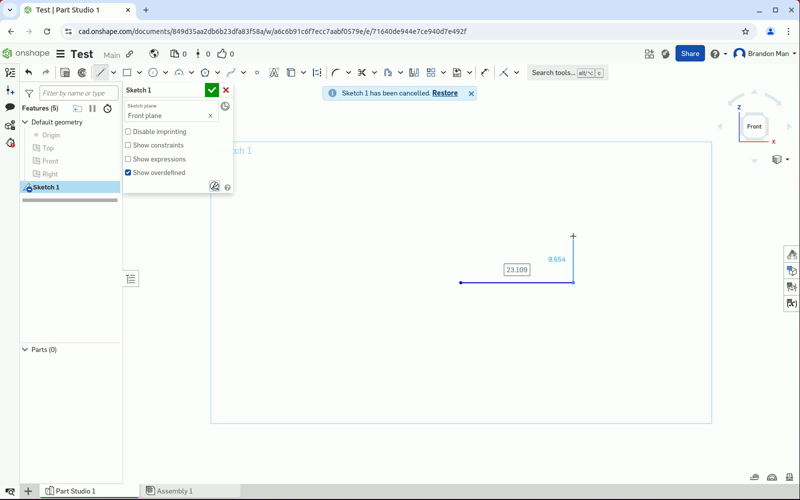
key_up(shift)
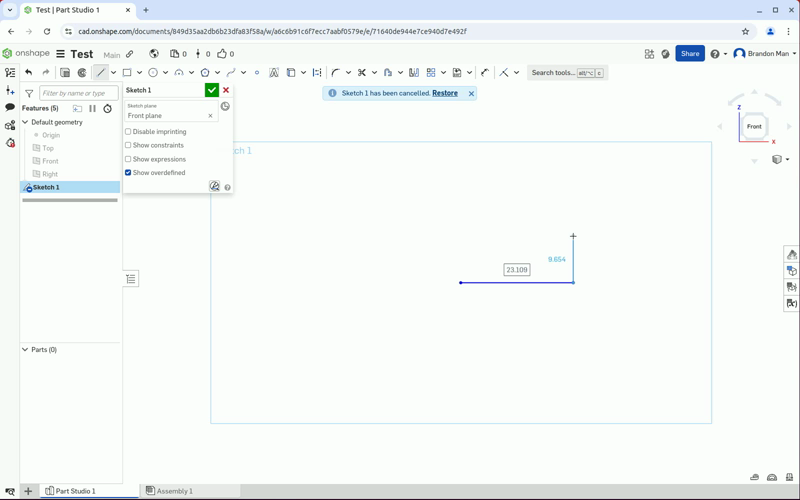
key_down(shift)
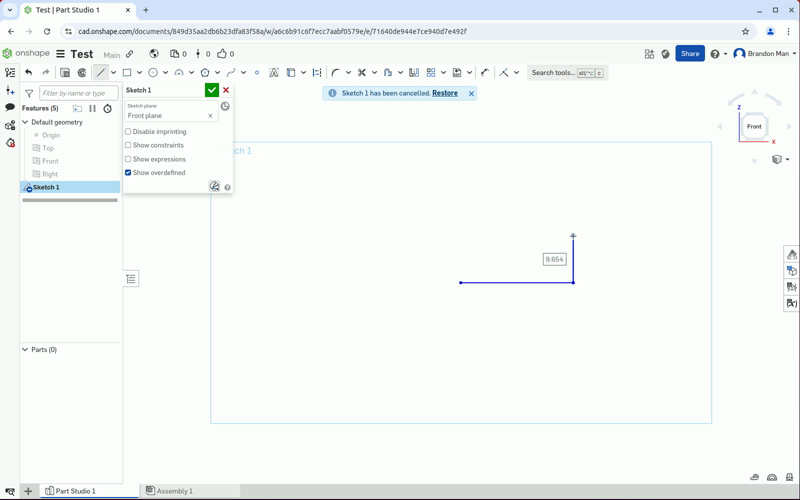
mouse_move(460, 235)
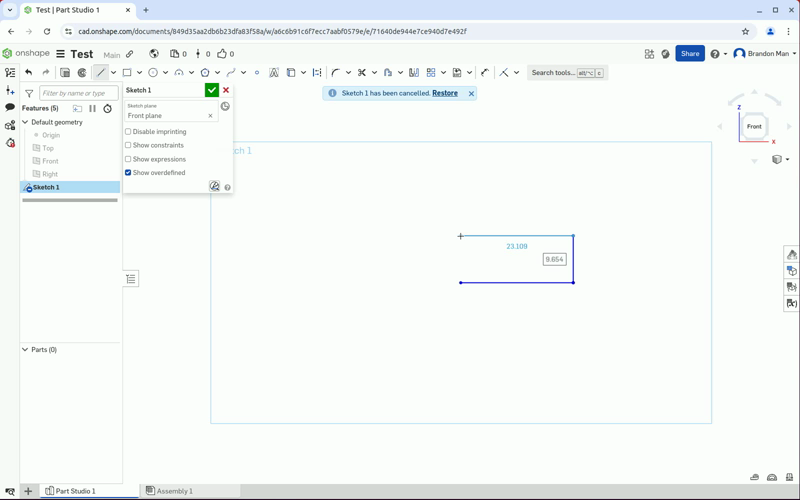
click(460, 235)
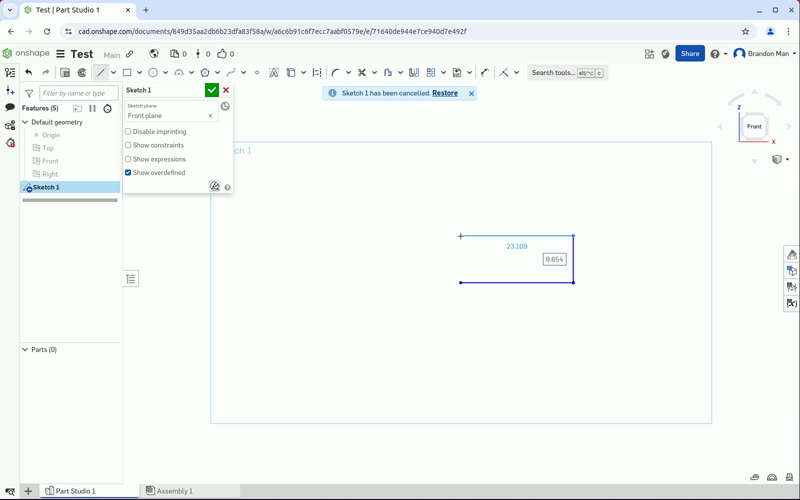
key_up(shift)
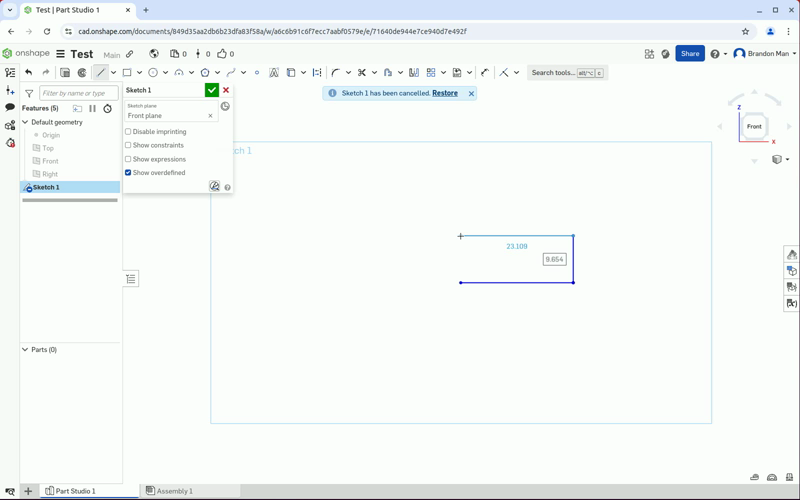
mouse_move(490, 235)
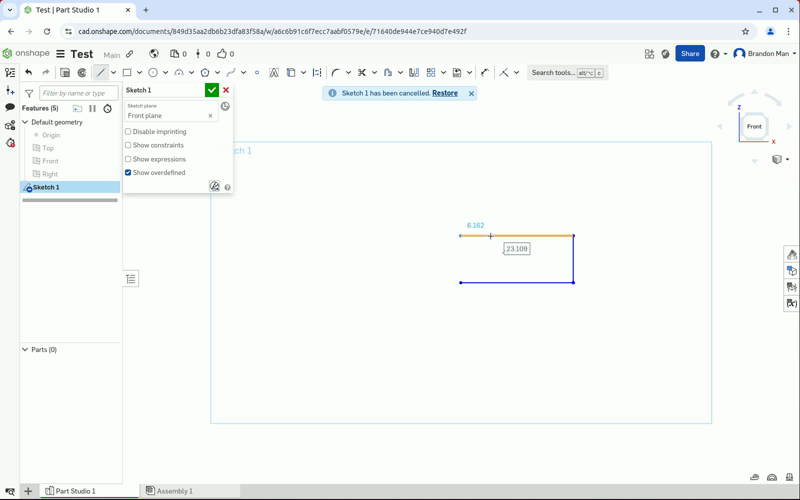
key_down(shift)
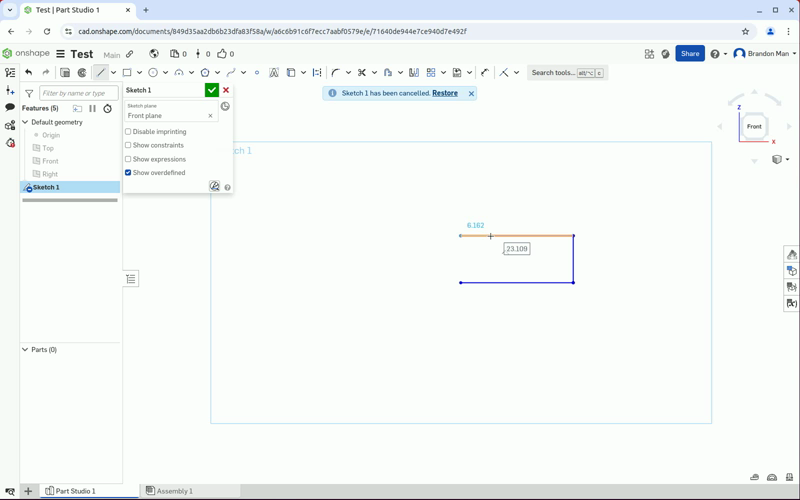
mouse_move(460, 282)
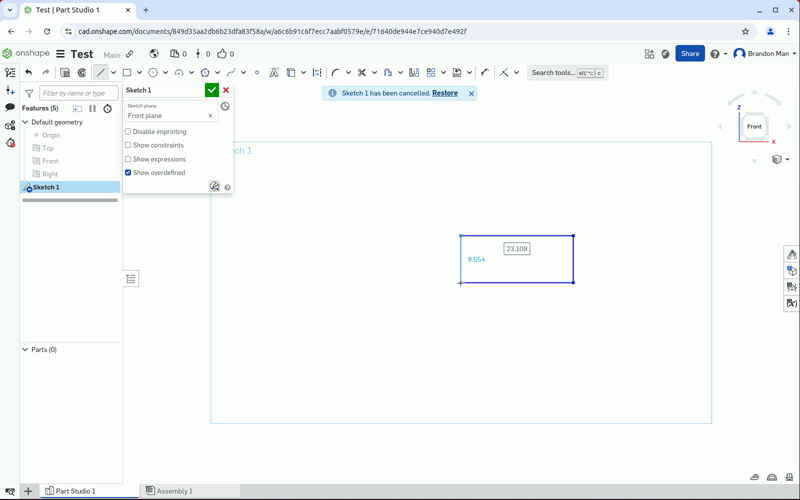
key_up(shift)
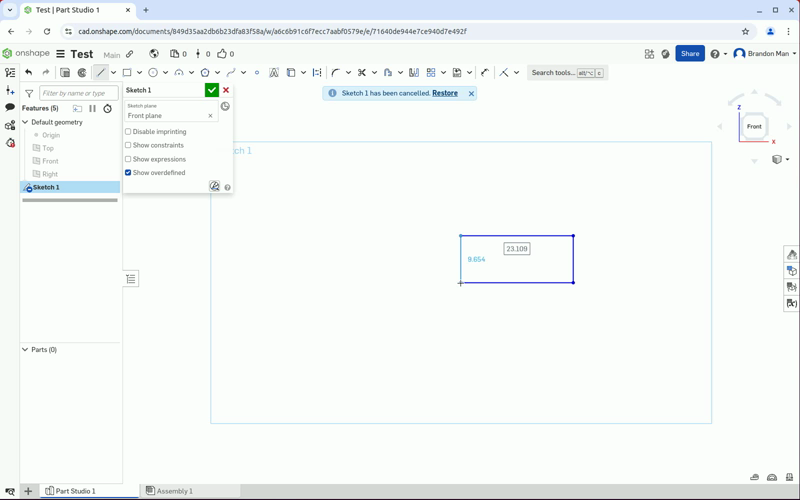
click(460, 282)
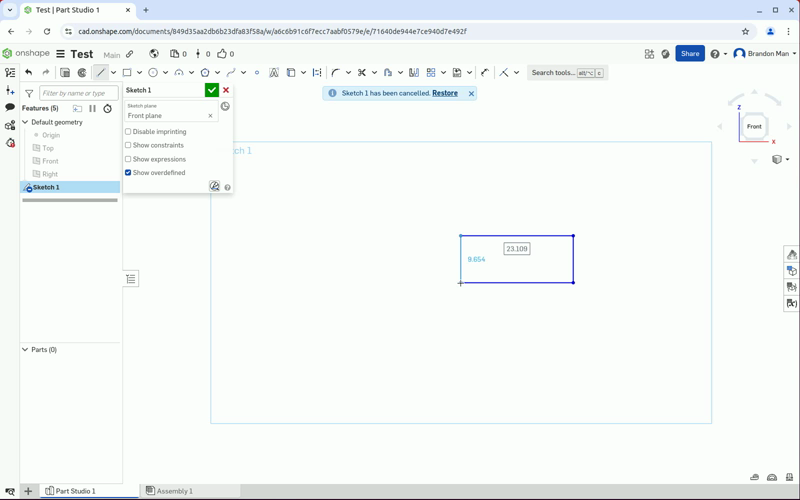
key(esc)
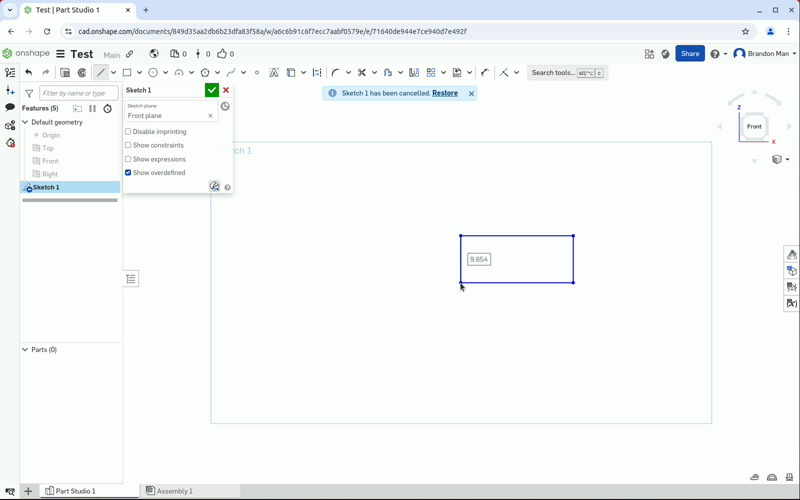
mouse_move(551, 268)
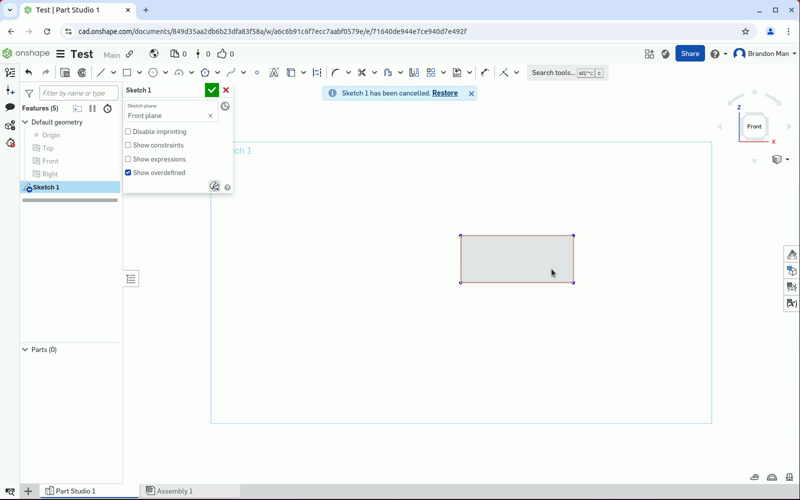
click(551, 268)
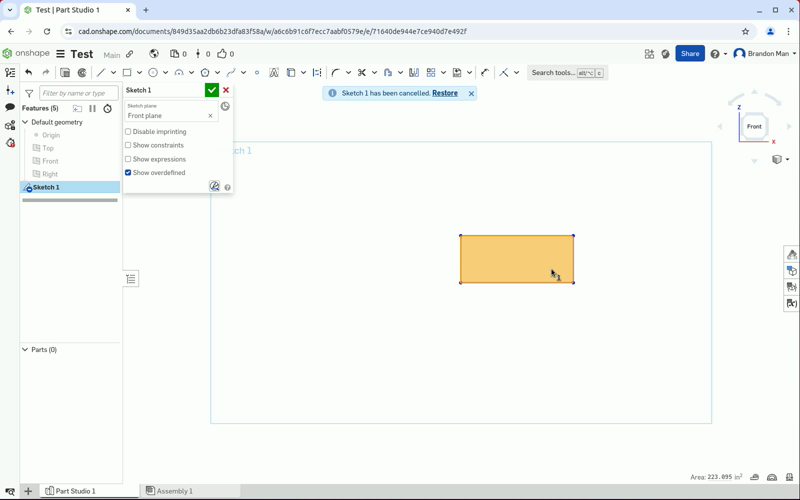
mouse_move(73, 352)
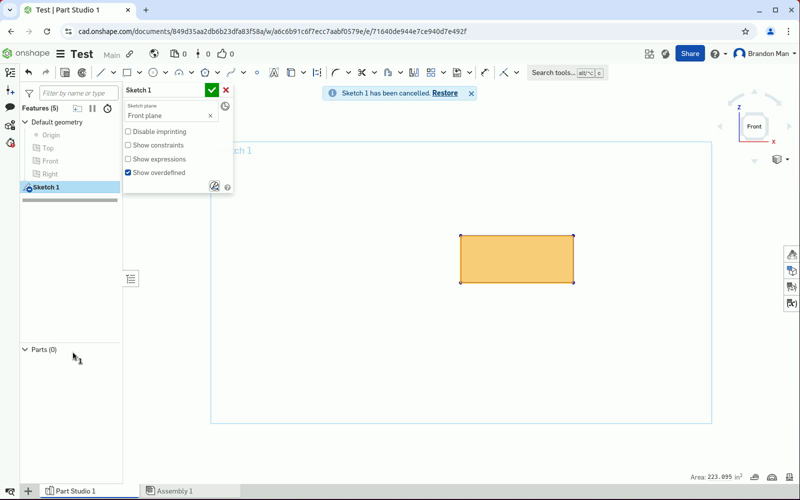
key(shift+y)
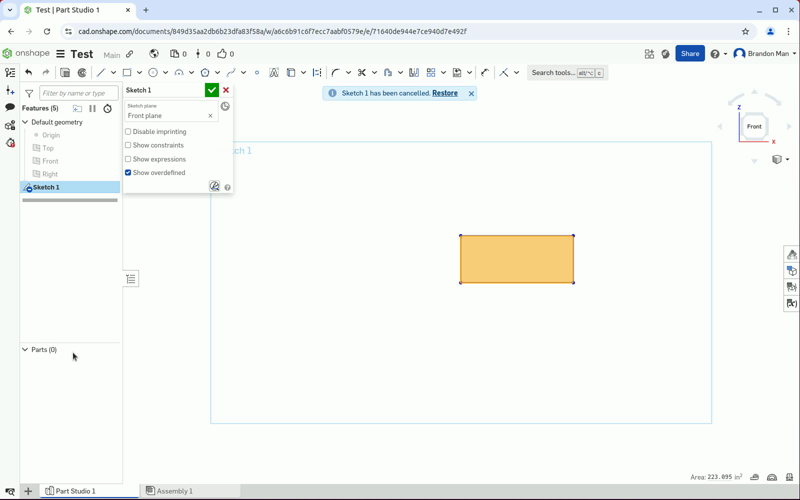
key(shift+e)
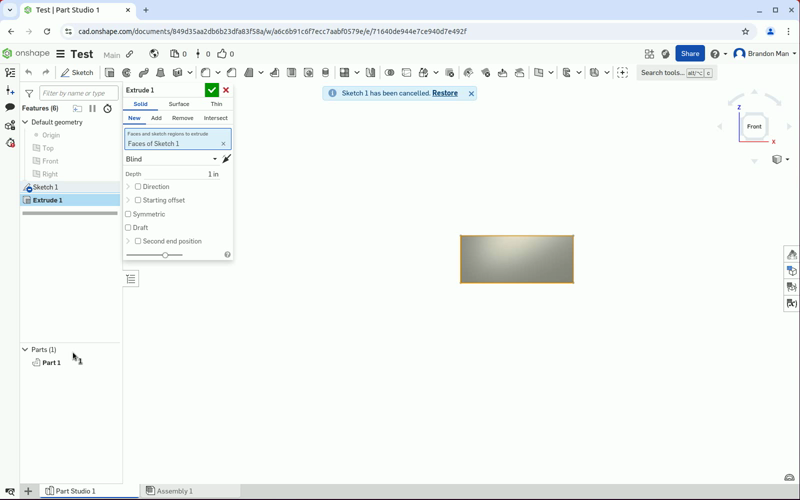
mouse_move(143, 106)
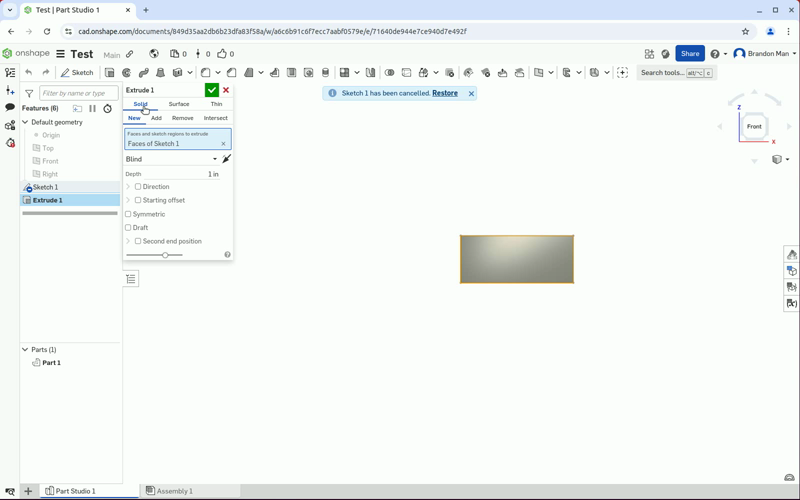
click(143, 106)
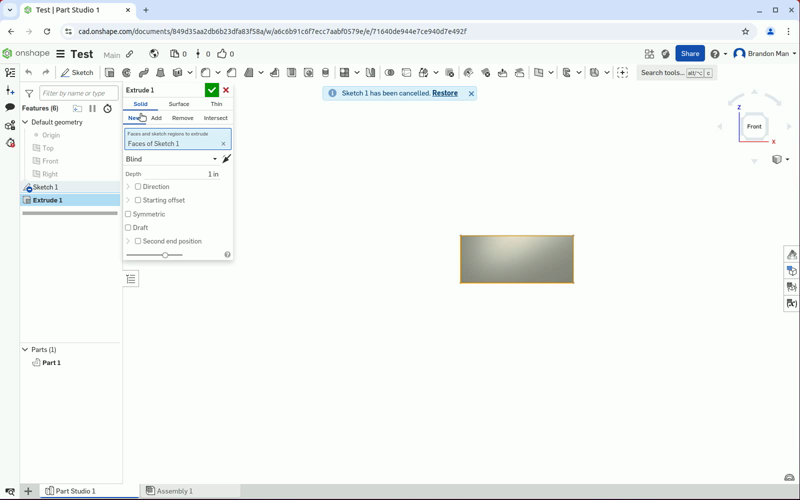
mouse_move(137, 120)
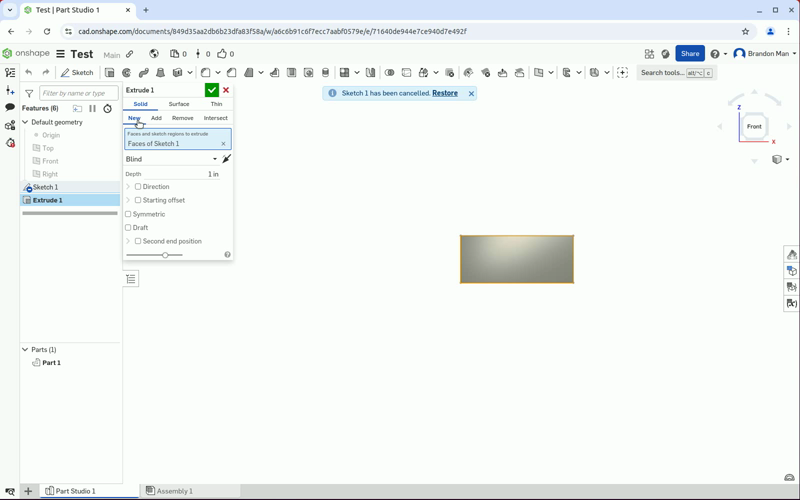
click(137, 120)
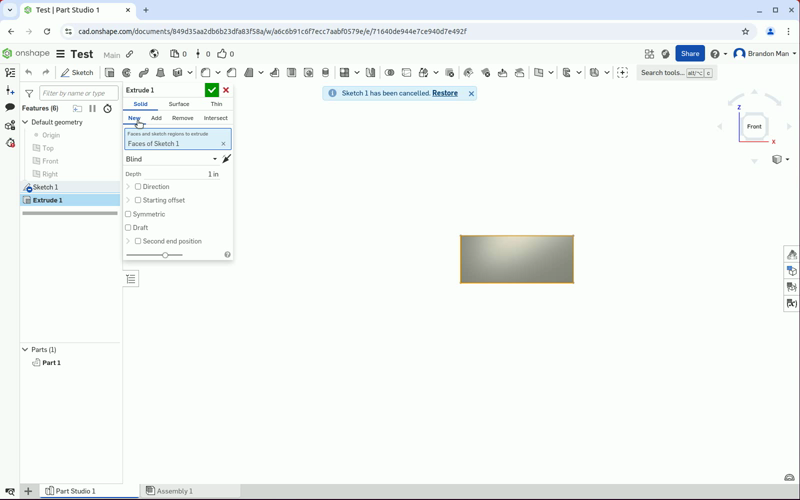
key(tab, 4)
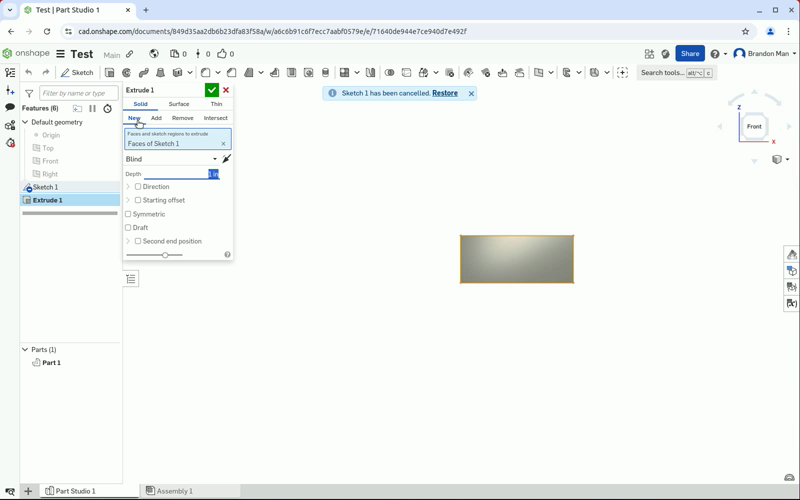
text(1.685)
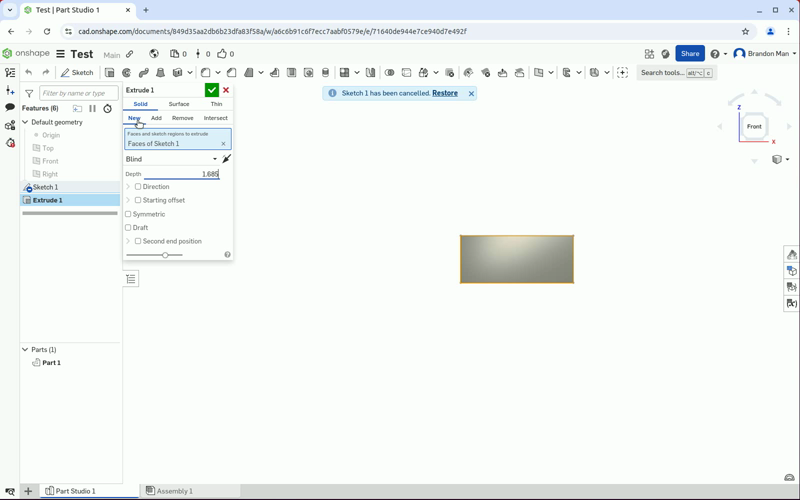
key(enter)
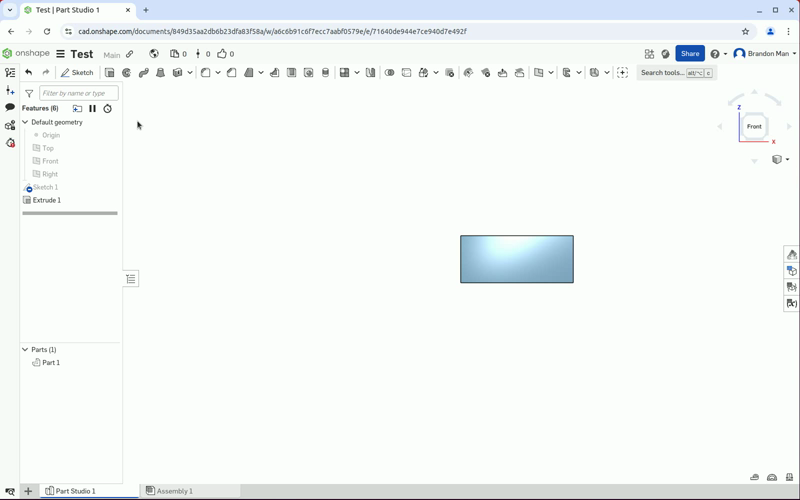
key(shift+h)
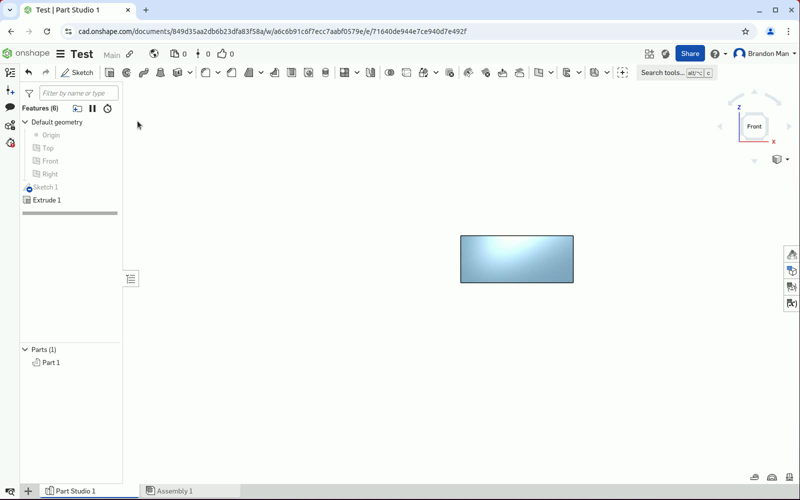
key(shift+h)
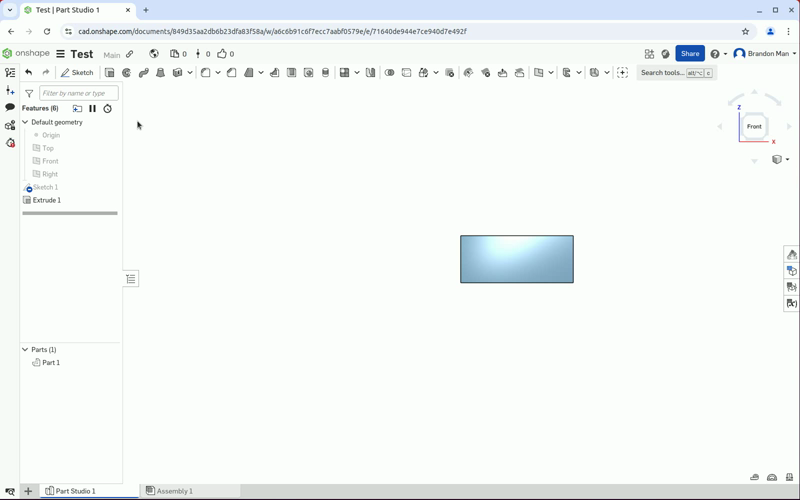
mouse_move(73, 189)
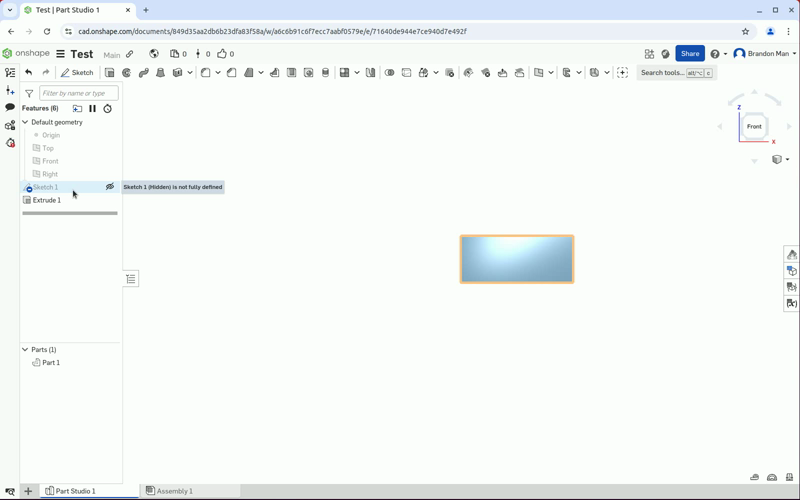
click(73, 189)
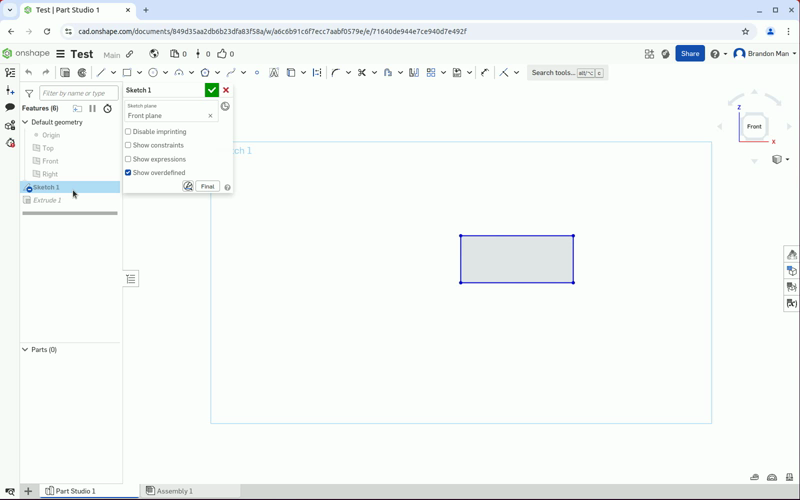
mouse_move(229, 92)
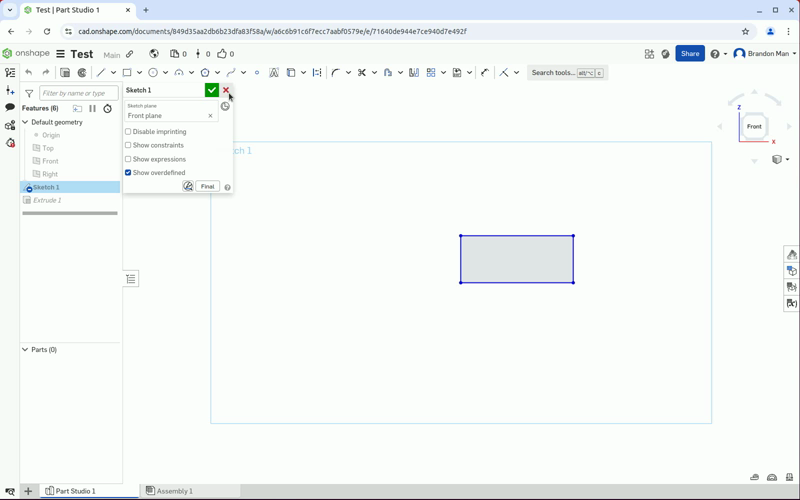
click(229, 92)
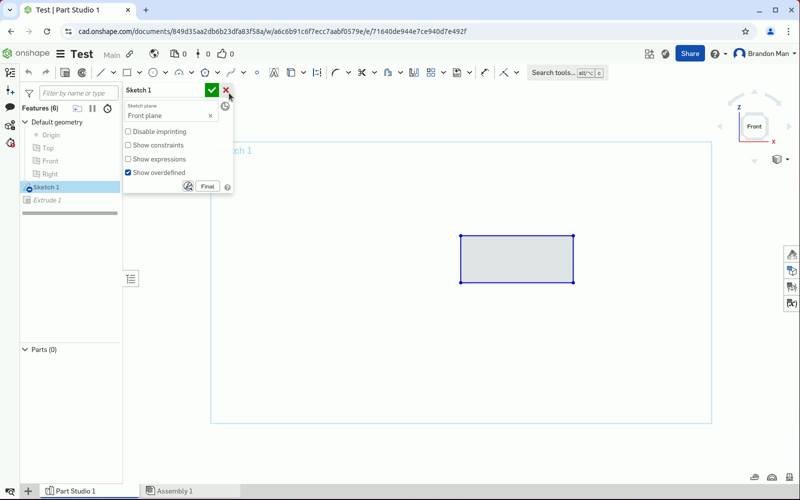
key(shift+s)
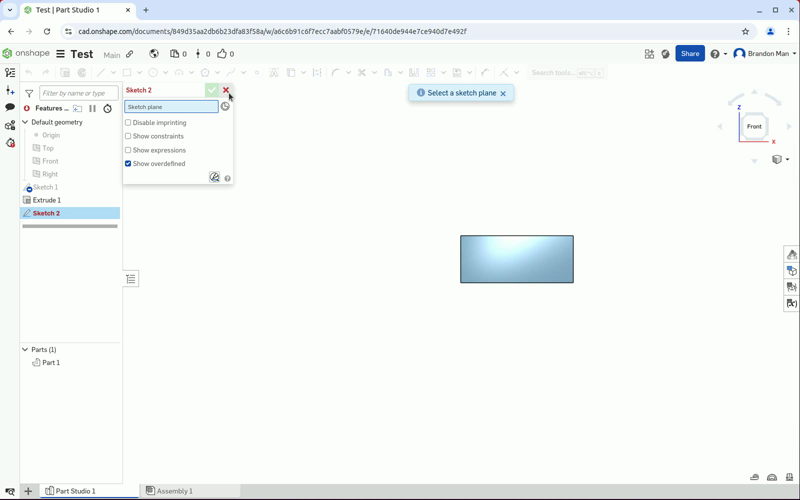
mouse_move(73, 163)
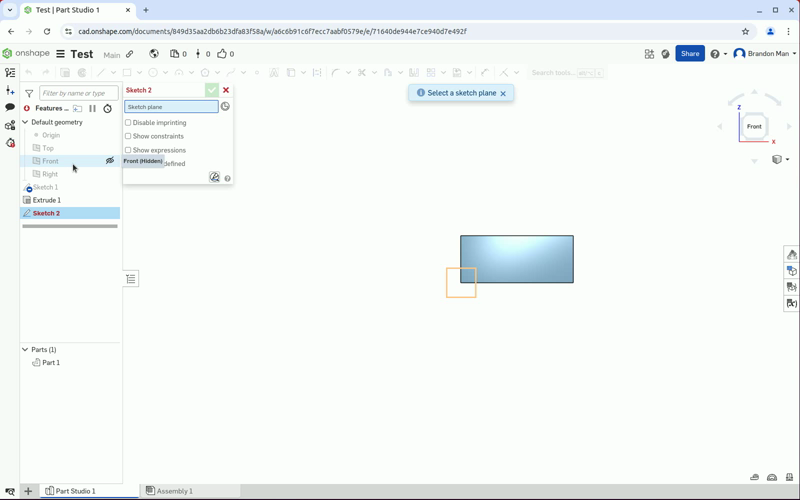
click(73, 163)
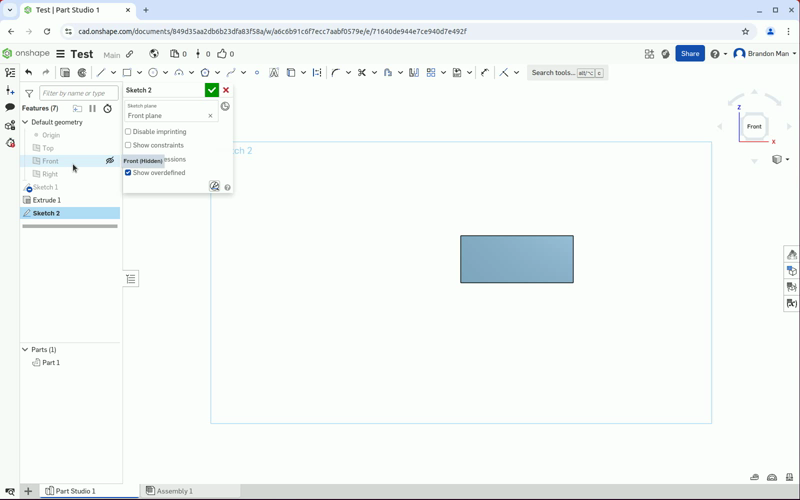
mouse_move(73, 352)
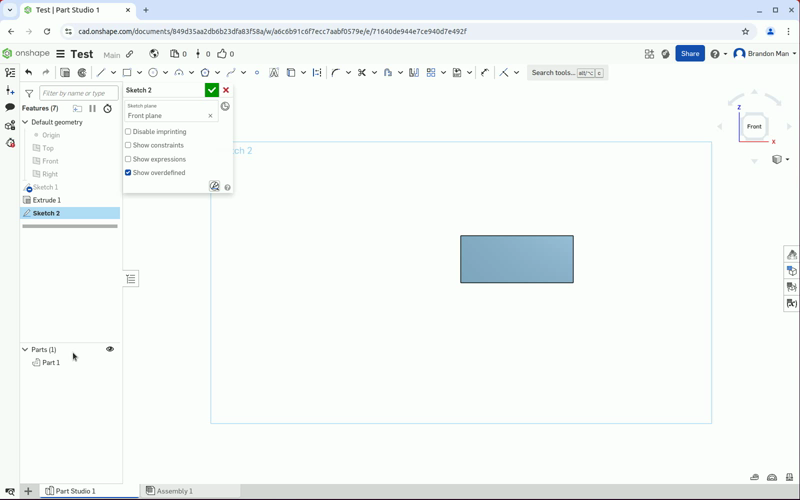
key(y)
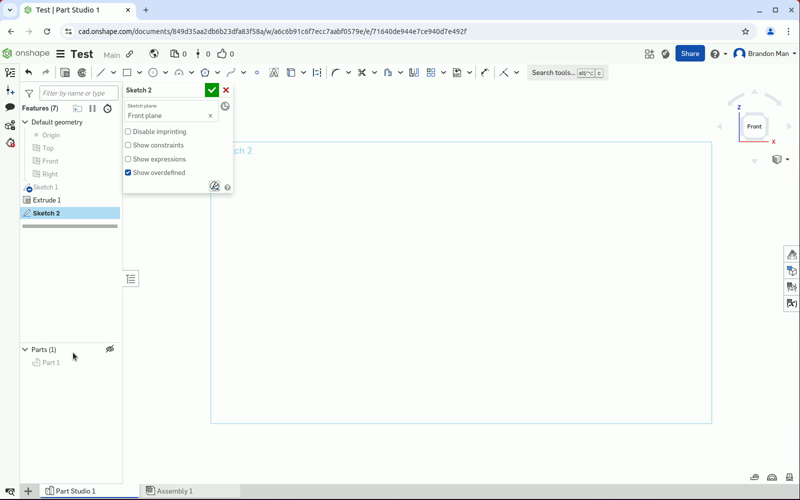
key(l)
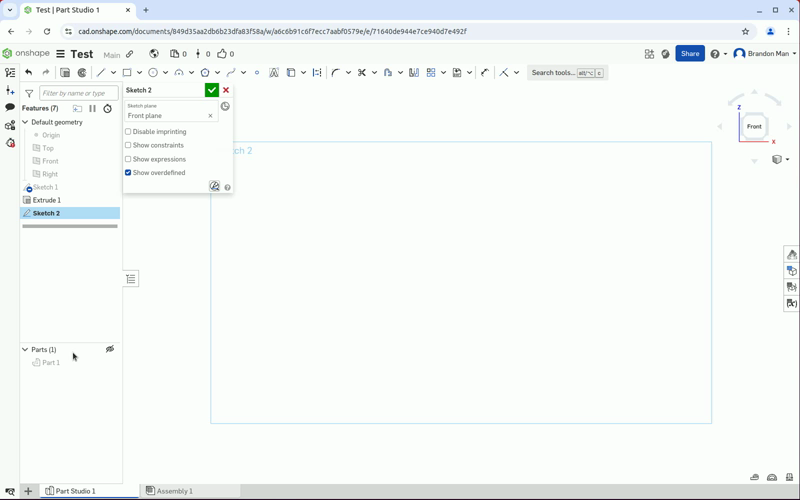
key_down(shift)
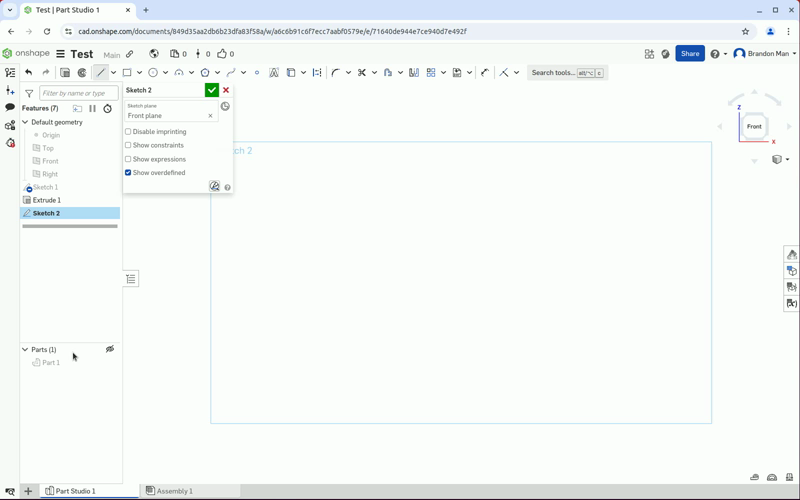
mouse_move(460, 270)
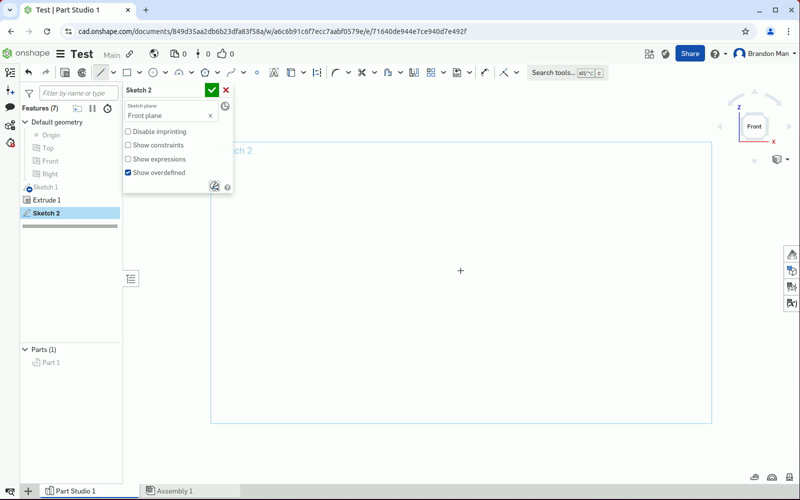
click(460, 270)
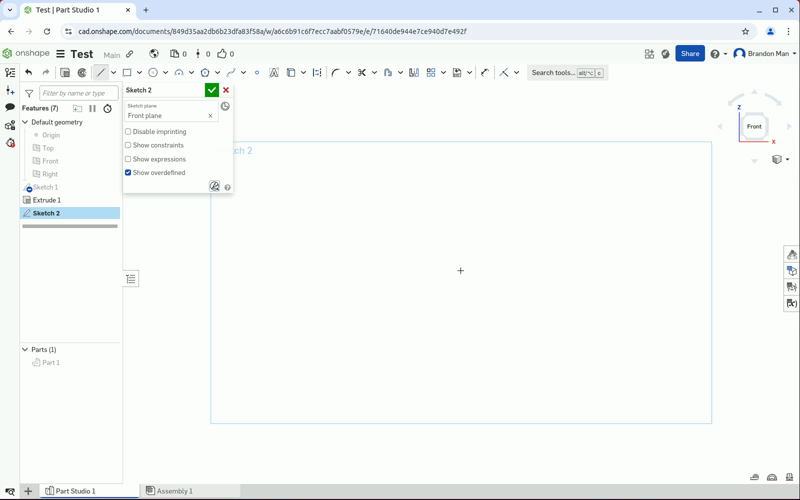
key_up(shift)
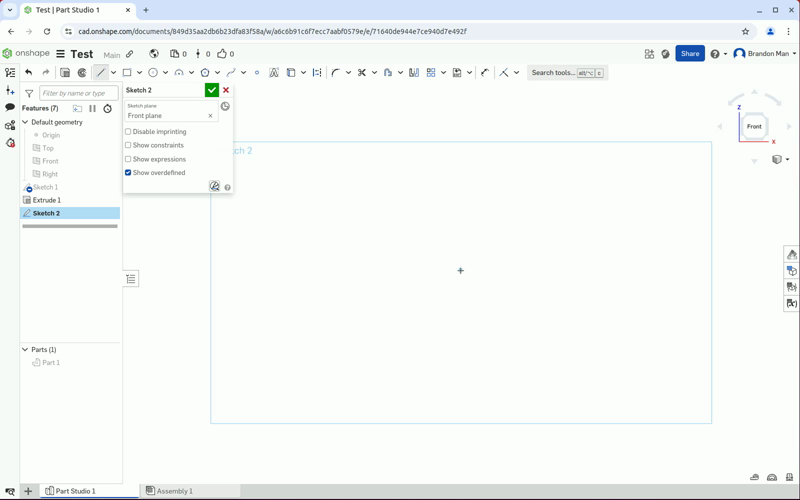
key_down(shift)
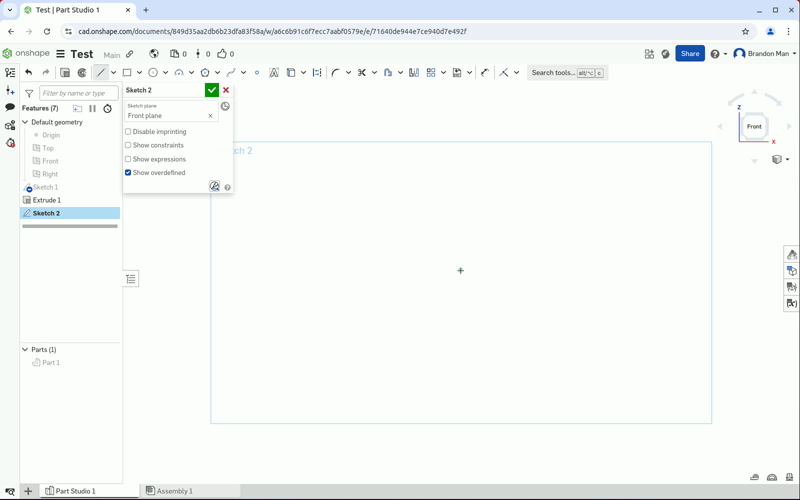
mouse_move(490, 270)
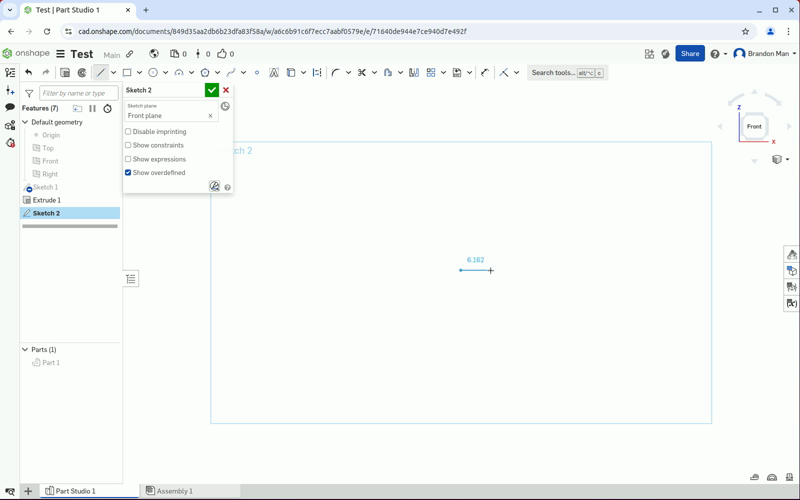
mouse_move(514, 270)
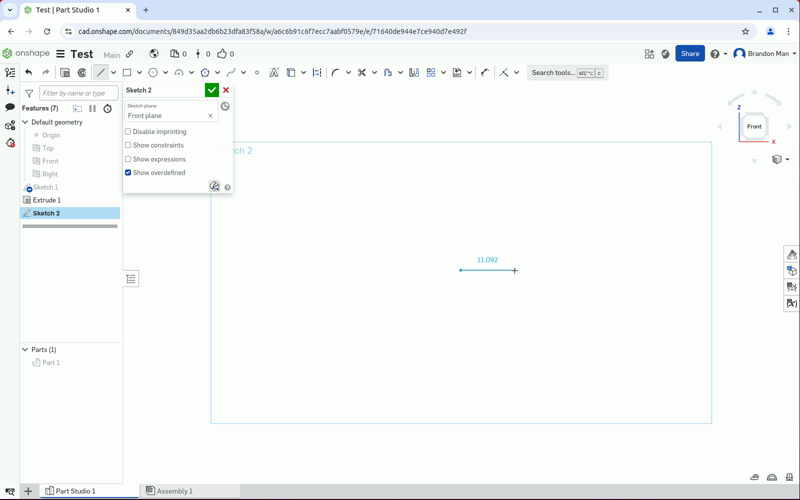
click(514, 270)
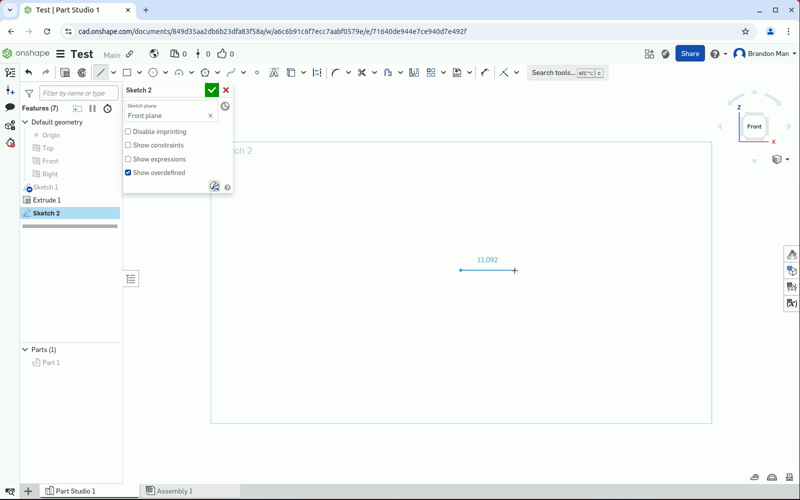
key_up(shift)
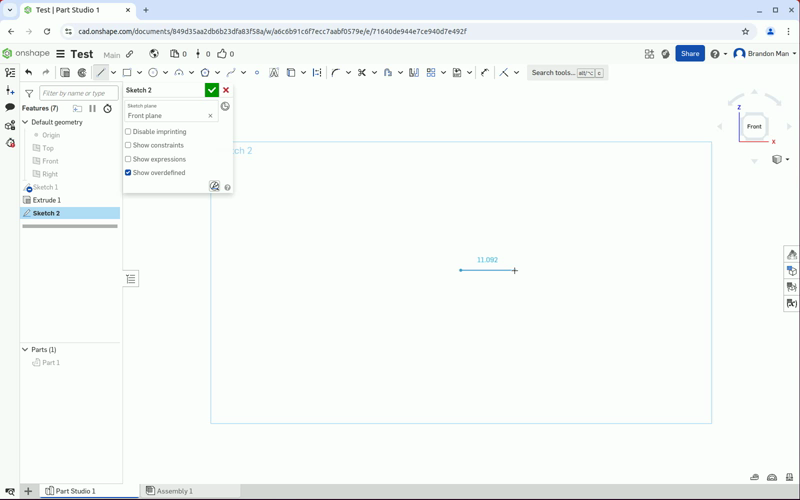
key(esc)
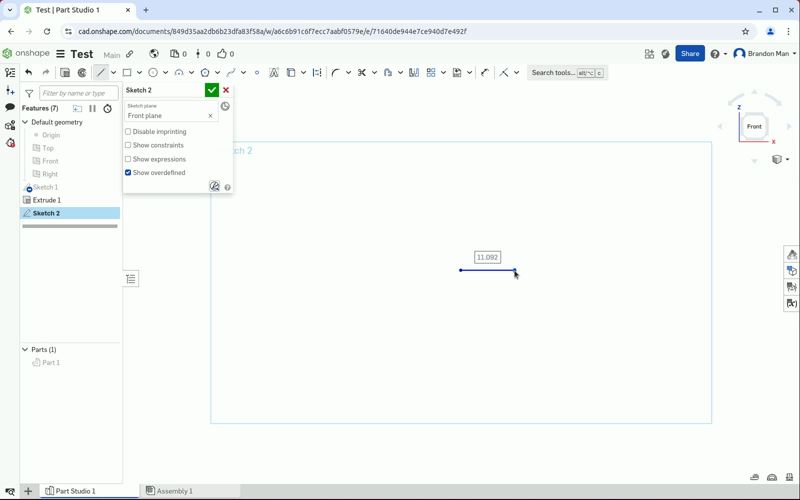
key(a)
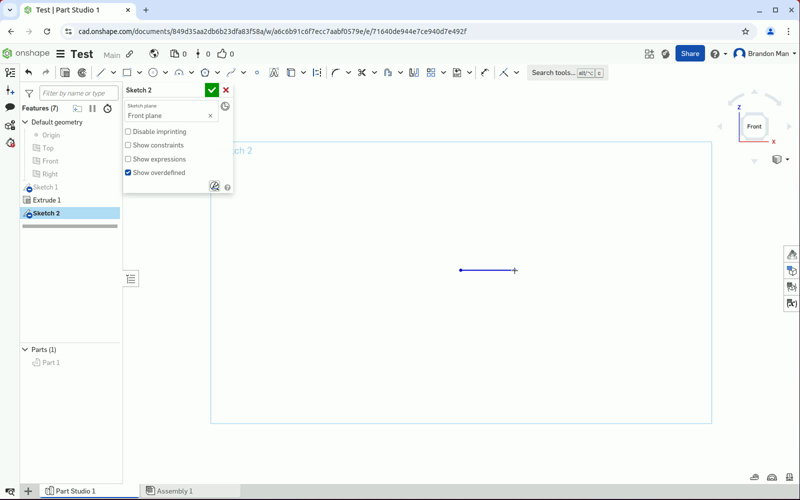
mouse_move(514, 270)
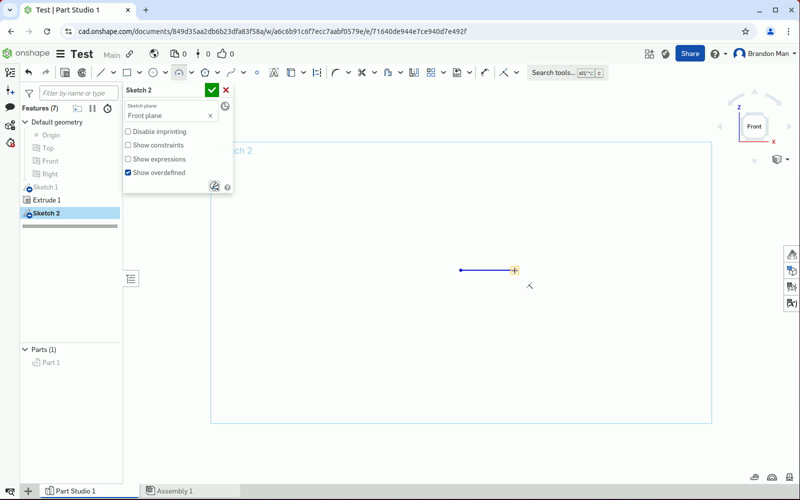
click(514, 270)
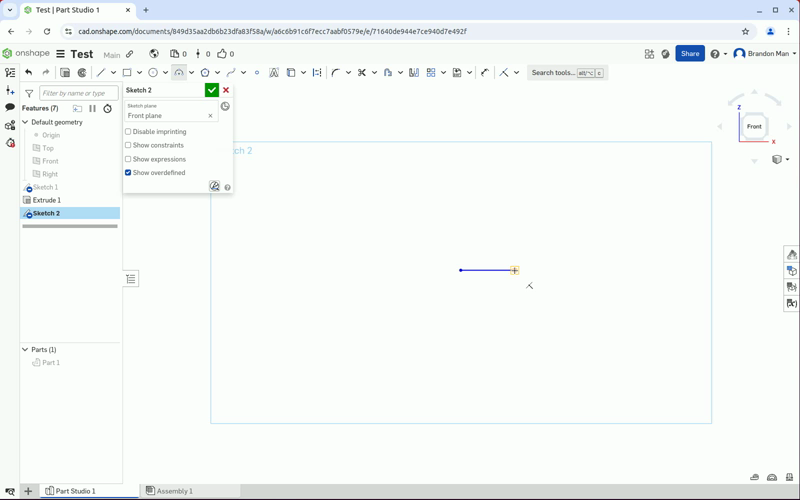
key_down(shift)
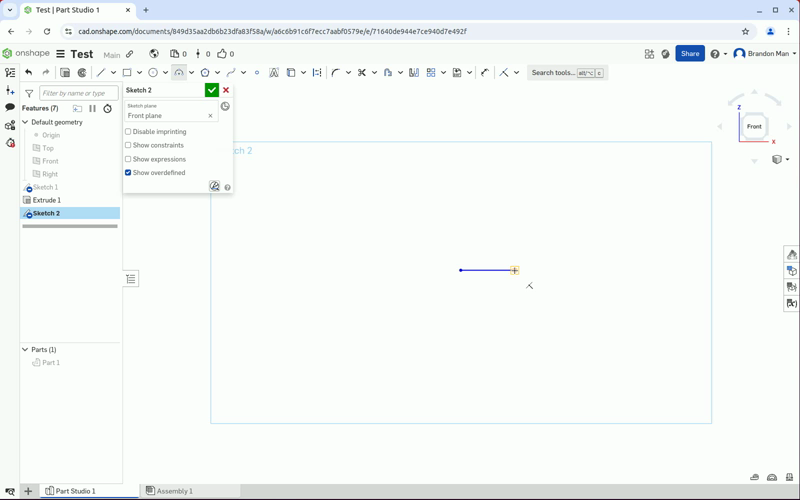
mouse_move(519, 265)
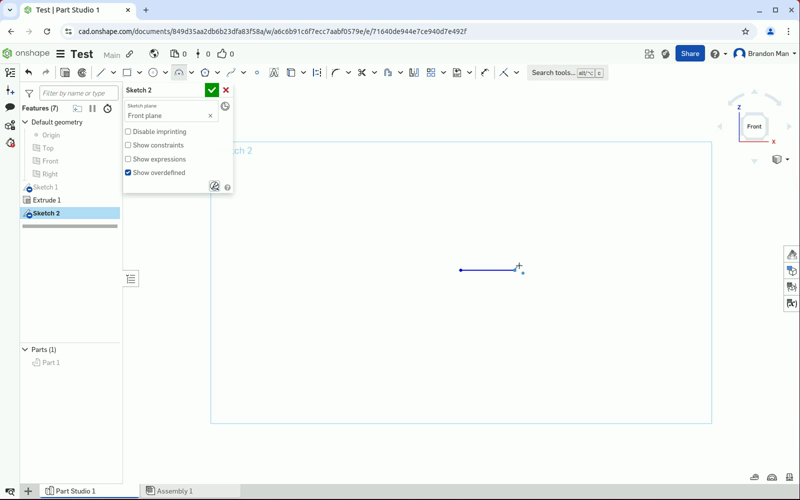
scroll(6)
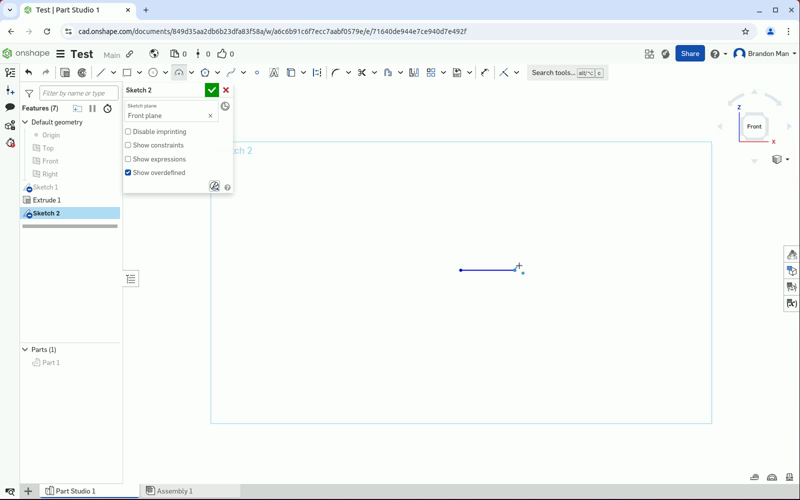
scroll(6)
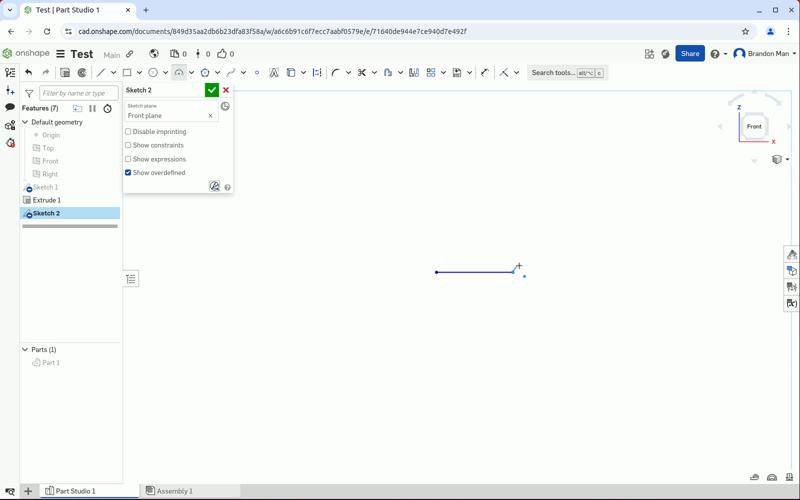
scroll(6)
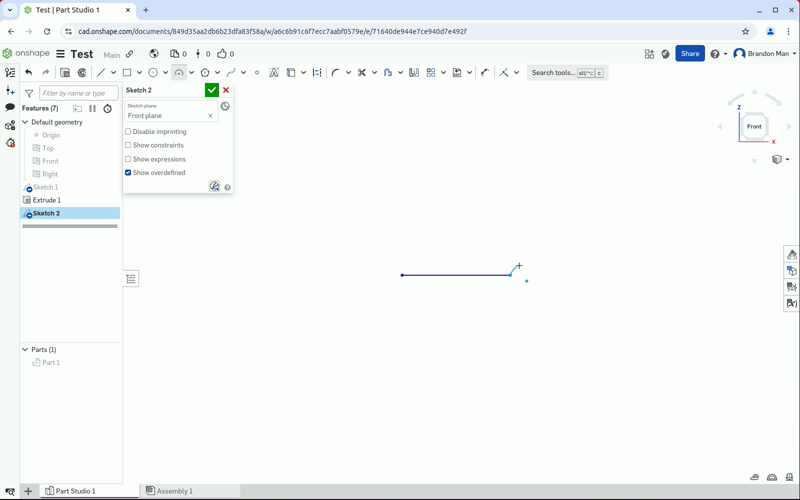
scroll(6)
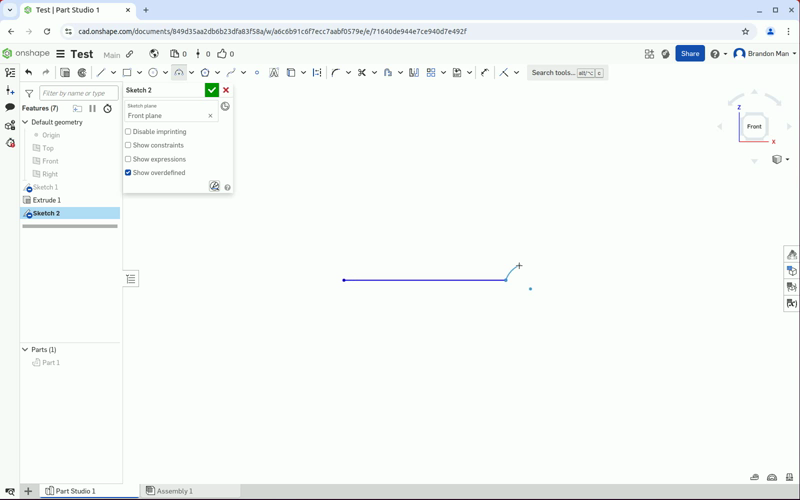
scroll(6)
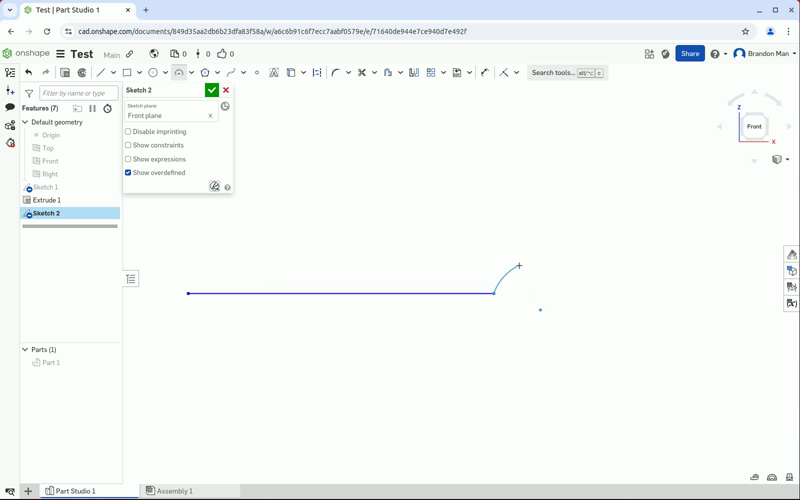
scroll(6)
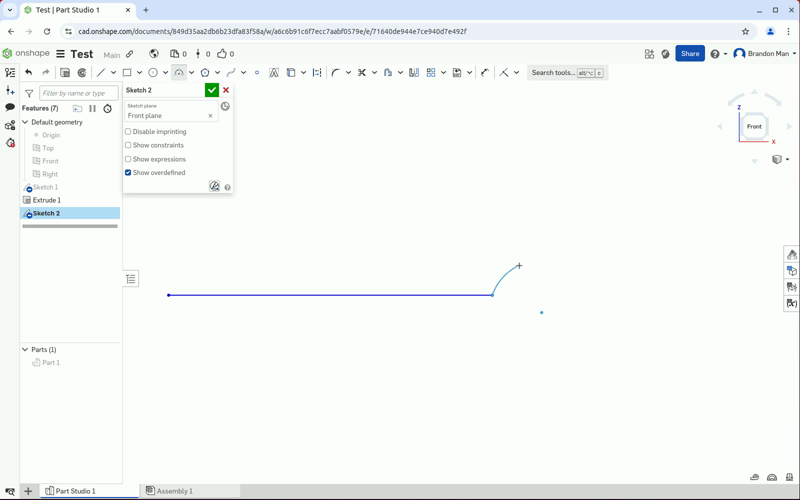
scroll(6)
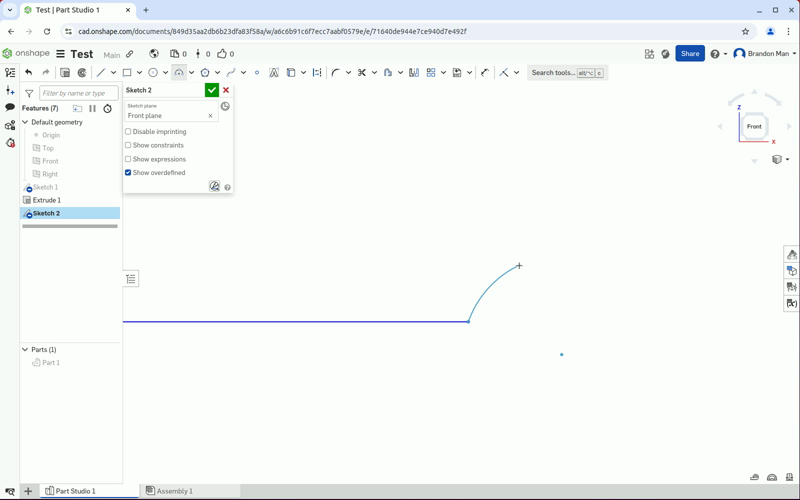
click(519, 265)
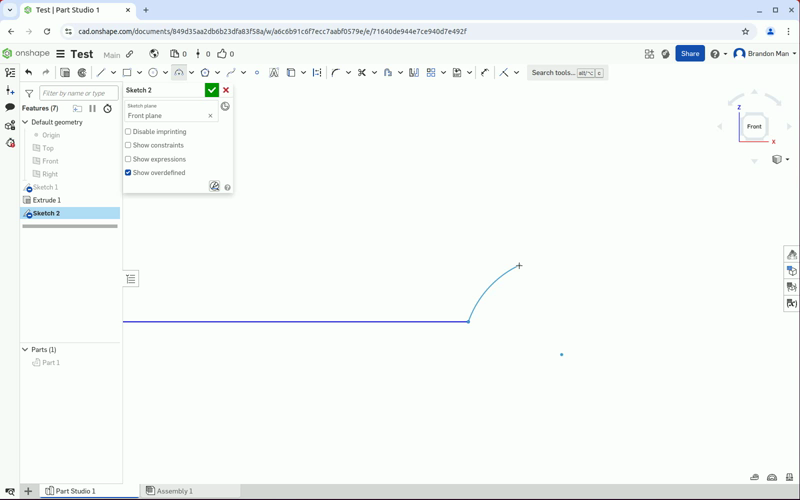
scroll(-6)
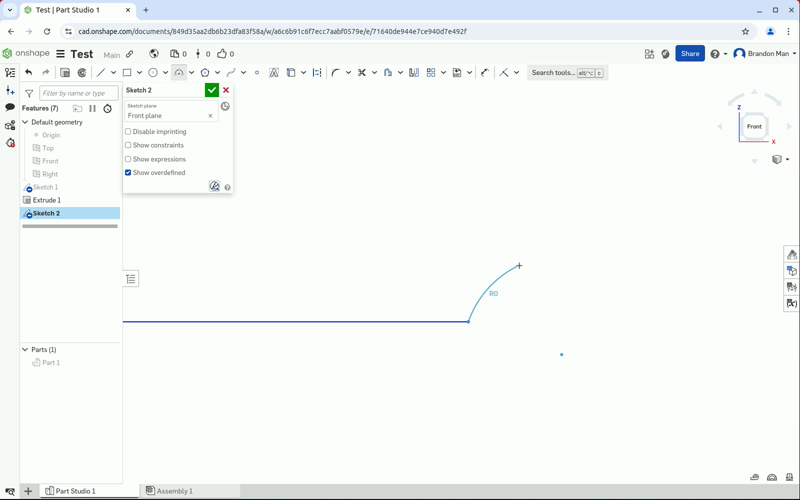
scroll(-6)
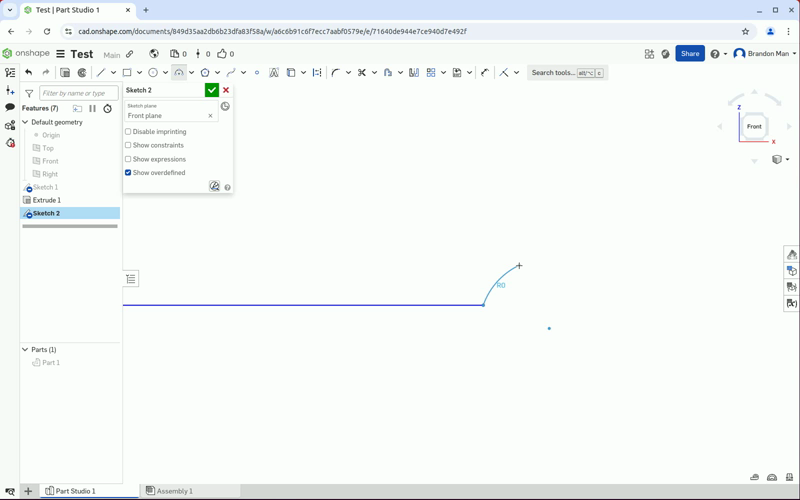
scroll(-6)
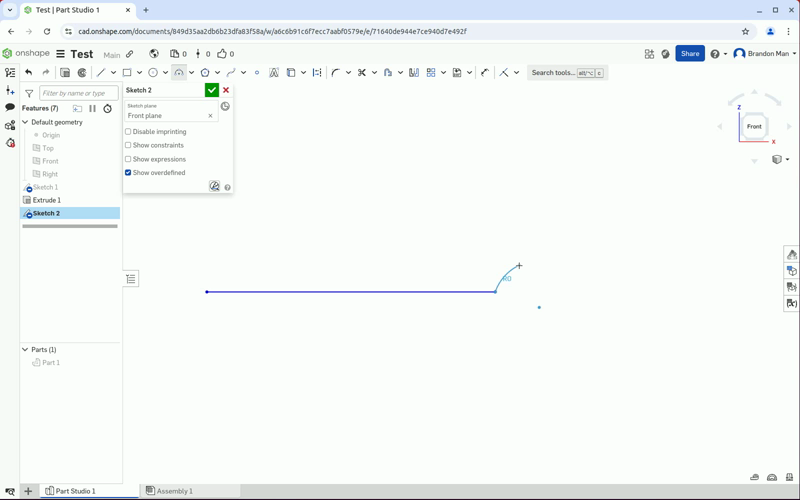
scroll(-6)
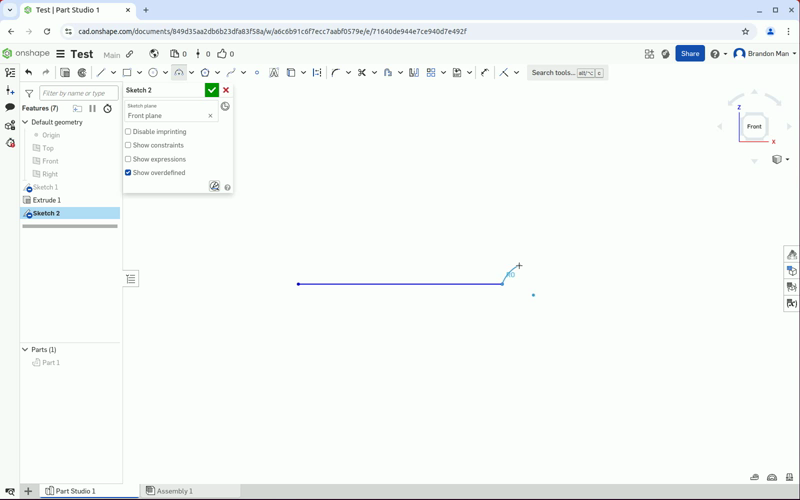
scroll(-6)
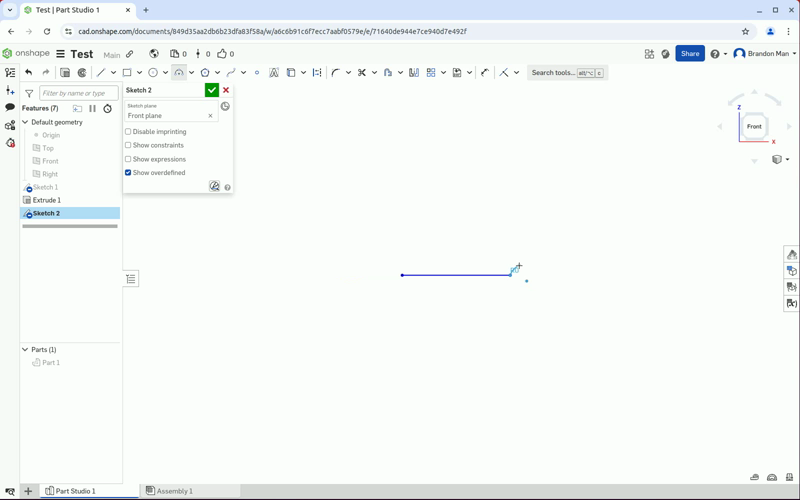
scroll(-6)
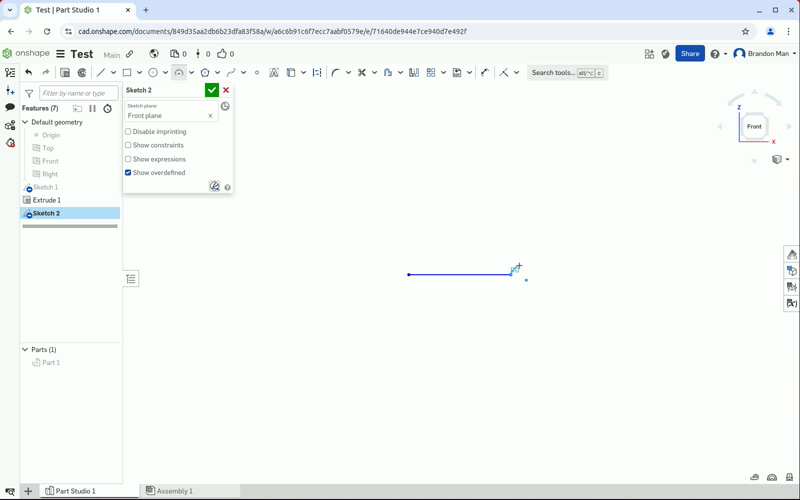
scroll(-6)
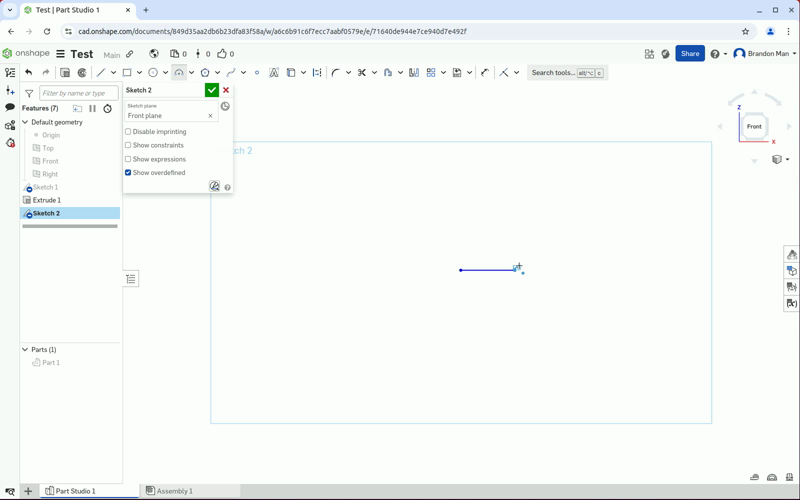
mouse_move(517, 268)
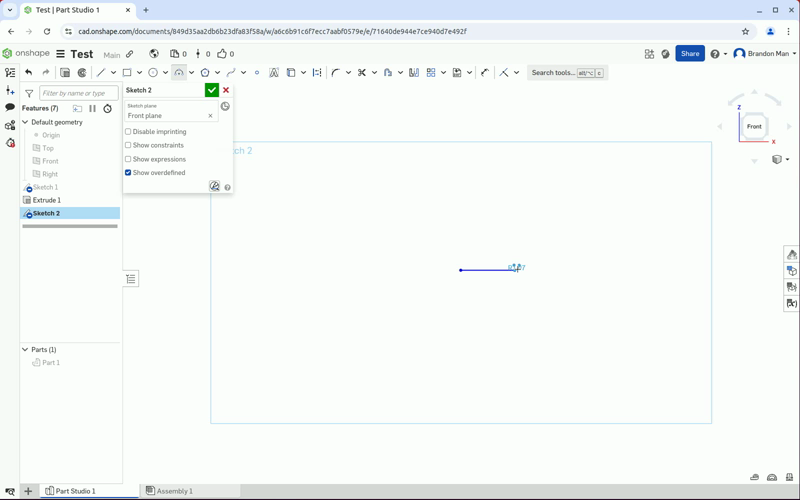
scroll(6)
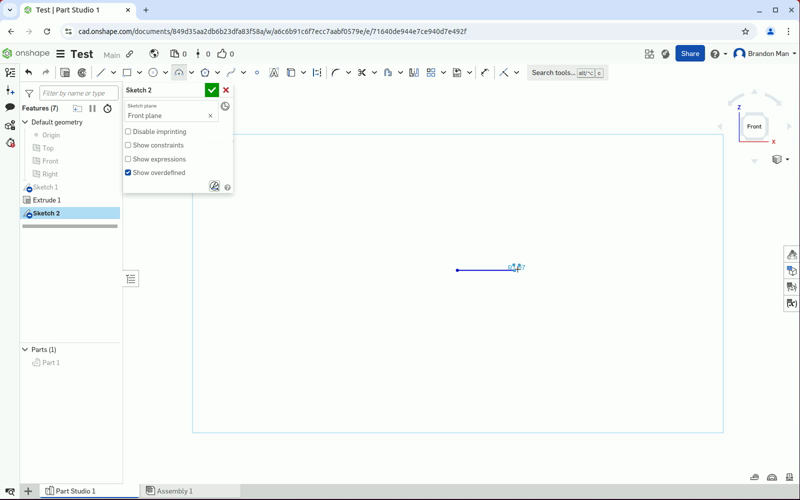
scroll(6)
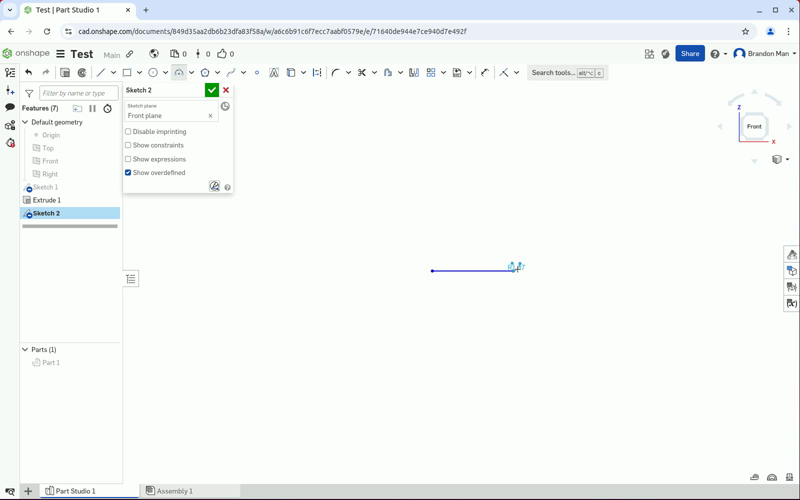
scroll(6)
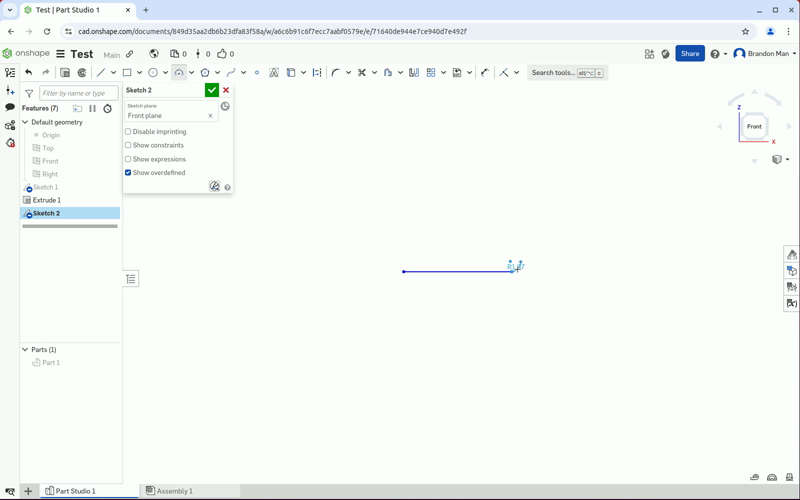
scroll(6)
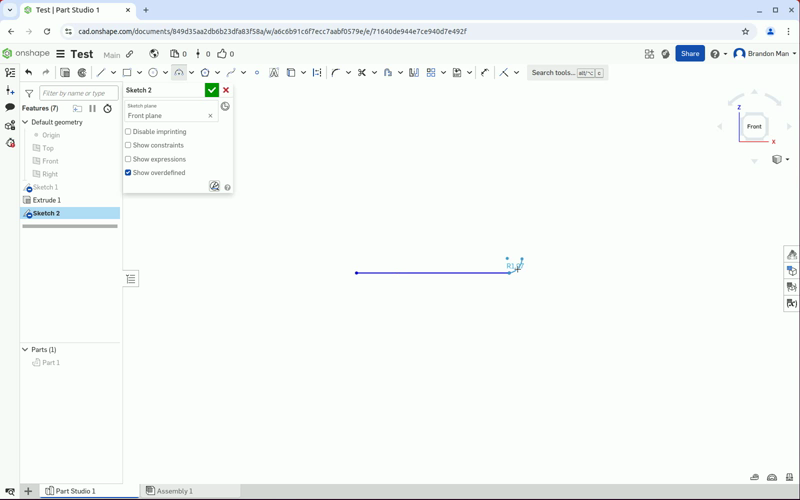
scroll(6)
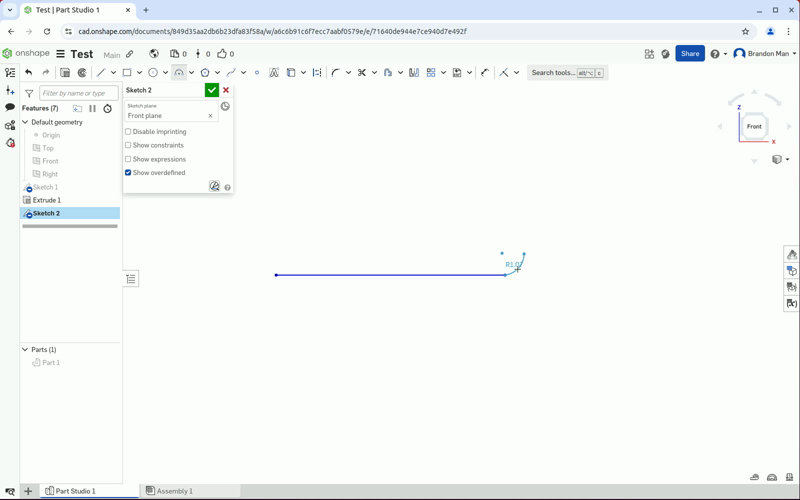
scroll(6)
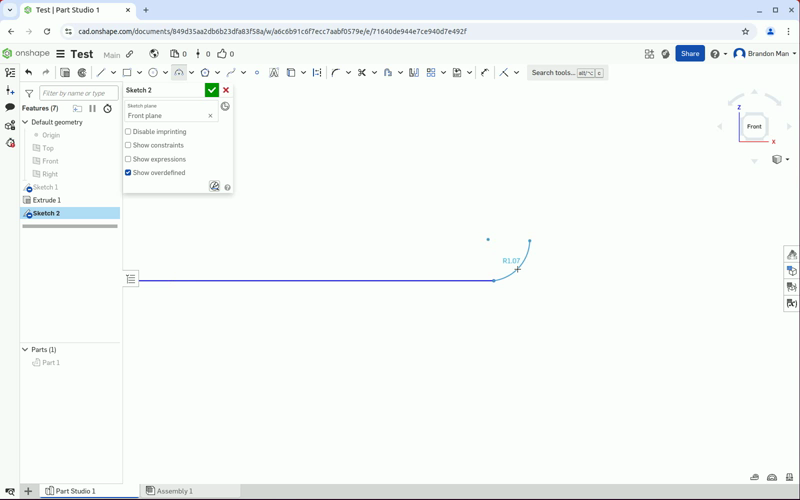
scroll(6)
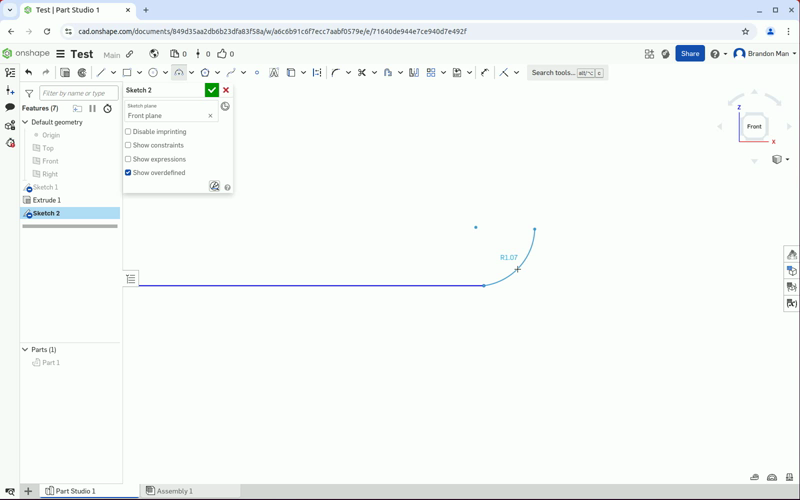
click(517, 268)
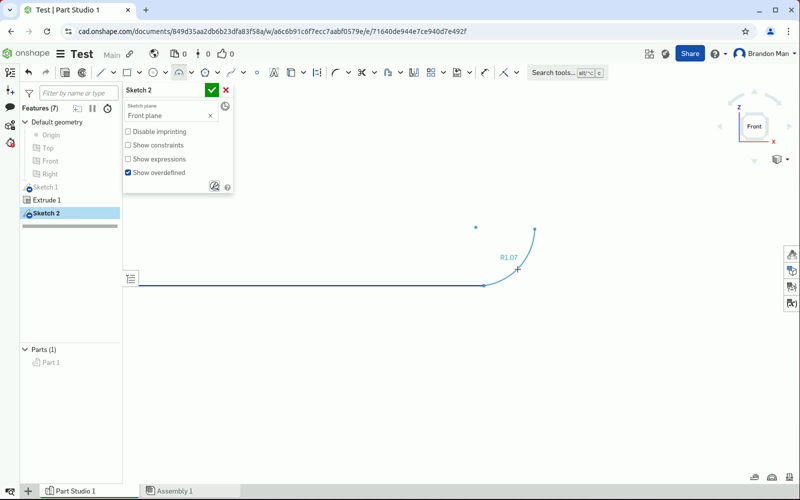
scroll(-6)
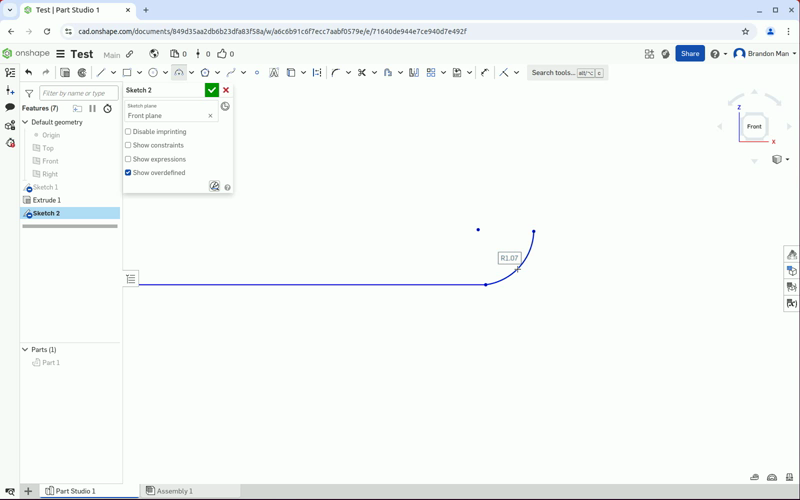
scroll(-6)
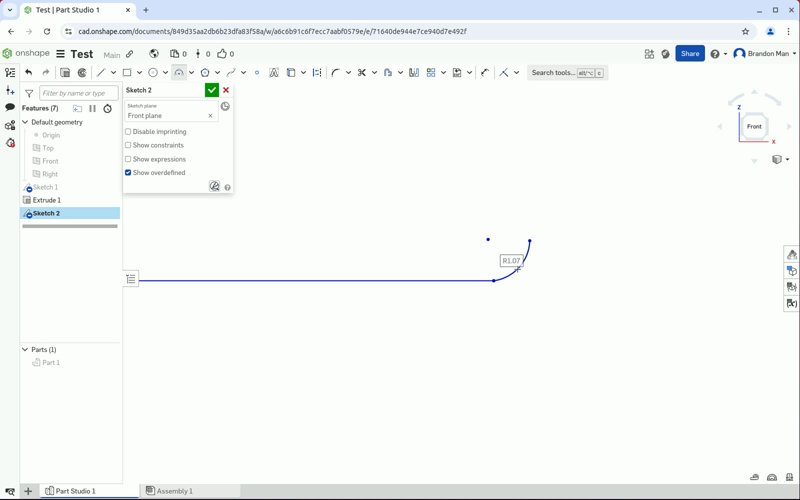
scroll(-6)
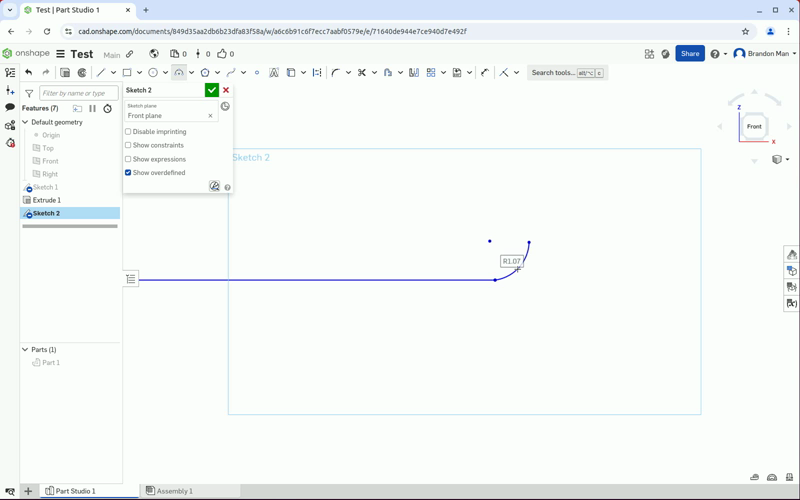
scroll(-6)
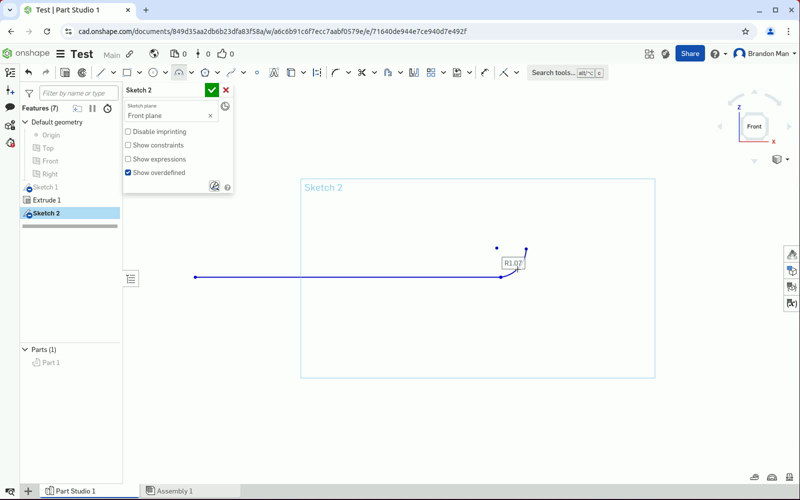
scroll(-6)
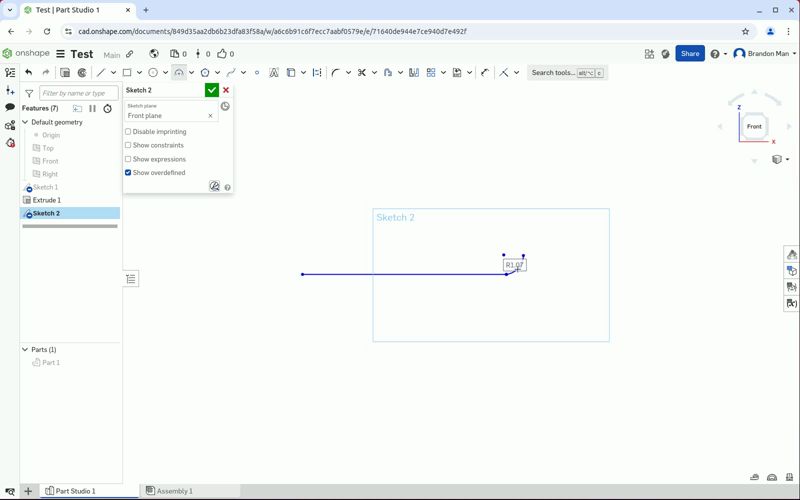
scroll(-6)
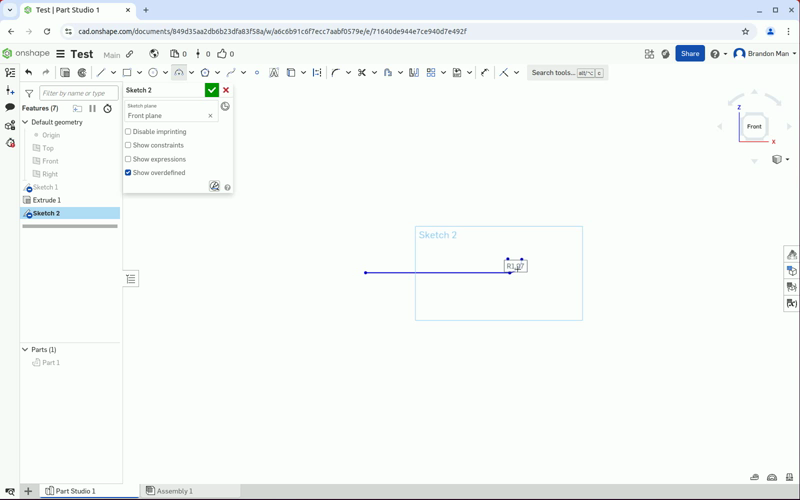
scroll(-6)
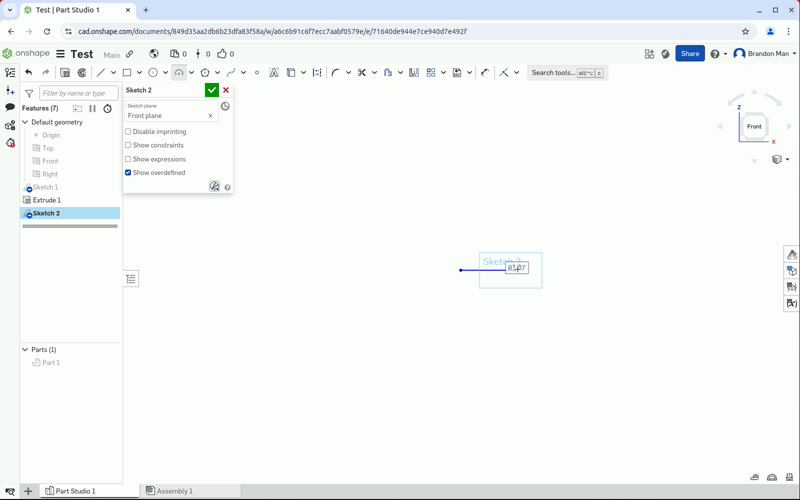
key_up(shift)
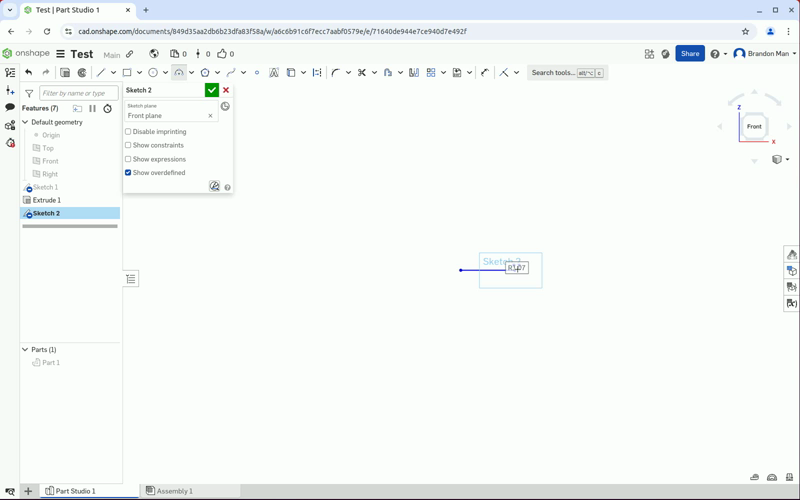
key(esc)
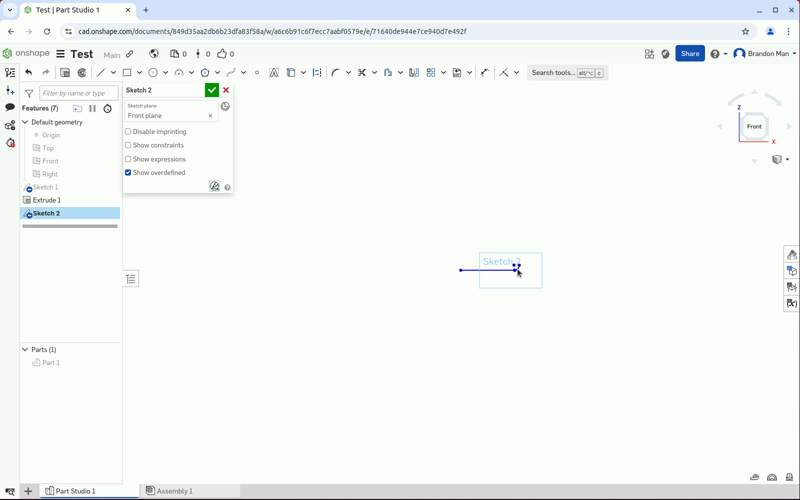
key(l)
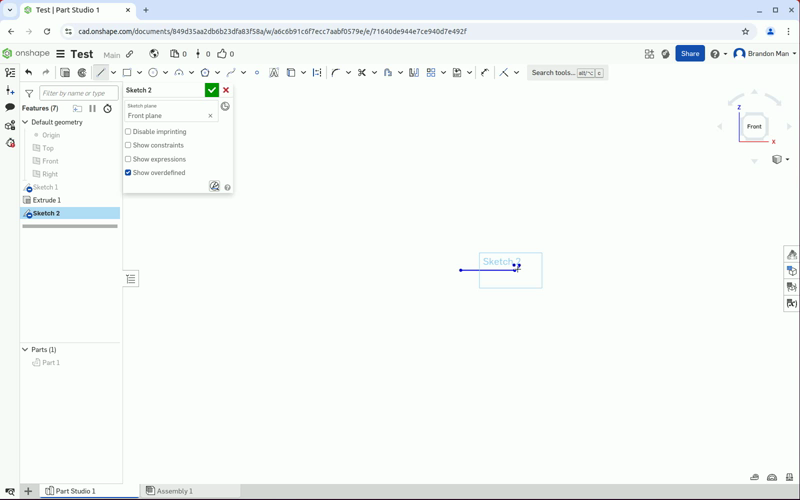
mouse_move(519, 265)
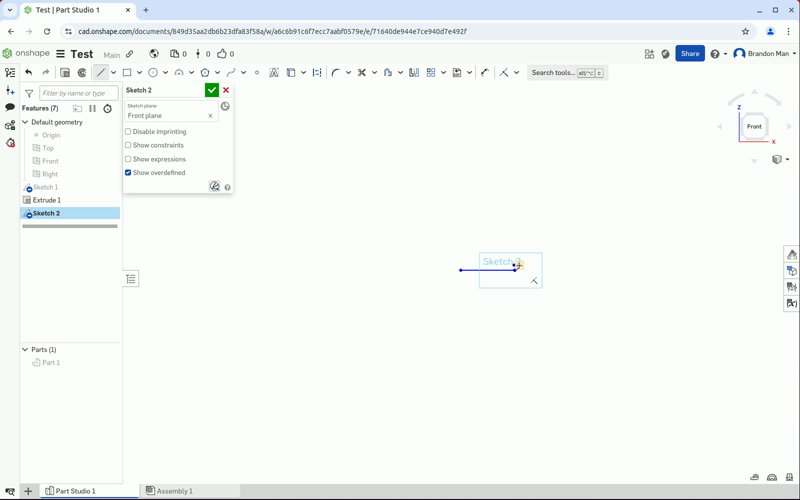
scroll(6)
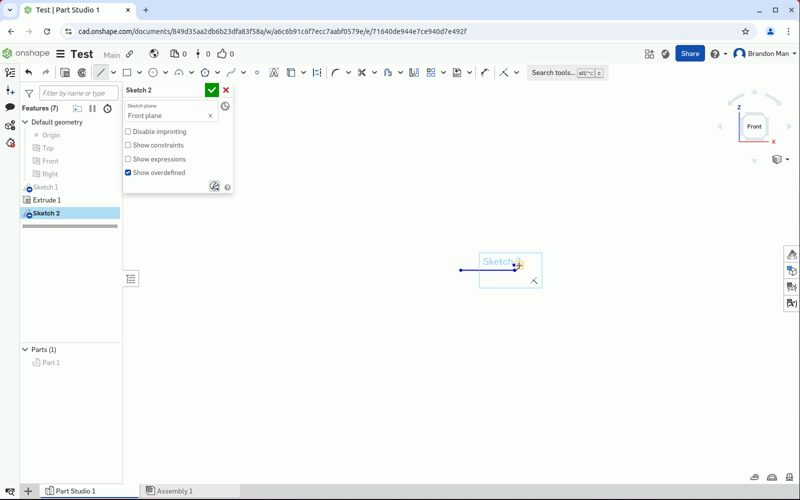
scroll(6)
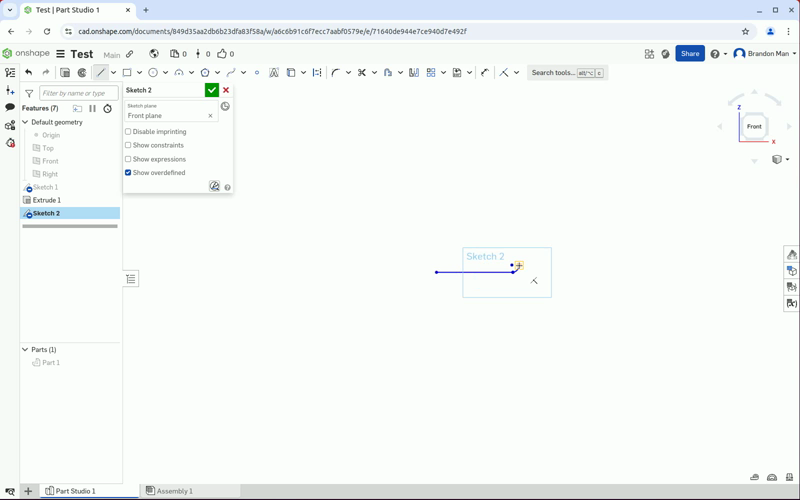
scroll(6)
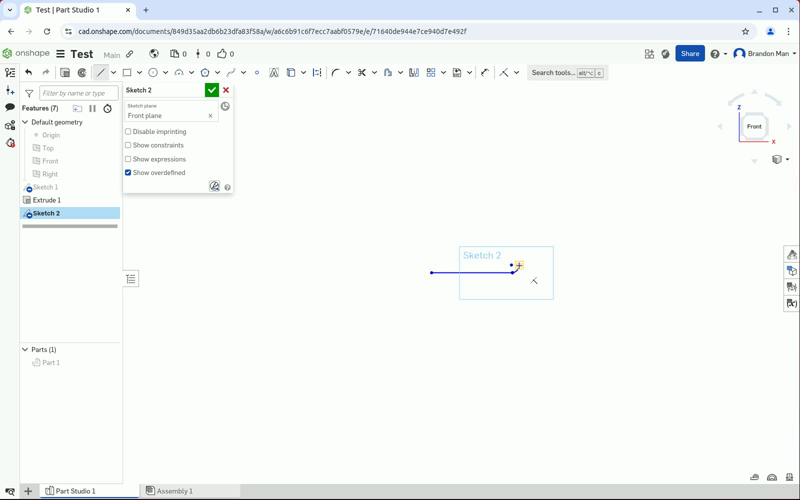
scroll(6)
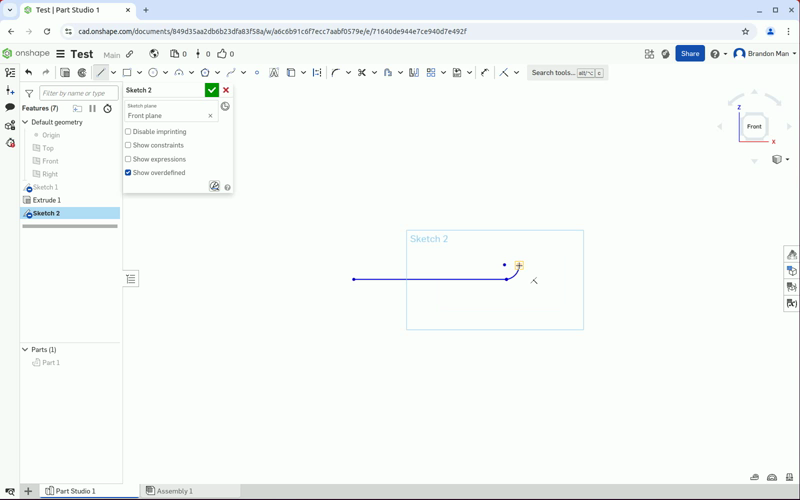
scroll(6)
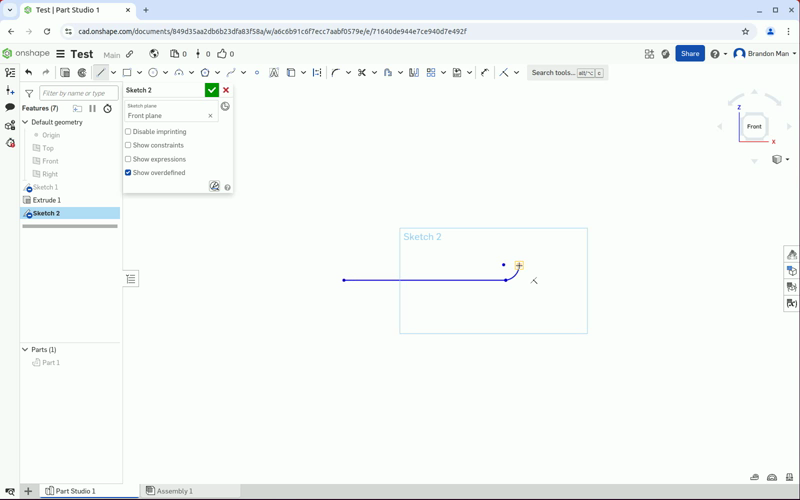
scroll(6)
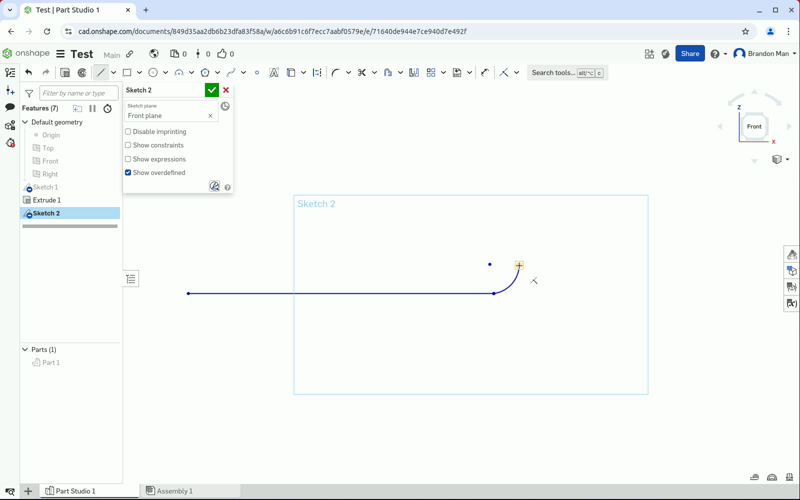
scroll(6)
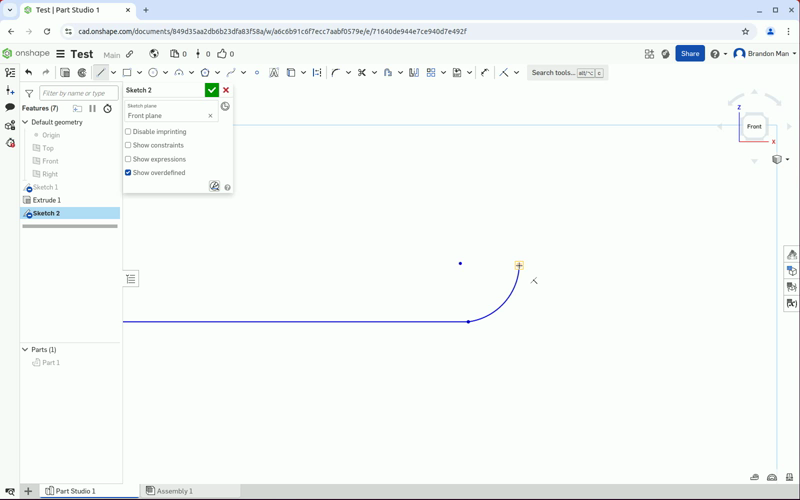
click(519, 265)
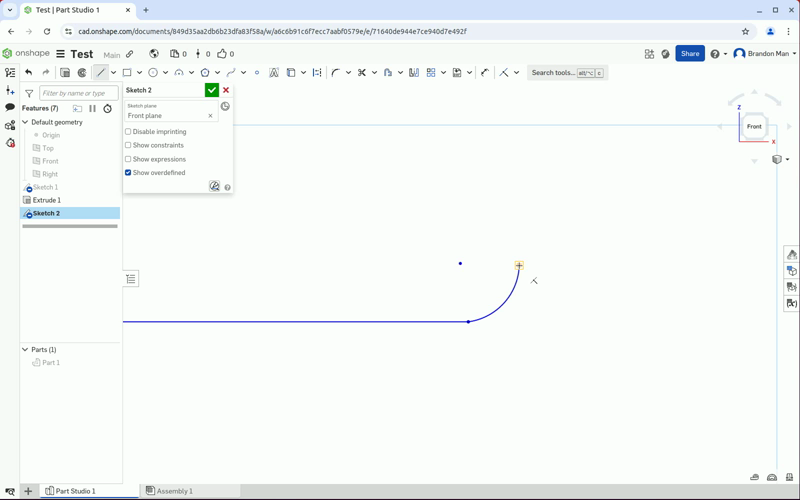
scroll(-6)
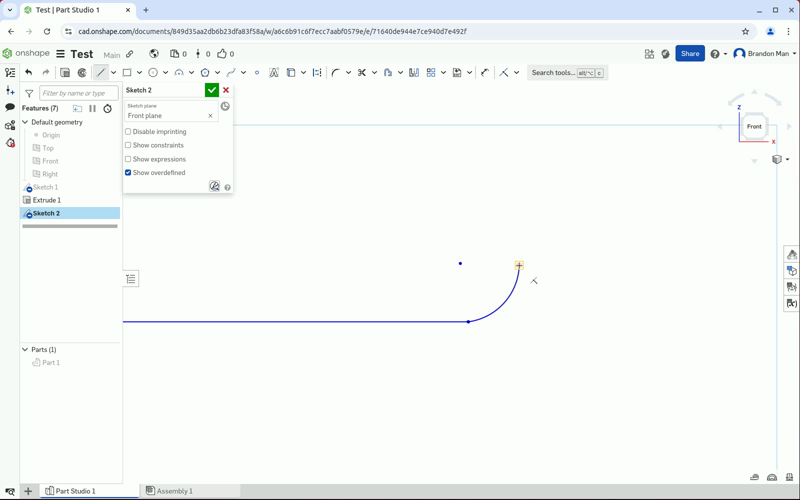
scroll(-6)
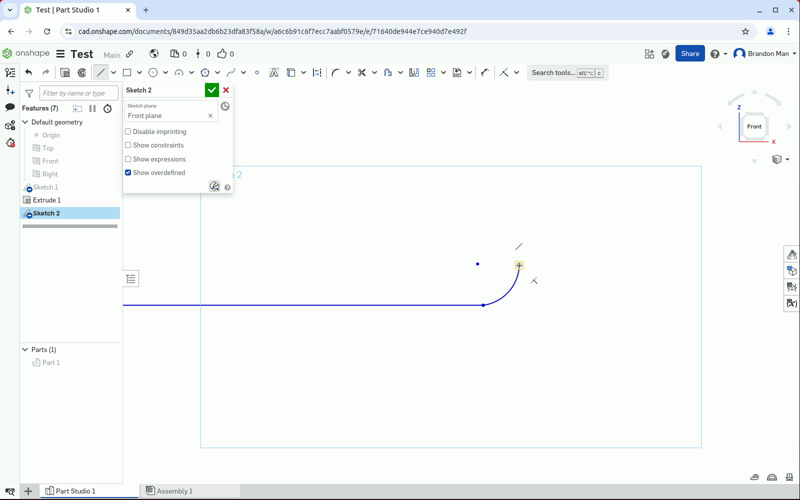
scroll(-6)
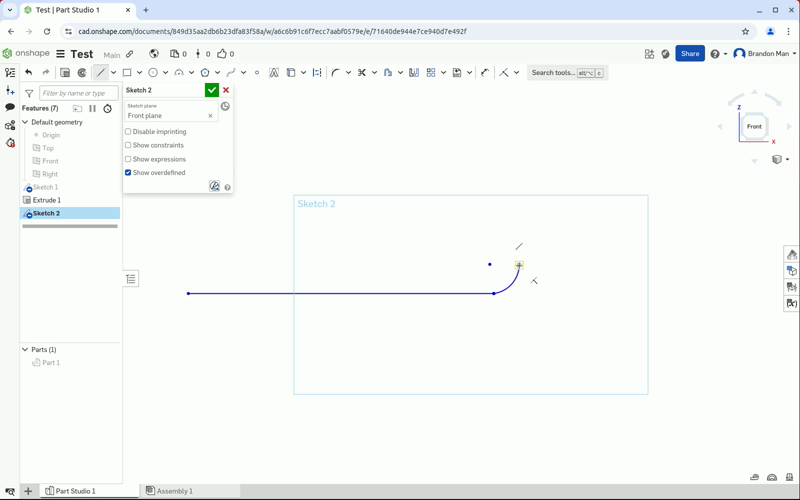
scroll(-6)
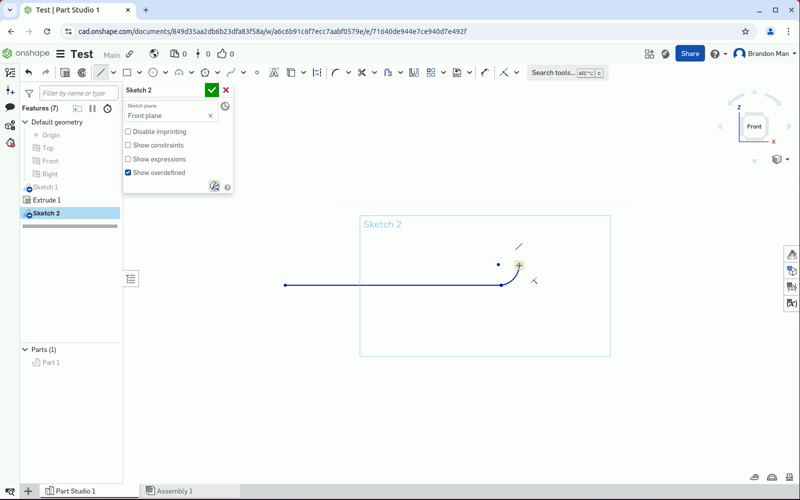
scroll(-6)
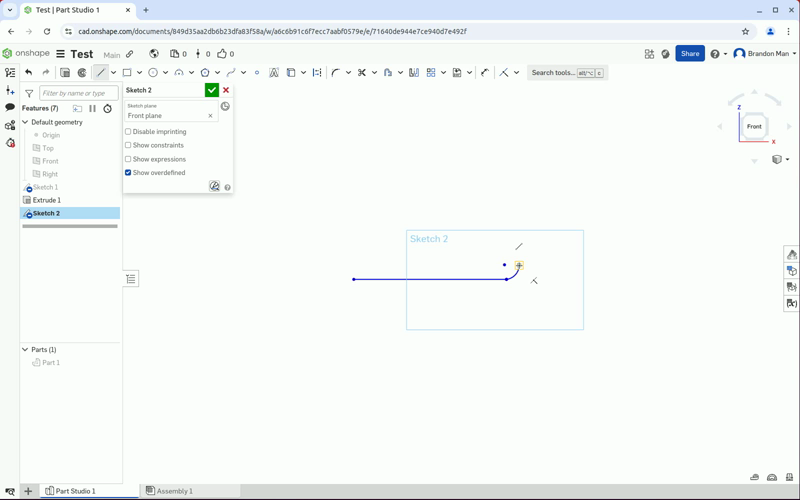
scroll(-6)
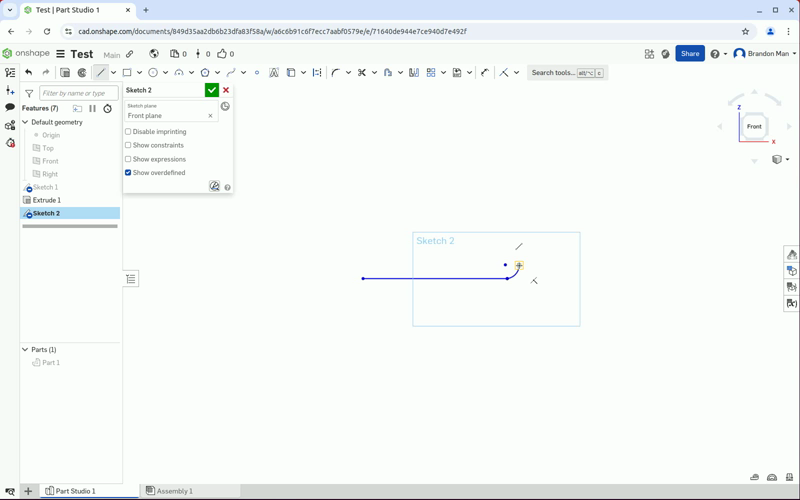
scroll(-6)
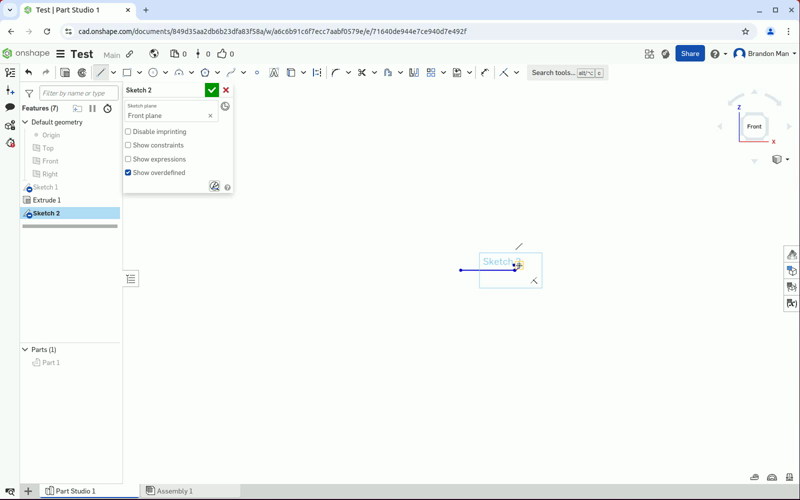
key_down(shift)
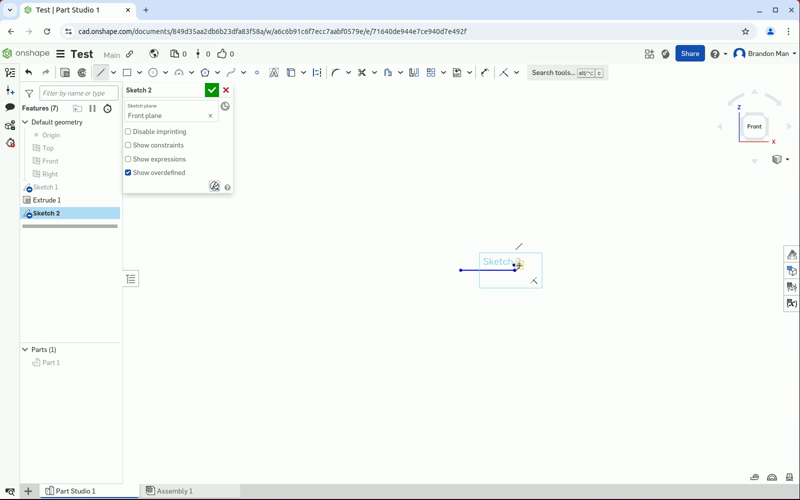
mouse_move(549, 265)
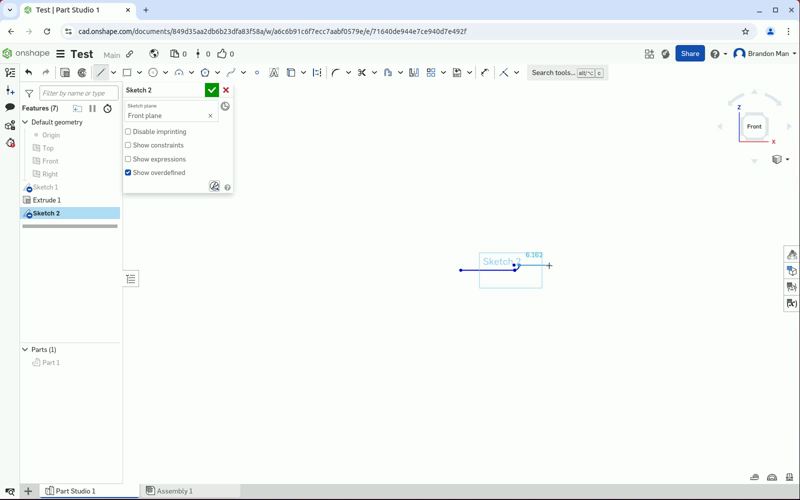
mouse_move(519, 248)
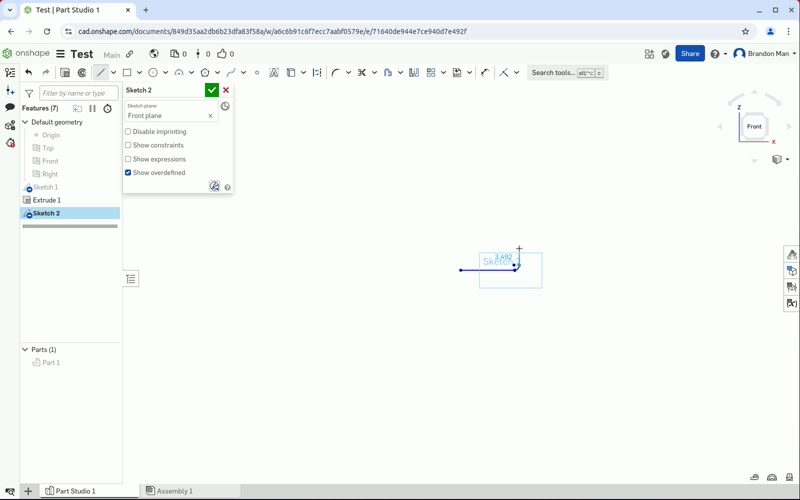
click(519, 248)
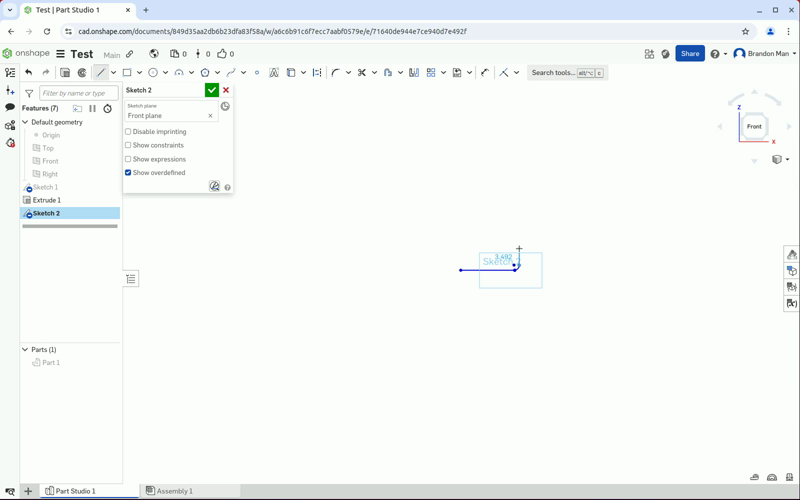
key_up(shift)
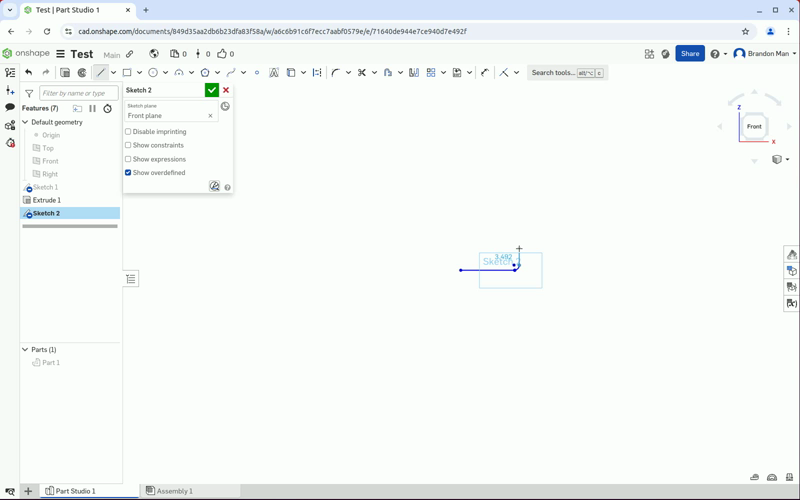
key_down(shift)
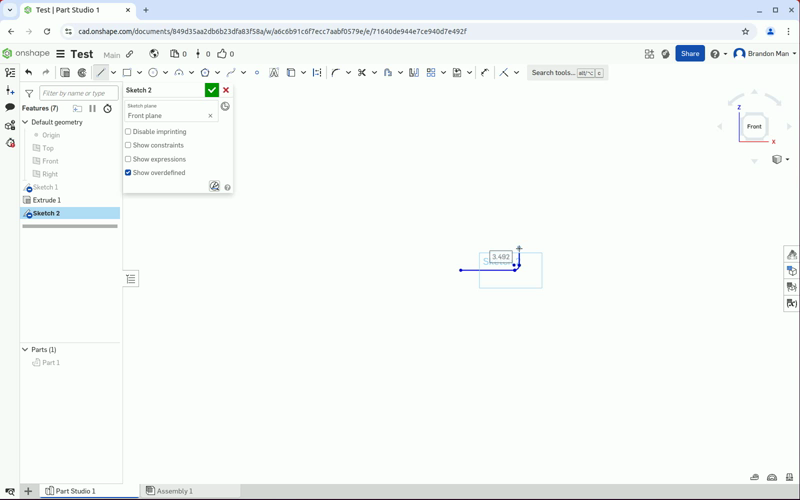
mouse_move(549, 248)
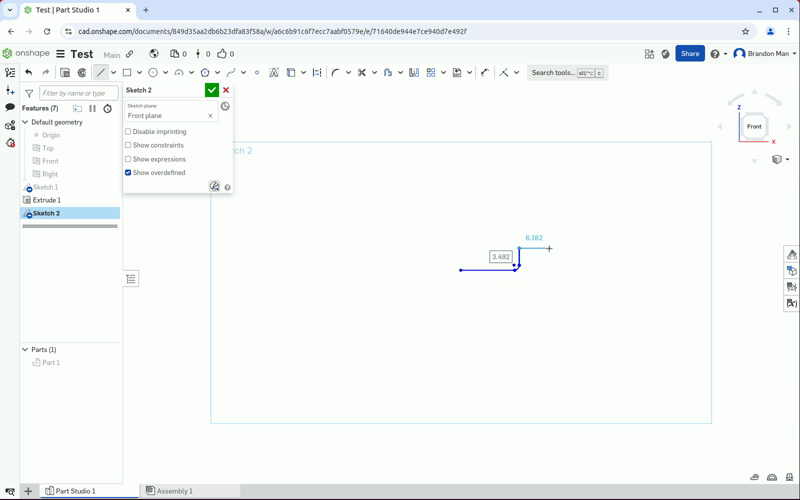
mouse_move(524, 248)
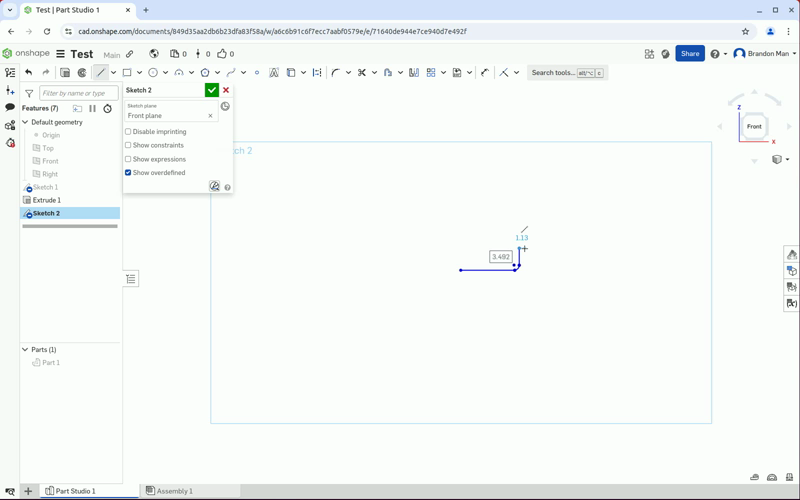
scroll(6)
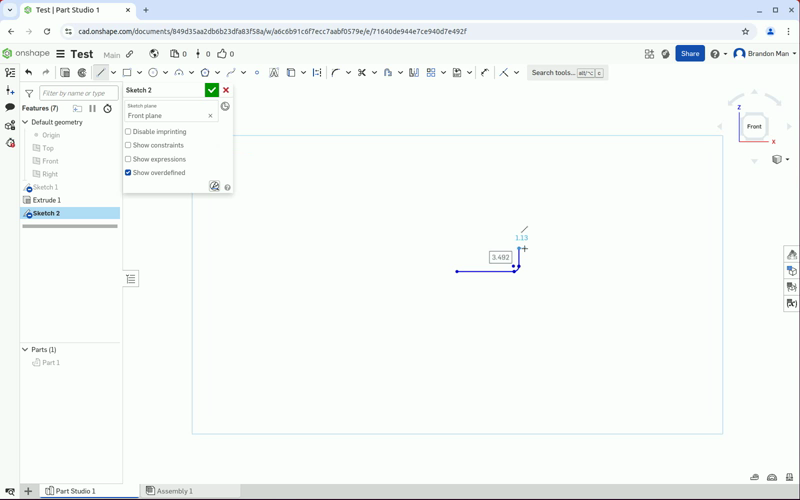
scroll(6)
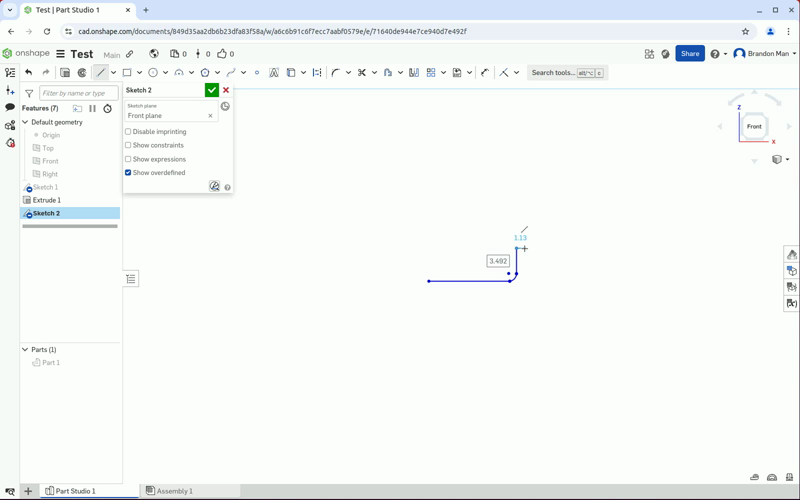
scroll(6)
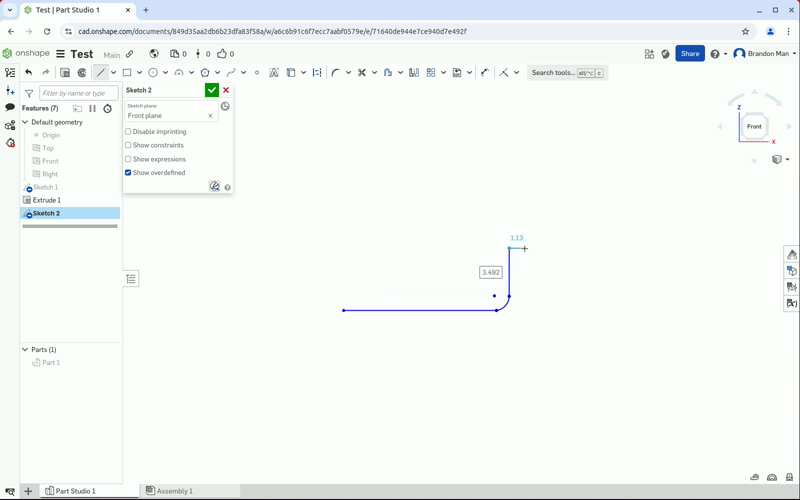
scroll(6)
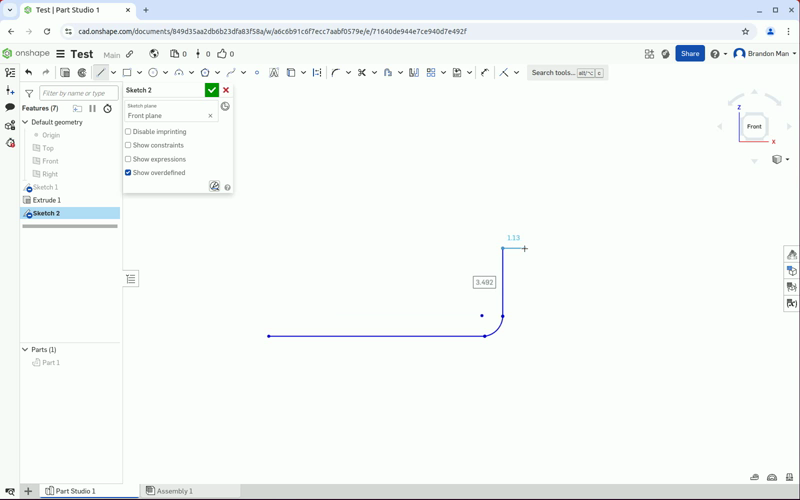
scroll(6)
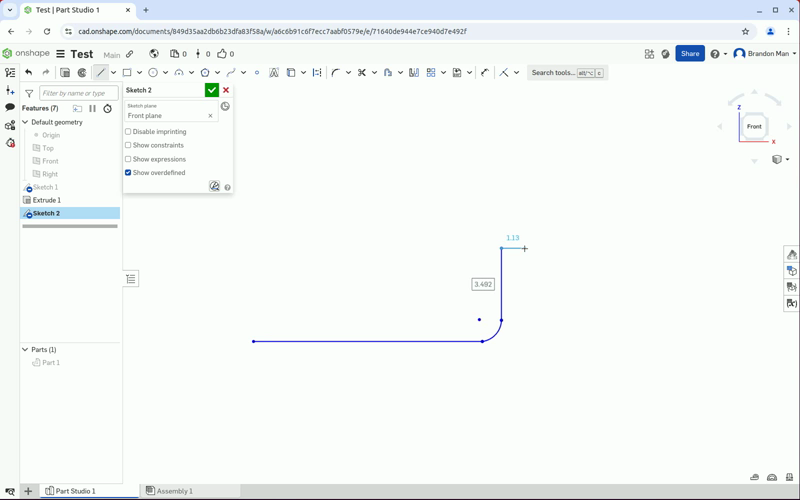
scroll(6)
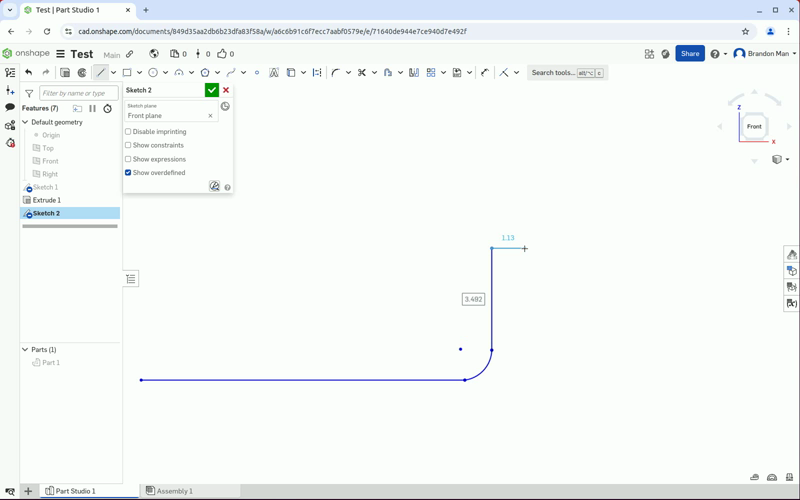
scroll(6)
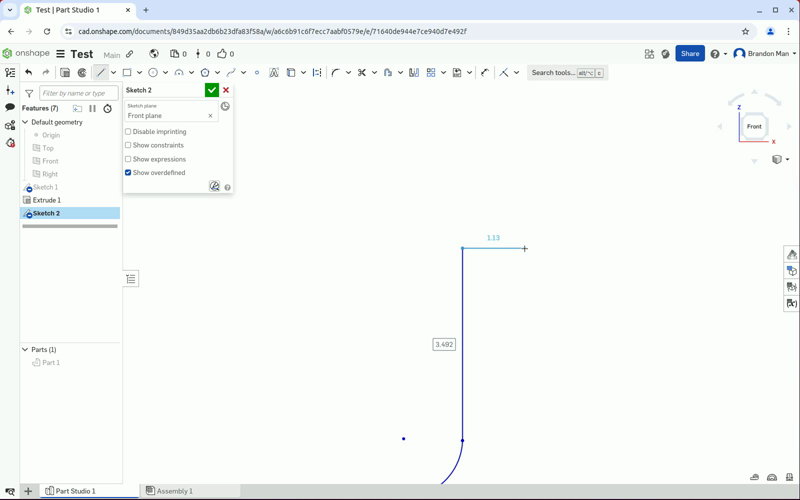
click(524, 248)
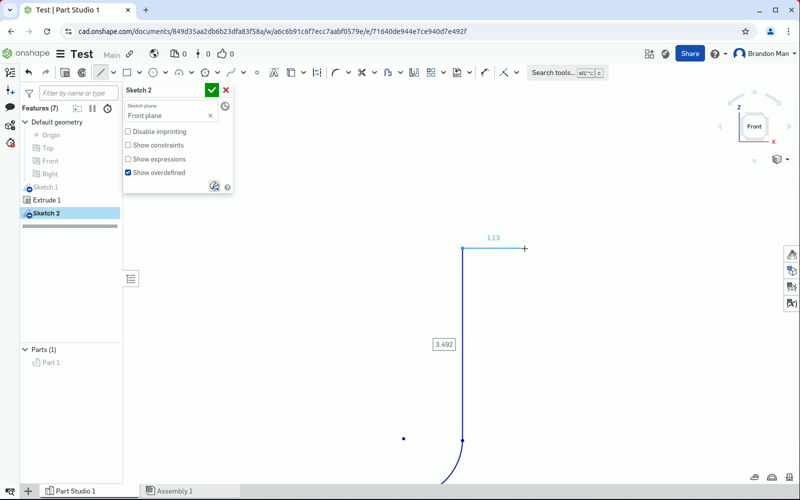
scroll(-6)
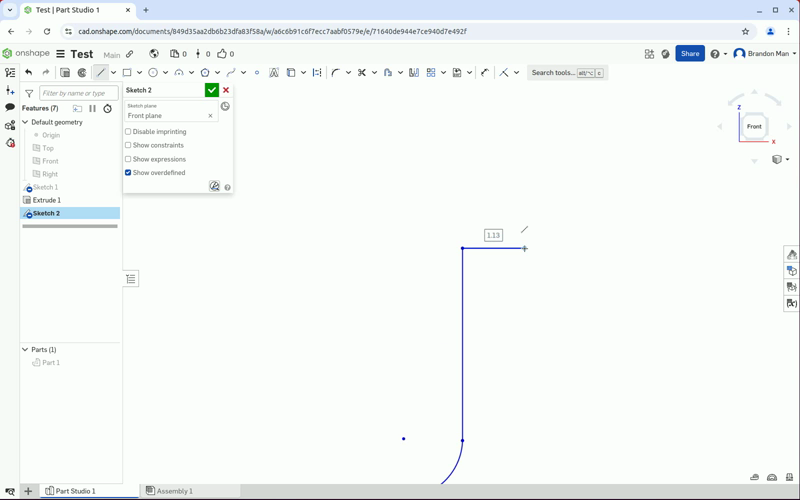
scroll(-6)
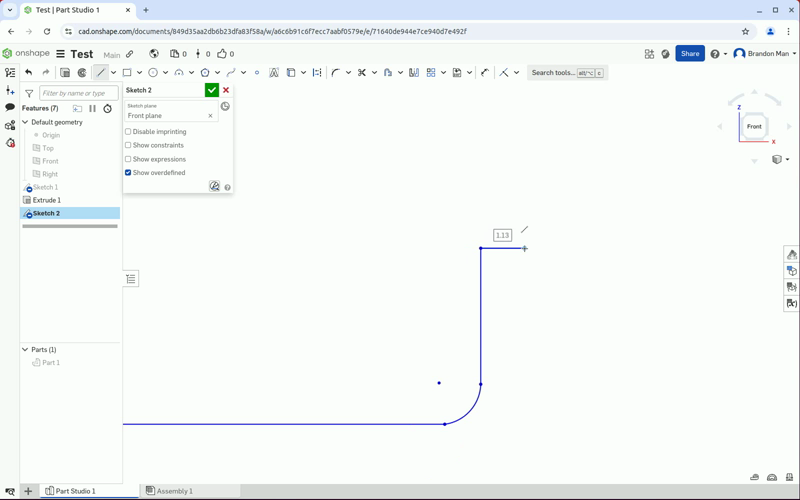
scroll(-6)
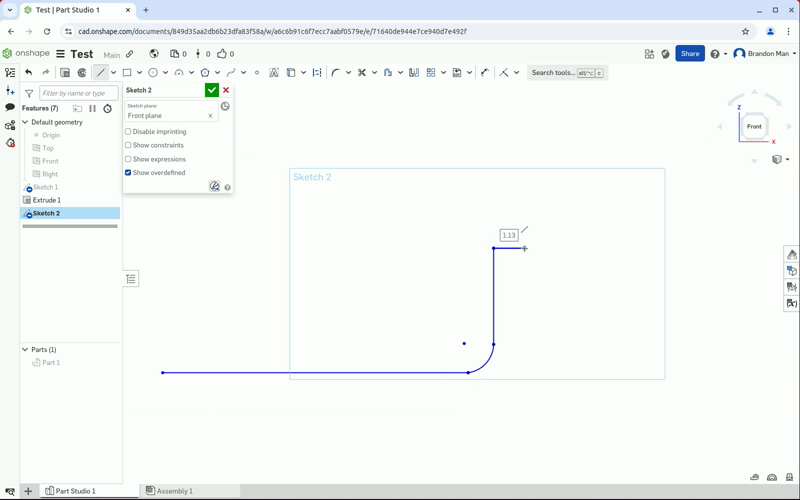
scroll(-6)
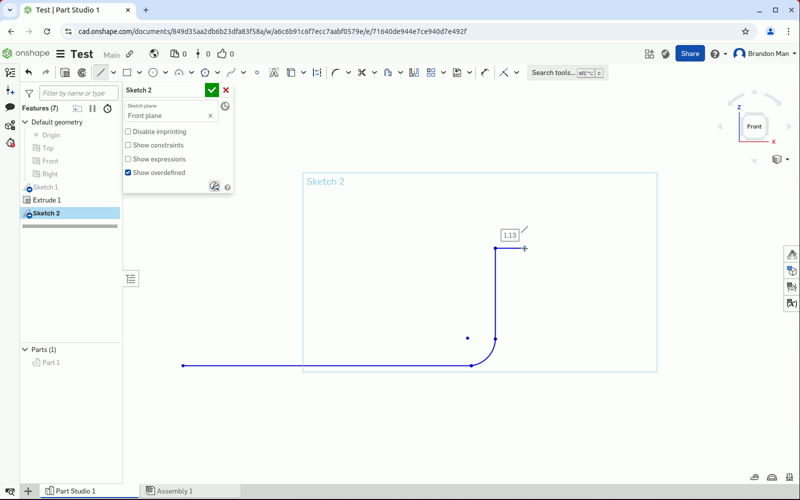
scroll(-6)
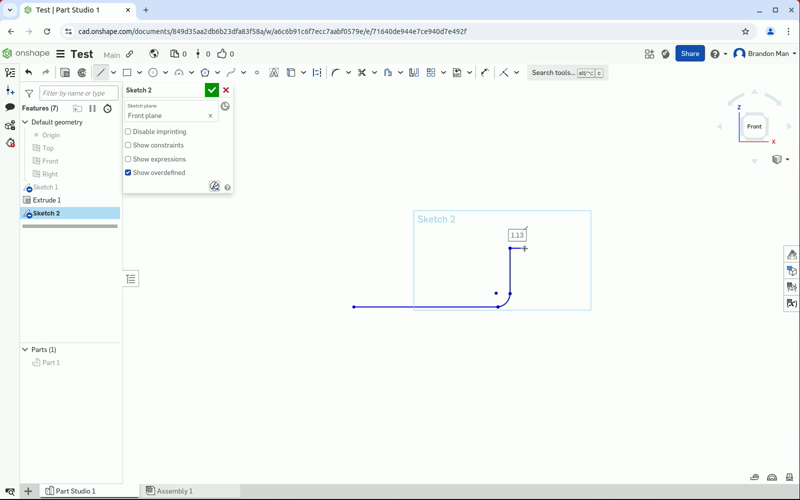
scroll(-6)
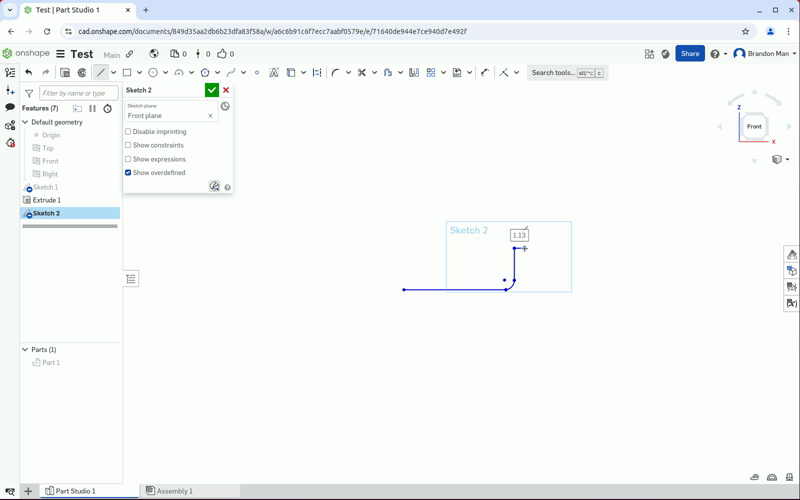
scroll(-6)
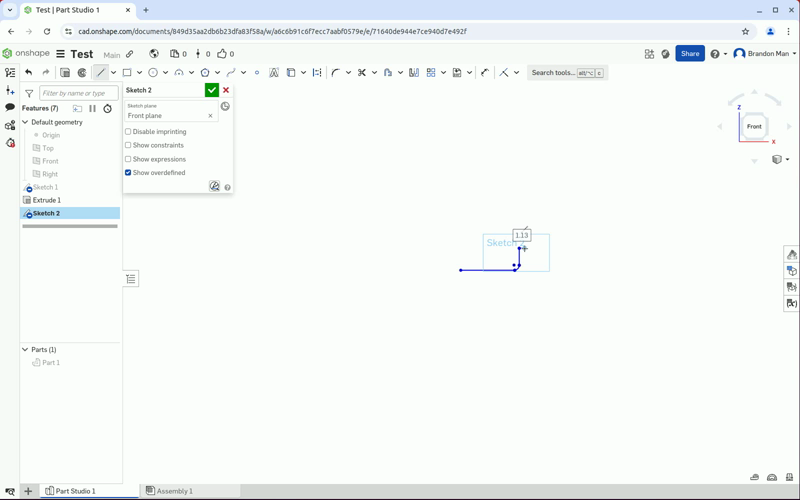
key_up(shift)
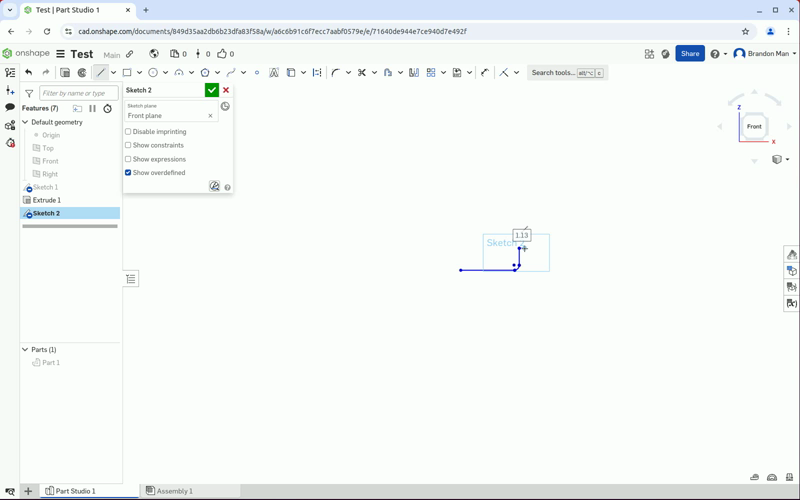
key_down(shift)
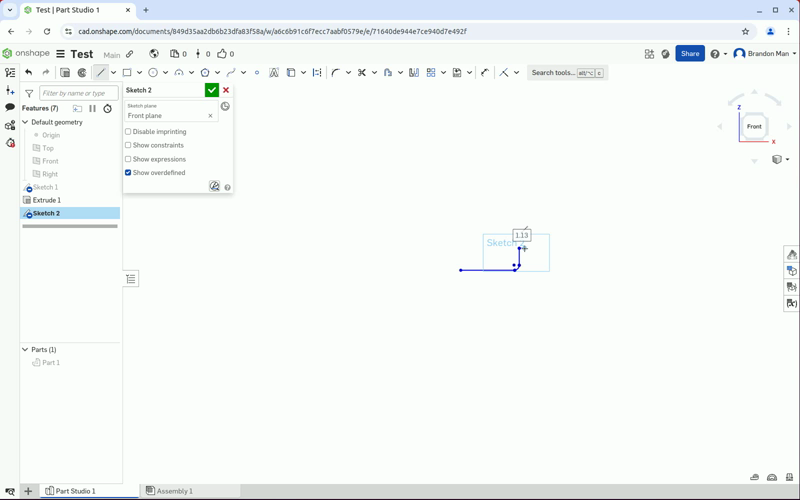
mouse_move(554, 248)
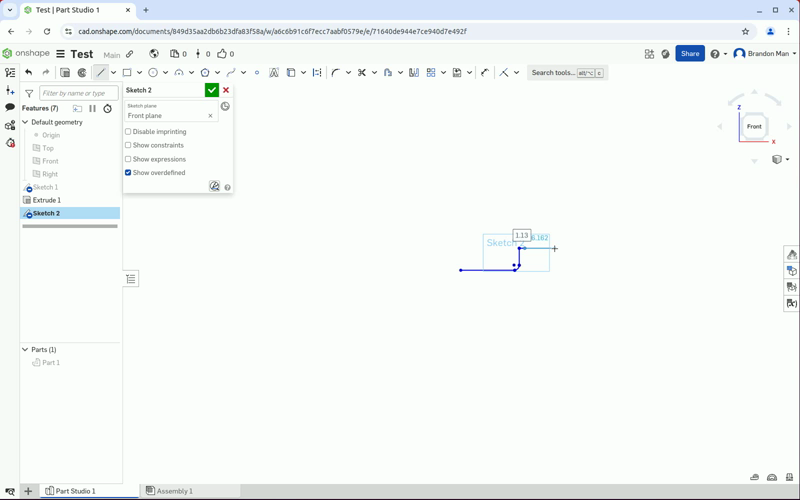
mouse_move(524, 240)
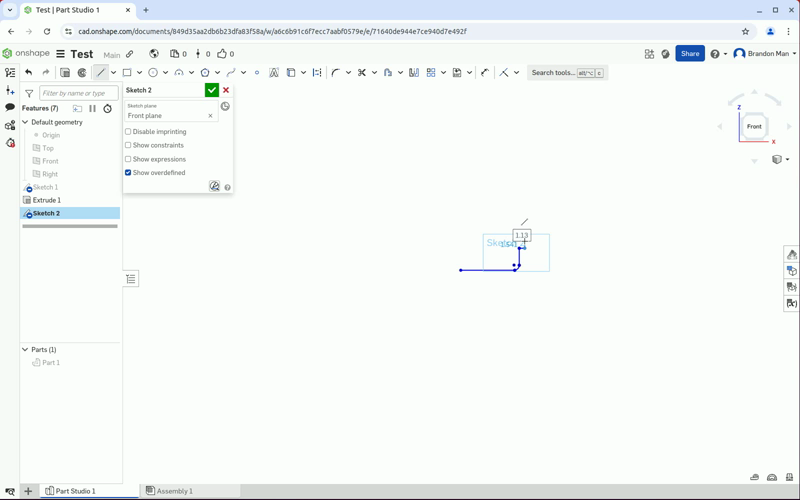
click(524, 240)
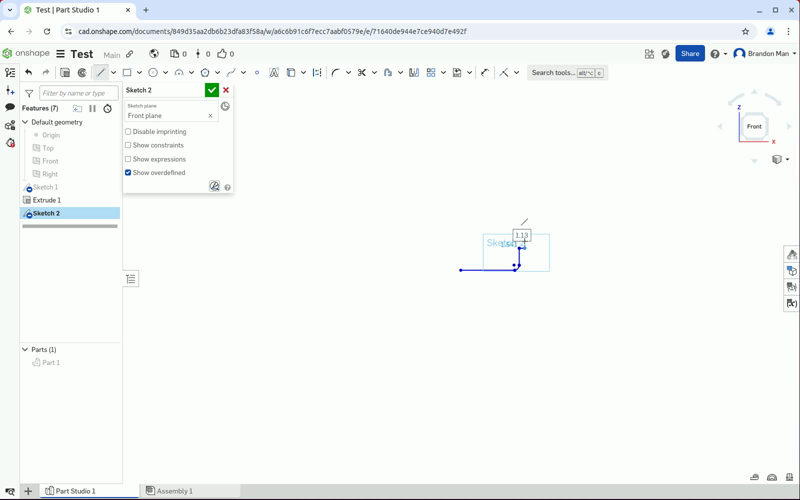
key_up(shift)
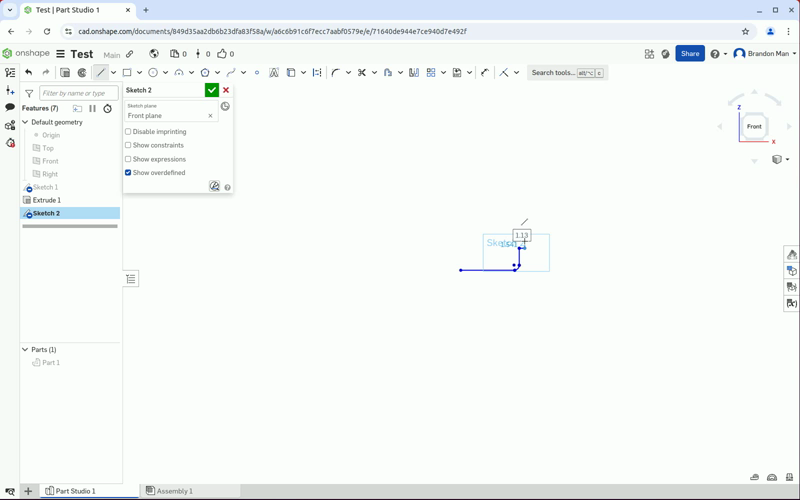
key_down(shift)
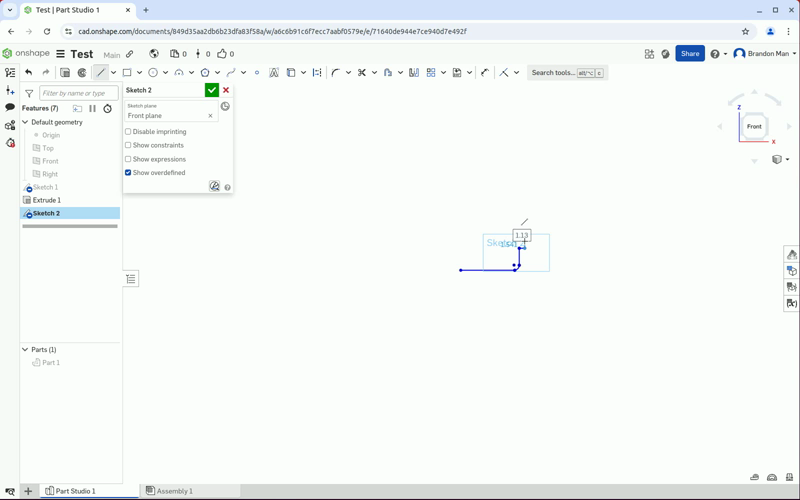
mouse_move(554, 240)
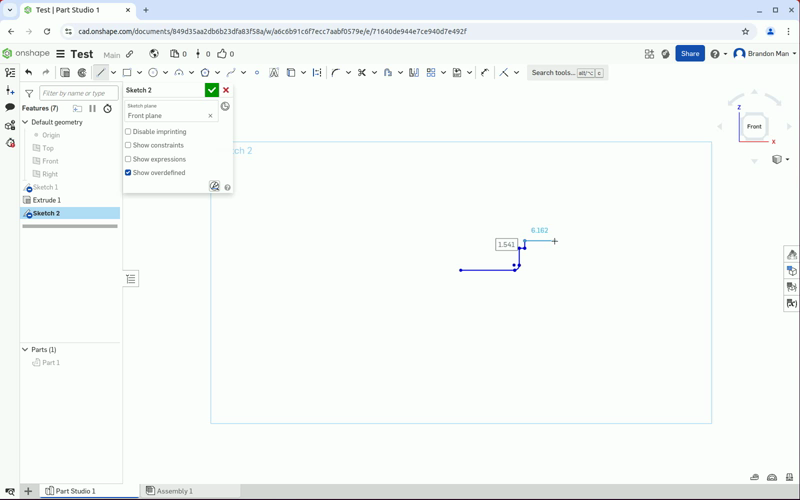
mouse_move(519, 240)
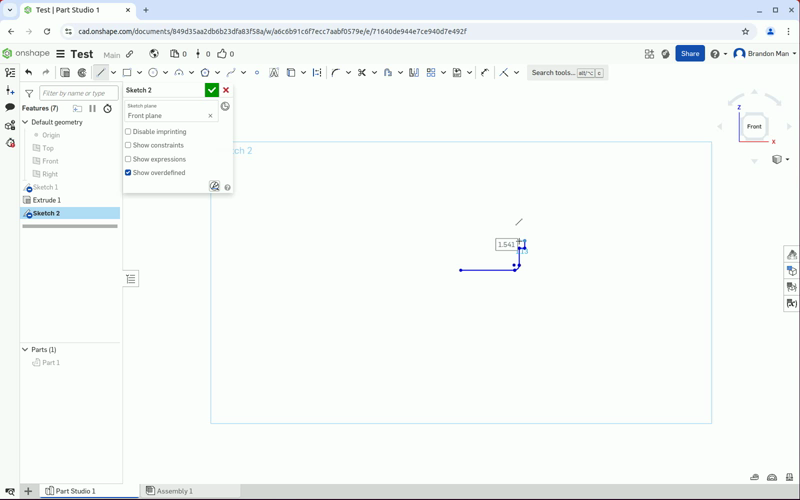
scroll(6)
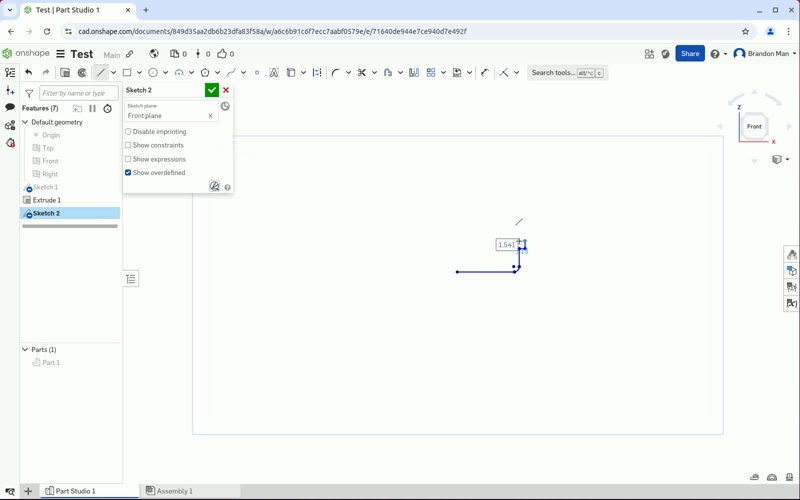
scroll(6)
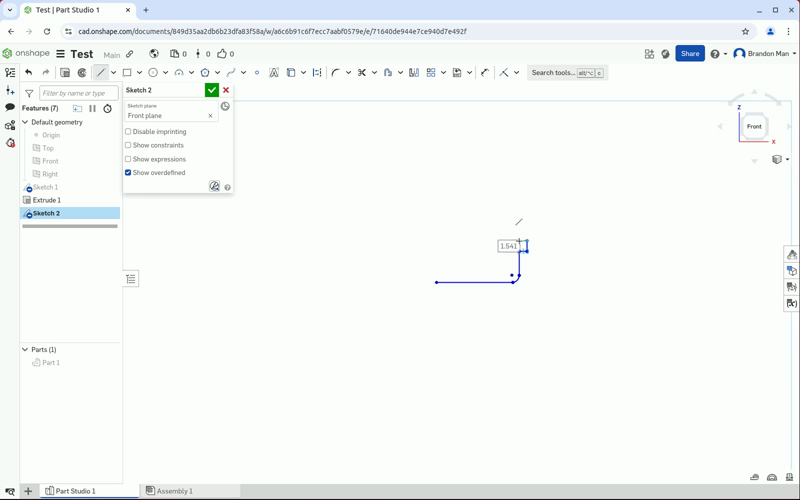
scroll(6)
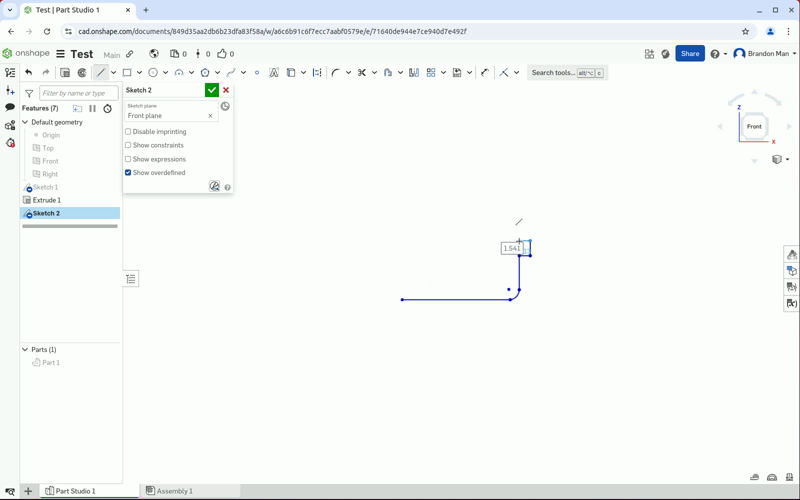
scroll(6)
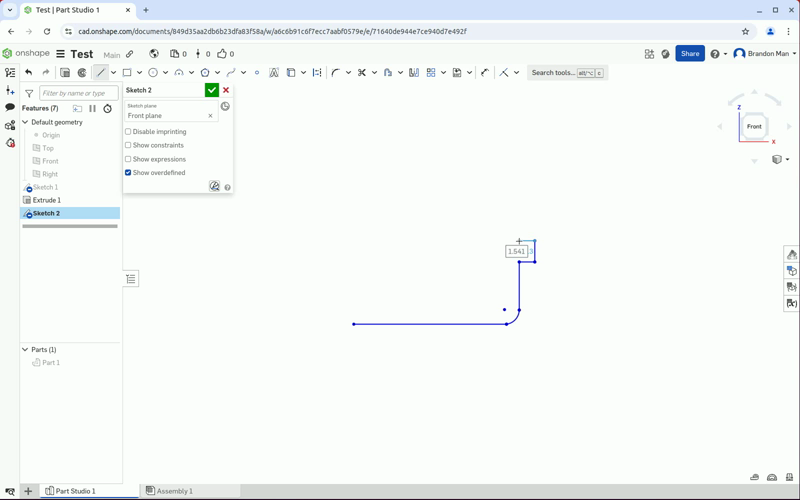
scroll(6)
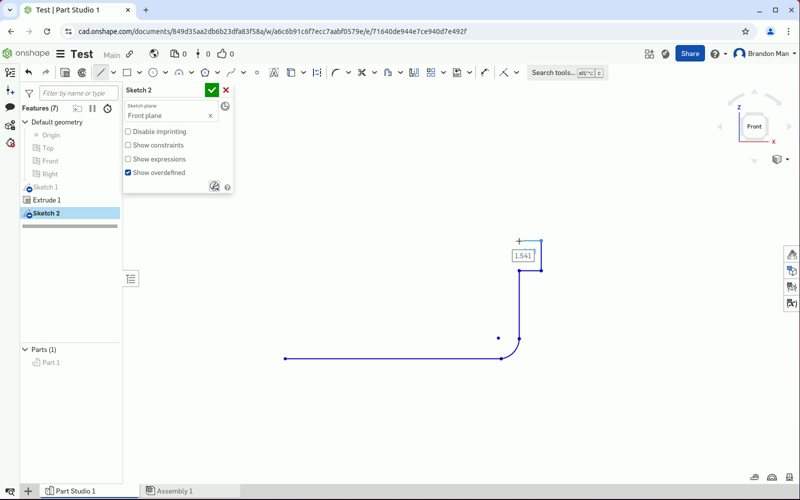
scroll(6)
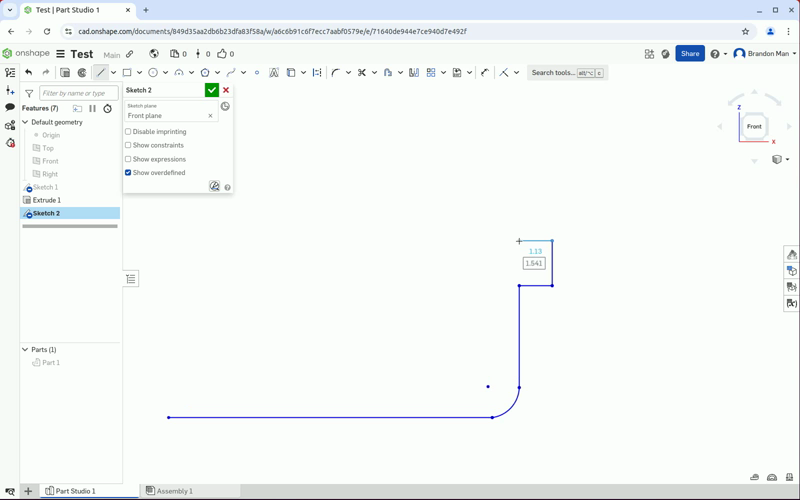
scroll(6)
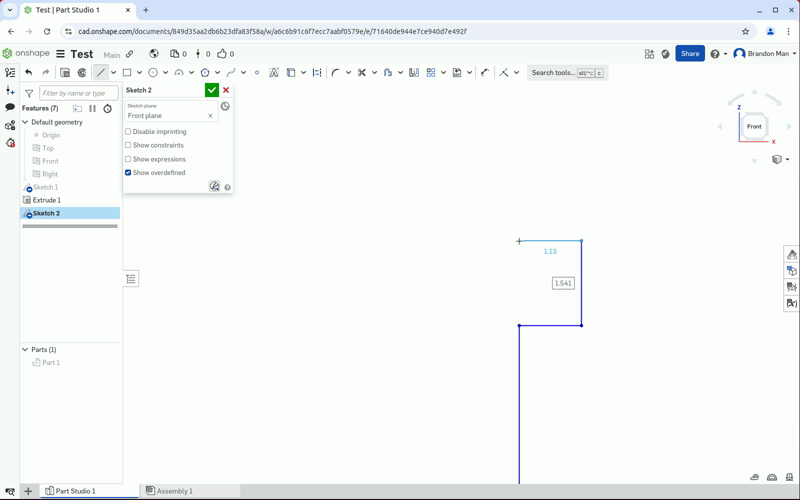
click(519, 240)
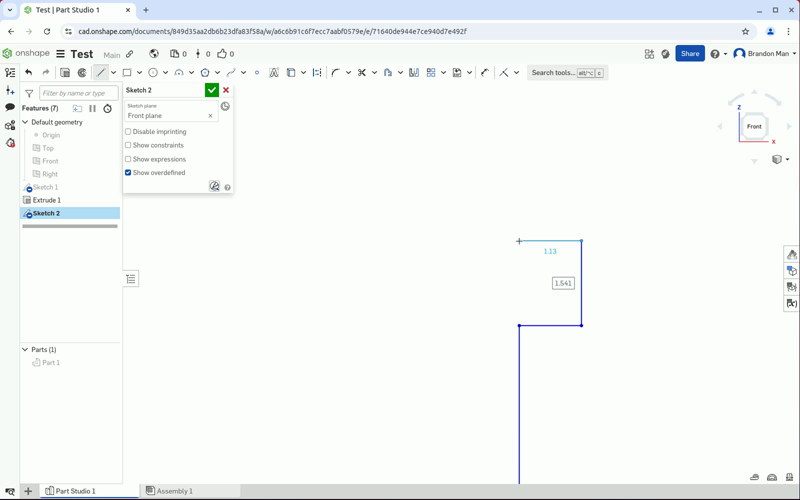
scroll(-6)
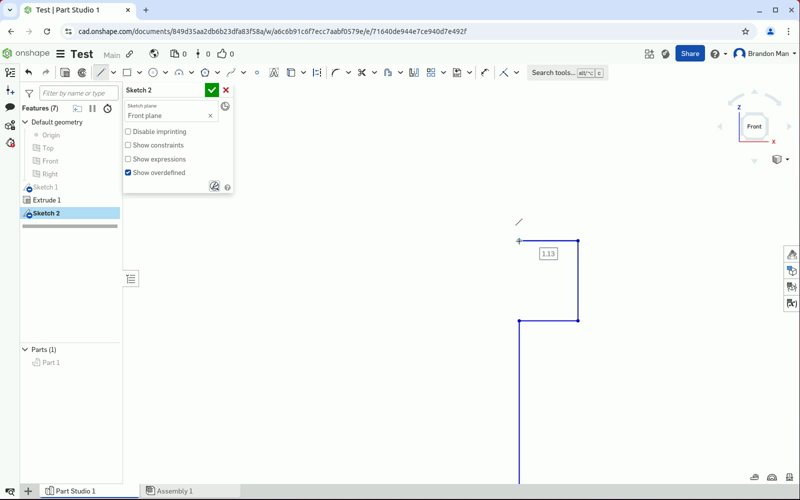
scroll(-6)
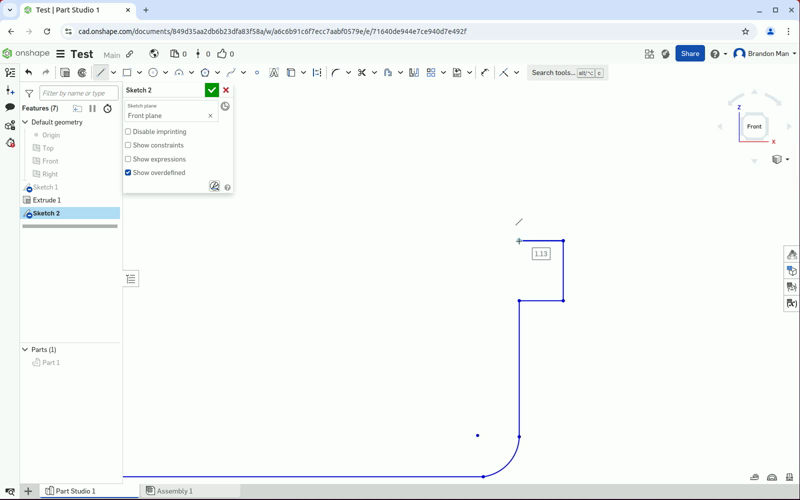
scroll(-6)
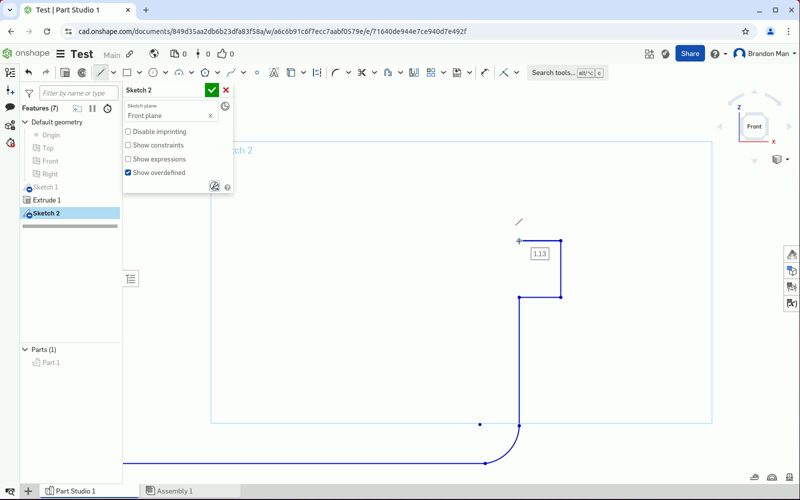
scroll(-6)
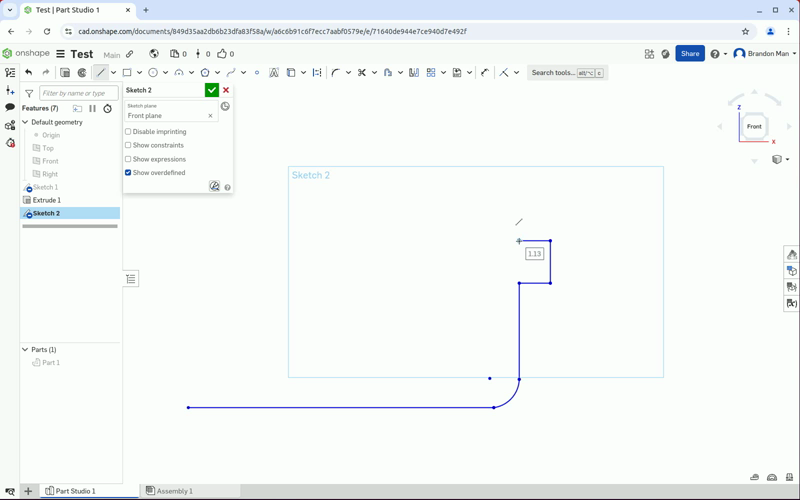
scroll(-6)
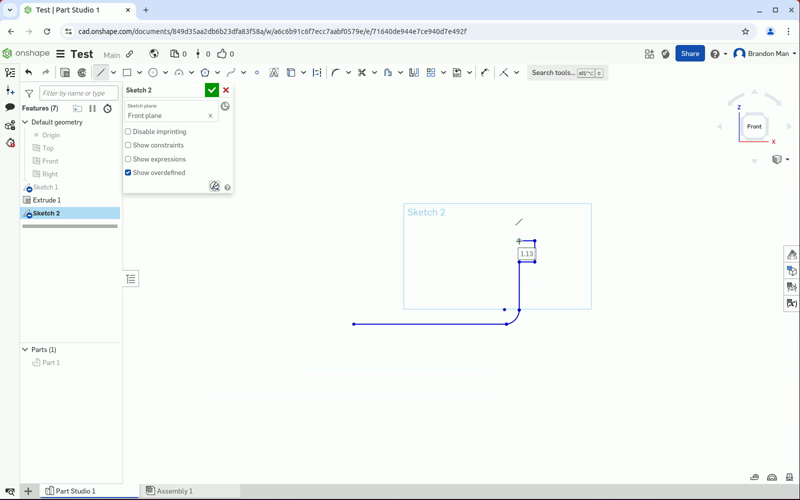
scroll(-6)
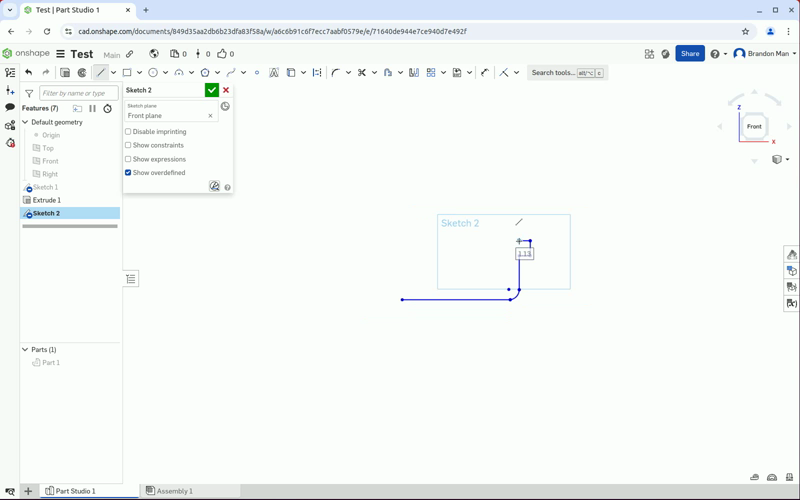
scroll(-6)
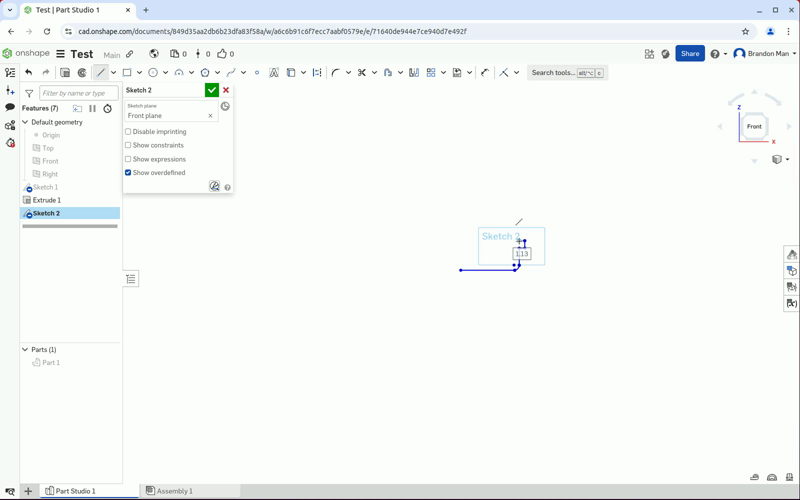
key_up(shift)
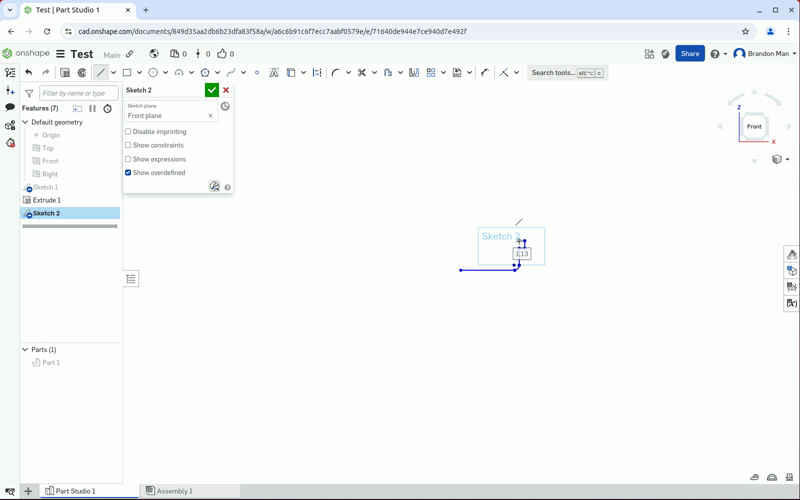
key_down(shift)
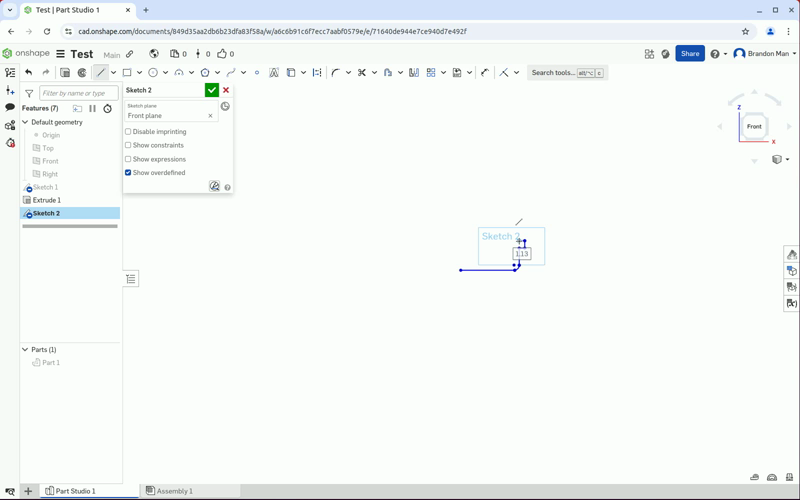
mouse_move(549, 240)
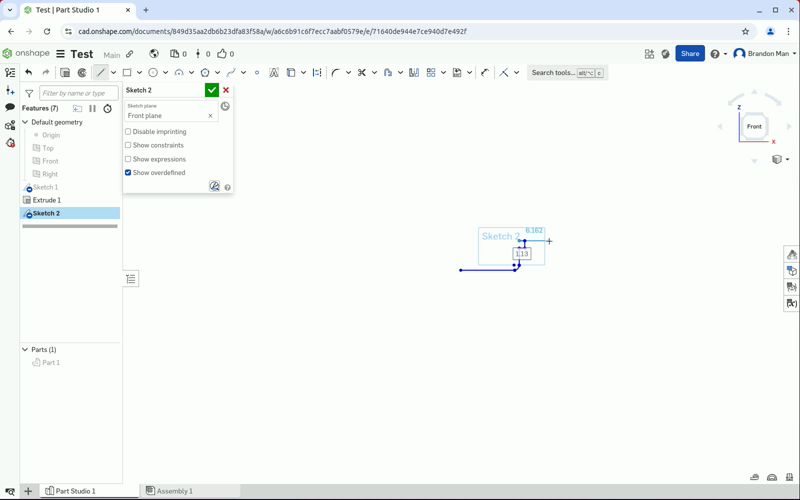
mouse_move(519, 235)
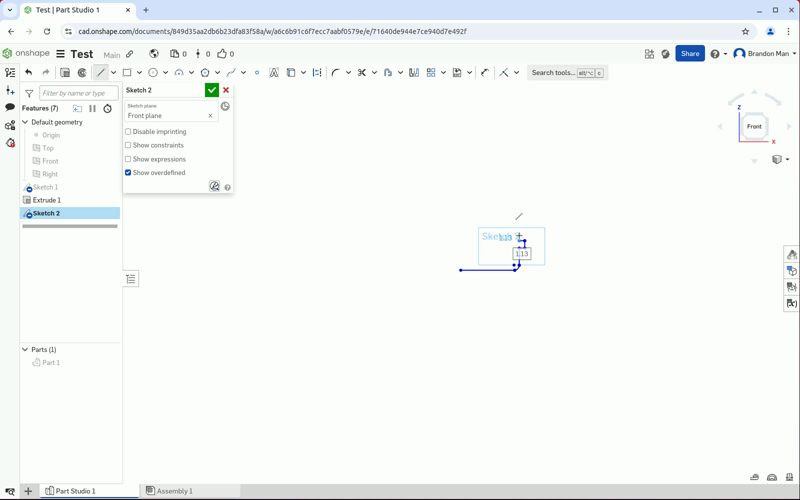
scroll(6)
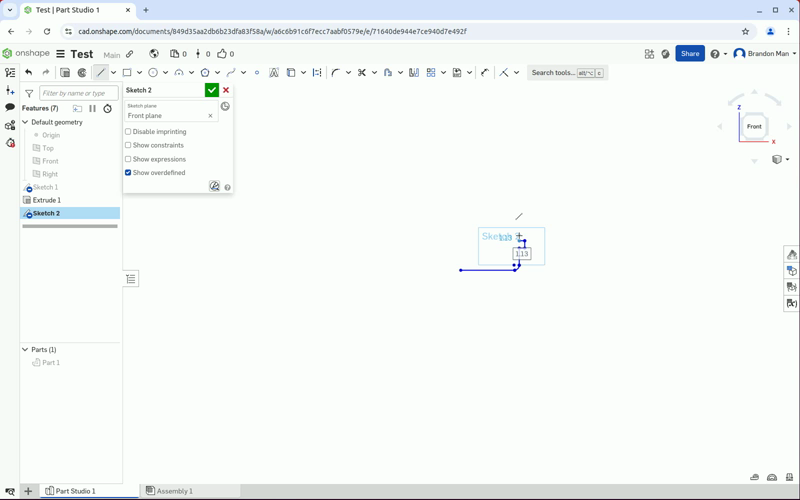
scroll(6)
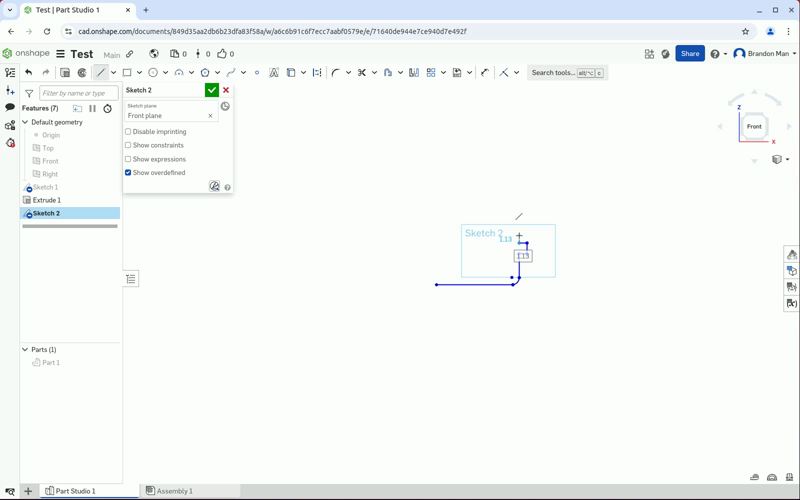
scroll(6)
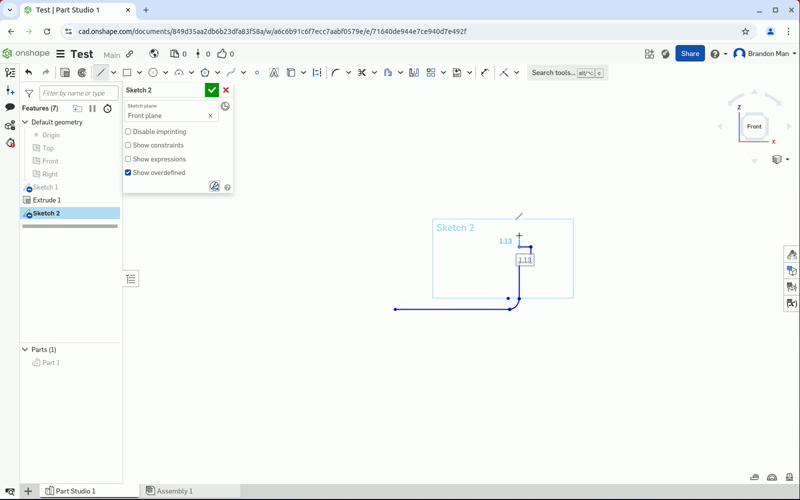
scroll(6)
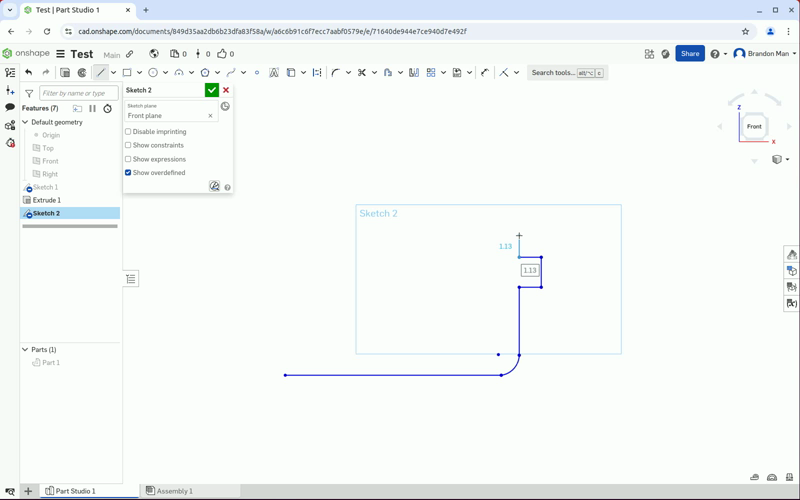
scroll(6)
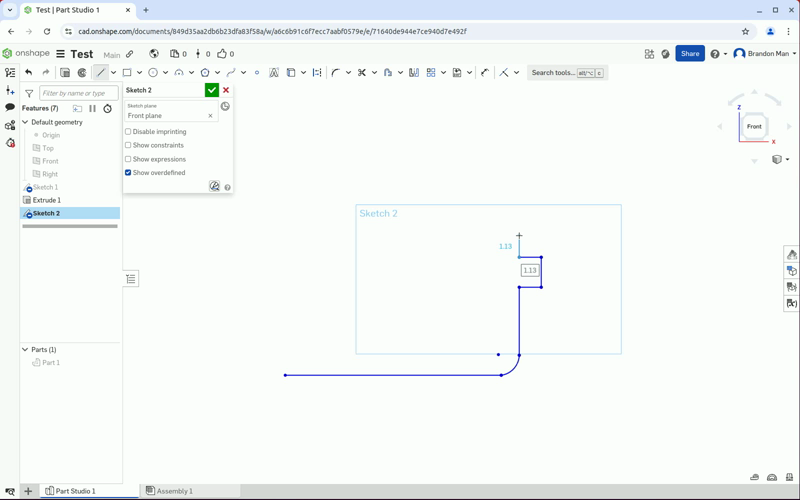
scroll(6)
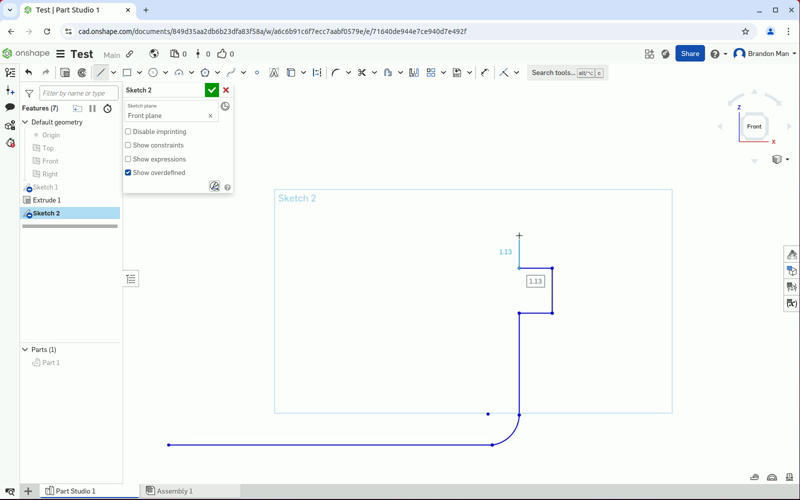
scroll(6)
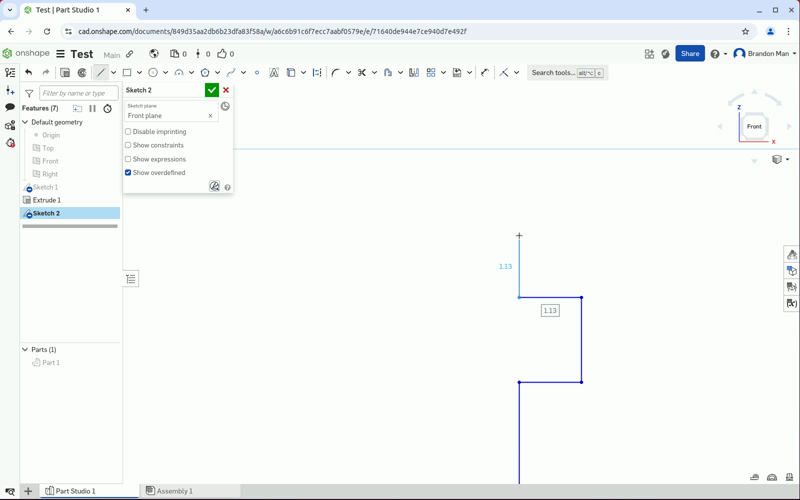
click(519, 235)
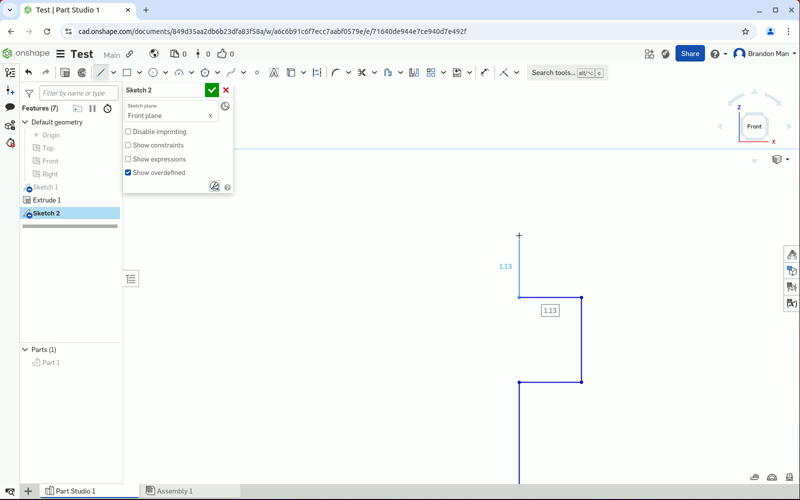
scroll(-6)
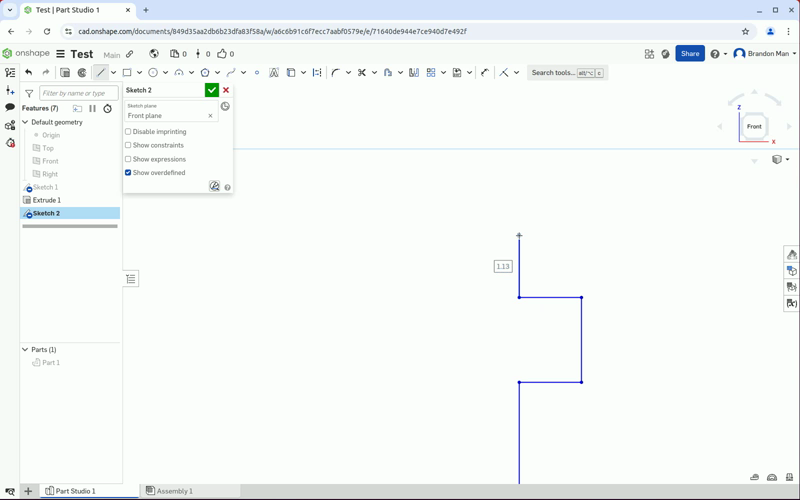
scroll(-6)
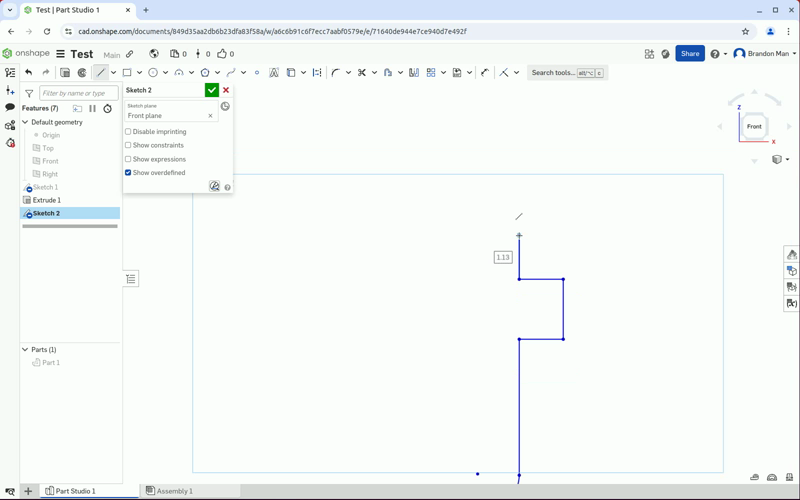
scroll(-6)
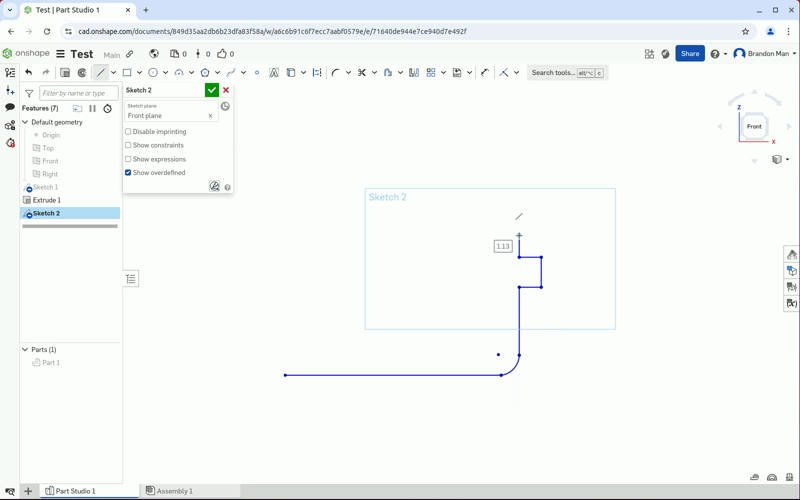
scroll(-6)
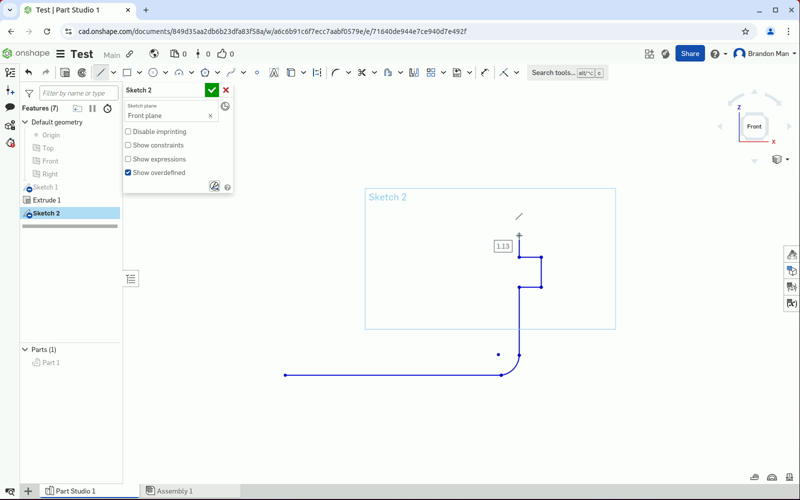
scroll(-6)
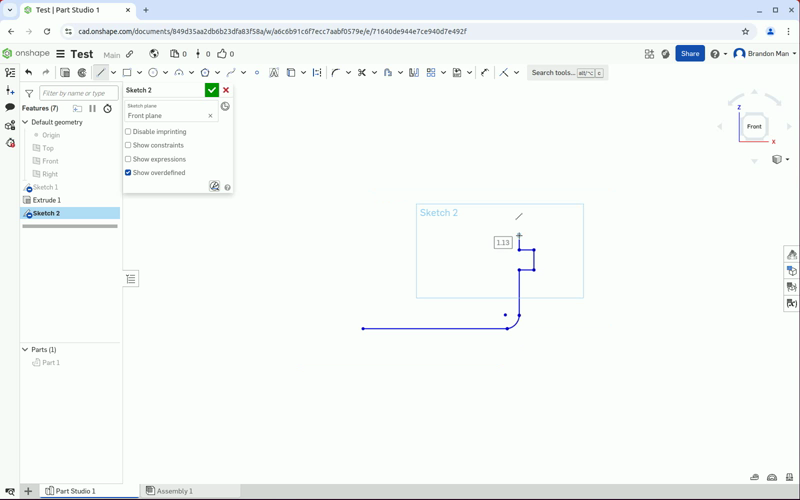
scroll(-6)
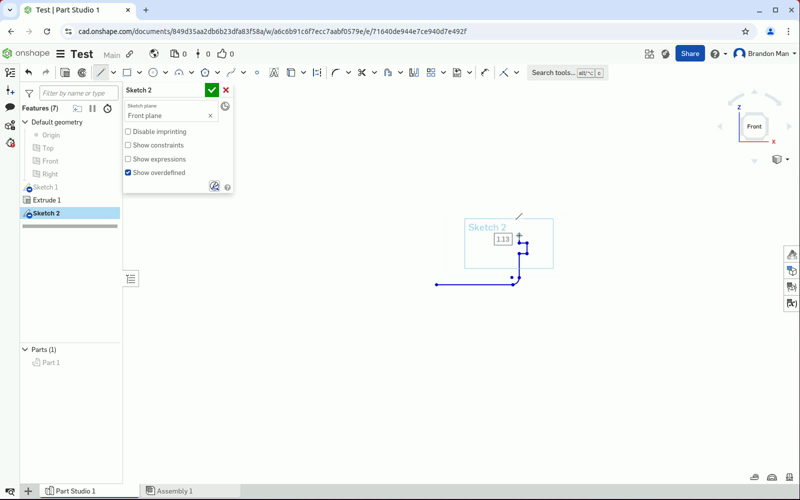
scroll(-6)
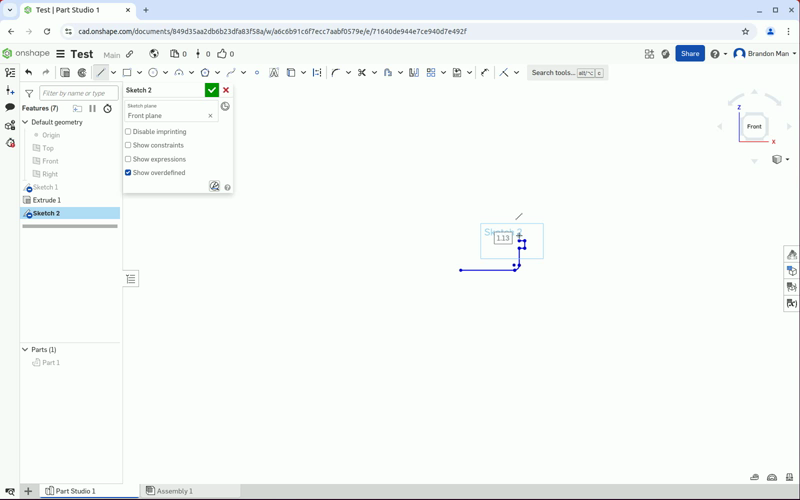
key_up(shift)
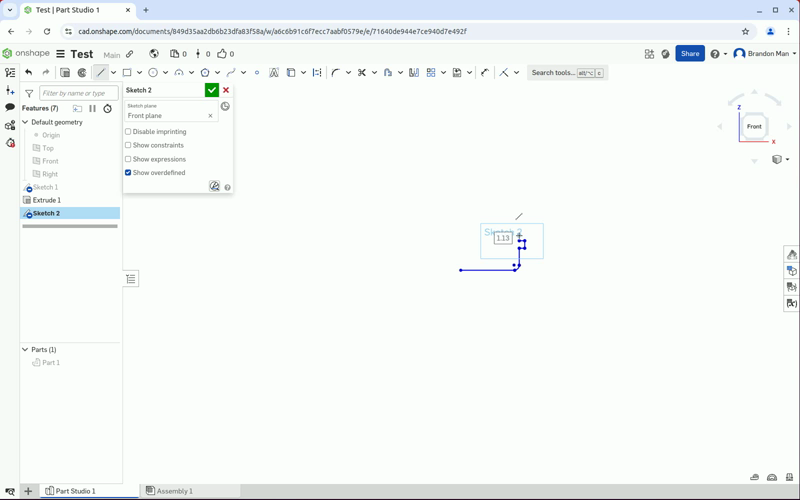
key_down(shift)
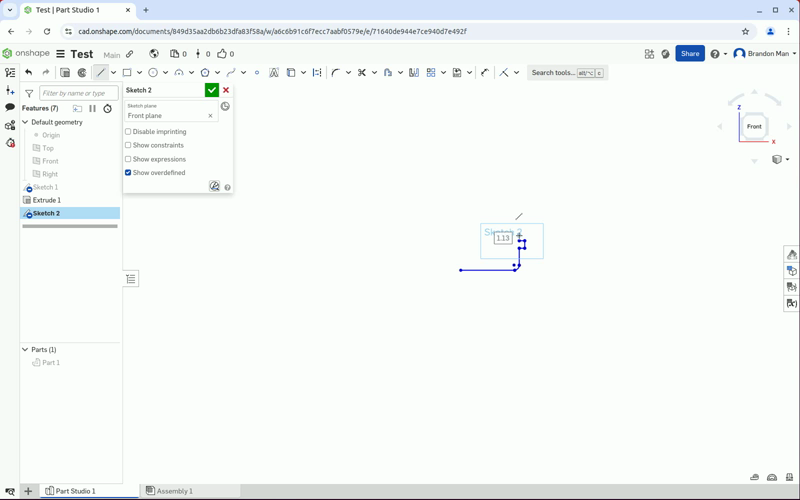
mouse_move(549, 235)
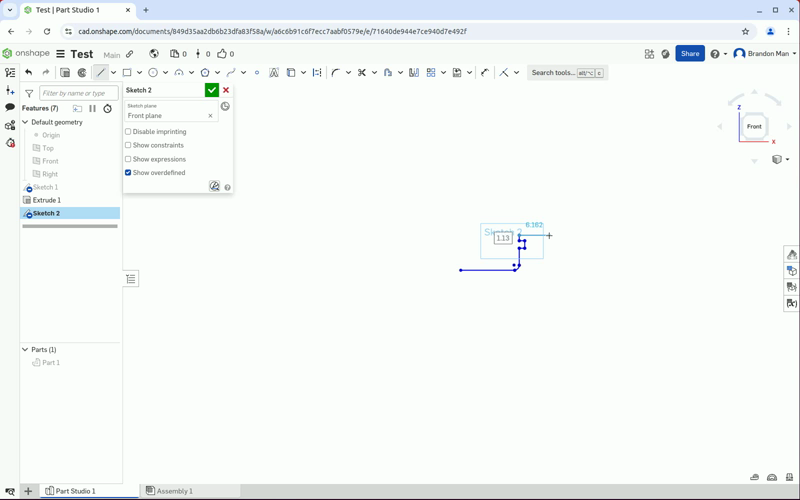
mouse_move(460, 235)
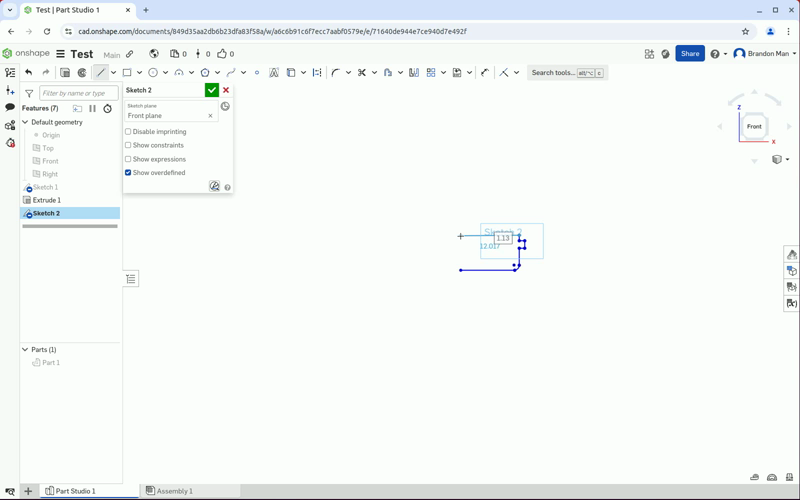
click(460, 235)
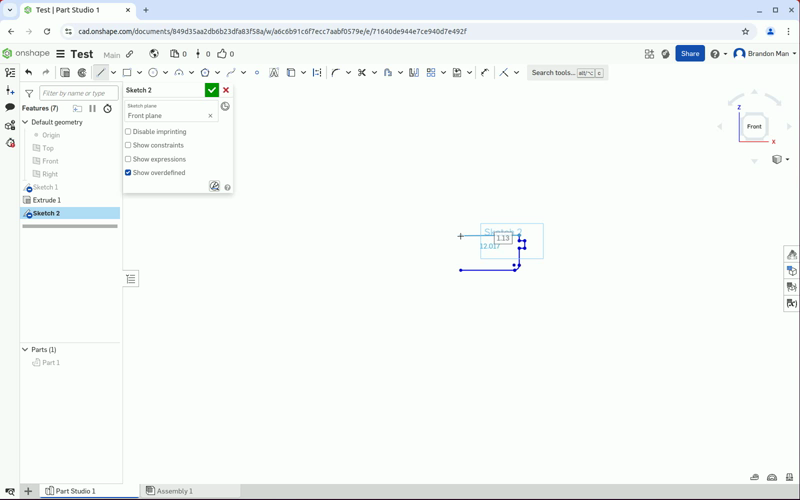
key_up(shift)
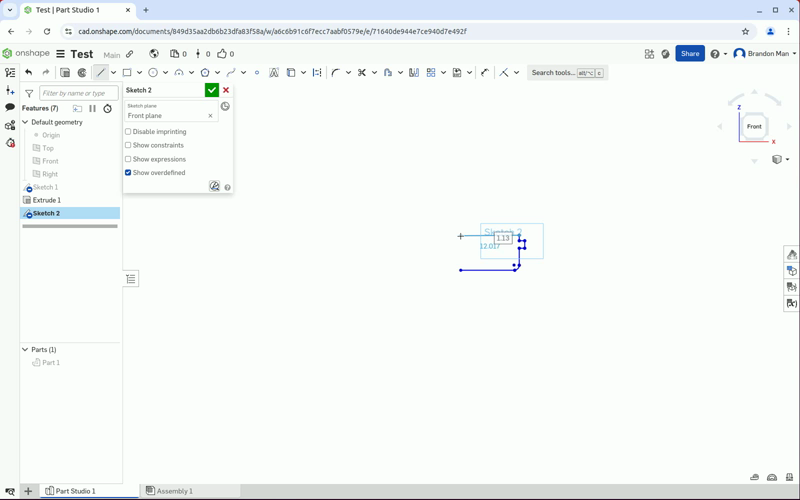
mouse_move(490, 235)
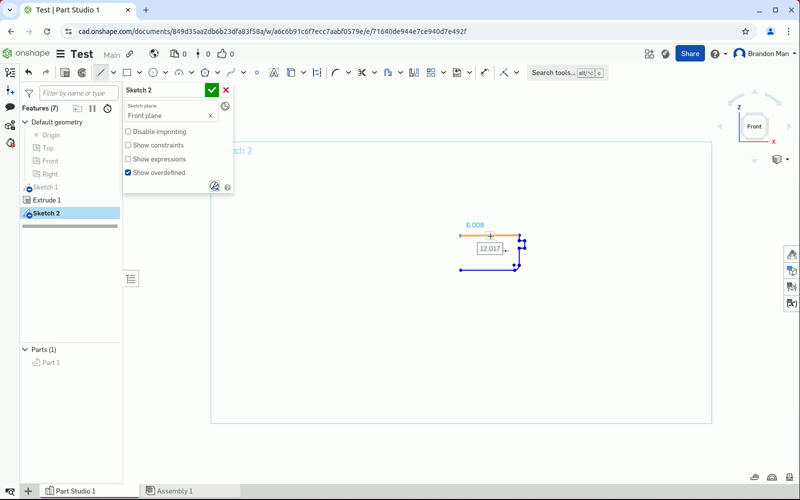
key_down(shift)
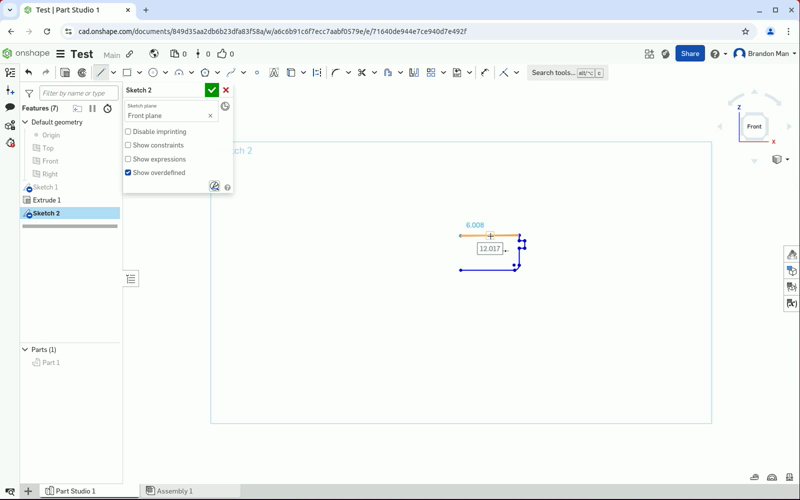
mouse_move(460, 270)
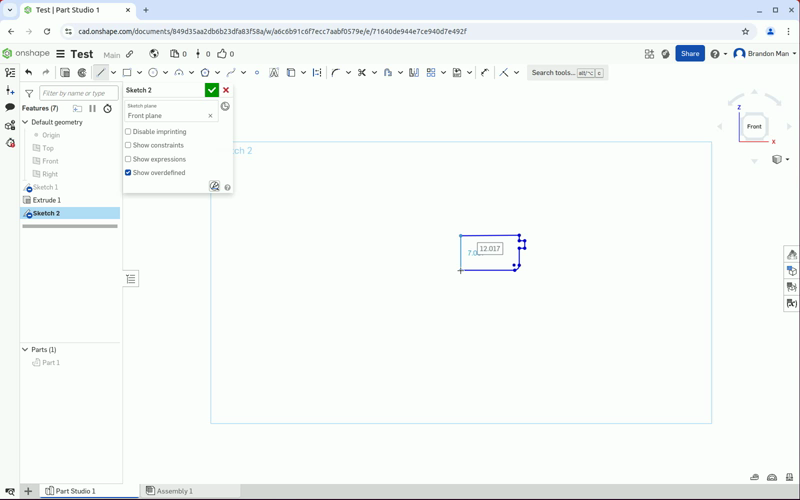
key_up(shift)
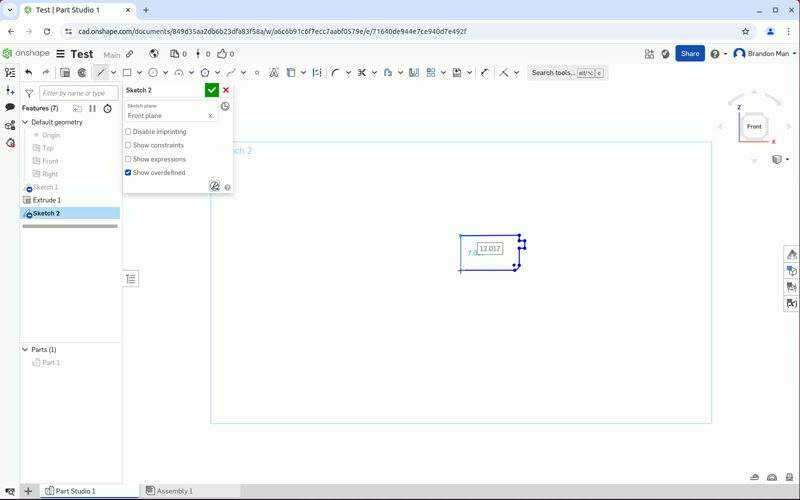
click(460, 270)
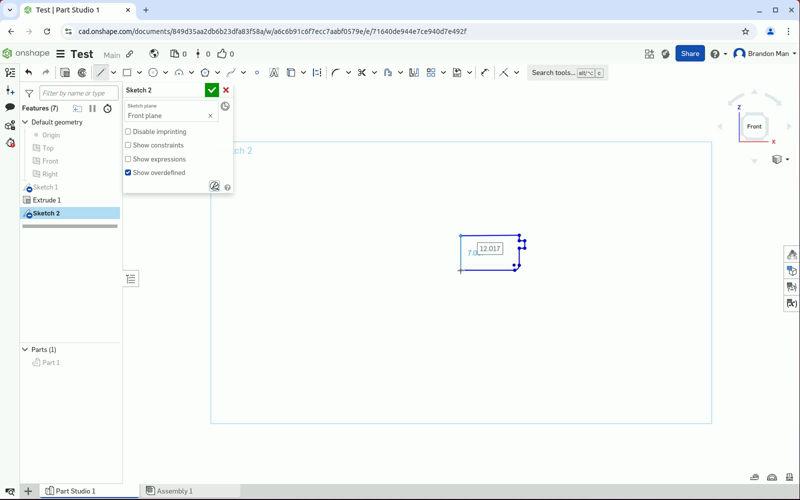
key(esc)
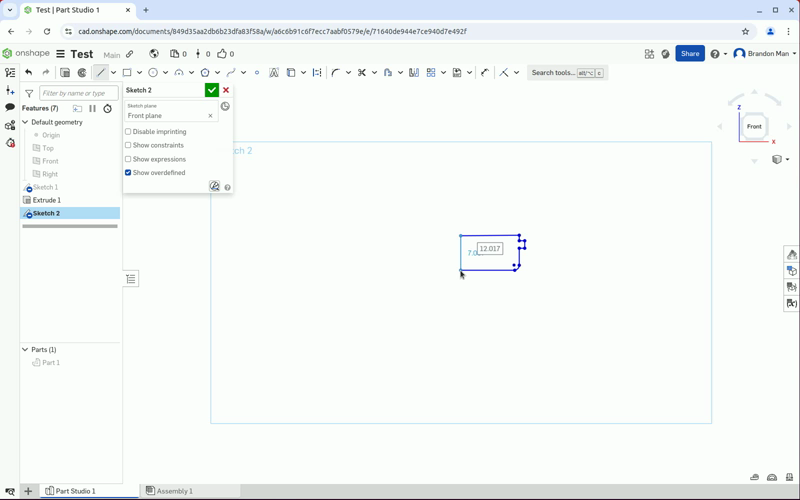
mouse_move(479, 242)
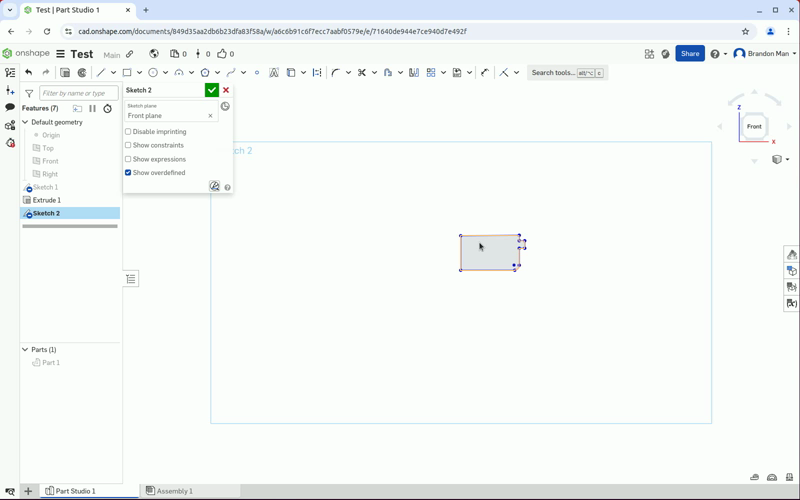
click(479, 242)
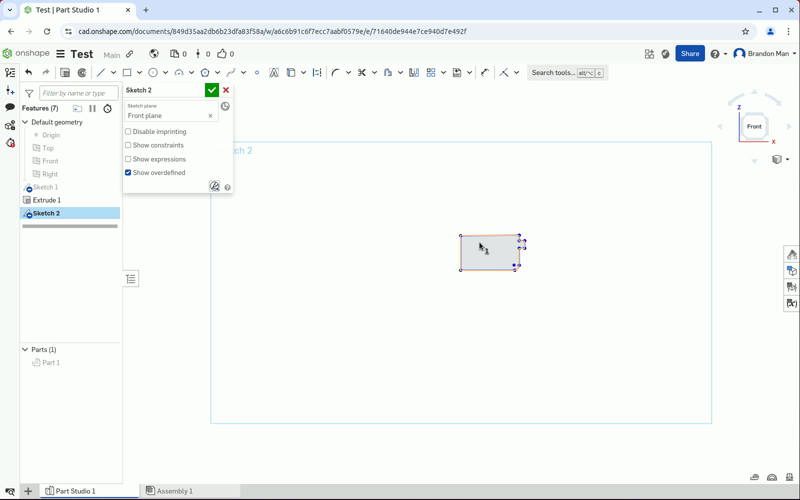
mouse_move(73, 352)
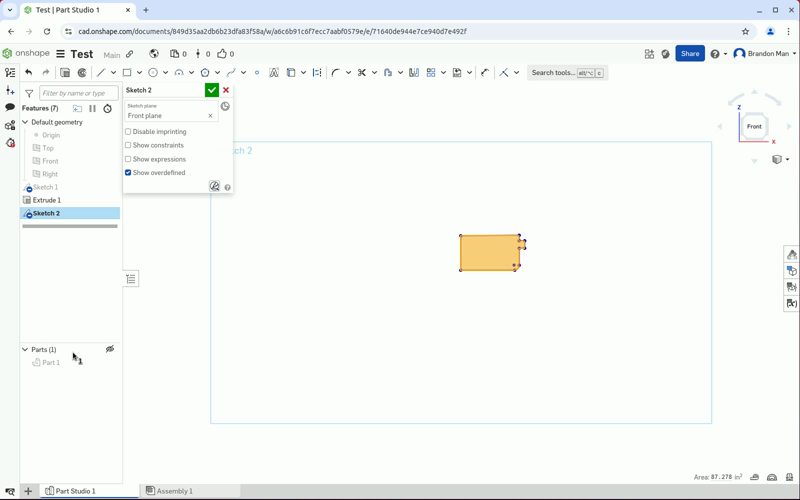
key(shift+y)
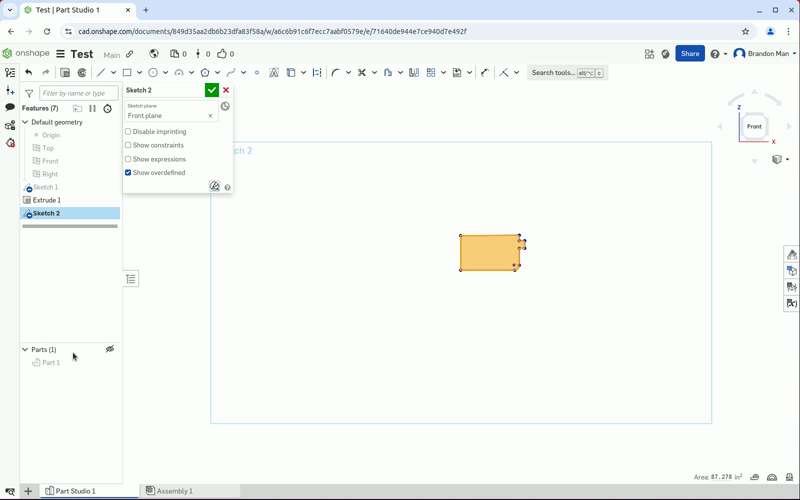
key(shift+e)
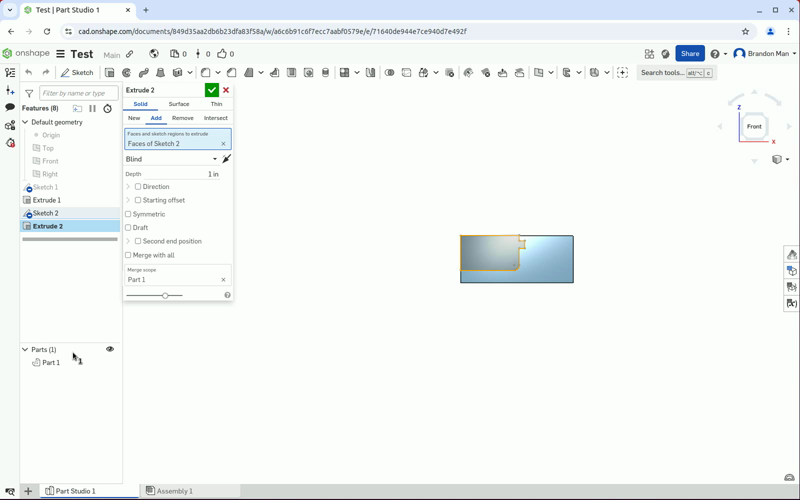
mouse_move(143, 106)
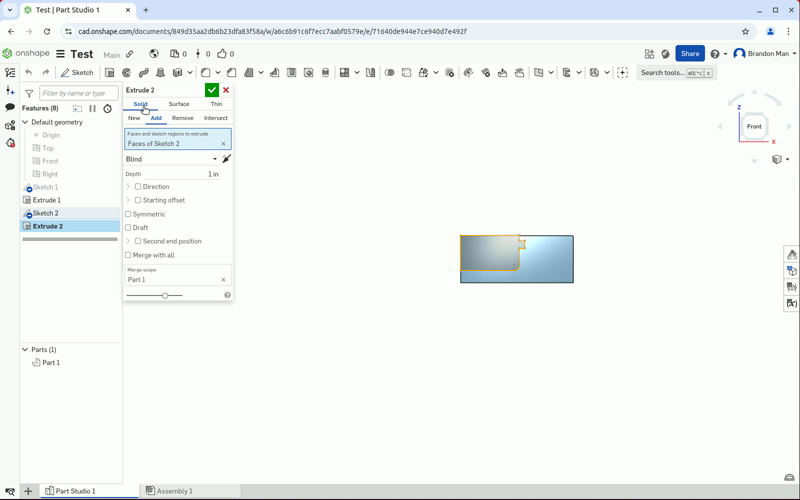
click(143, 106)
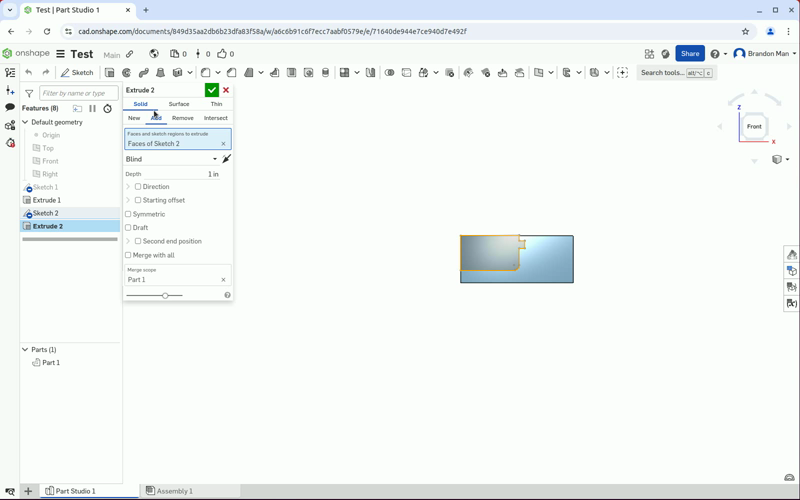
mouse_move(186, 120)
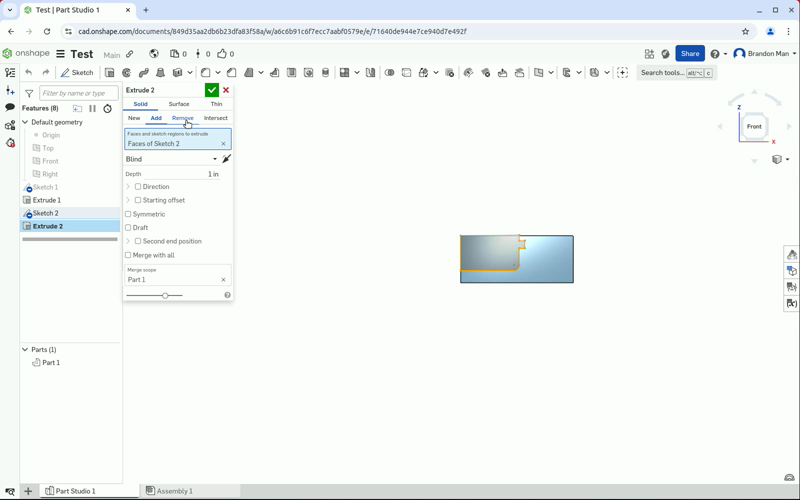
click(186, 120)
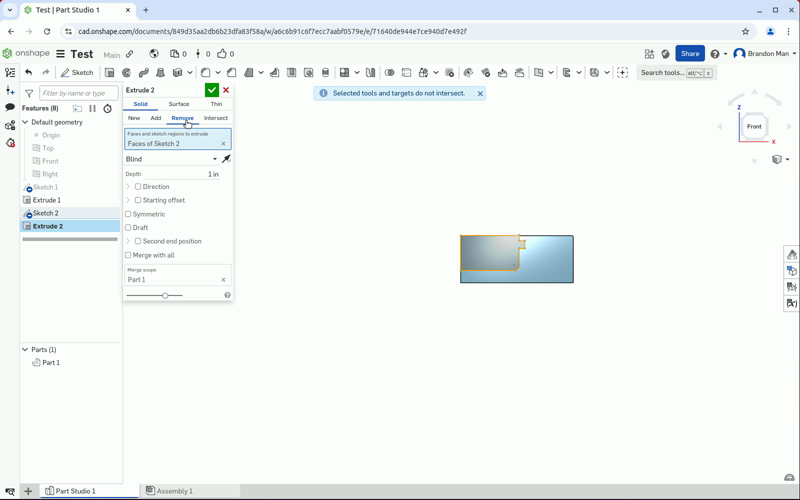
key(tab, 4)
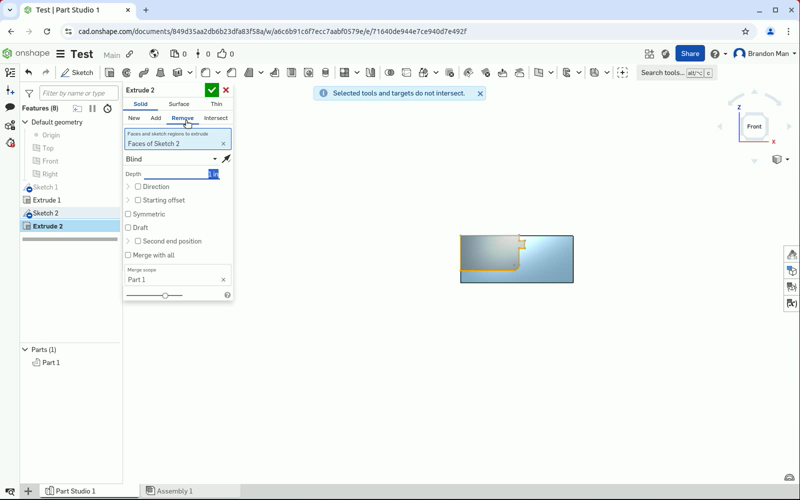
text(-2.166)
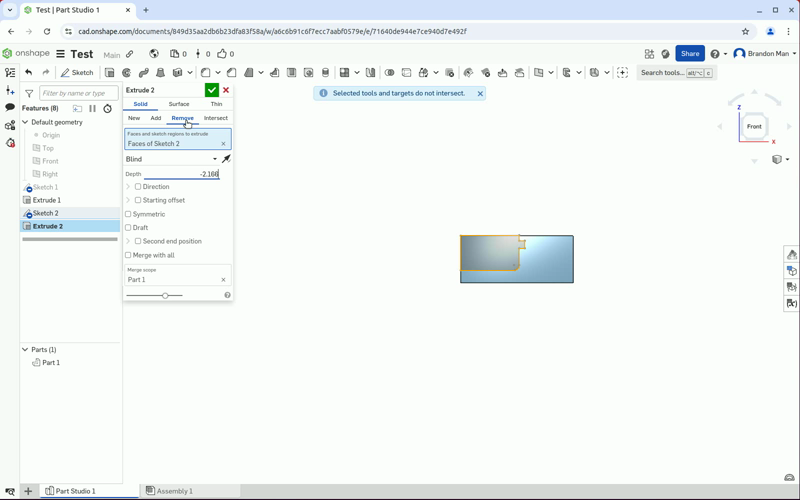
key(tab, 6)
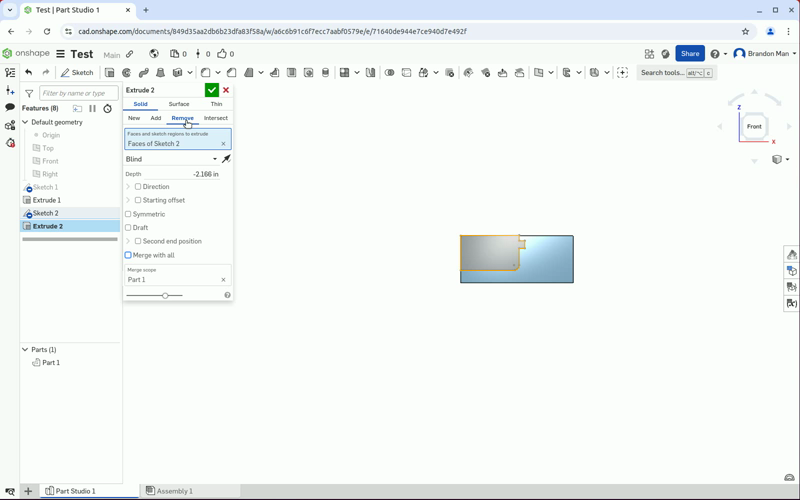
key(space)
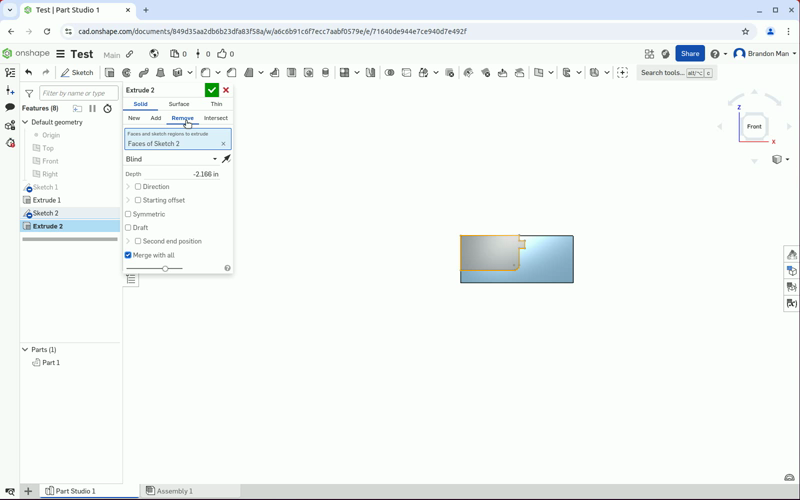
key(enter)
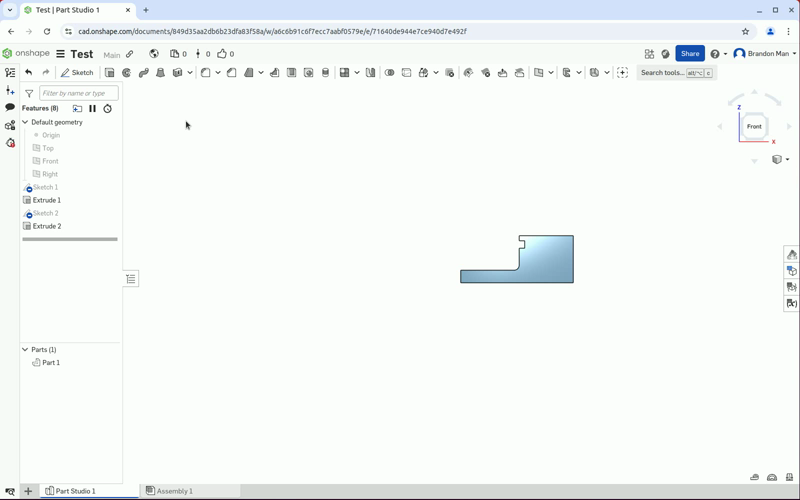
key(shift+h)
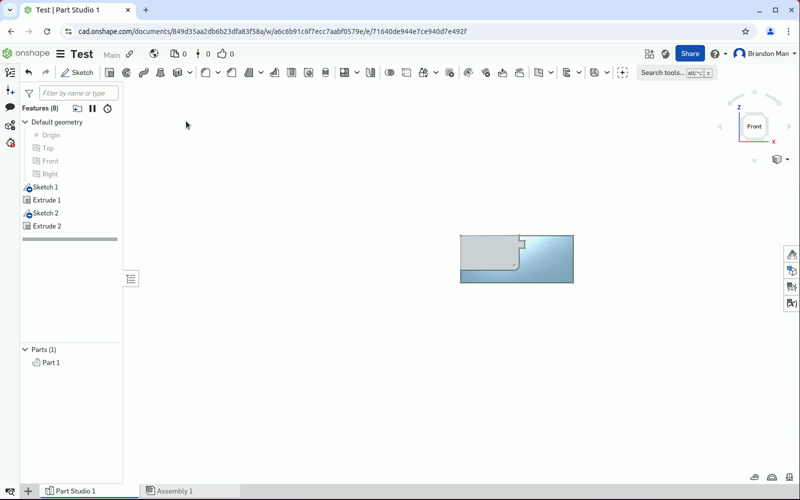
key(shift+h)
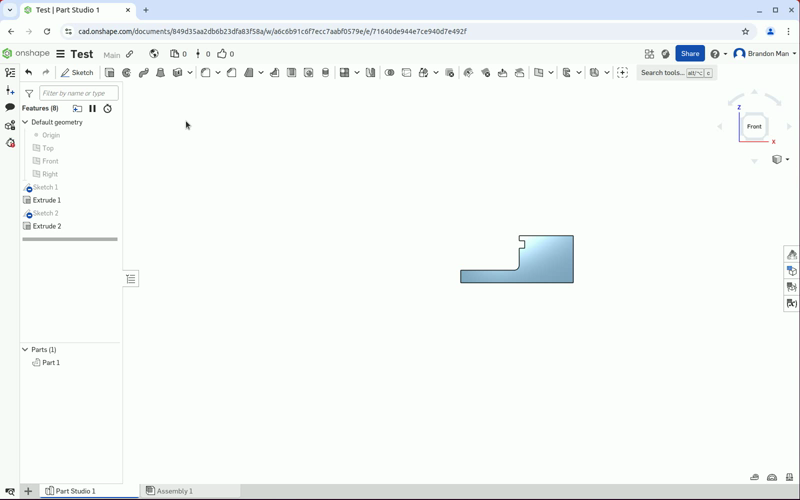
mouse_move(73, 189)
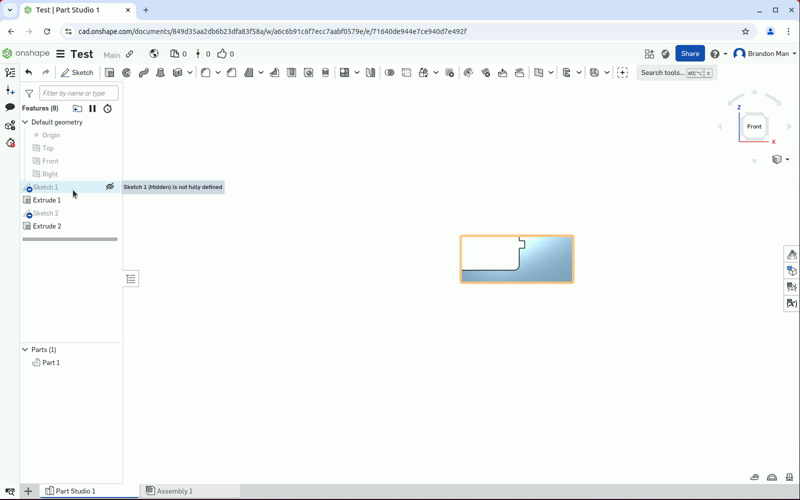
click(73, 189)
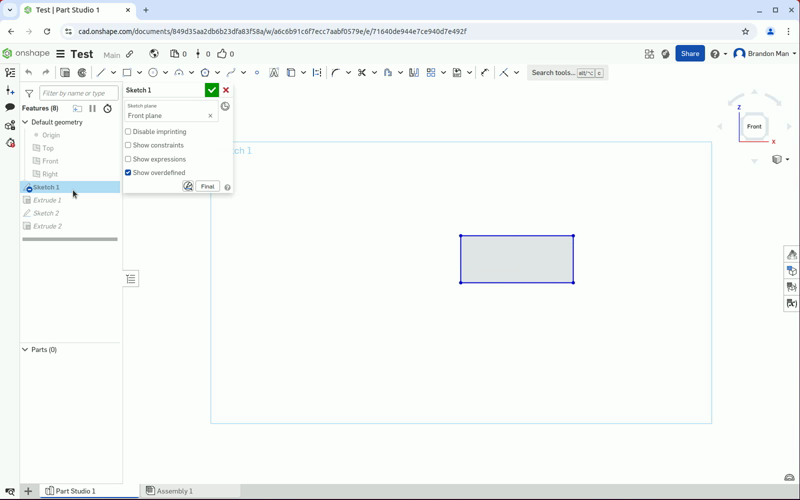
mouse_move(229, 92)
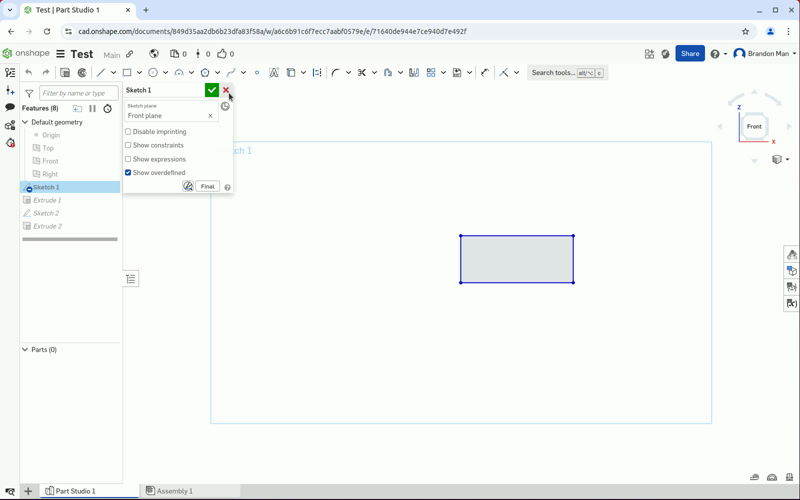
click(229, 92)
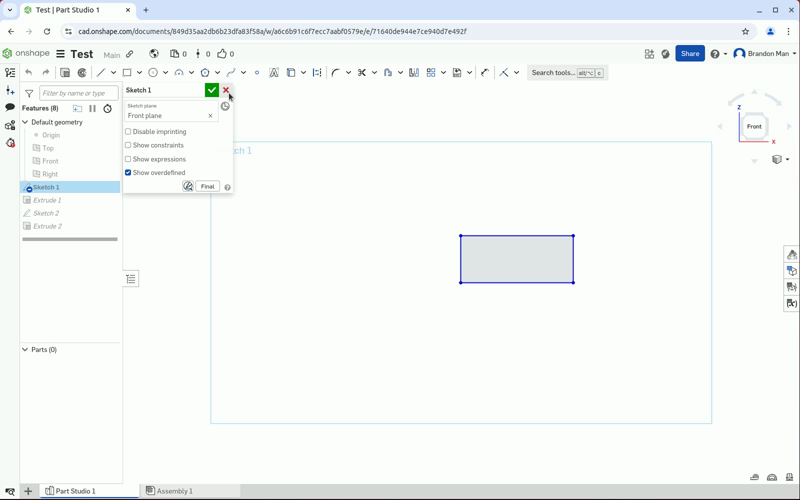
key(shift+s)
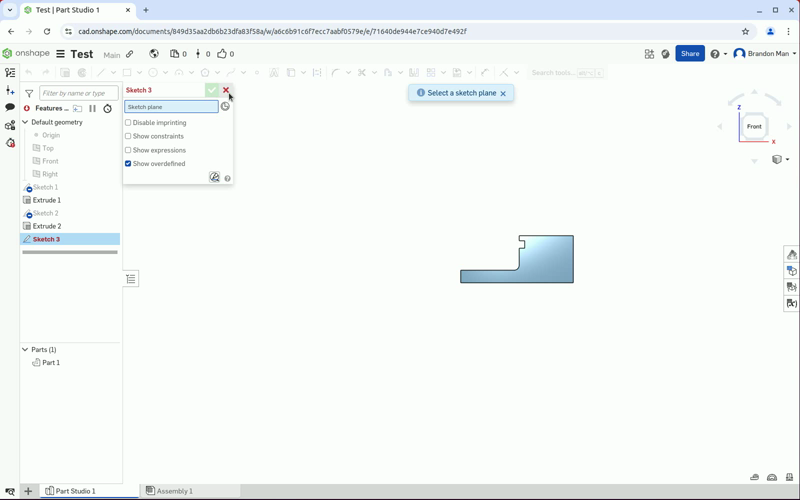
mouse_move(73, 163)
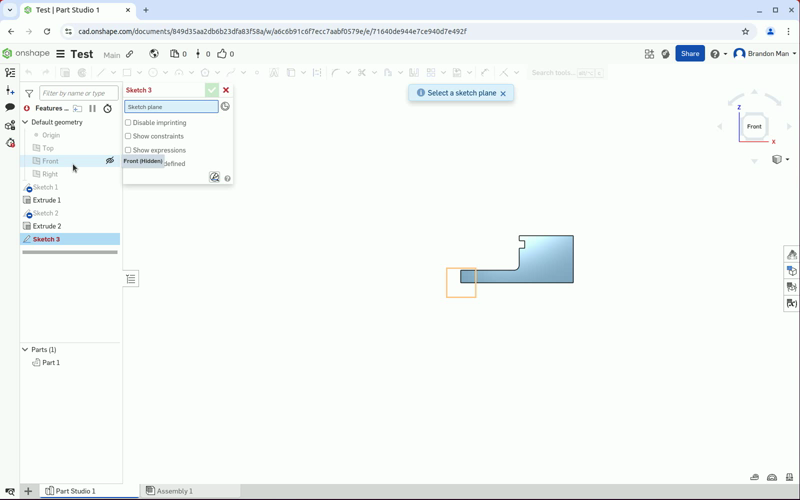
click(73, 163)
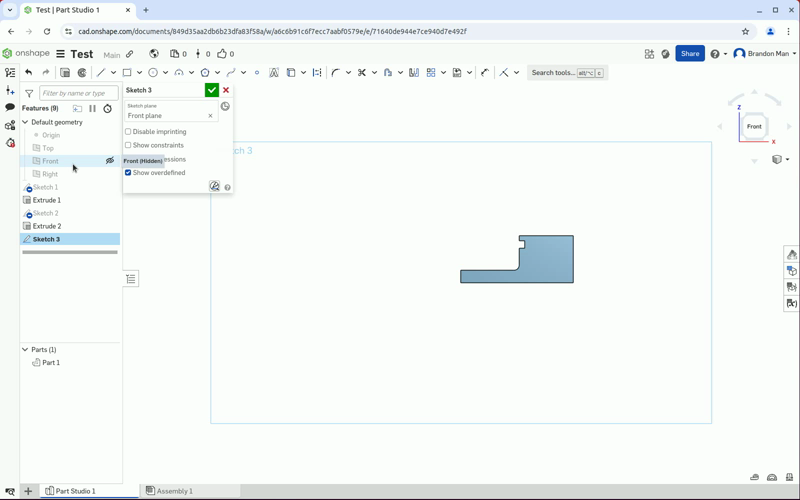
mouse_move(73, 352)
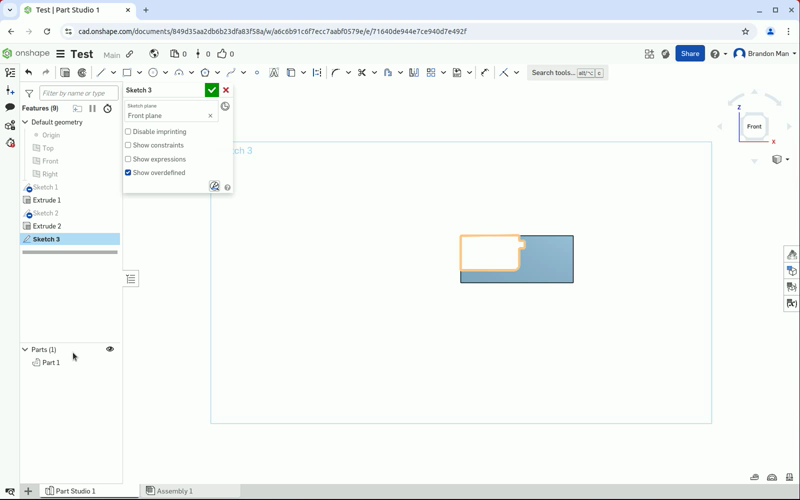
key(y)
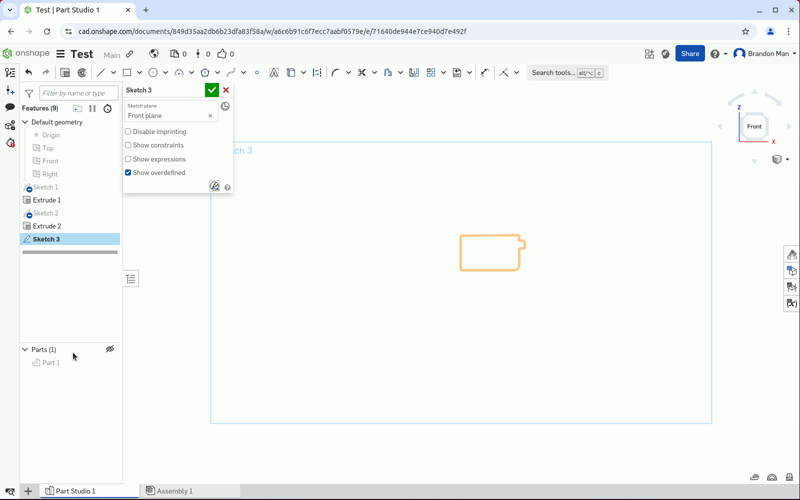
key(c)
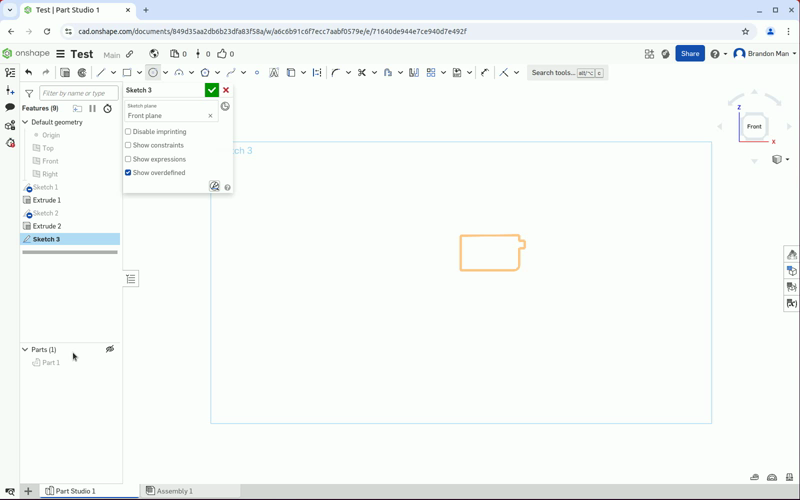
key_down(shift)
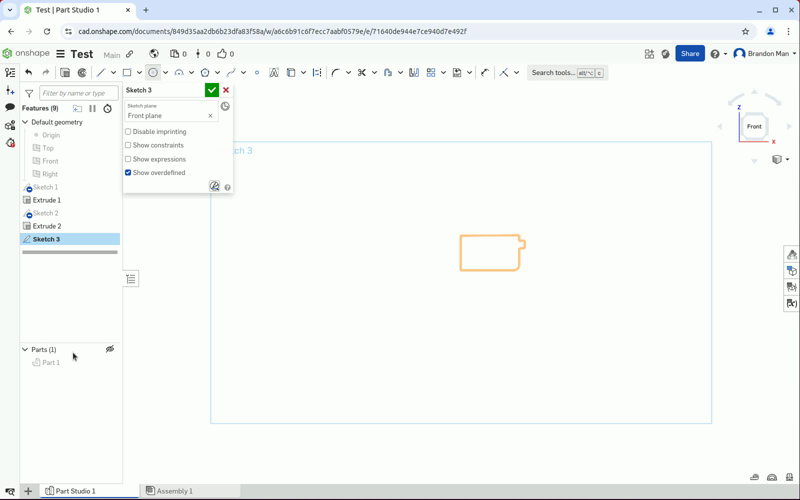
mouse_move(547, 253)
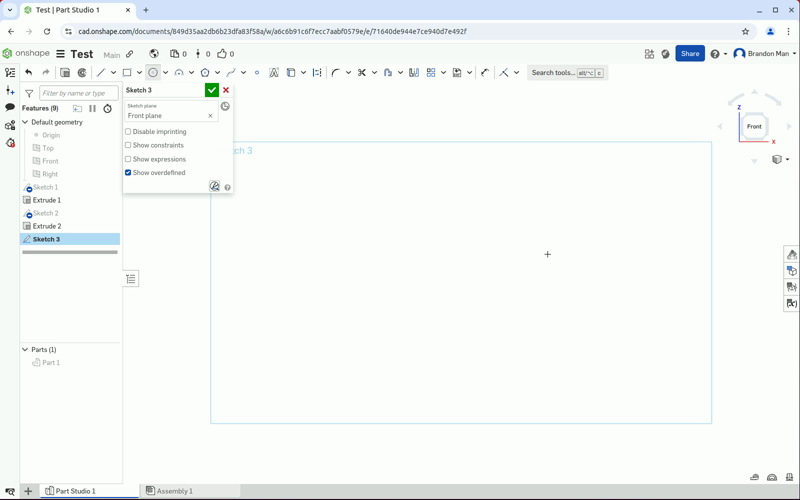
click(547, 253)
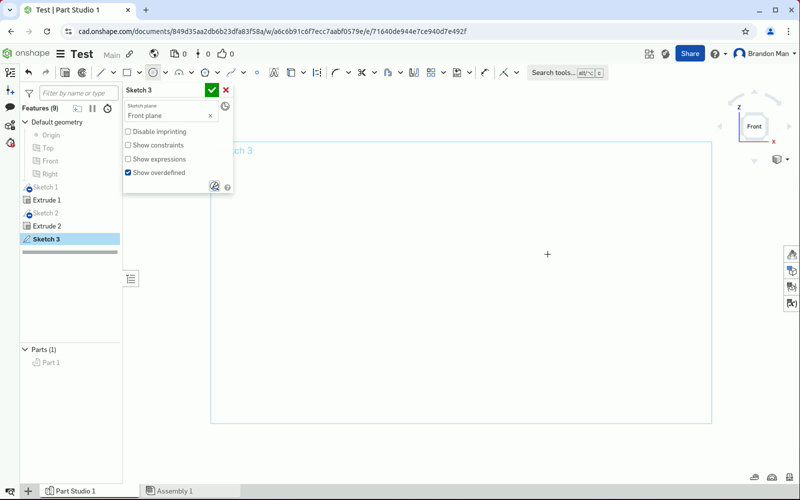
key_up(shift)
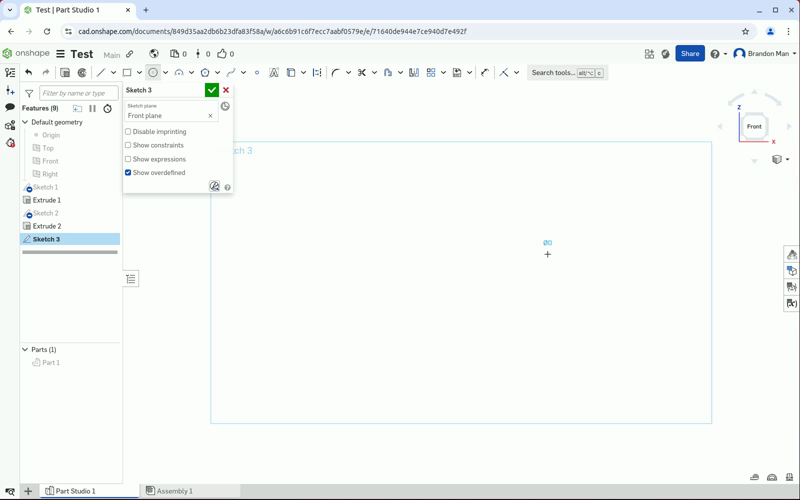
mouse_move(564, 253)
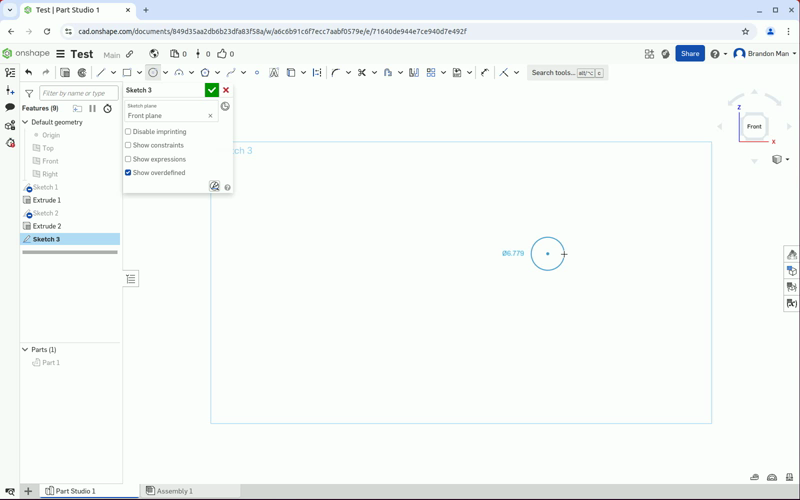
click(564, 253)
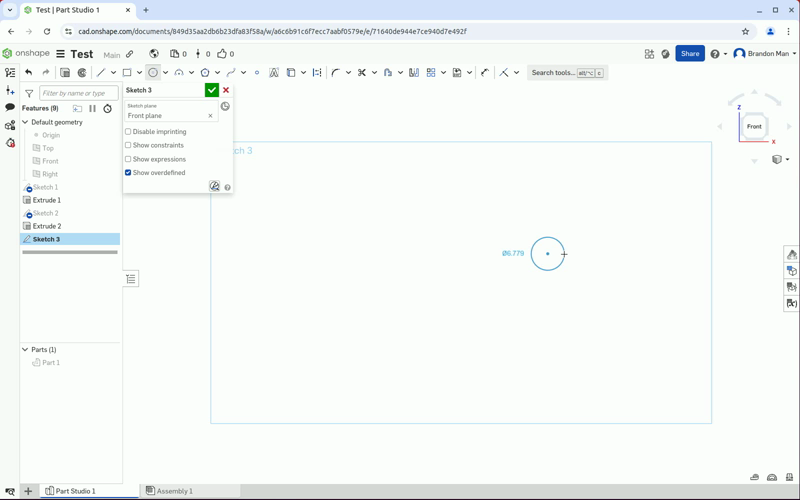
key(esc)
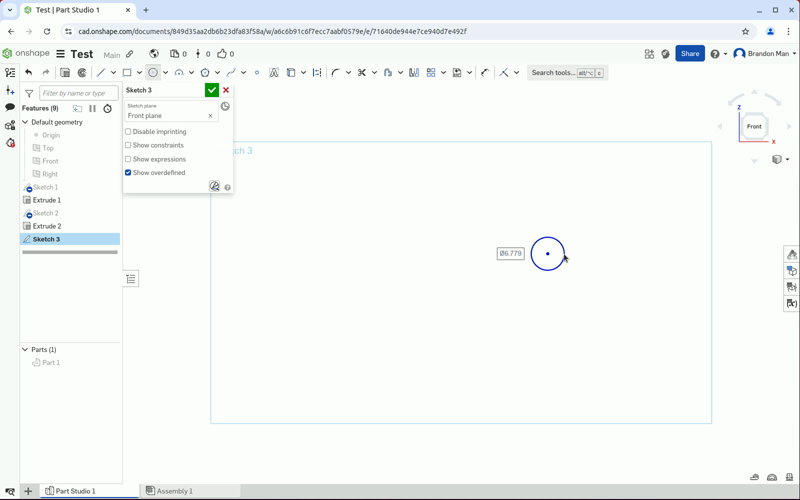
mouse_move(558, 245)
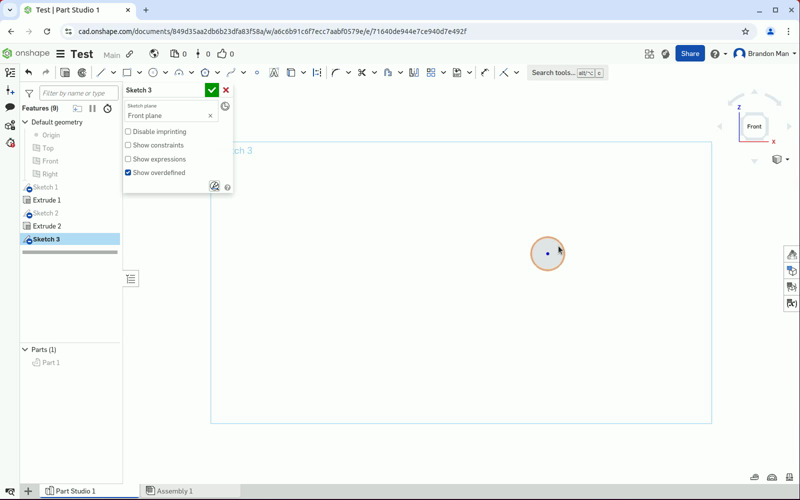
scroll(6)
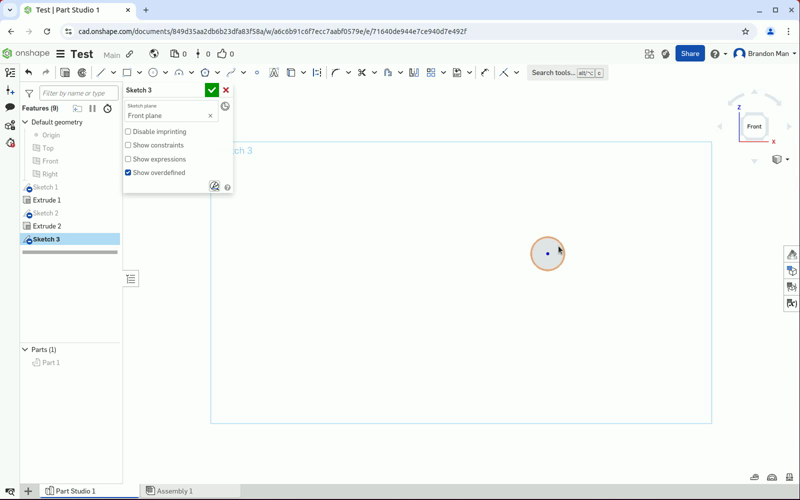
scroll(6)
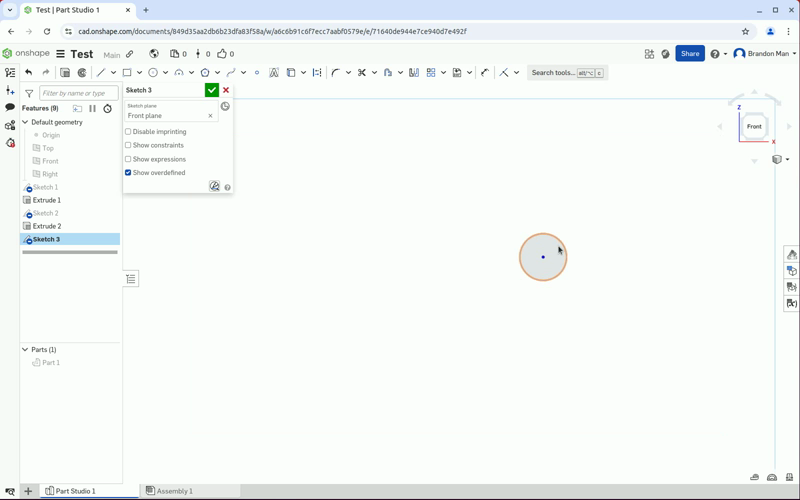
scroll(6)
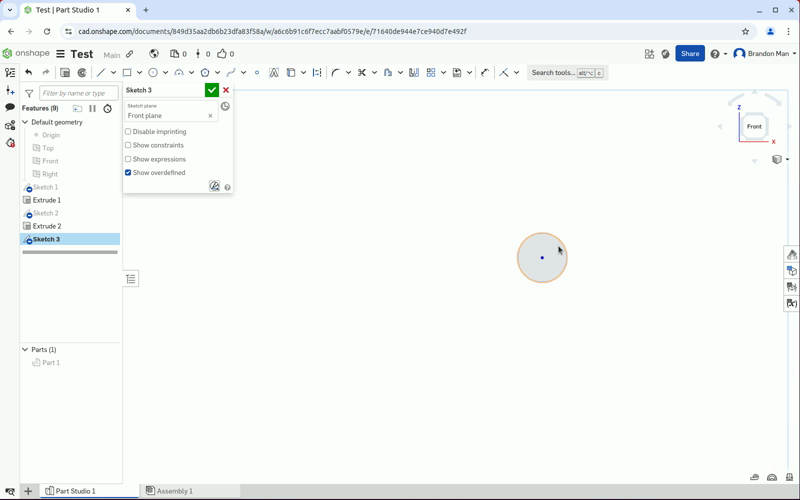
scroll(6)
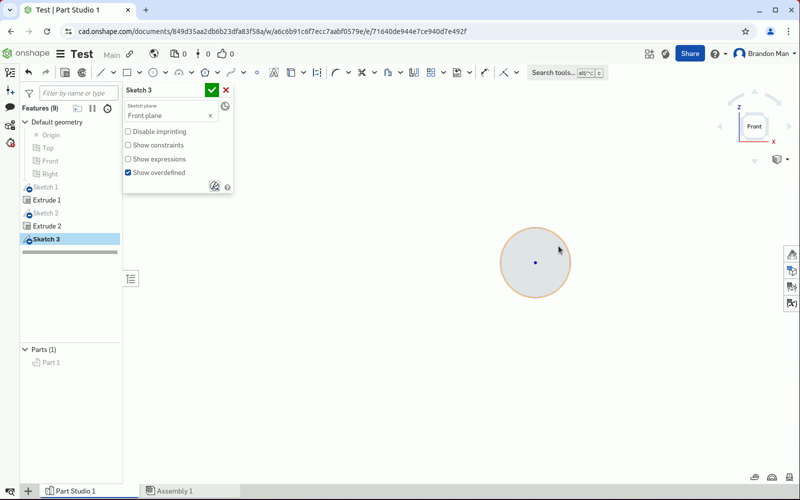
scroll(6)
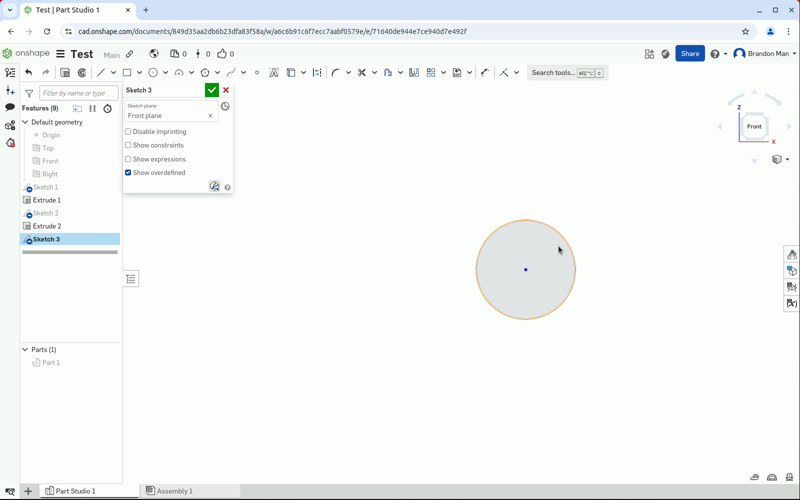
scroll(6)
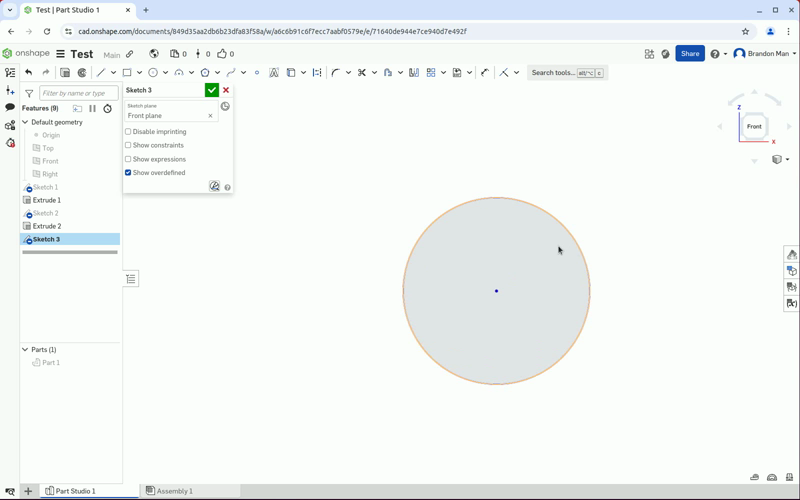
scroll(6)
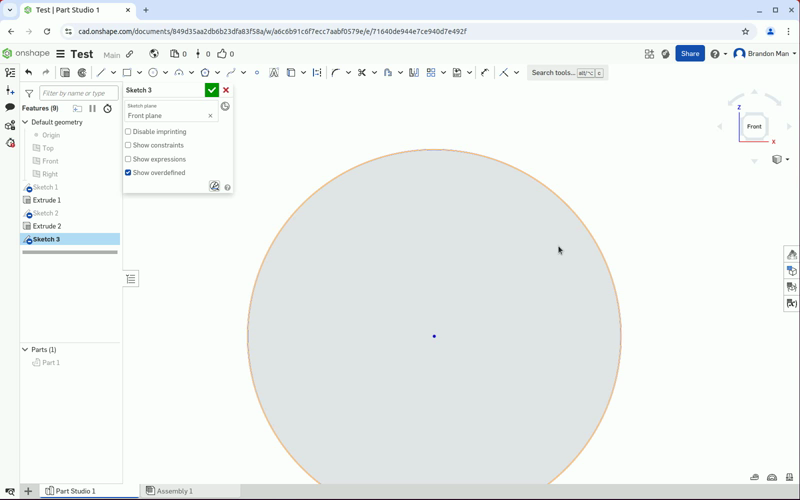
click(558, 245)
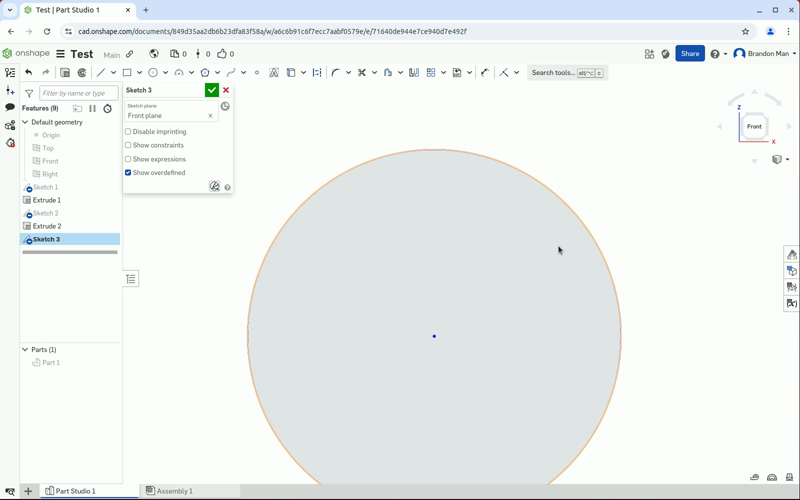
scroll(-6)
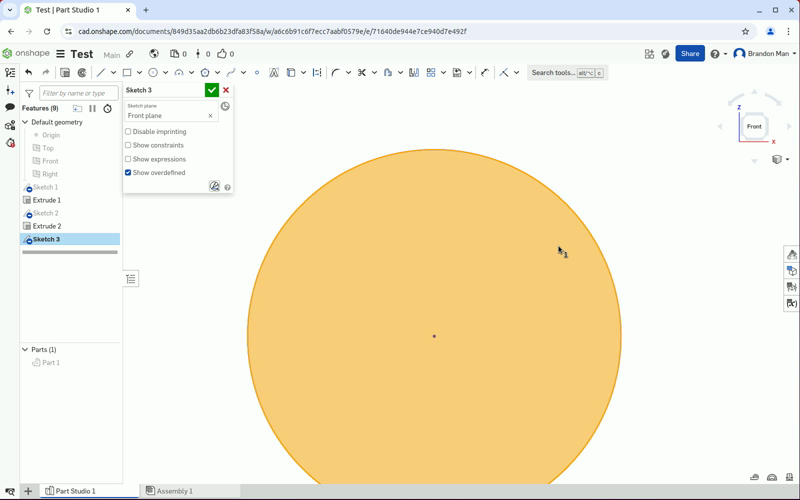
scroll(-6)
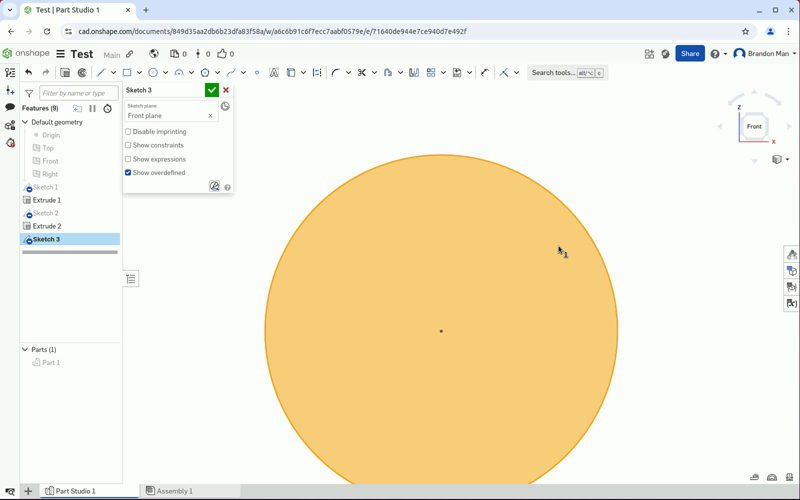
scroll(-6)
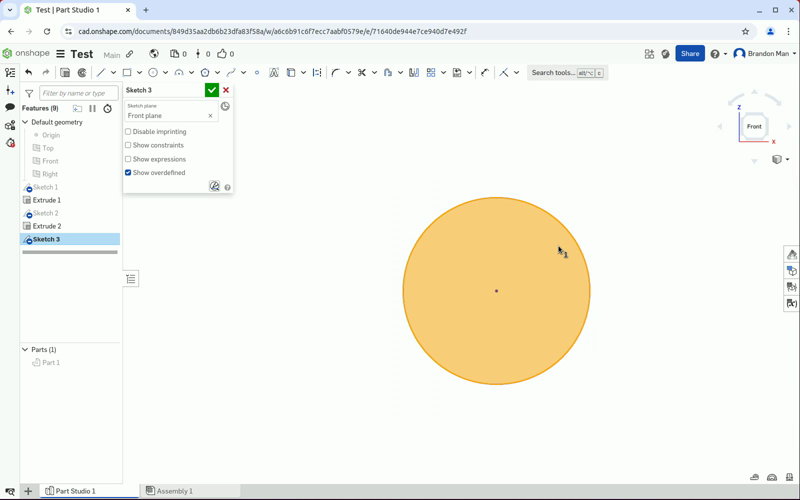
scroll(-6)
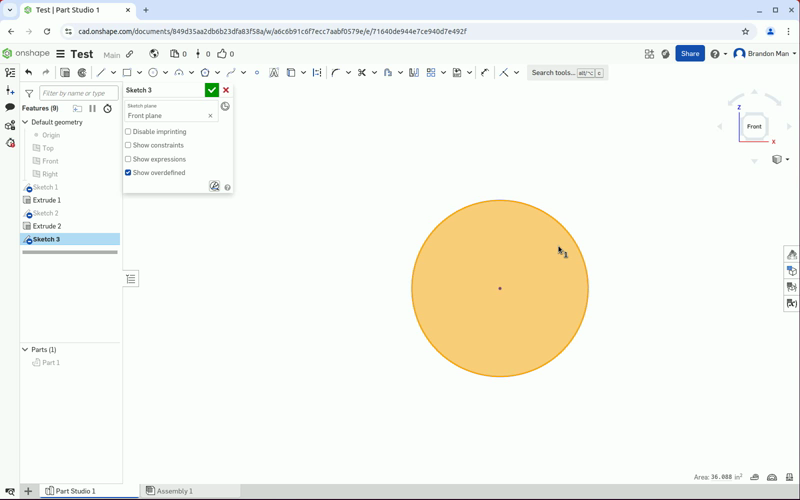
scroll(-6)
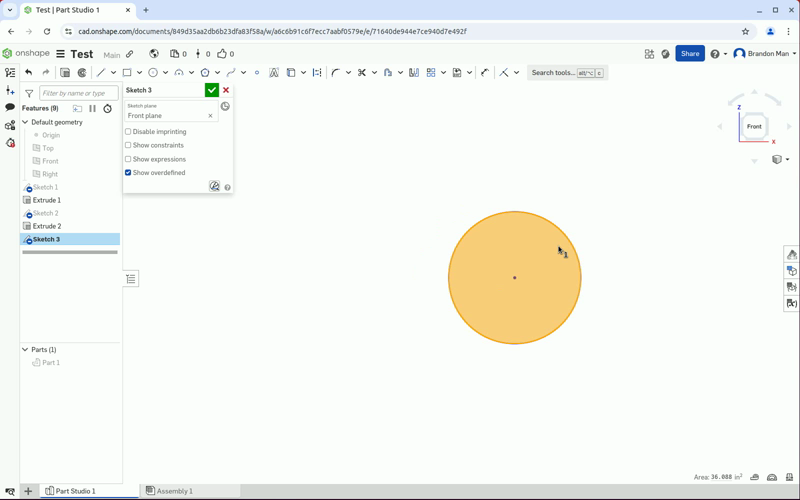
scroll(-6)
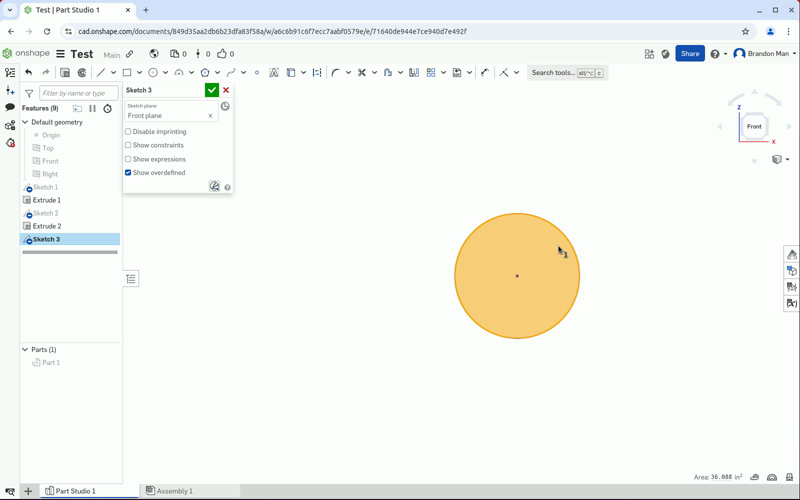
scroll(-6)
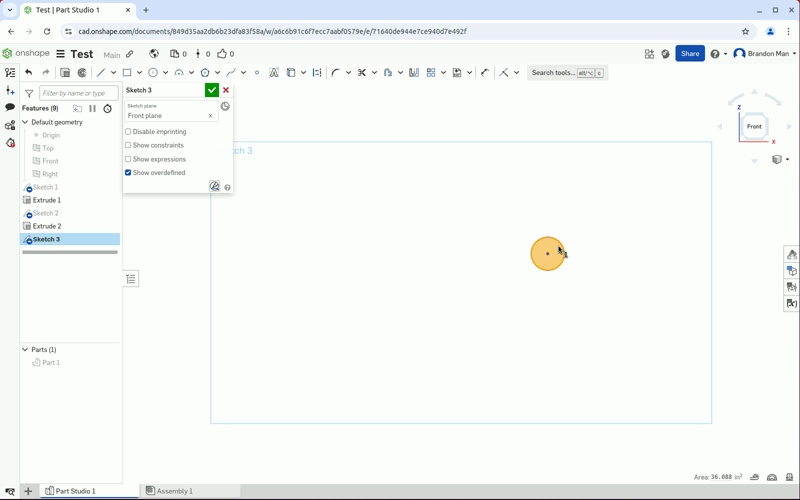
mouse_move(73, 352)
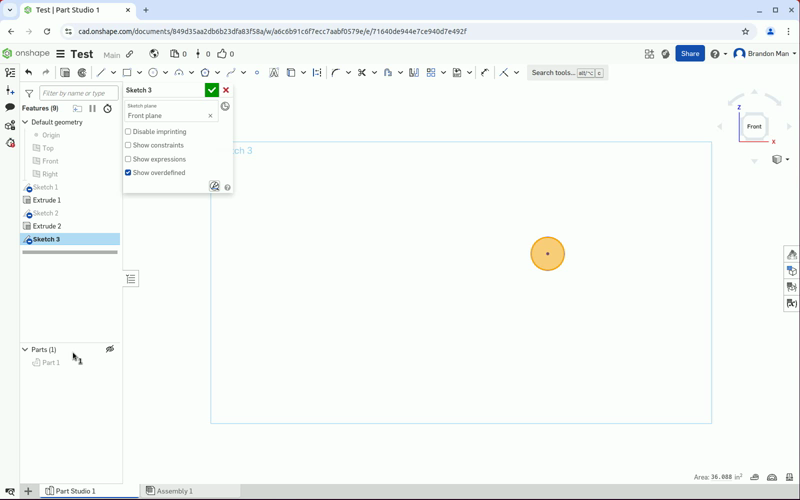
key(shift+y)
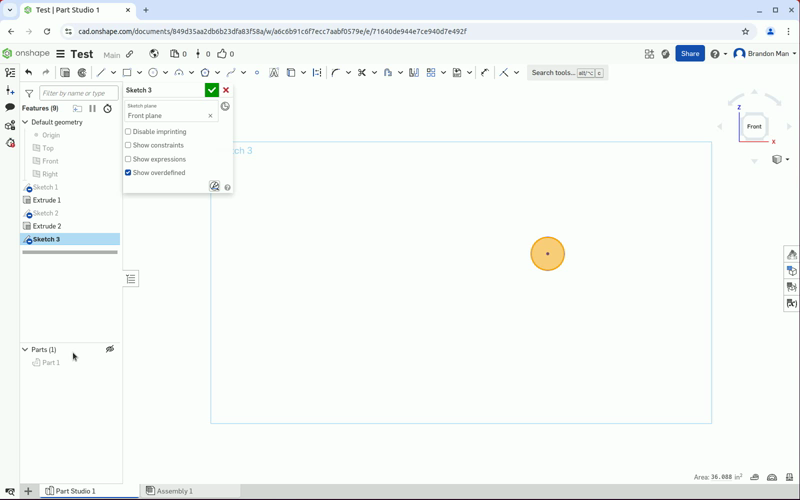
key(shift+e)
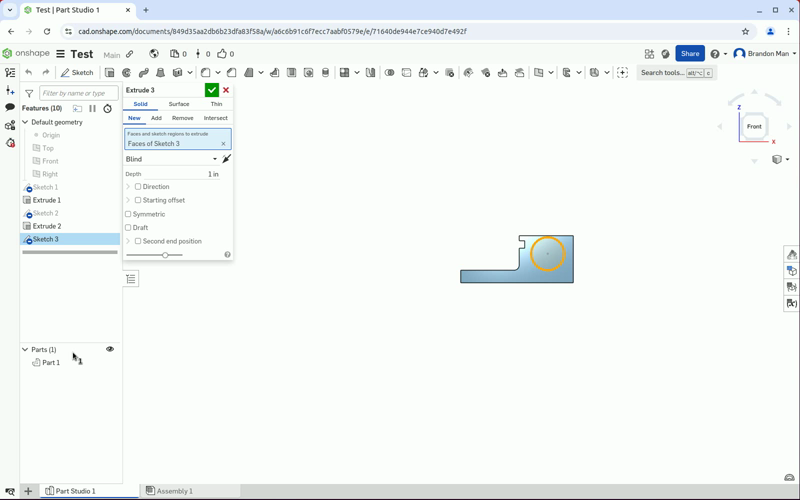
mouse_move(143, 106)
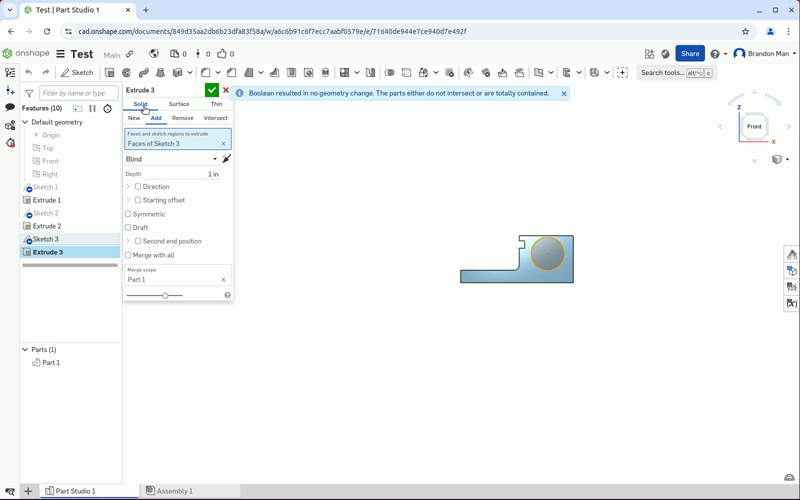
click(143, 106)
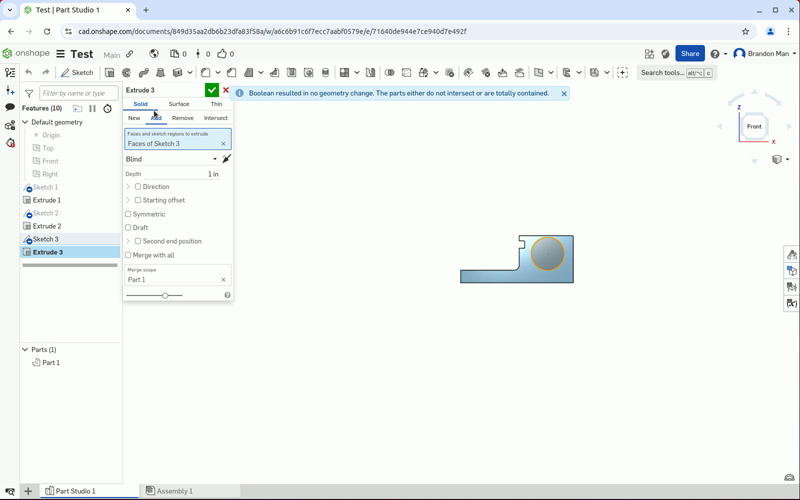
mouse_move(186, 120)
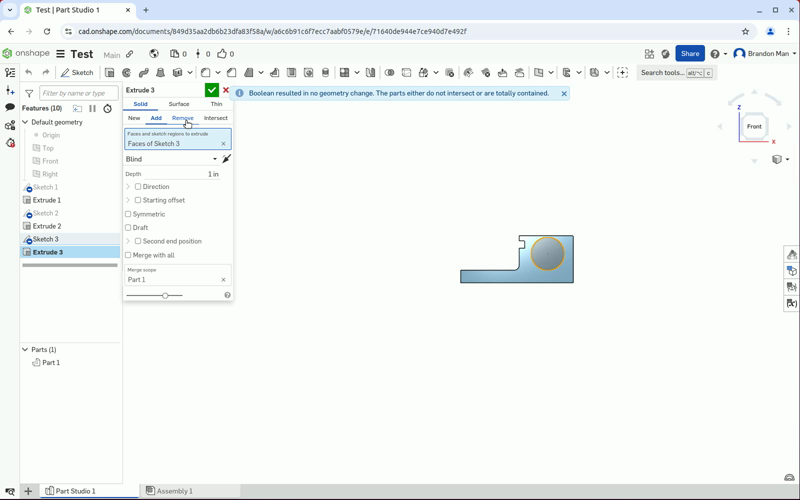
click(186, 120)
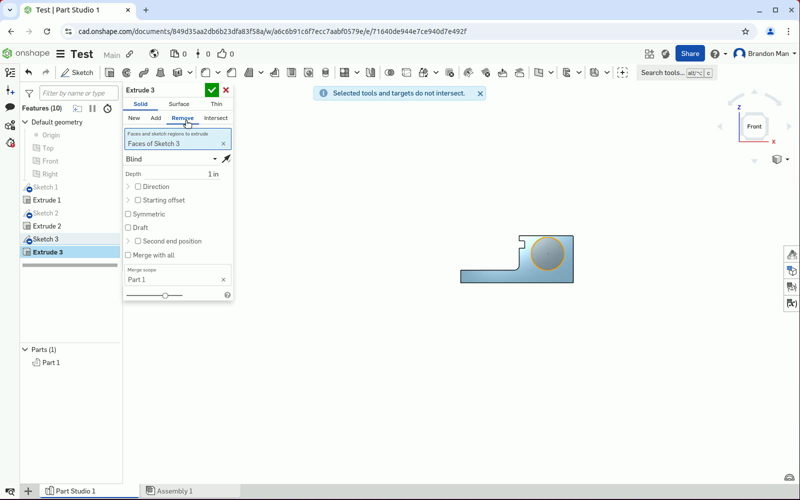
key(tab, 4)
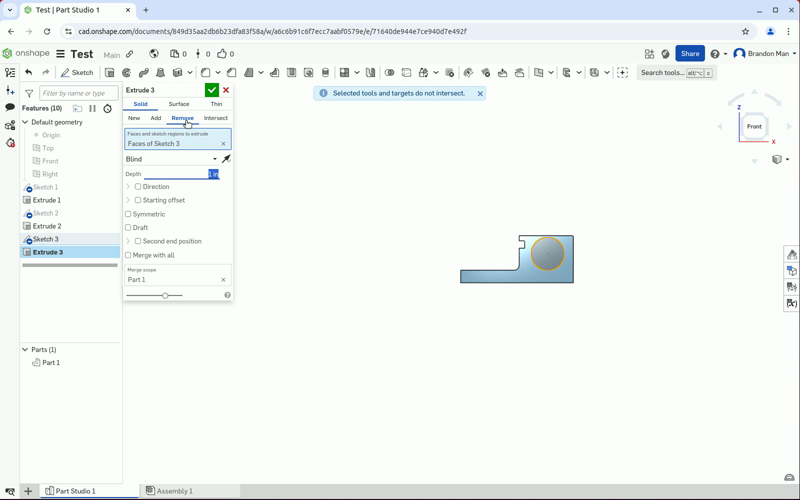
text(-4.333)
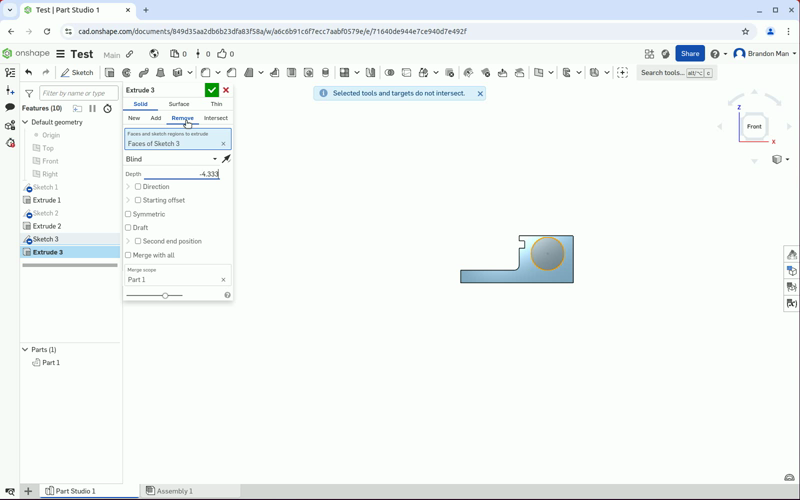
key(tab, 6)
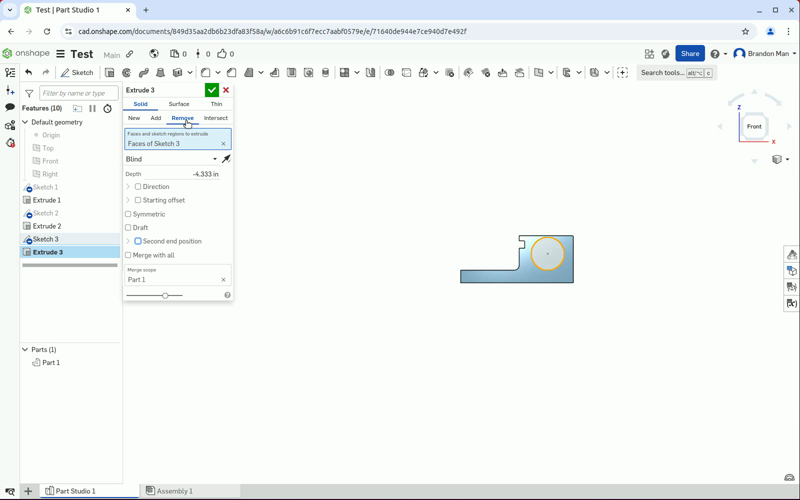
key(space)
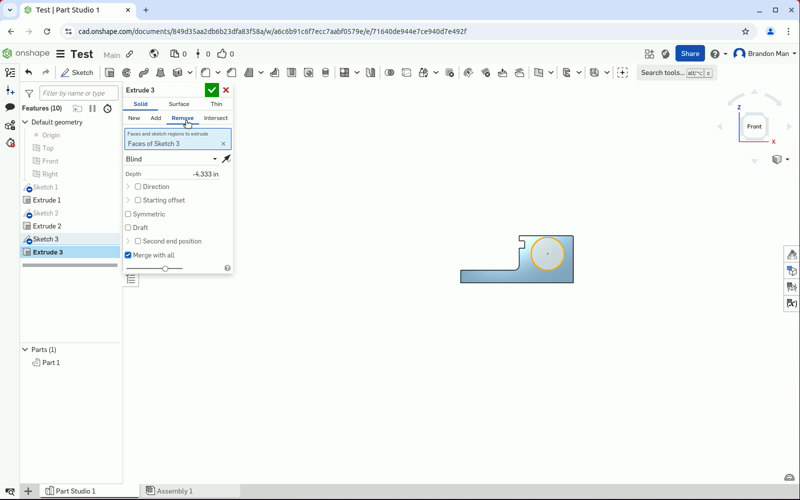
key(enter)
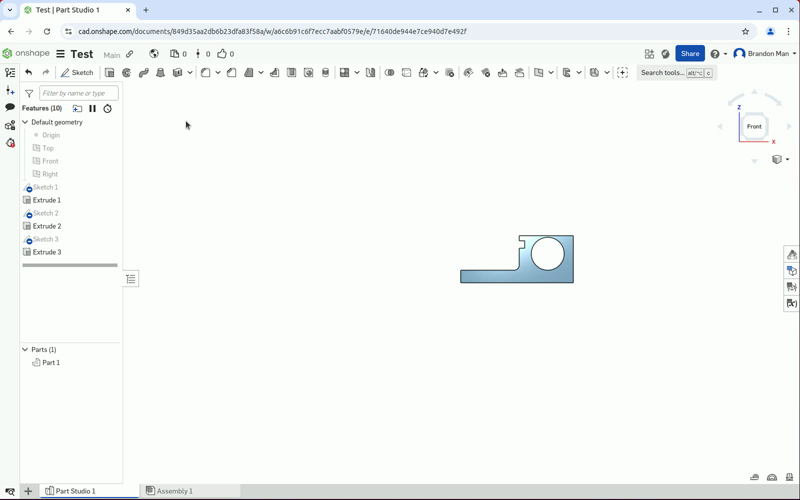
key(shift+h)
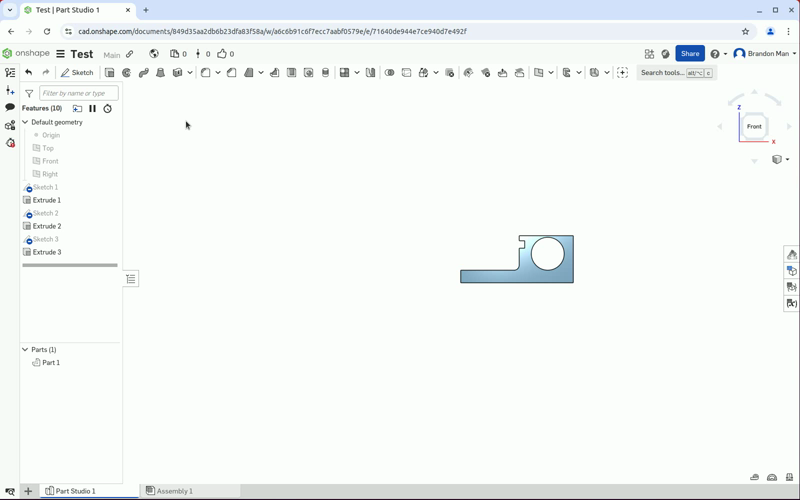
key(shift+h)
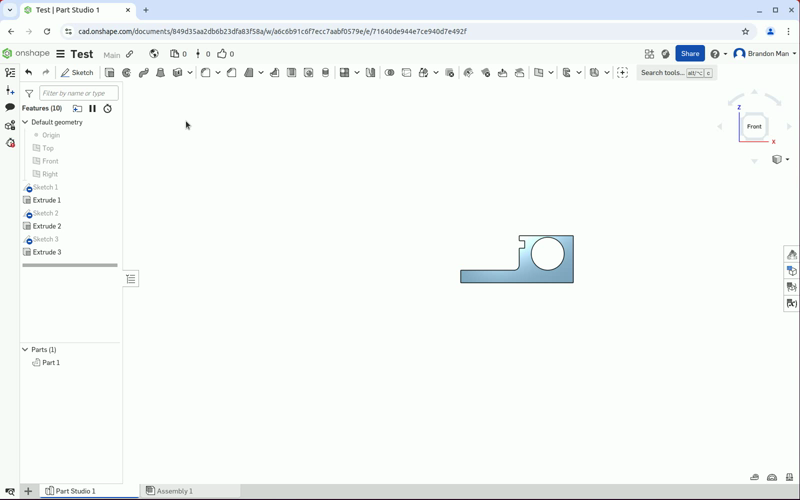
mouse_move(73, 189)
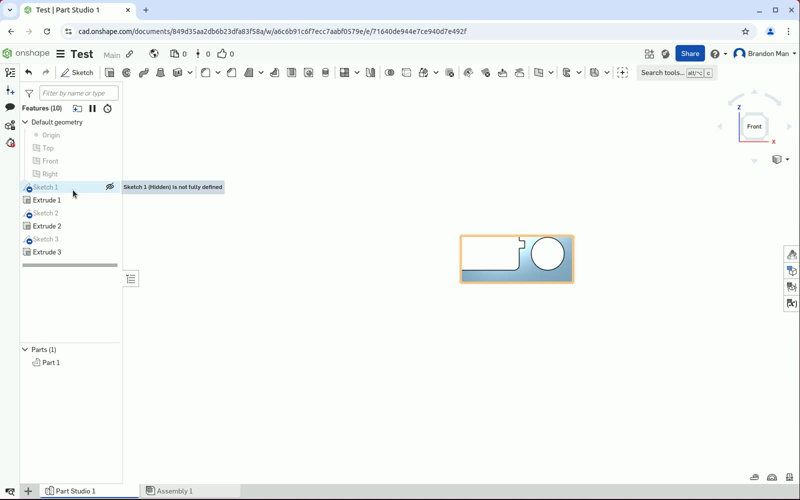
click(73, 189)
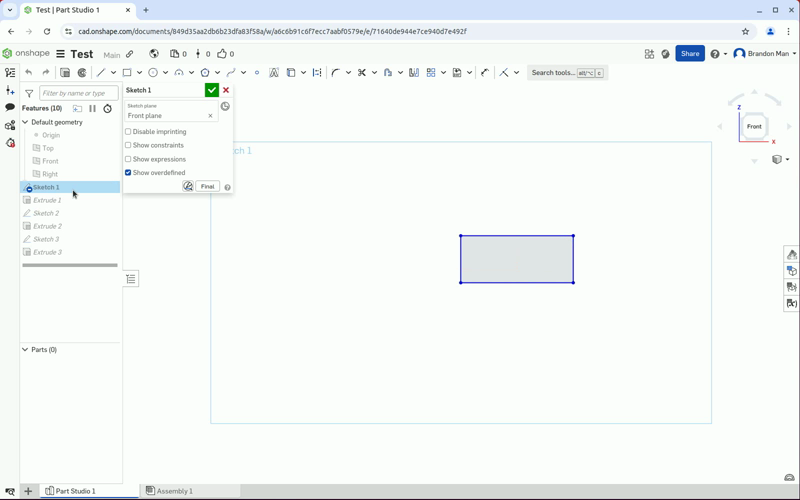
mouse_move(229, 92)
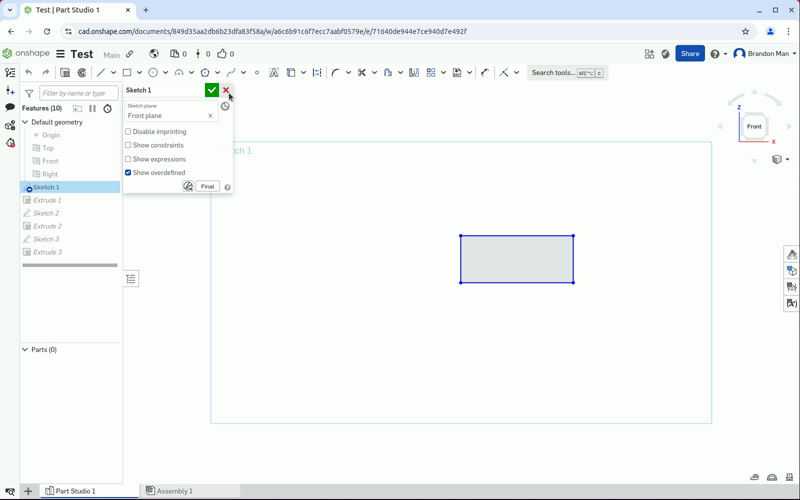
click(229, 92)
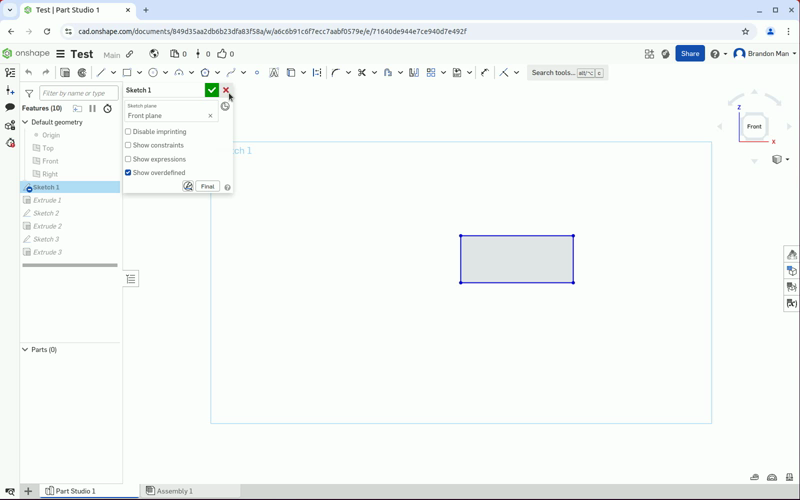
key(shift+s)
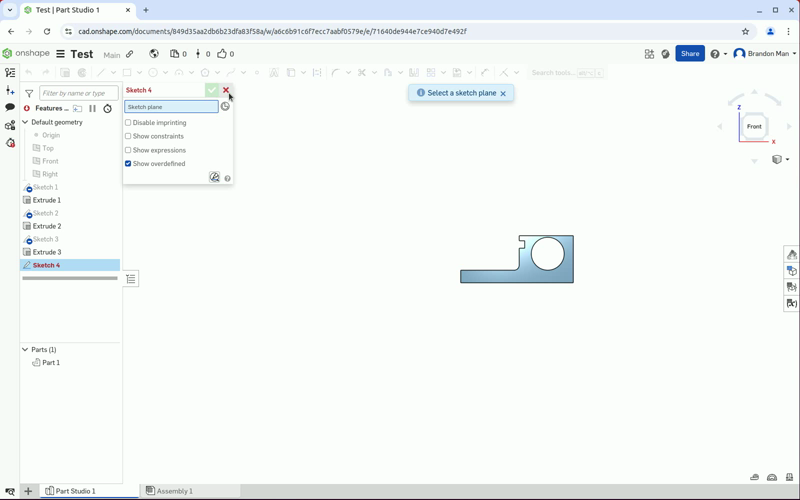
mouse_move(73, 163)
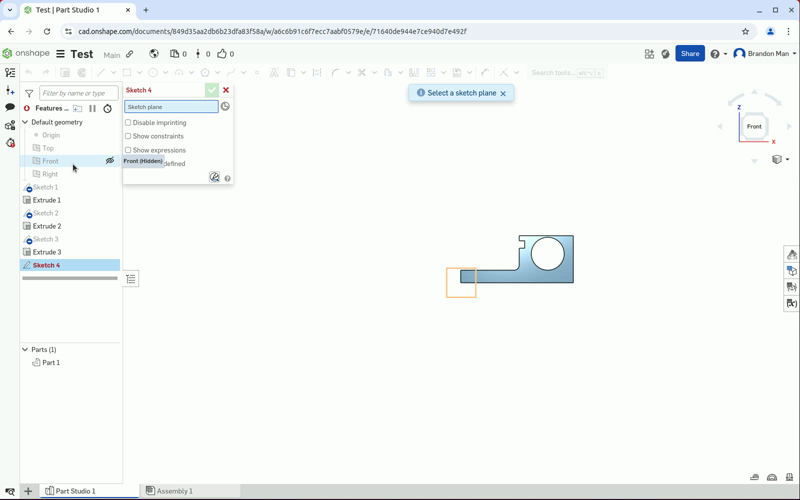
click(73, 163)
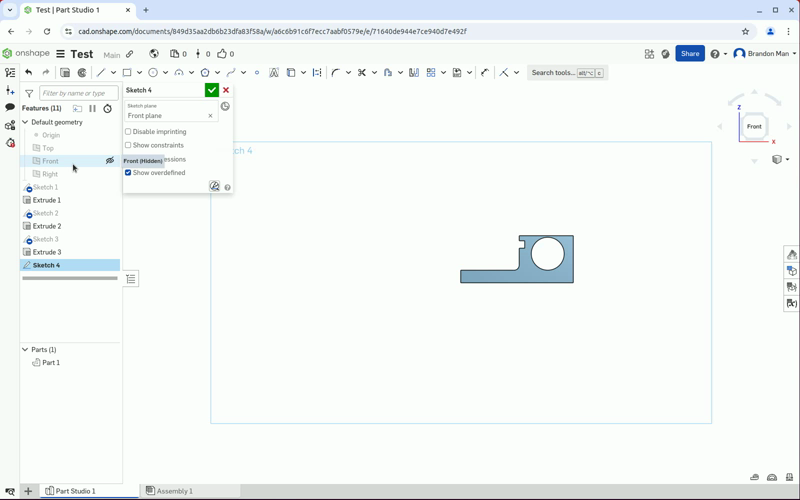
mouse_move(73, 352)
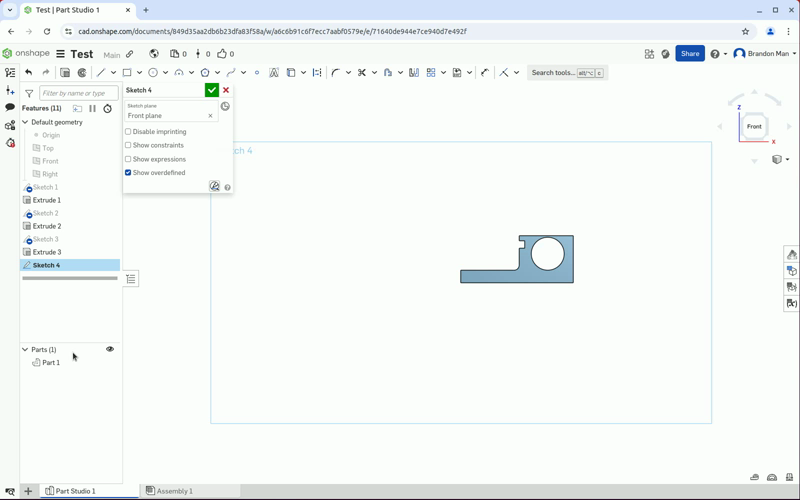
key(y)
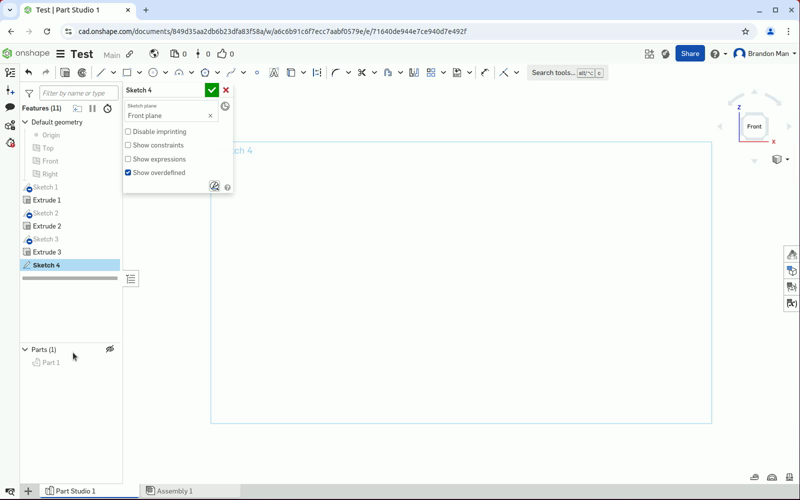
key(l)
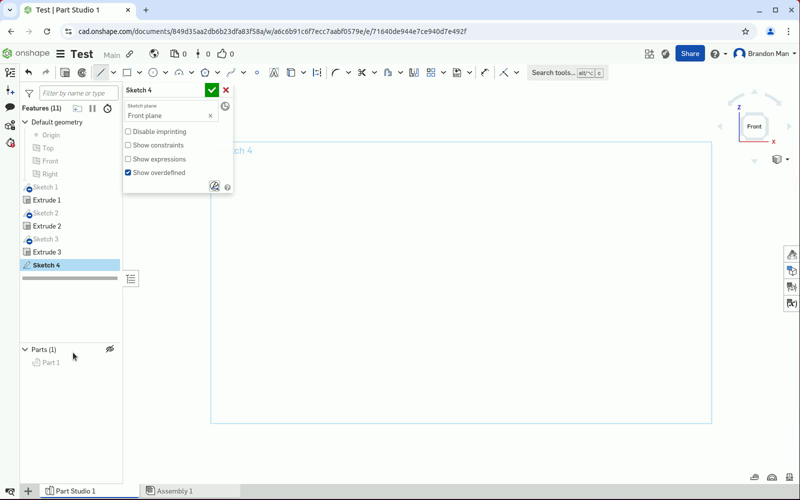
key_down(shift)
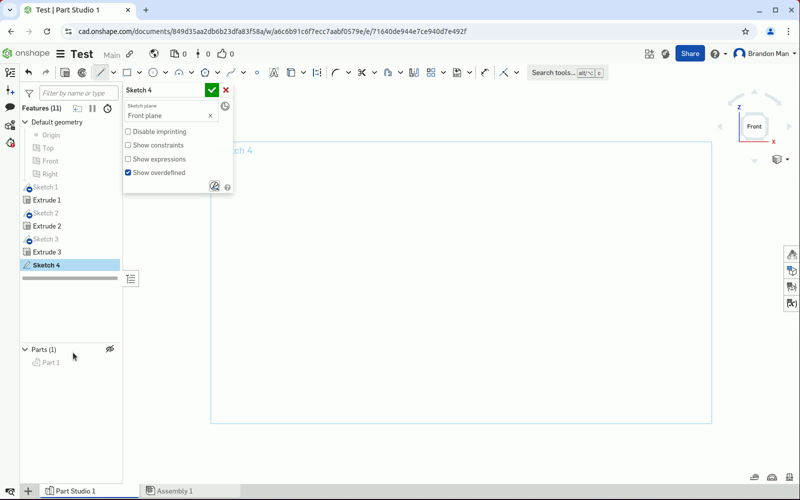
mouse_move(520, 249)
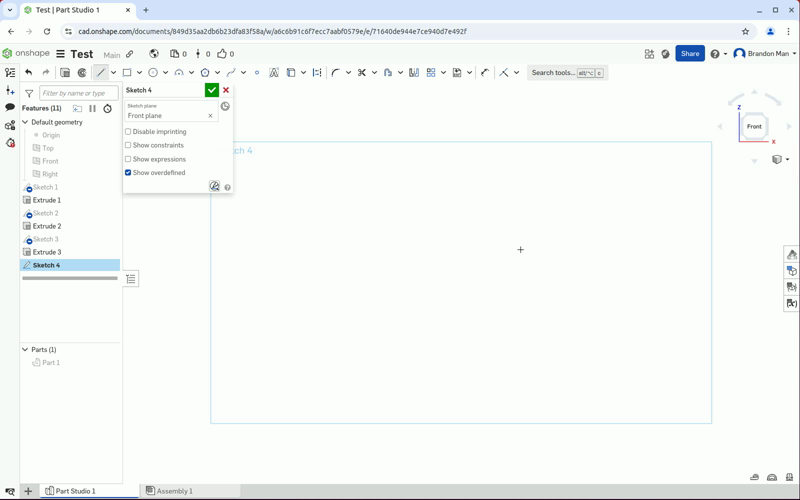
click(520, 249)
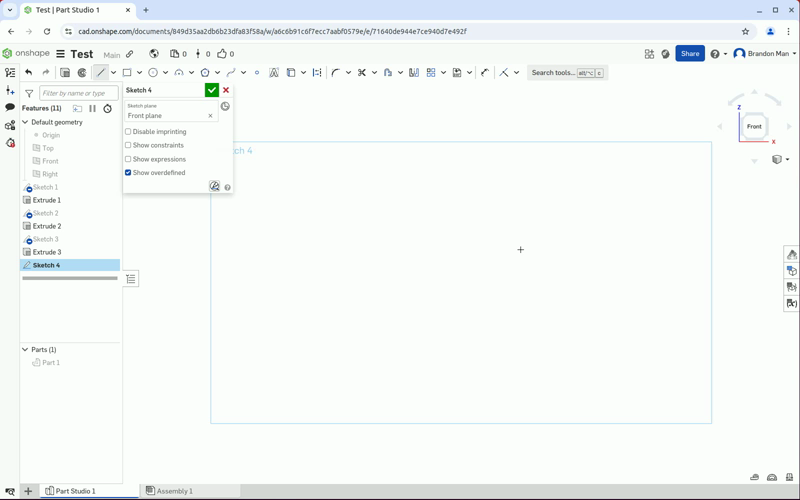
key_up(shift)
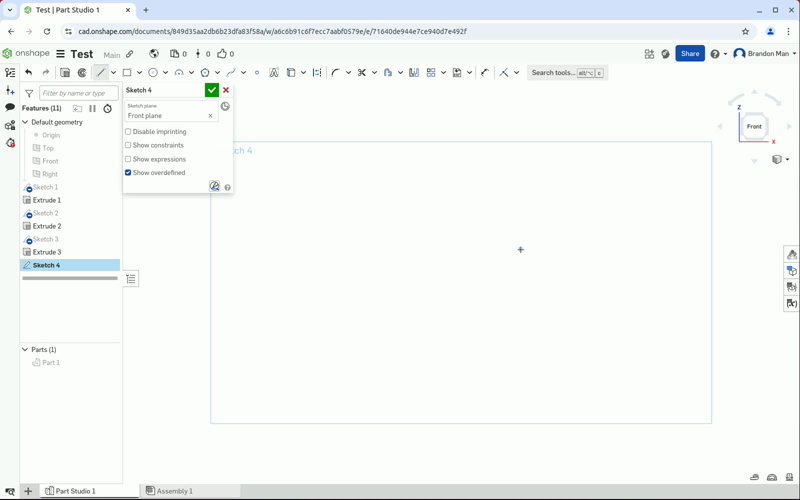
key_down(shift)
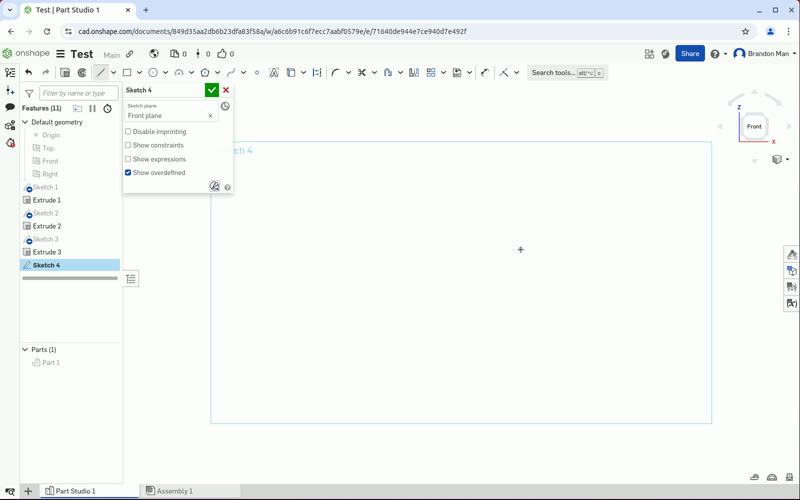
mouse_move(550, 249)
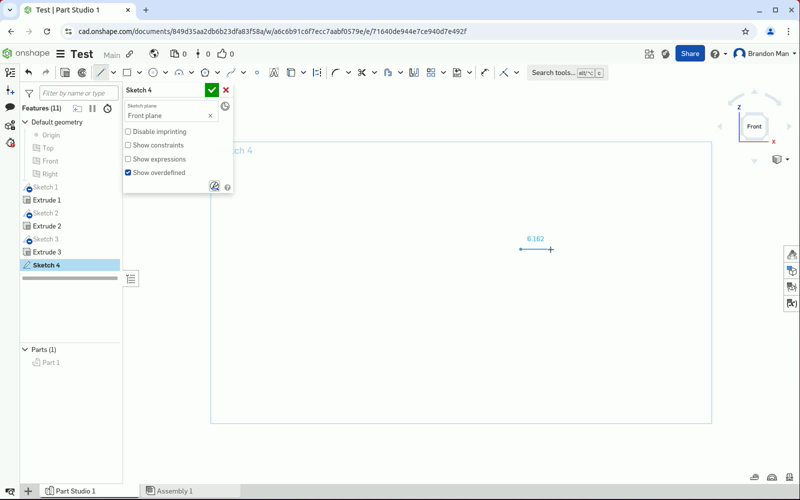
mouse_move(526, 249)
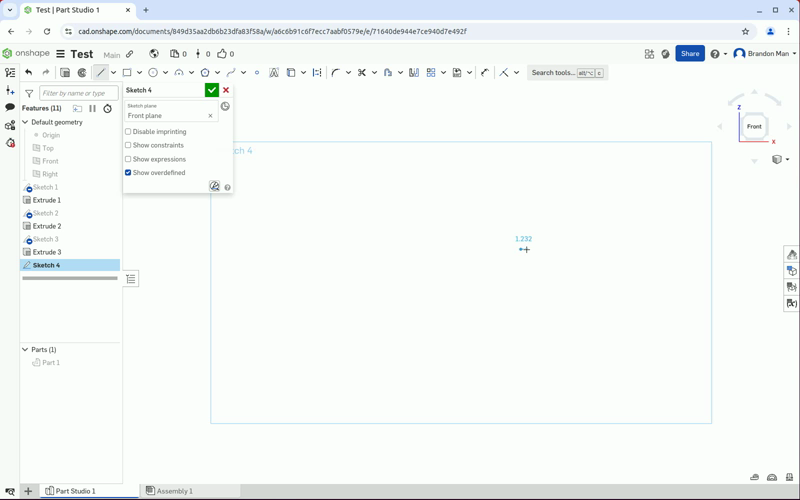
scroll(6)
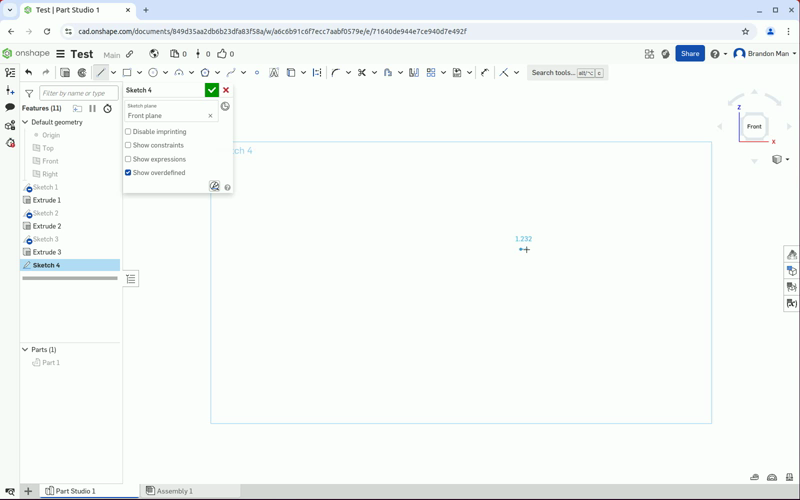
scroll(6)
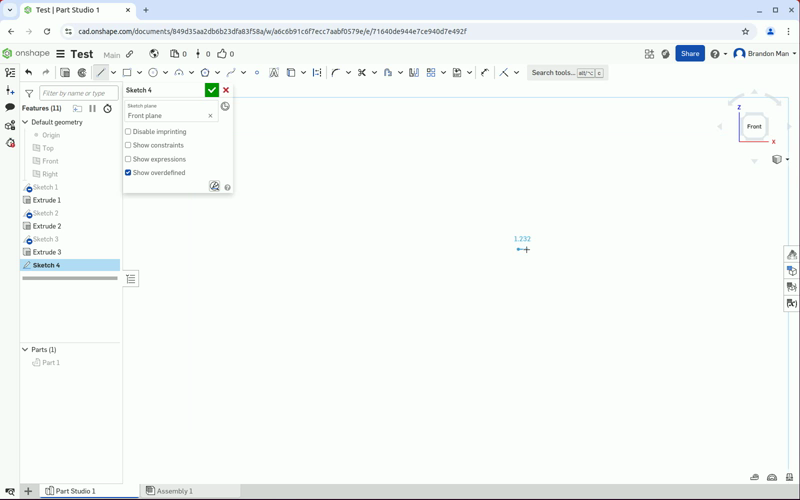
scroll(6)
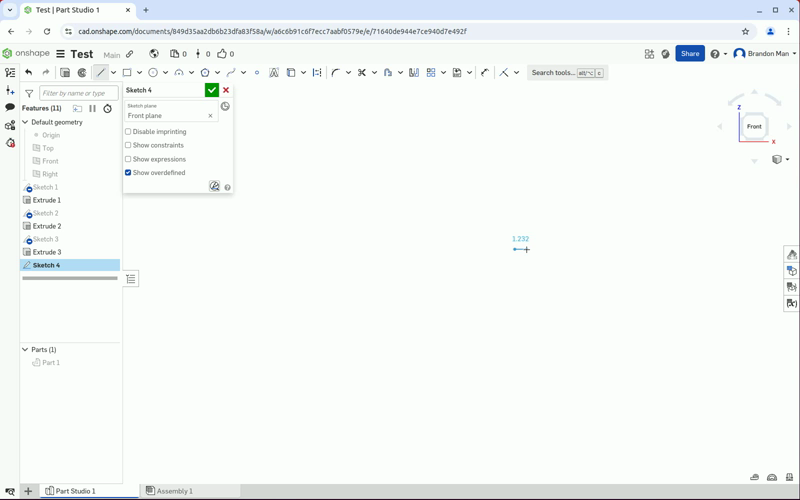
scroll(6)
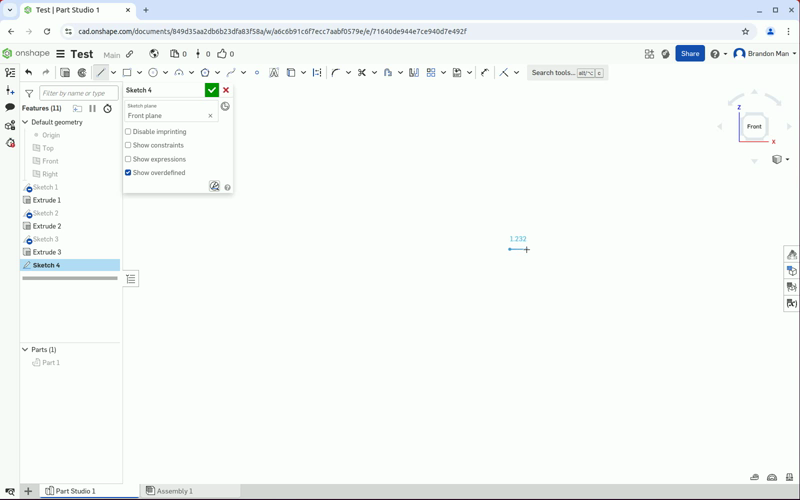
scroll(6)
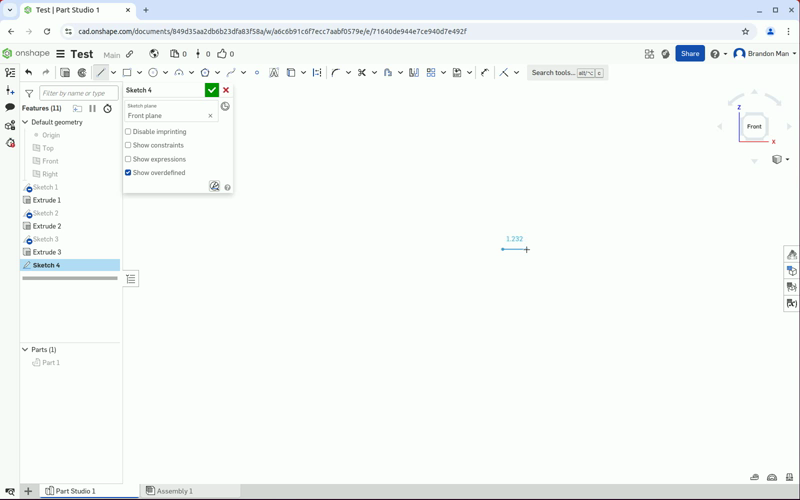
scroll(6)
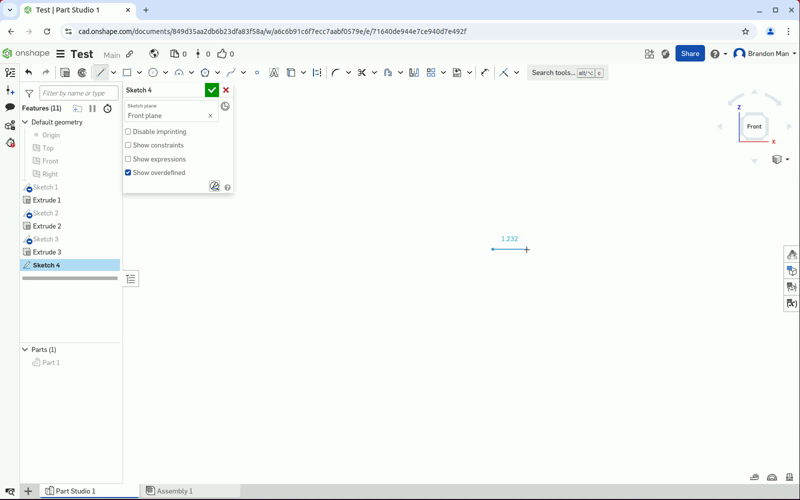
scroll(6)
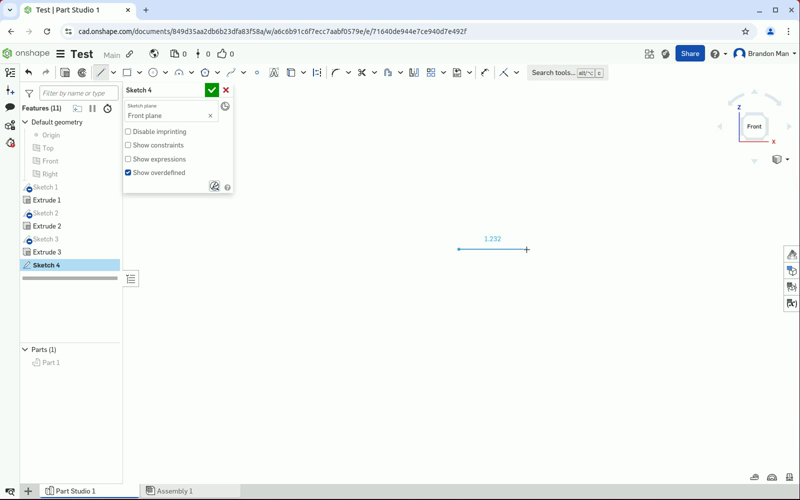
click(526, 249)
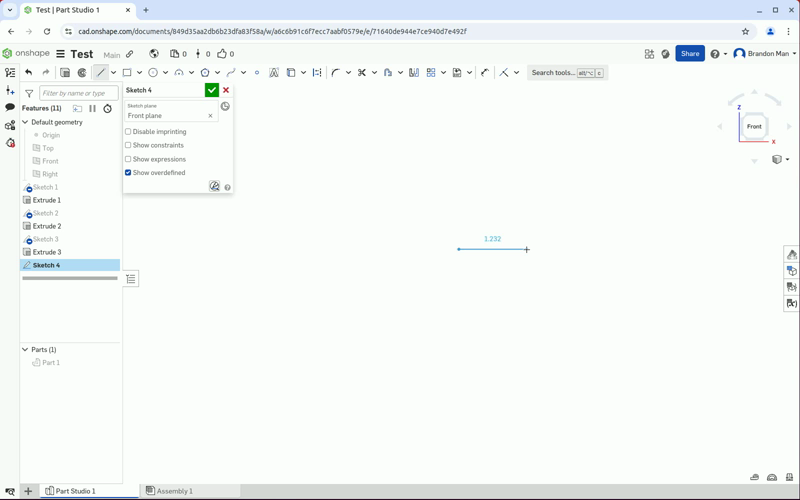
scroll(-6)
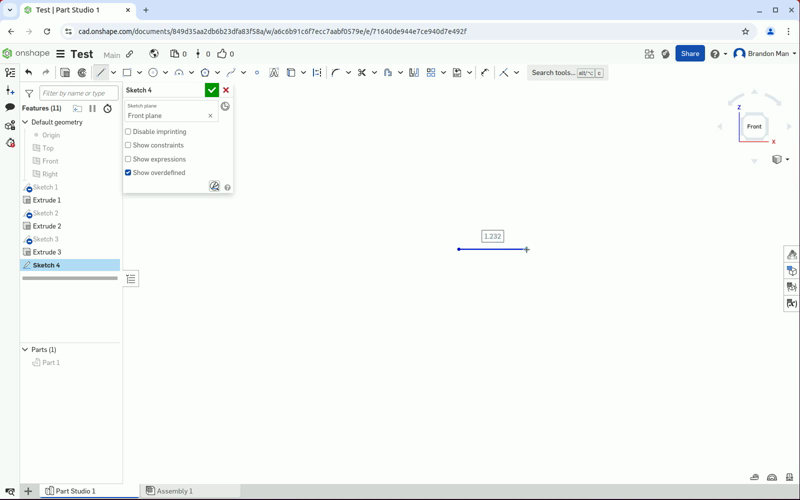
scroll(-6)
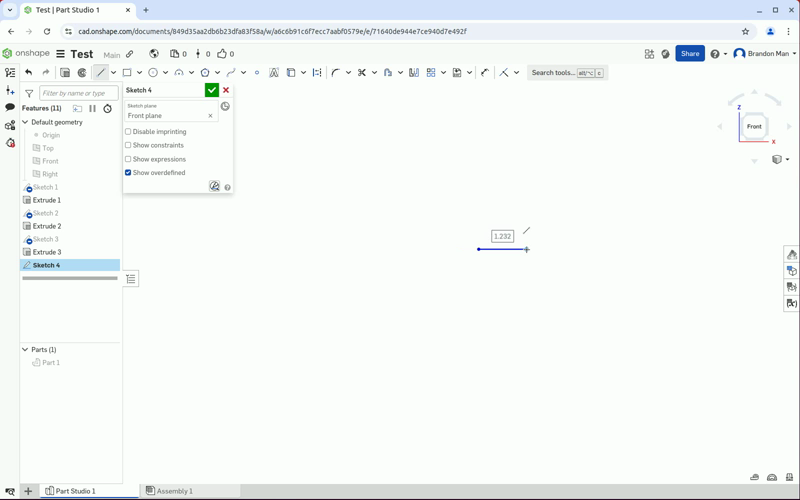
scroll(-6)
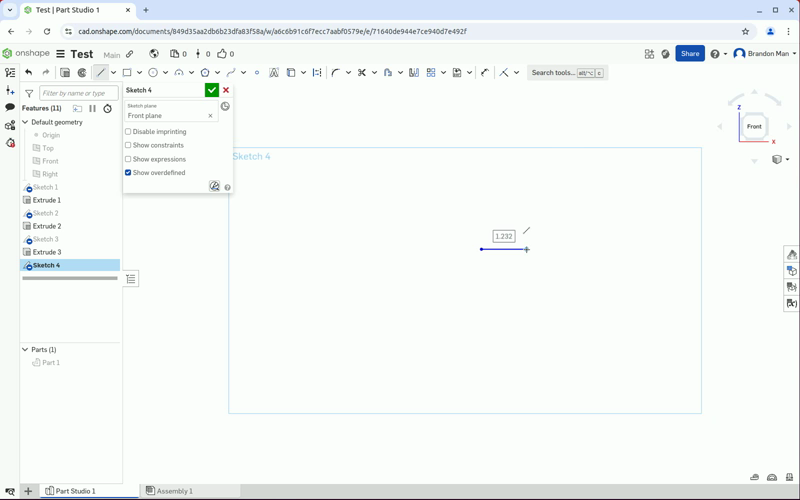
scroll(-6)
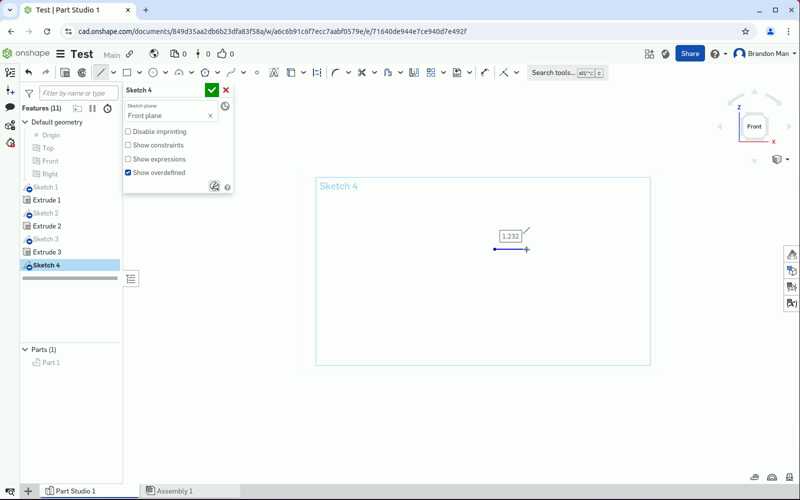
scroll(-6)
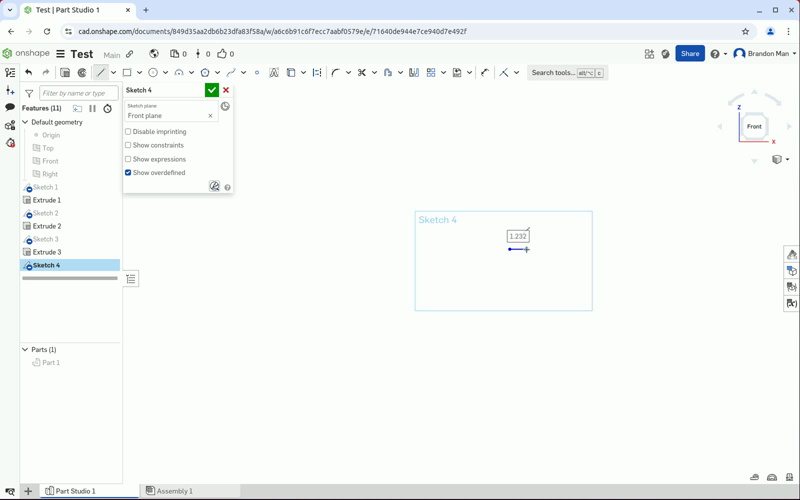
scroll(-6)
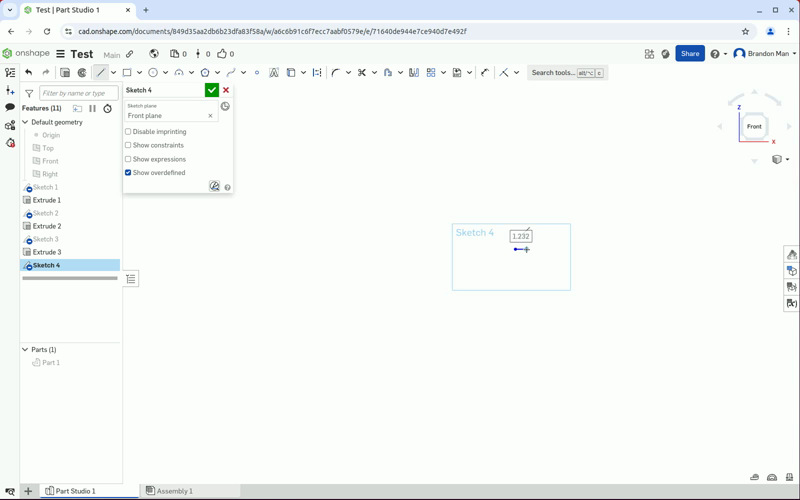
scroll(-6)
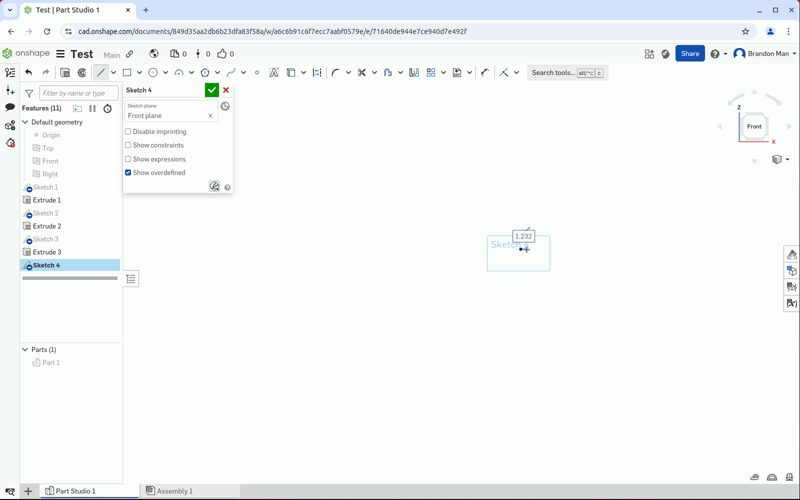
key_up(shift)
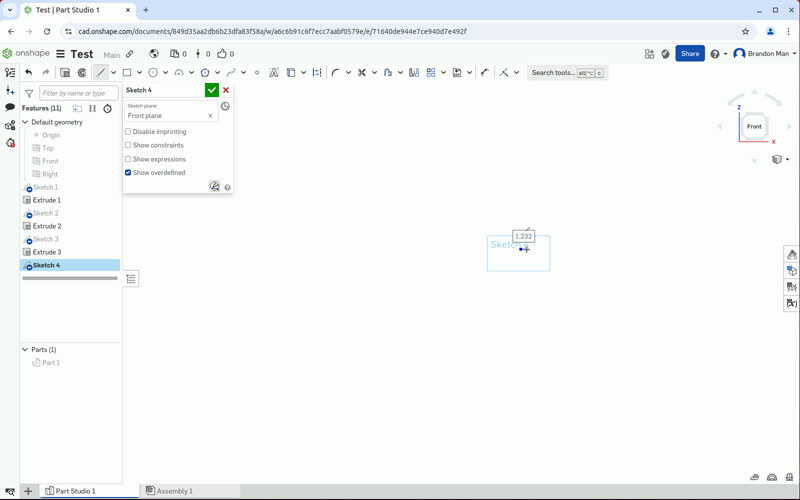
key_down(shift)
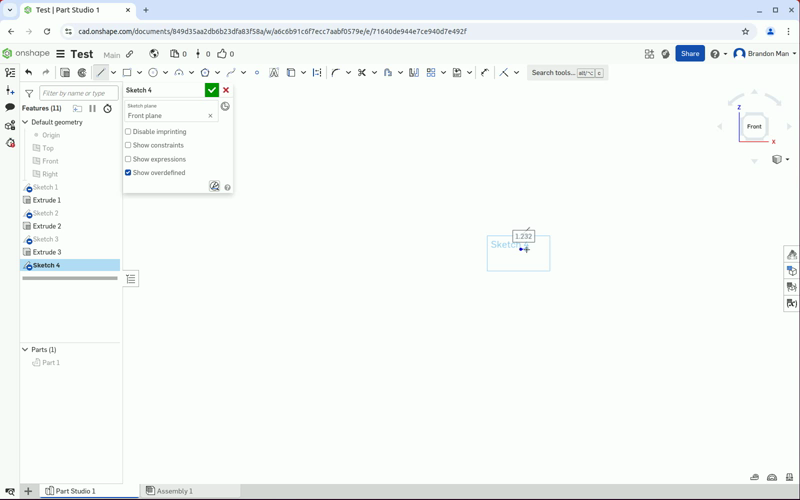
mouse_move(556, 249)
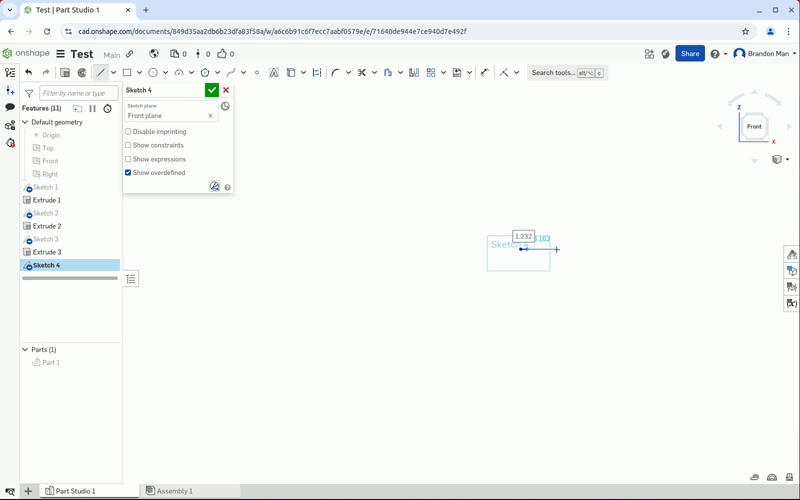
mouse_move(526, 239)
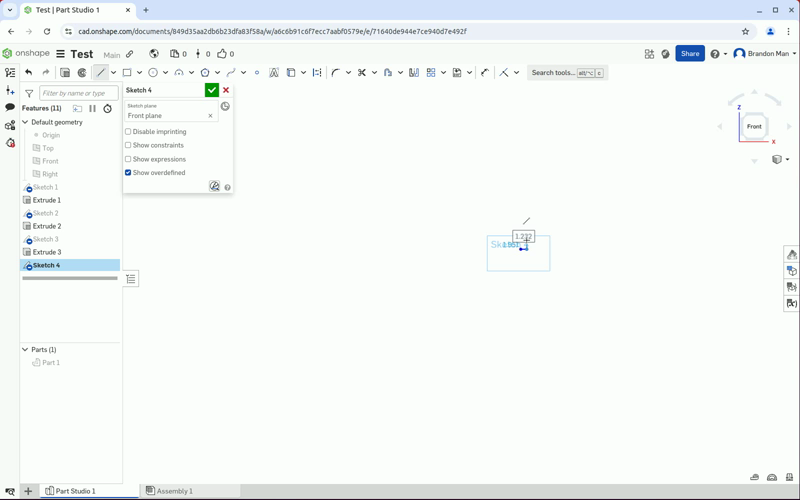
click(526, 239)
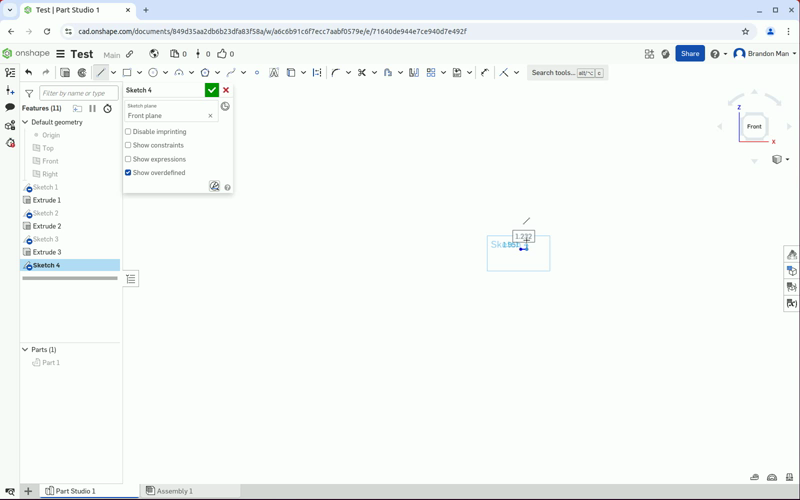
key_up(shift)
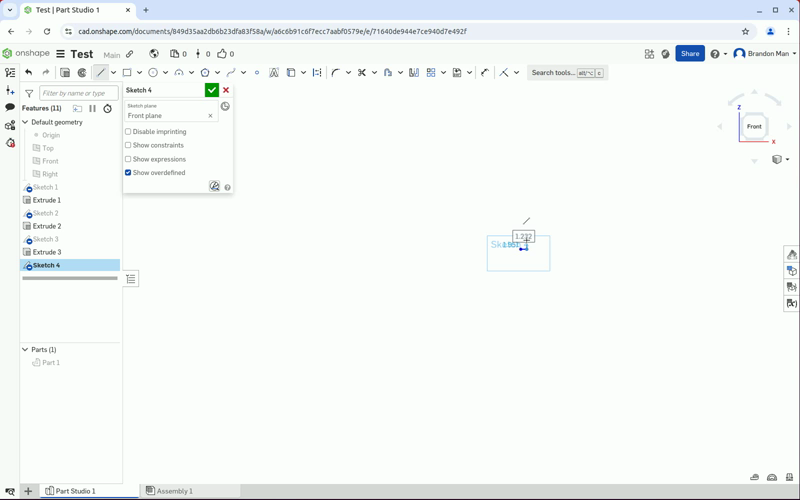
key_down(shift)
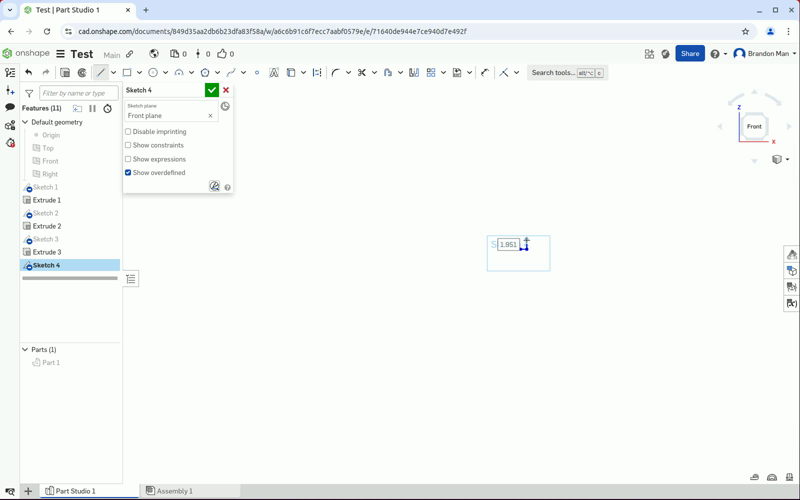
mouse_move(556, 239)
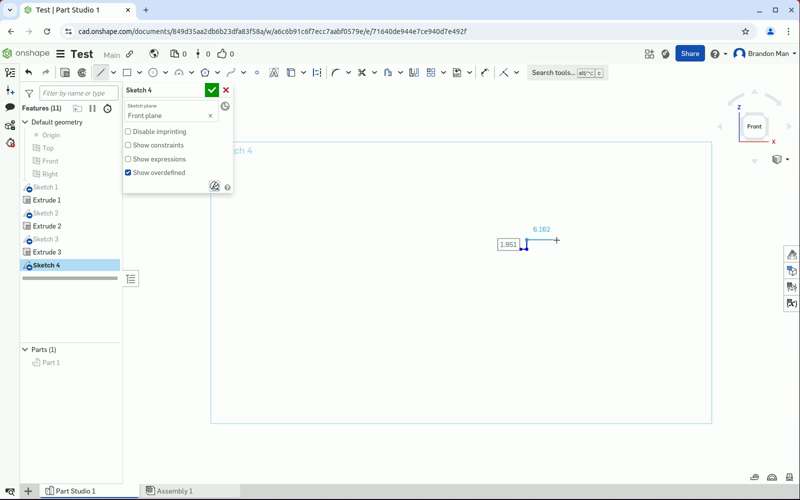
mouse_move(520, 239)
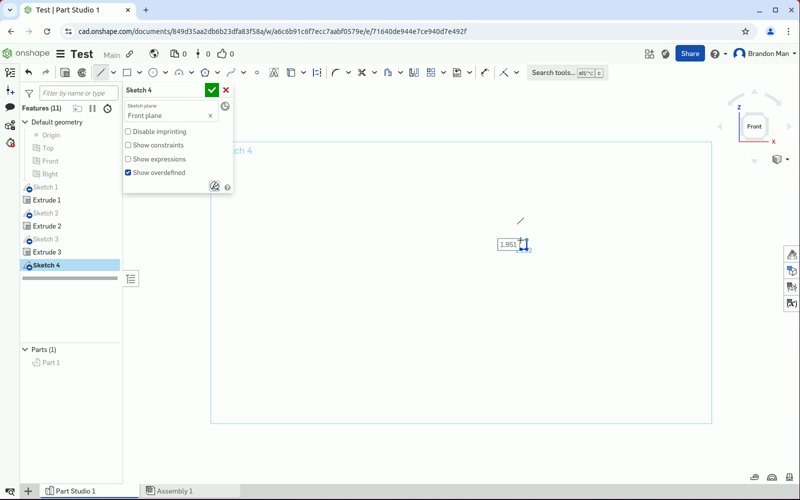
scroll(6)
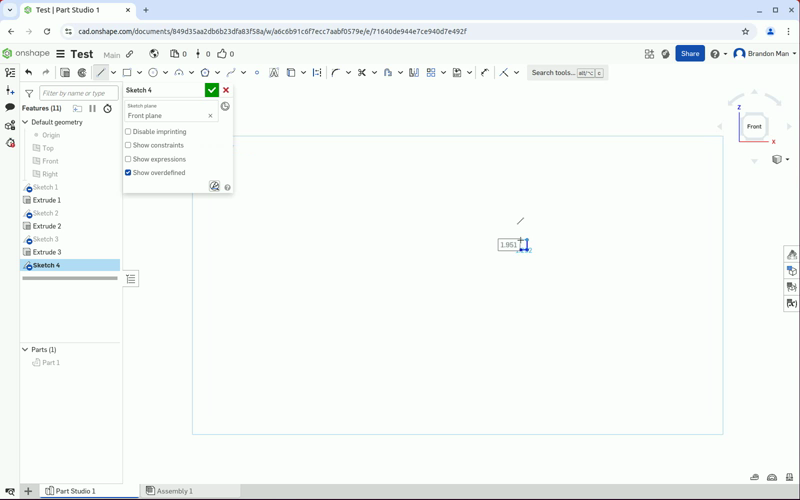
scroll(6)
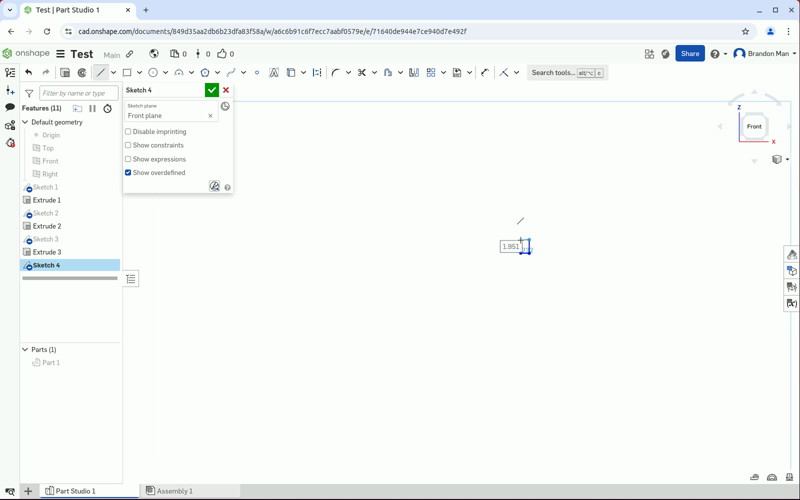
scroll(6)
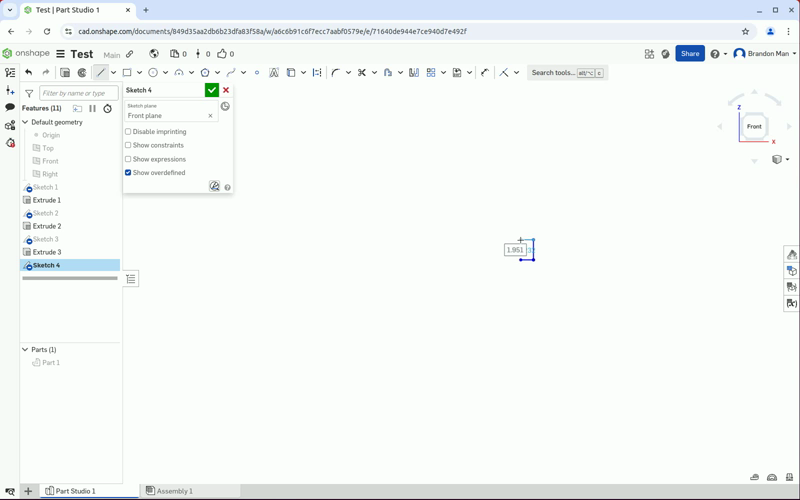
scroll(6)
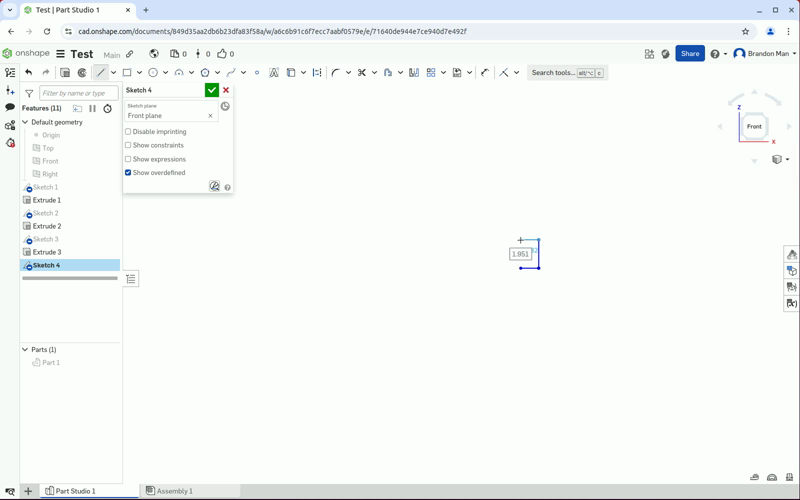
scroll(6)
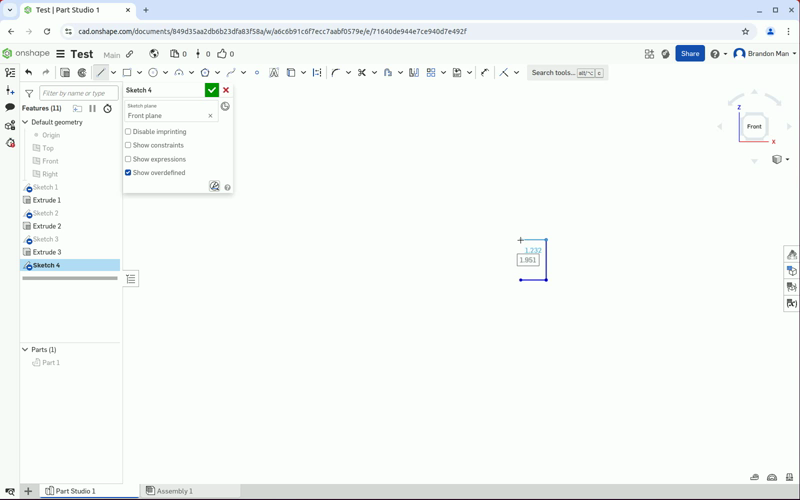
scroll(6)
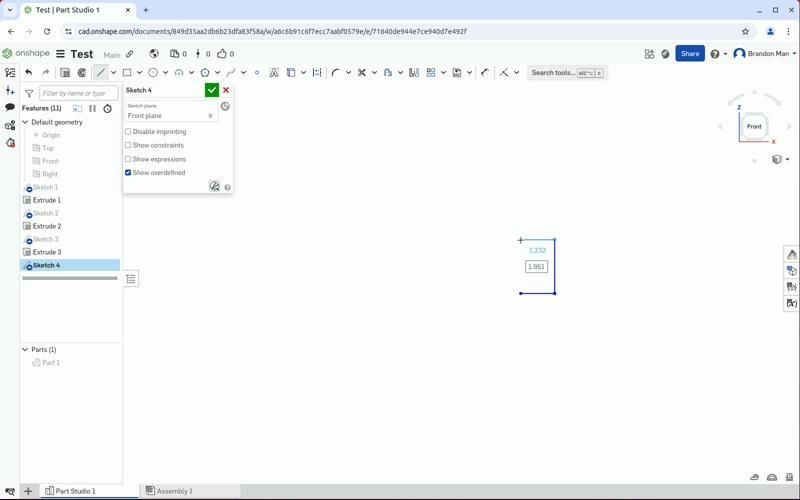
scroll(6)
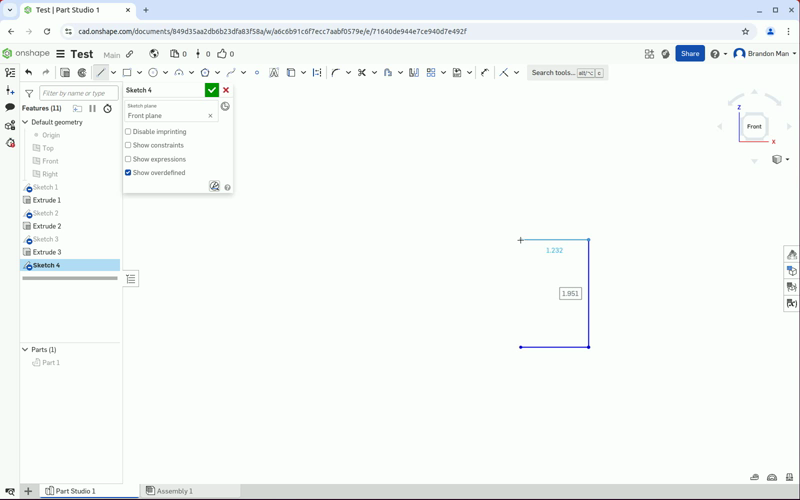
click(520, 239)
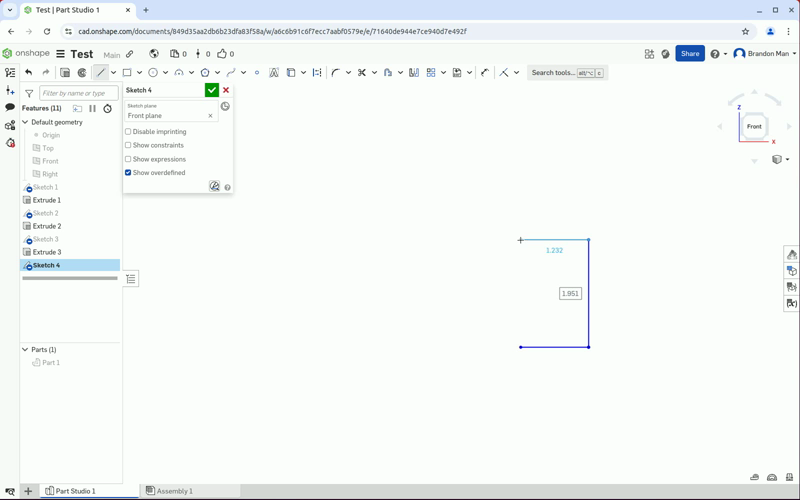
scroll(-6)
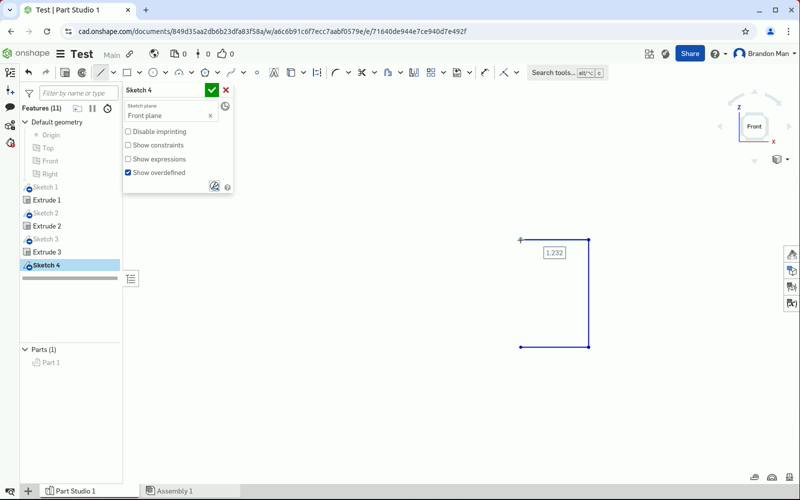
scroll(-6)
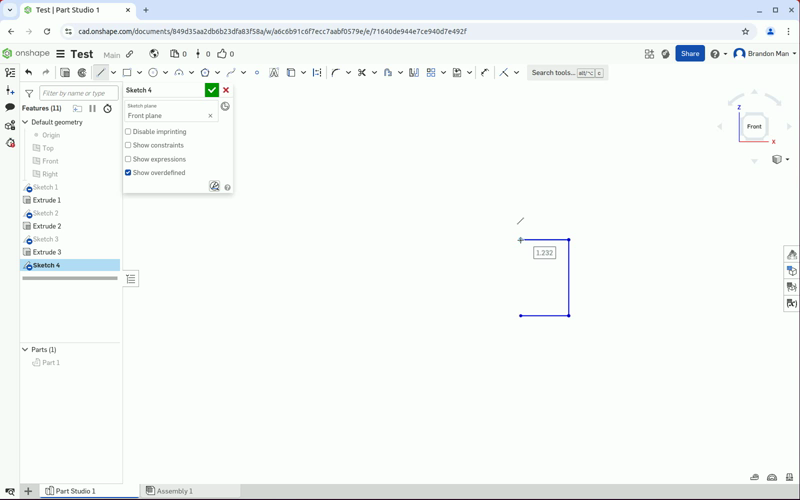
scroll(-6)
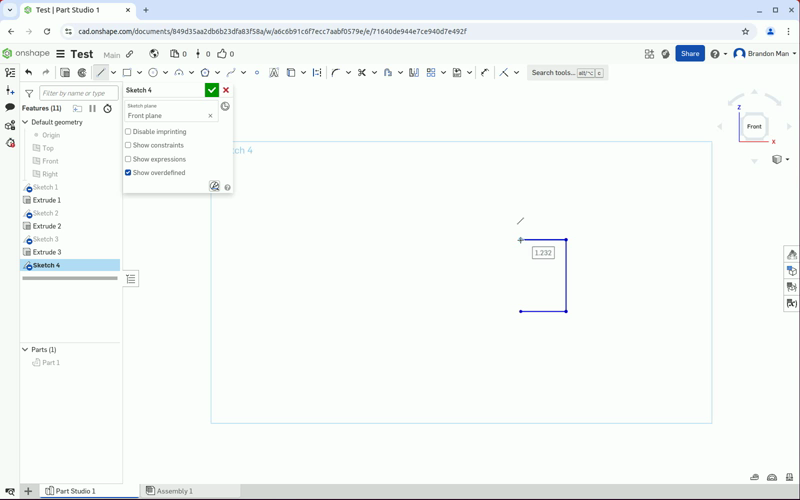
scroll(-6)
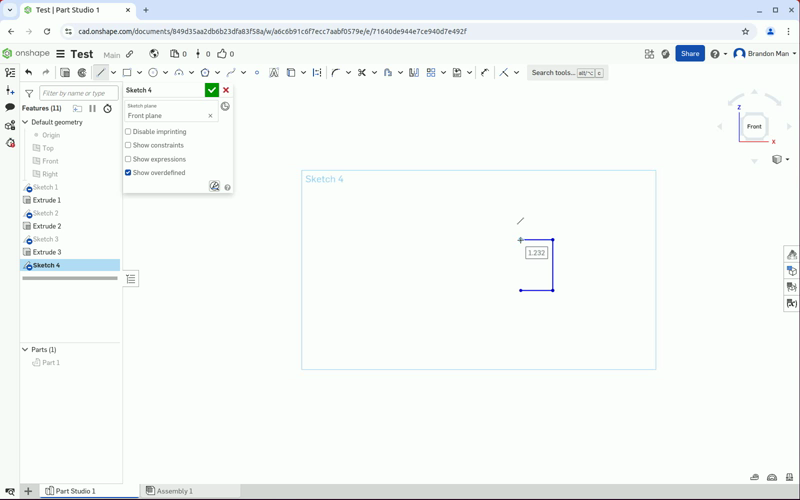
scroll(-6)
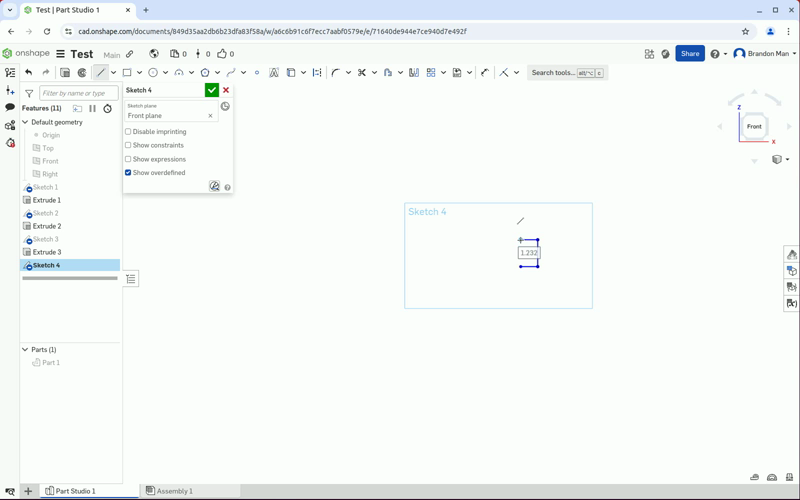
scroll(-6)
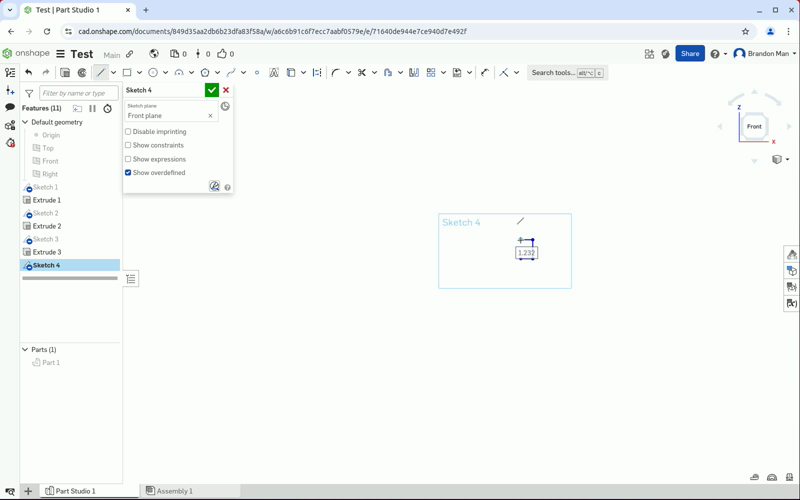
scroll(-6)
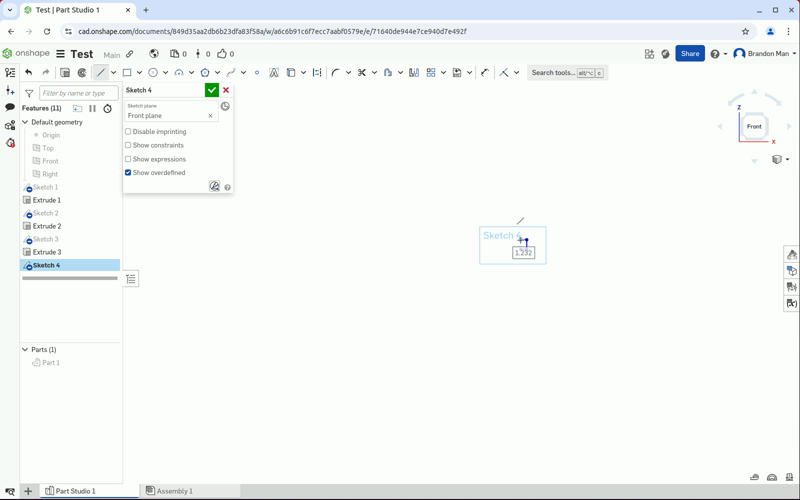
key_up(shift)
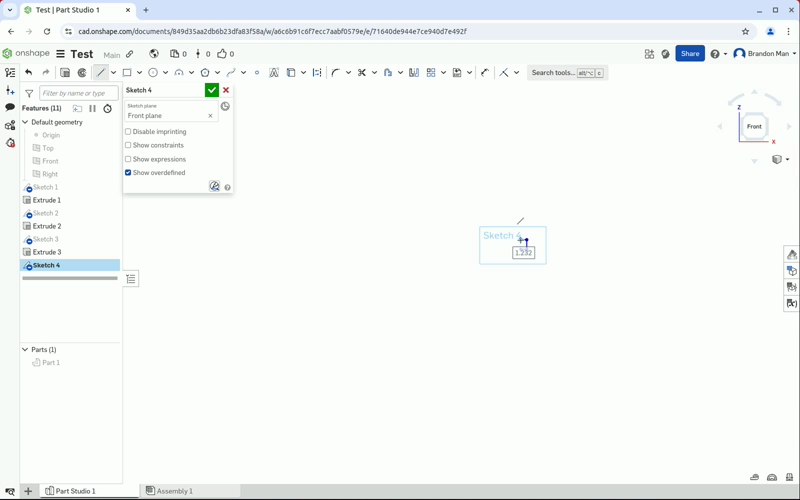
mouse_move(550, 239)
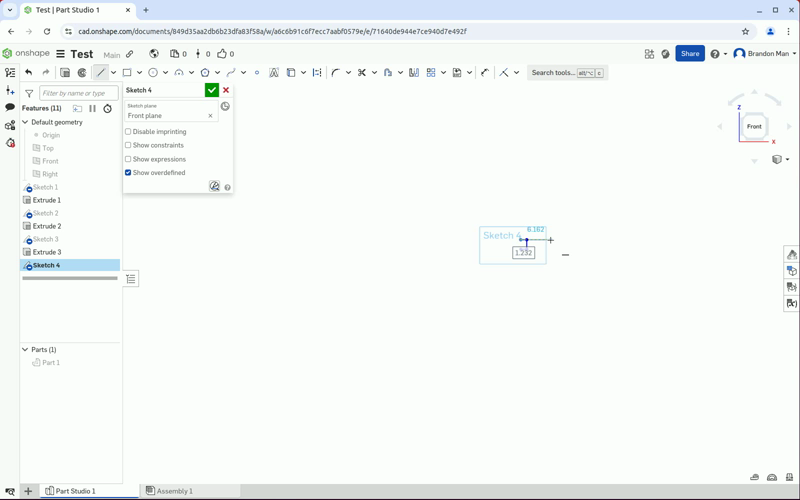
key_down(shift)
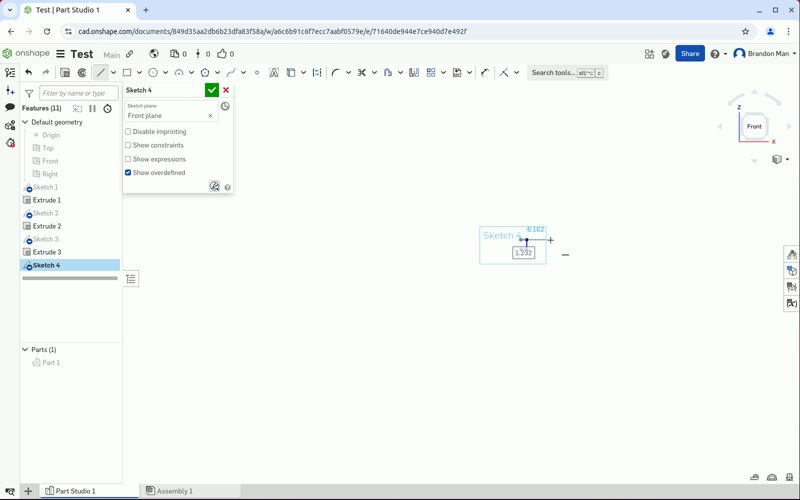
mouse_move(520, 249)
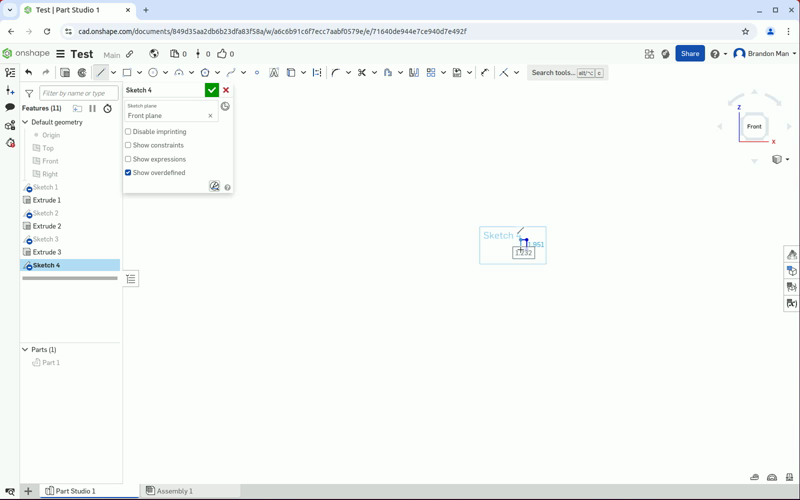
key_up(shift)
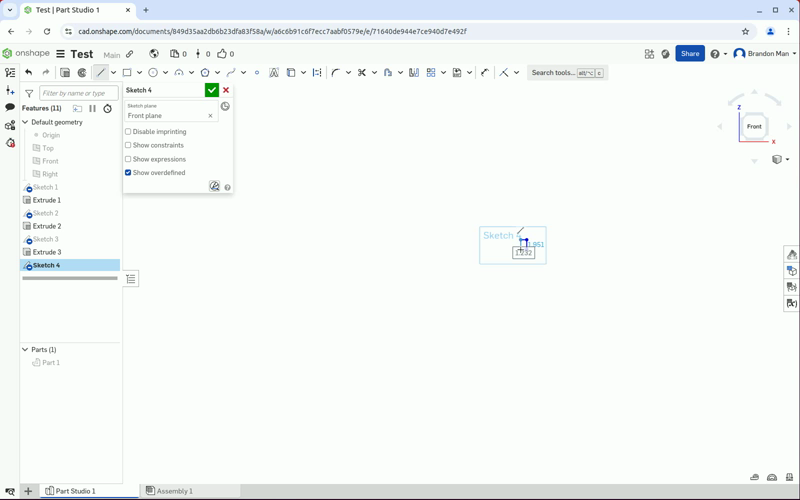
click(520, 249)
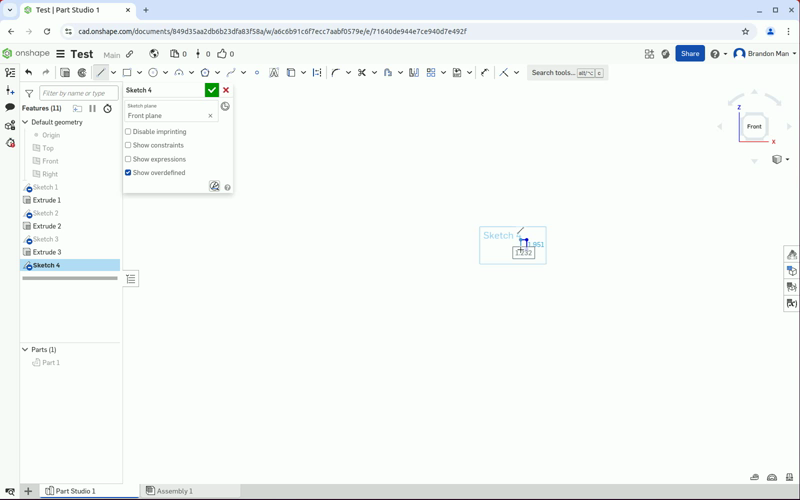
key(esc)
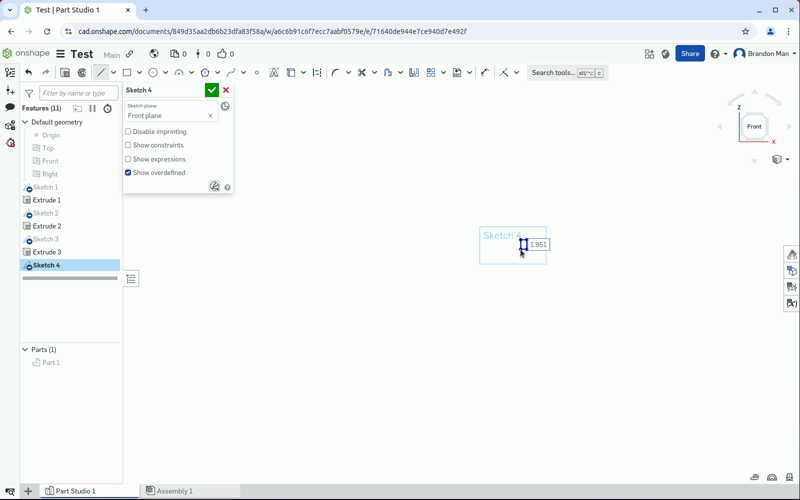
mouse_move(523, 246)
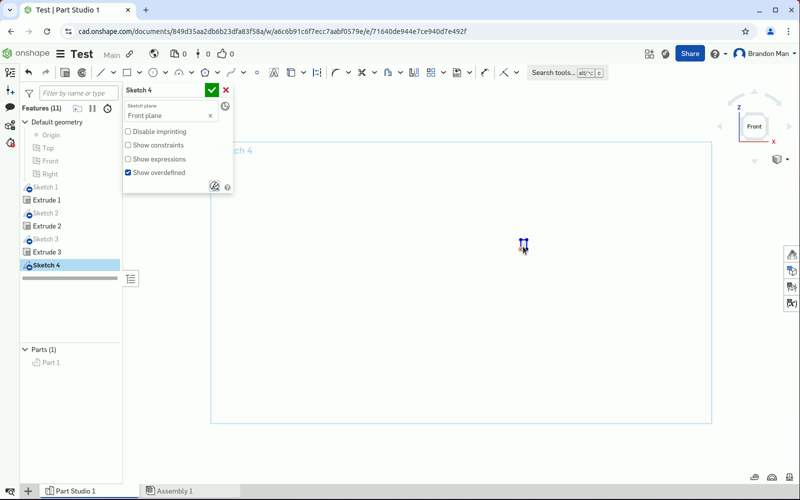
scroll(6)
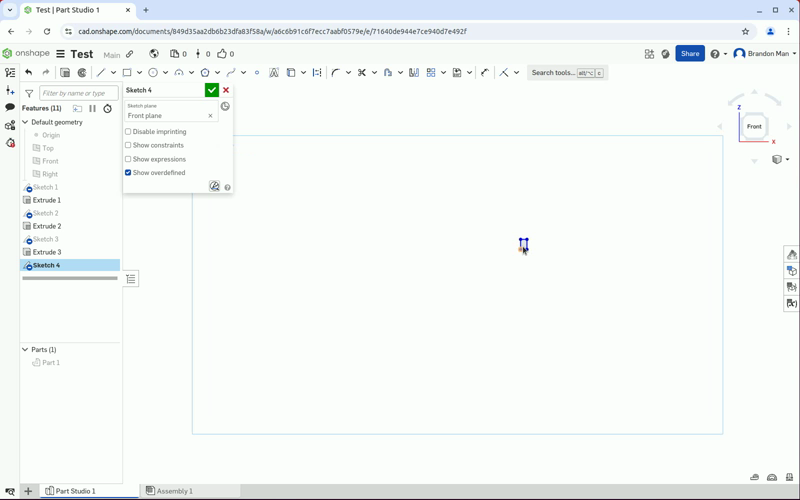
scroll(6)
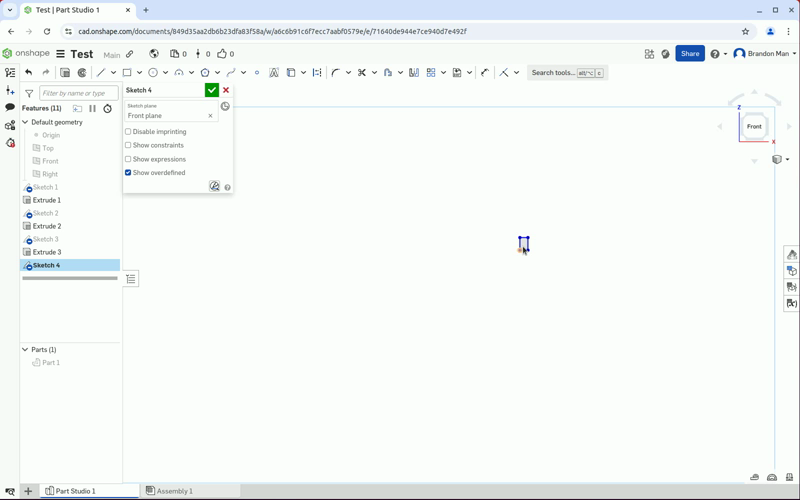
scroll(6)
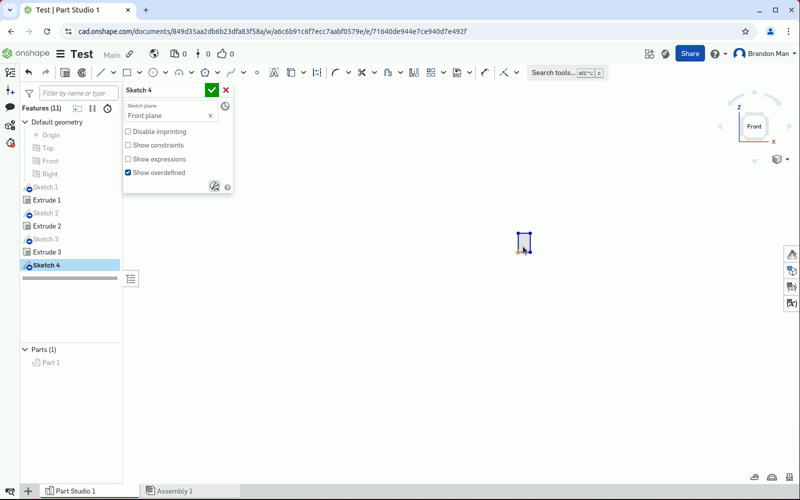
scroll(6)
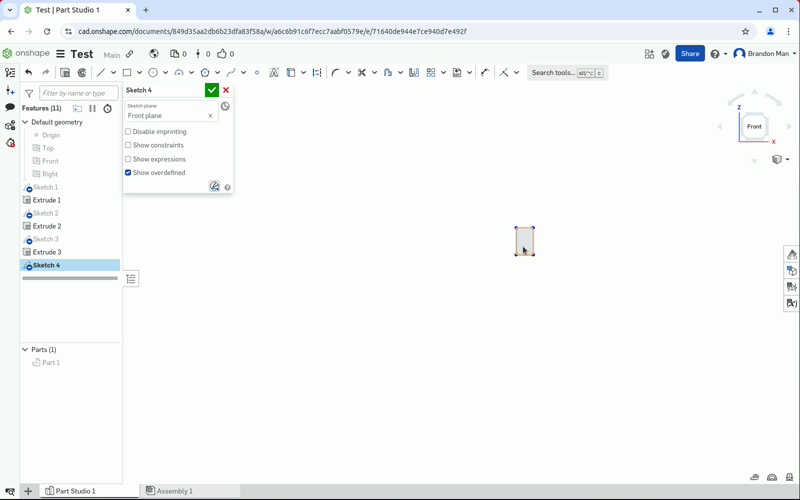
scroll(6)
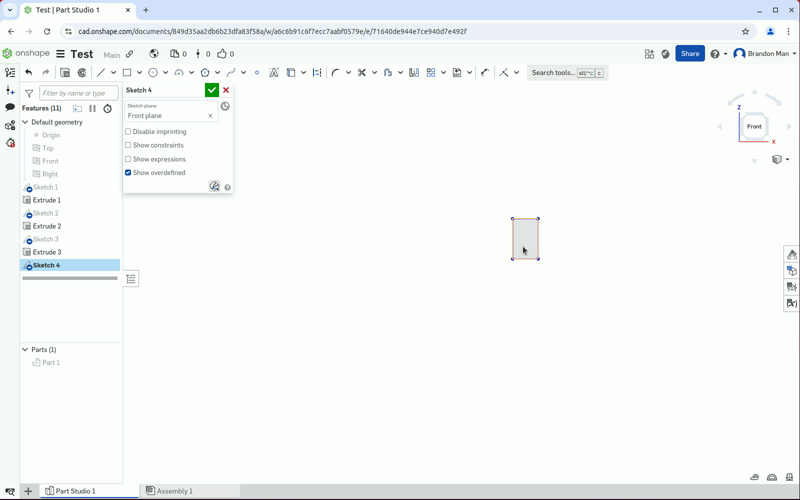
scroll(6)
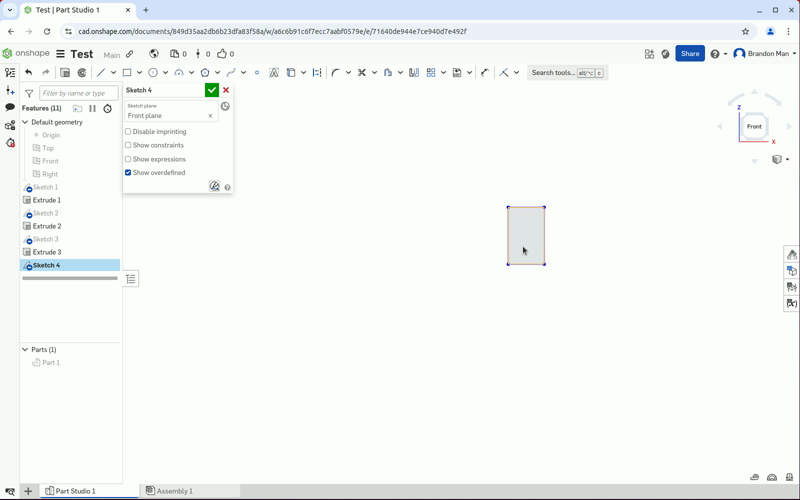
scroll(6)
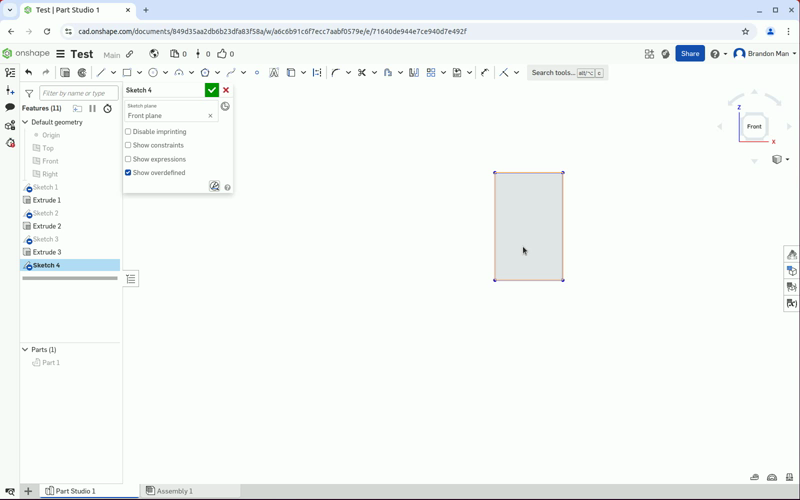
click(523, 246)
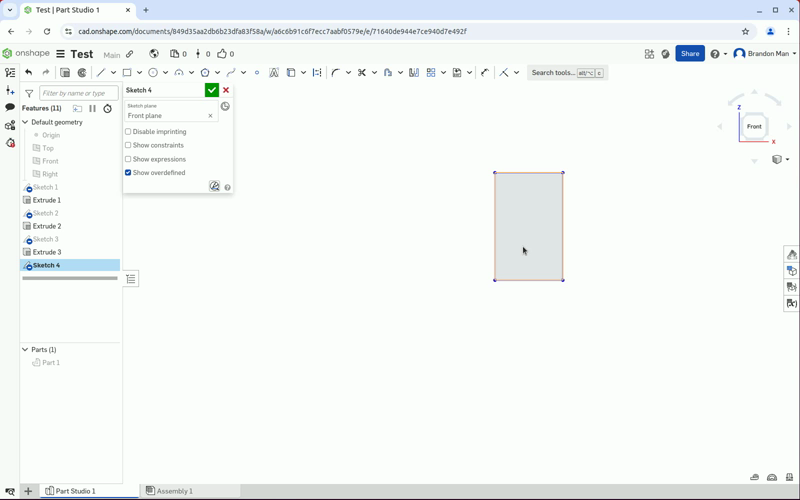
scroll(-6)
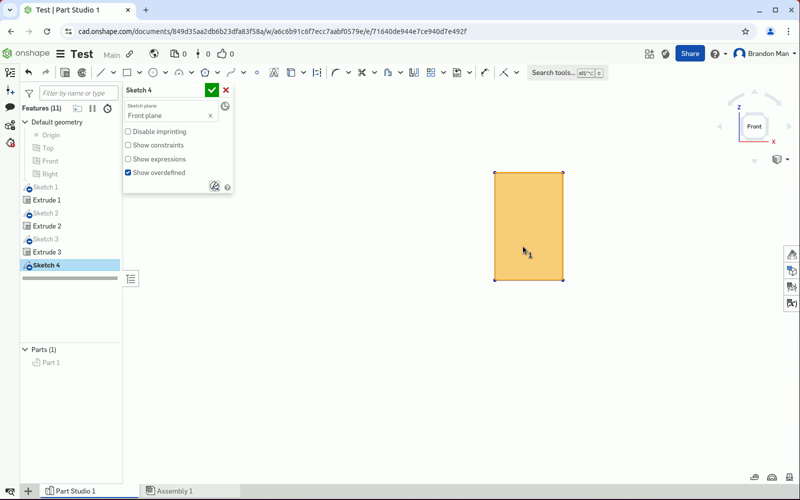
scroll(-6)
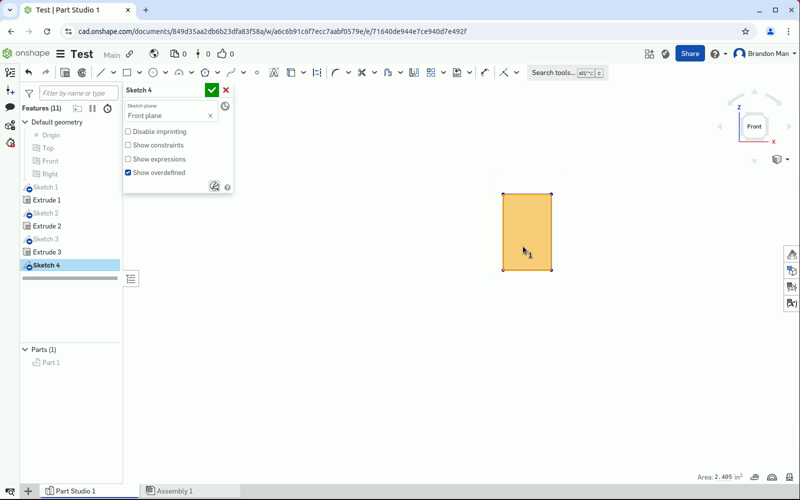
scroll(-6)
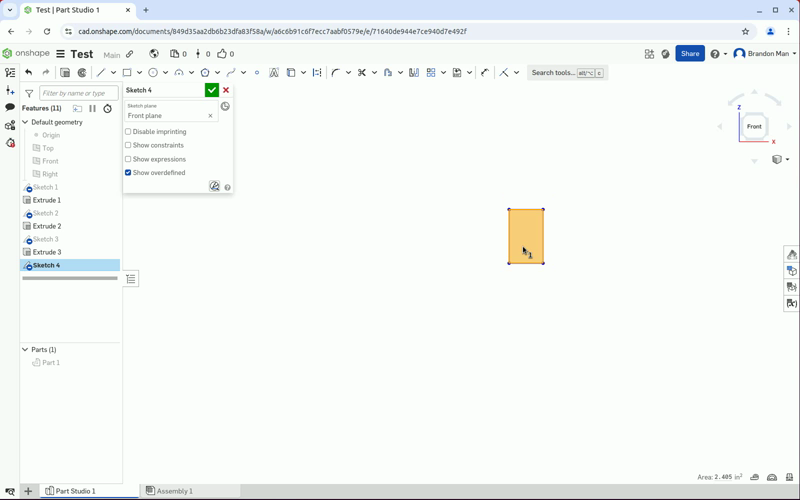
scroll(-6)
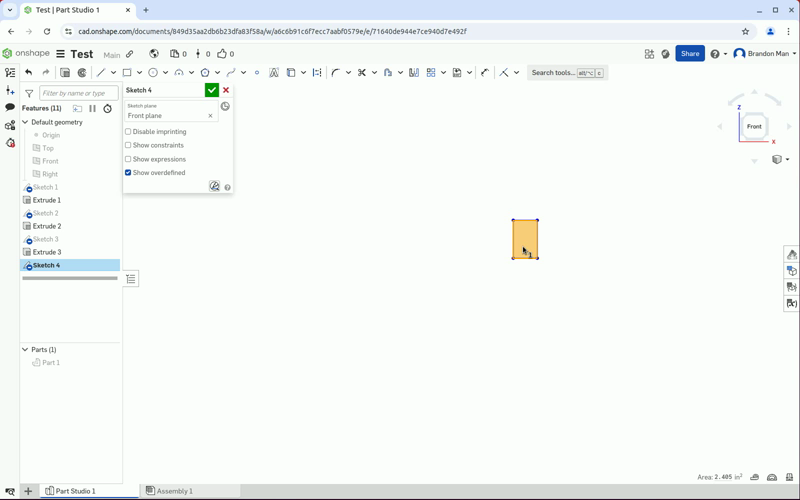
scroll(-6)
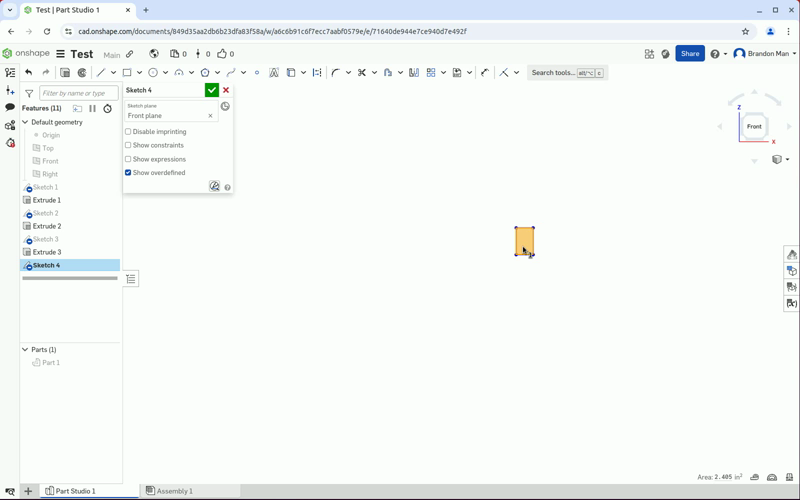
scroll(-6)
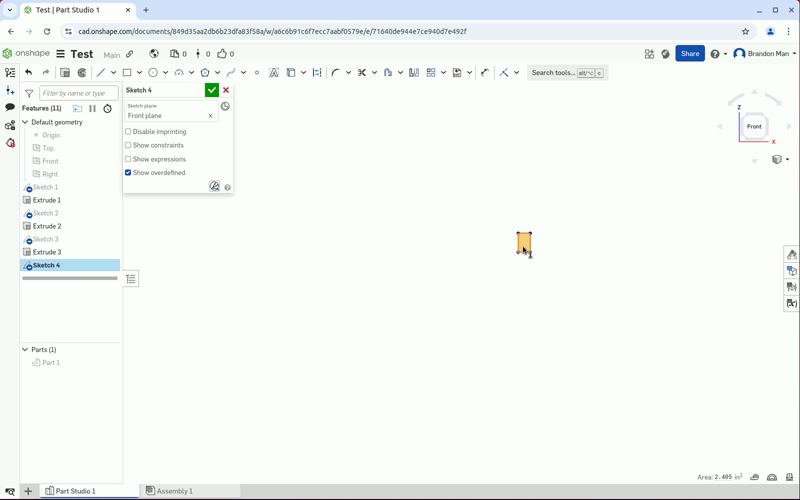
scroll(-6)
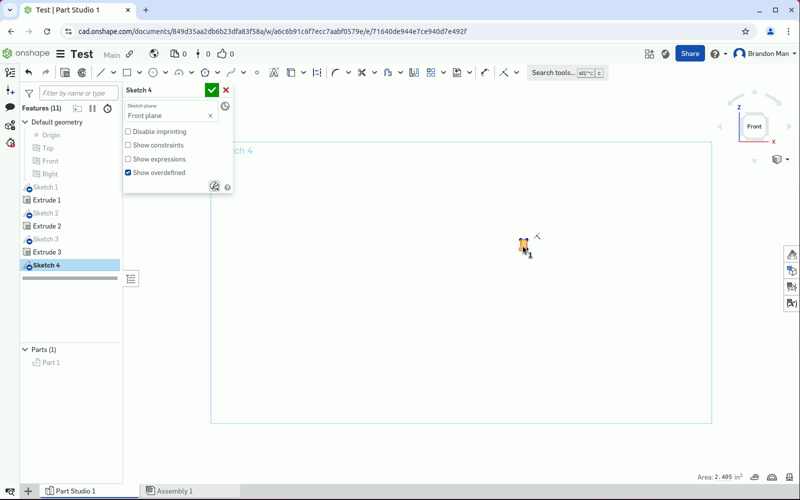
mouse_move(73, 352)
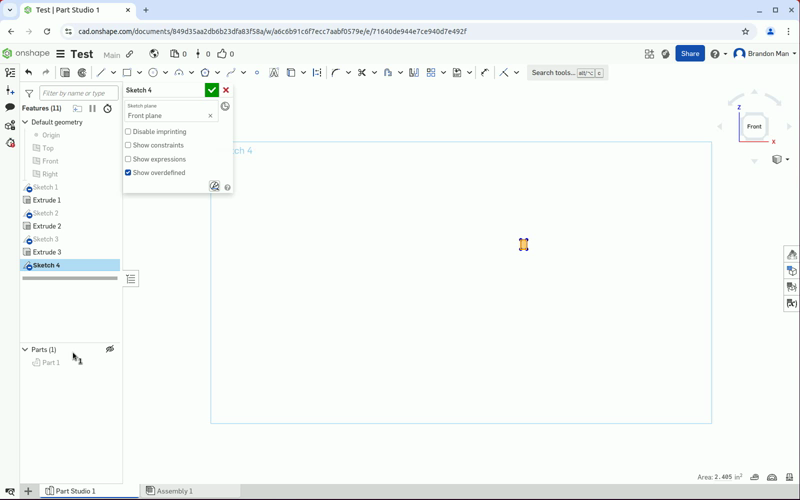
key(shift+y)
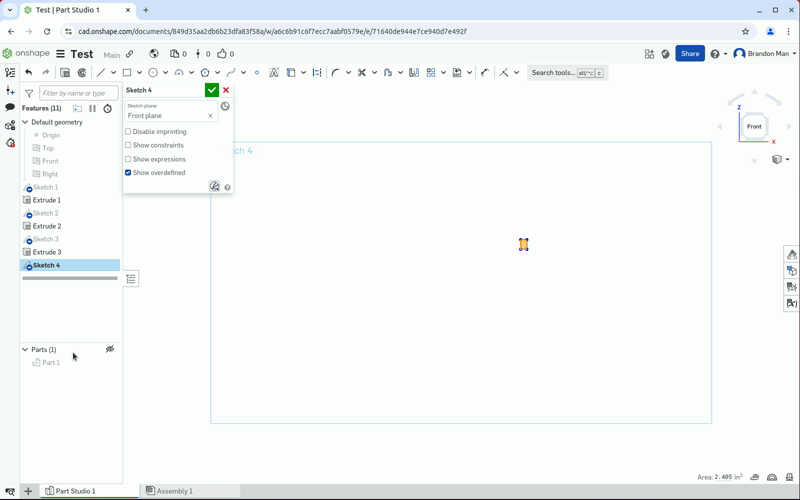
key(shift+e)
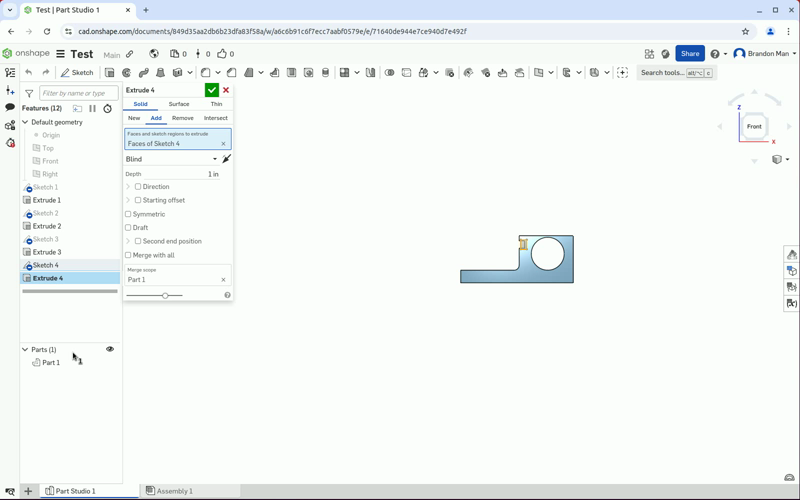
mouse_move(143, 106)
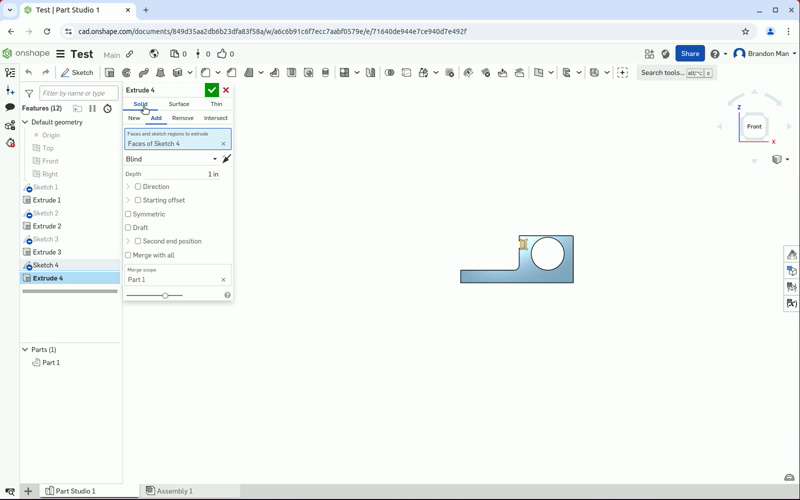
click(143, 106)
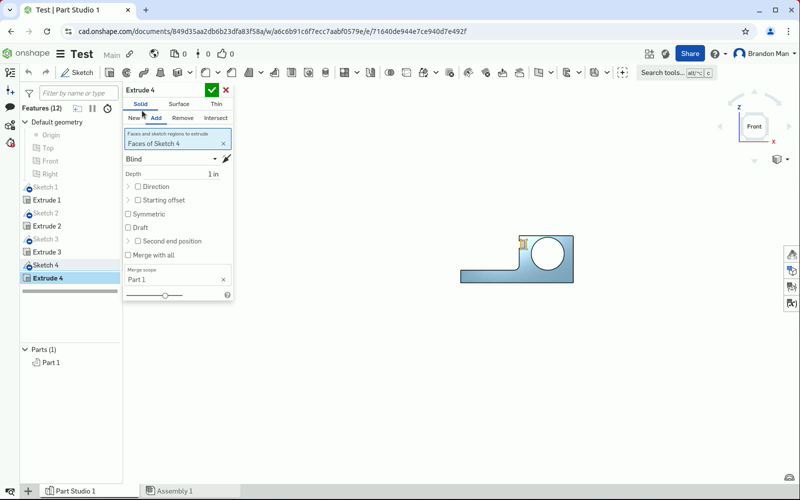
mouse_move(137, 120)
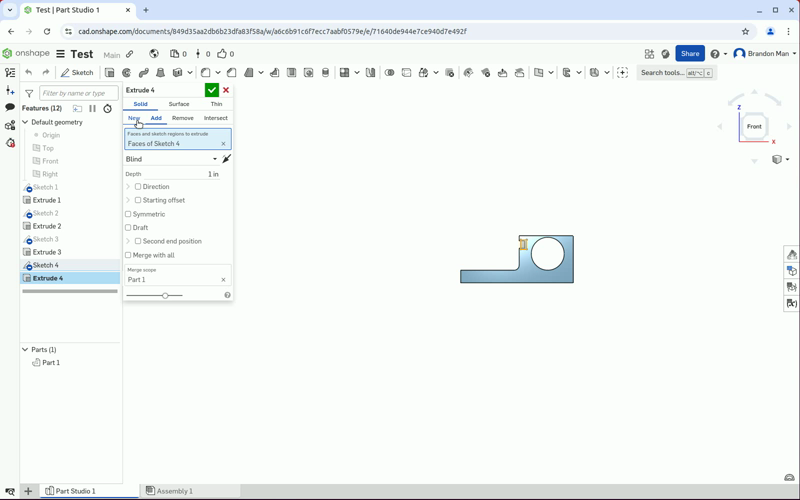
click(137, 120)
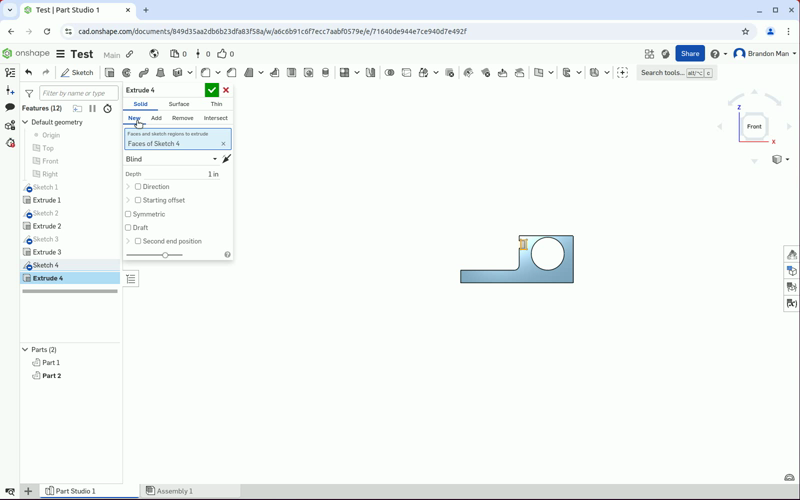
key(tab, 4)
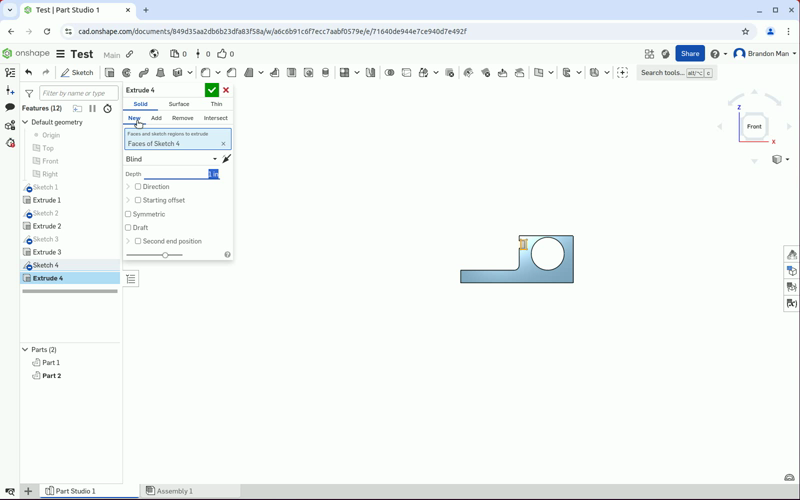
text(1.685)
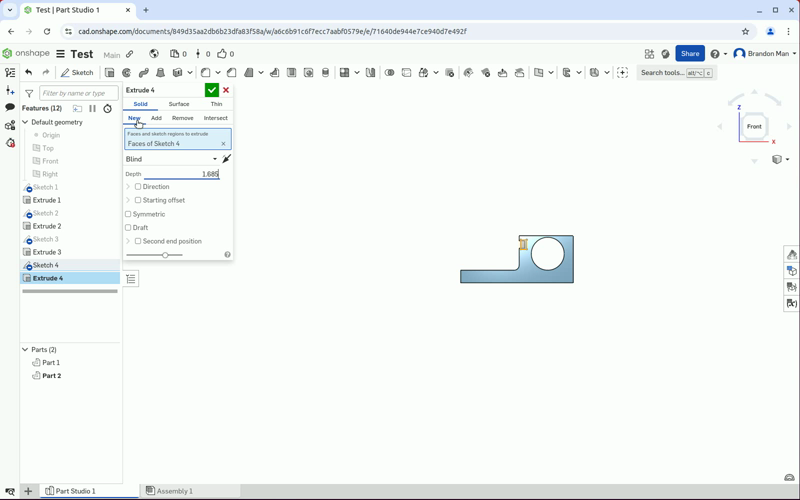
key(enter)
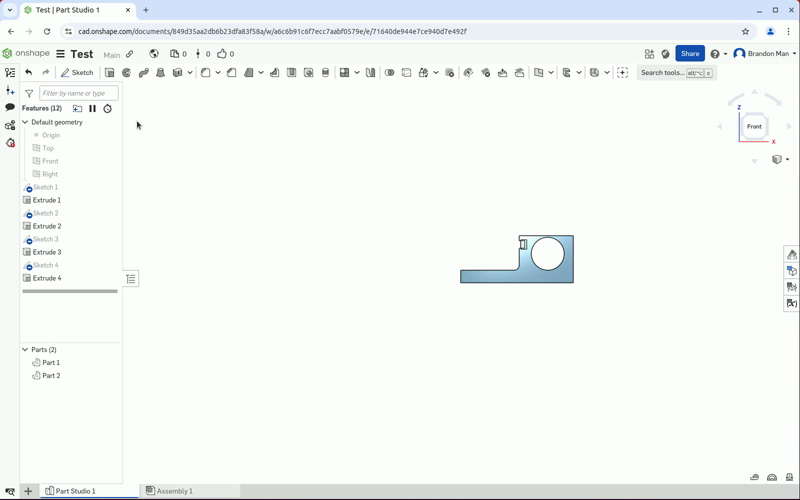
key(shift+h)
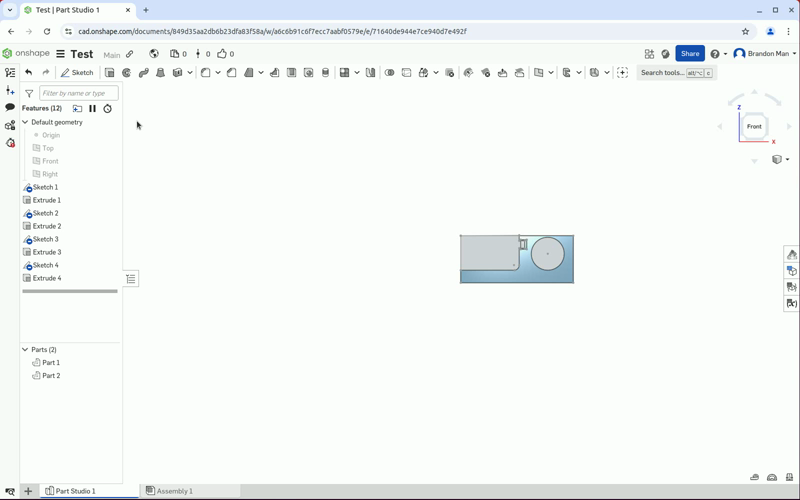
key(shift+h)
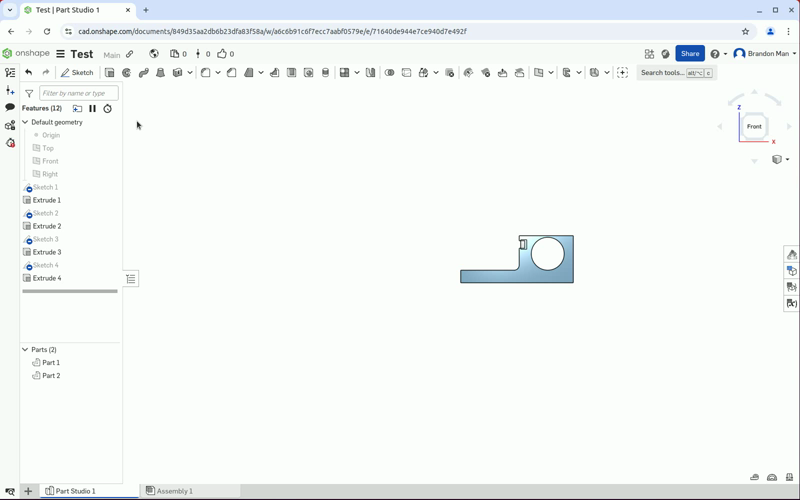
mouse_move(73, 189)
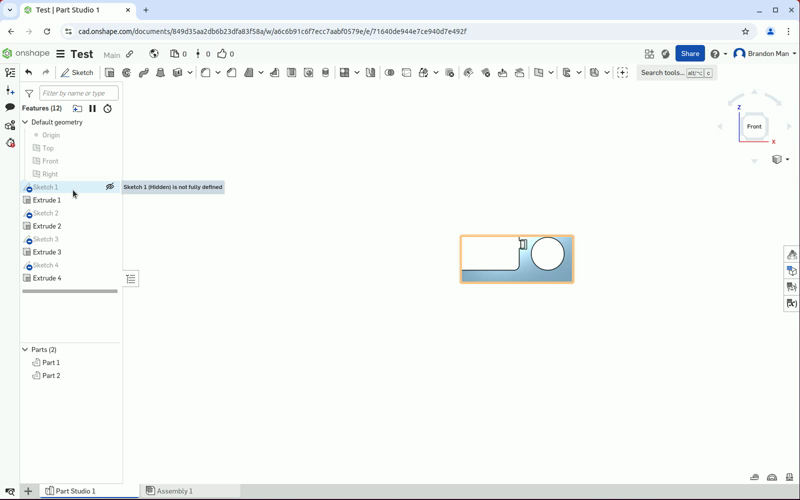
click(73, 189)
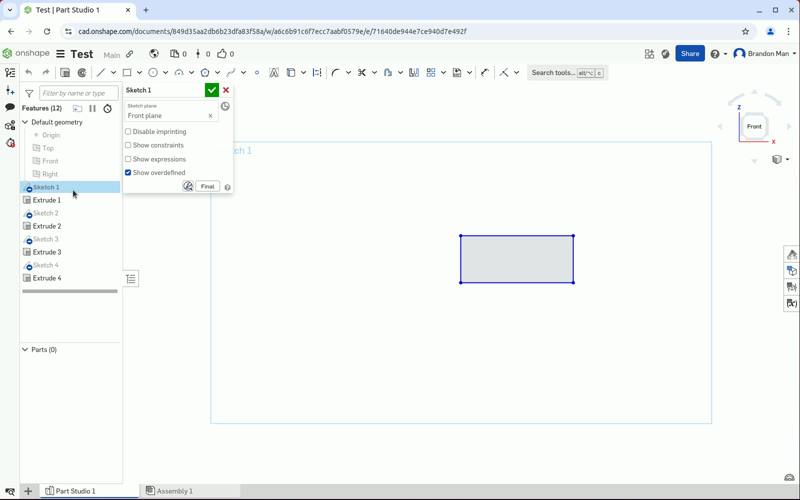
mouse_move(229, 92)
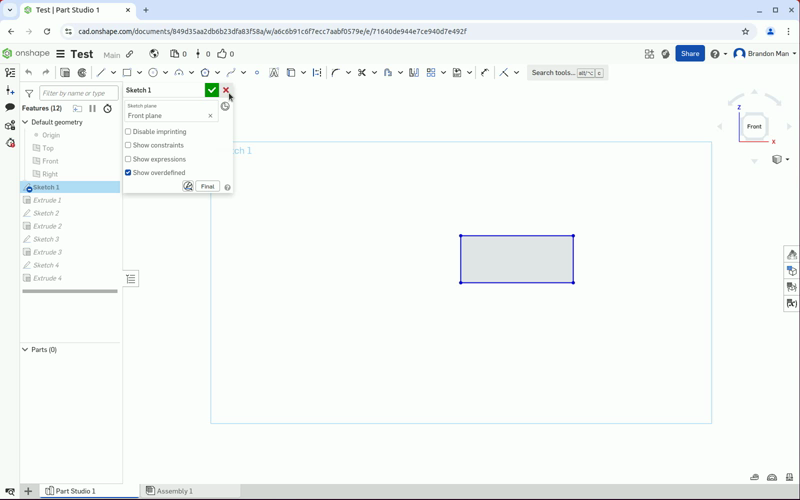
click(229, 92)
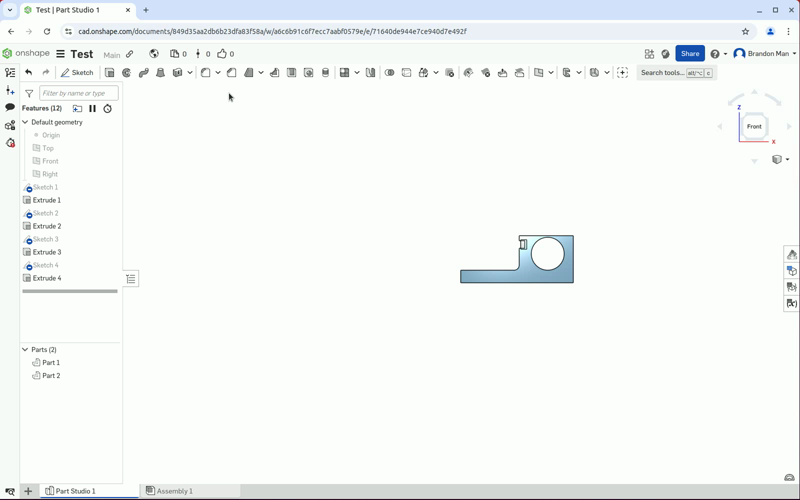
mouse_move(541, 75)
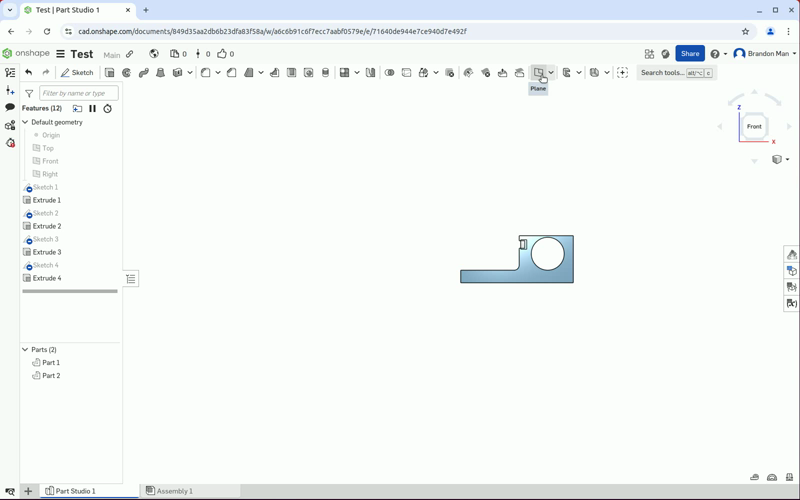
click(541, 75)
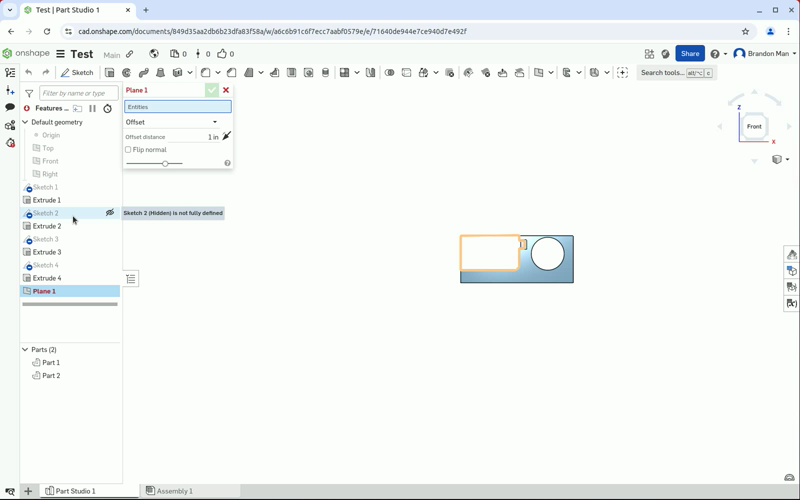
scroll(3)
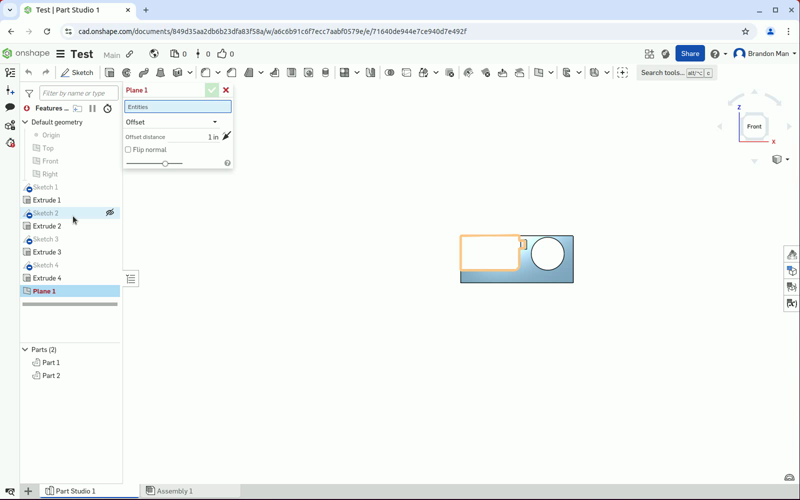
mouse_move(73, 163)
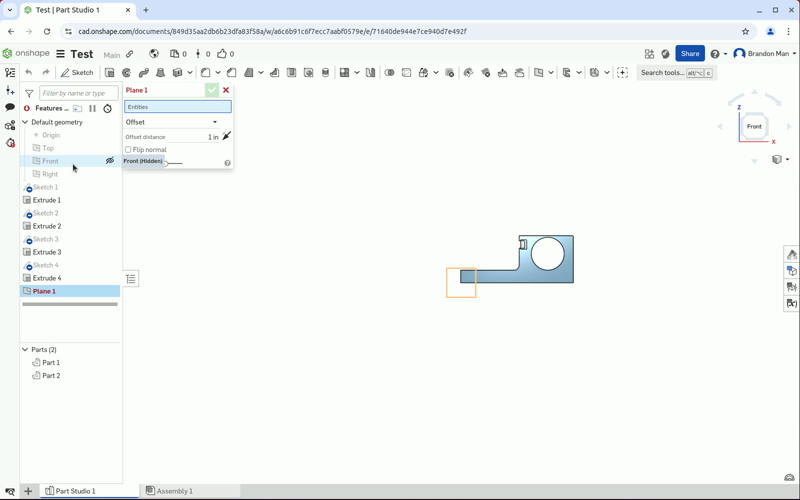
click(73, 163)
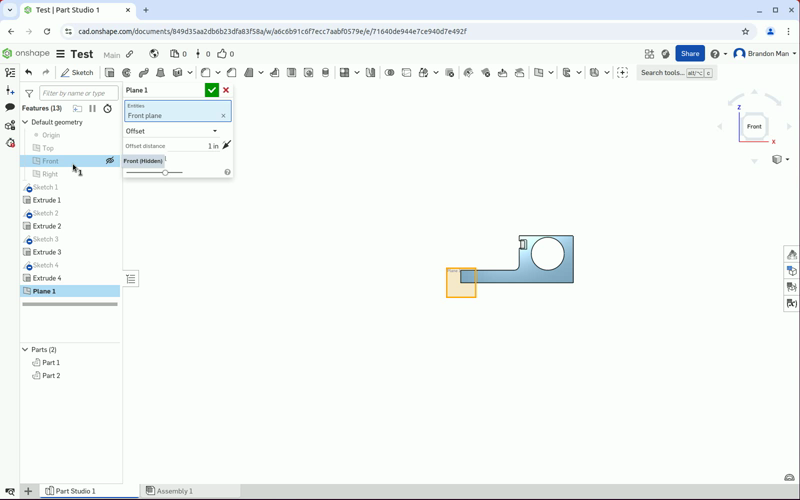
key(tab, 2)
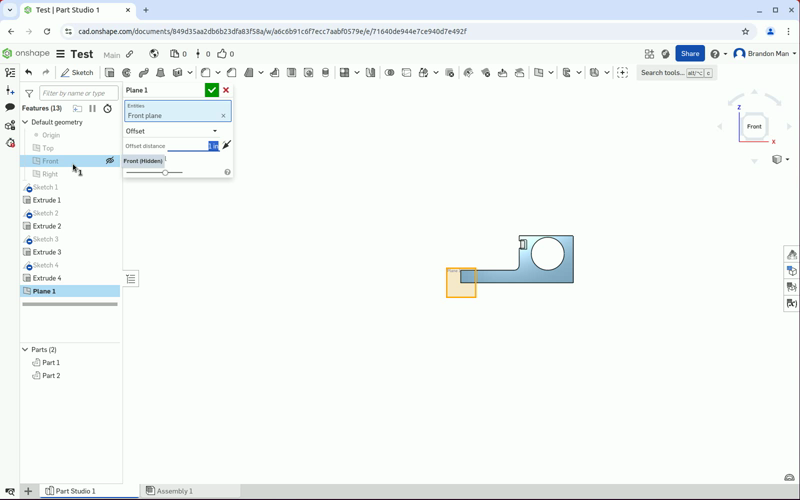
text(1.695)
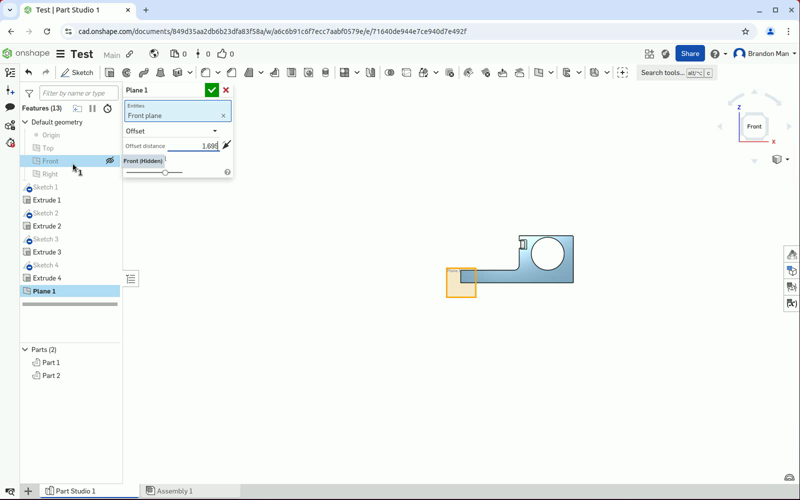
key(enter, 2)
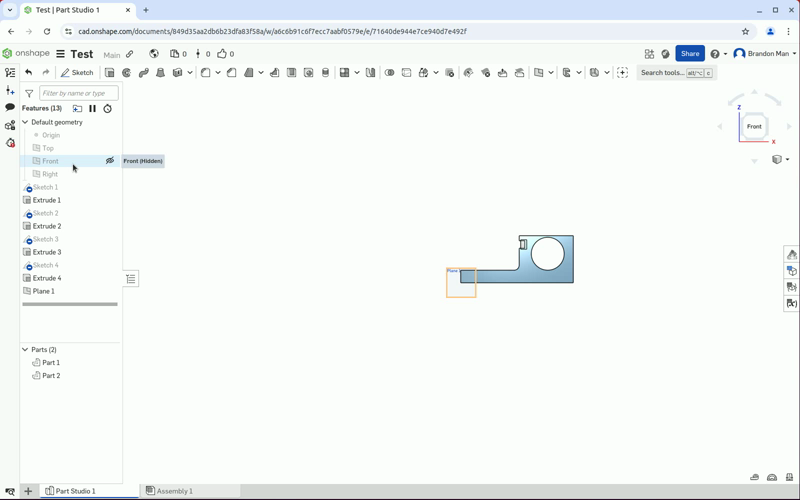
key(shift+s)
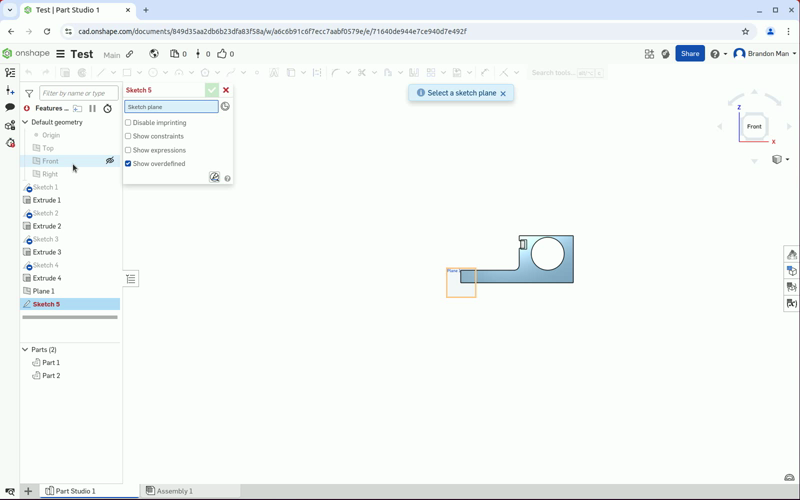
mouse_move(73, 293)
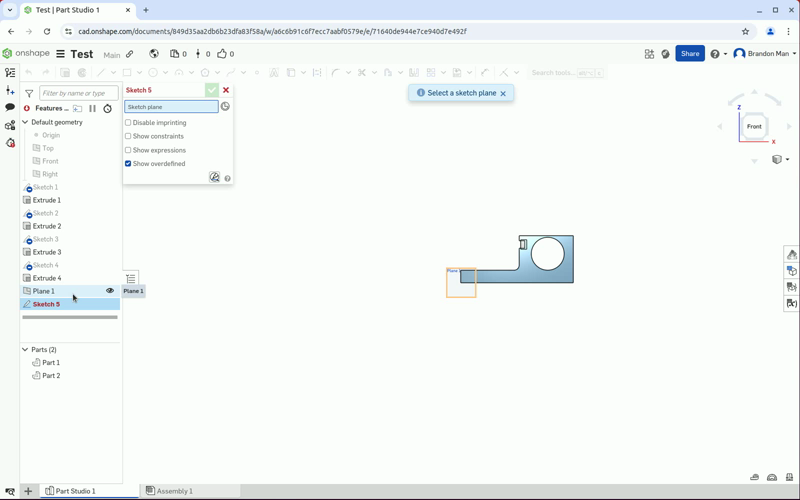
click(73, 293)
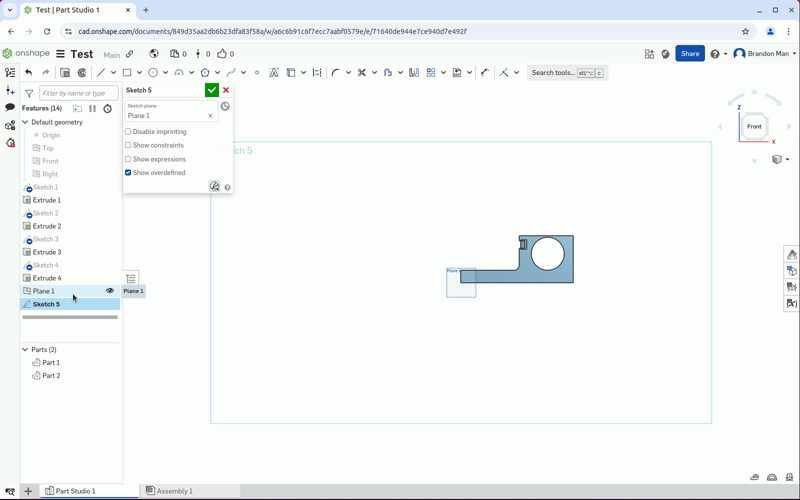
mouse_move(73, 352)
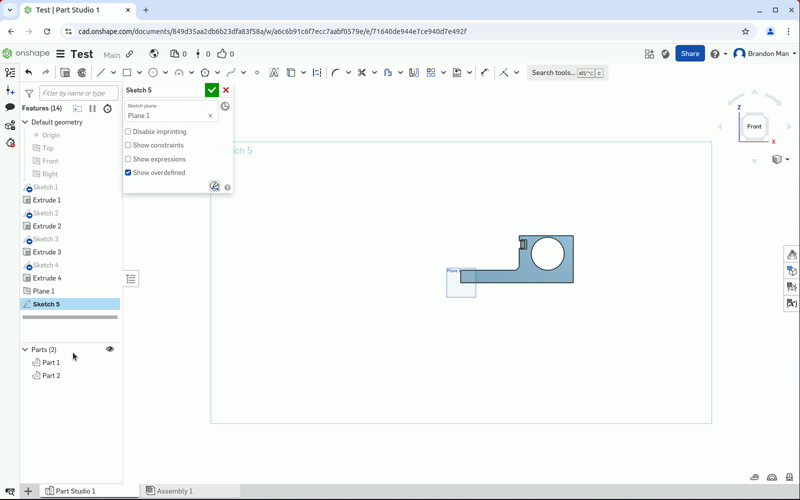
key(y)
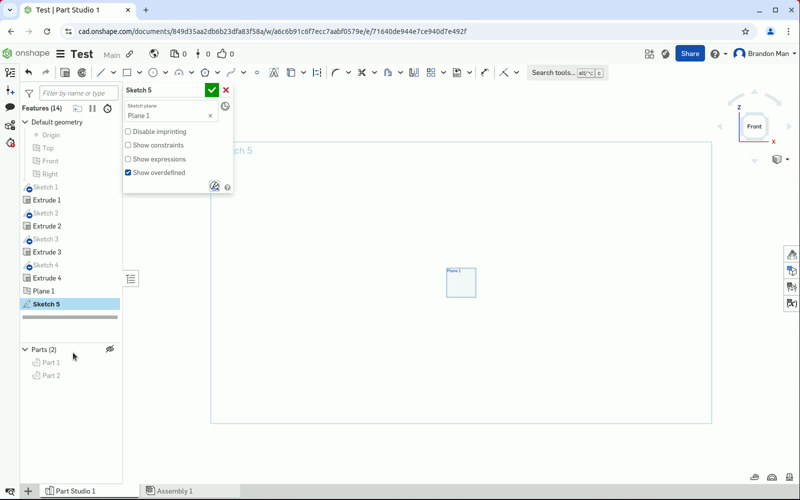
key(l)
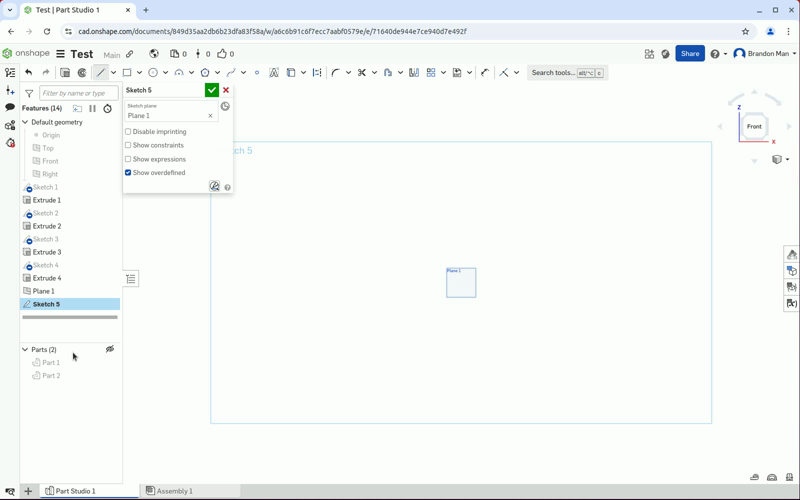
key_down(shift)
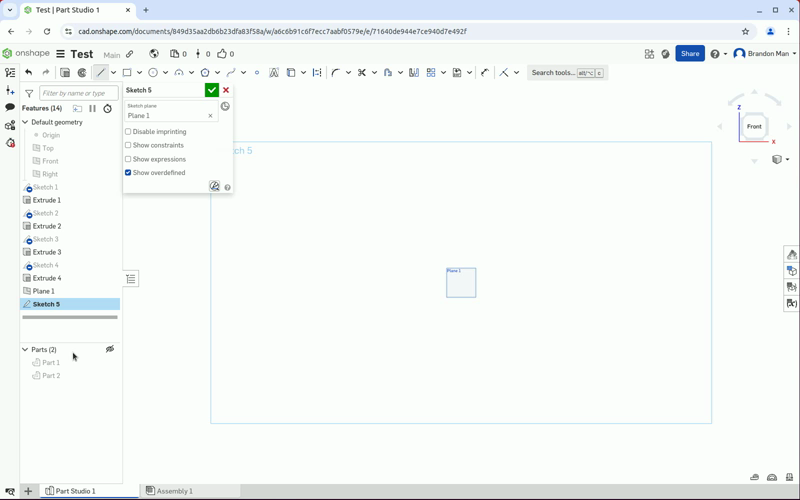
mouse_move(520, 249)
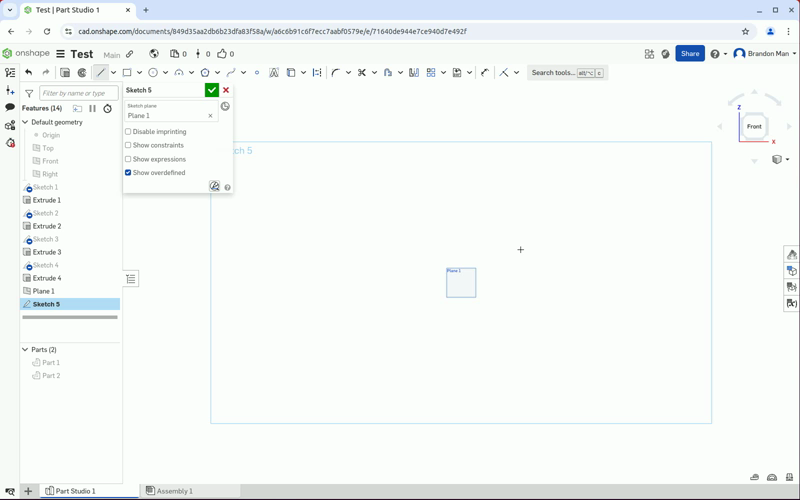
click(520, 249)
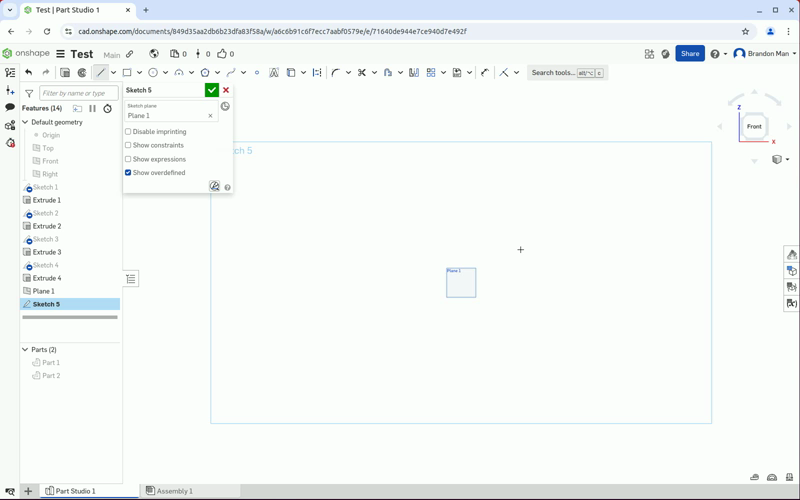
key_up(shift)
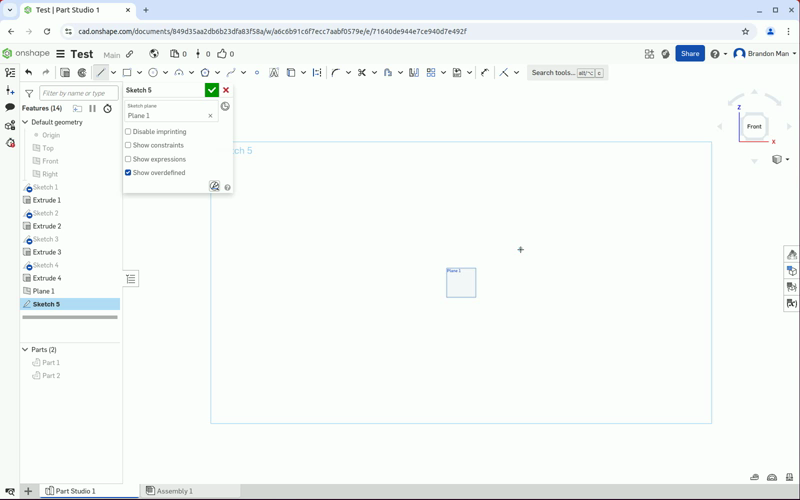
key_down(shift)
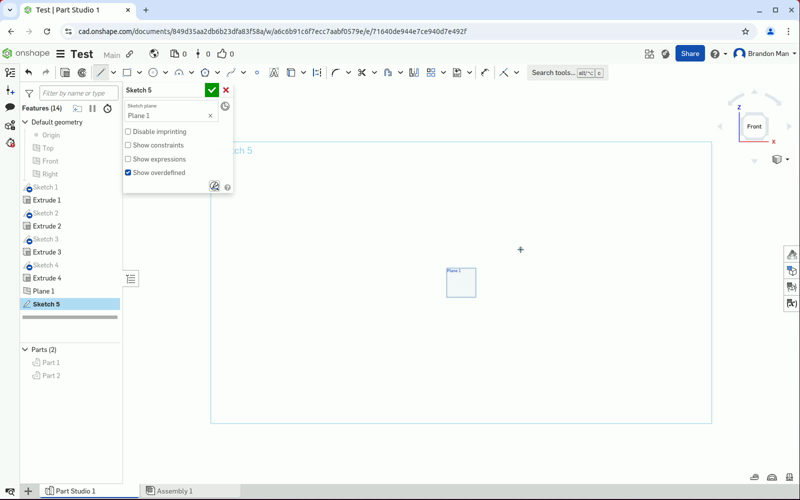
mouse_move(550, 249)
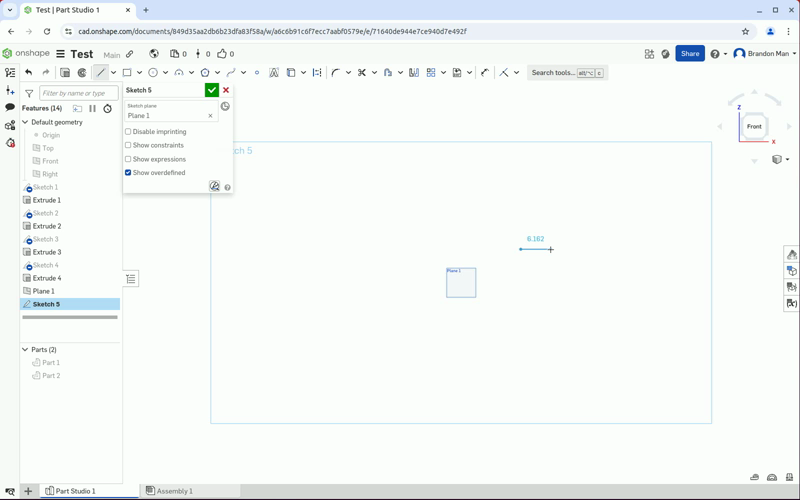
mouse_move(524, 249)
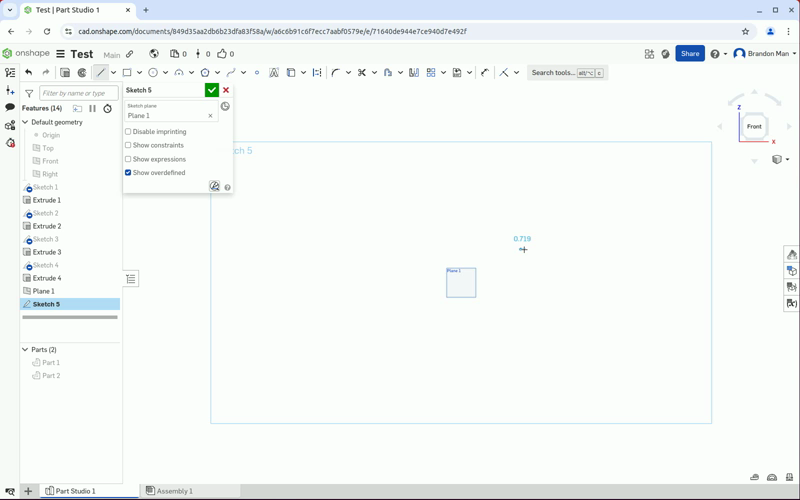
scroll(6)
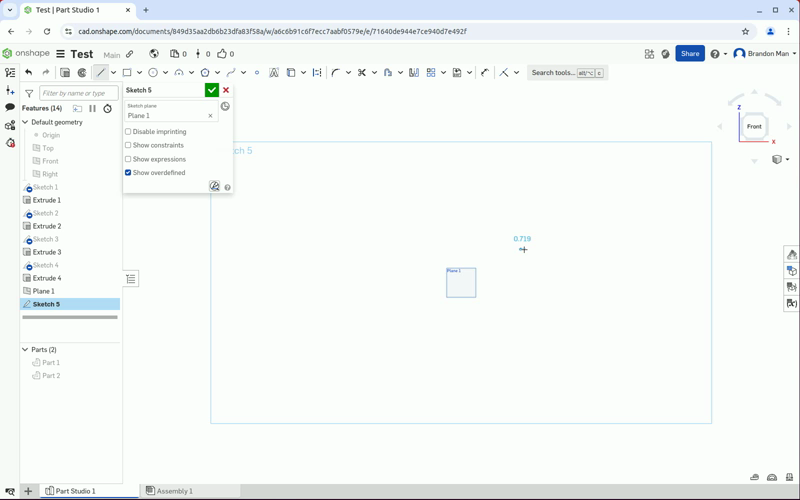
scroll(6)
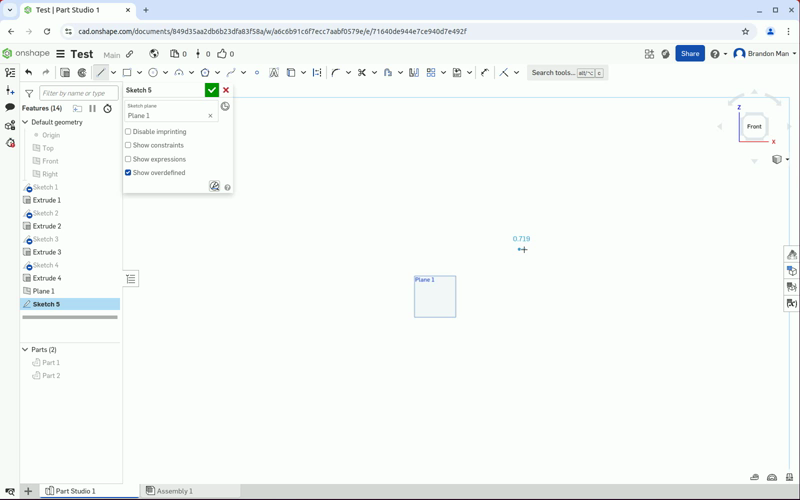
scroll(6)
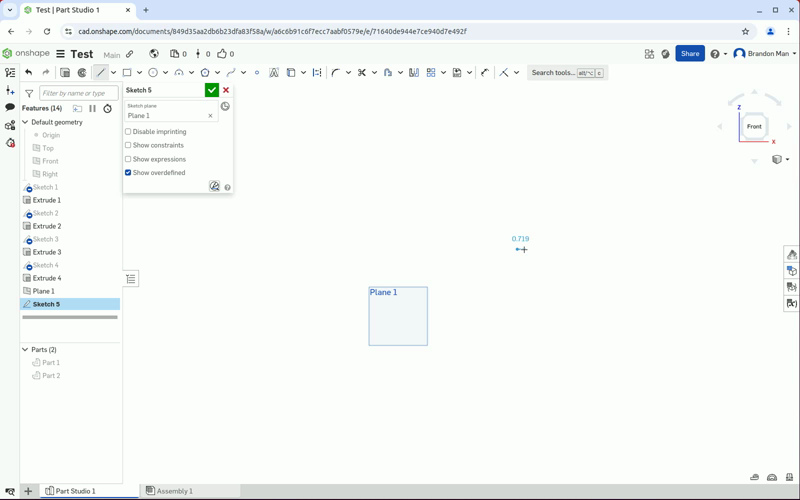
scroll(6)
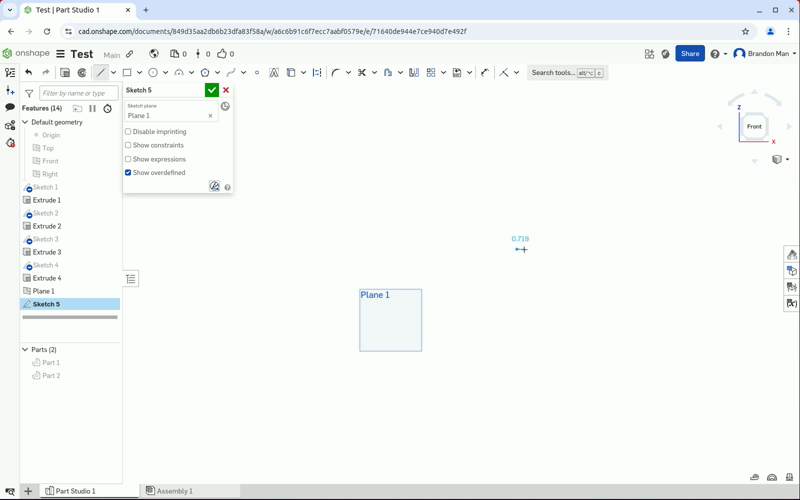
scroll(6)
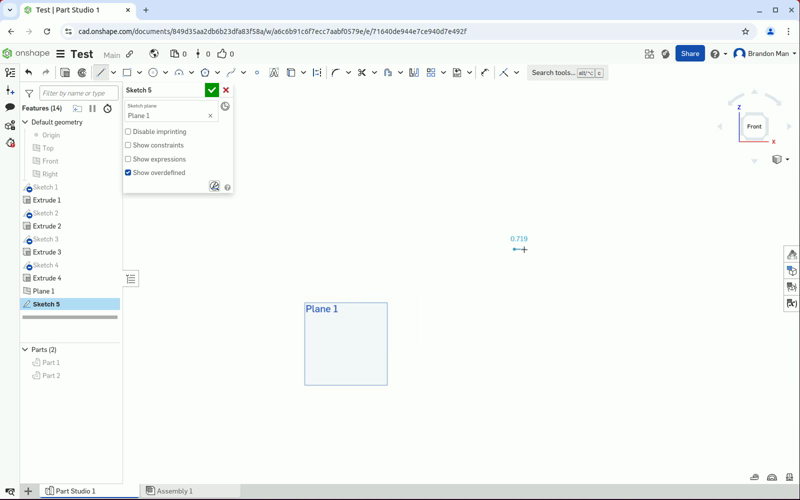
scroll(6)
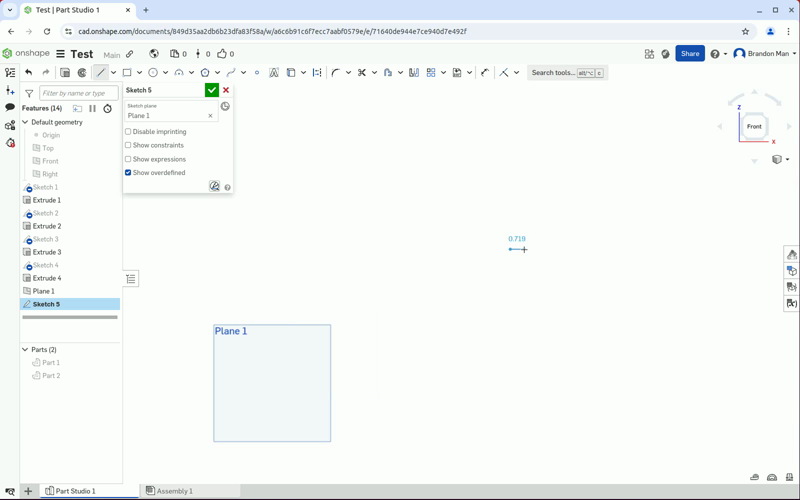
scroll(6)
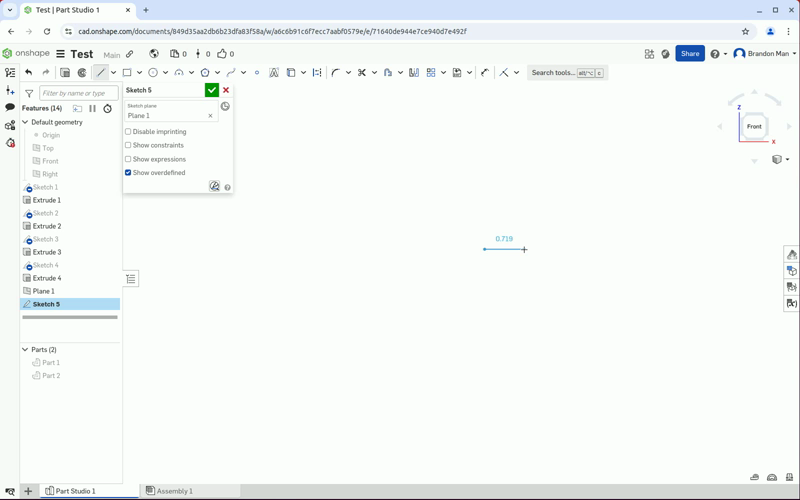
click(524, 249)
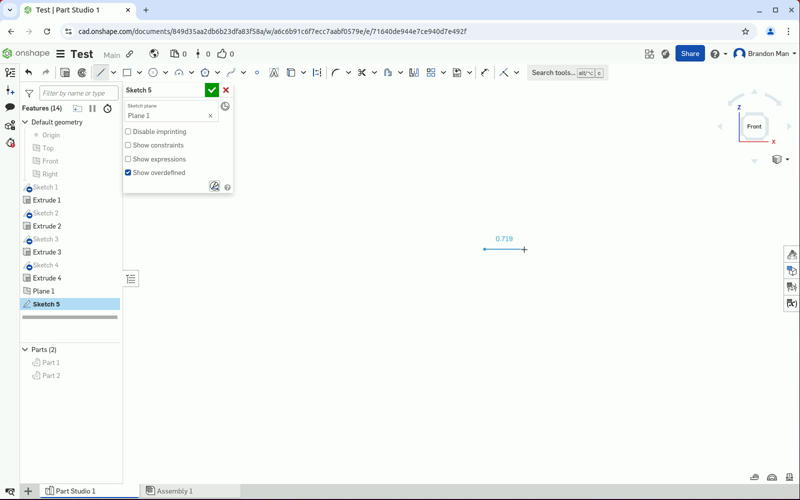
scroll(-6)
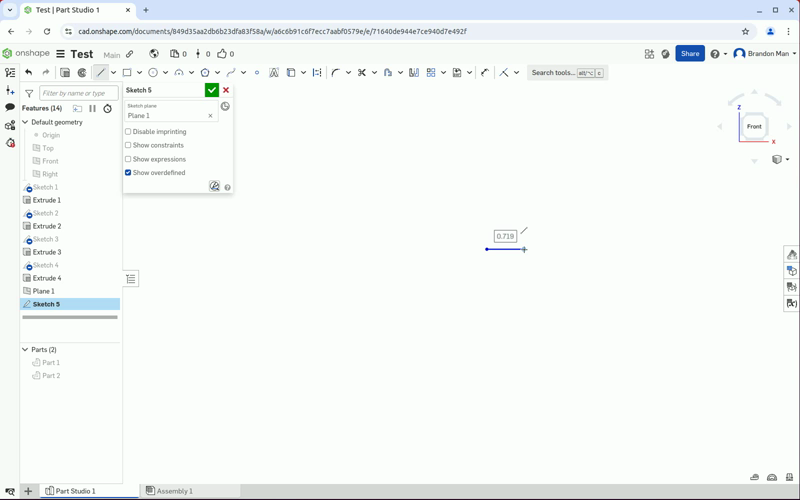
scroll(-6)
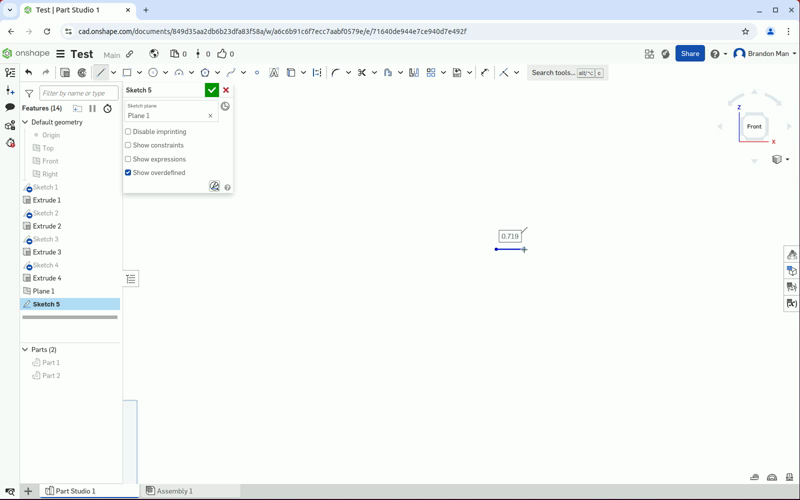
scroll(-6)
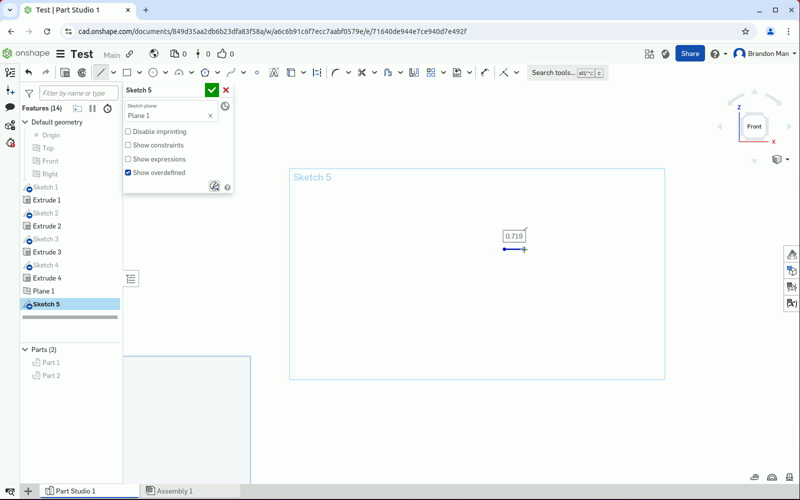
scroll(-6)
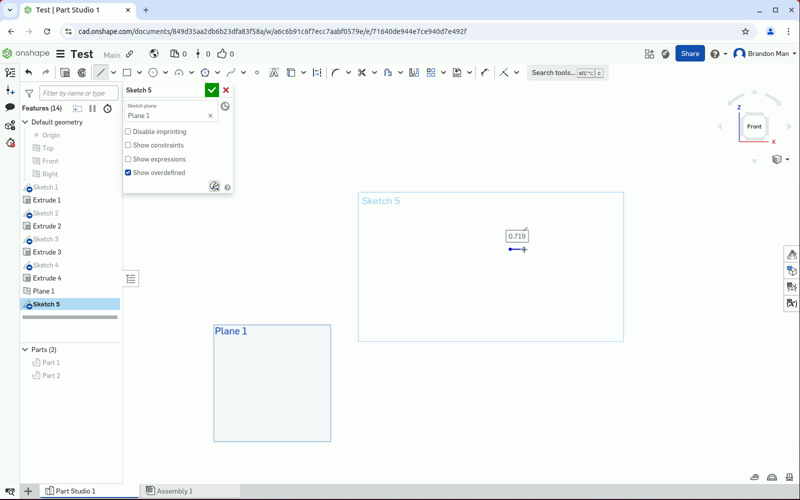
scroll(-6)
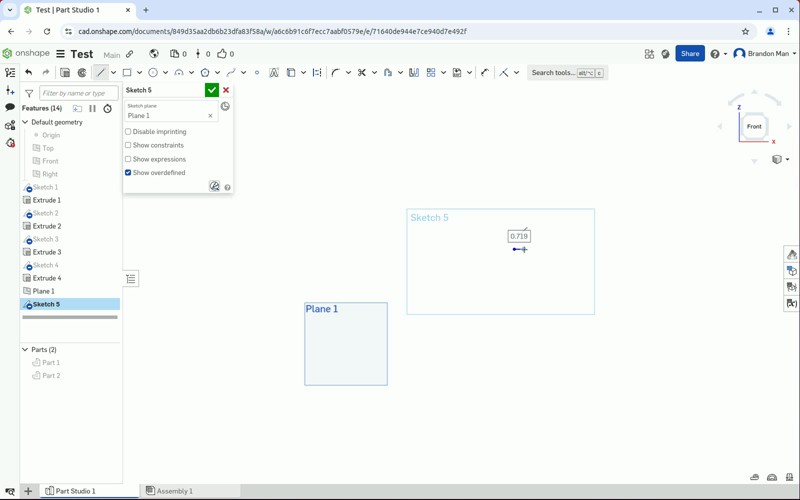
scroll(-6)
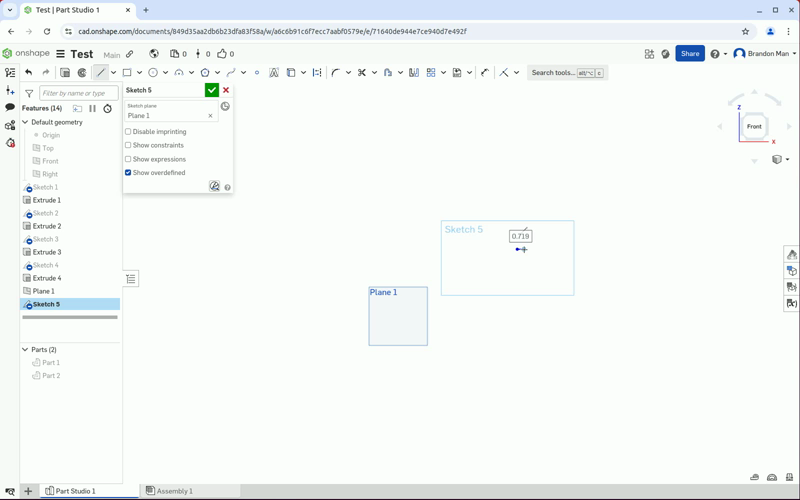
scroll(-6)
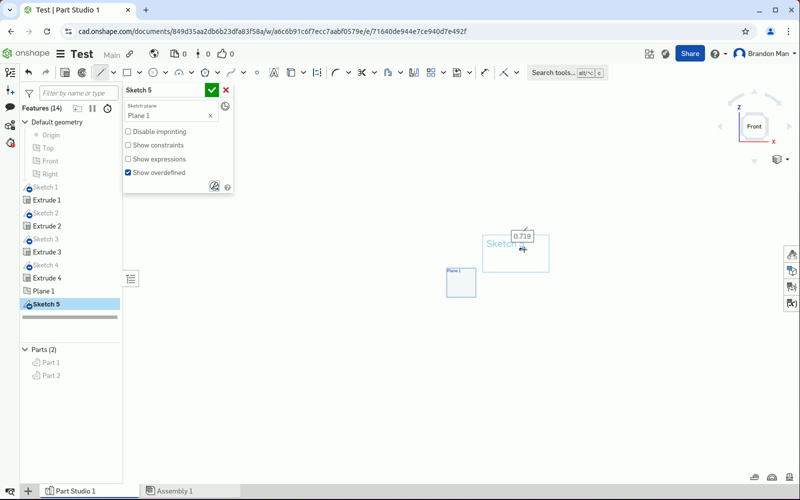
key_up(shift)
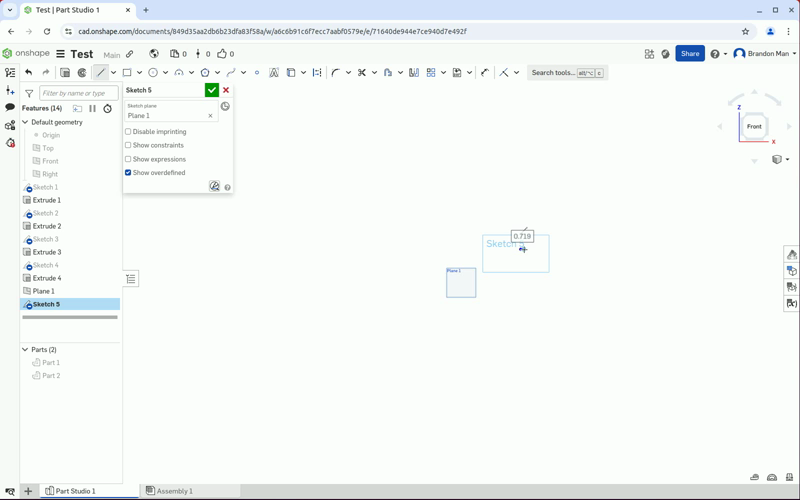
key_down(shift)
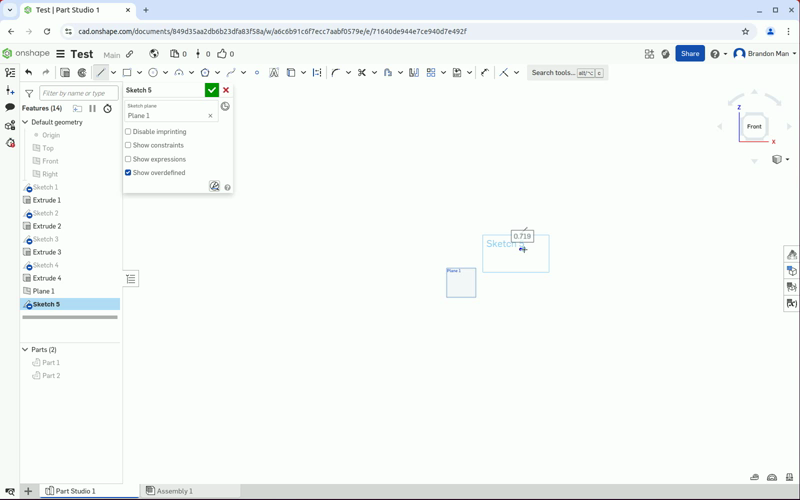
mouse_move(554, 249)
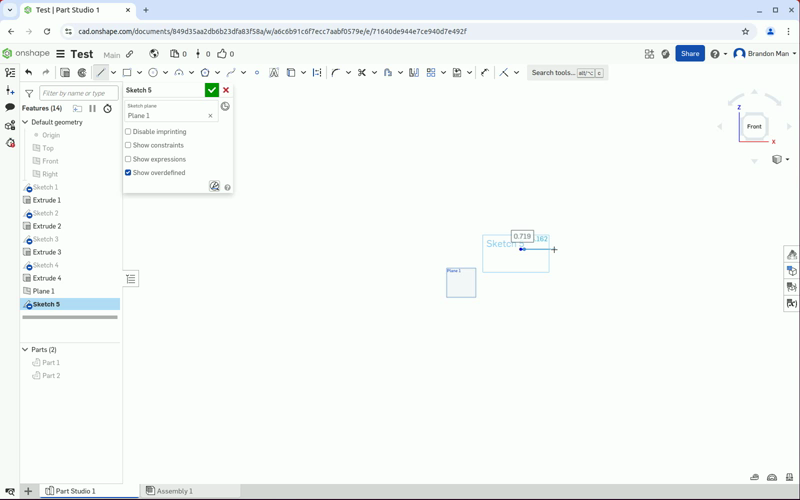
mouse_move(524, 244)
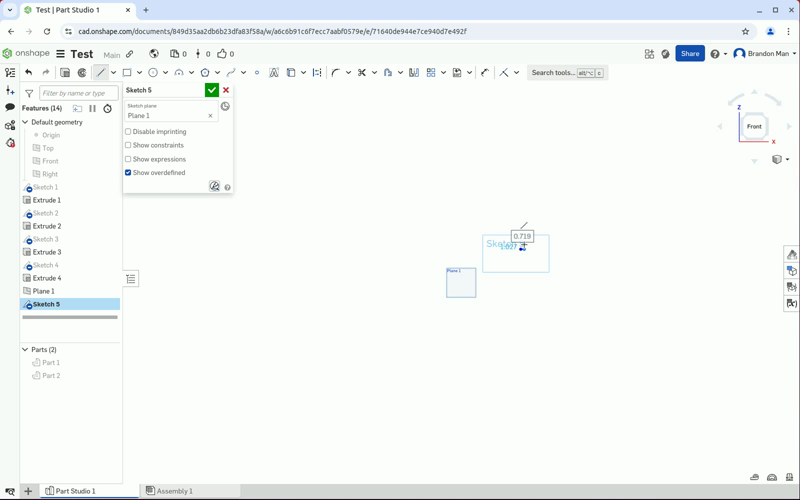
scroll(6)
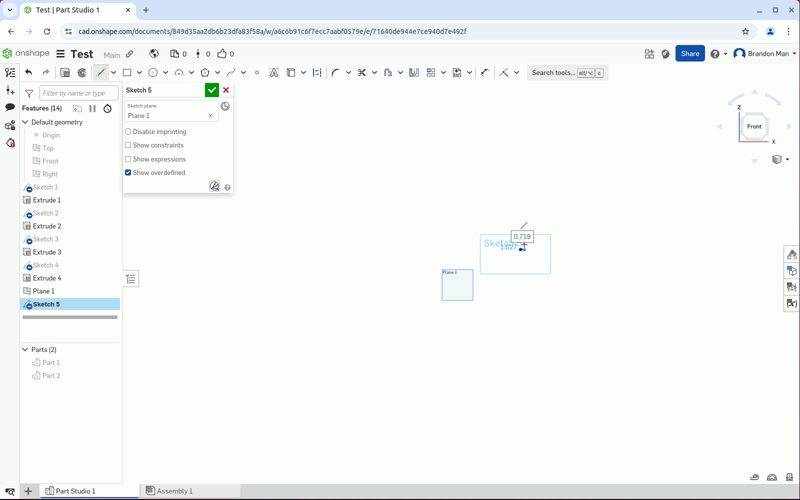
scroll(6)
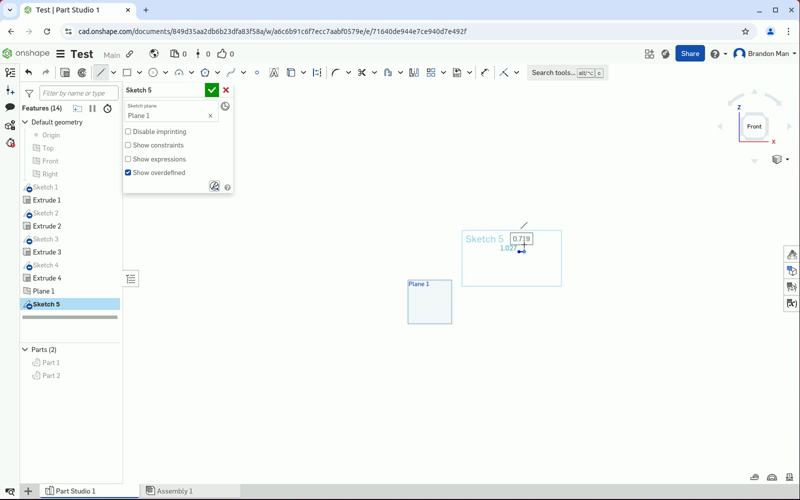
scroll(6)
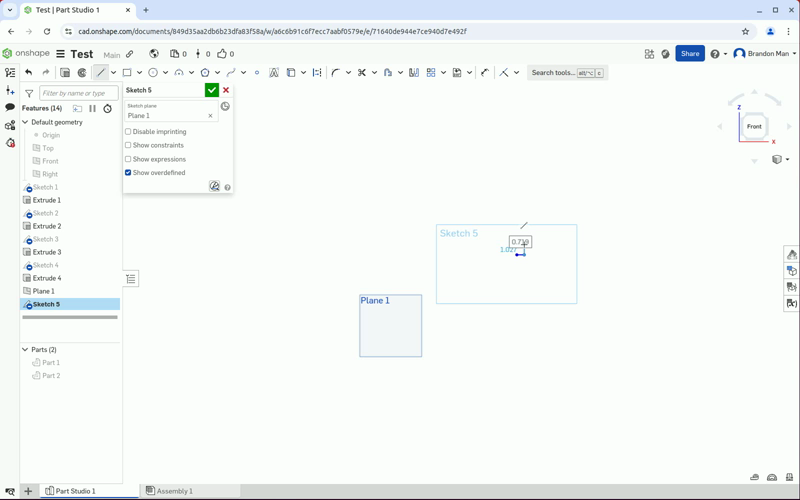
scroll(6)
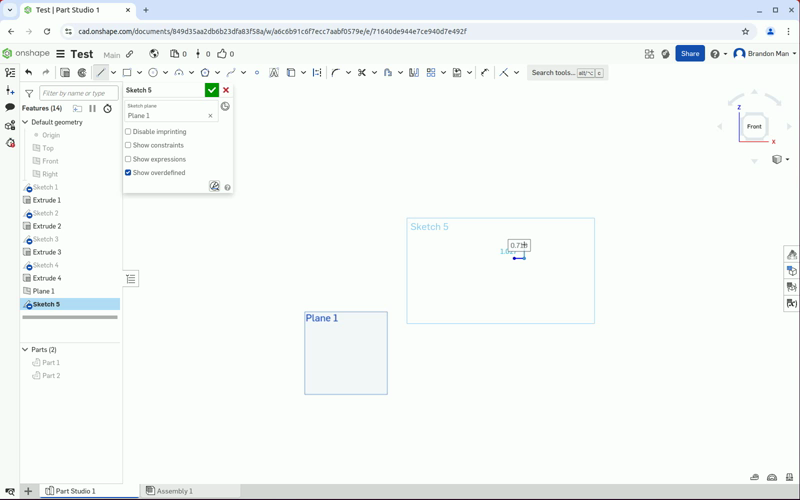
scroll(6)
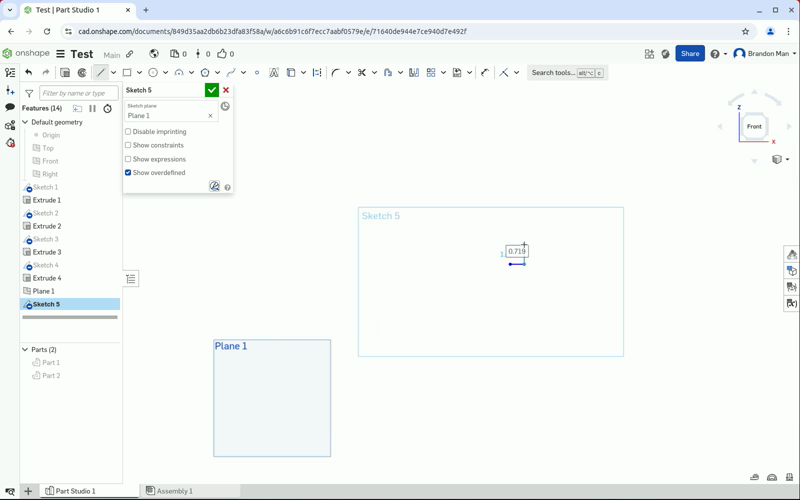
scroll(6)
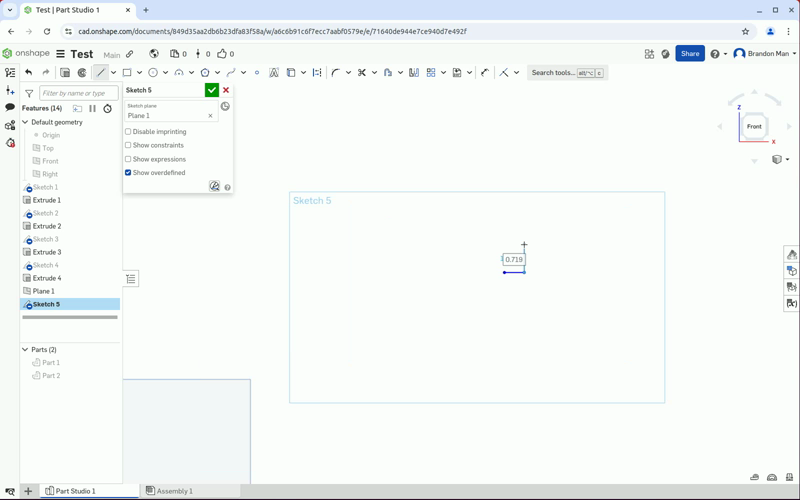
scroll(6)
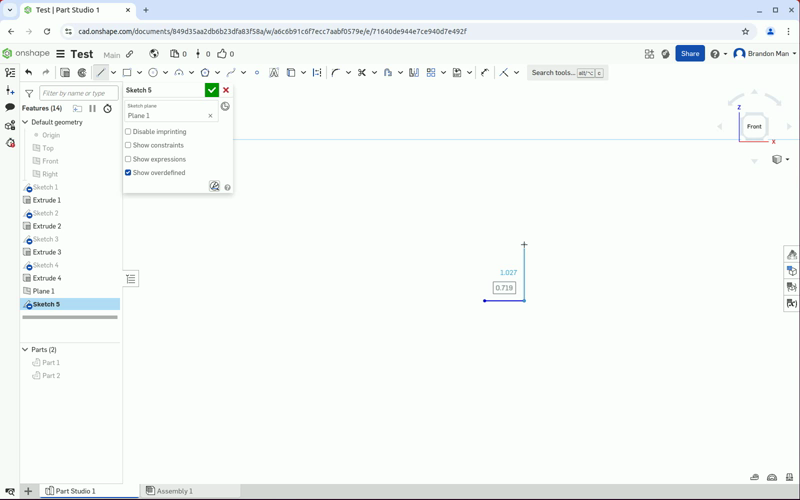
click(524, 244)
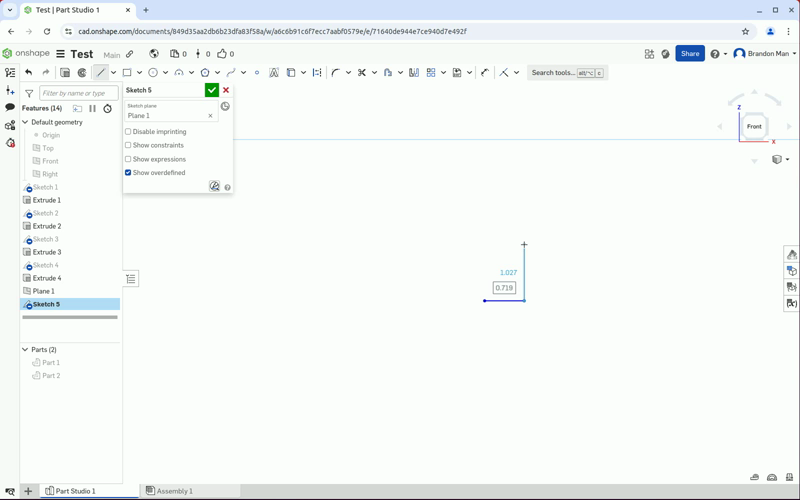
scroll(-6)
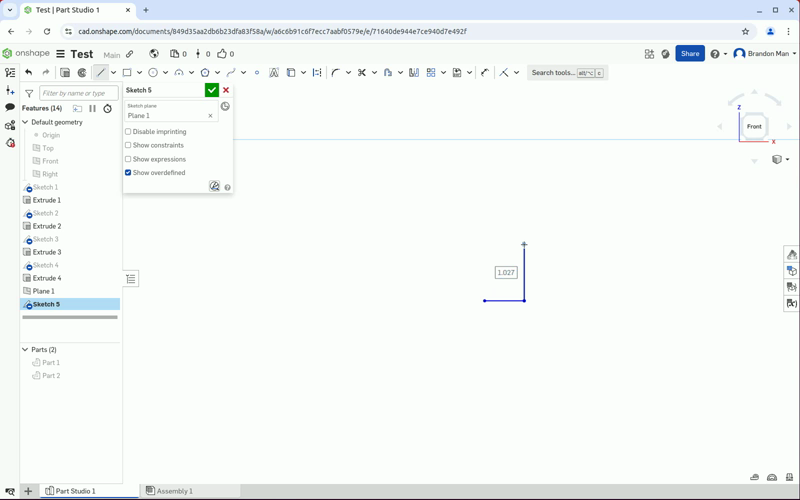
scroll(-6)
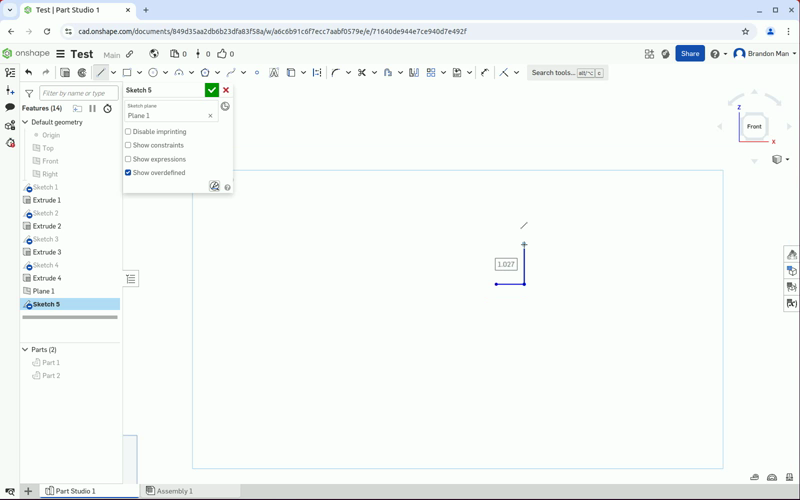
scroll(-6)
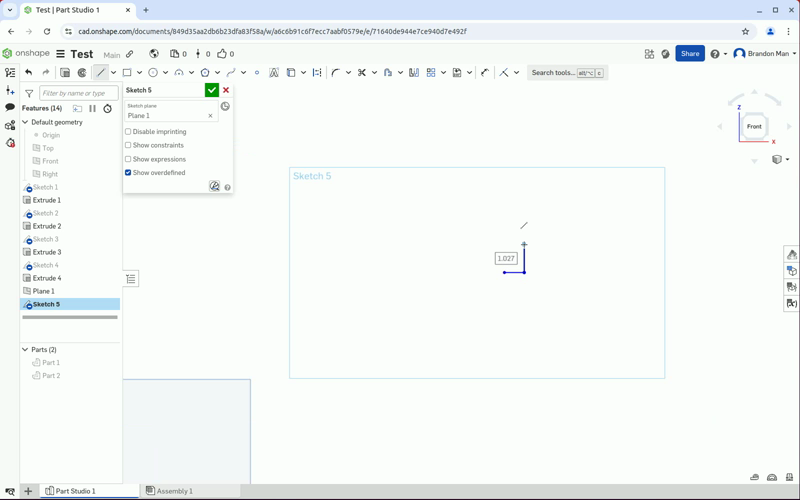
scroll(-6)
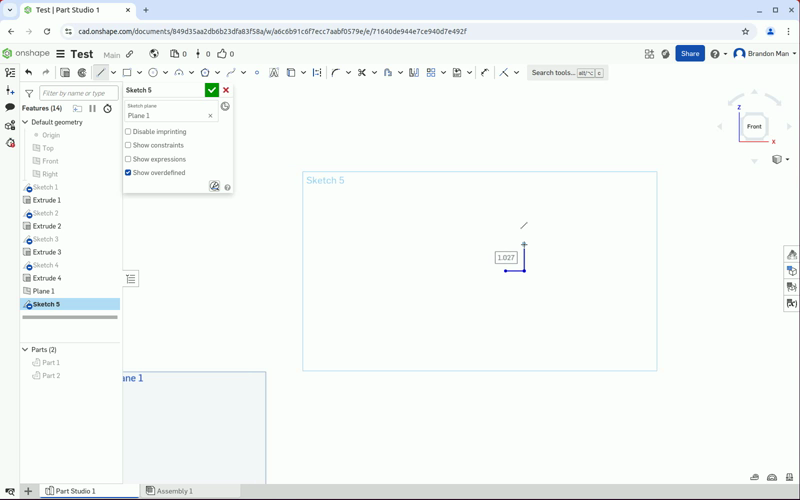
scroll(-6)
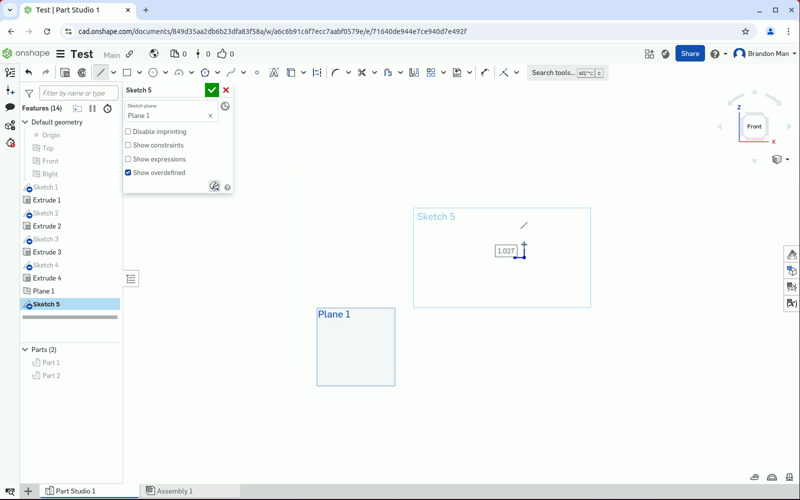
scroll(-6)
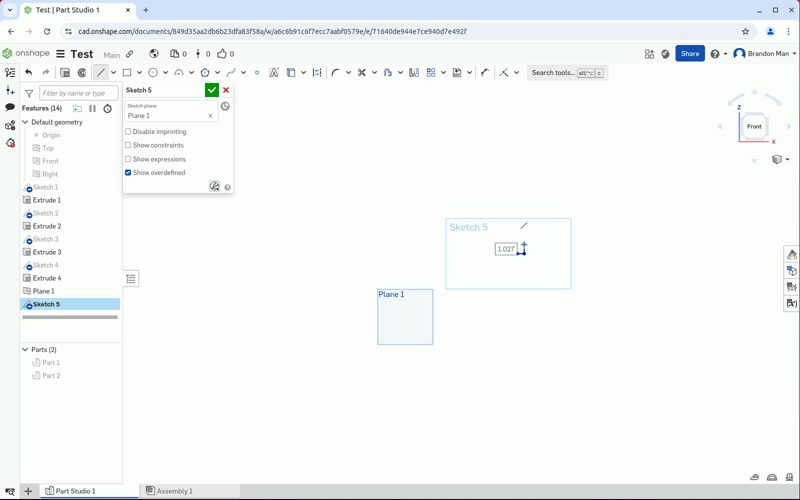
scroll(-6)
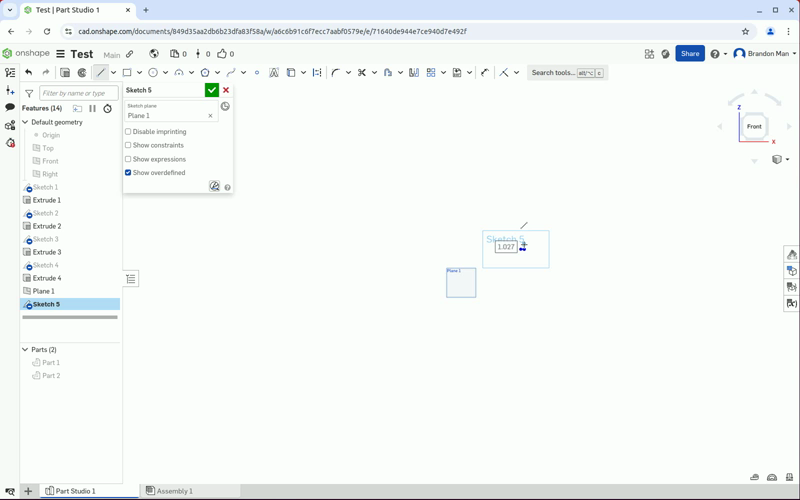
key_up(shift)
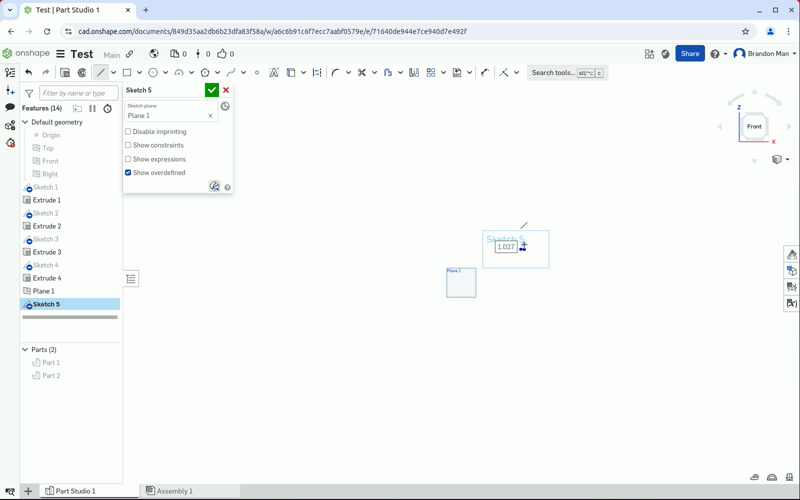
key_down(shift)
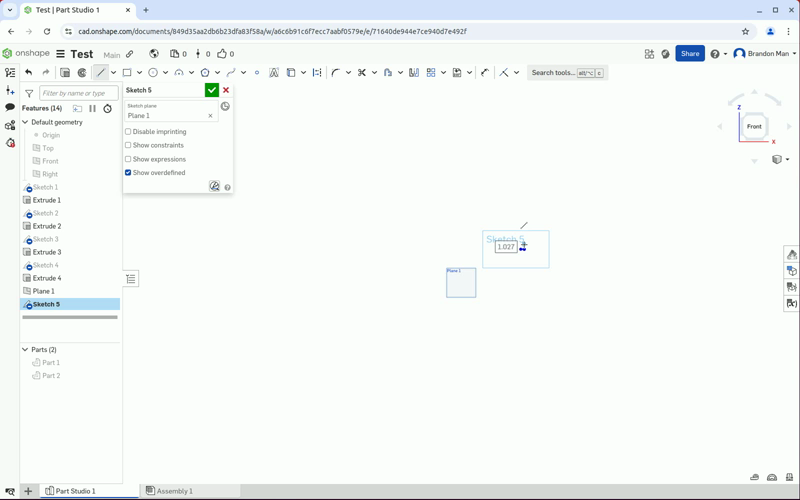
mouse_move(554, 244)
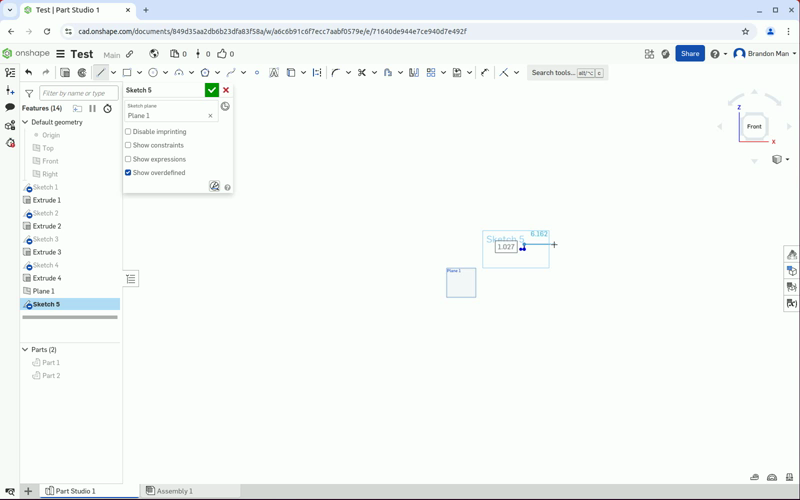
mouse_move(520, 244)
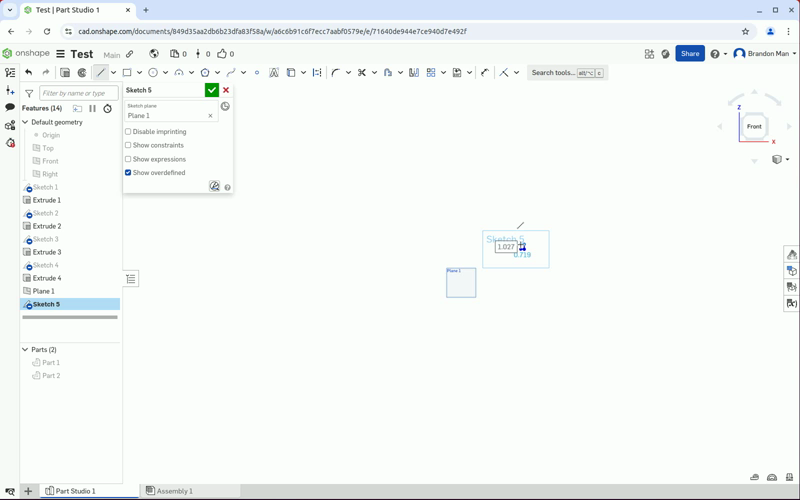
scroll(6)
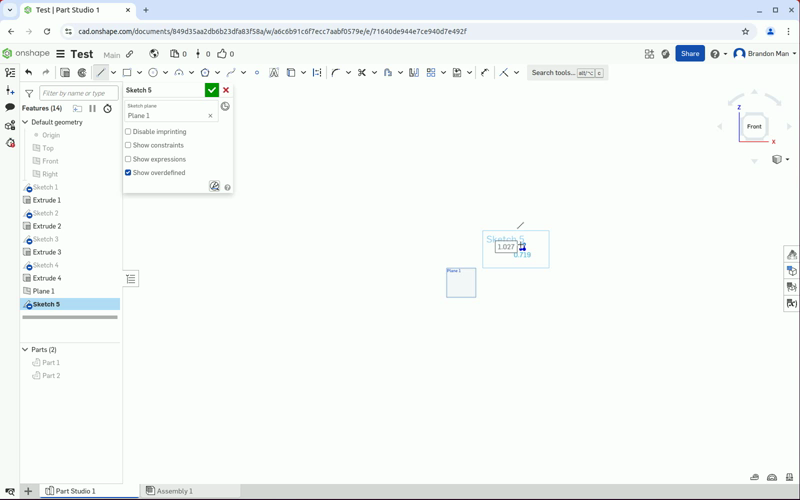
scroll(6)
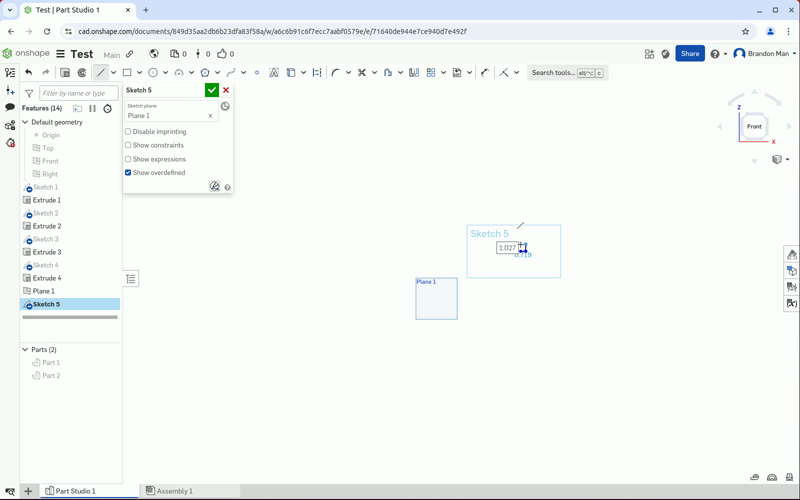
scroll(6)
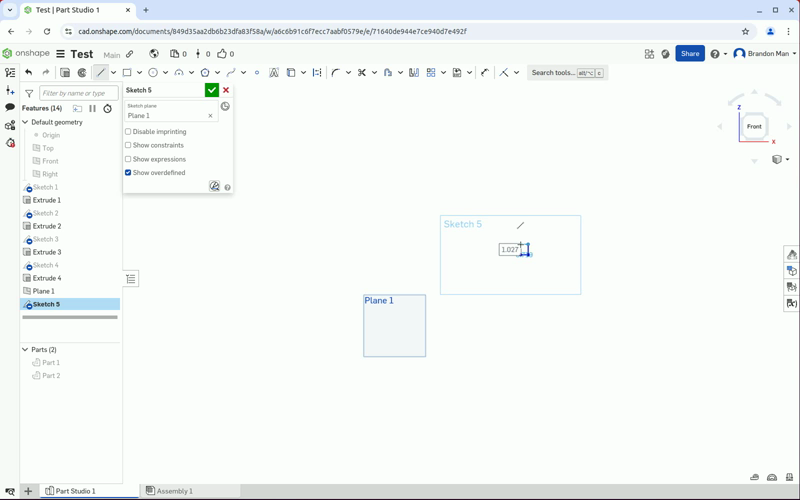
scroll(6)
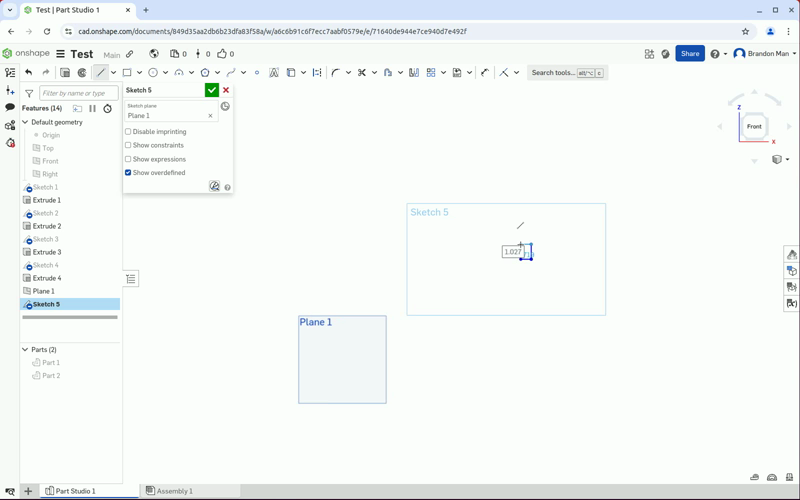
scroll(6)
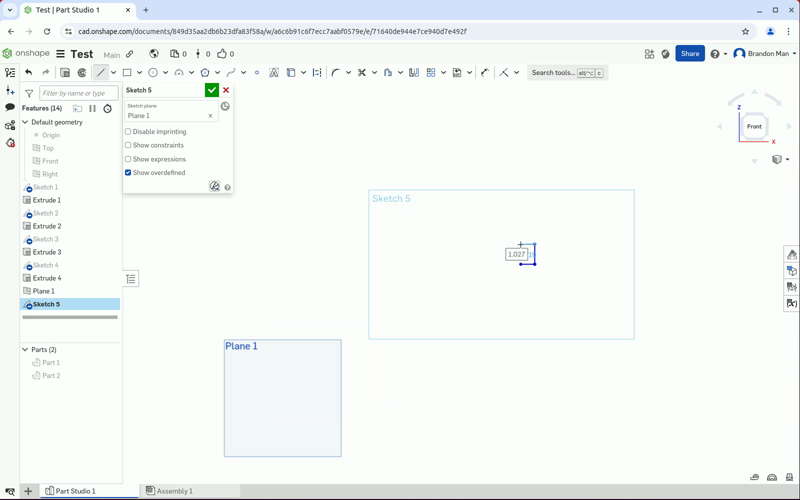
scroll(6)
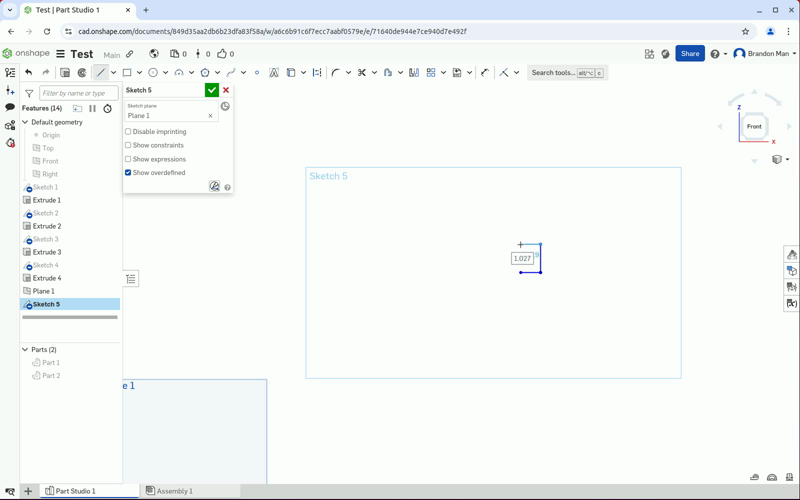
scroll(6)
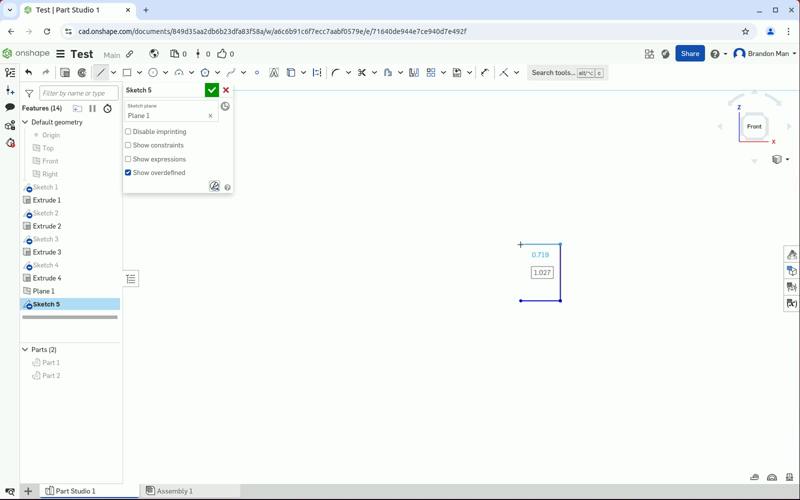
click(520, 244)
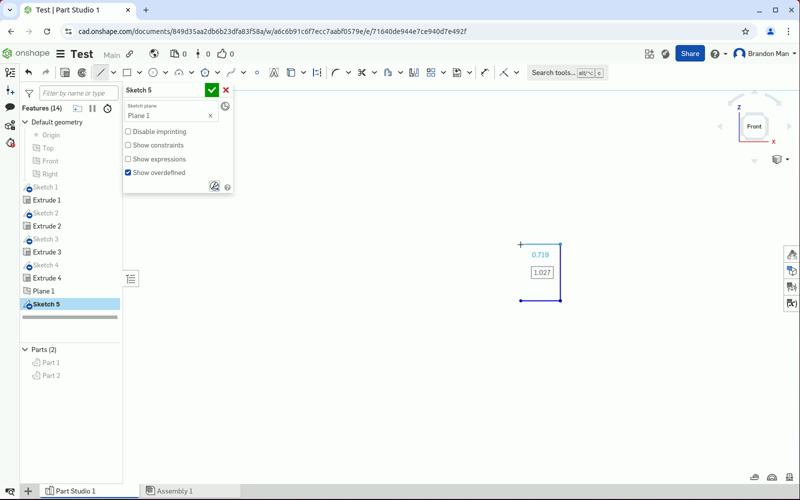
scroll(-6)
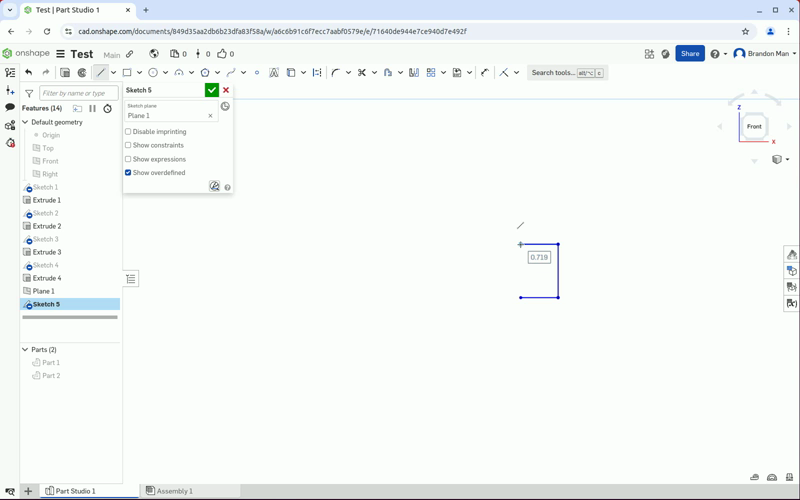
scroll(-6)
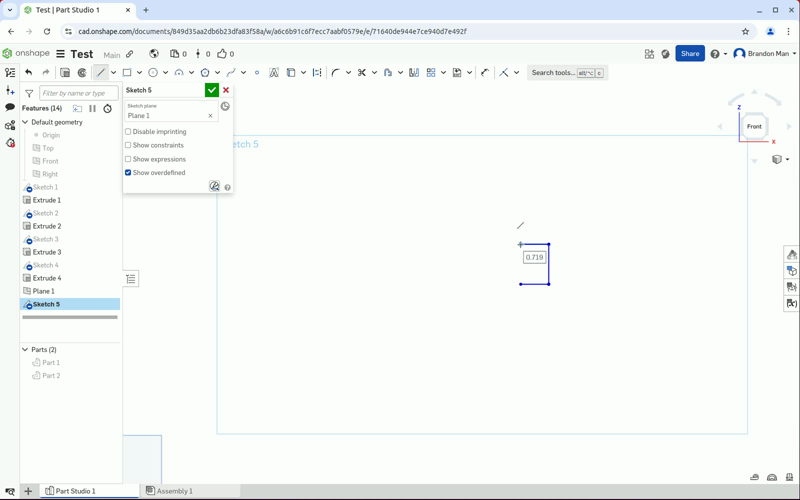
scroll(-6)
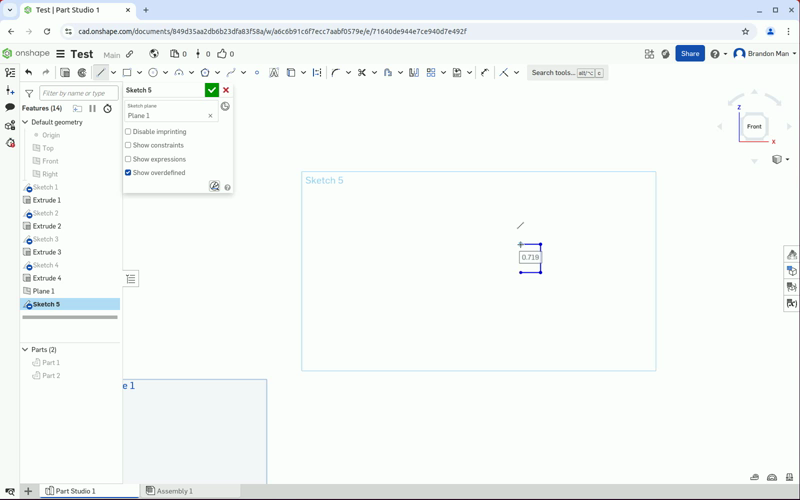
scroll(-6)
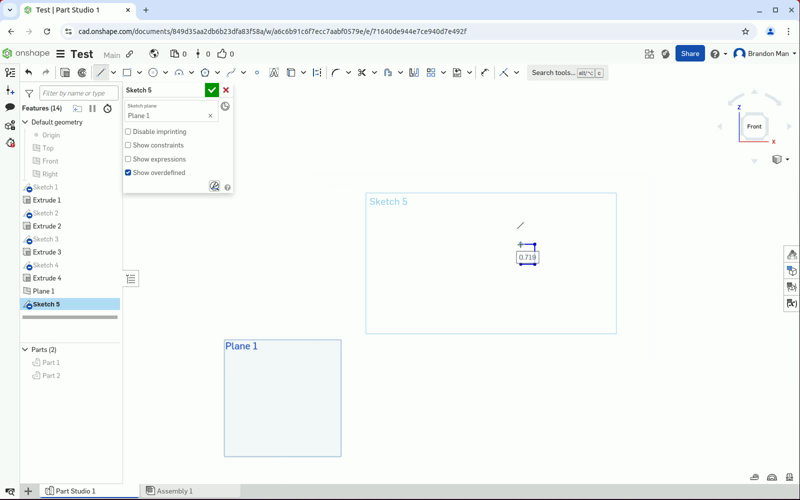
scroll(-6)
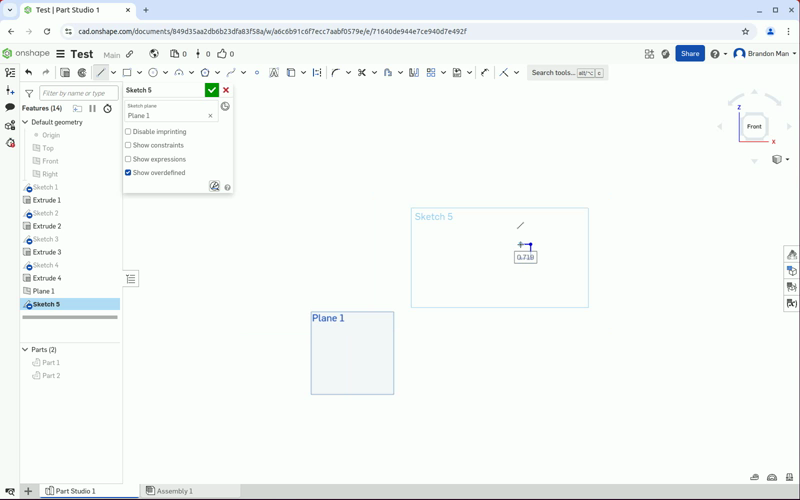
scroll(-6)
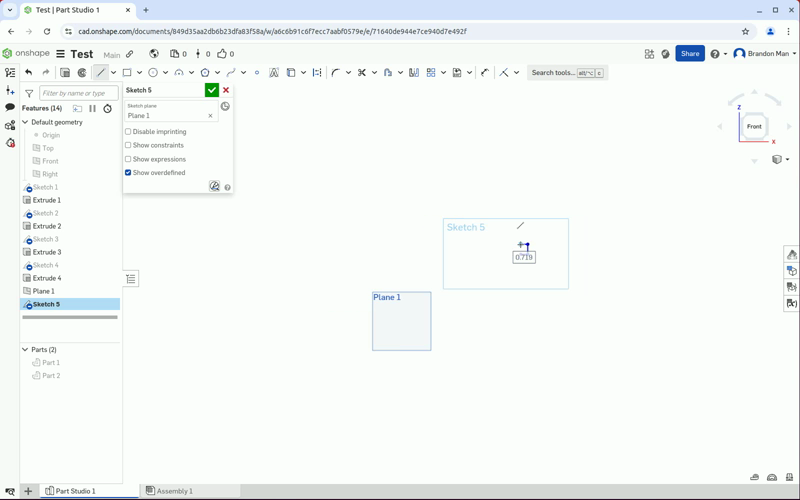
scroll(-6)
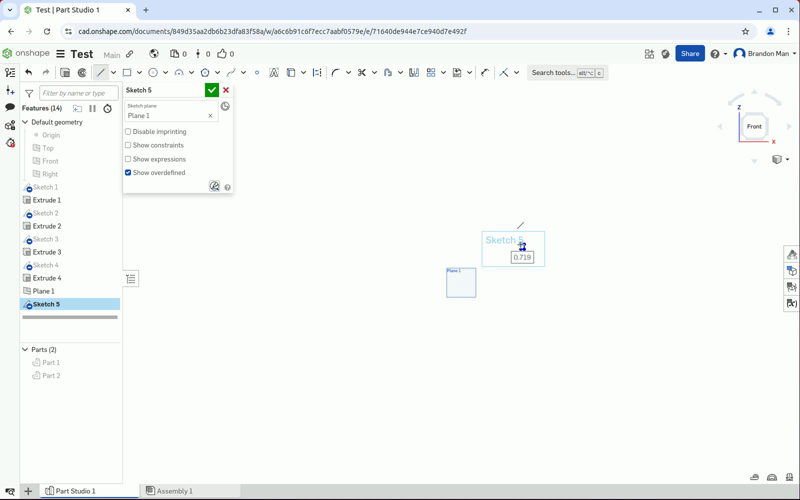
key_up(shift)
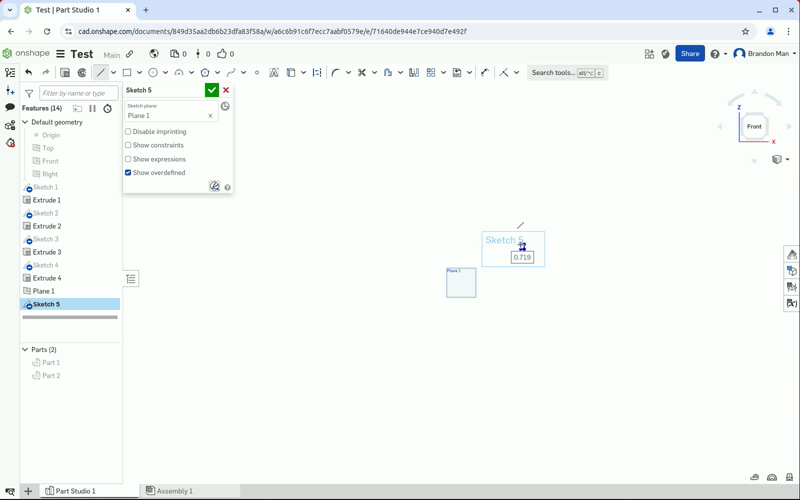
mouse_move(550, 244)
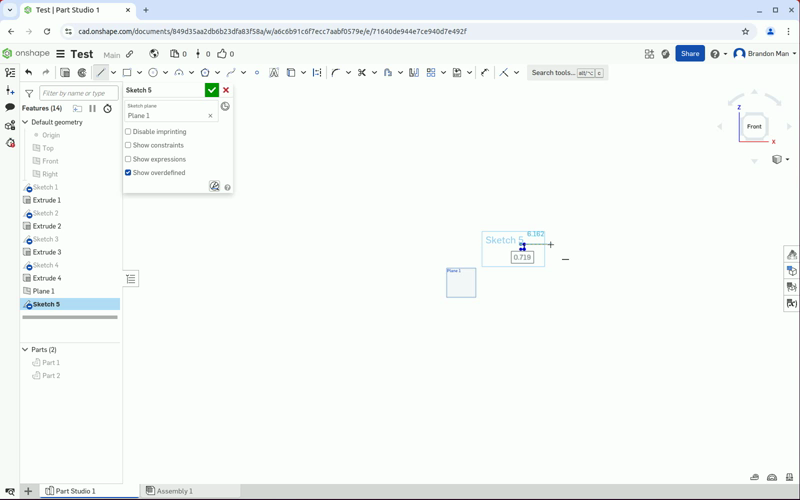
key_down(shift)
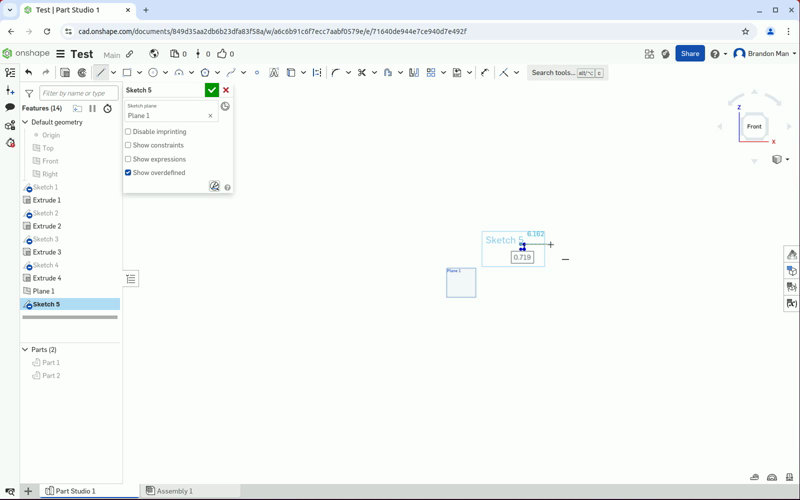
mouse_move(520, 249)
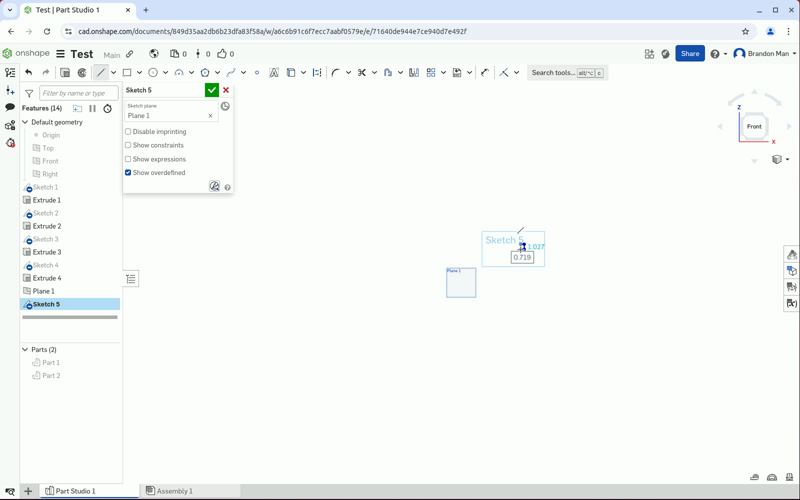
scroll(6)
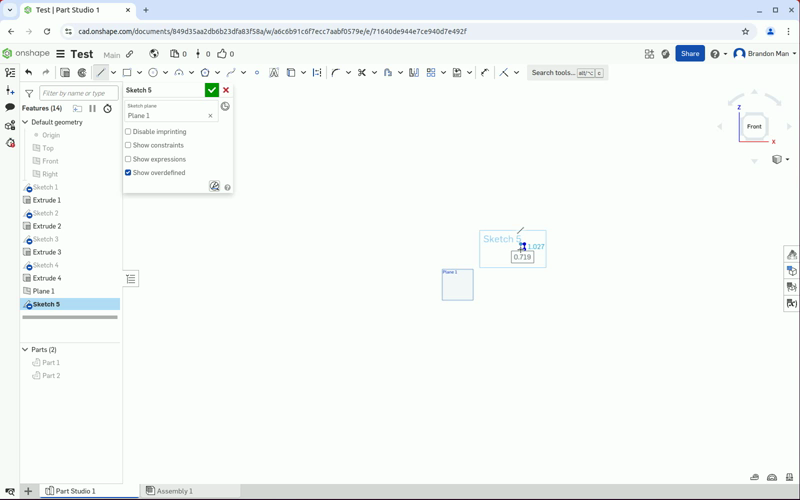
scroll(6)
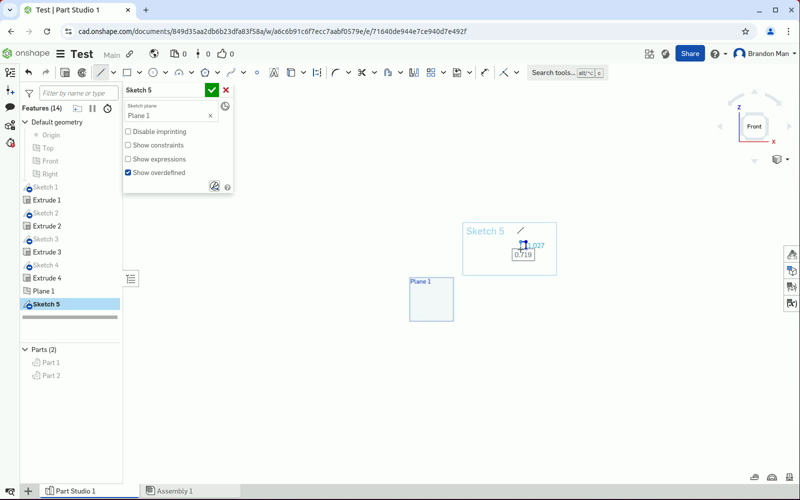
scroll(6)
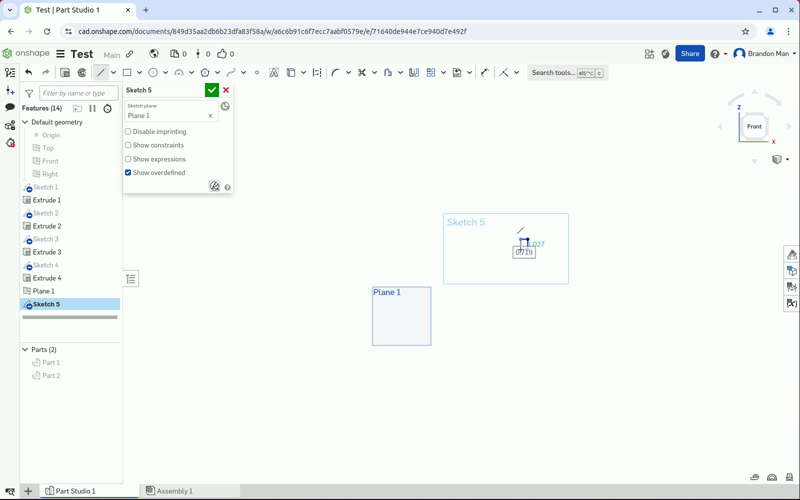
scroll(6)
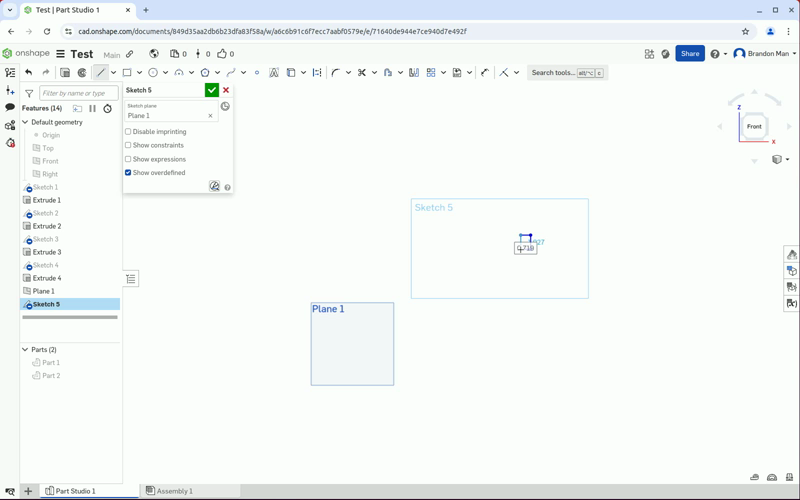
scroll(6)
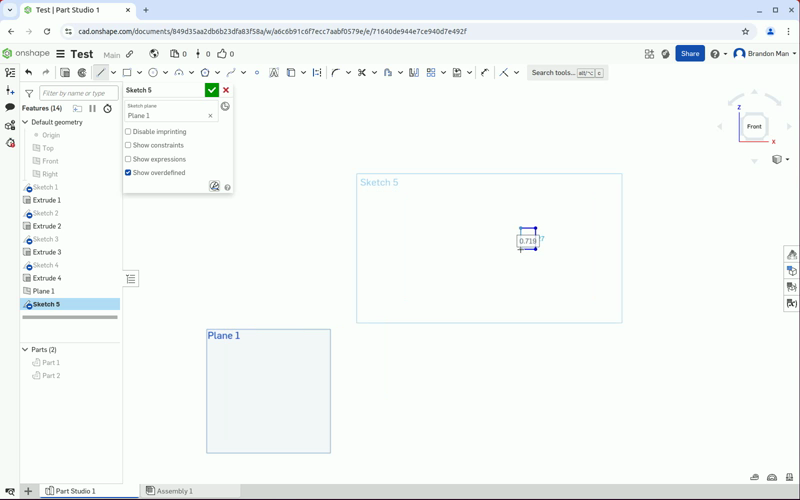
scroll(6)
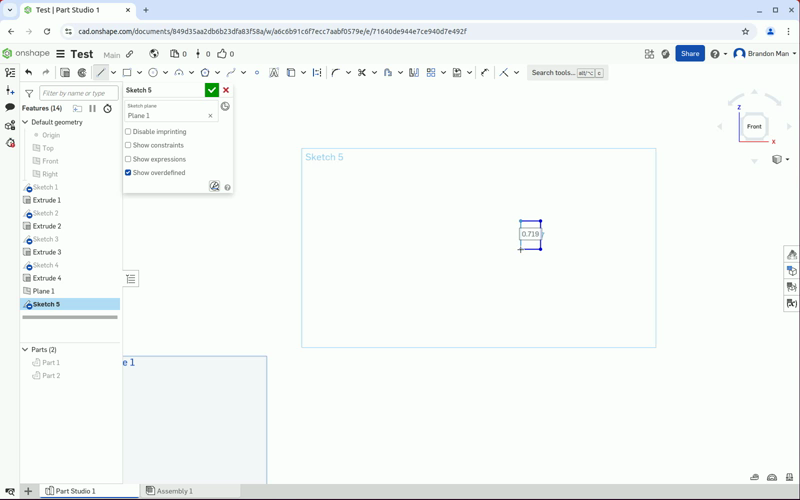
scroll(6)
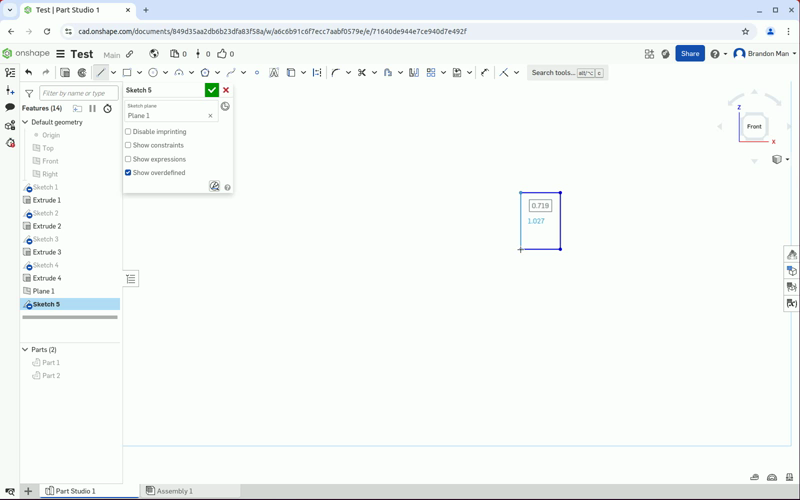
key_up(shift)
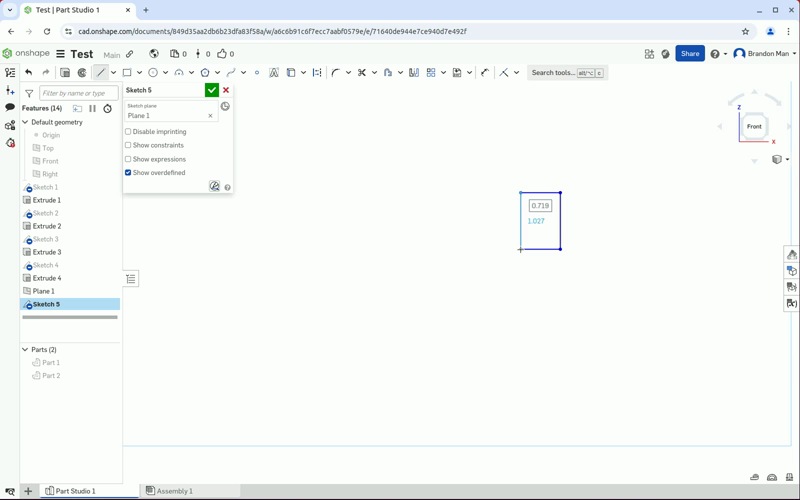
click(520, 249)
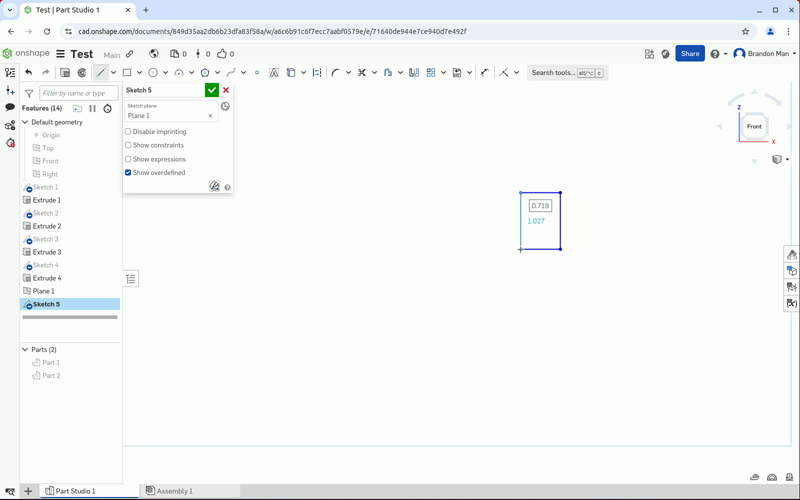
scroll(-6)
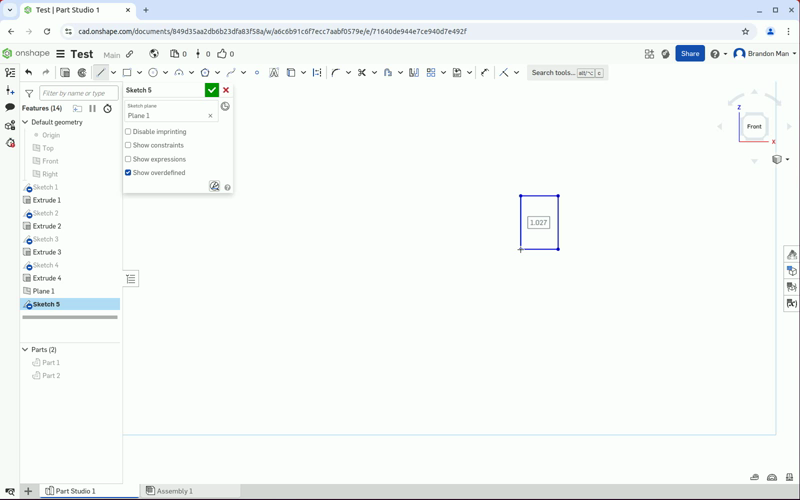
scroll(-6)
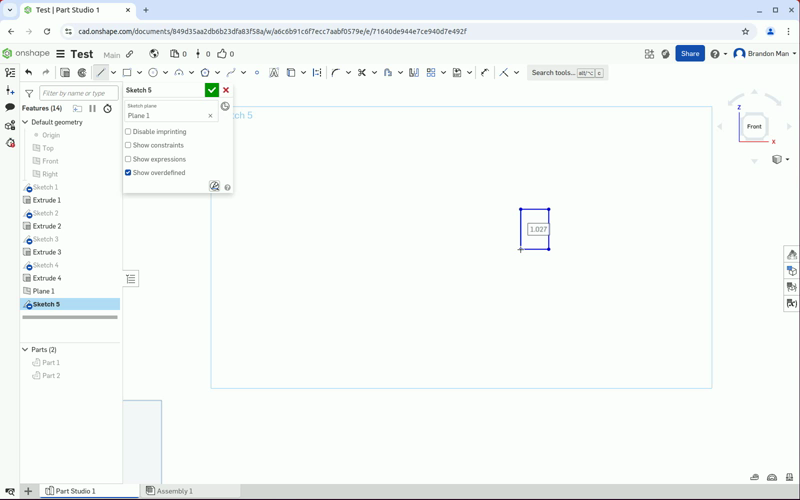
scroll(-6)
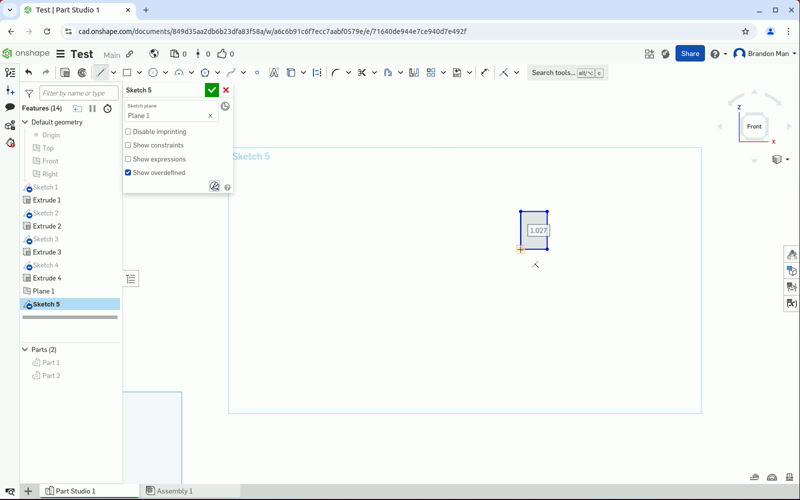
scroll(-6)
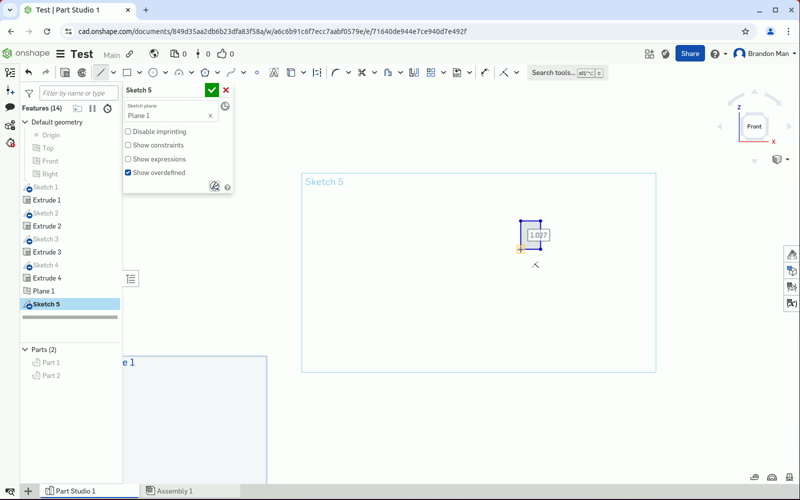
scroll(-6)
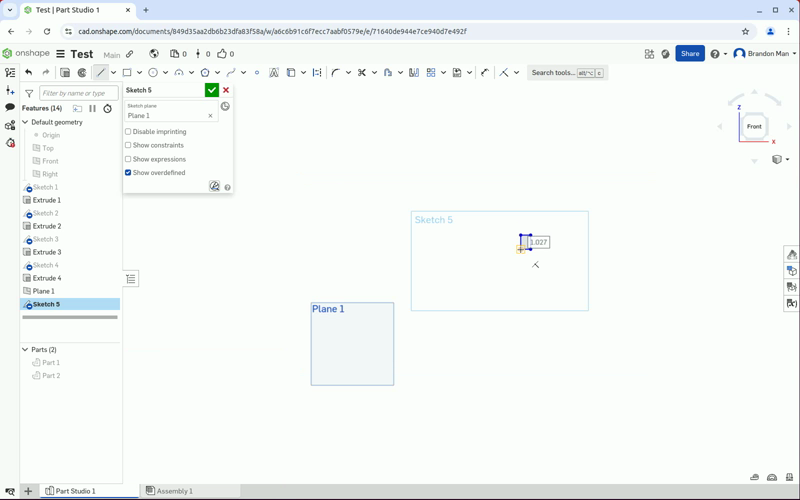
scroll(-6)
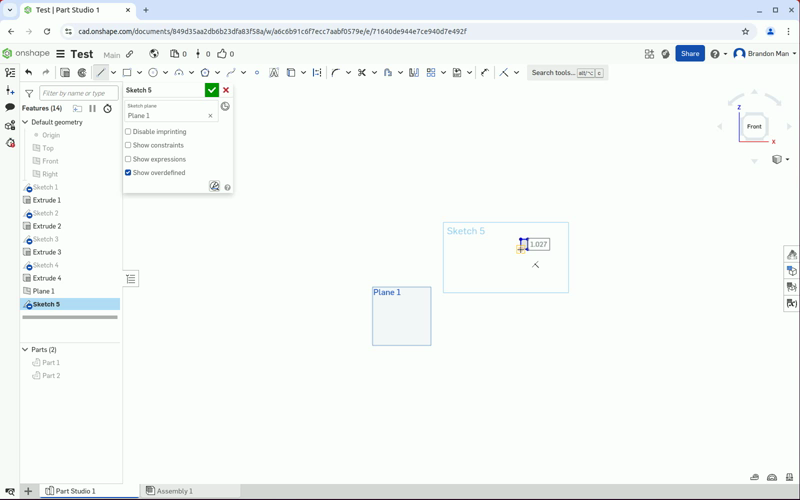
scroll(-6)
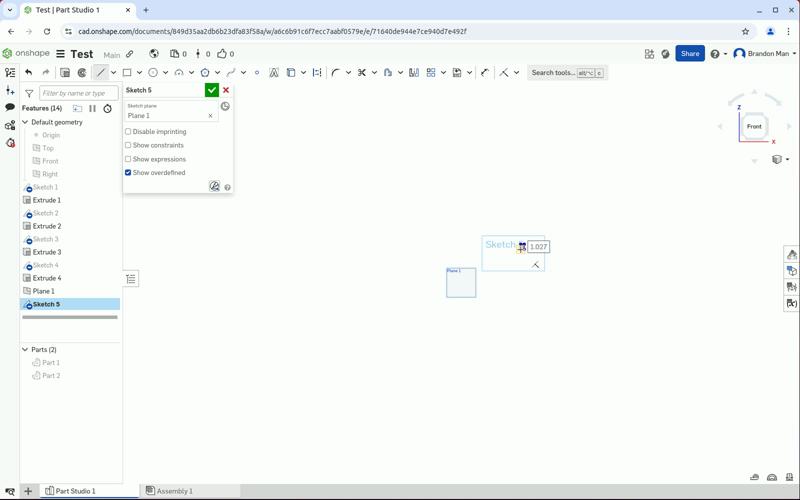
key(esc)
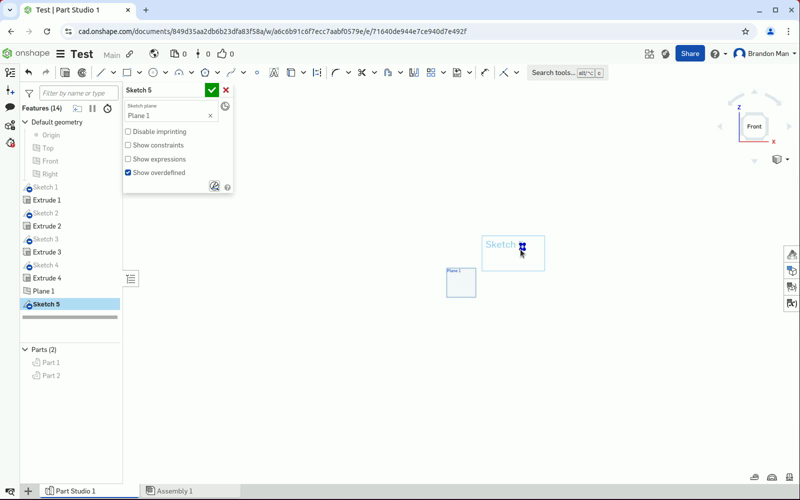
mouse_move(521, 247)
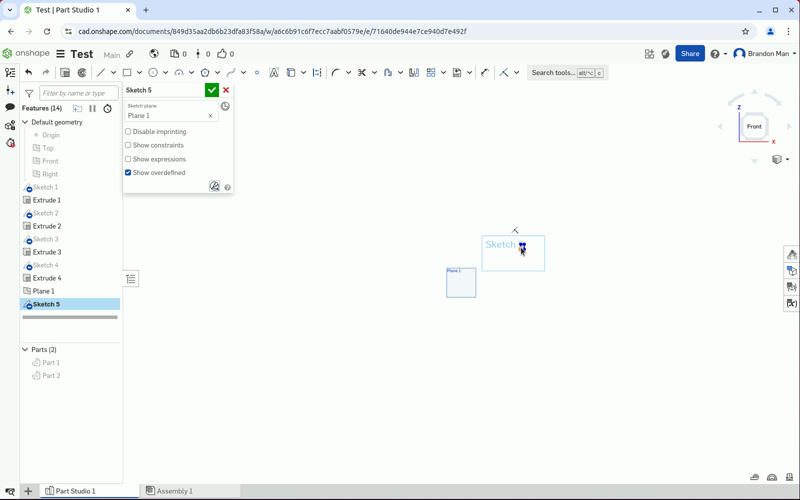
scroll(6)
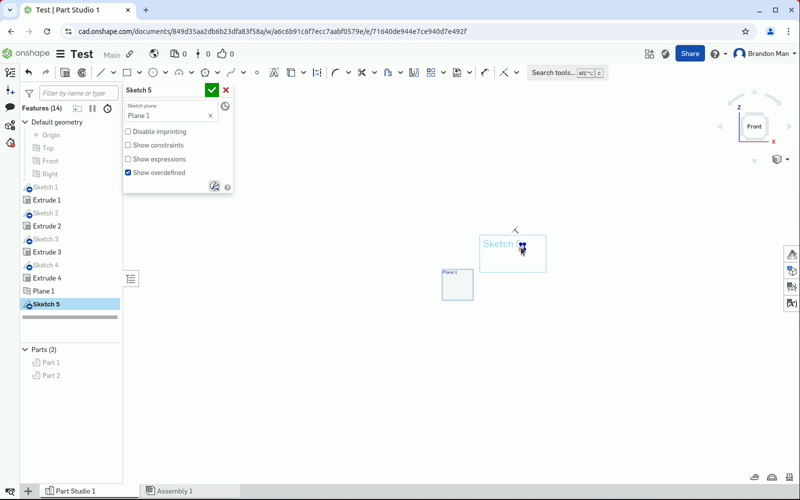
scroll(6)
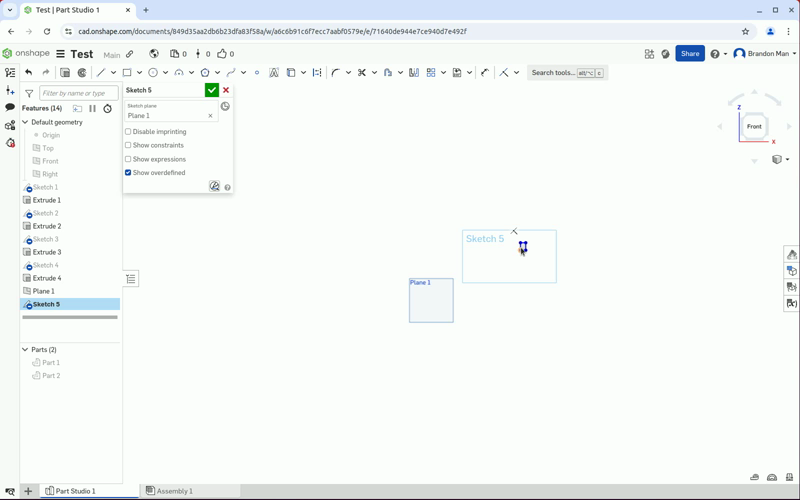
scroll(6)
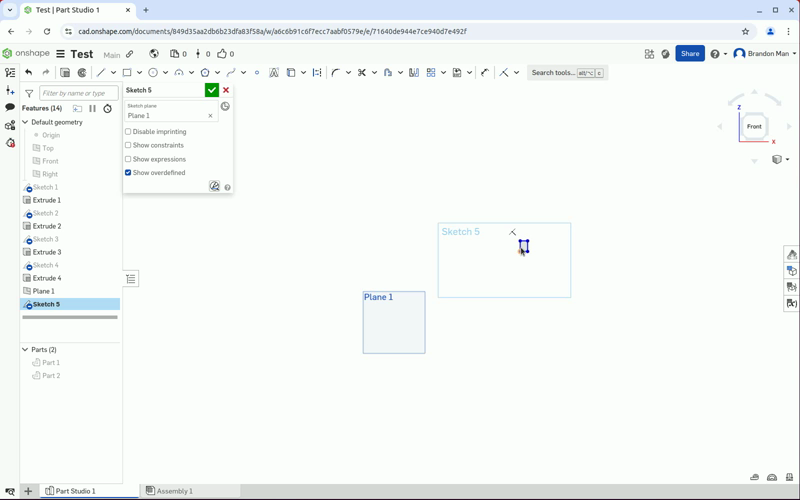
scroll(6)
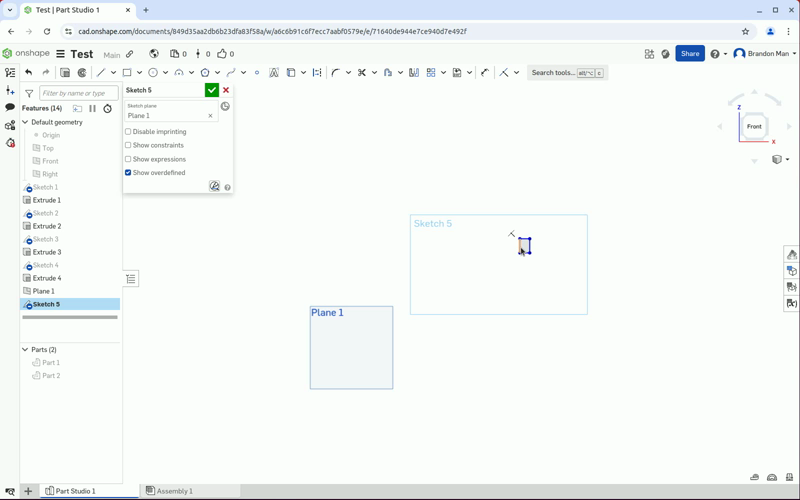
scroll(6)
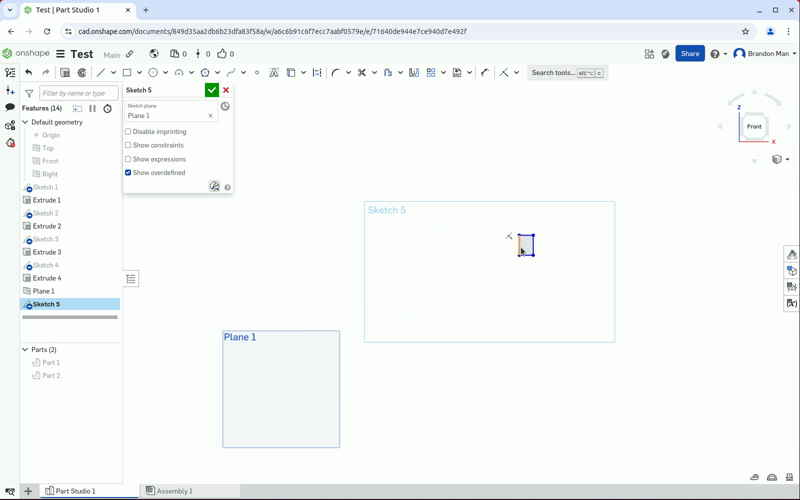
scroll(6)
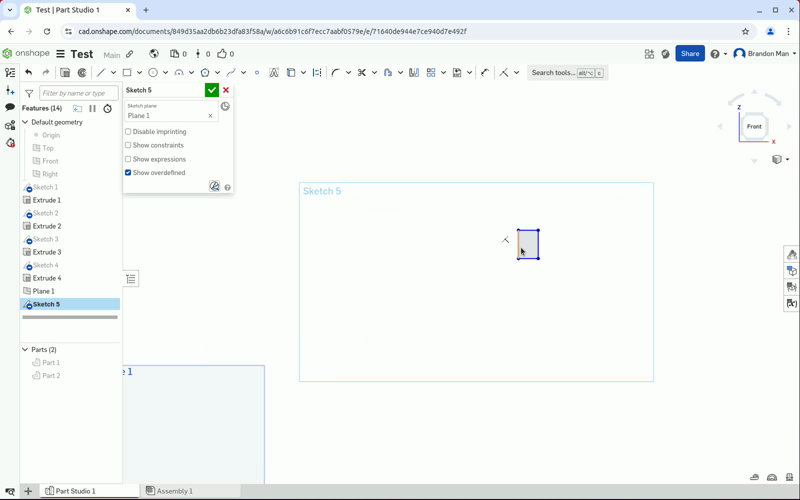
scroll(6)
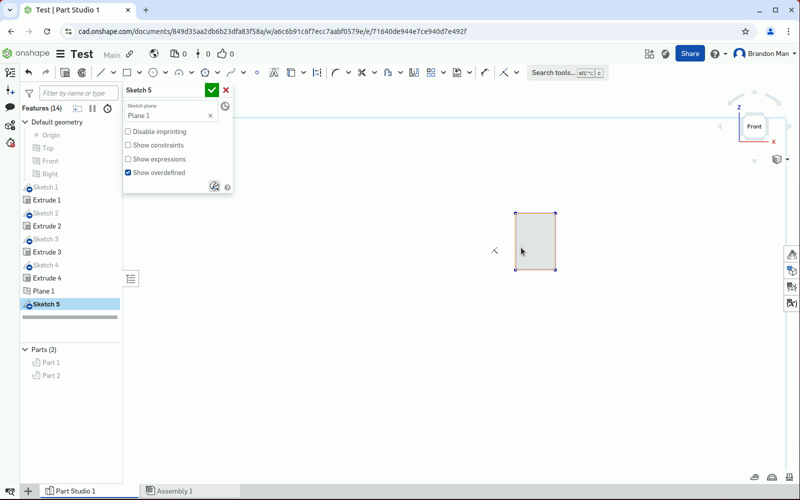
click(521, 247)
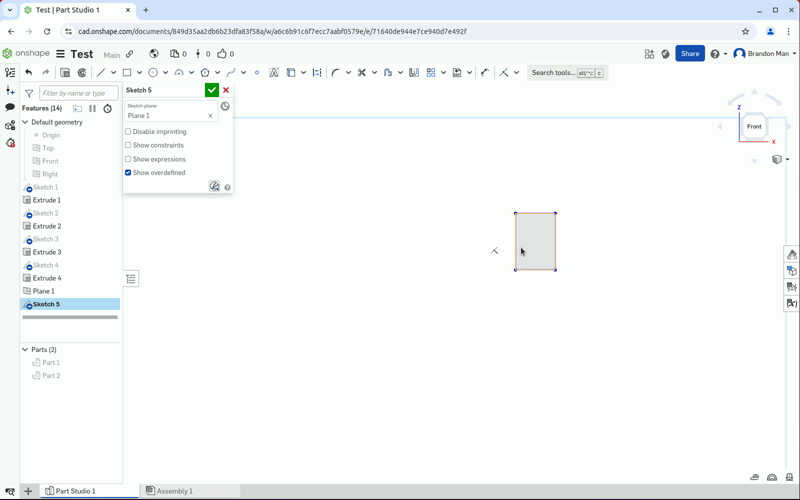
scroll(-6)
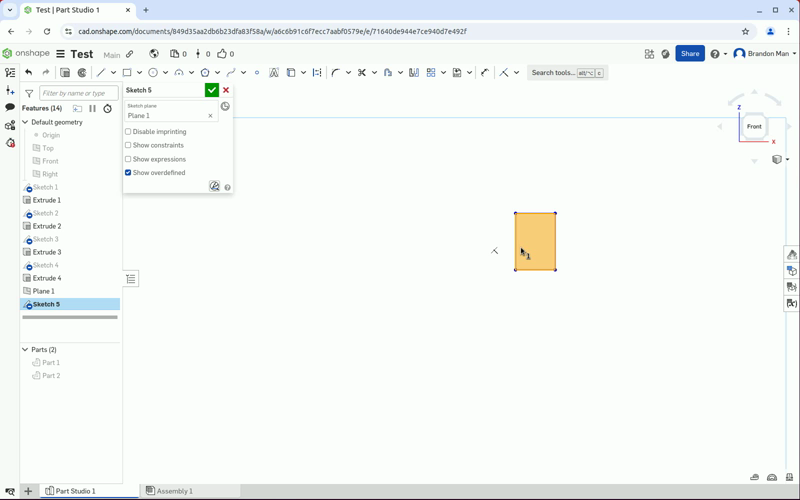
scroll(-6)
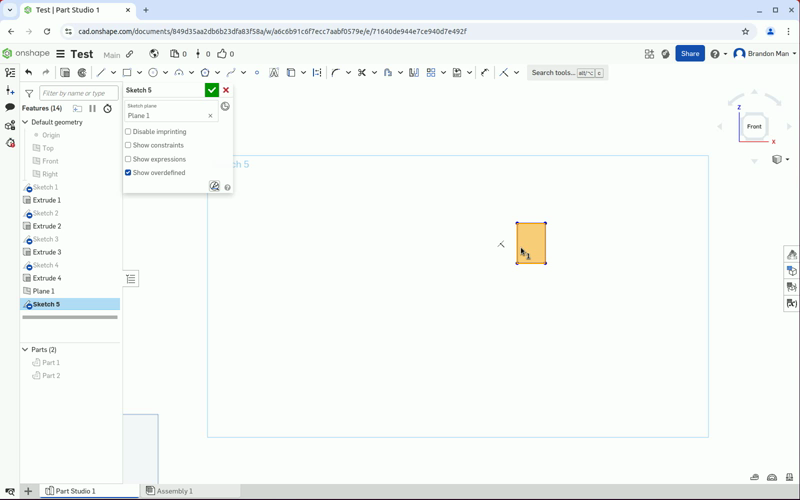
scroll(-6)
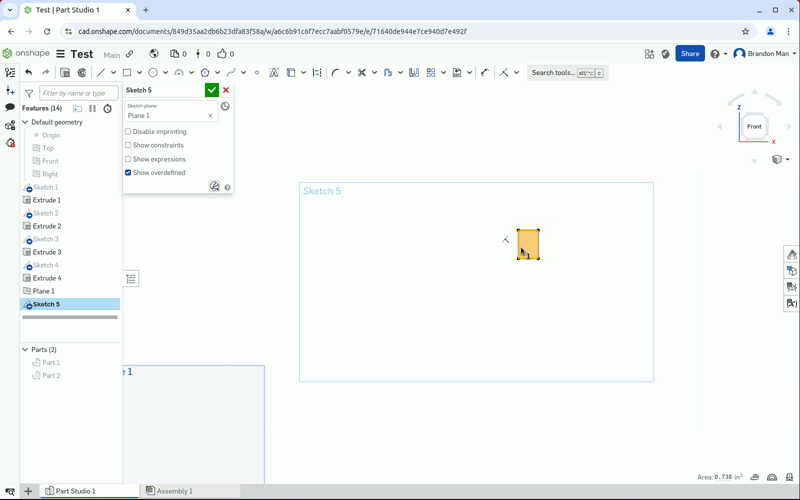
scroll(-6)
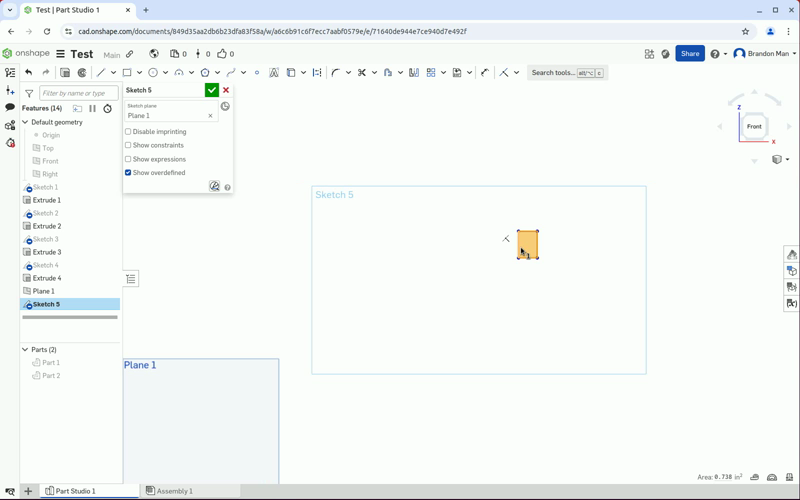
scroll(-6)
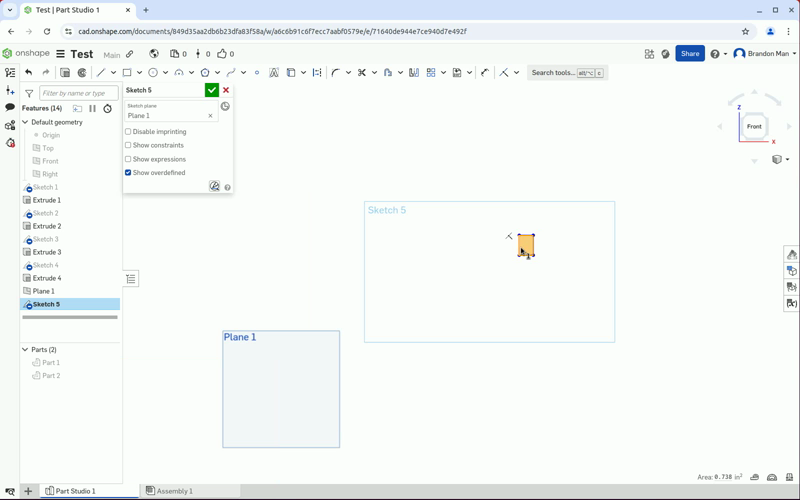
scroll(-6)
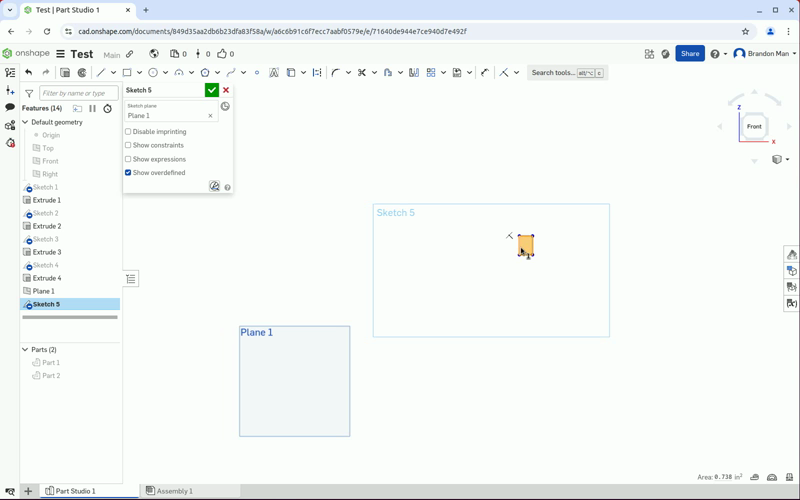
scroll(-6)
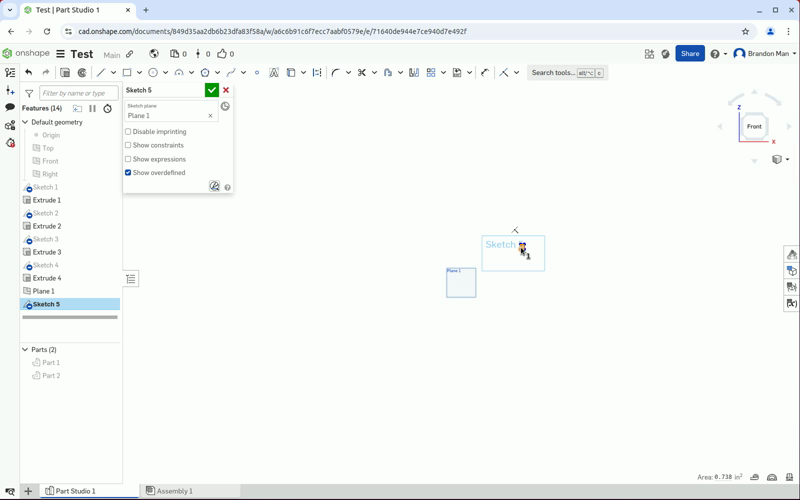
mouse_move(73, 352)
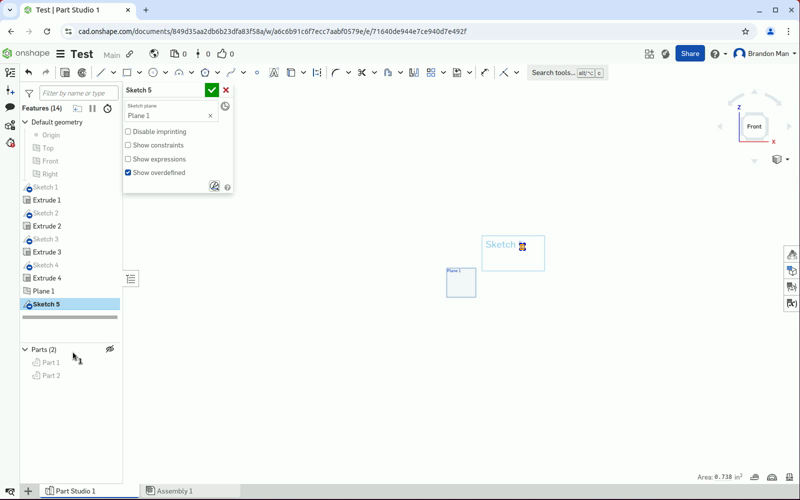
key(shift+y)
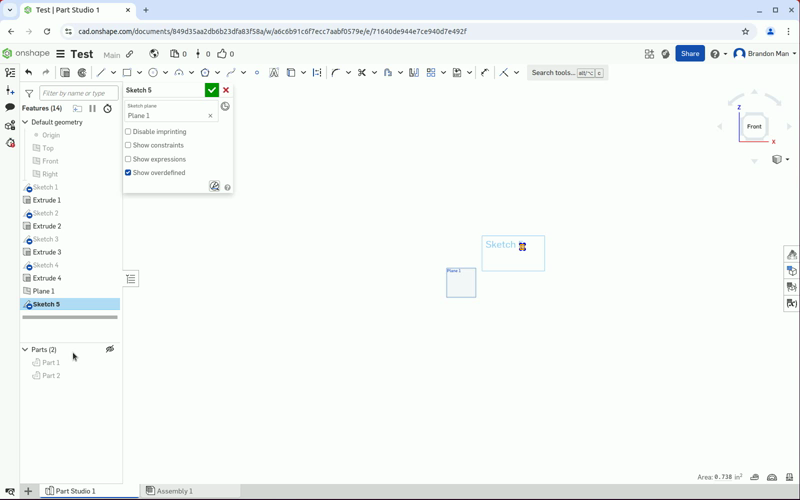
key(shift+e)
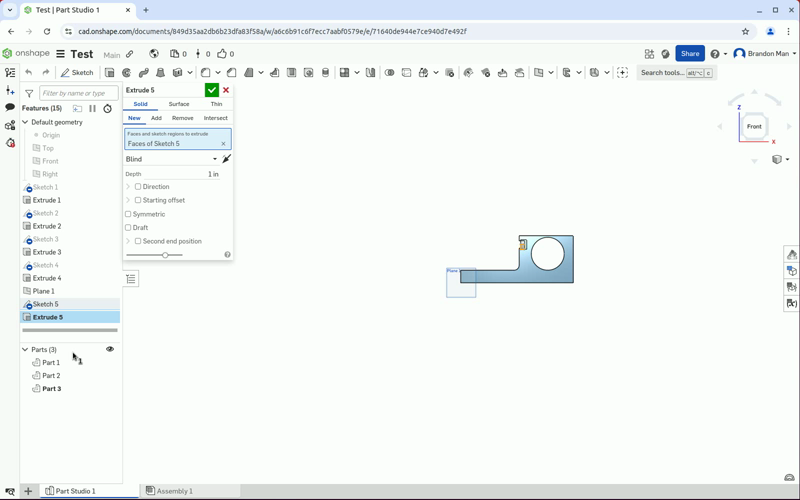
mouse_move(143, 106)
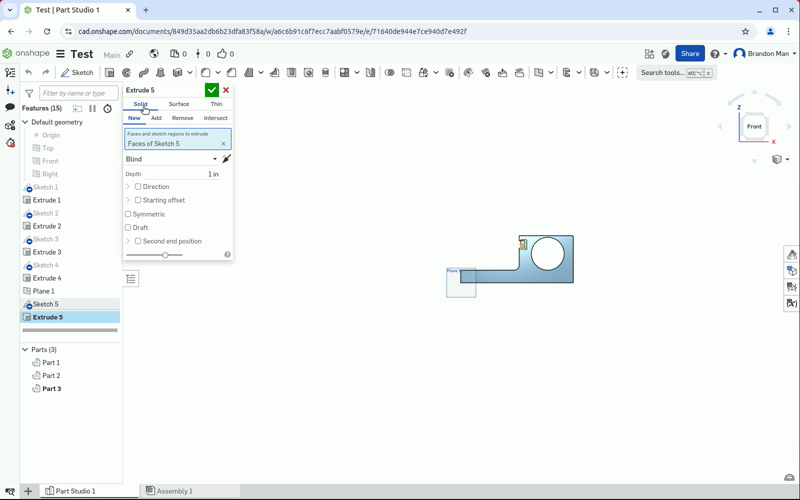
click(143, 106)
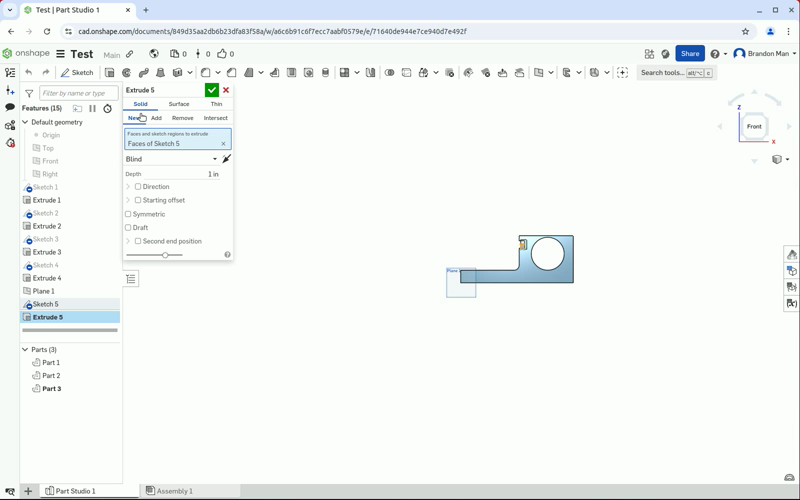
mouse_move(137, 120)
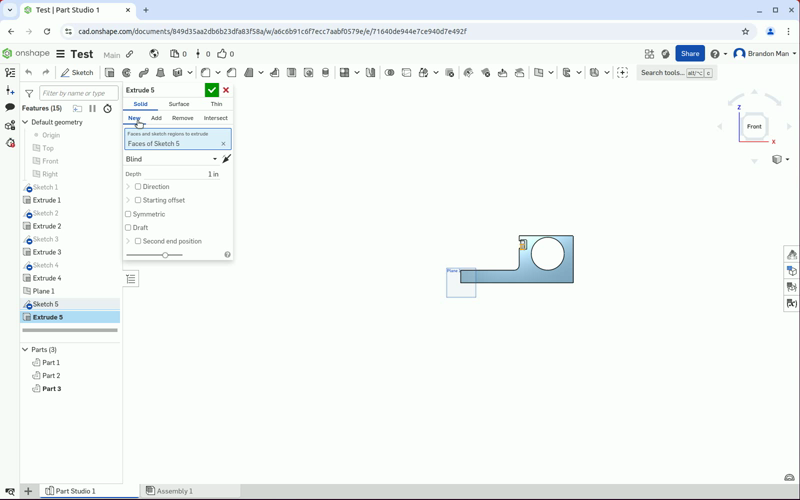
click(137, 120)
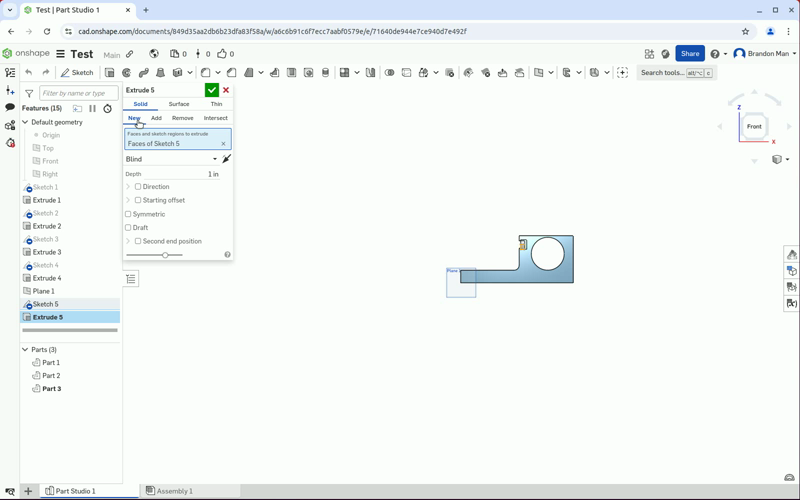
key(tab, 4)
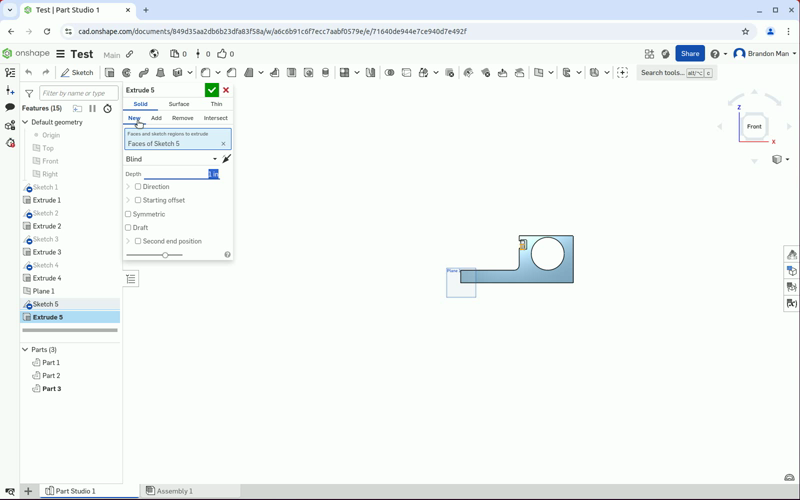
text(-1.685)
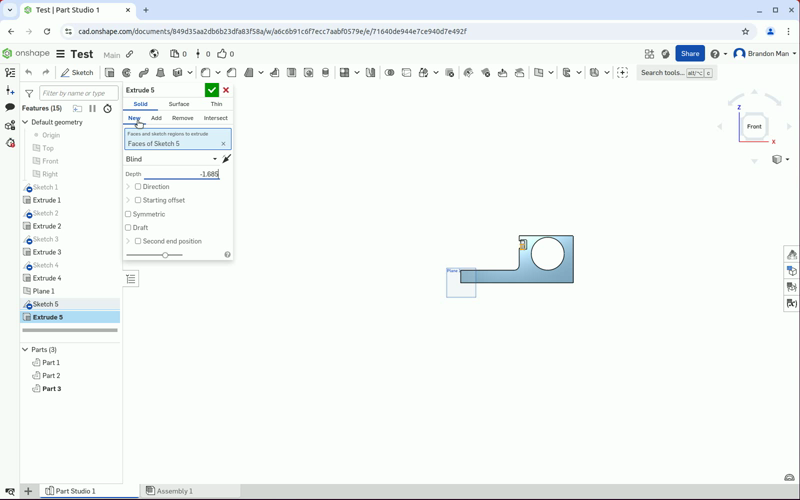
key(enter)
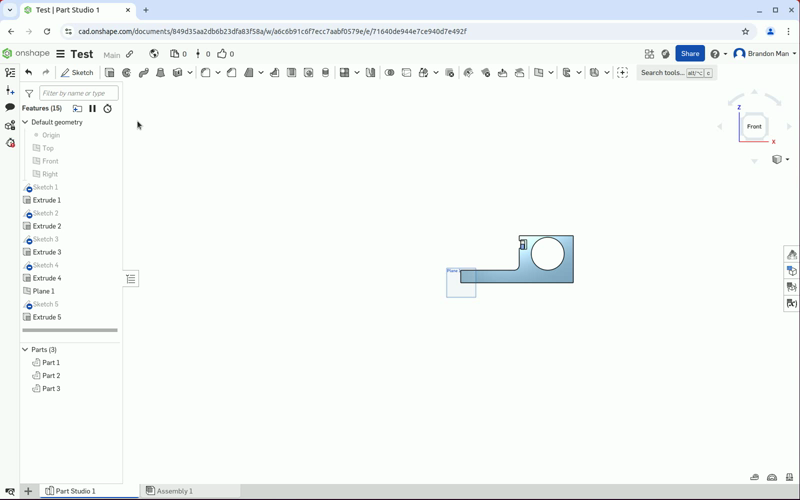
key(shift+h)
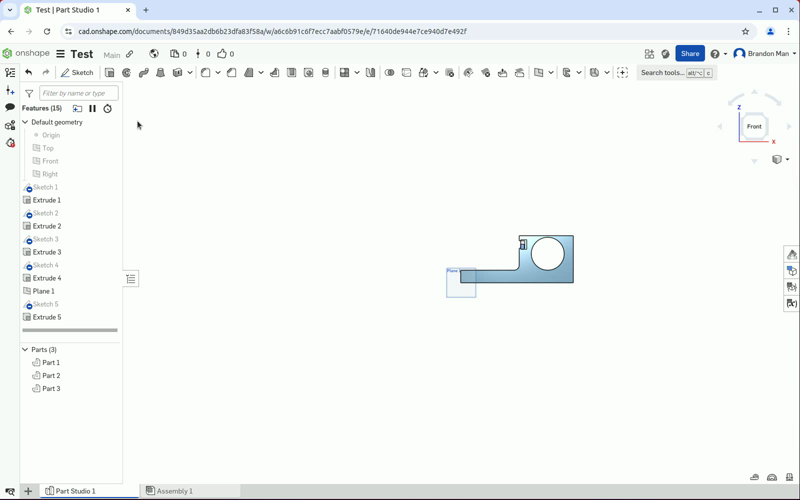
key(shift+h)
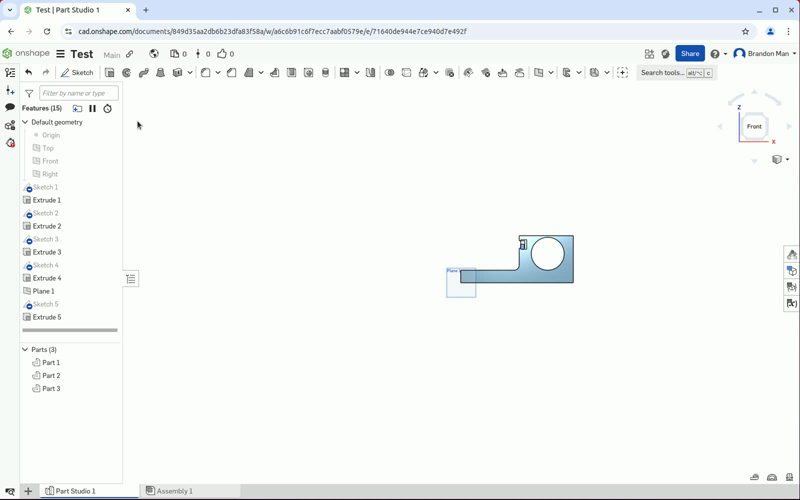
mouse_move(73, 189)
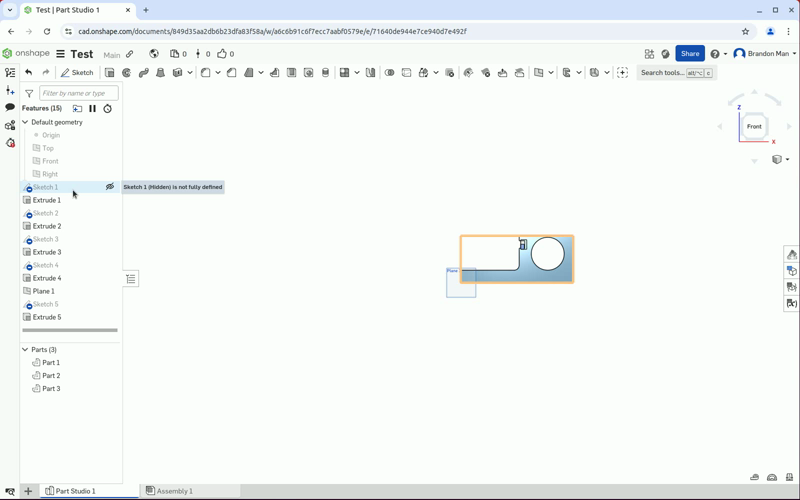
click(73, 189)
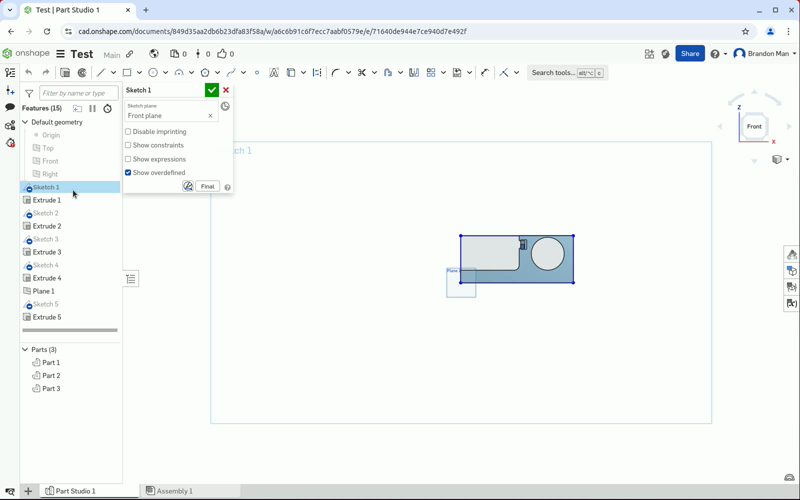
mouse_move(229, 92)
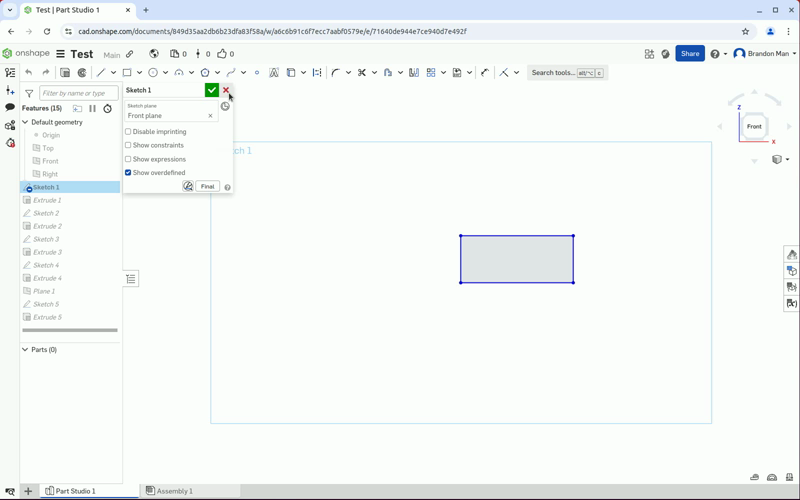
click(229, 92)
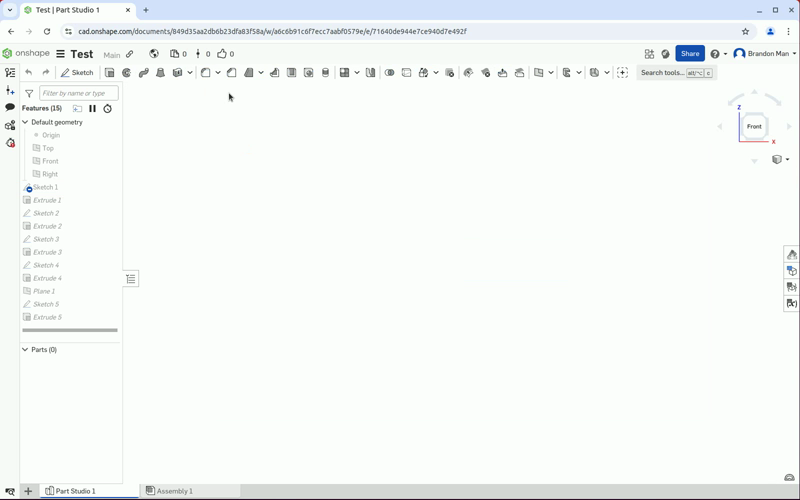
key(shift+s)
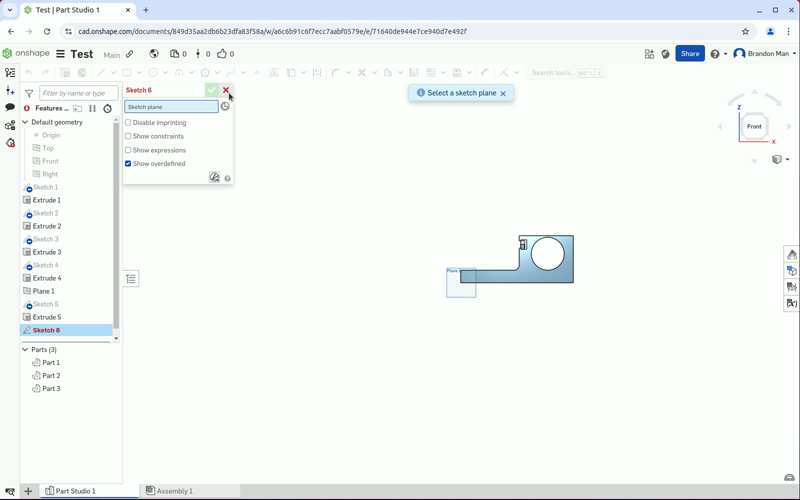
mouse_move(69, 293)
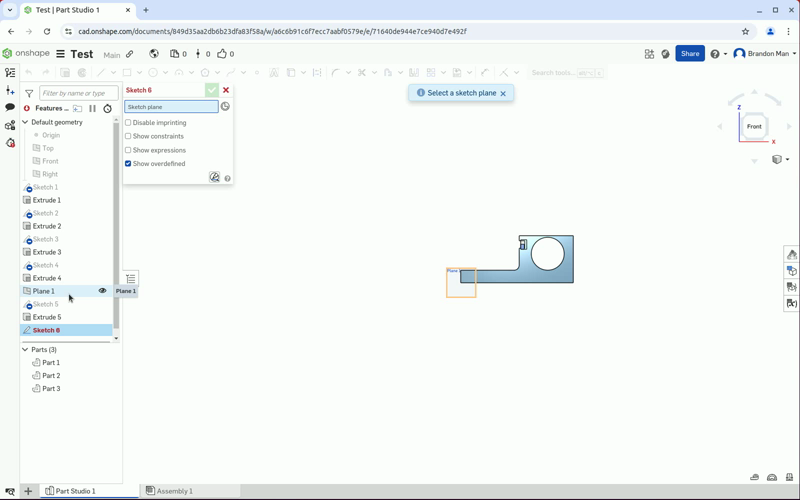
click(69, 293)
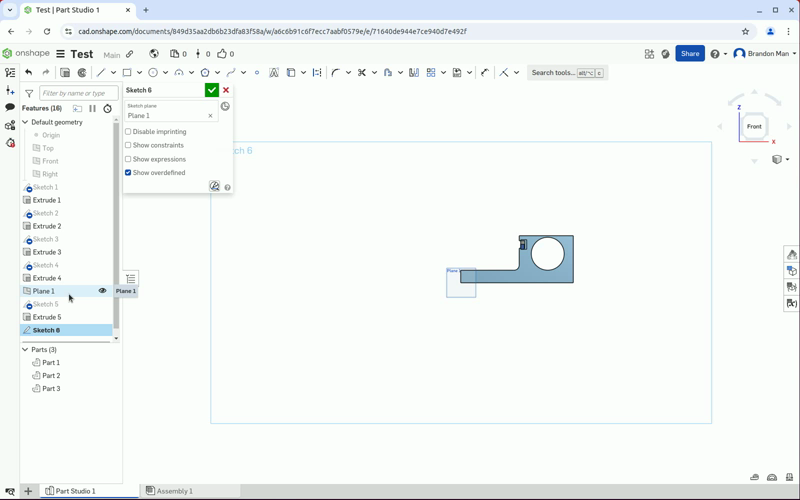
mouse_move(73, 352)
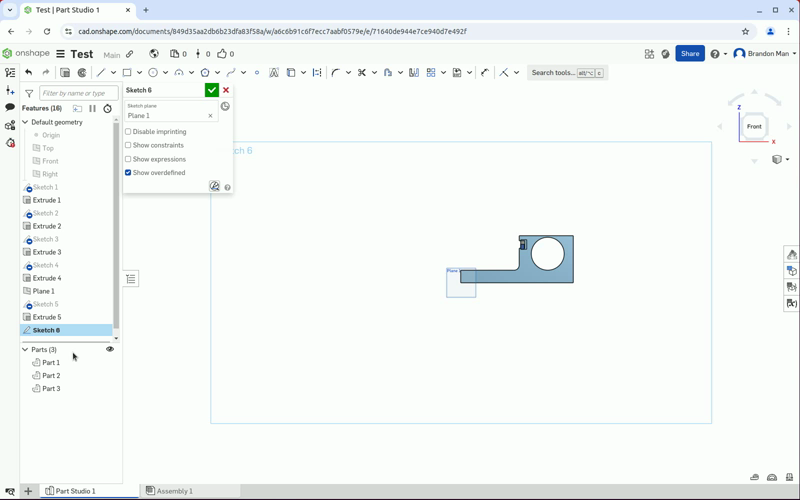
key(y)
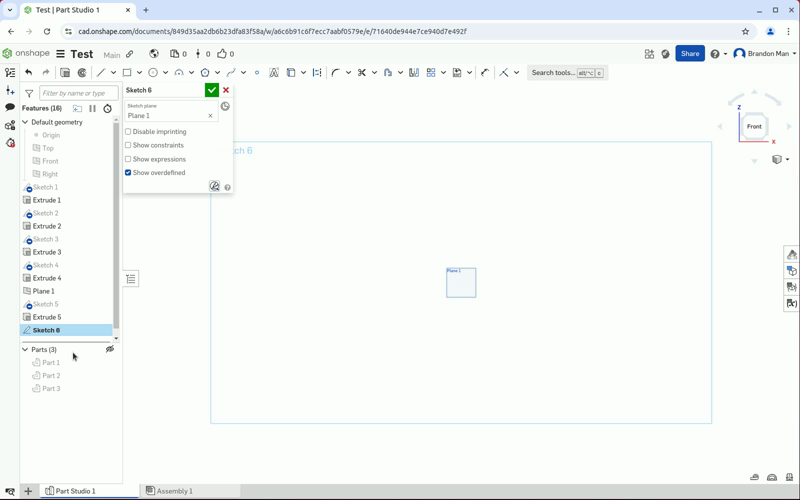
key(l)
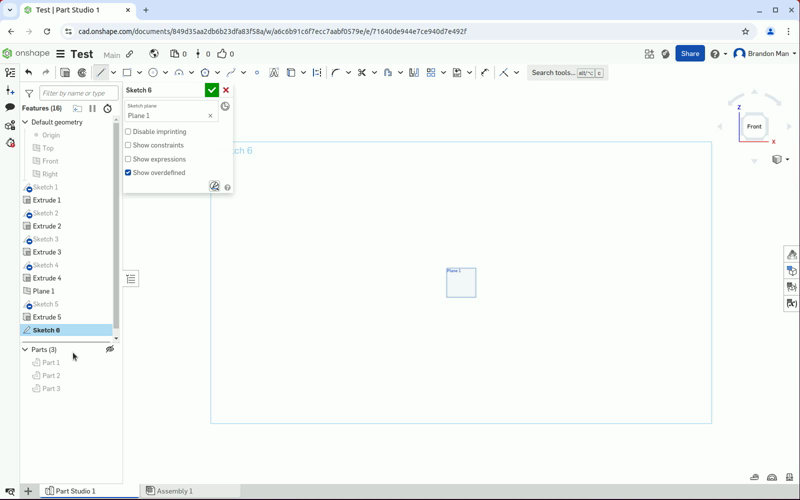
key_down(shift)
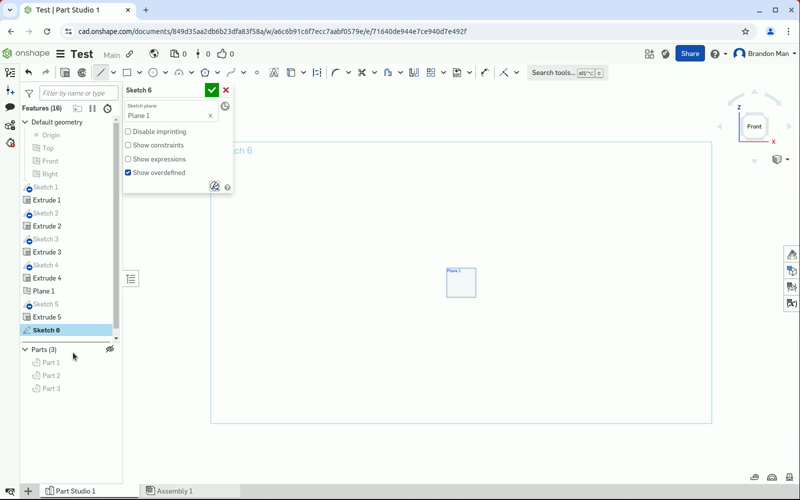
mouse_move(520, 252)
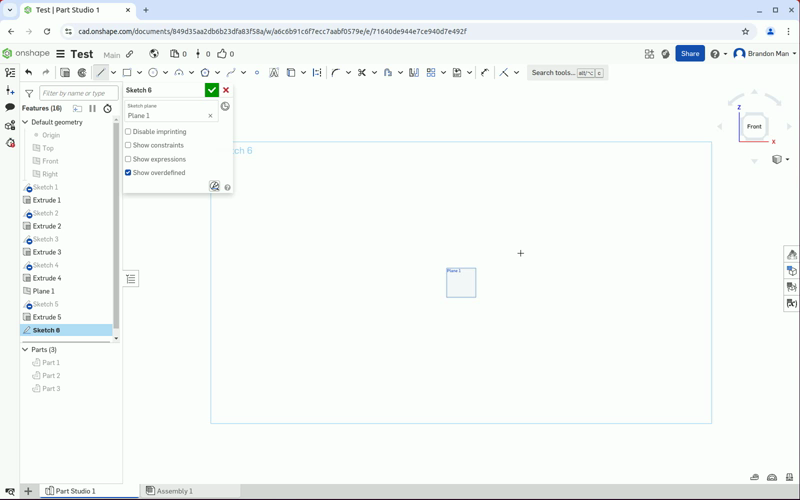
click(520, 252)
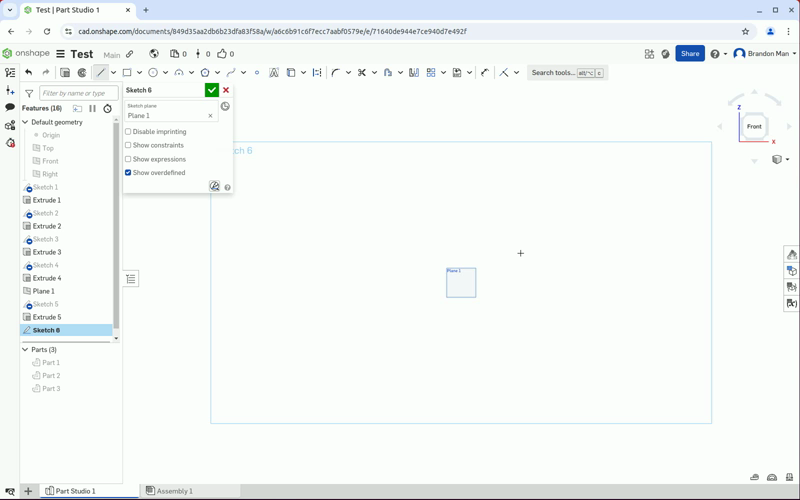
key_up(shift)
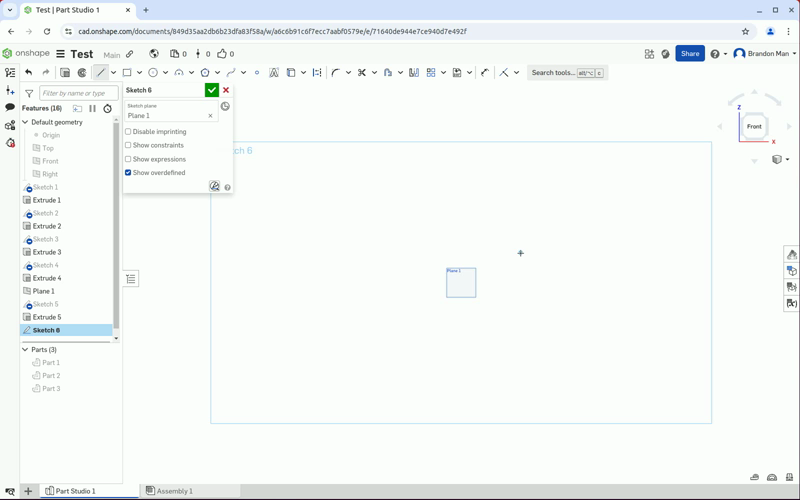
key_down(shift)
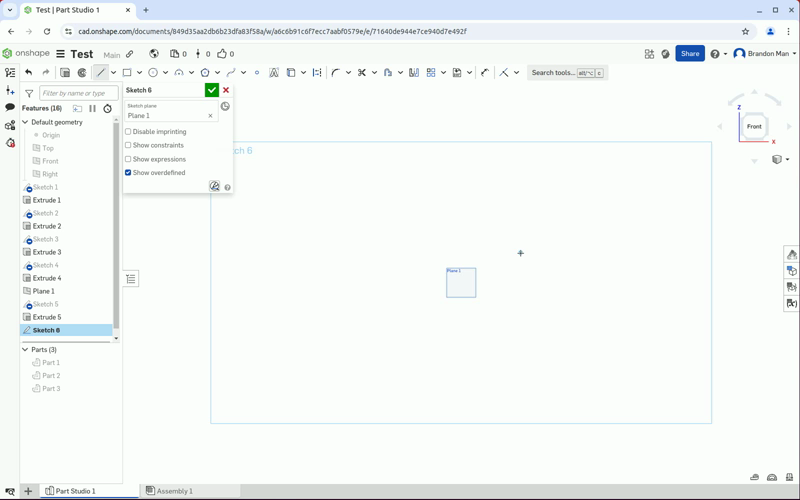
mouse_move(550, 252)
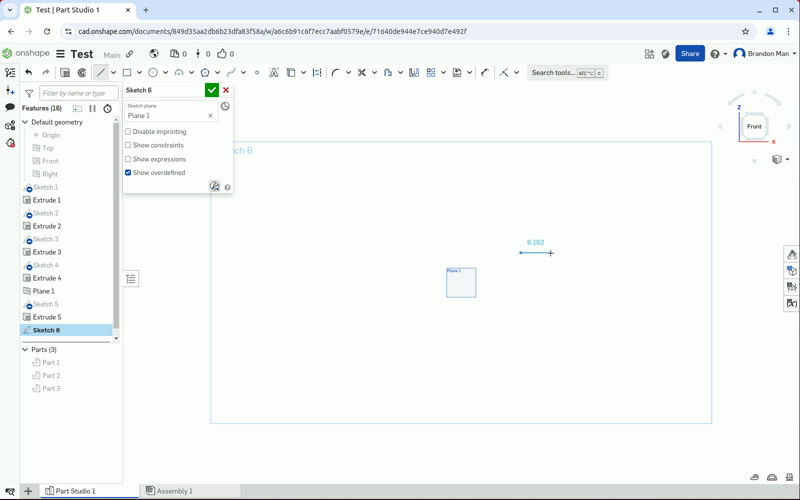
mouse_move(524, 252)
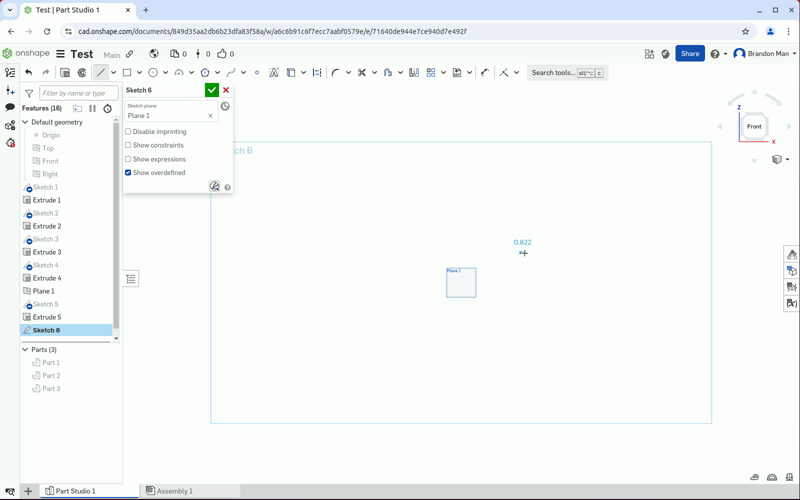
scroll(6)
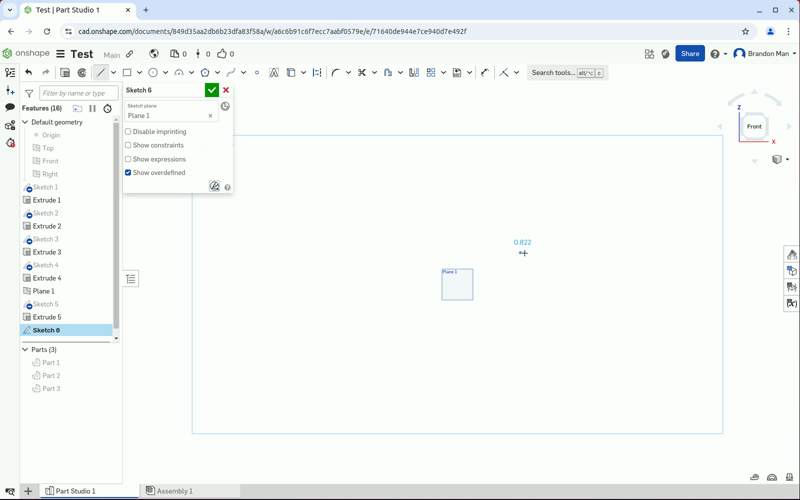
scroll(6)
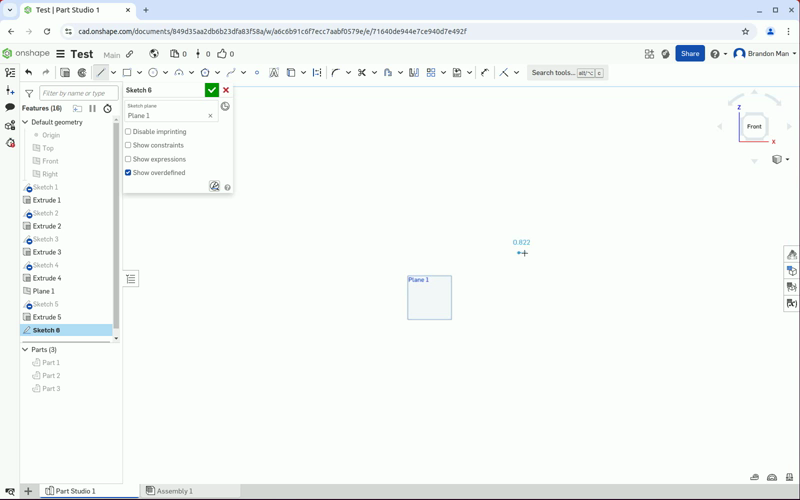
scroll(6)
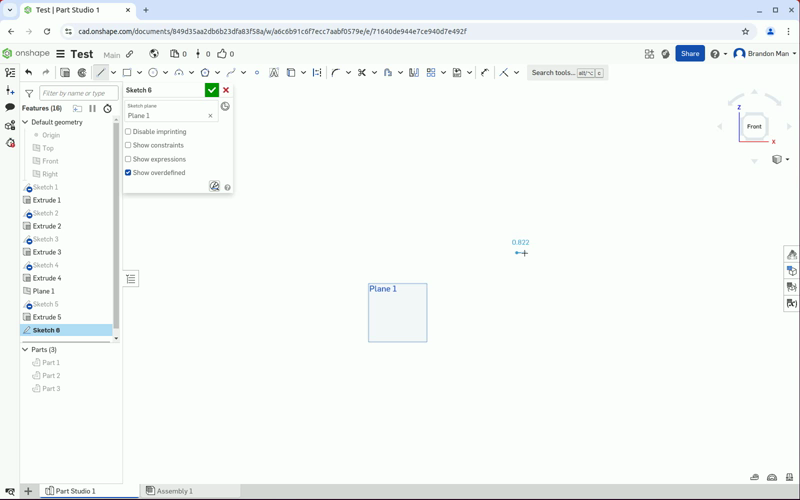
scroll(6)
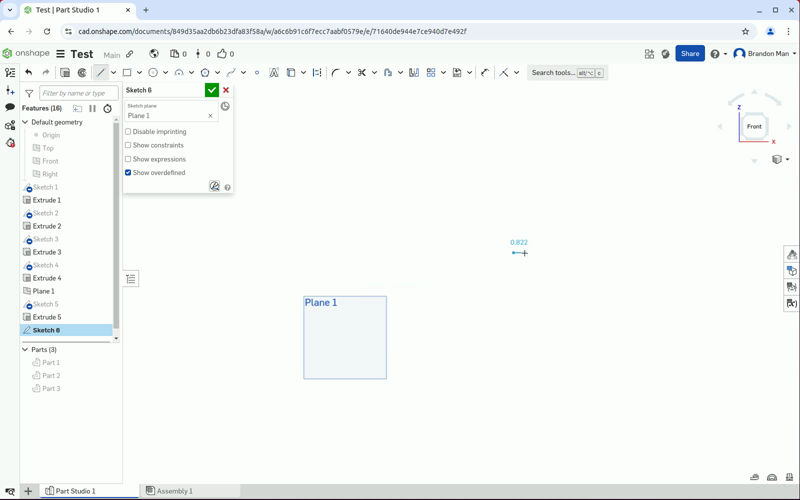
scroll(6)
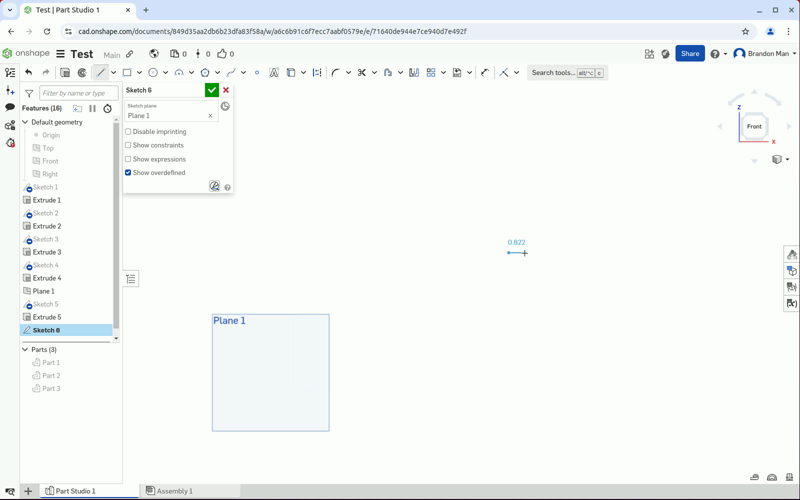
scroll(6)
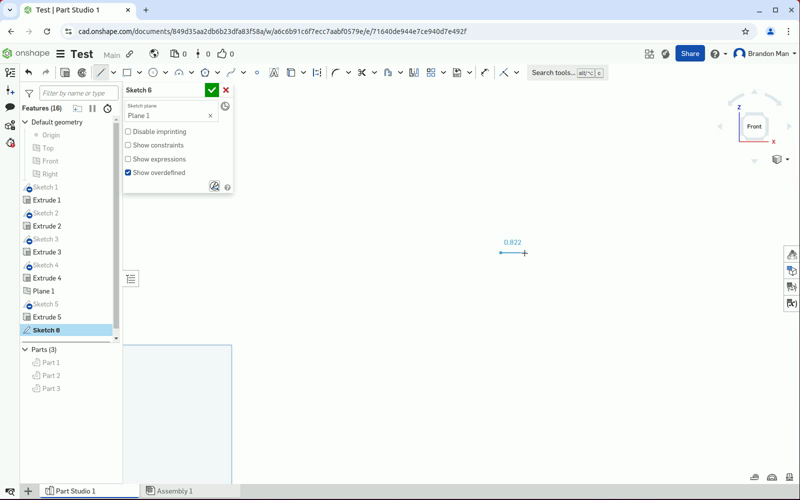
scroll(6)
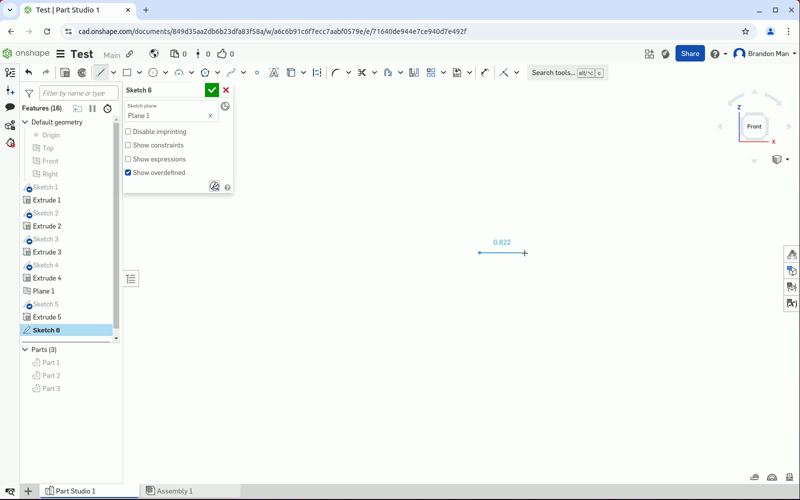
click(524, 252)
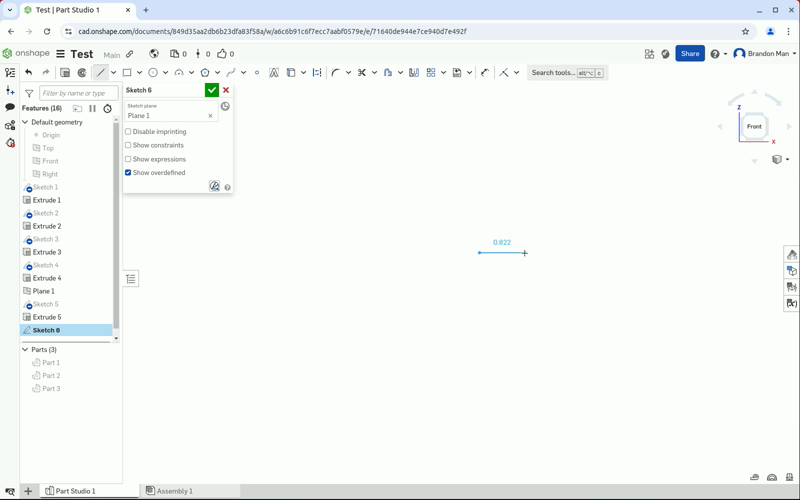
scroll(-6)
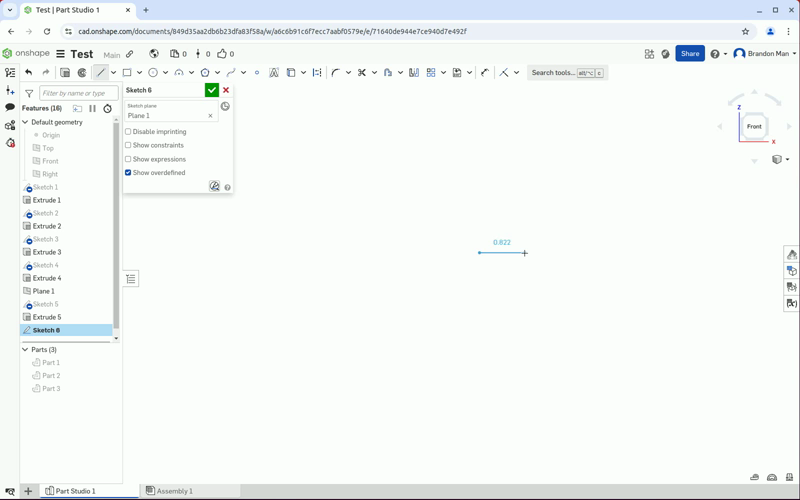
scroll(-6)
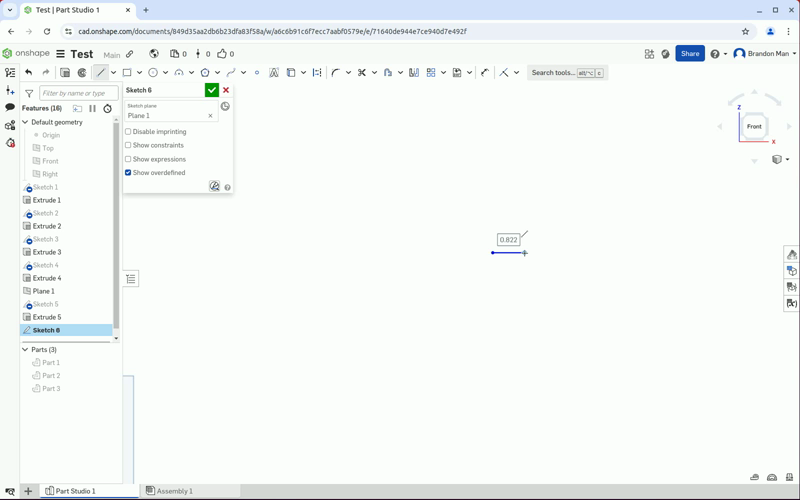
scroll(-6)
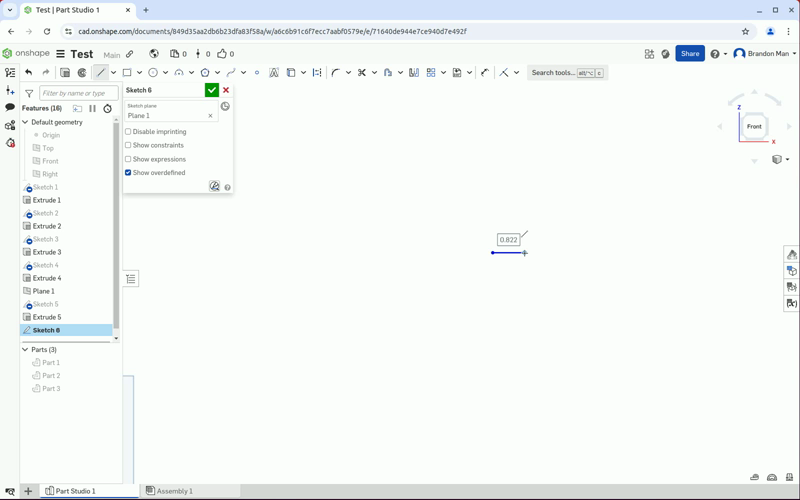
scroll(-6)
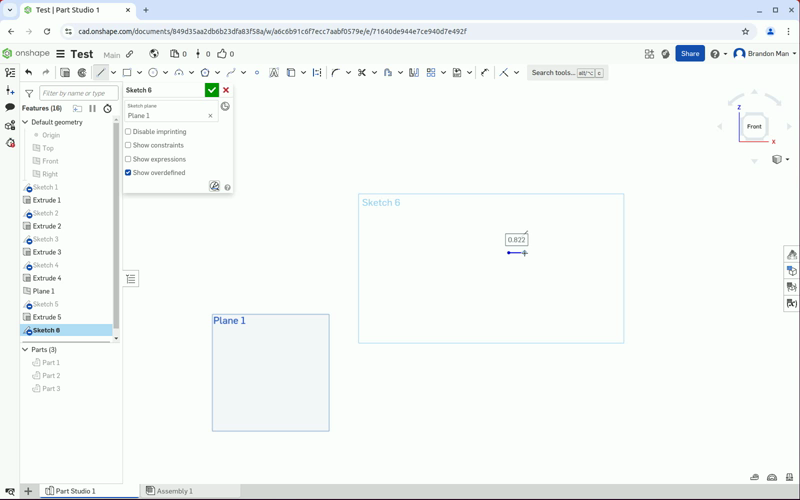
scroll(-6)
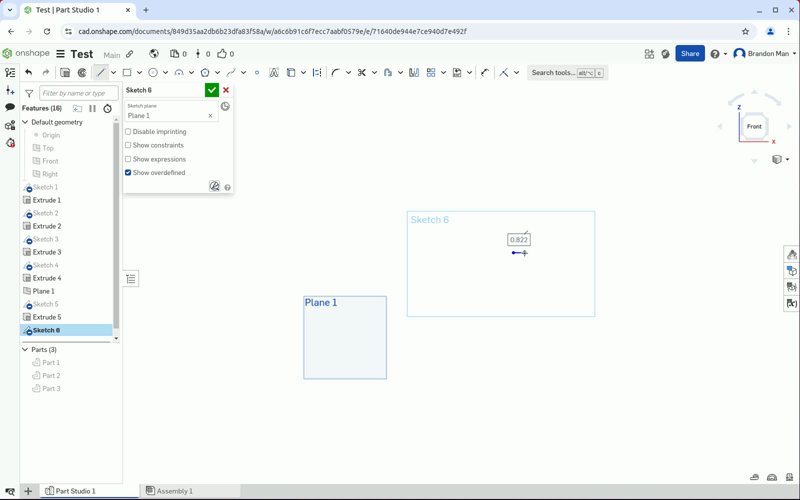
scroll(-6)
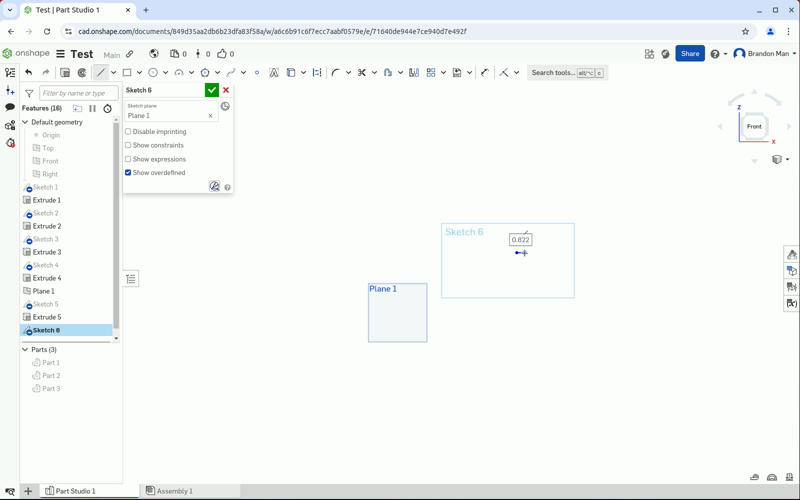
scroll(-6)
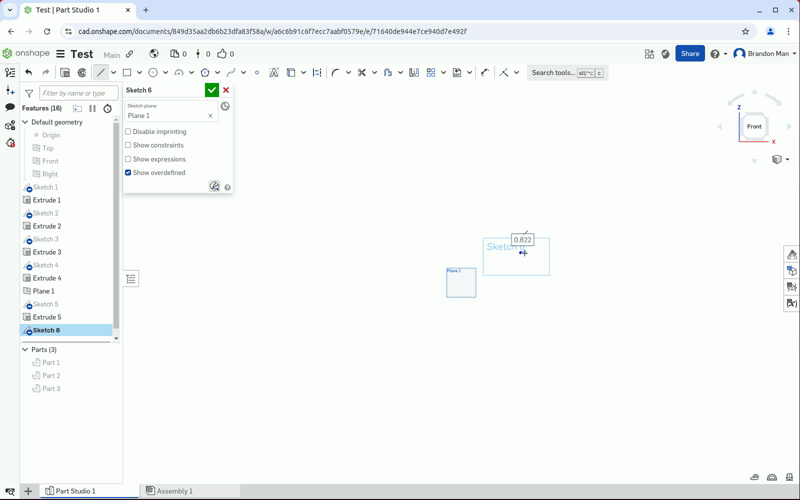
key_up(shift)
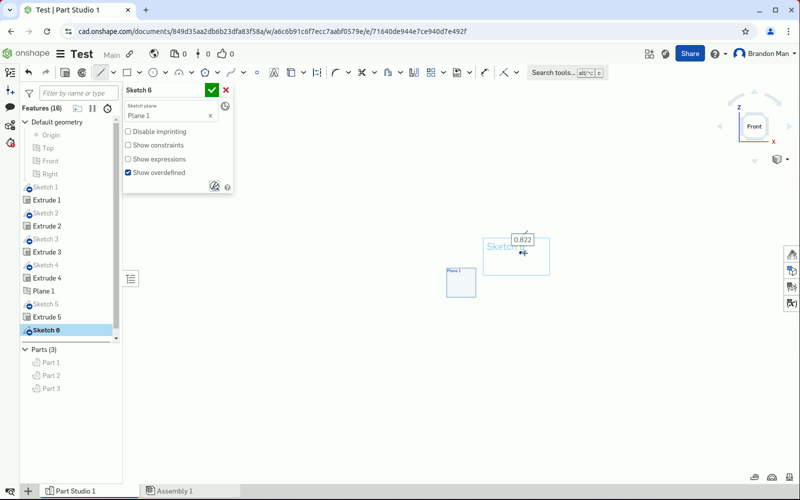
key_down(shift)
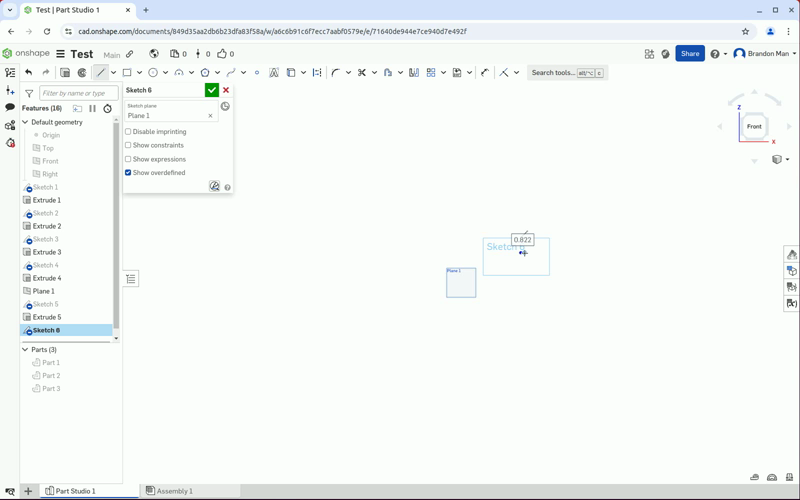
mouse_move(554, 252)
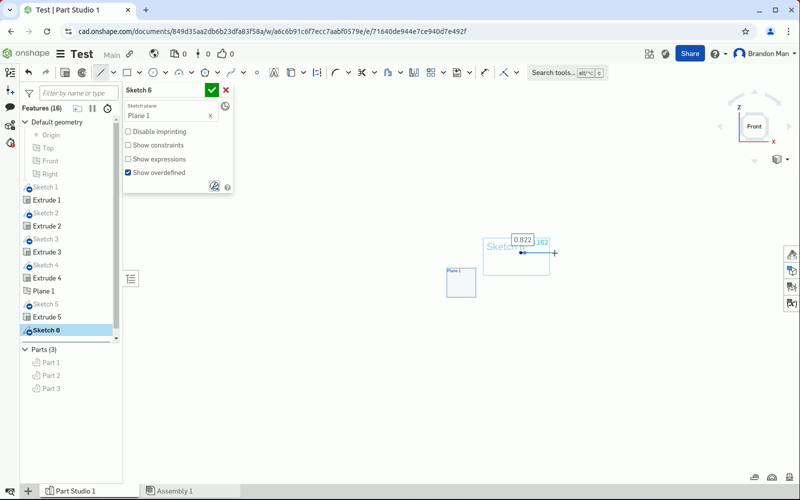
mouse_move(524, 247)
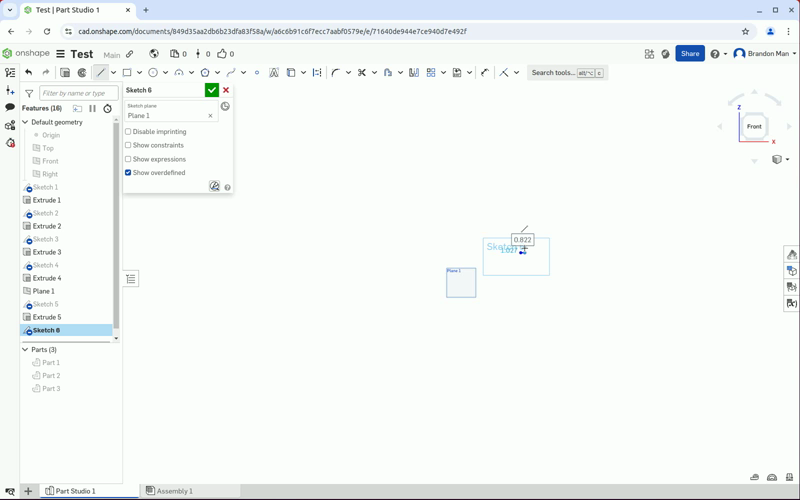
scroll(6)
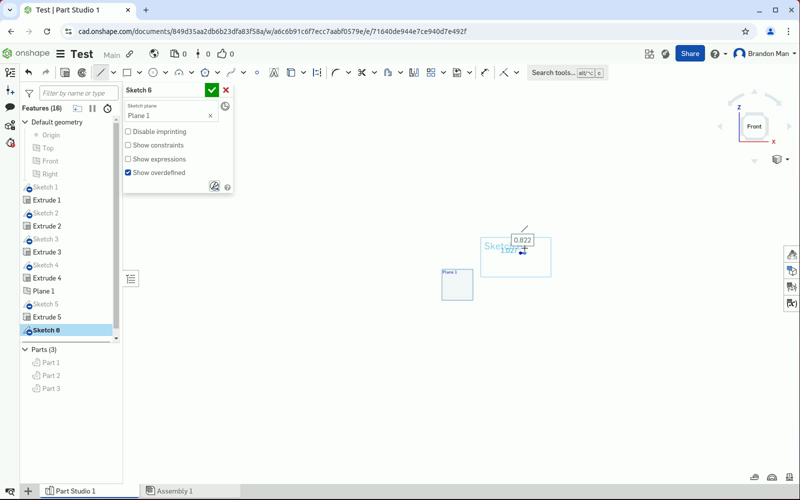
scroll(6)
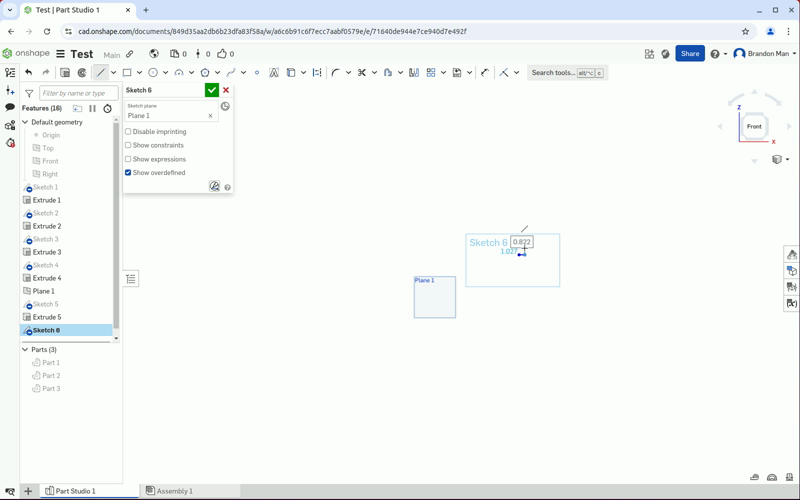
scroll(6)
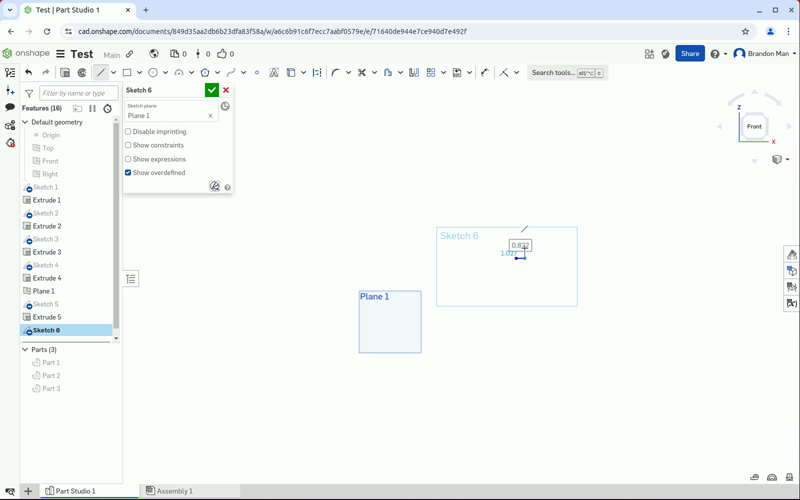
scroll(6)
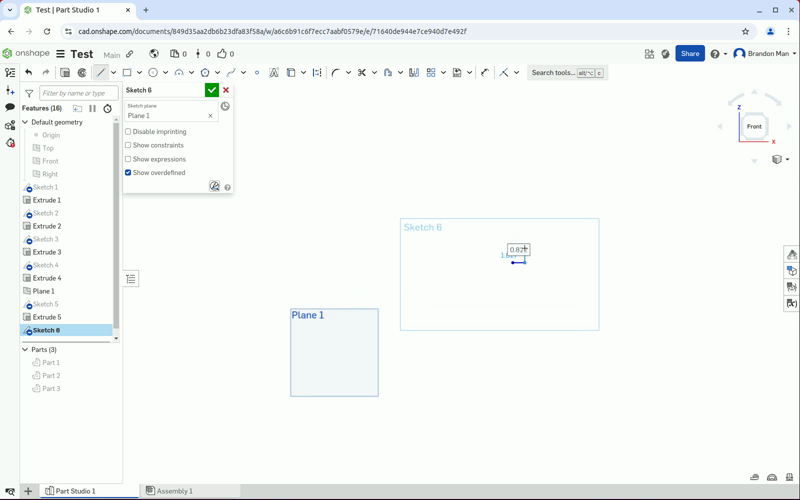
scroll(6)
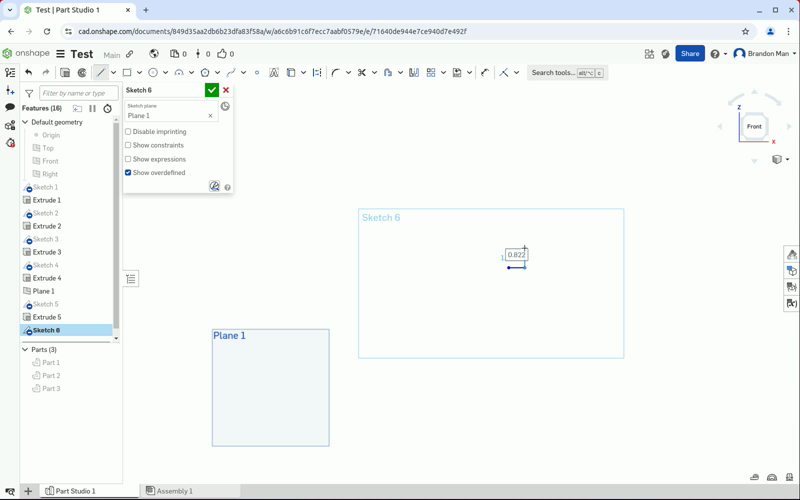
scroll(6)
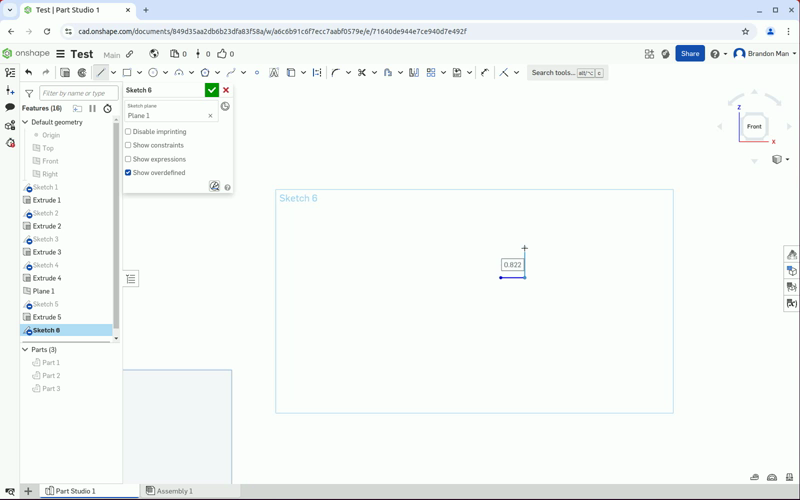
scroll(6)
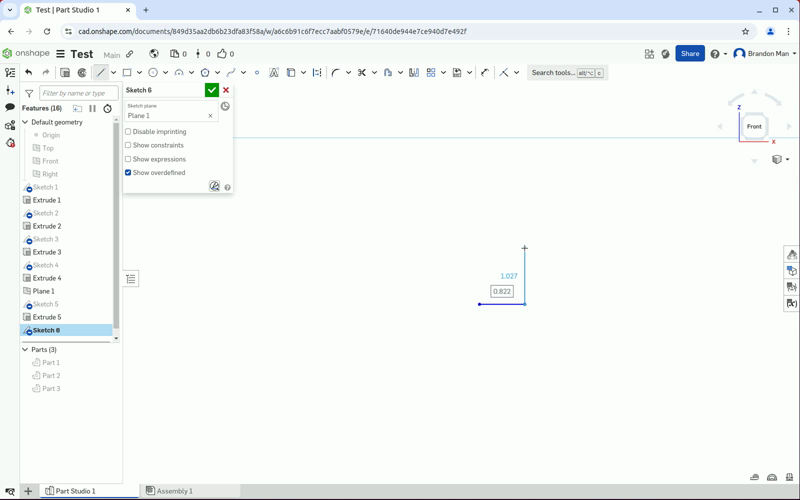
click(524, 247)
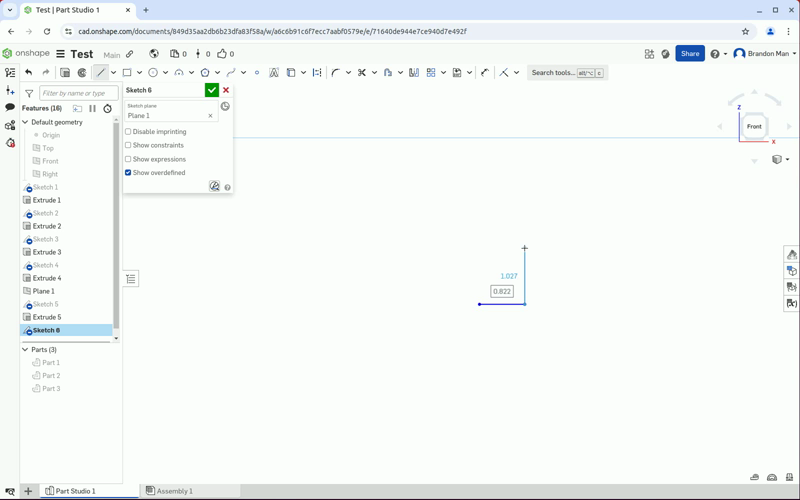
scroll(-6)
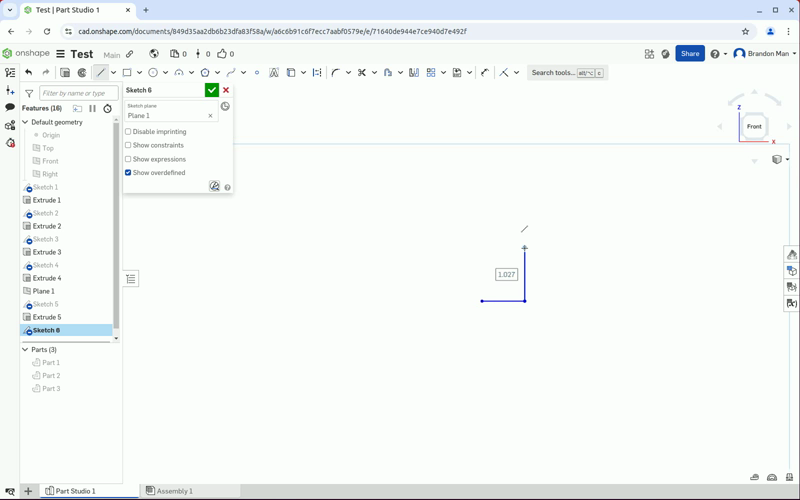
scroll(-6)
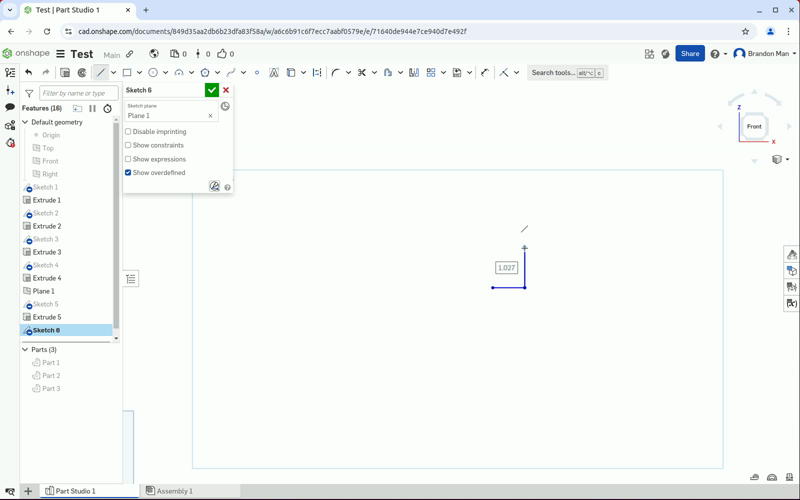
scroll(-6)
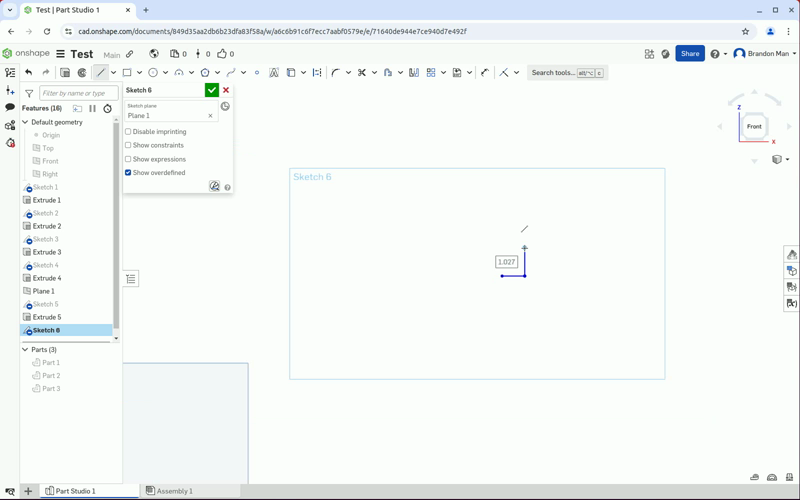
scroll(-6)
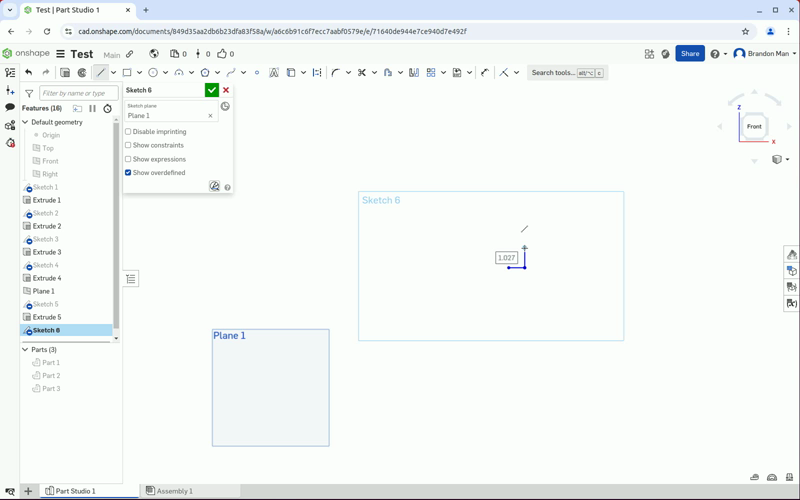
scroll(-6)
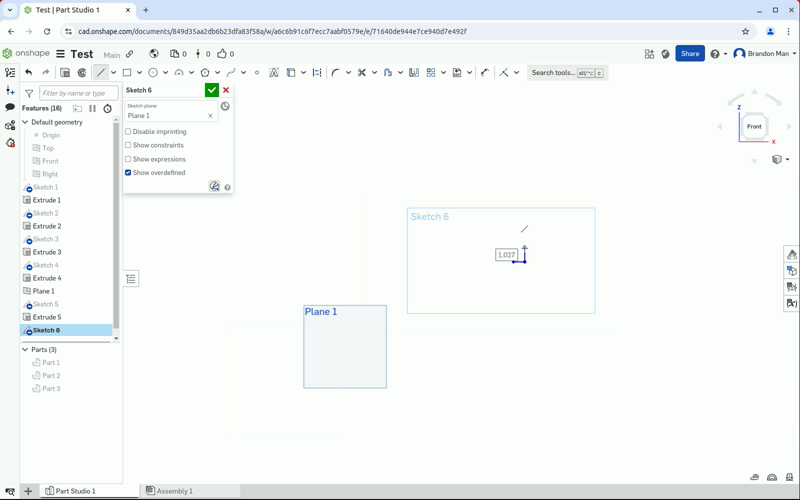
scroll(-6)
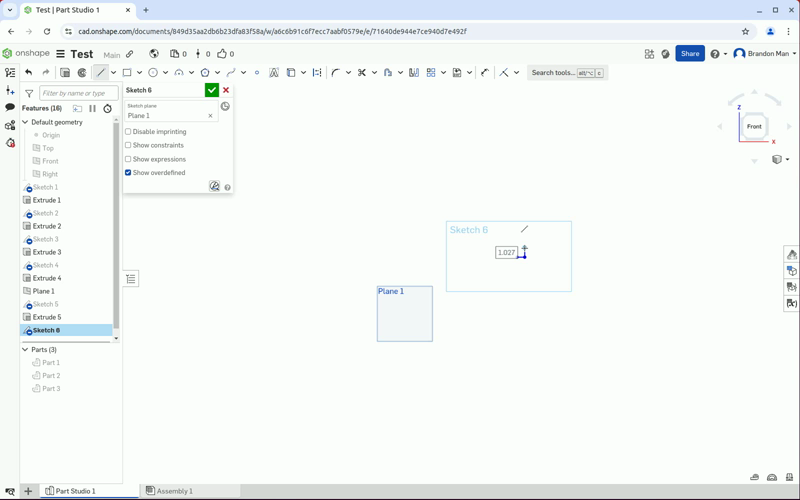
scroll(-6)
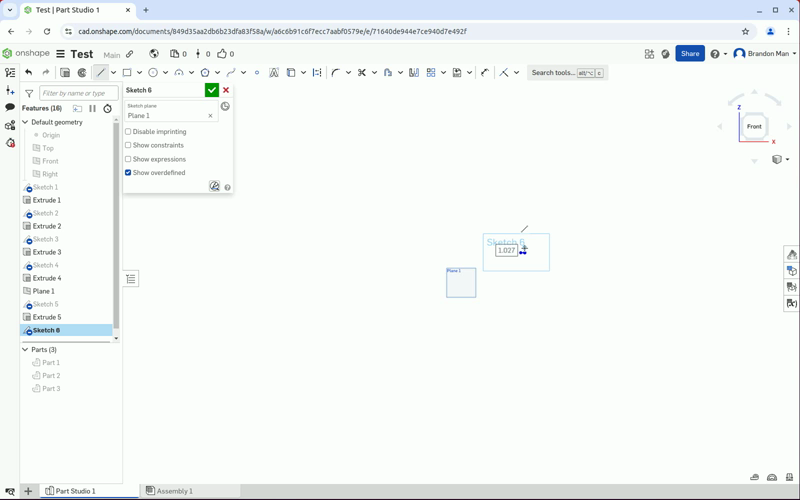
key_up(shift)
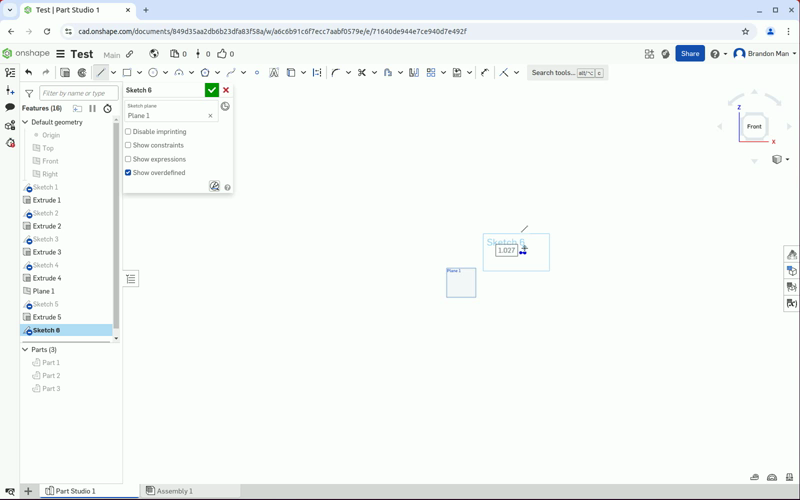
key_down(shift)
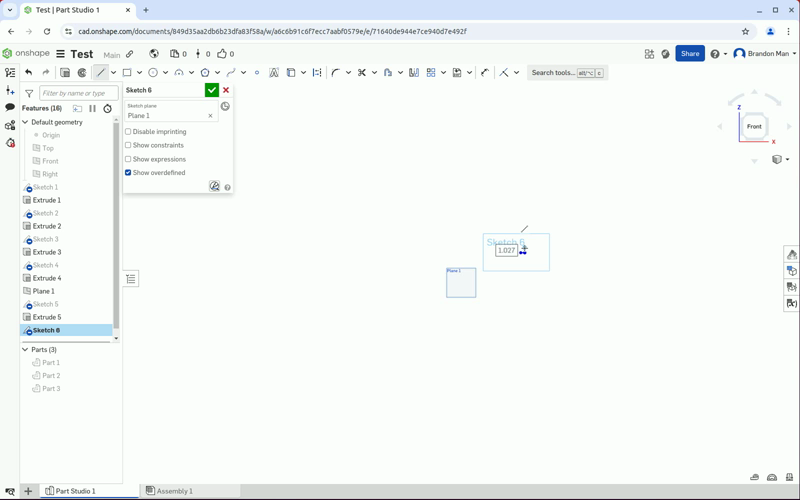
mouse_move(554, 247)
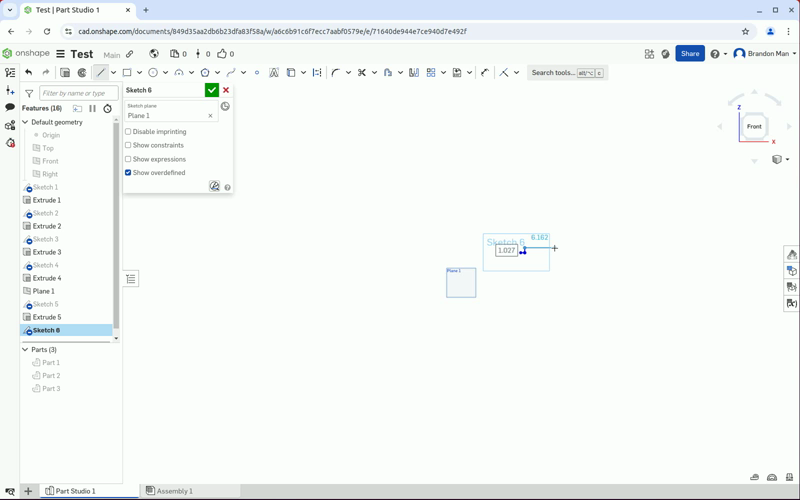
mouse_move(520, 247)
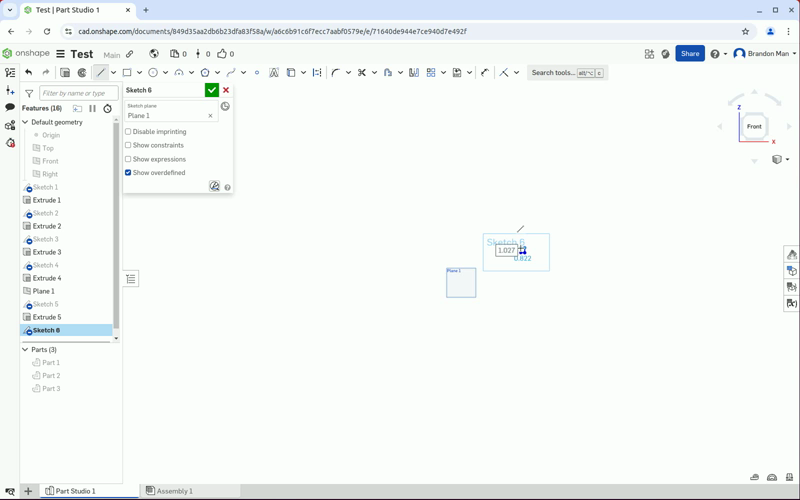
scroll(6)
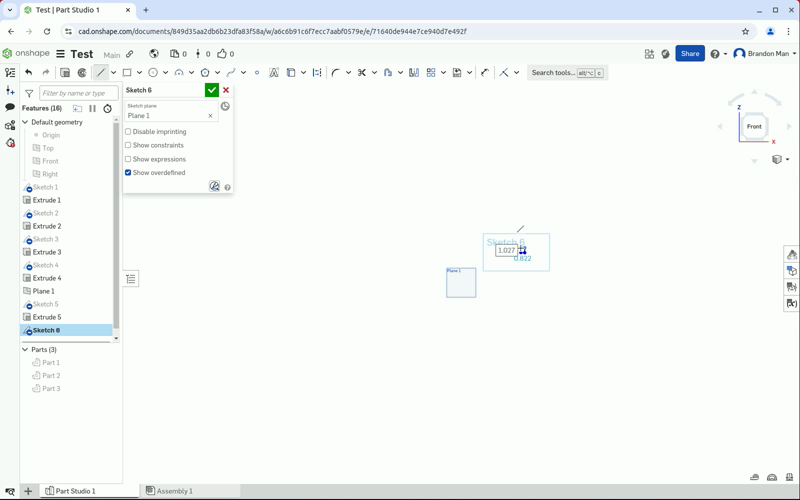
scroll(6)
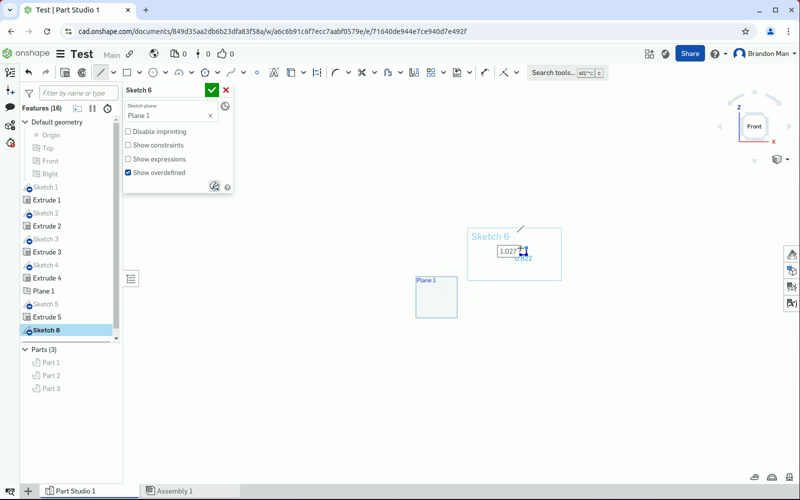
scroll(6)
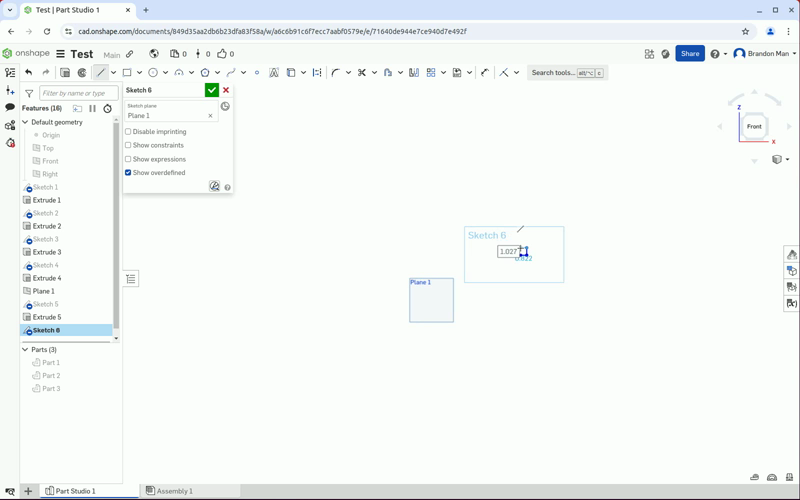
scroll(6)
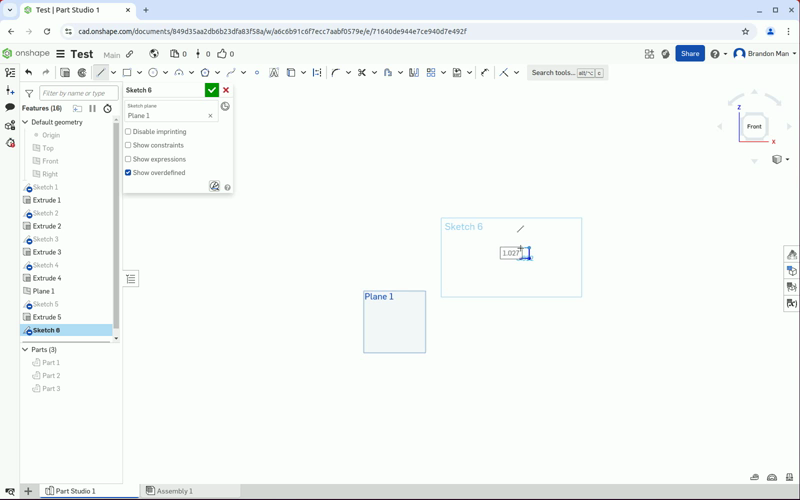
scroll(6)
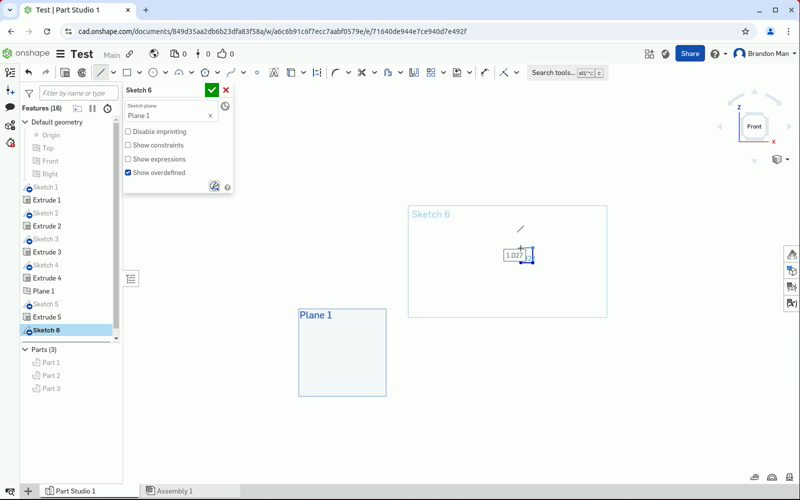
scroll(6)
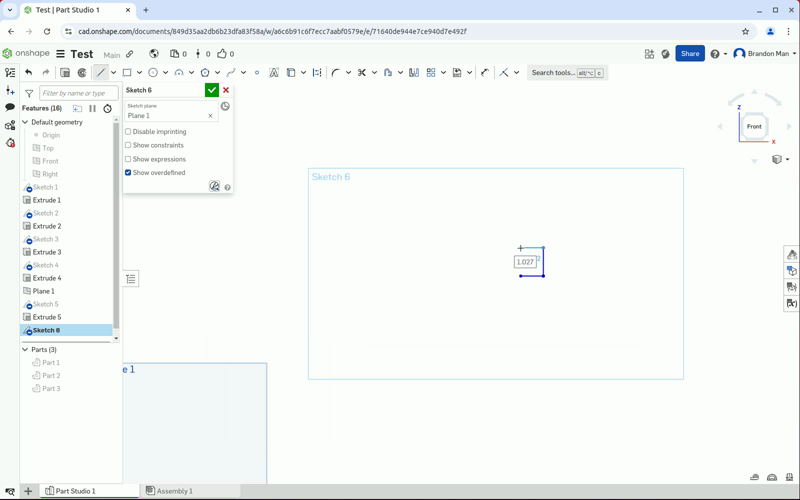
scroll(6)
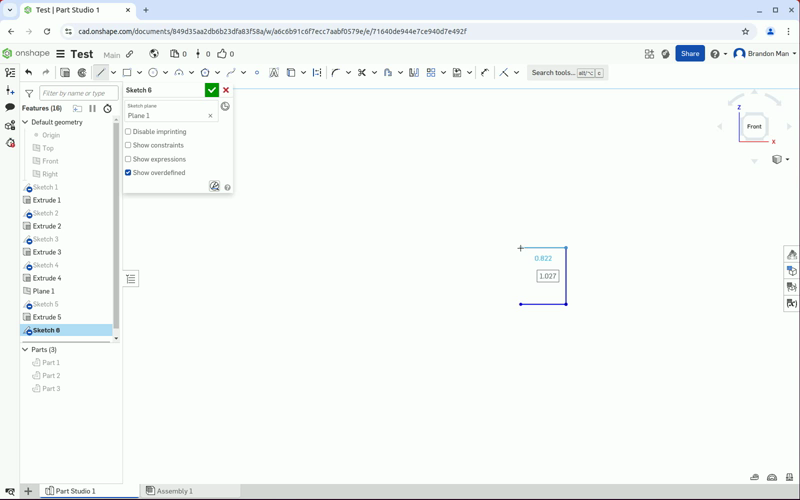
click(520, 247)
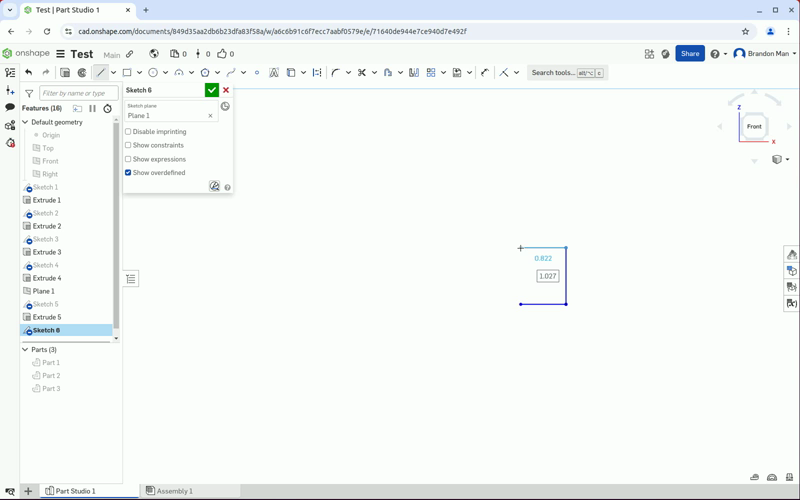
scroll(-6)
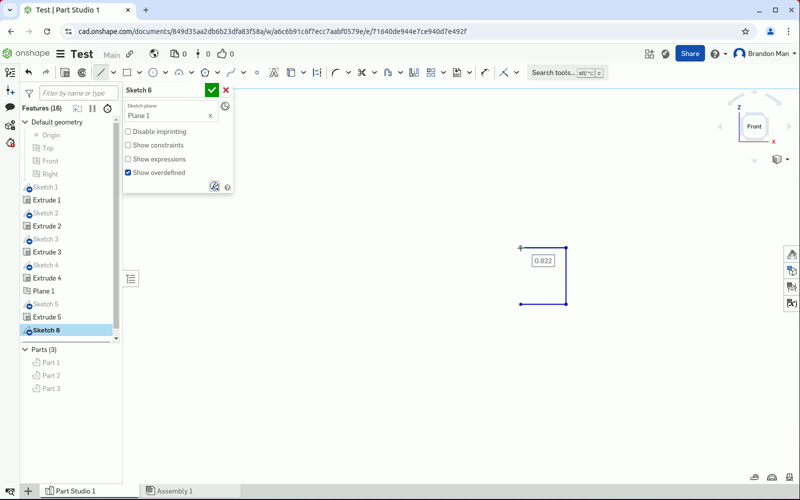
scroll(-6)
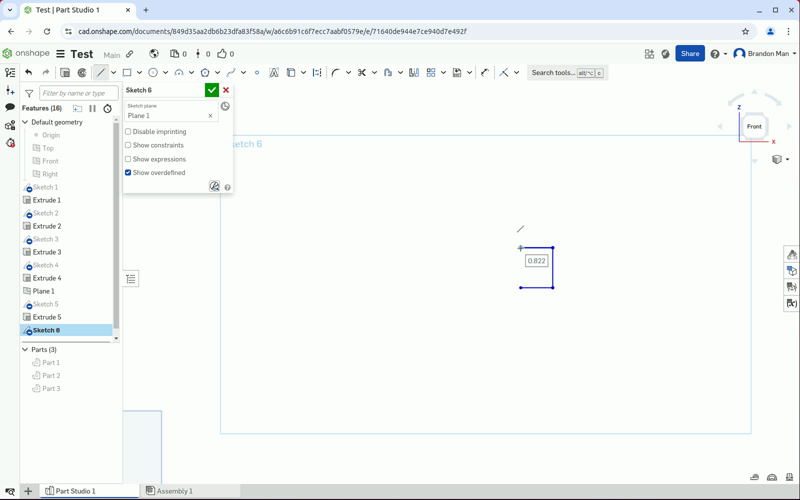
scroll(-6)
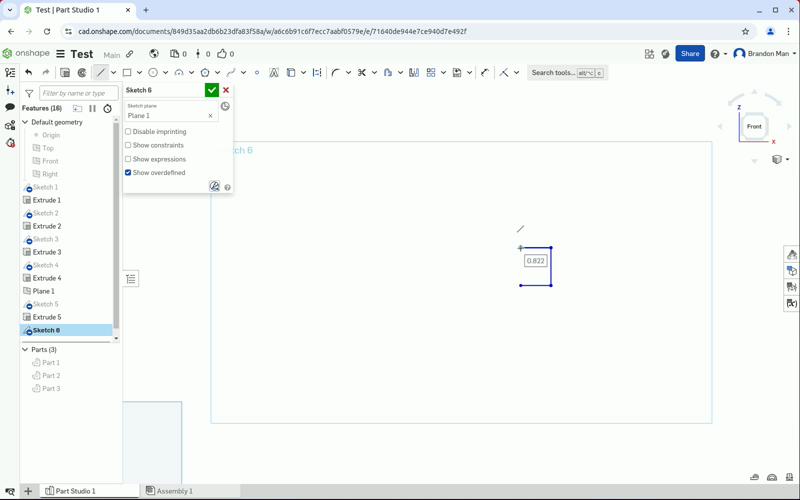
scroll(-6)
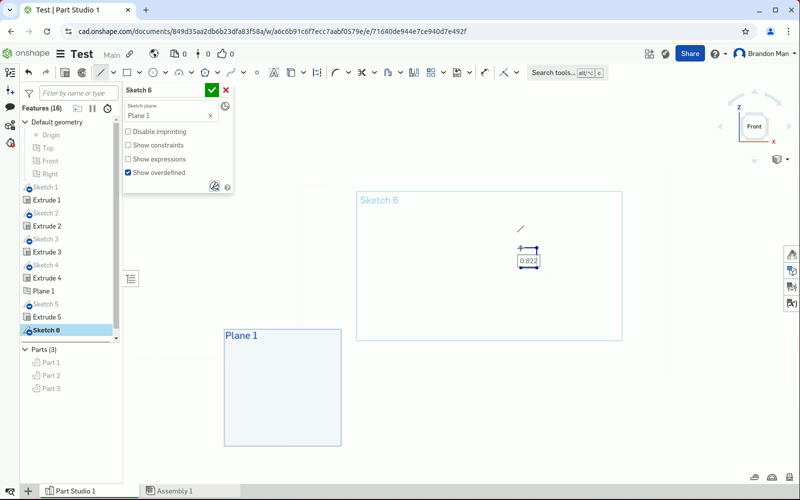
scroll(-6)
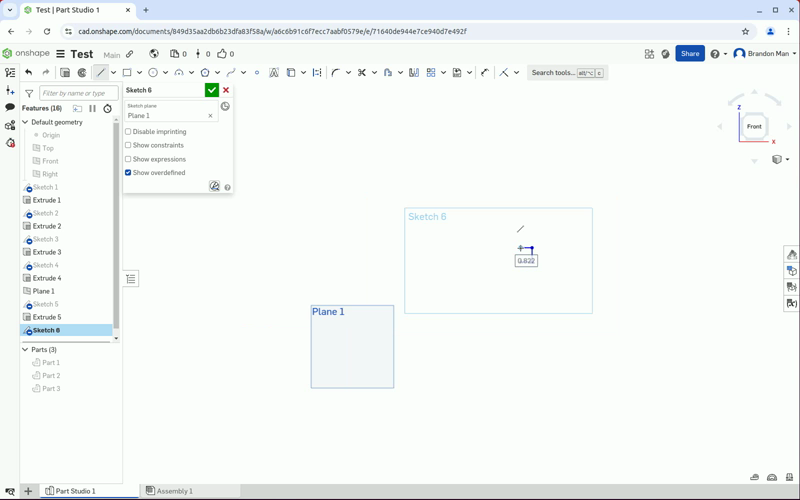
scroll(-6)
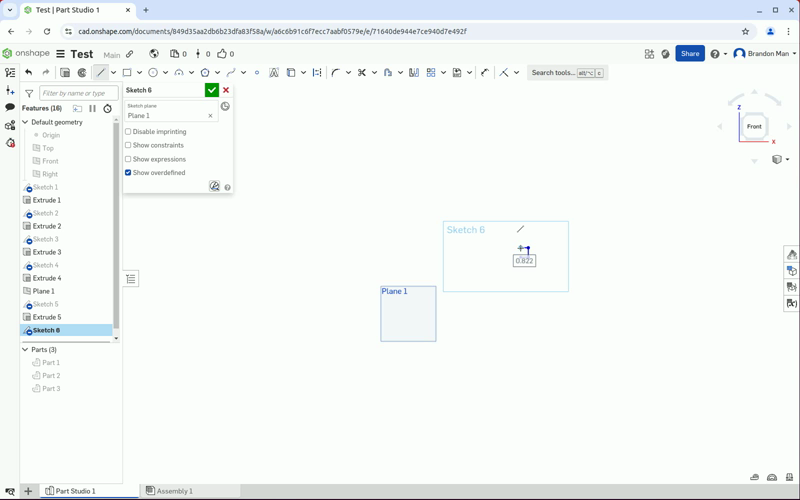
scroll(-6)
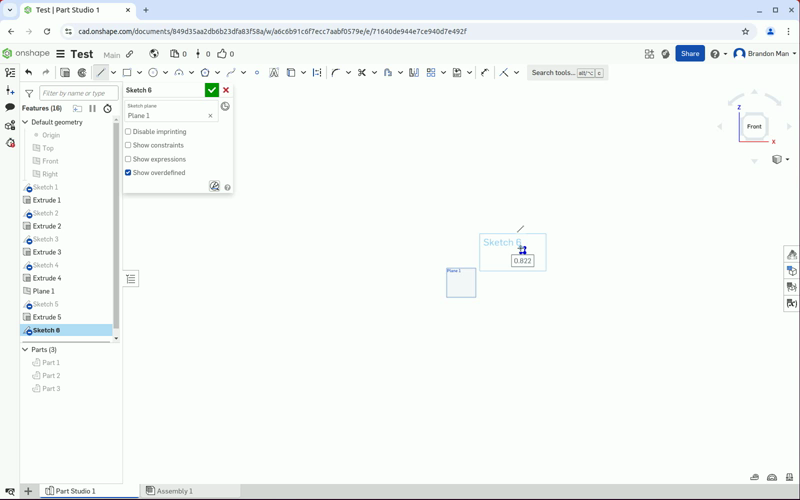
key_up(shift)
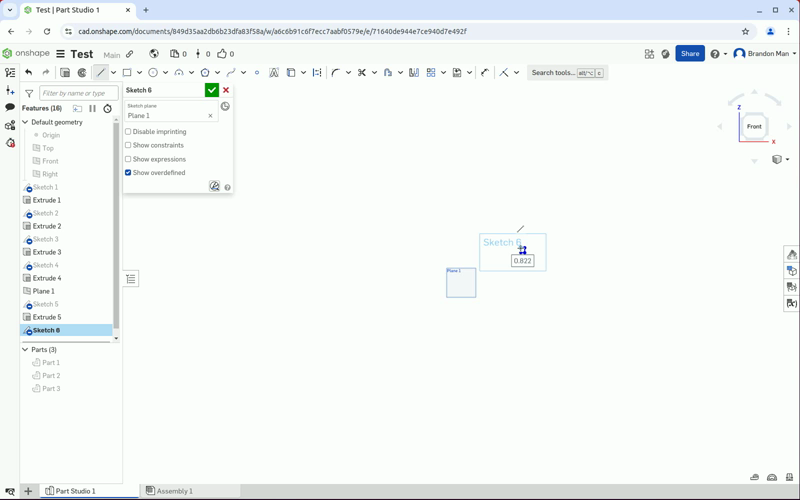
mouse_move(550, 247)
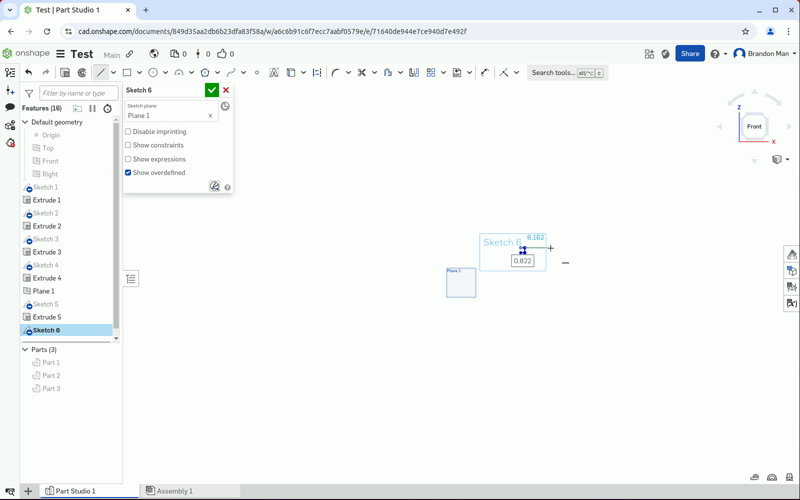
key_down(shift)
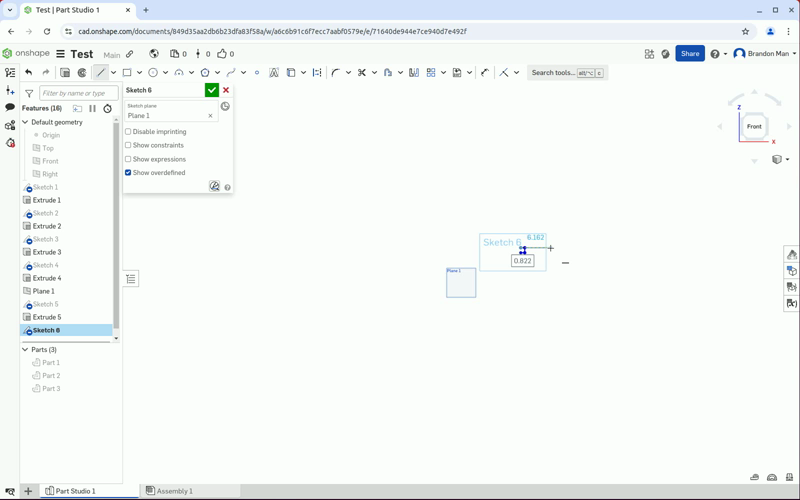
mouse_move(520, 252)
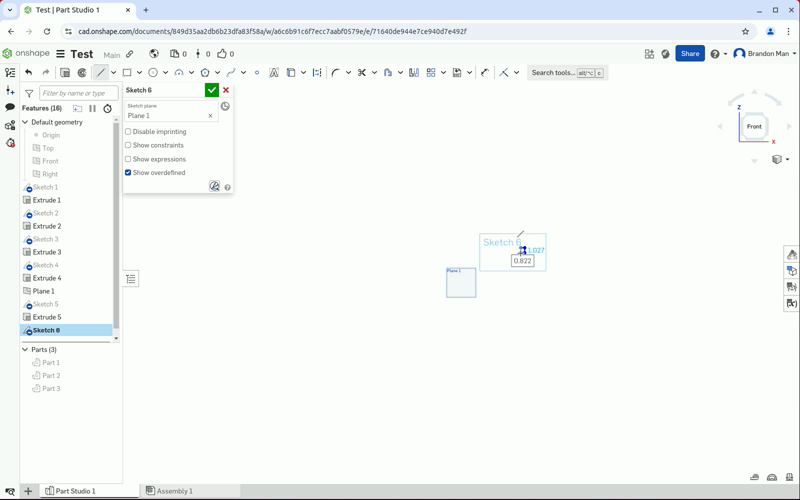
scroll(6)
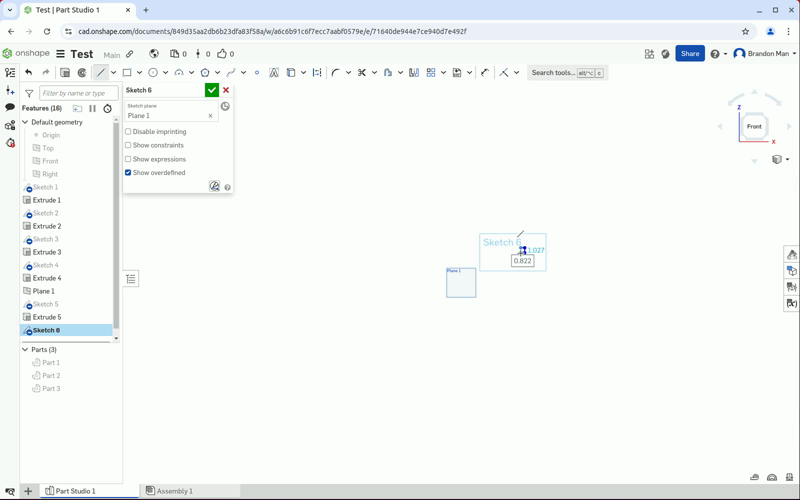
scroll(6)
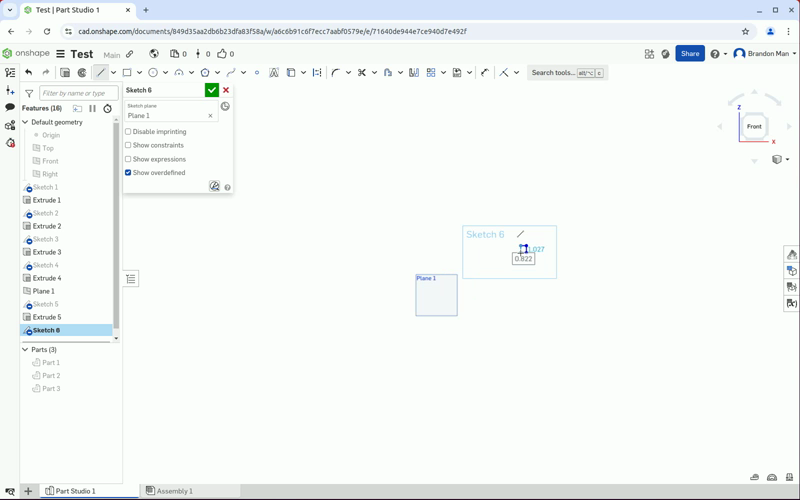
scroll(6)
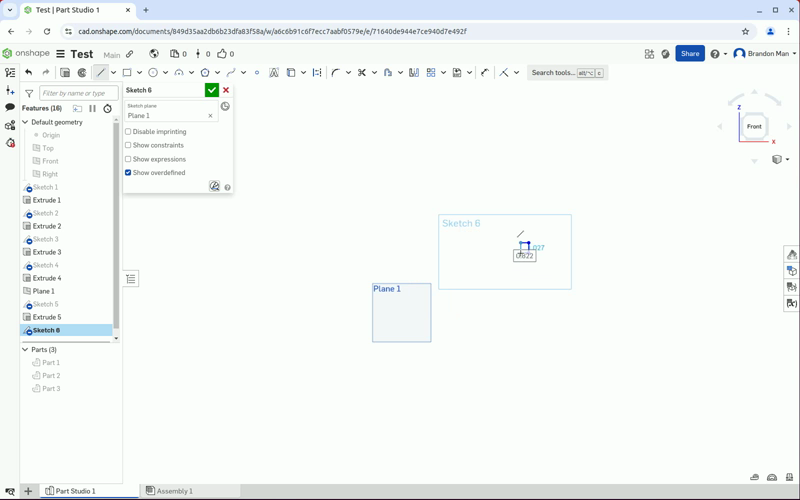
scroll(6)
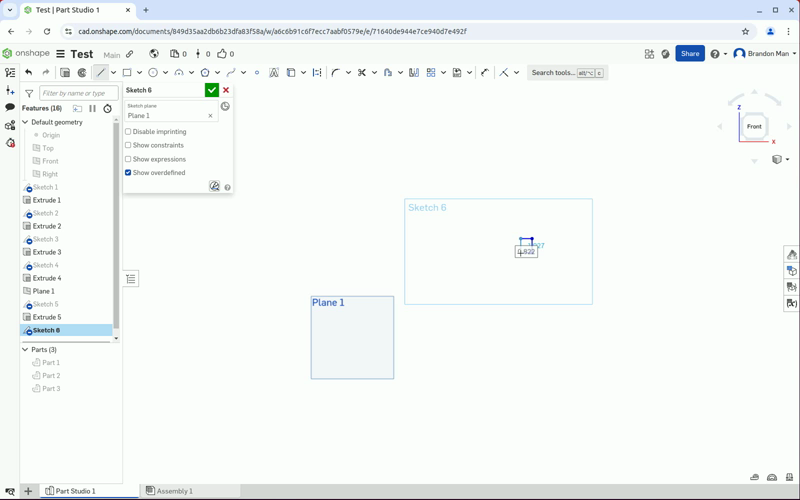
scroll(6)
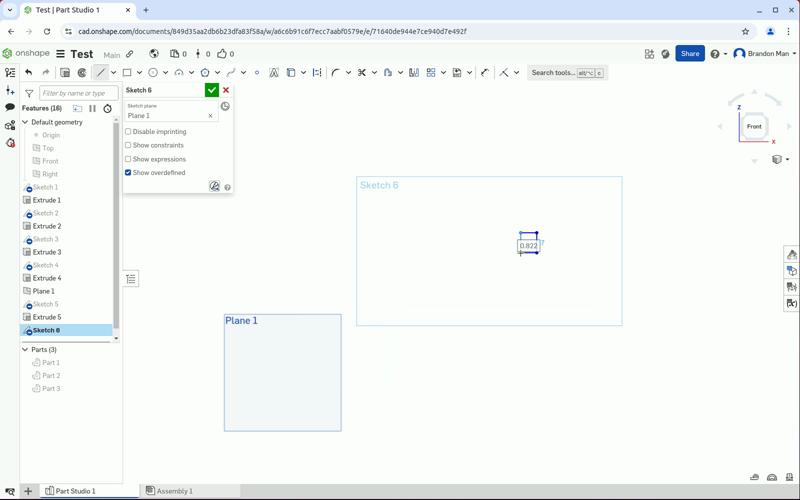
scroll(6)
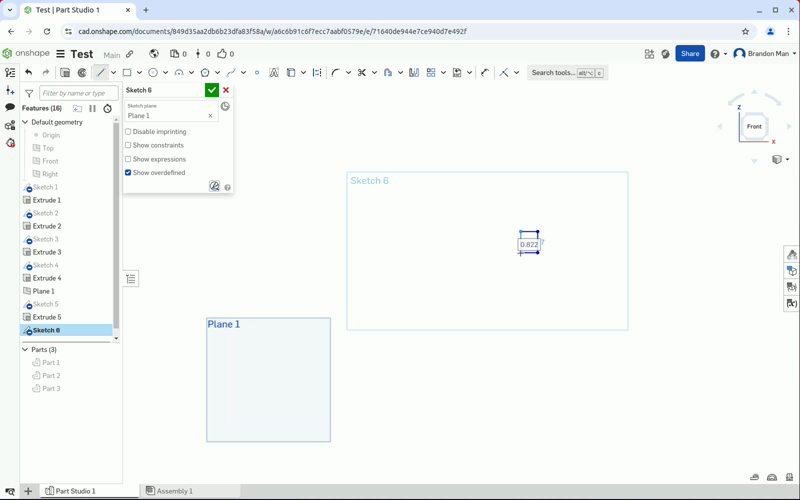
scroll(6)
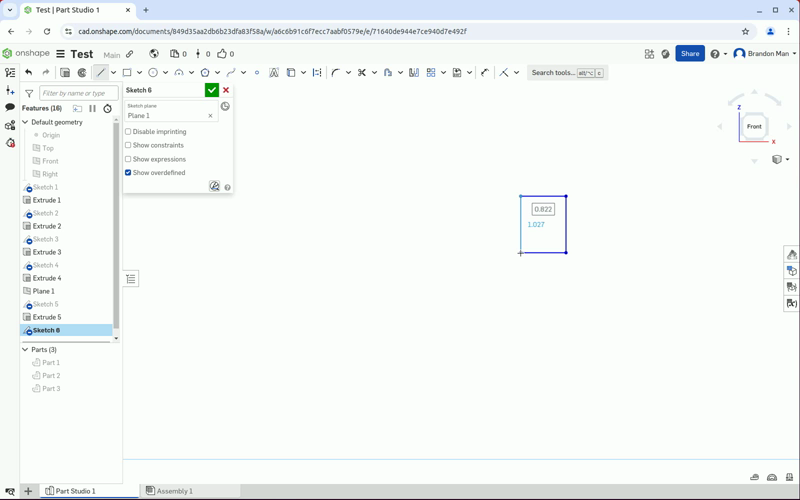
key_up(shift)
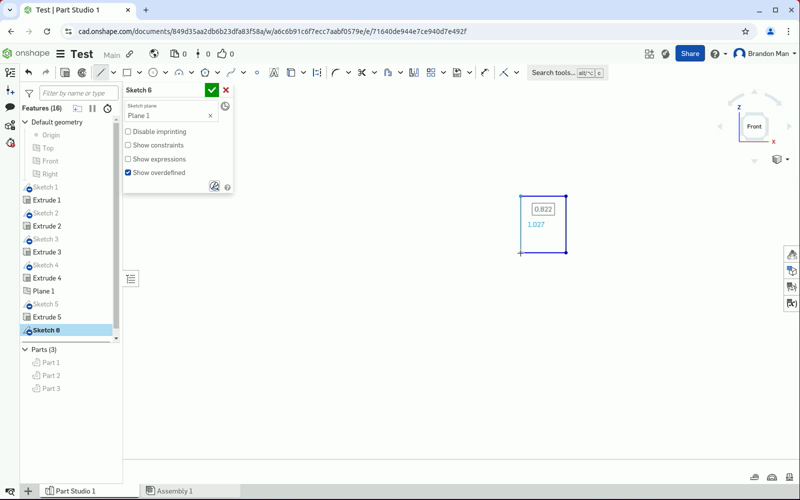
click(520, 252)
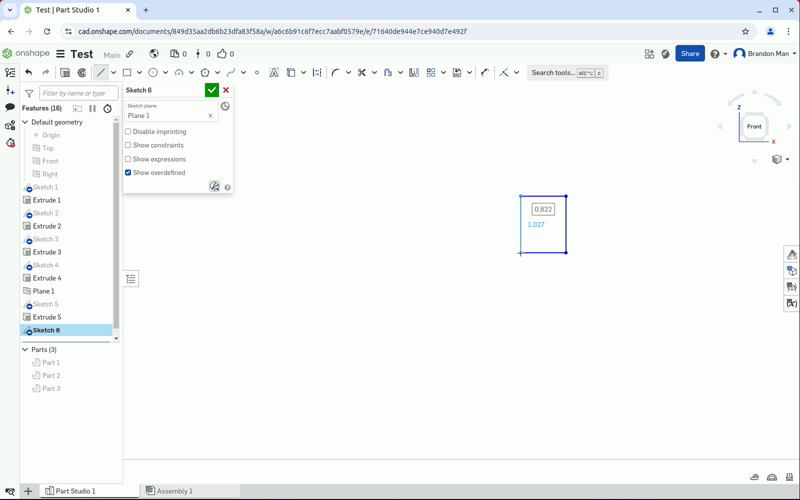
scroll(-6)
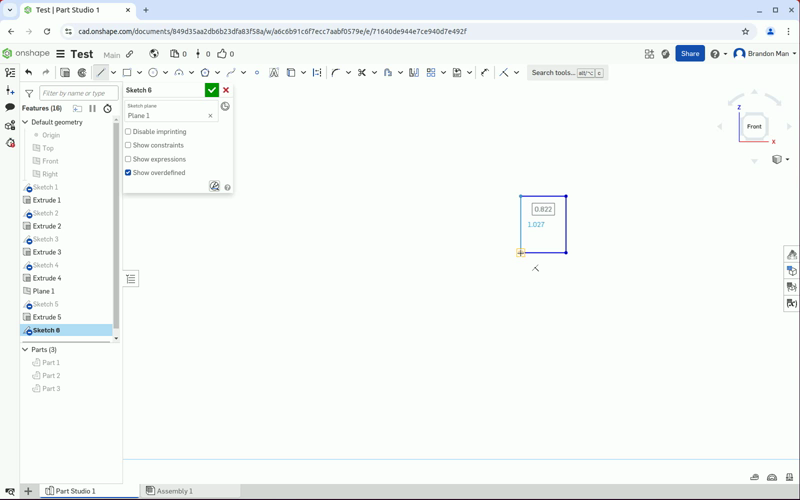
scroll(-6)
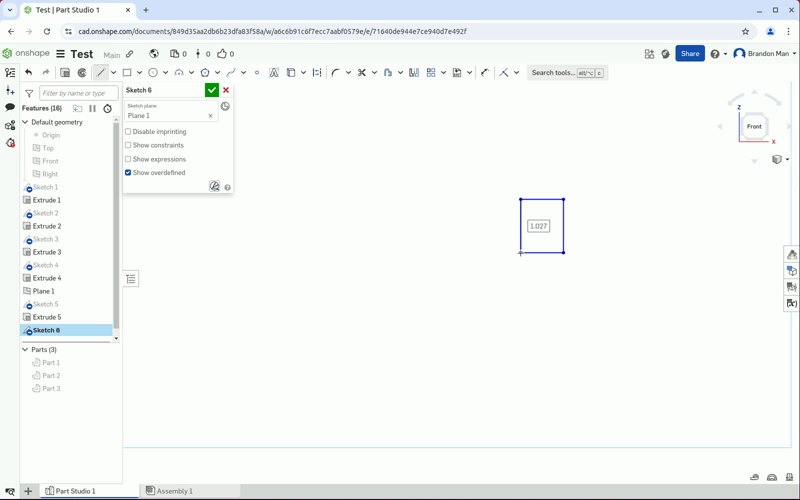
scroll(-6)
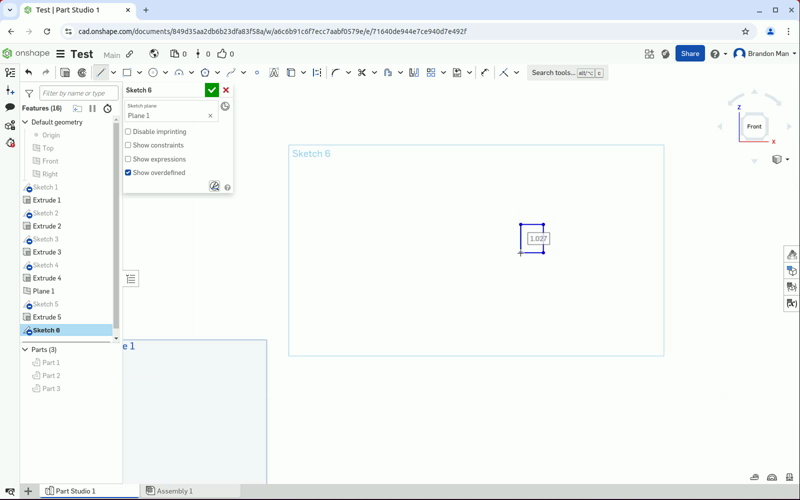
scroll(-6)
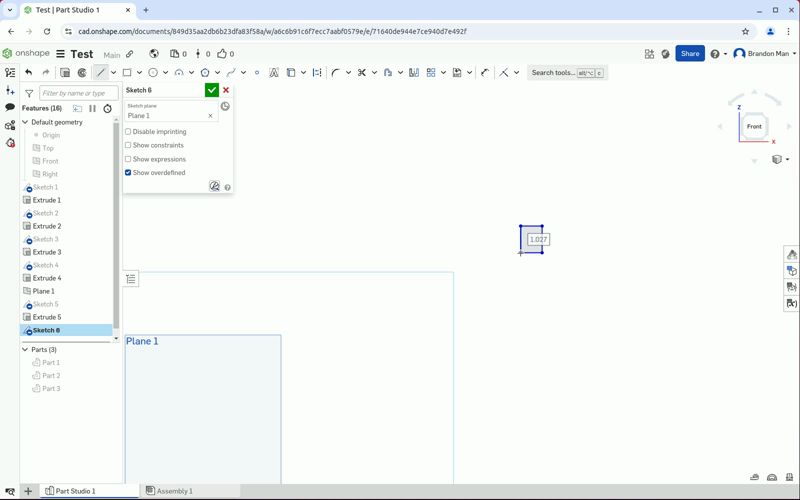
scroll(-6)
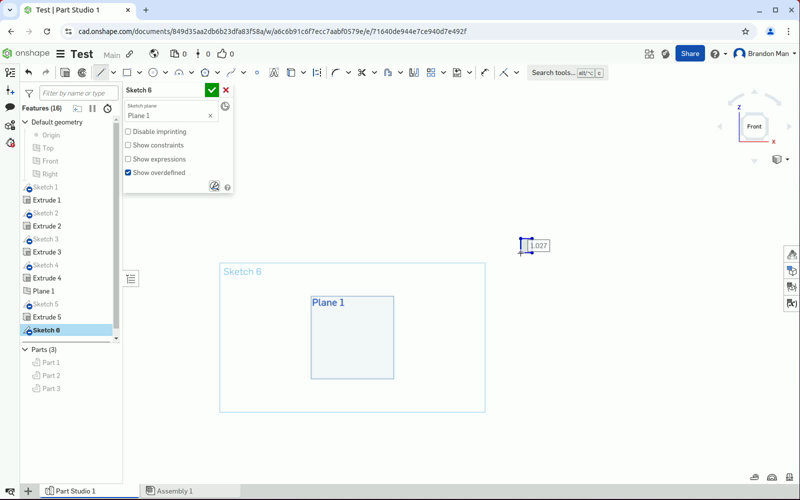
scroll(-6)
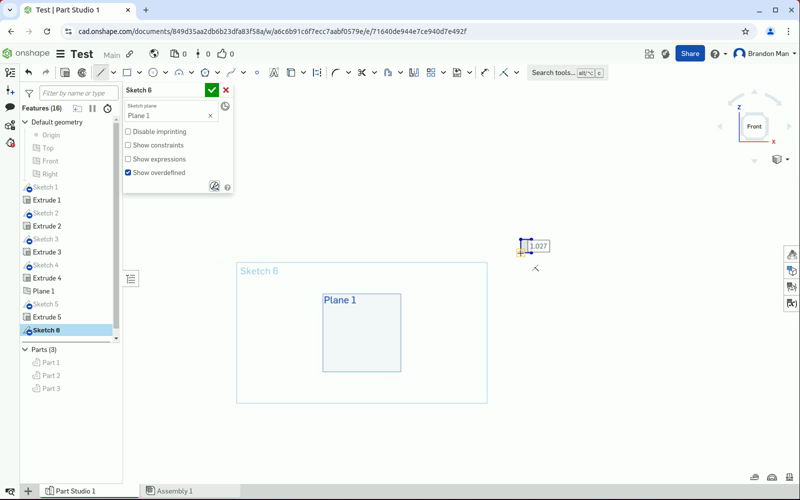
scroll(-6)
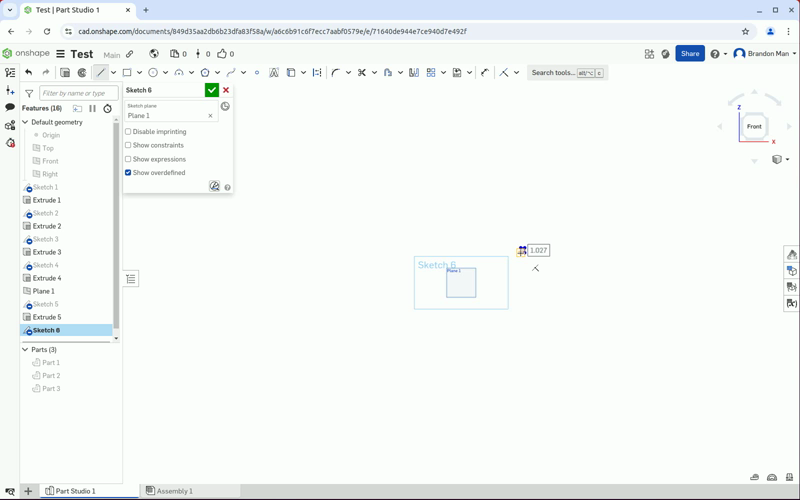
key(esc)
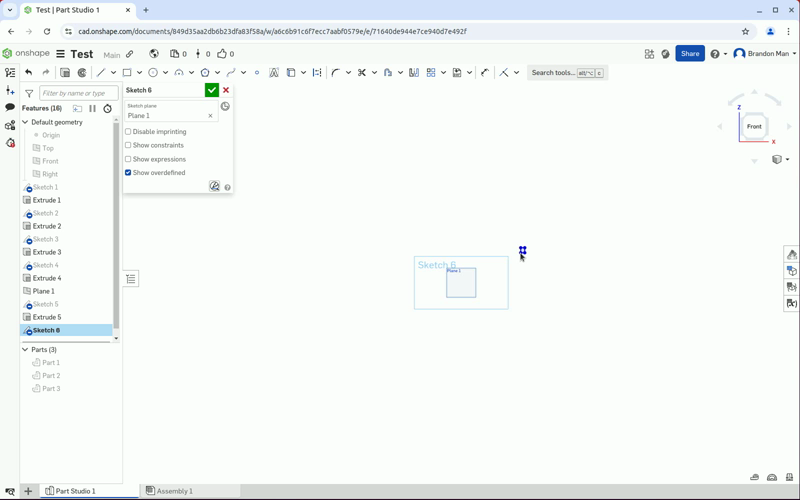
mouse_move(522, 251)
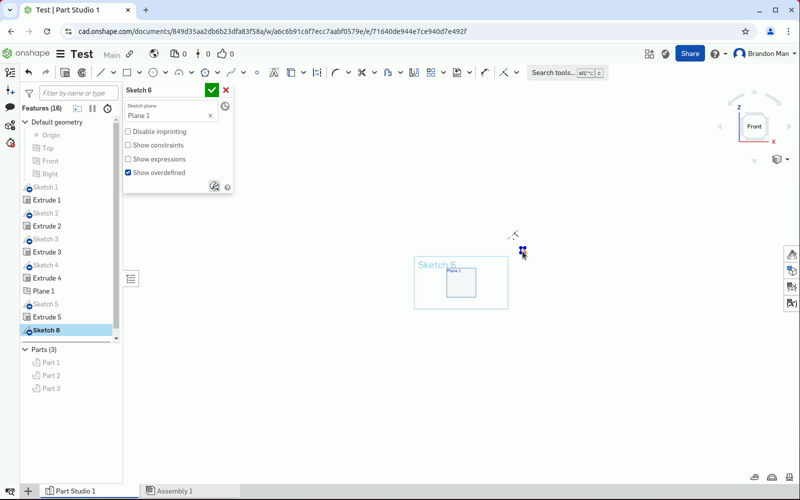
scroll(6)
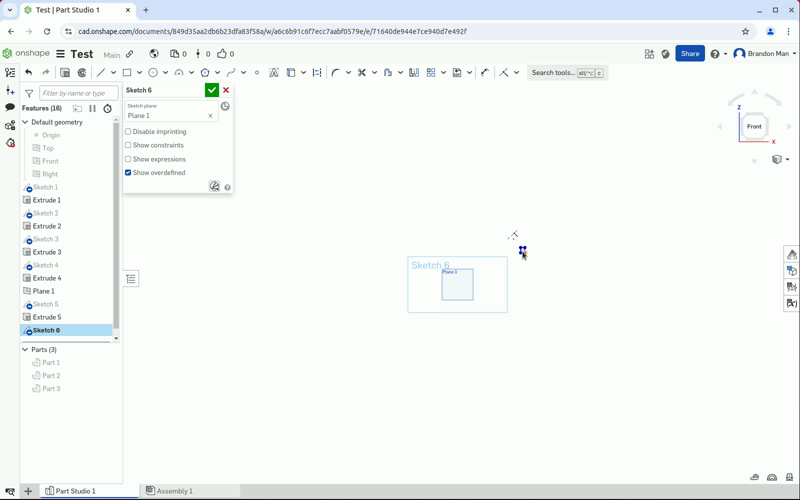
scroll(6)
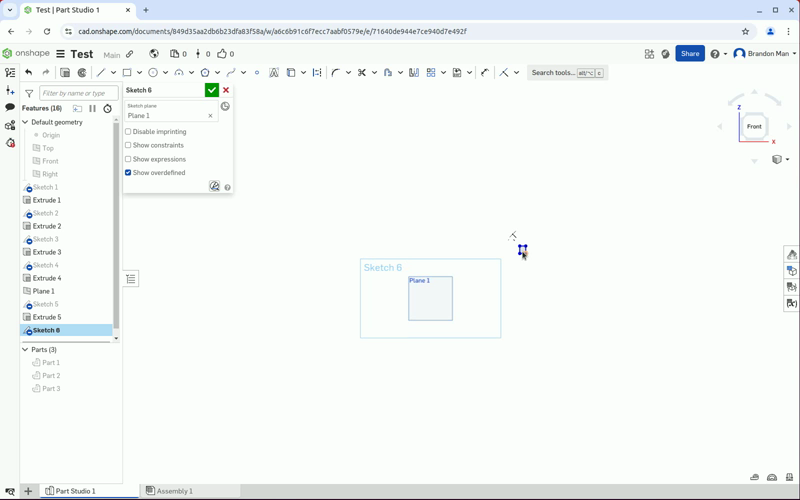
scroll(6)
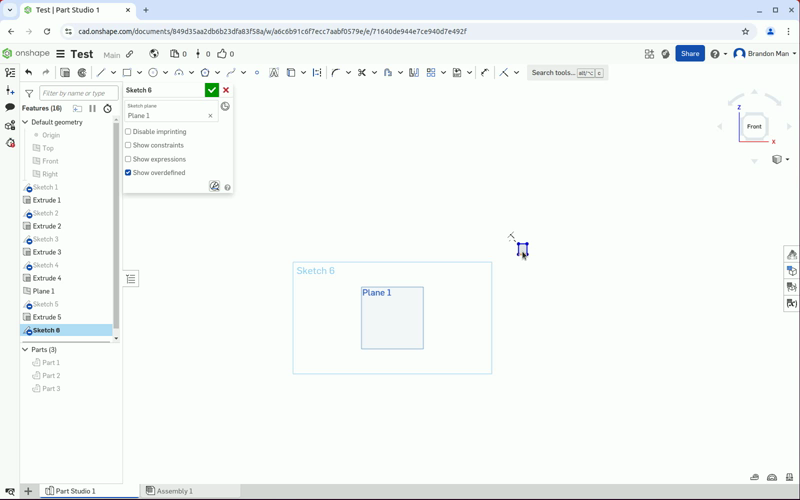
scroll(6)
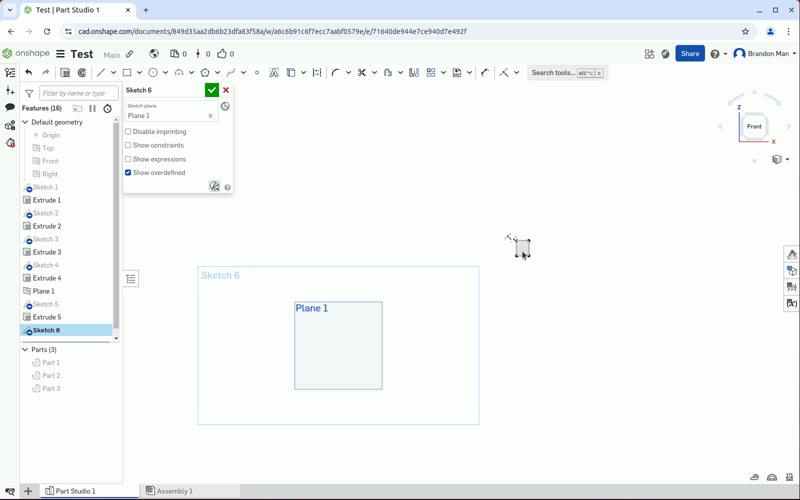
scroll(6)
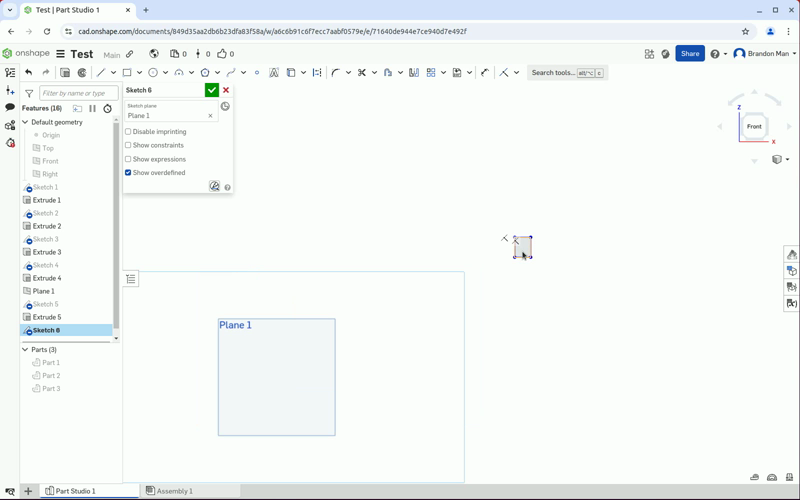
scroll(6)
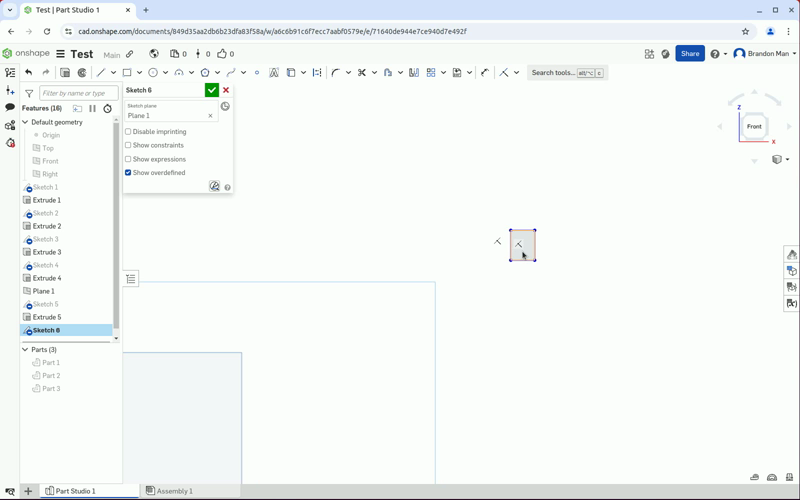
scroll(6)
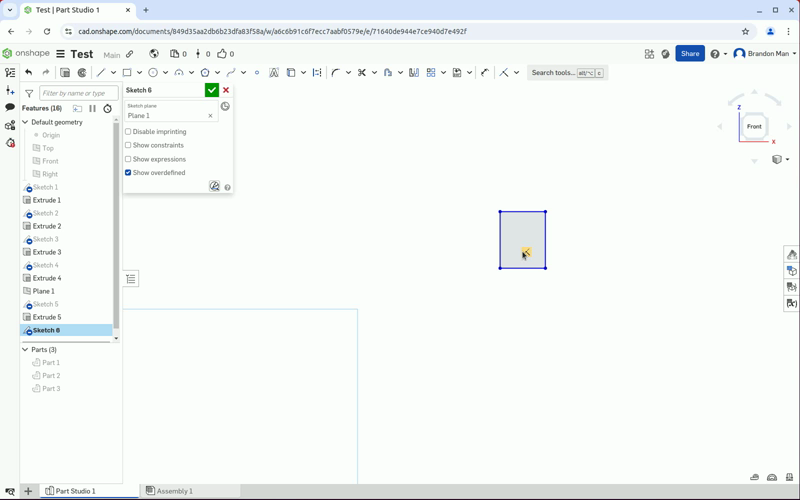
click(522, 251)
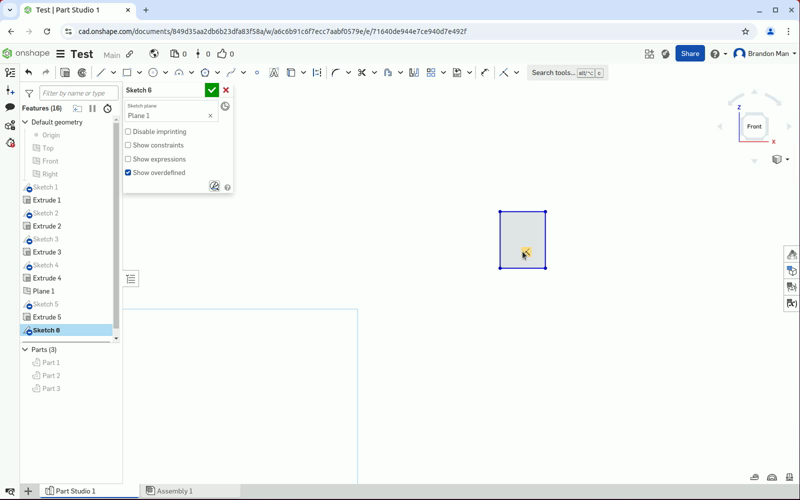
scroll(-6)
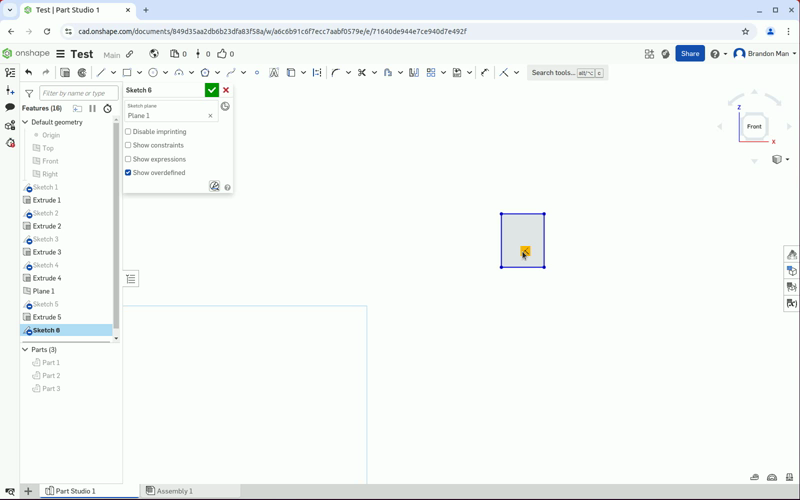
scroll(-6)
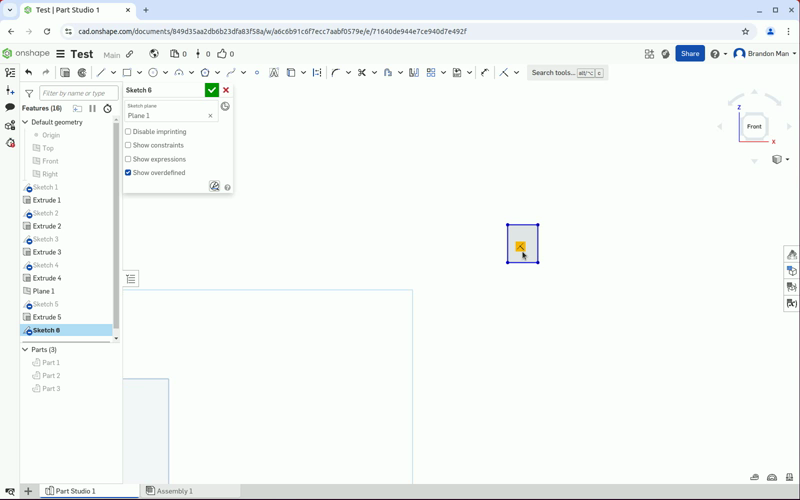
scroll(-6)
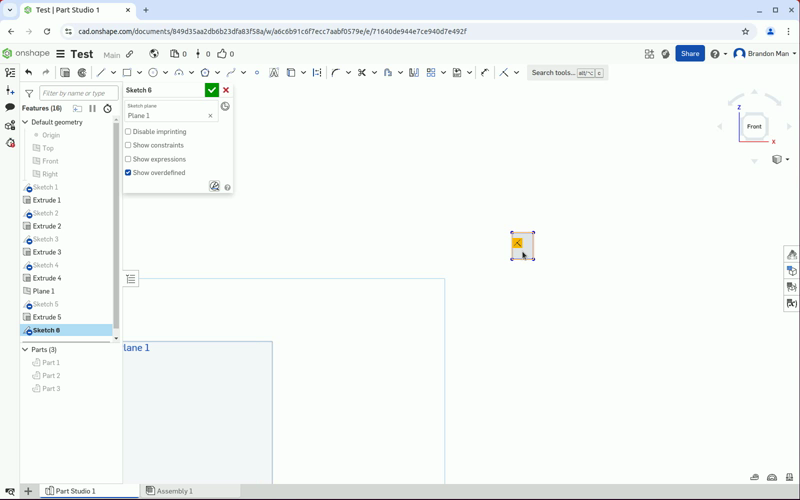
scroll(-6)
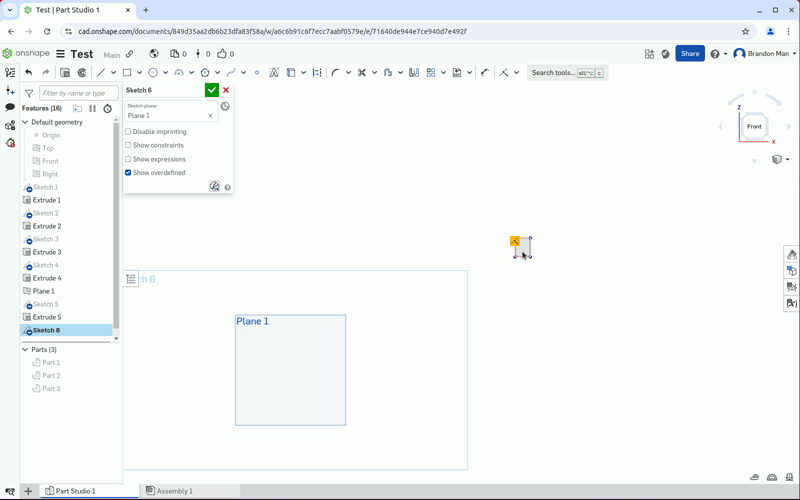
scroll(-6)
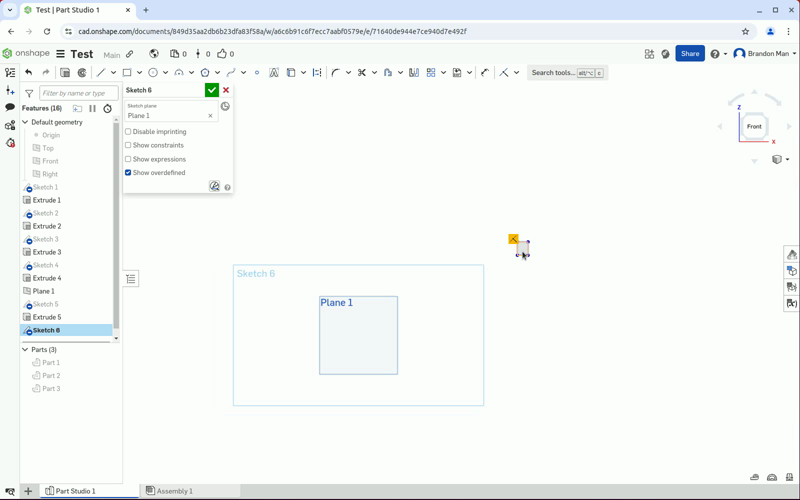
scroll(-6)
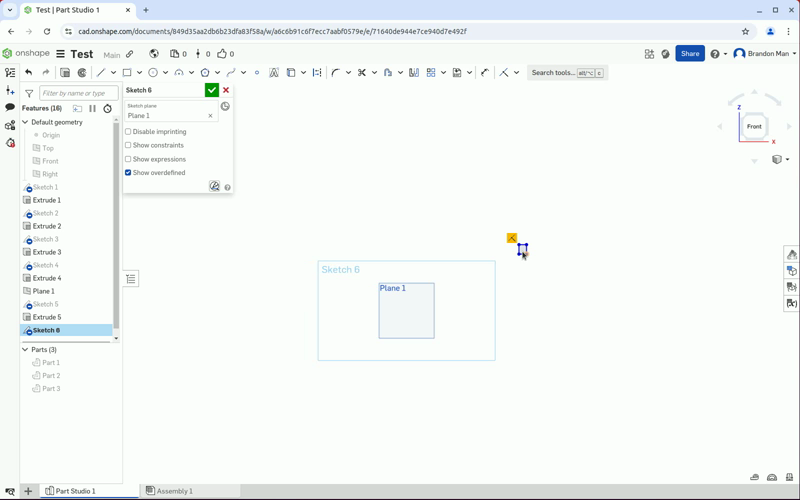
scroll(-6)
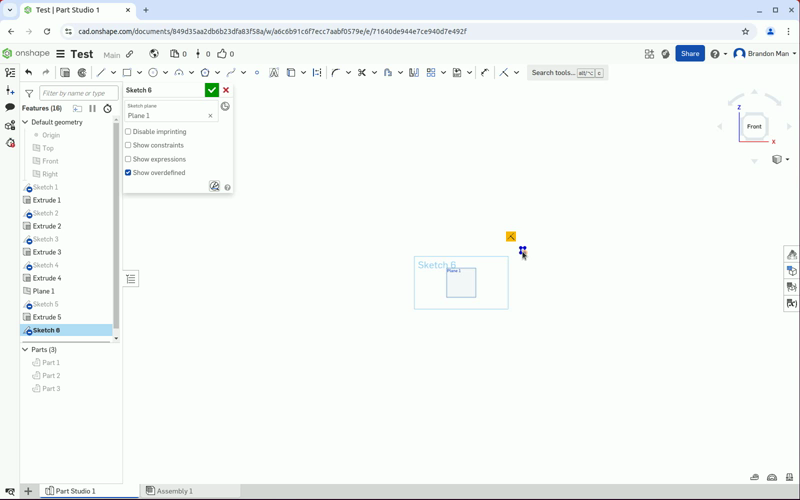
mouse_move(73, 352)
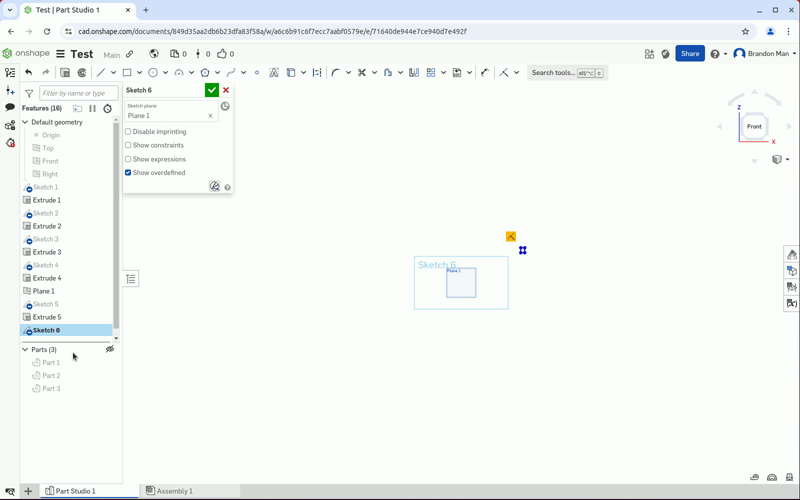
key(shift+y)
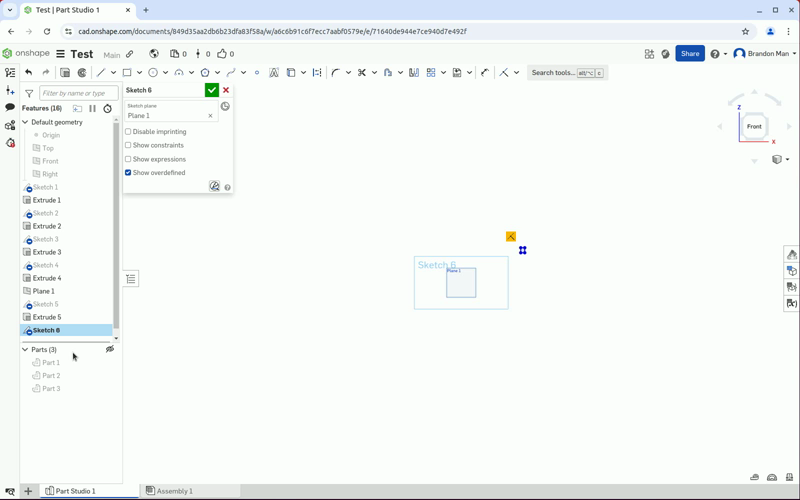
key(shift+e)
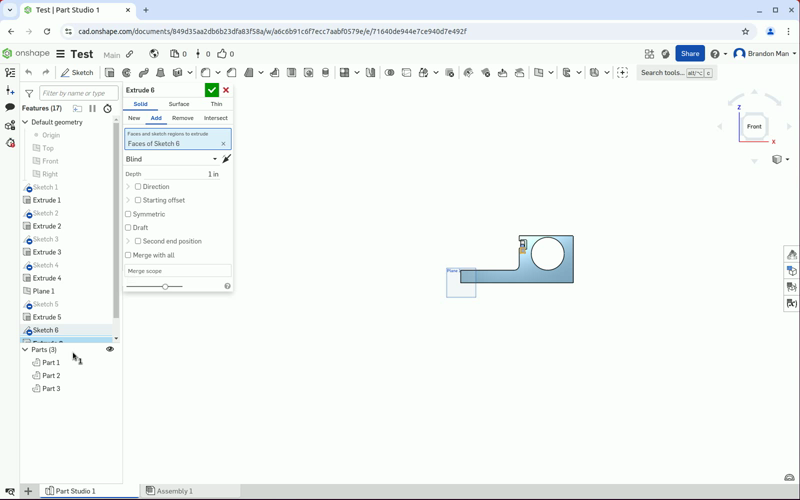
mouse_move(143, 106)
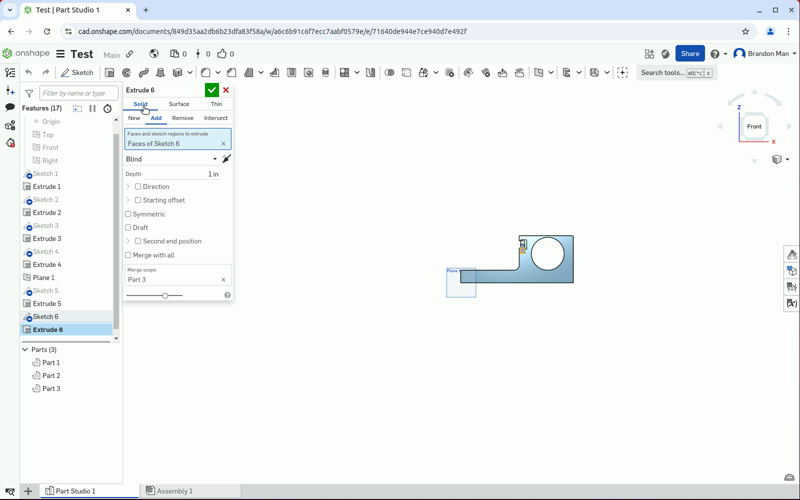
click(143, 106)
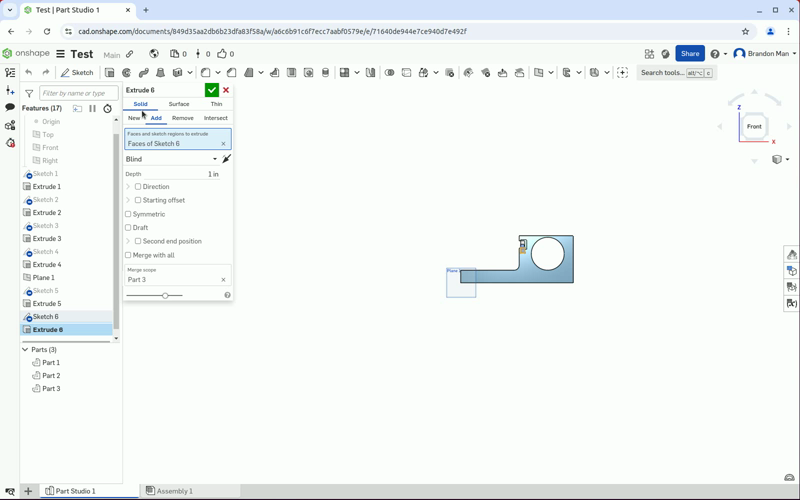
mouse_move(137, 120)
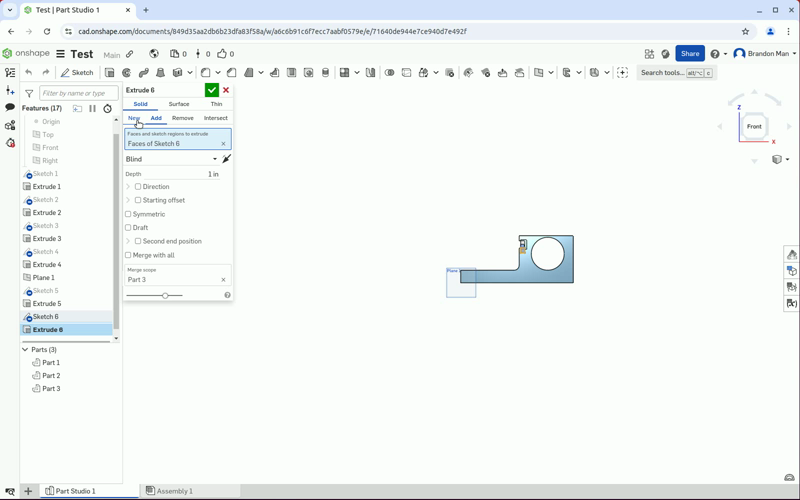
click(137, 120)
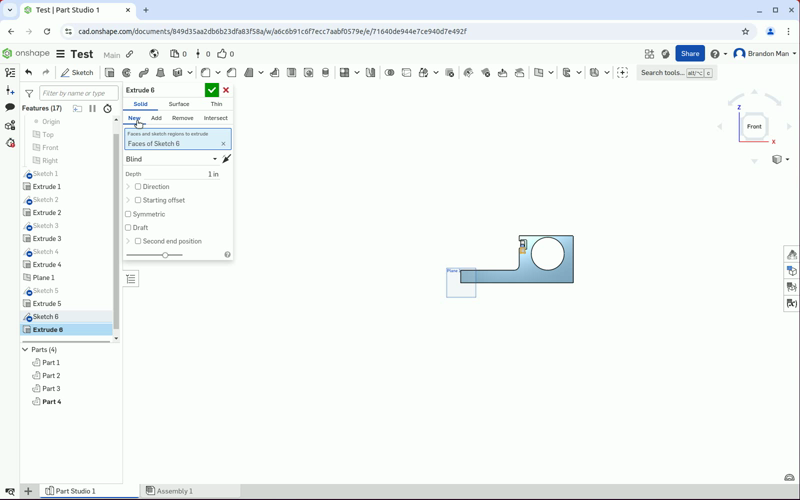
key(tab, 4)
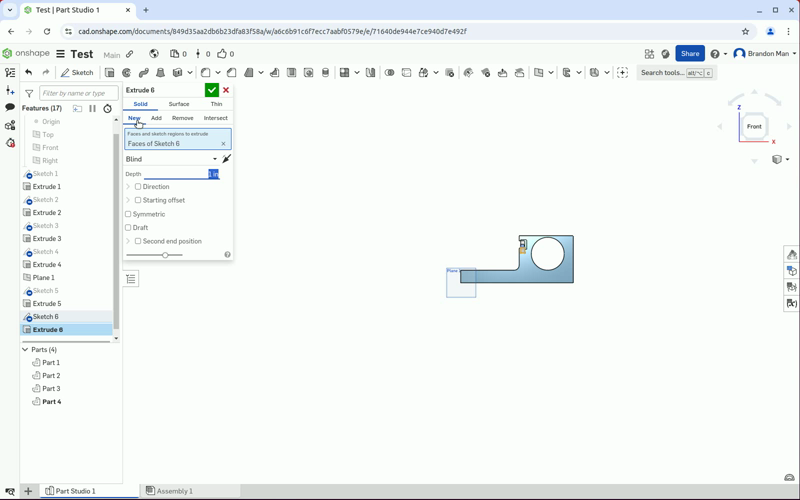
text(-1.685)
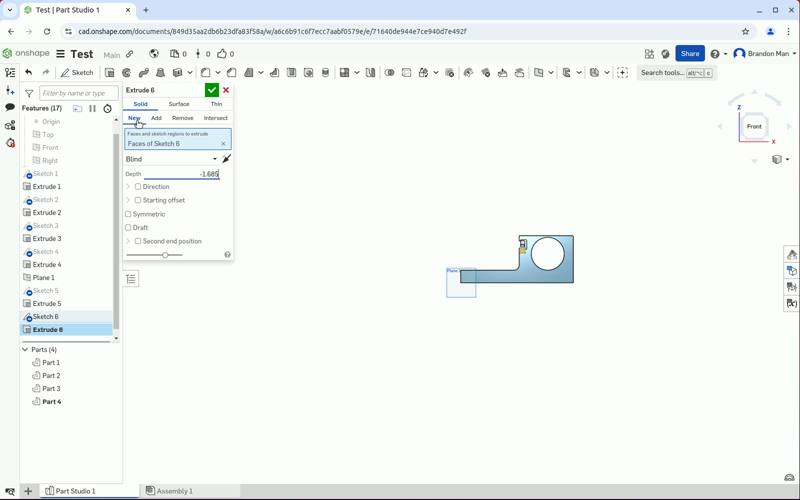
key(enter)
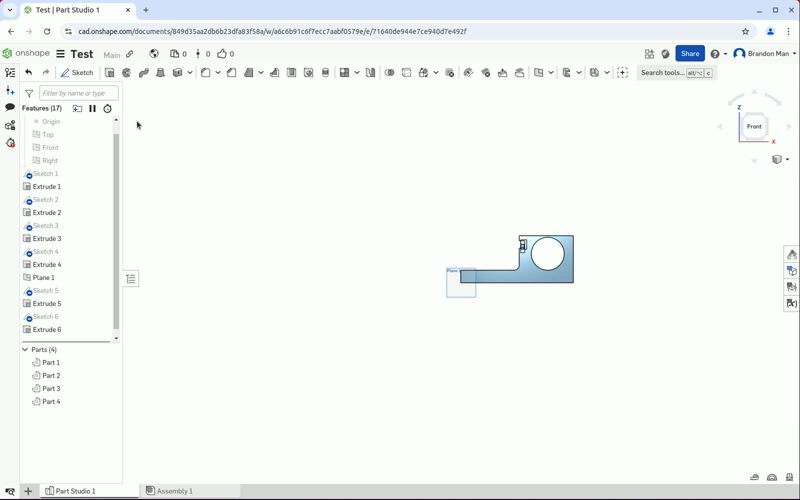
key(shift+h)
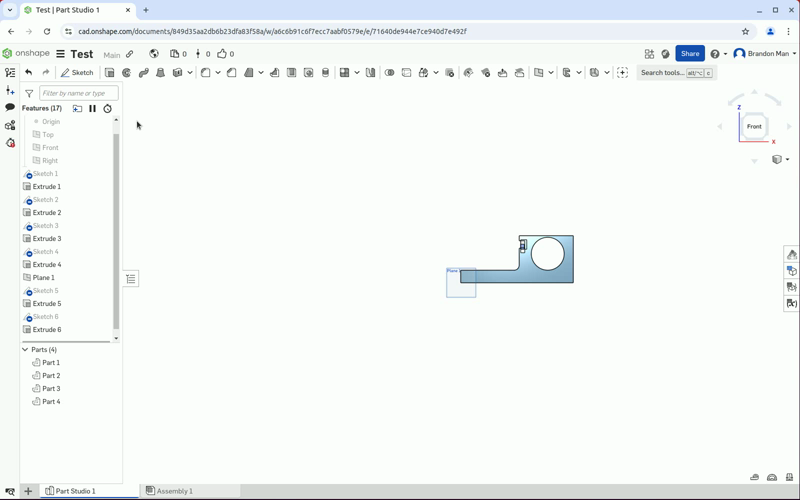
key(shift+h)
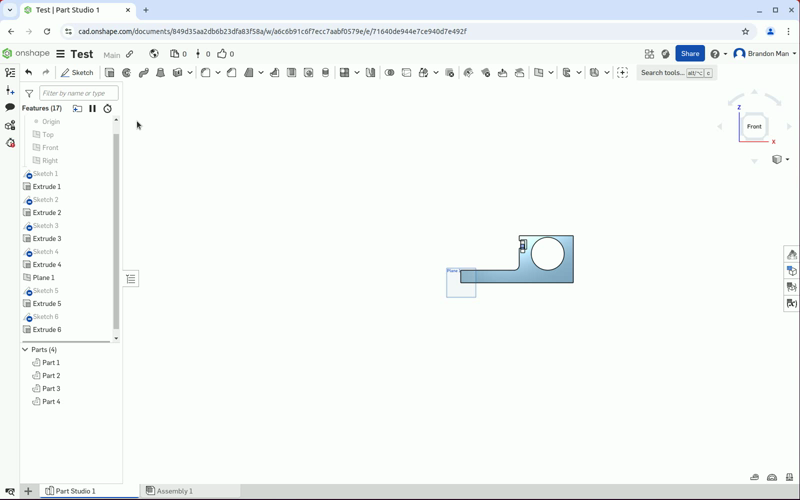
mouse_move(69, 176)
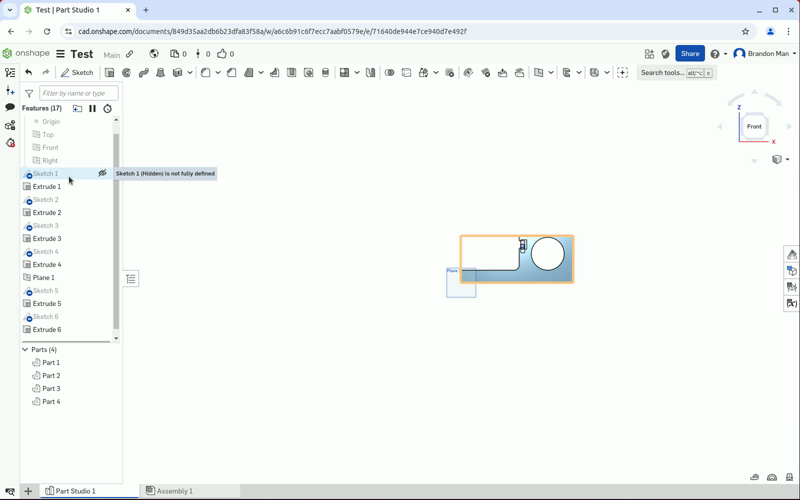
click(69, 176)
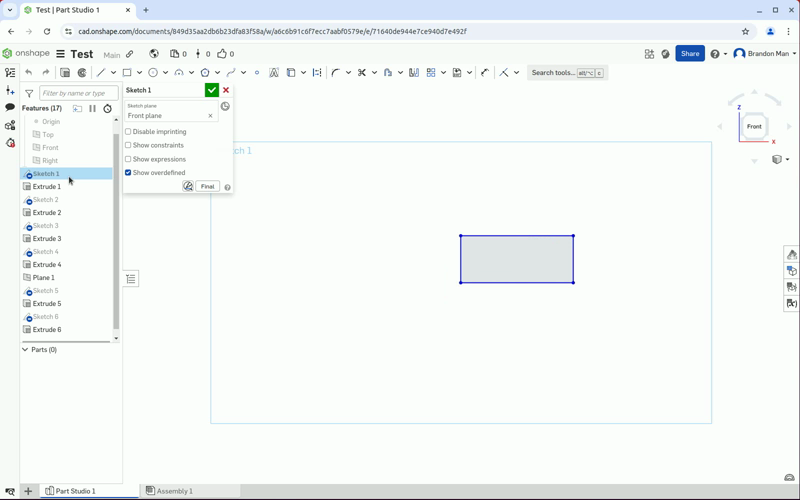
mouse_move(229, 92)
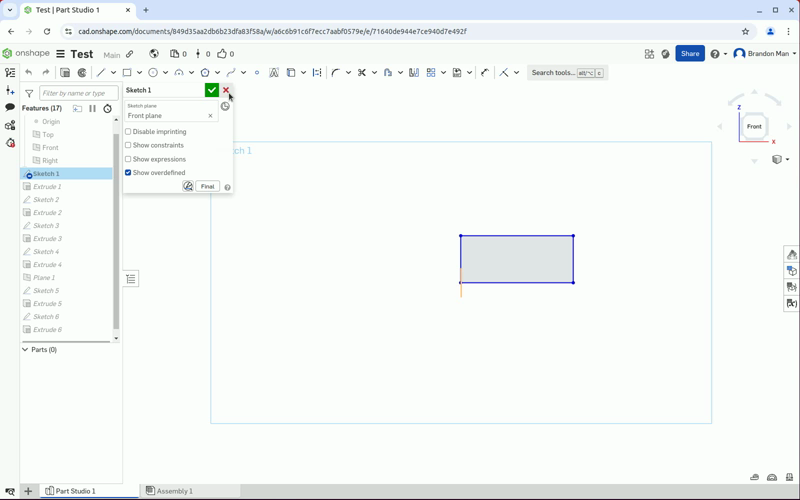
click(229, 92)
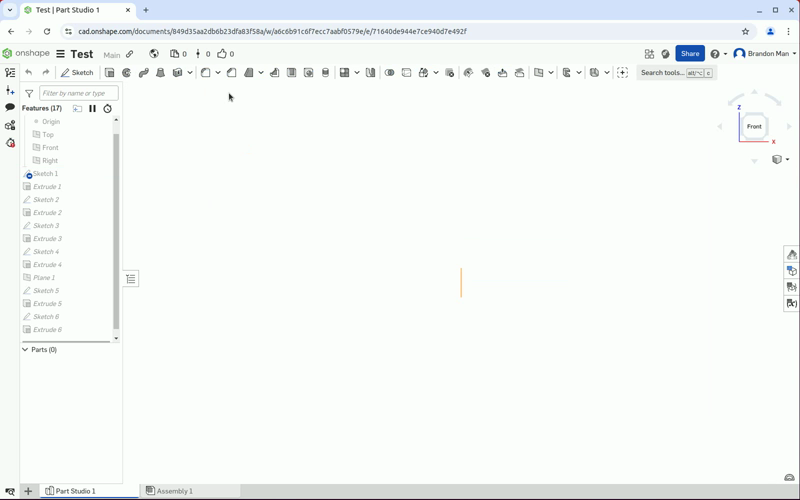
key(shift+s)
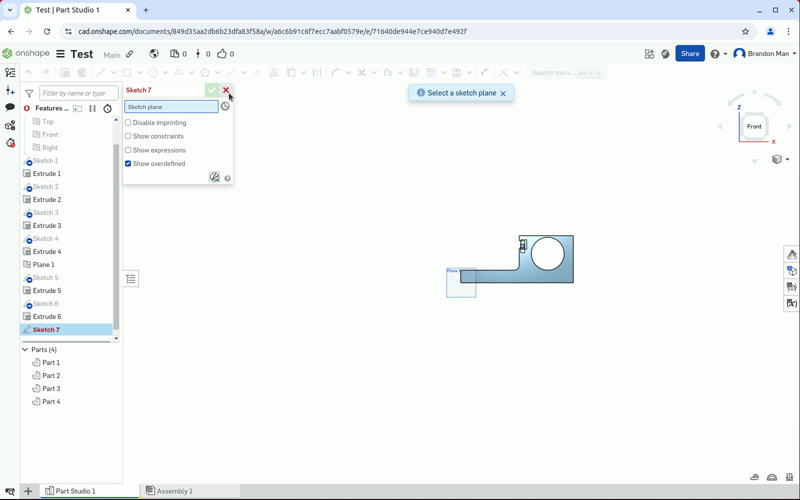
mouse_move(69, 267)
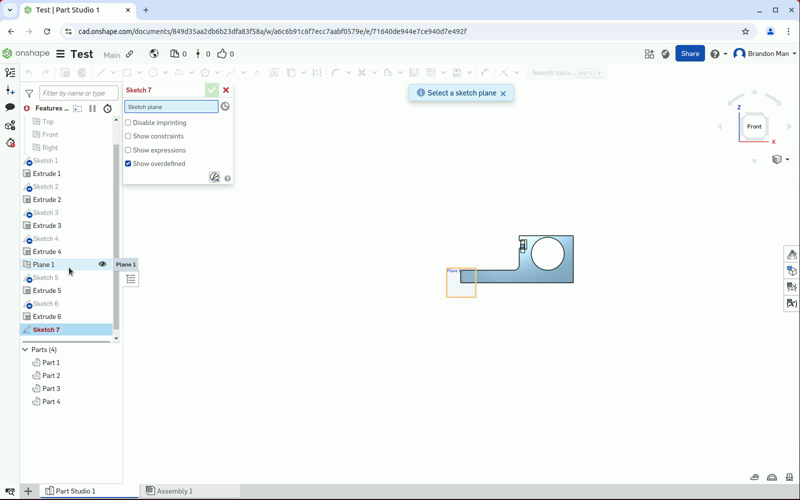
click(69, 267)
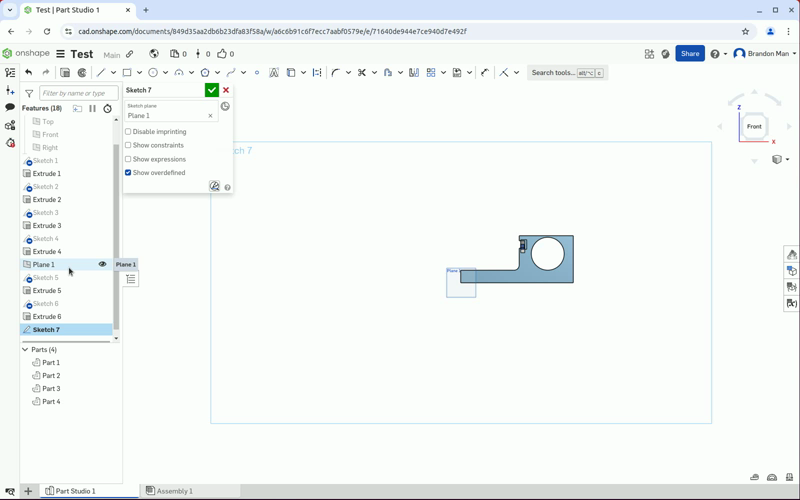
mouse_move(73, 352)
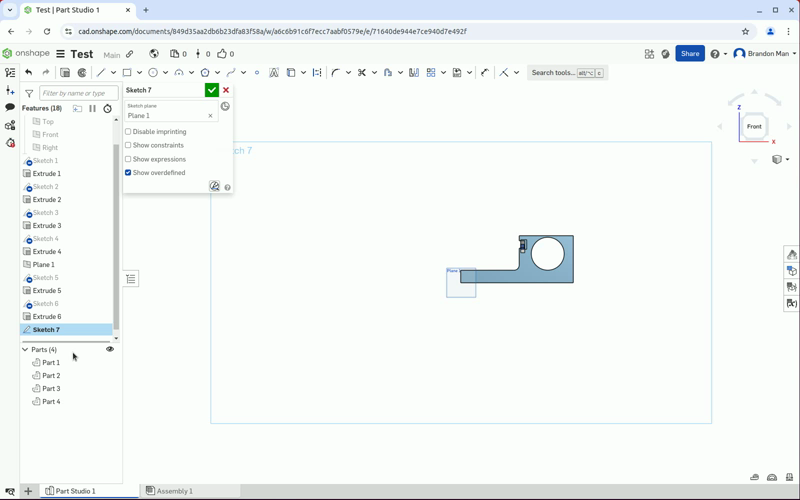
key(y)
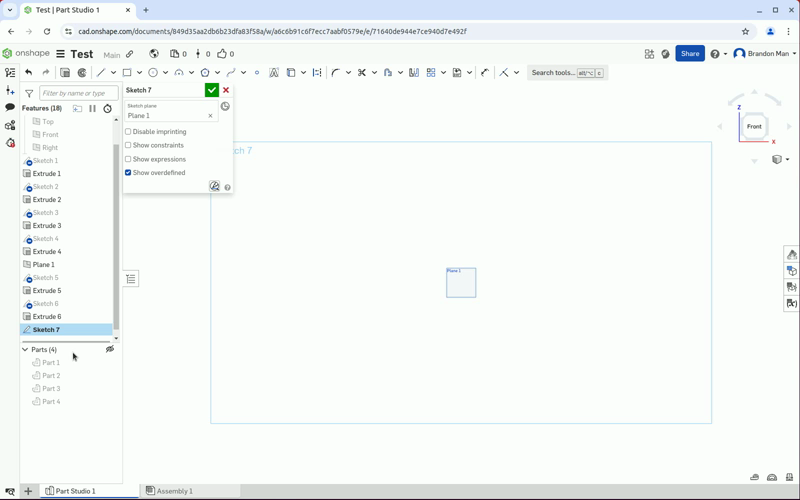
key(l)
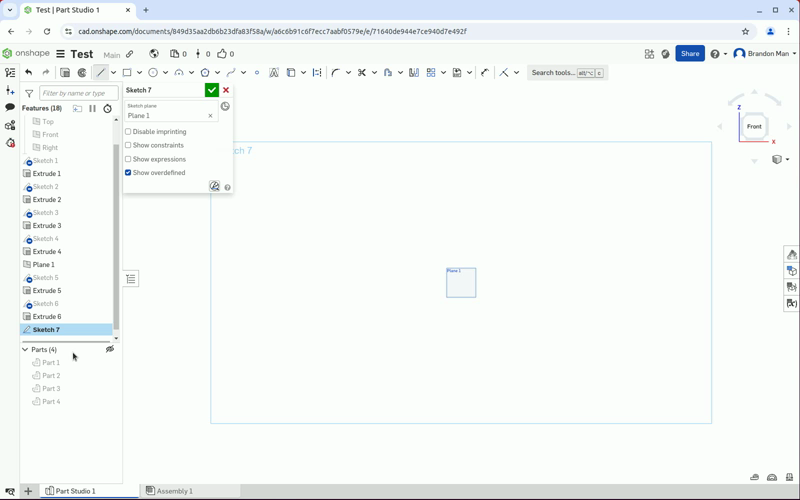
key_down(shift)
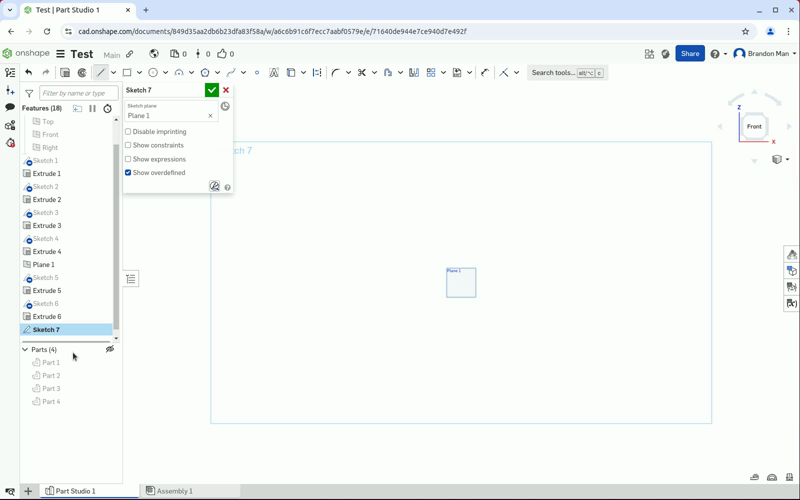
mouse_move(520, 249)
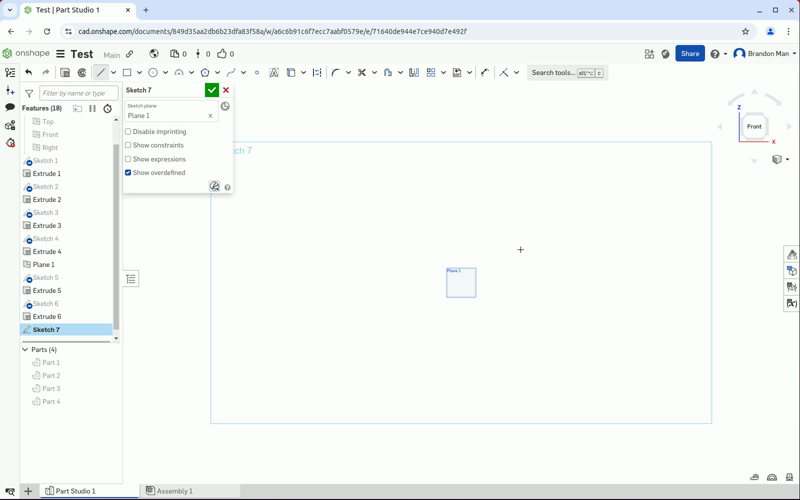
click(520, 249)
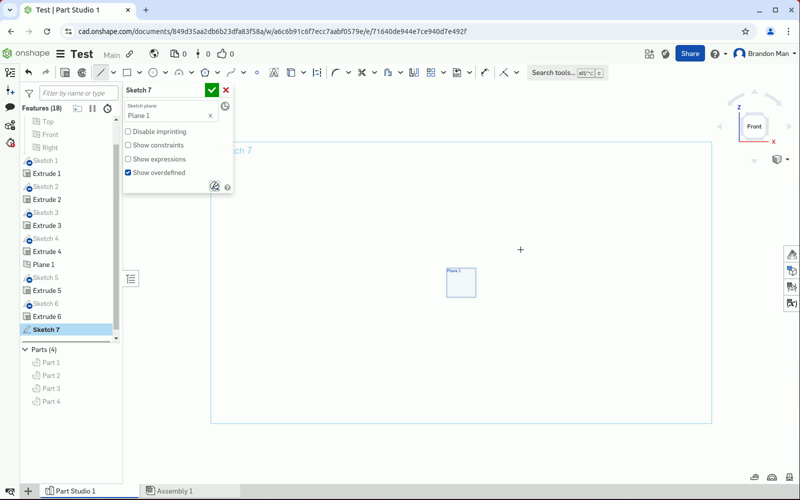
key_up(shift)
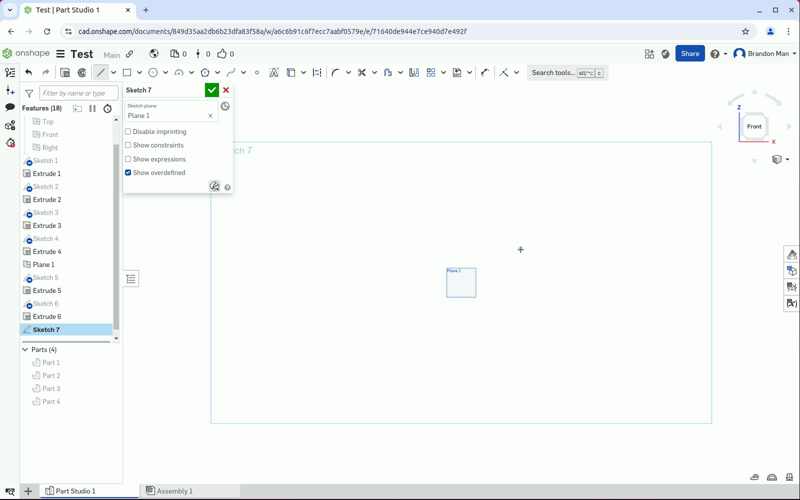
key_down(shift)
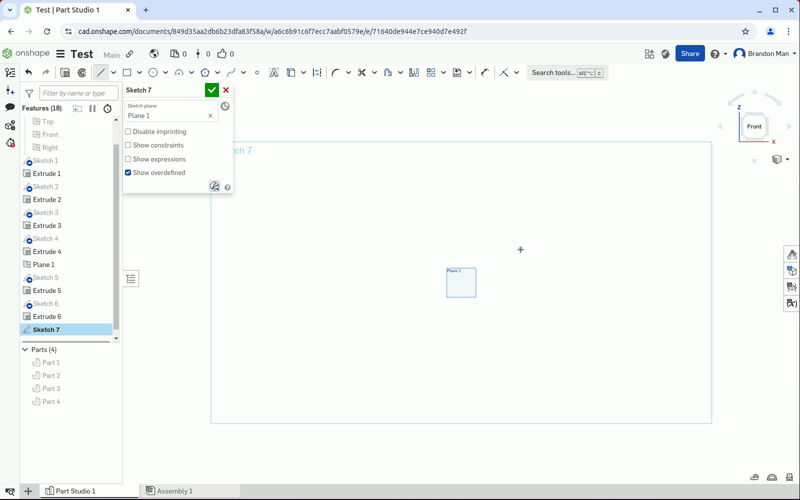
mouse_move(550, 249)
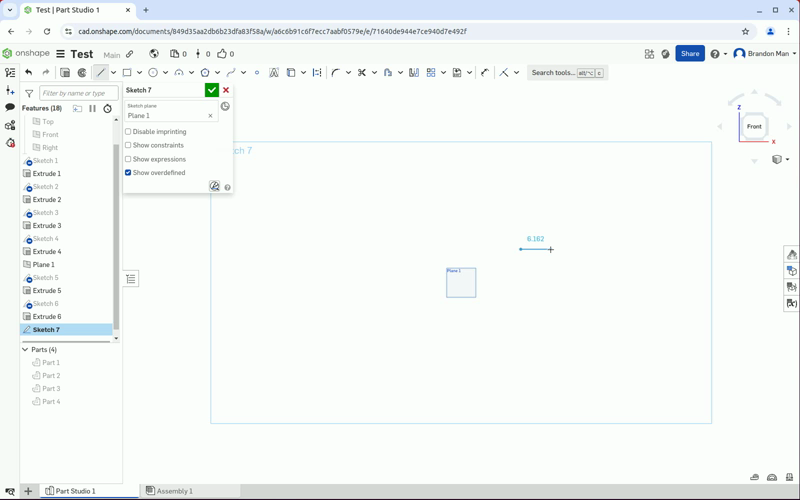
mouse_move(525, 249)
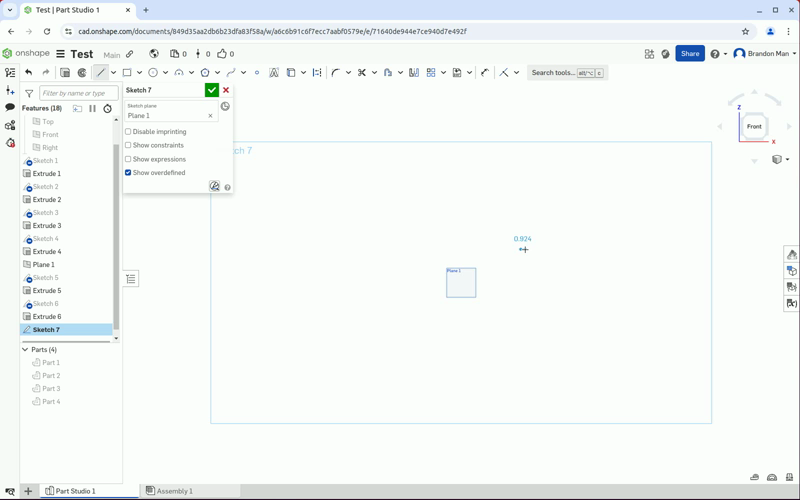
scroll(6)
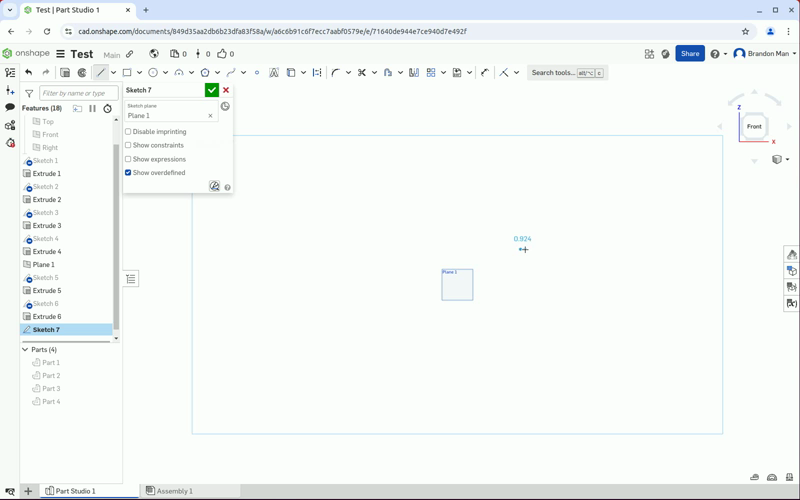
scroll(6)
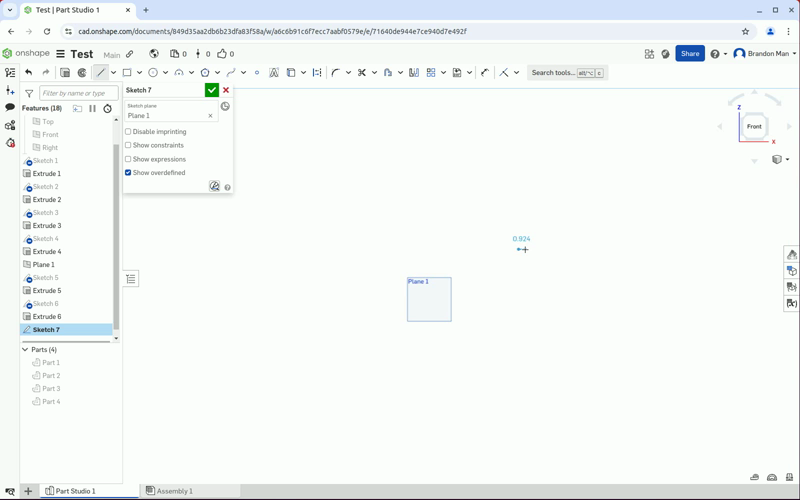
scroll(6)
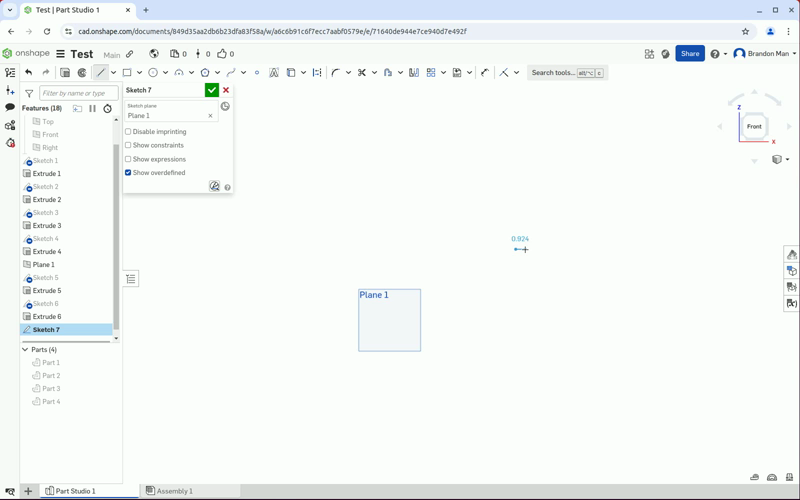
scroll(6)
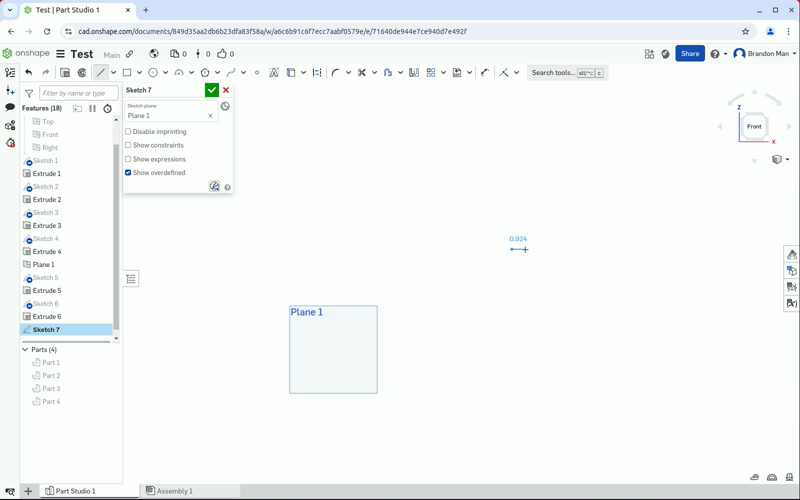
scroll(6)
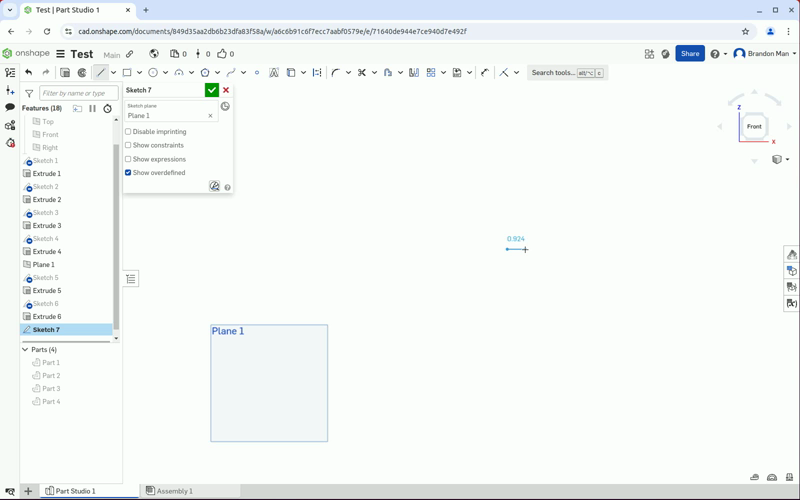
scroll(6)
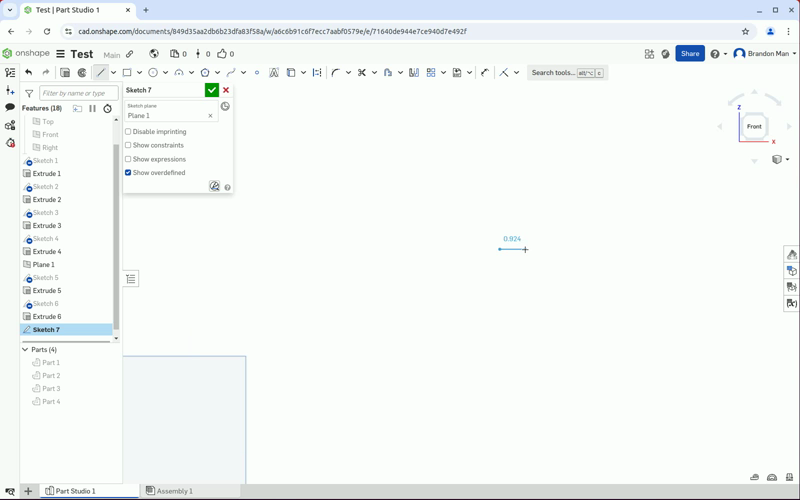
scroll(6)
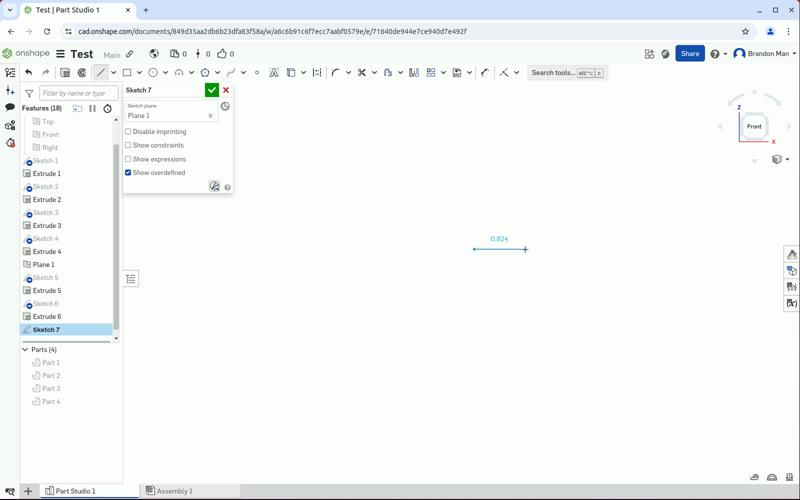
click(525, 249)
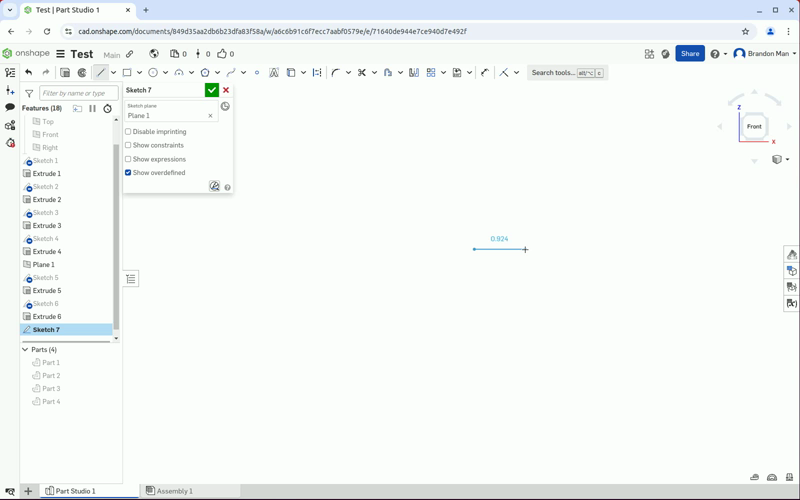
scroll(-6)
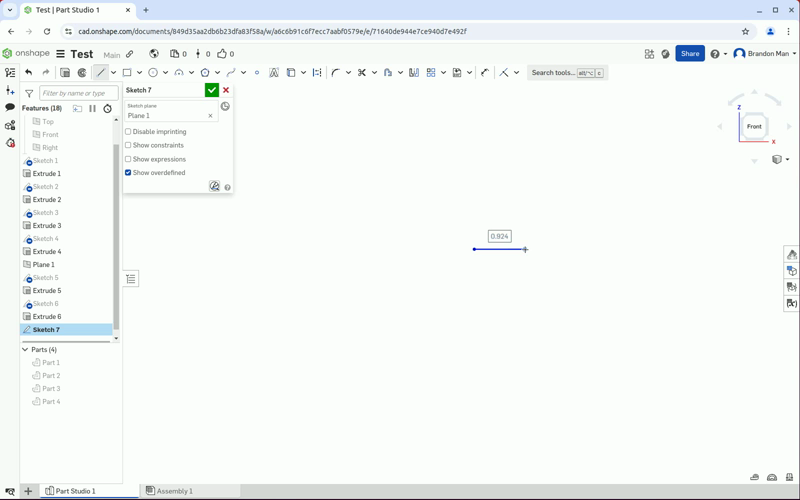
scroll(-6)
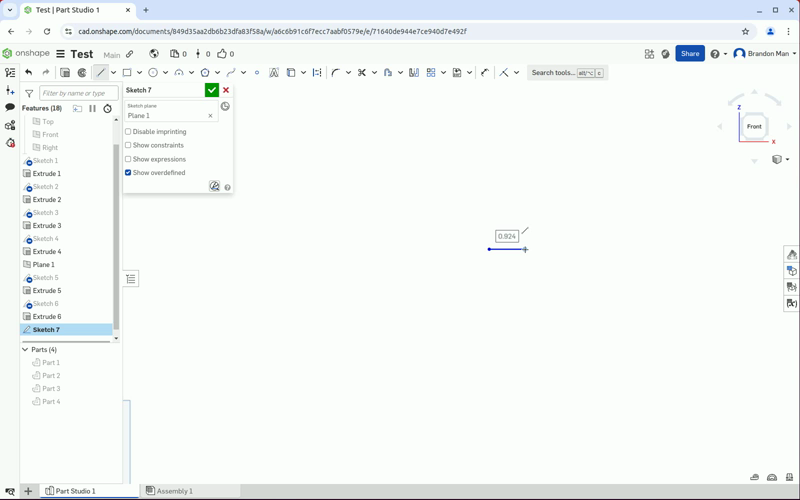
scroll(-6)
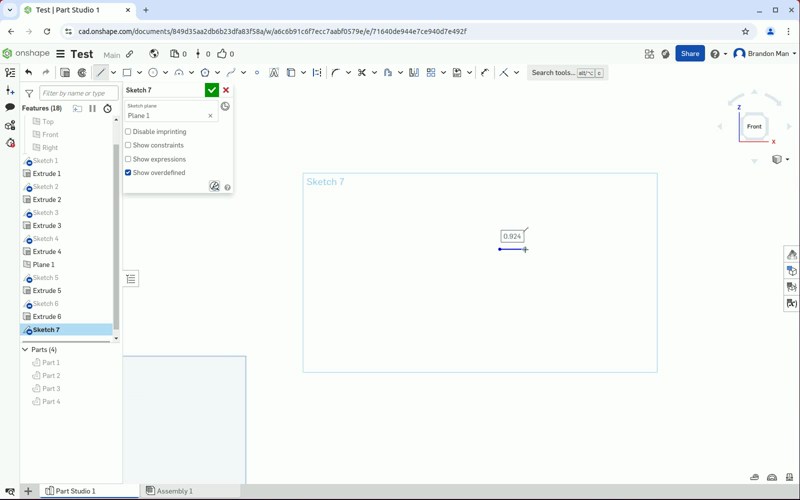
scroll(-6)
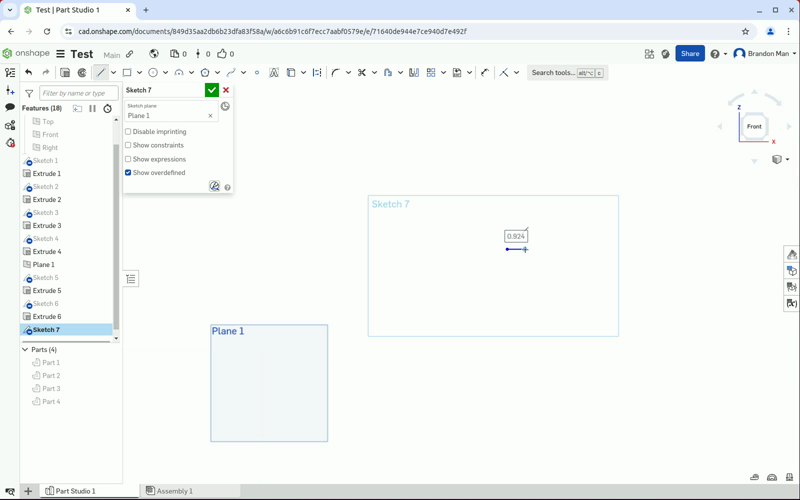
scroll(-6)
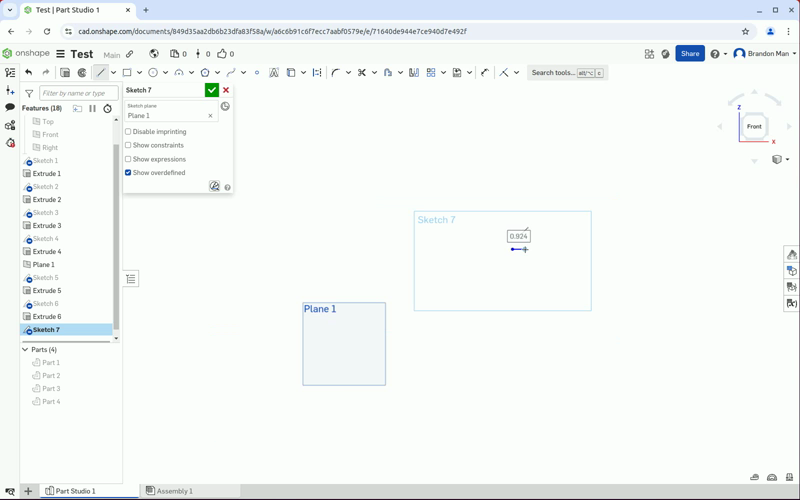
scroll(-6)
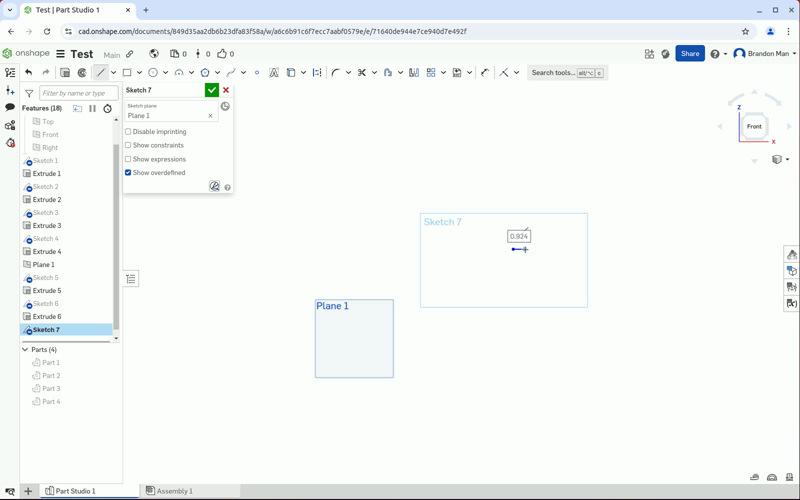
scroll(-6)
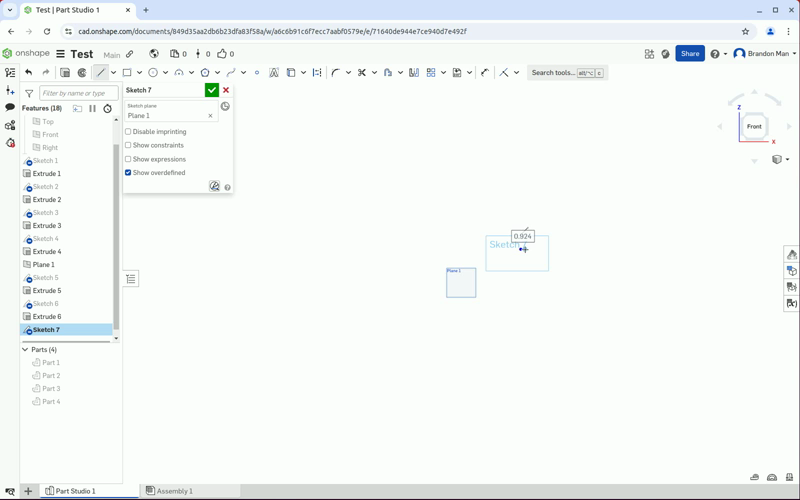
key_up(shift)
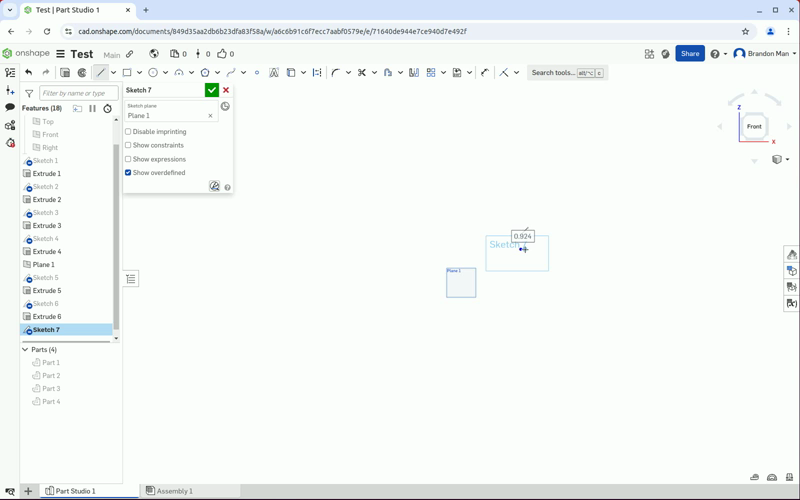
key_down(shift)
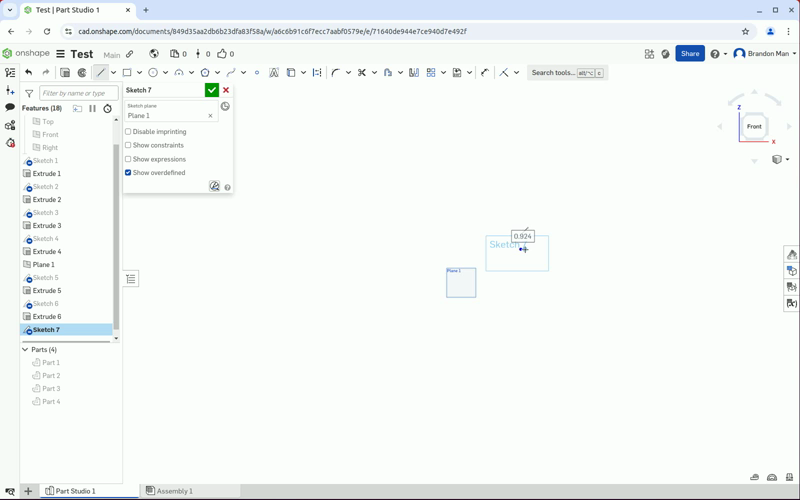
mouse_move(555, 249)
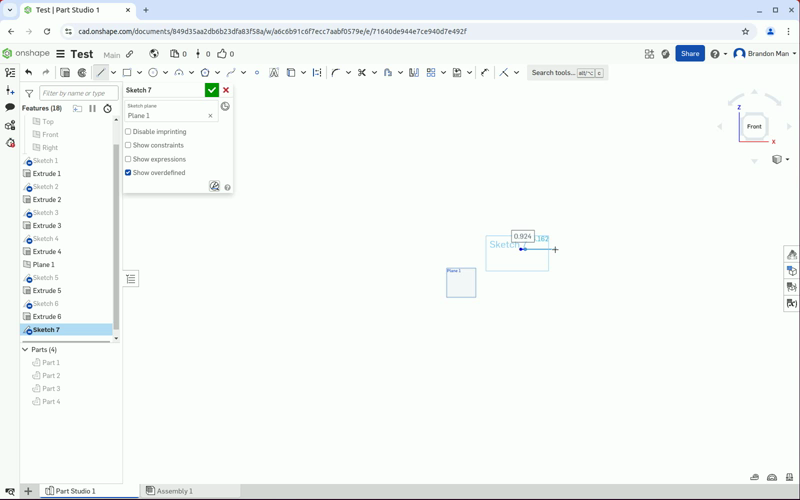
mouse_move(525, 248)
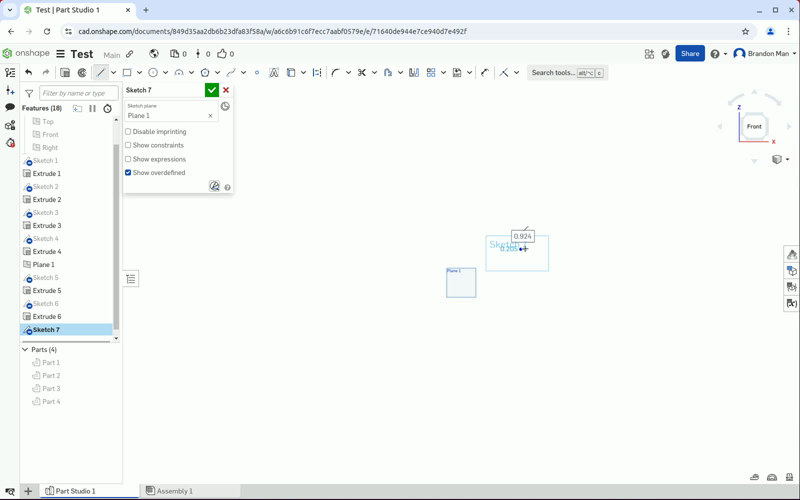
scroll(6)
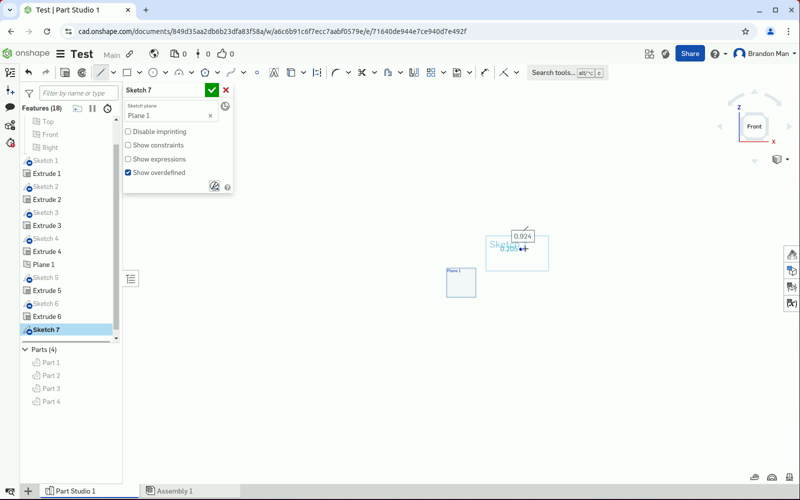
scroll(6)
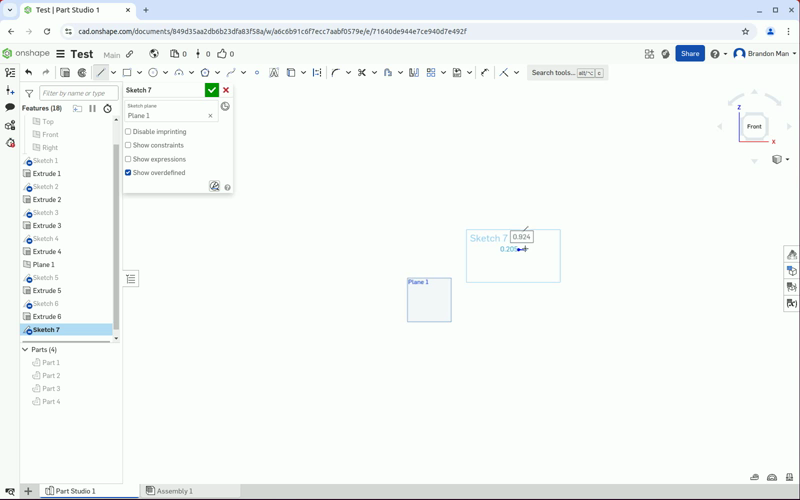
scroll(6)
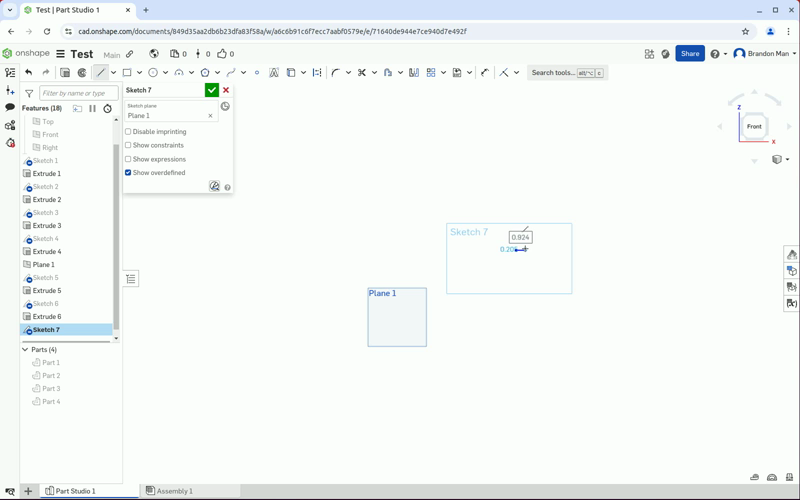
scroll(6)
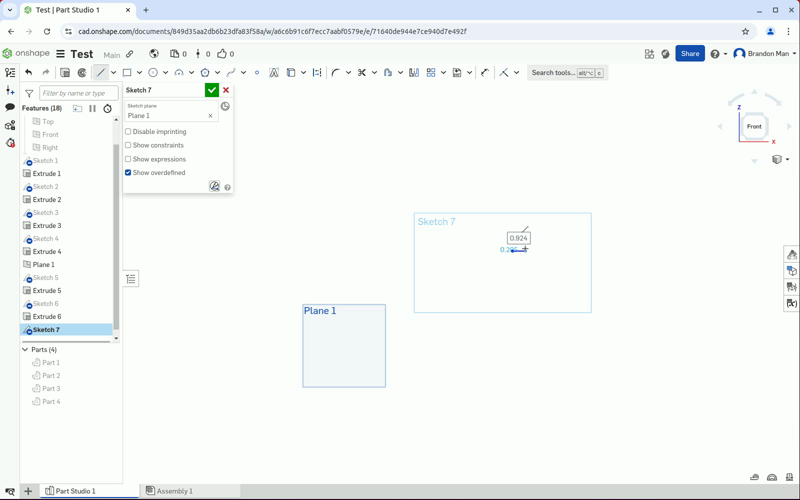
scroll(6)
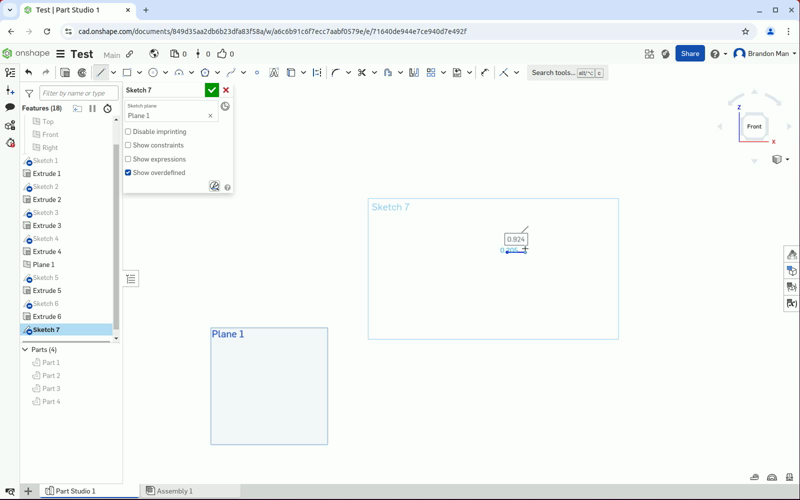
scroll(6)
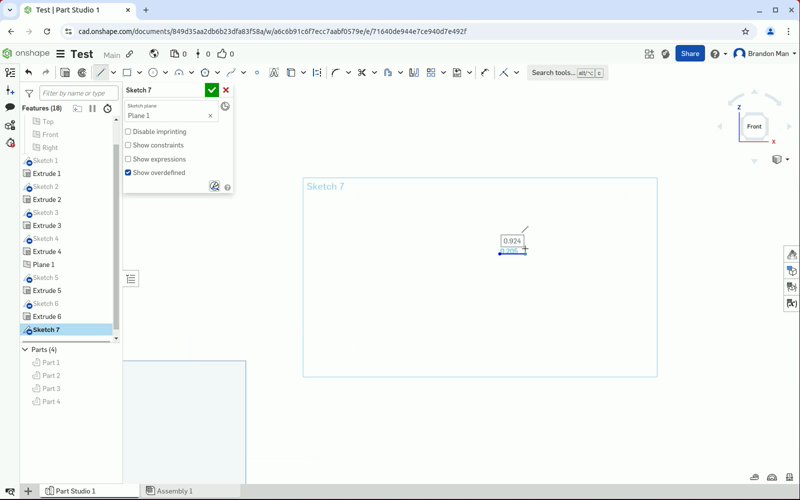
scroll(6)
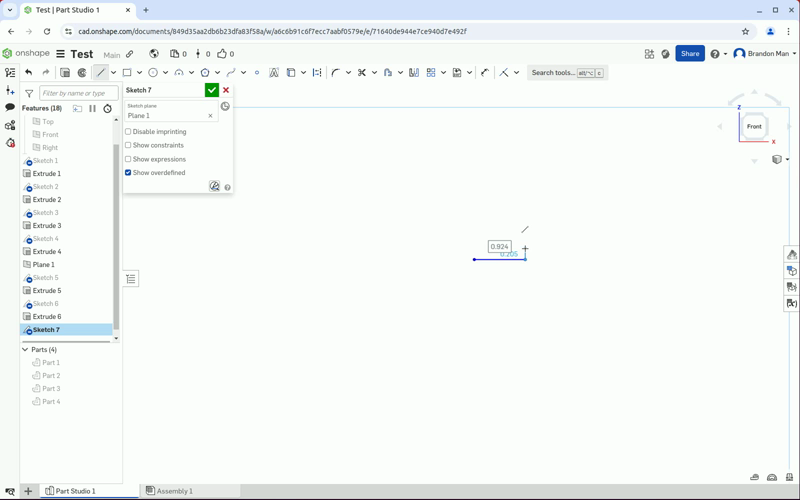
click(525, 248)
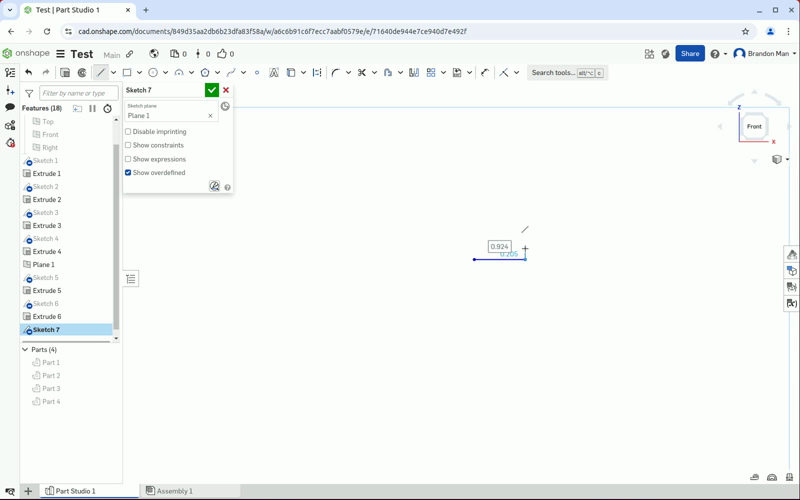
scroll(-6)
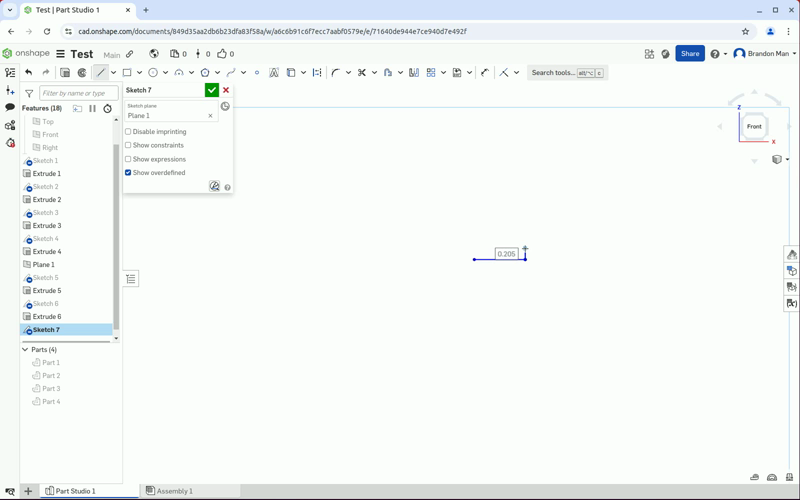
scroll(-6)
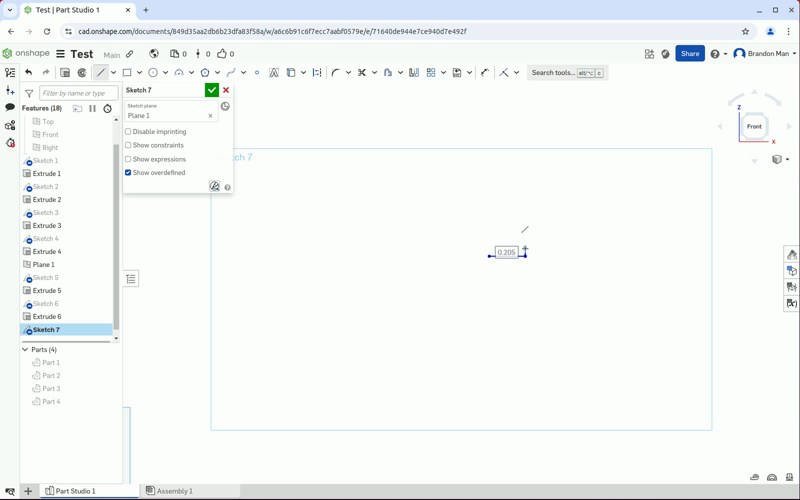
scroll(-6)
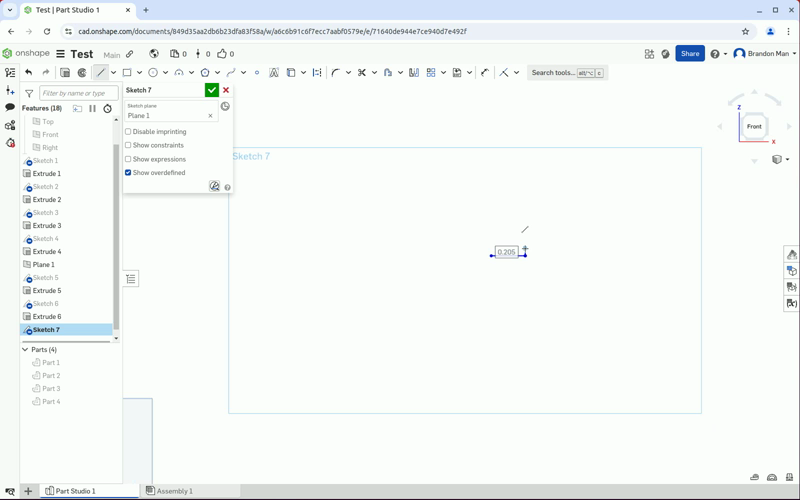
scroll(-6)
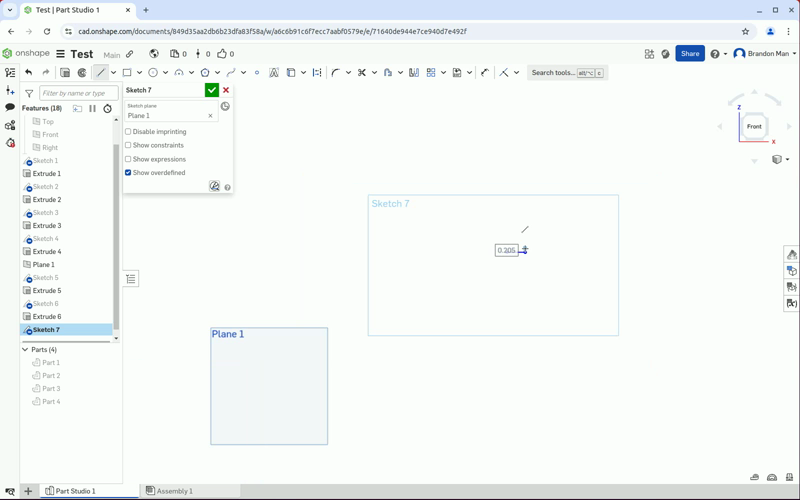
scroll(-6)
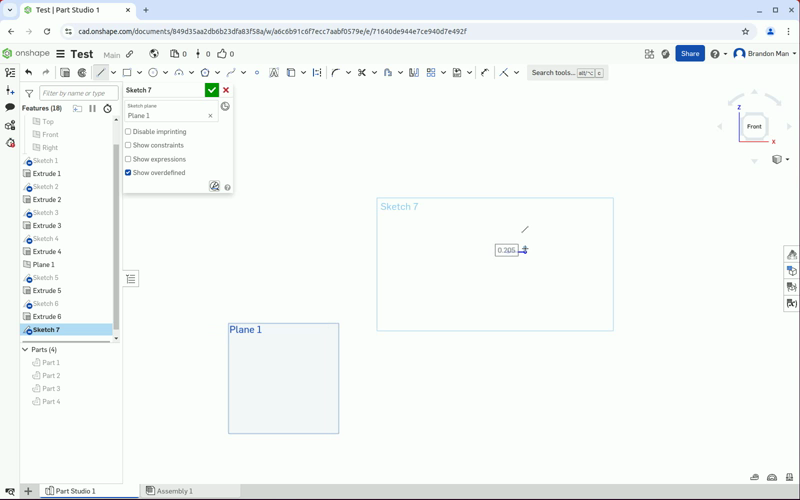
scroll(-6)
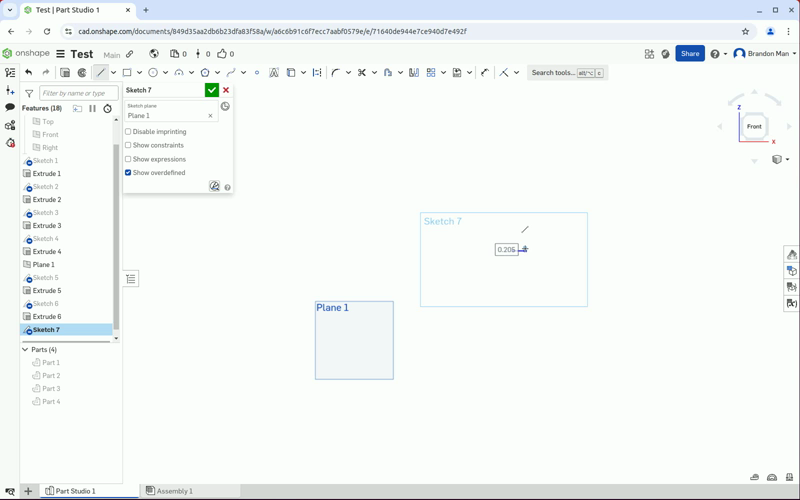
scroll(-6)
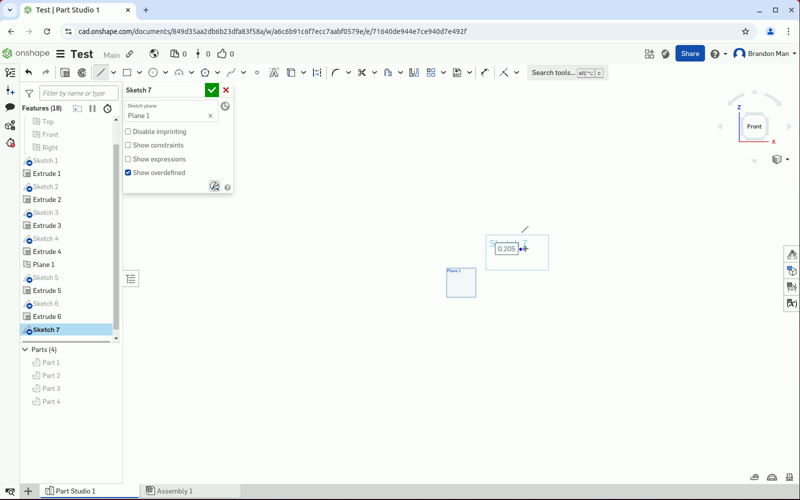
key_up(shift)
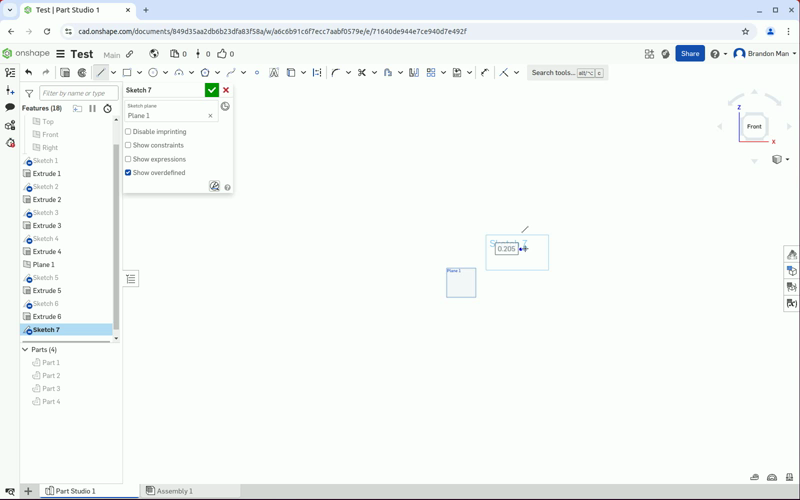
key_down(shift)
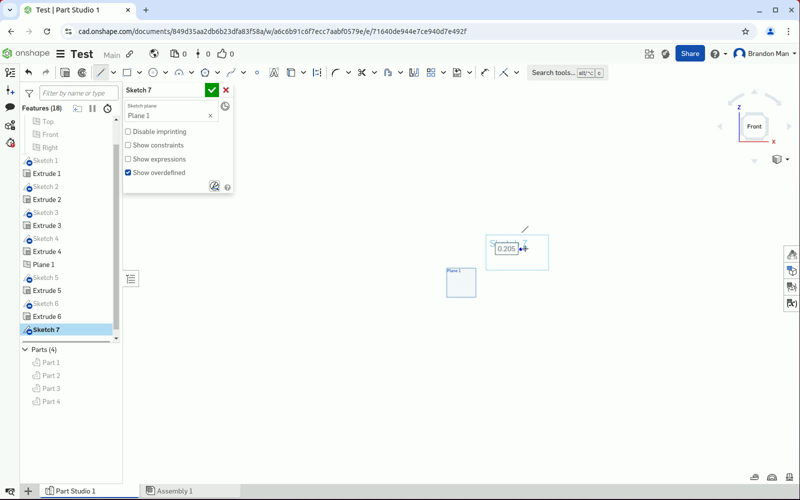
mouse_move(555, 248)
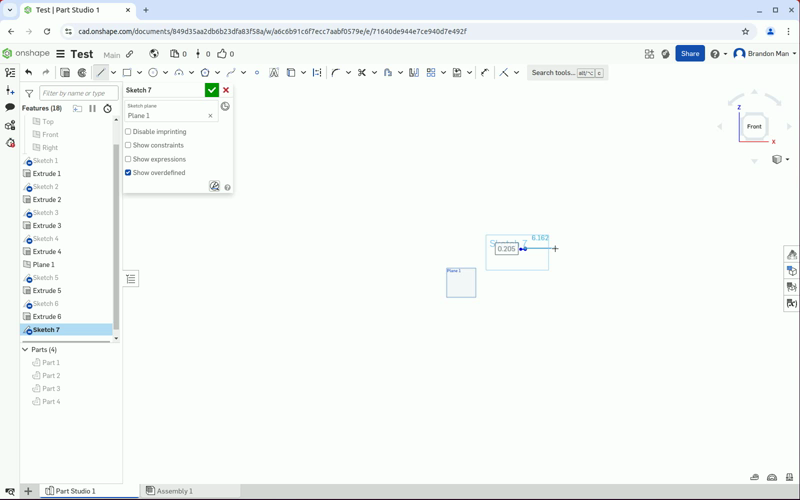
mouse_move(520, 248)
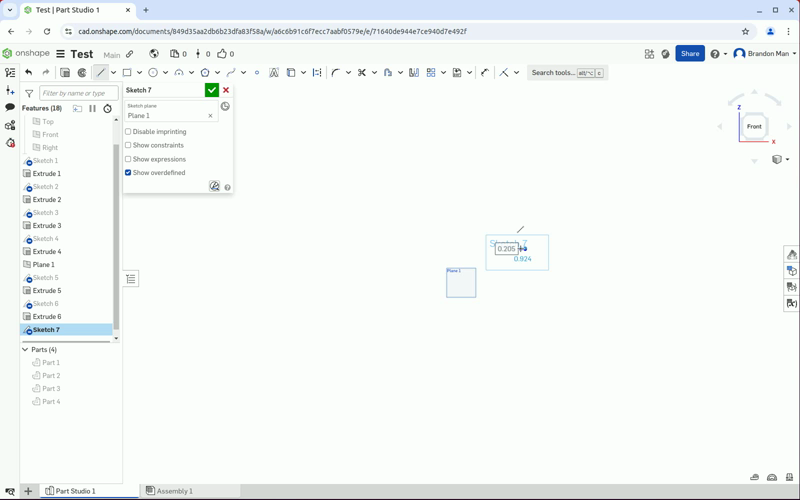
scroll(6)
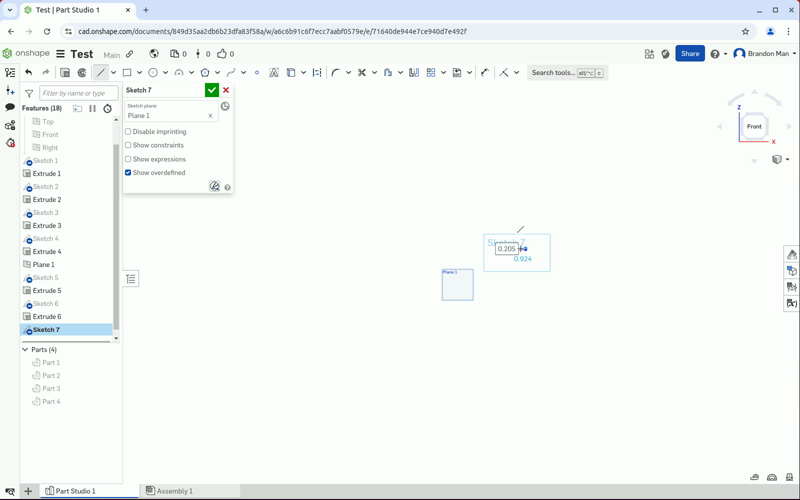
scroll(6)
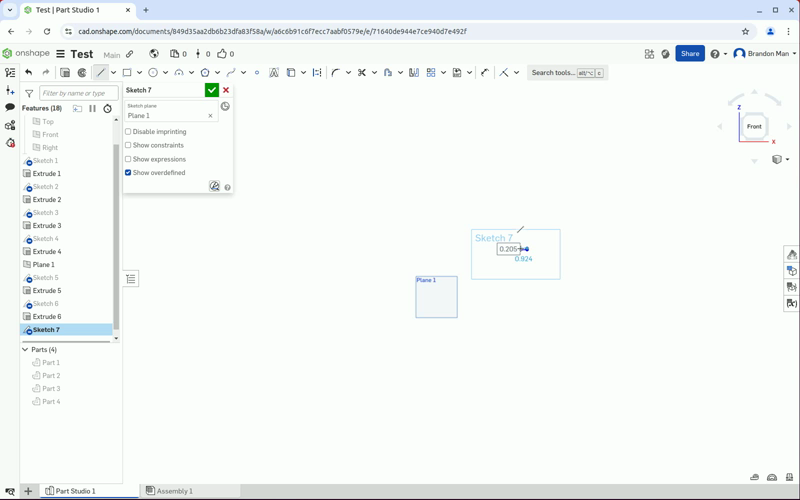
scroll(6)
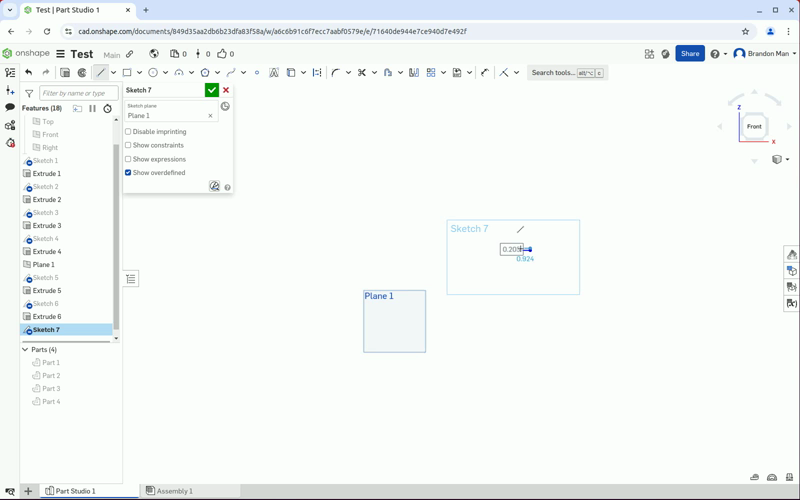
scroll(6)
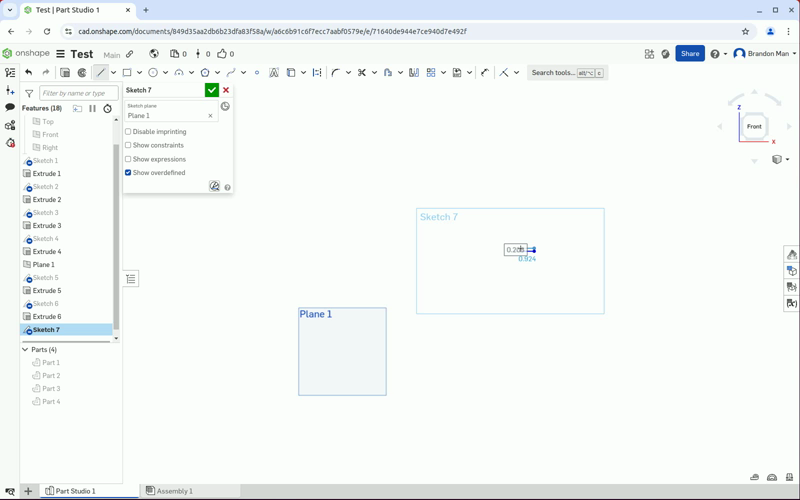
scroll(6)
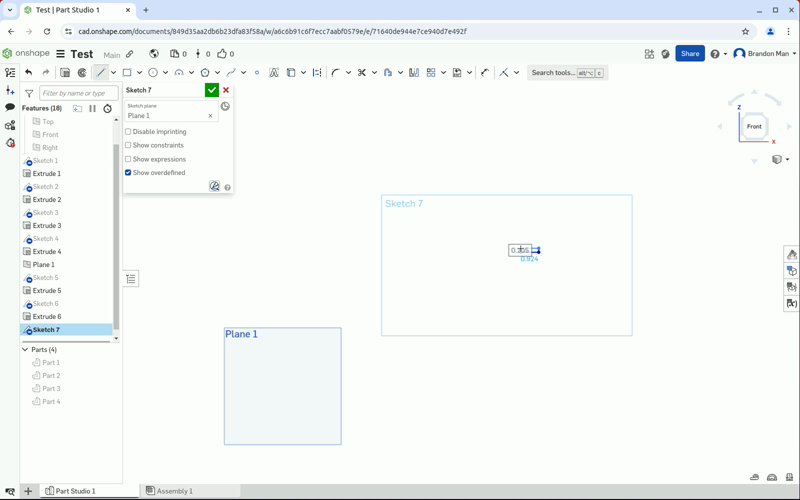
scroll(6)
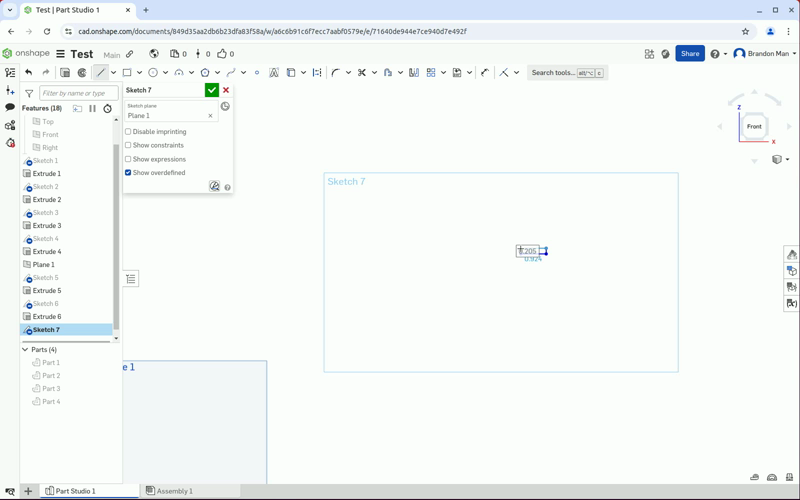
scroll(6)
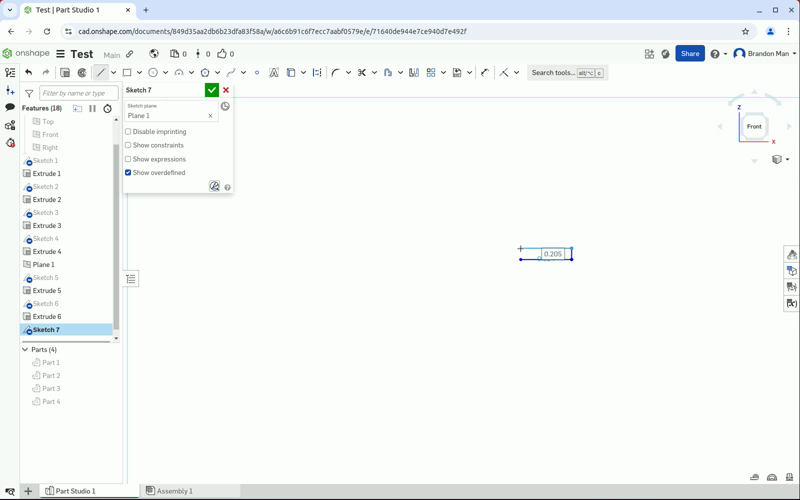
click(520, 248)
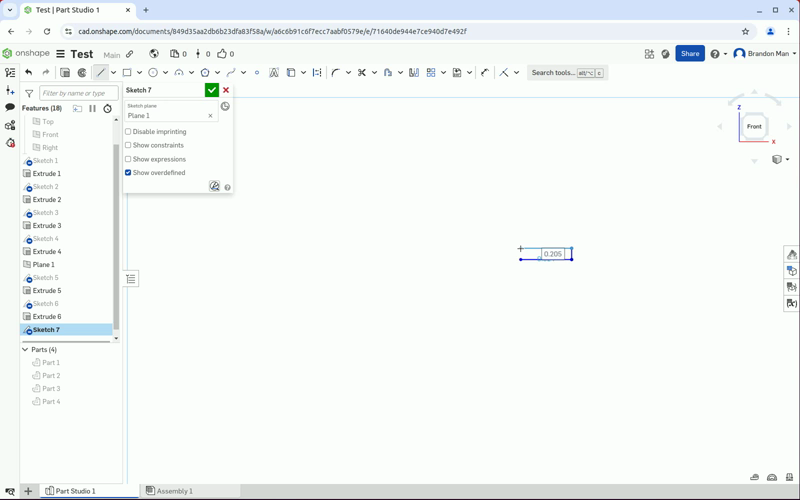
scroll(-6)
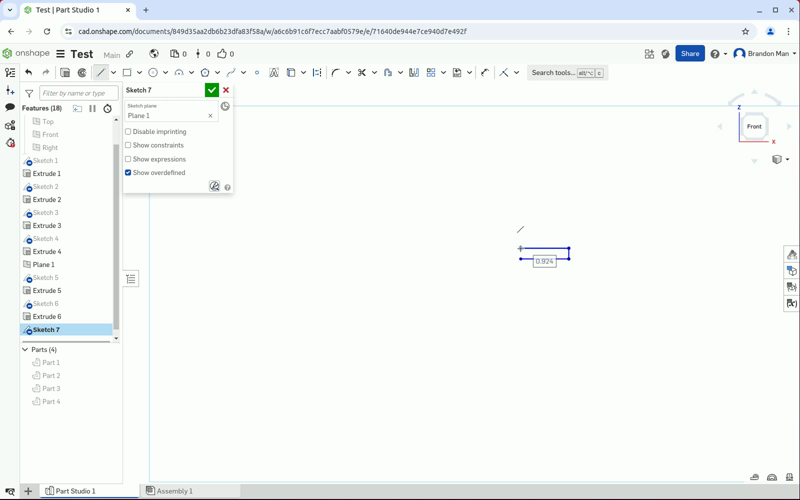
scroll(-6)
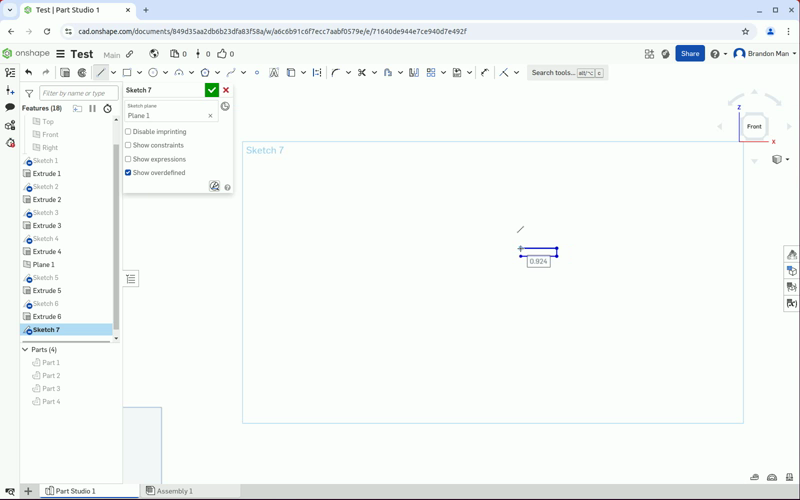
scroll(-6)
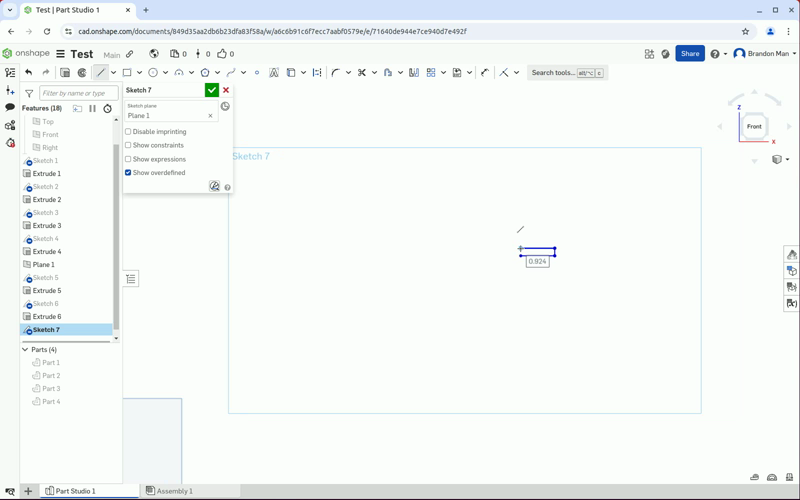
scroll(-6)
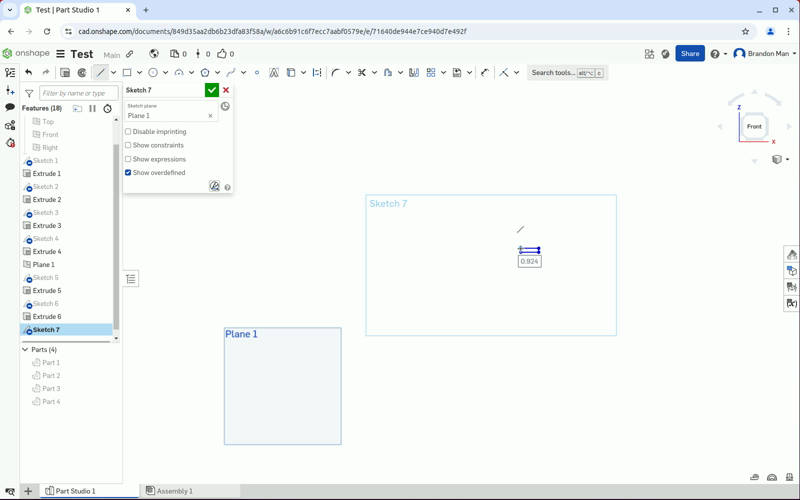
scroll(-6)
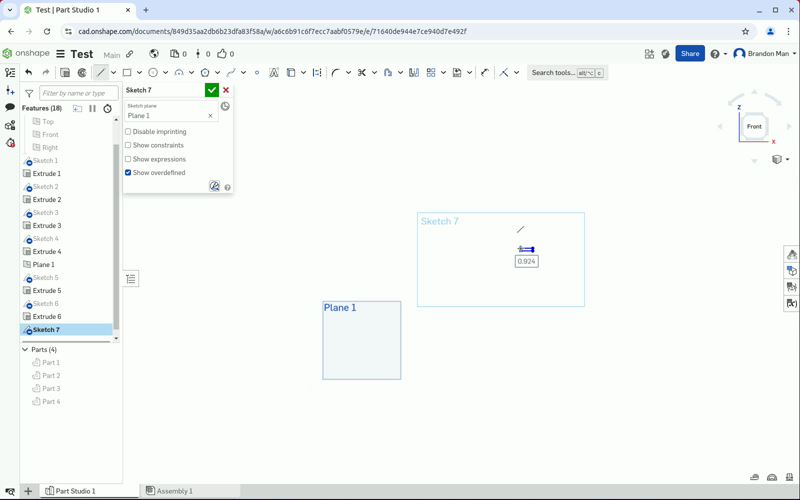
scroll(-6)
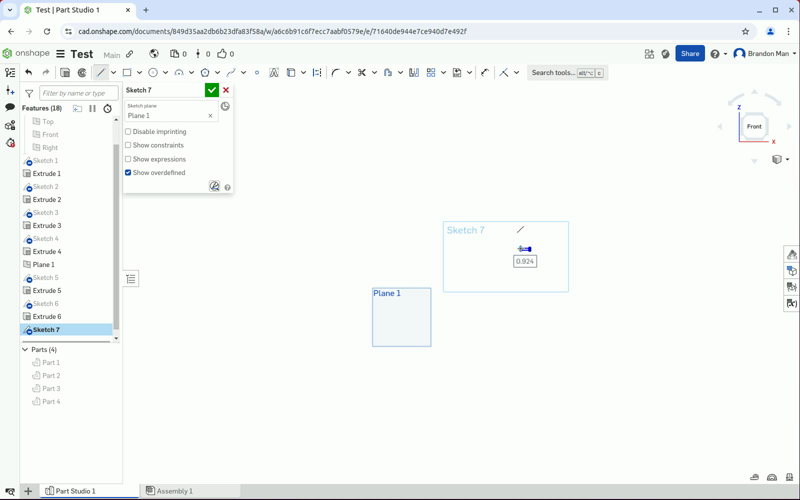
scroll(-6)
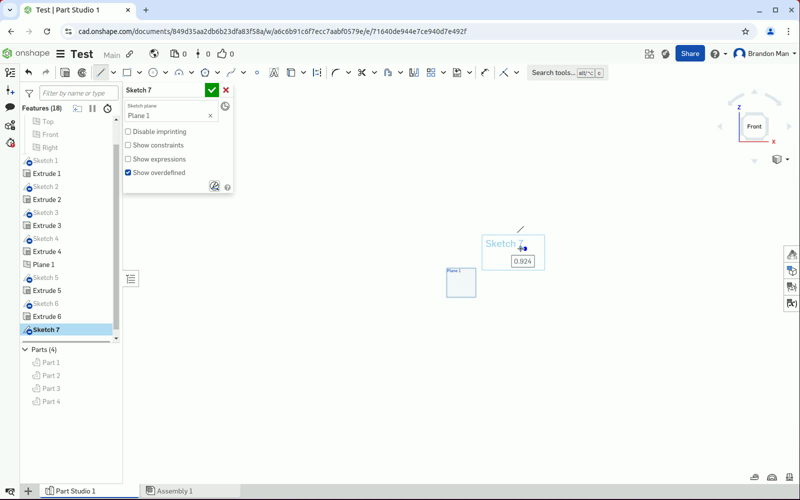
key_up(shift)
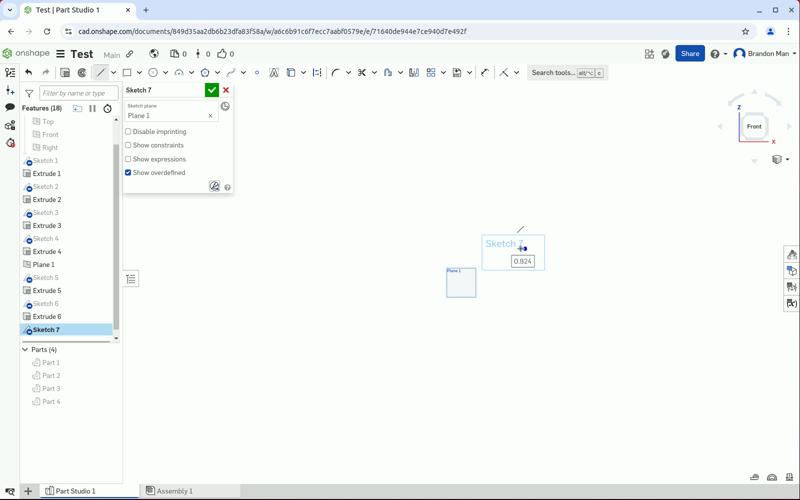
mouse_move(550, 248)
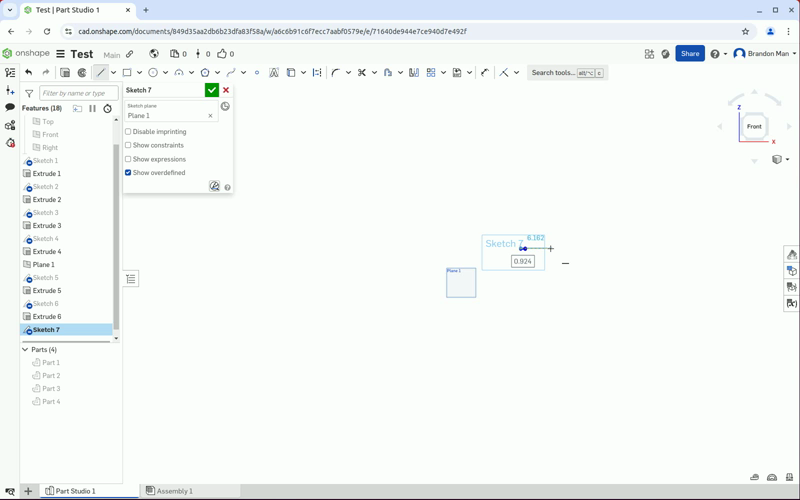
key_down(shift)
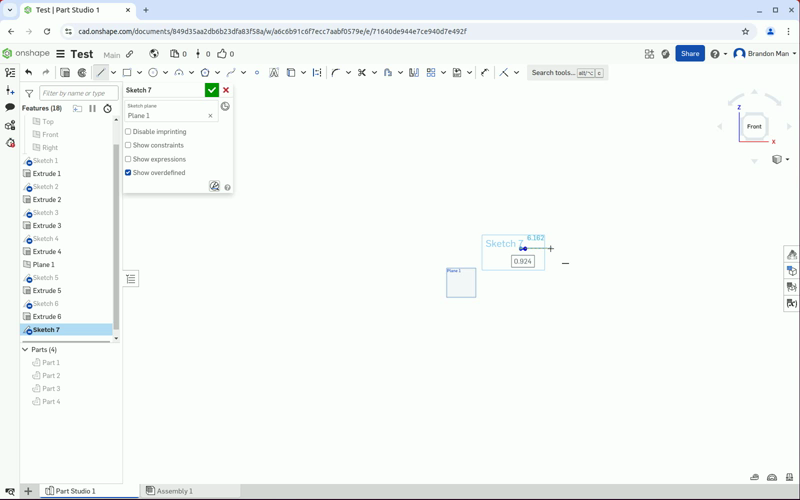
mouse_move(520, 249)
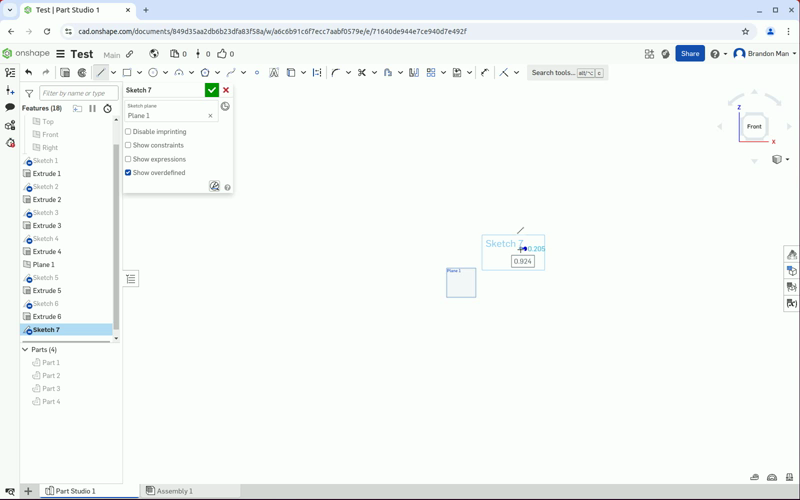
scroll(6)
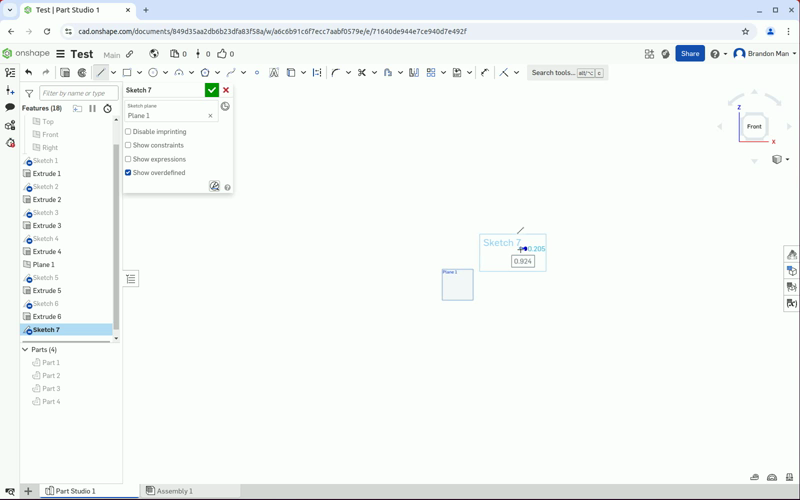
scroll(6)
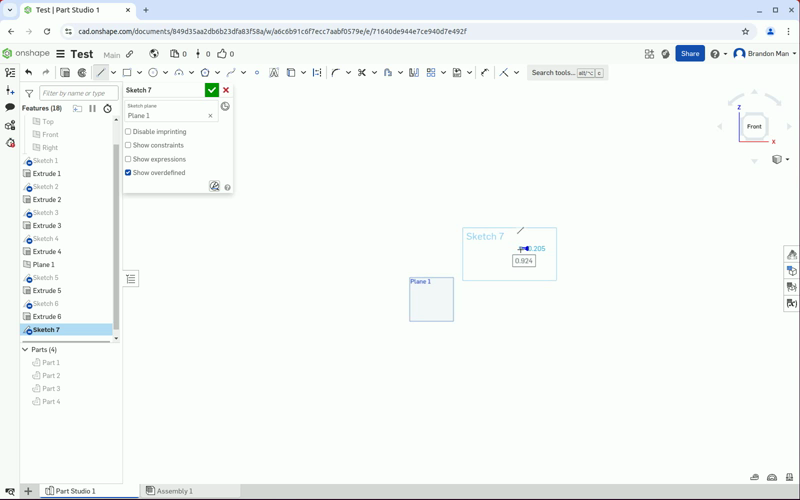
scroll(6)
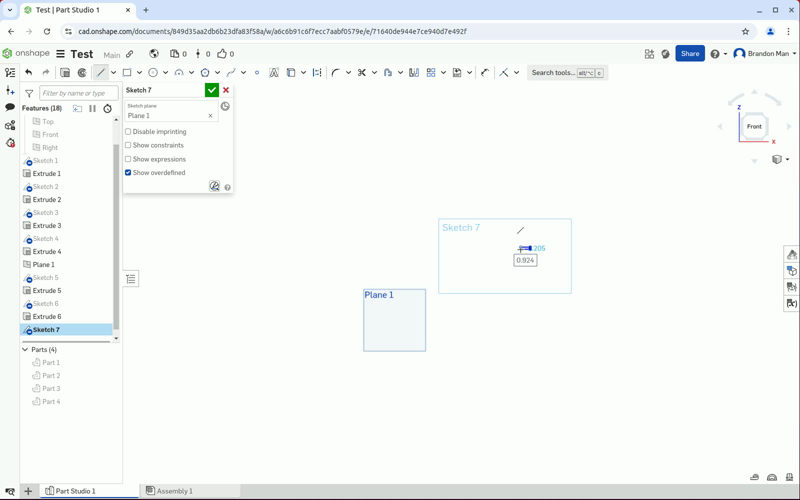
scroll(6)
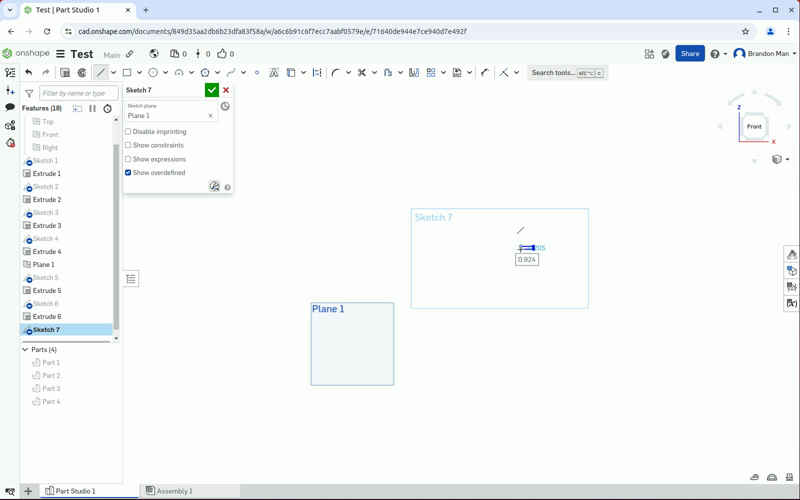
scroll(6)
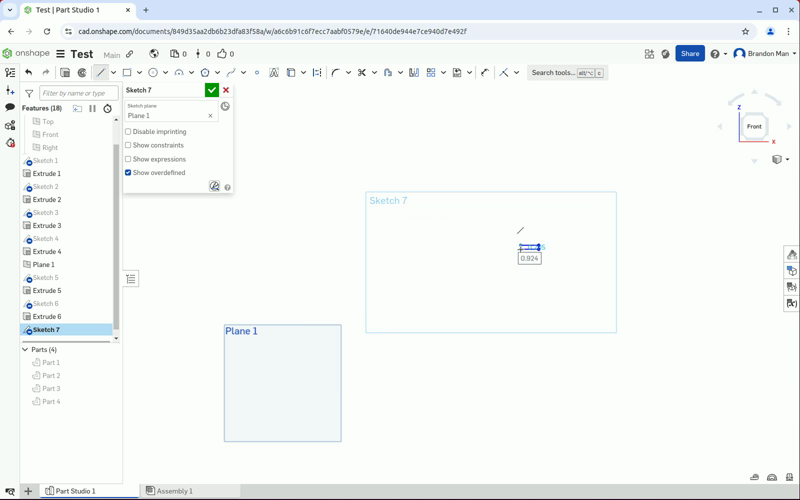
scroll(6)
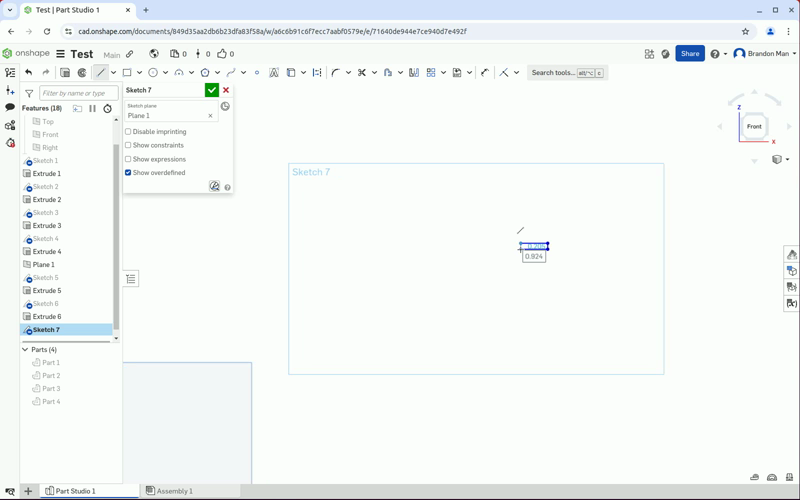
scroll(6)
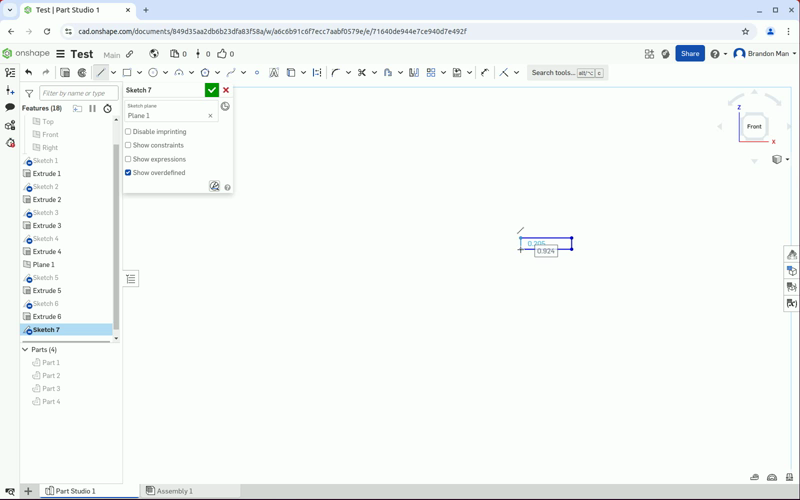
key_up(shift)
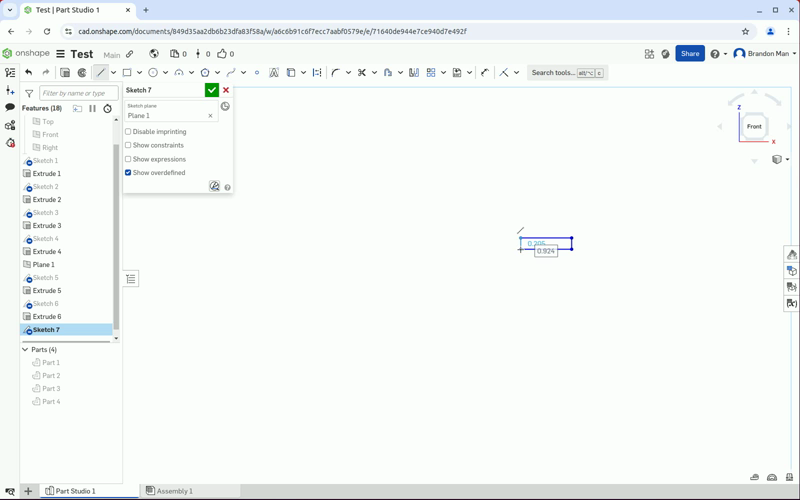
click(520, 249)
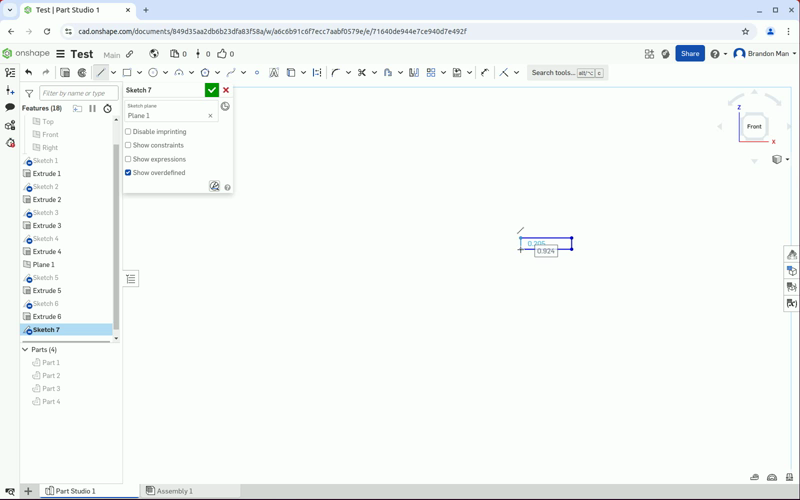
scroll(-6)
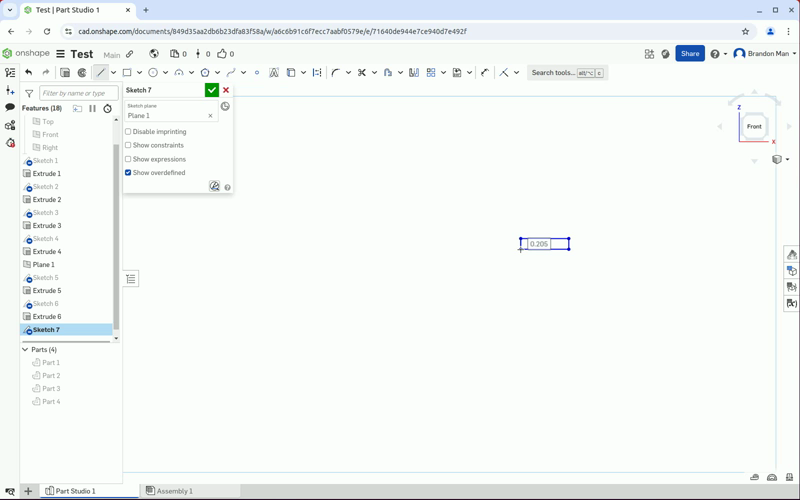
scroll(-6)
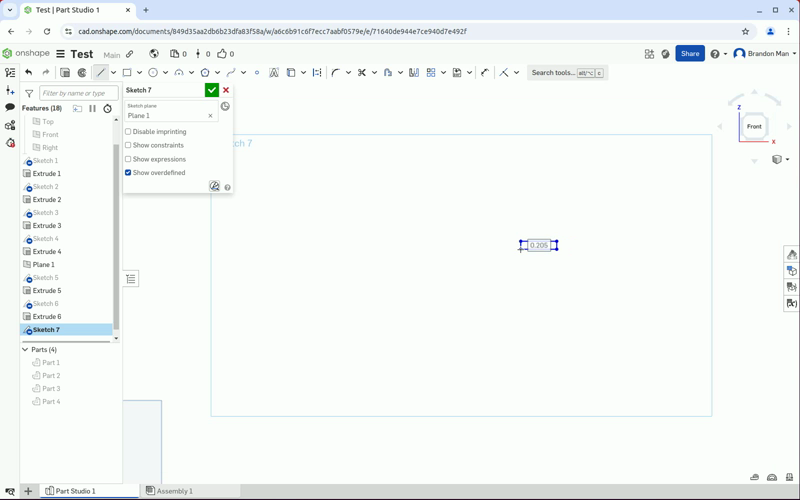
scroll(-6)
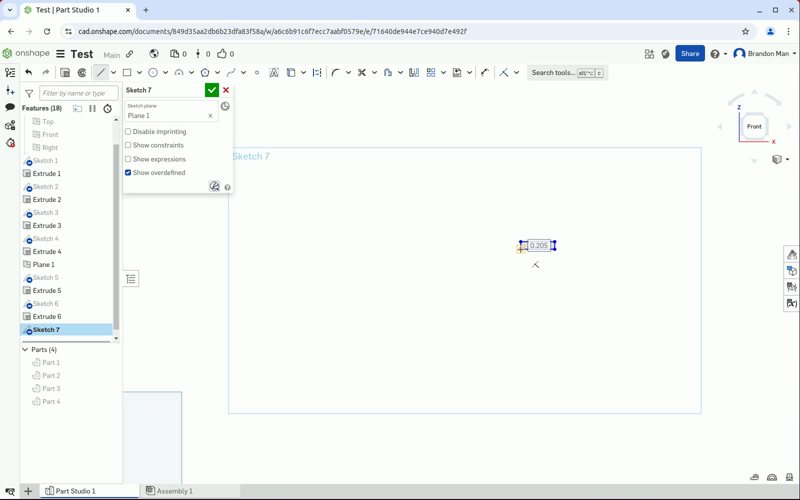
scroll(-6)
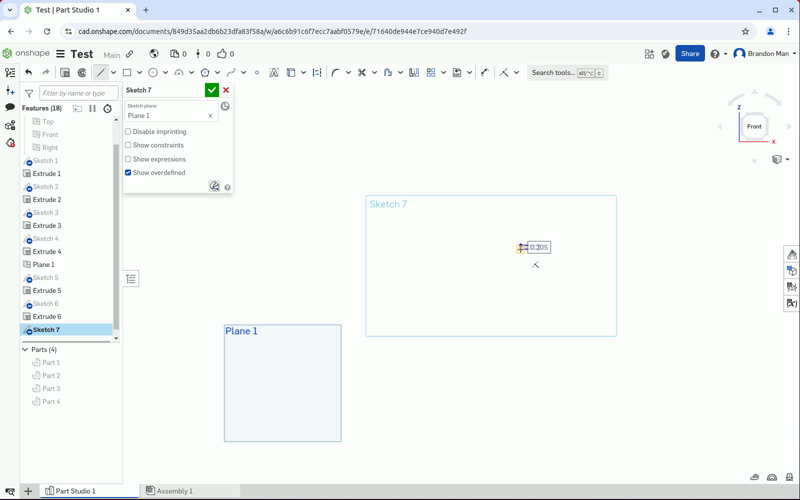
scroll(-6)
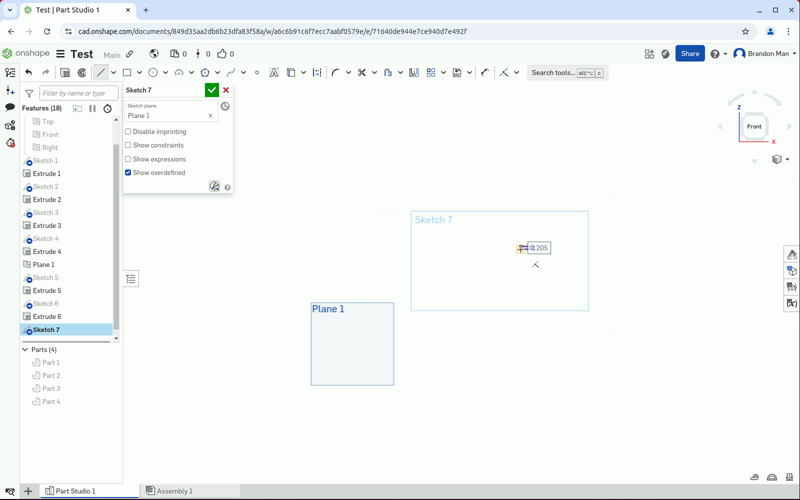
scroll(-6)
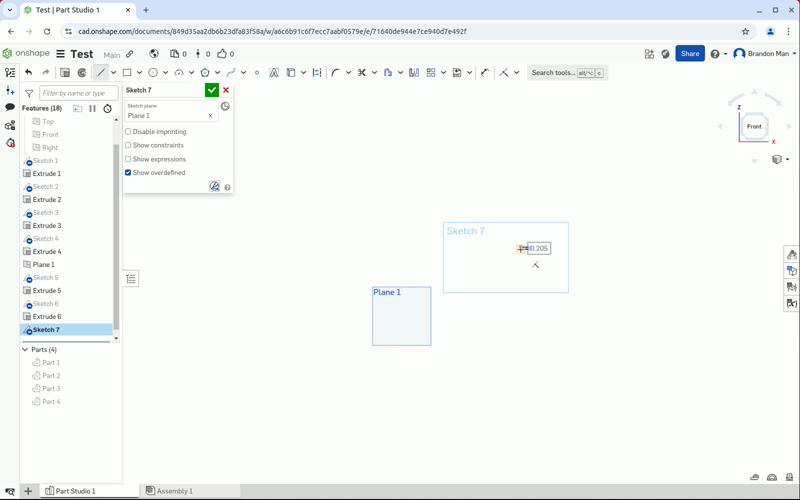
scroll(-6)
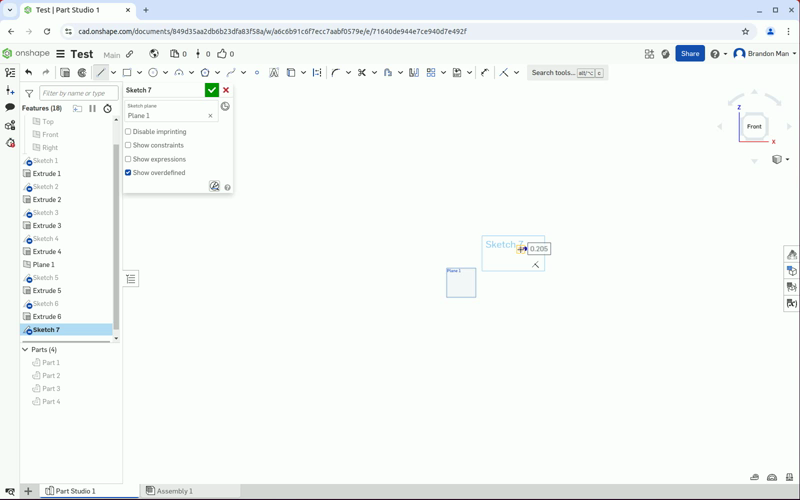
key(esc)
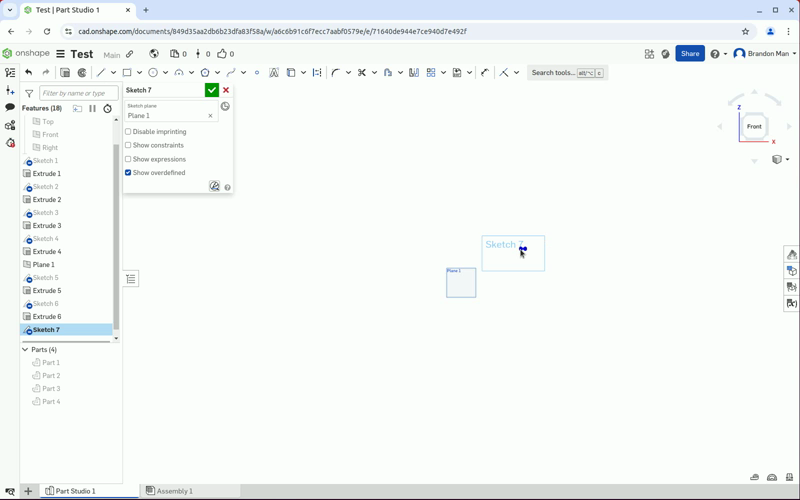
mouse_move(521, 248)
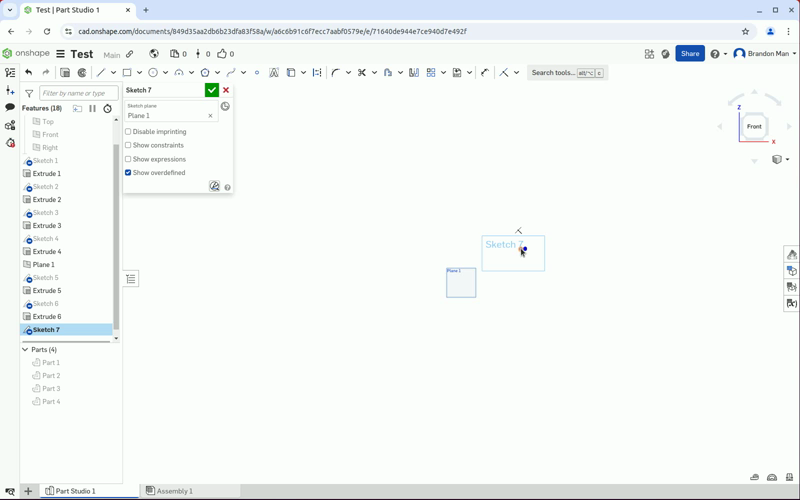
scroll(6)
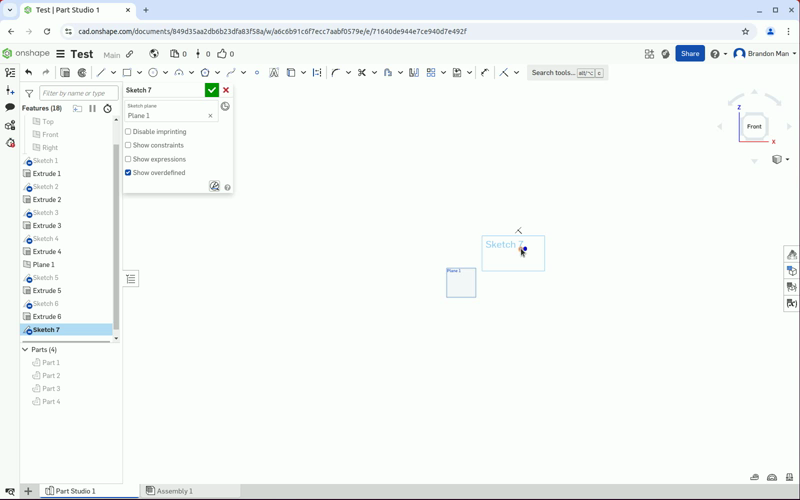
scroll(6)
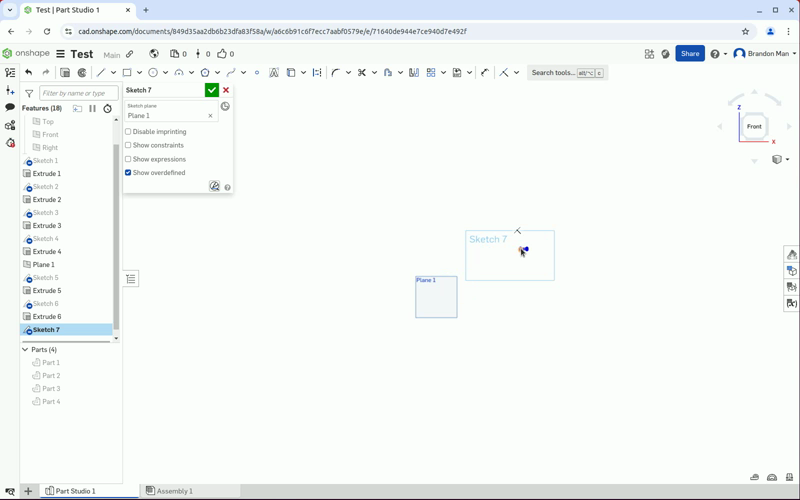
scroll(6)
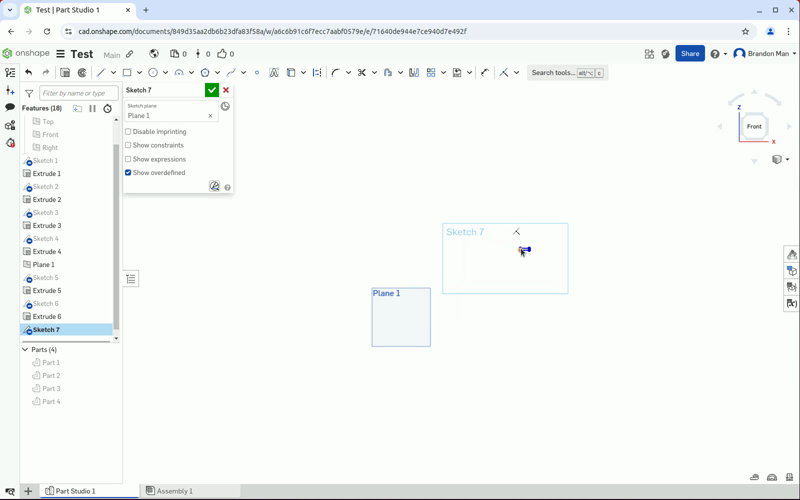
scroll(6)
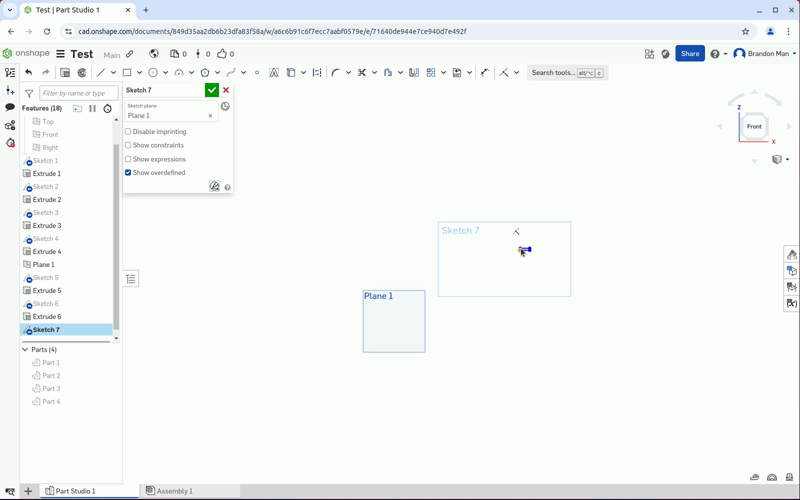
scroll(6)
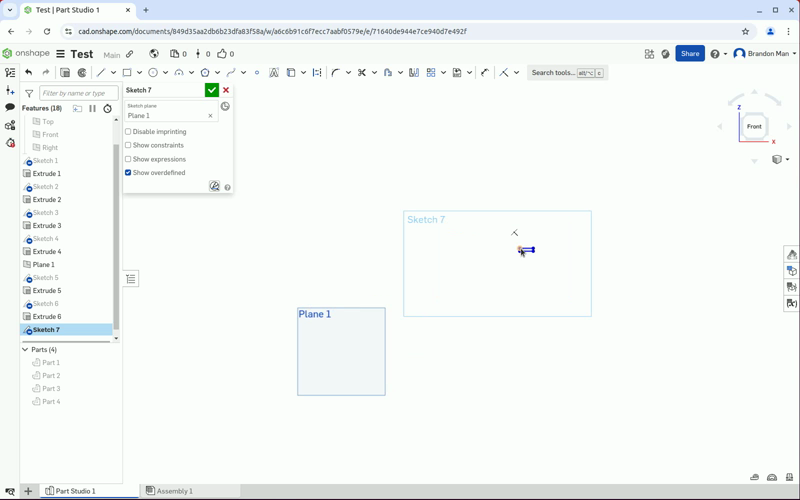
scroll(6)
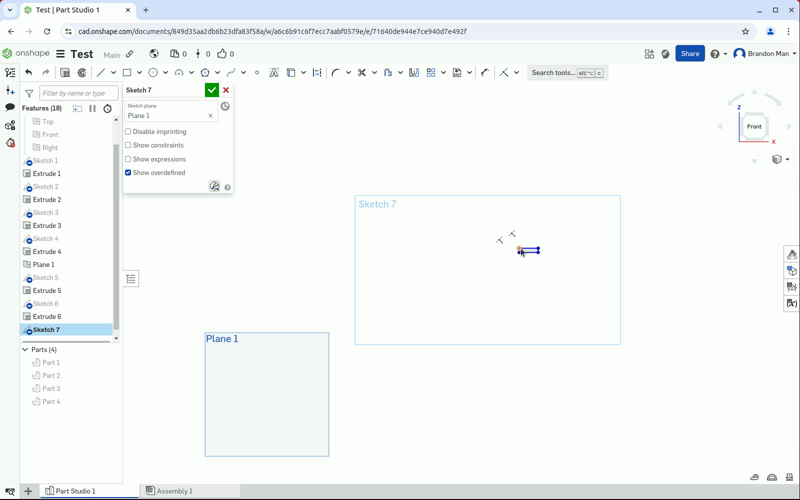
scroll(6)
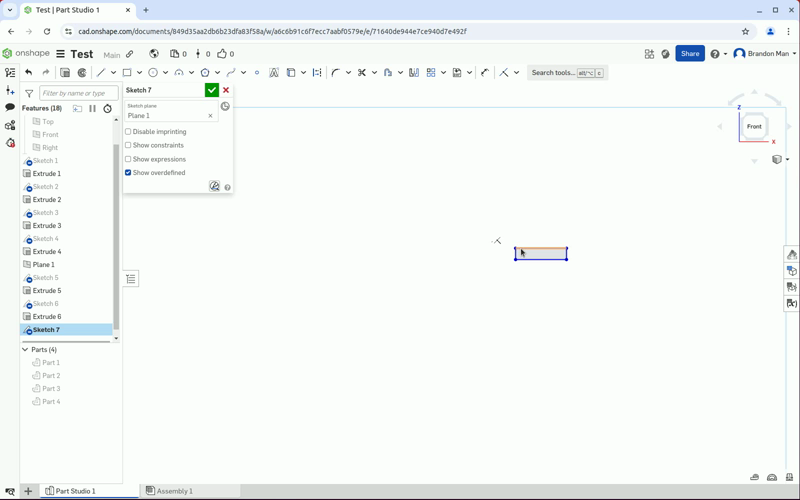
click(521, 248)
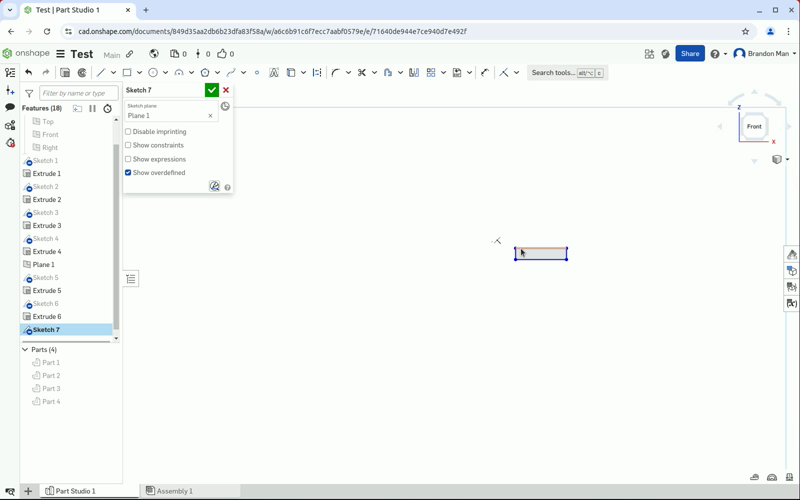
scroll(-6)
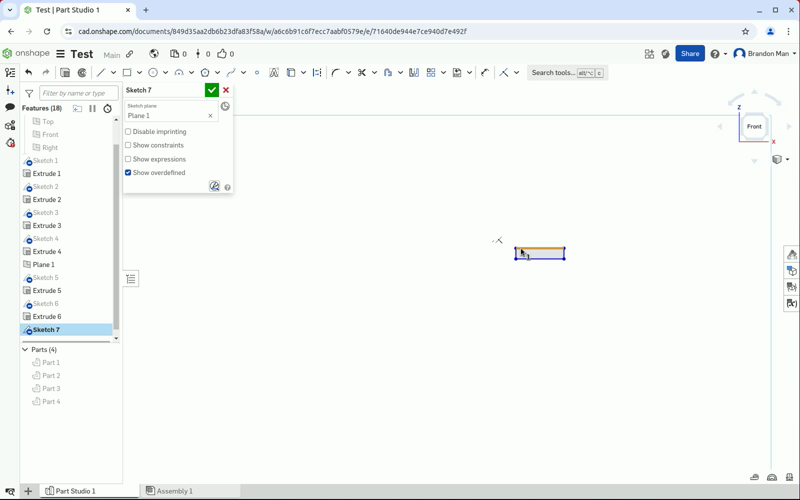
scroll(-6)
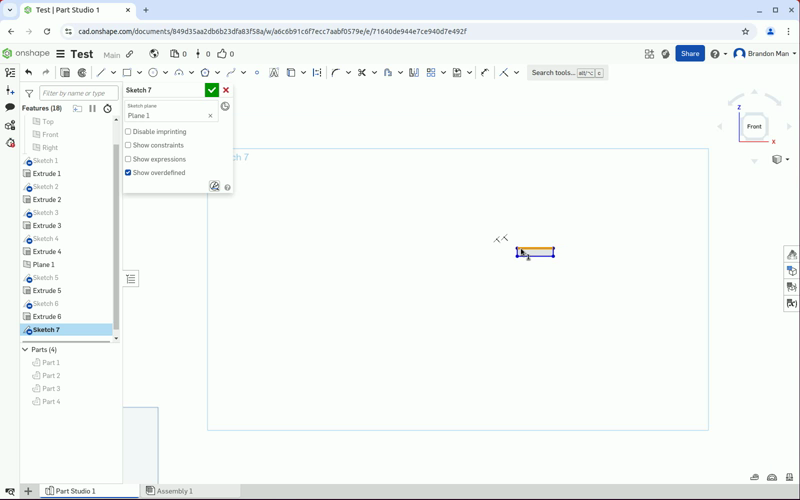
scroll(-6)
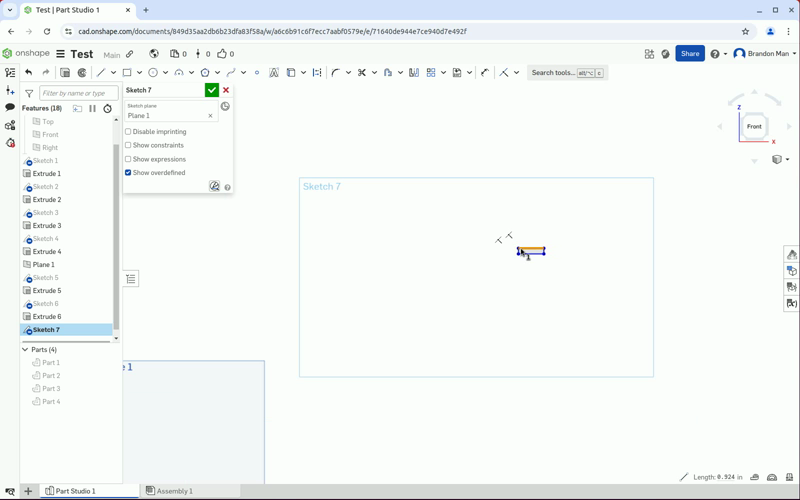
scroll(-6)
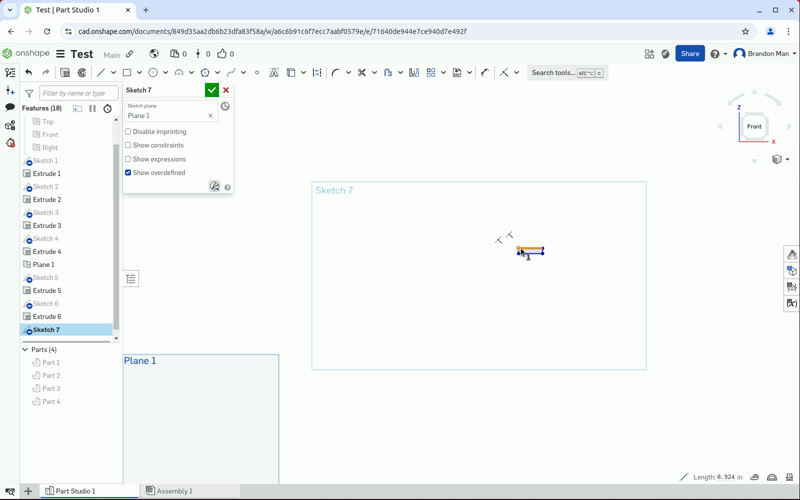
scroll(-6)
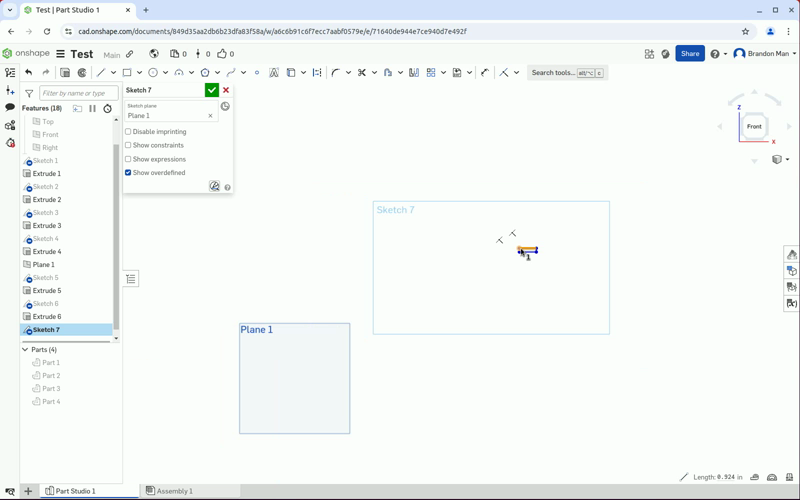
scroll(-6)
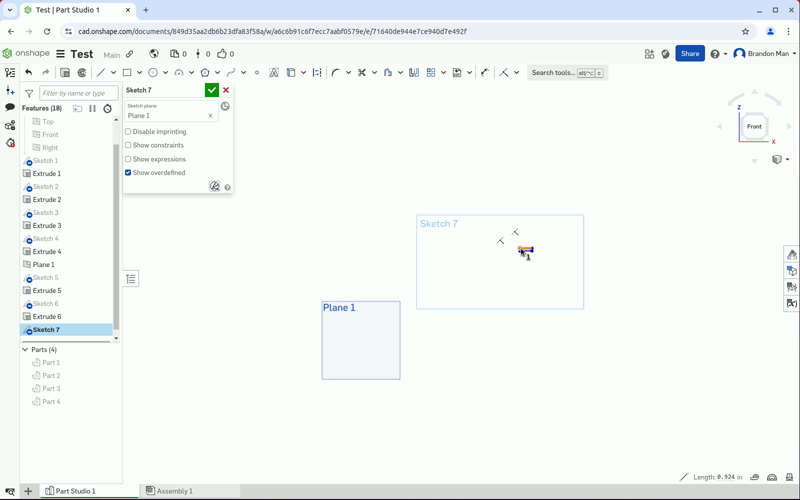
scroll(-6)
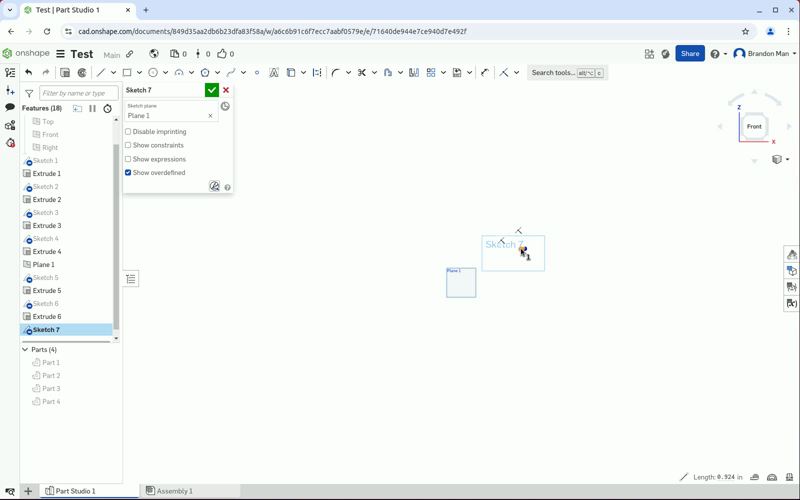
mouse_move(73, 352)
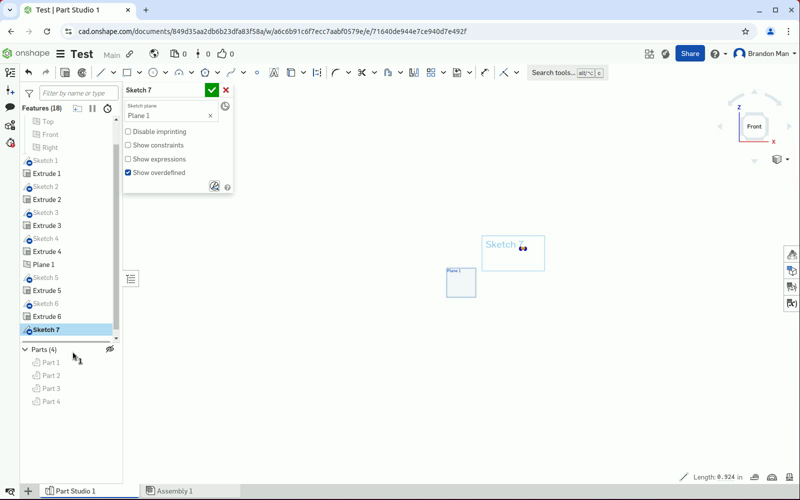
key(shift+y)
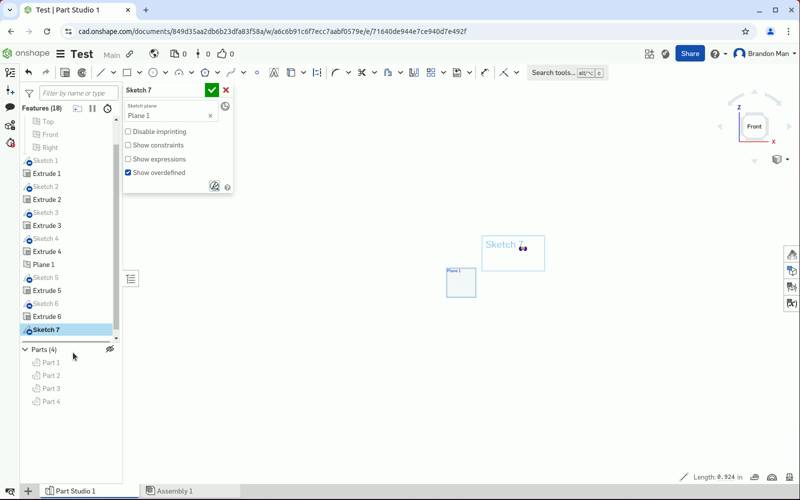
key(shift+e)
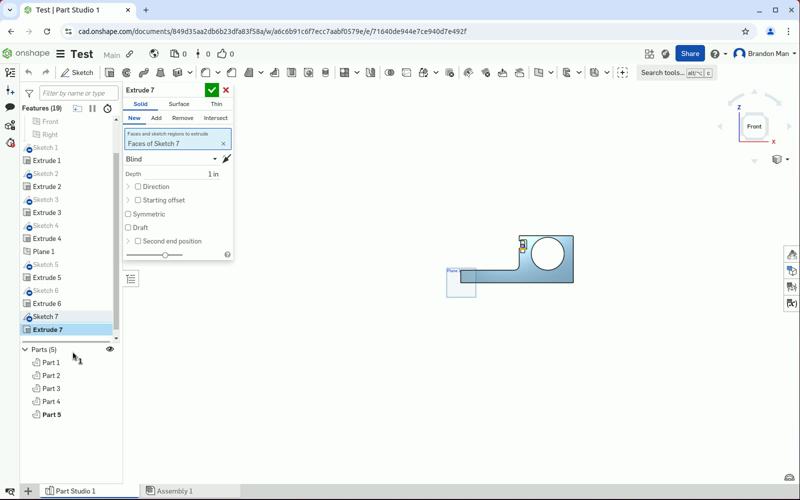
mouse_move(143, 106)
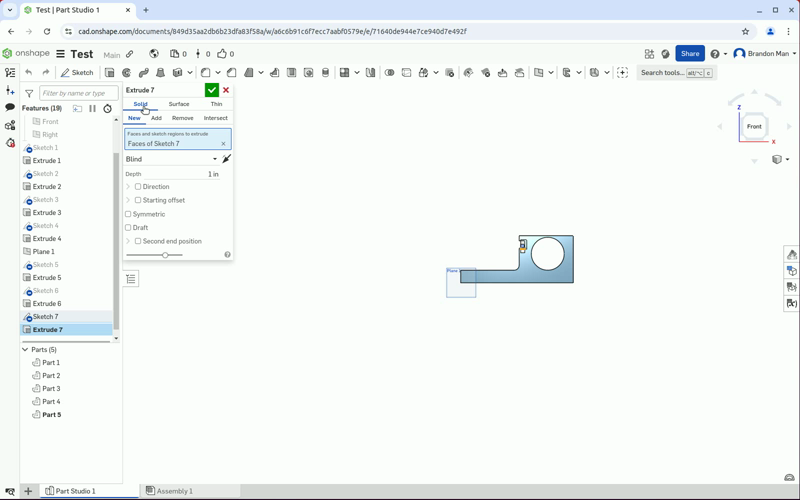
click(143, 106)
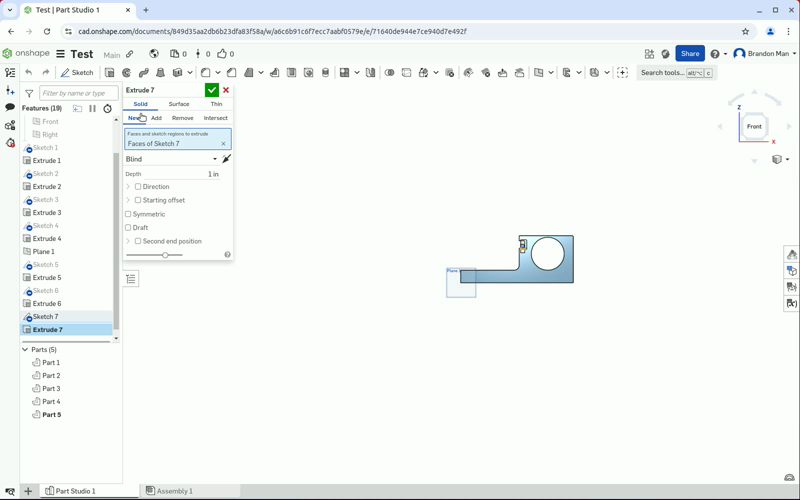
mouse_move(137, 120)
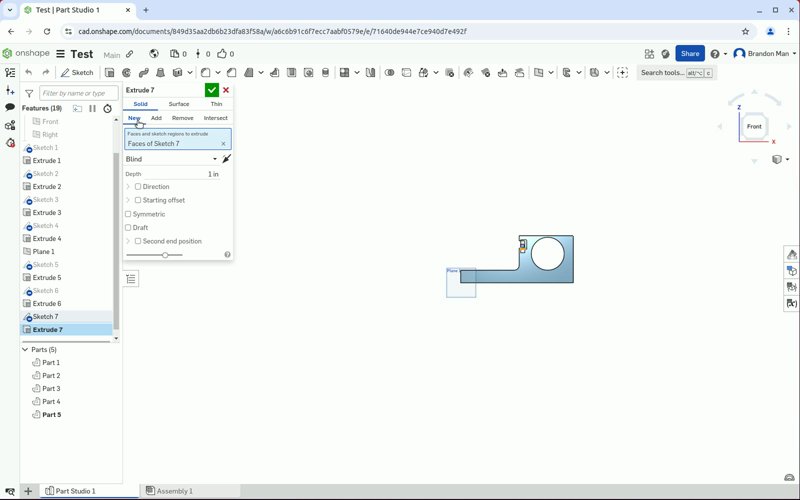
click(137, 120)
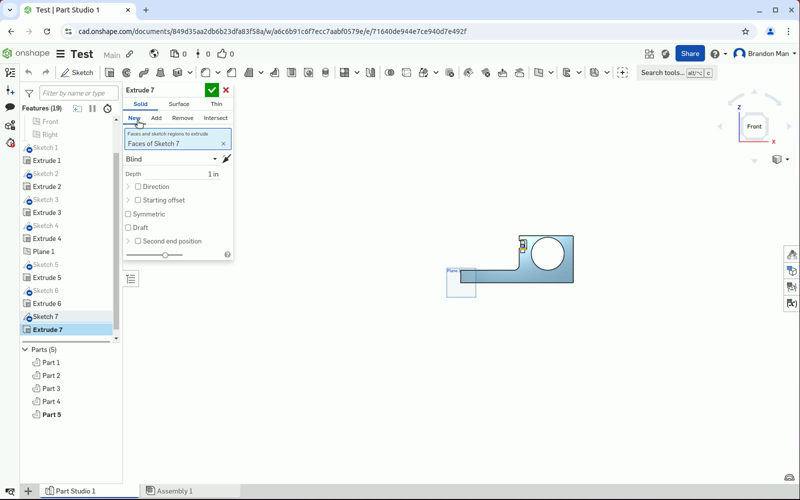
key(tab, 4)
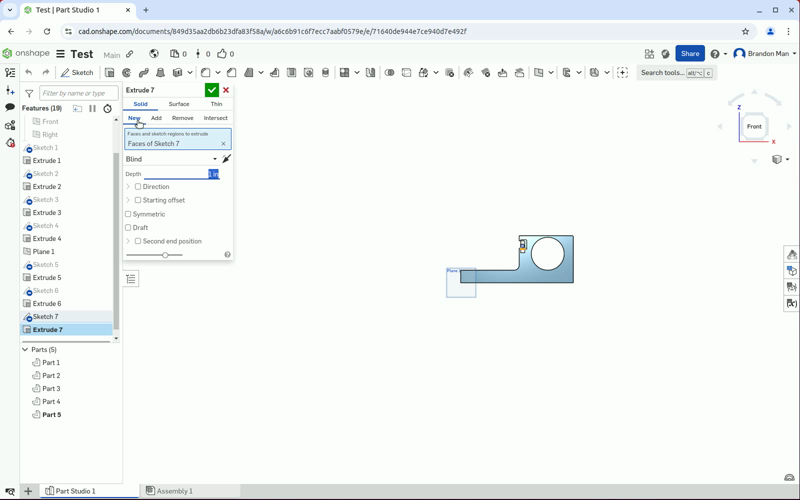
text(-1.685)
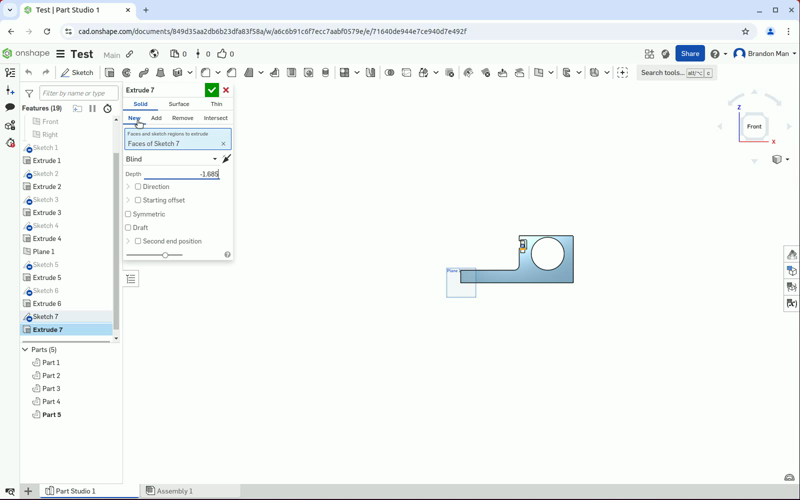
key(enter)
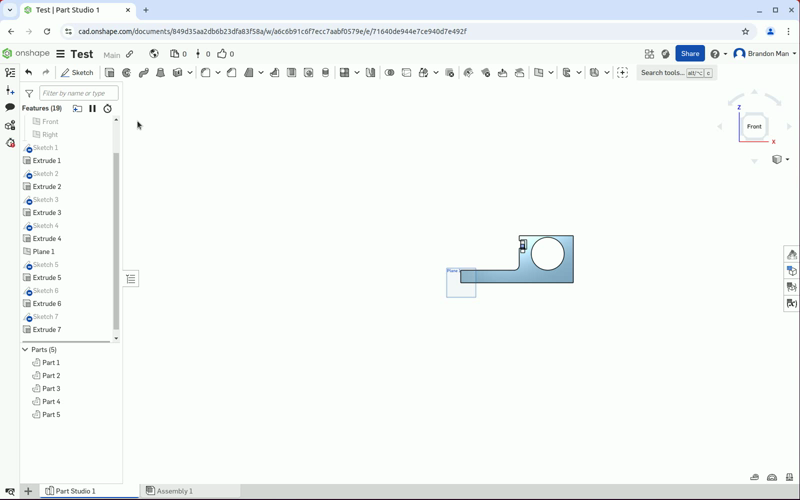
key(shift+h)
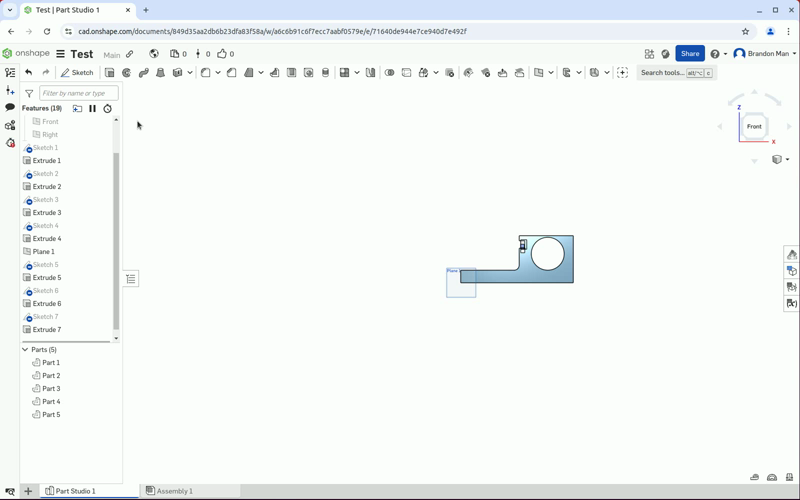
key(shift+h)
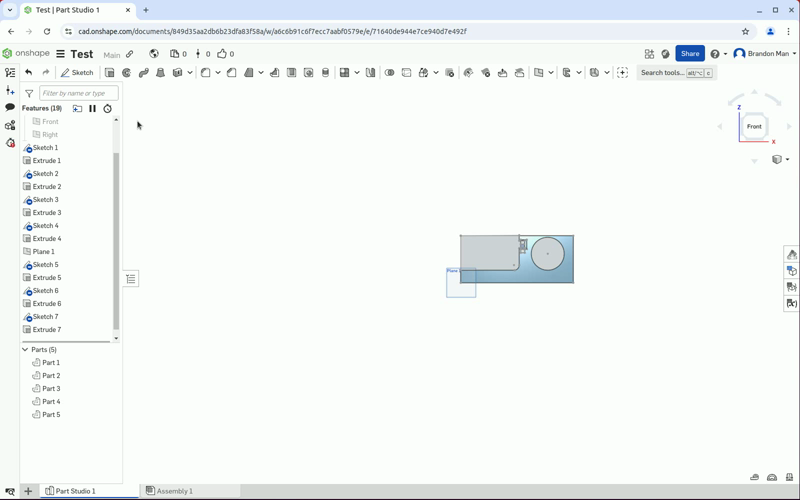
key(shift+7)
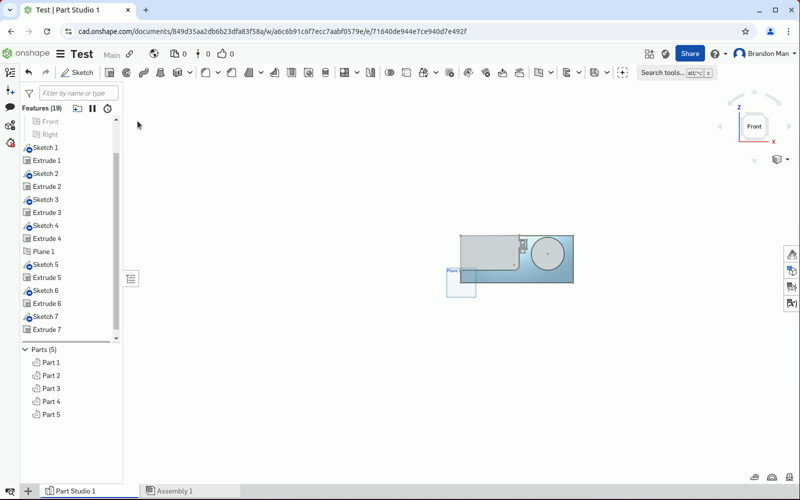
key(left, 2)
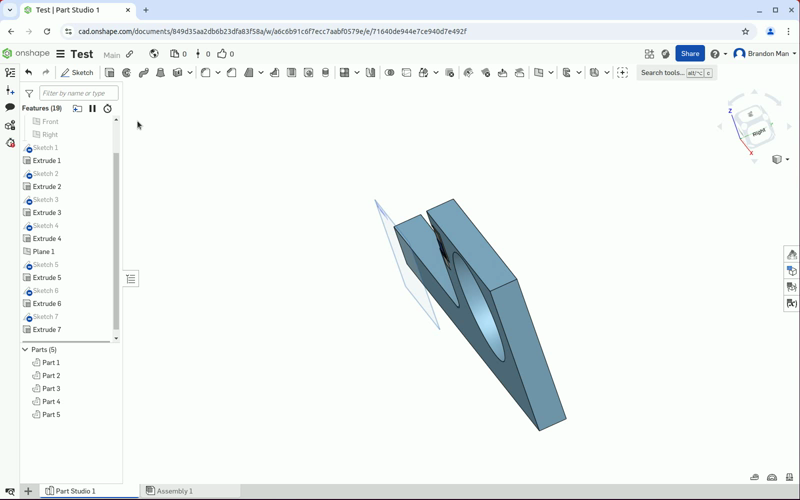
key(down, 2)
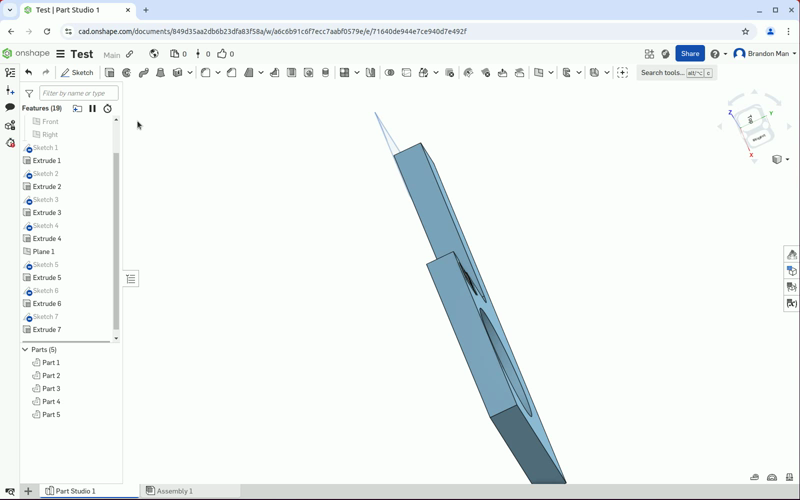
key(up, 2)
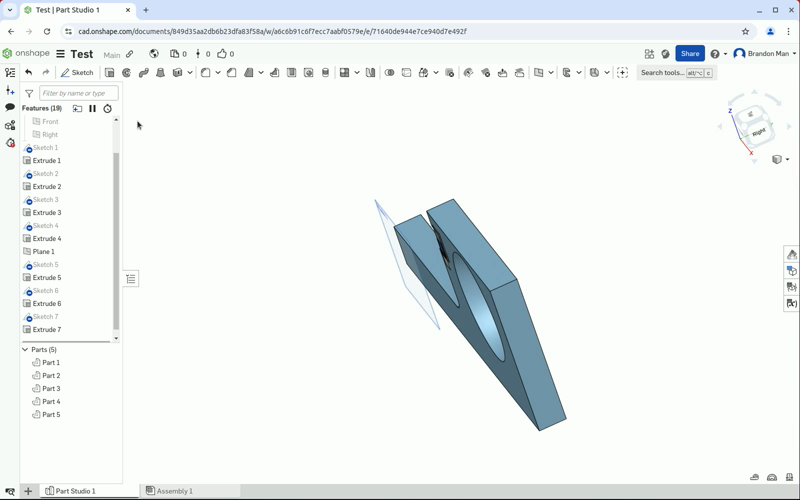
key(right, 2)
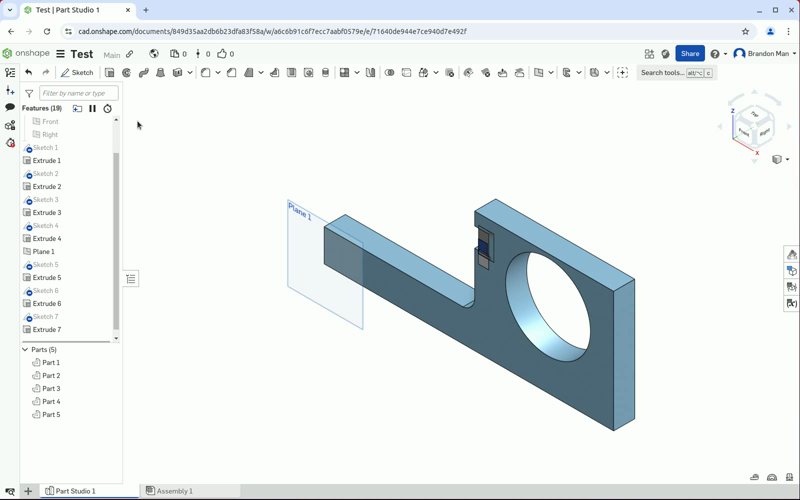
mouse_move(69, 150)
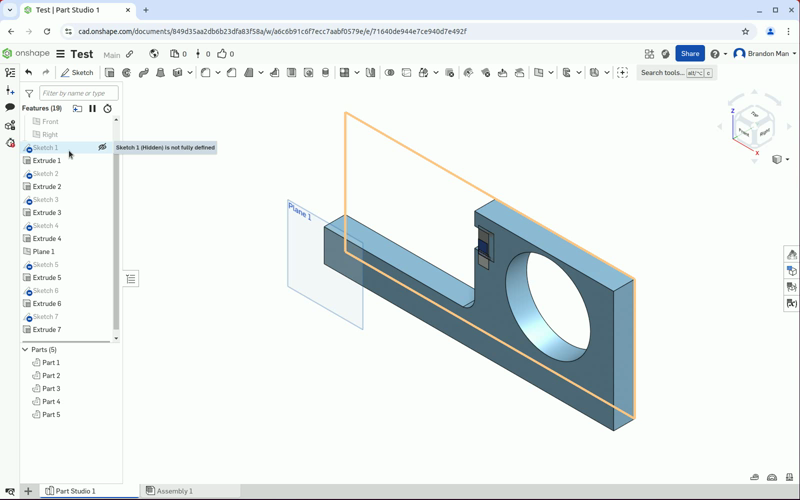
click(69, 150)